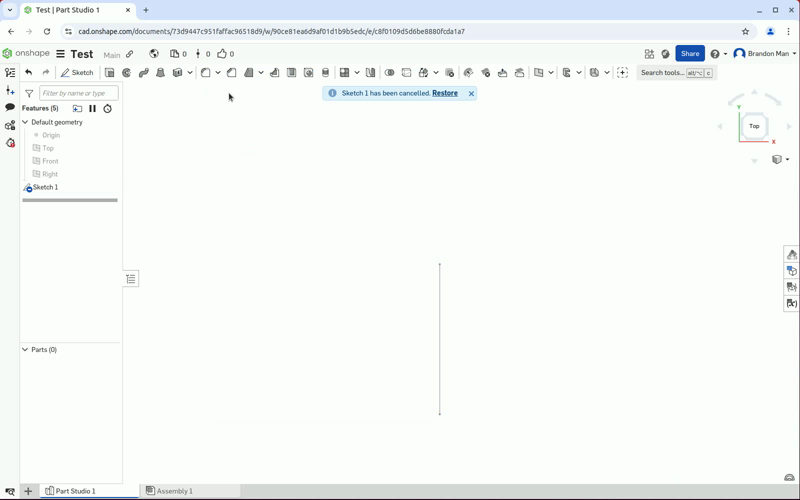
key(shift+h)
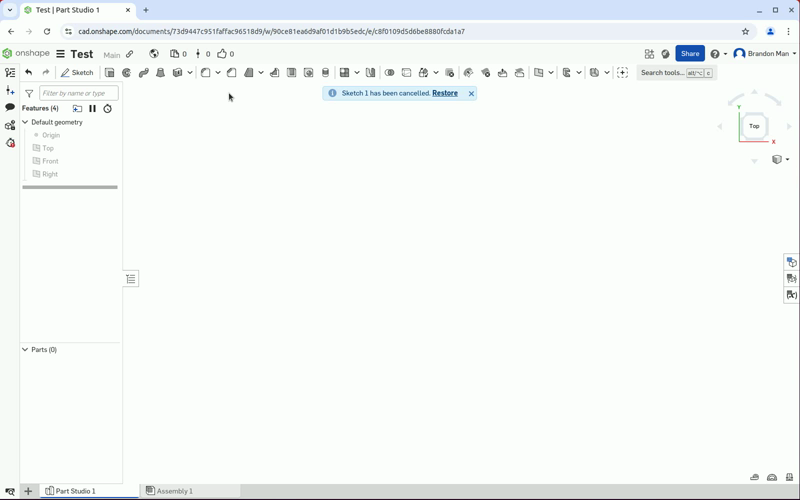
mouse_move(73, 352)
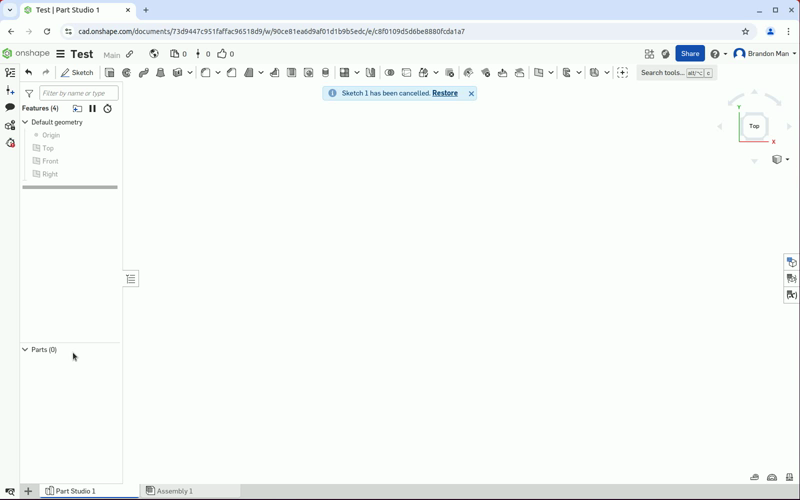
key(y)
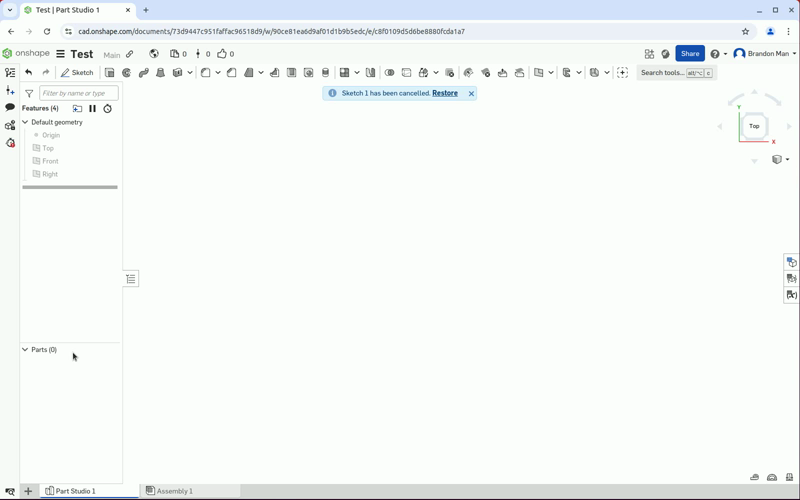
key(shift+p)
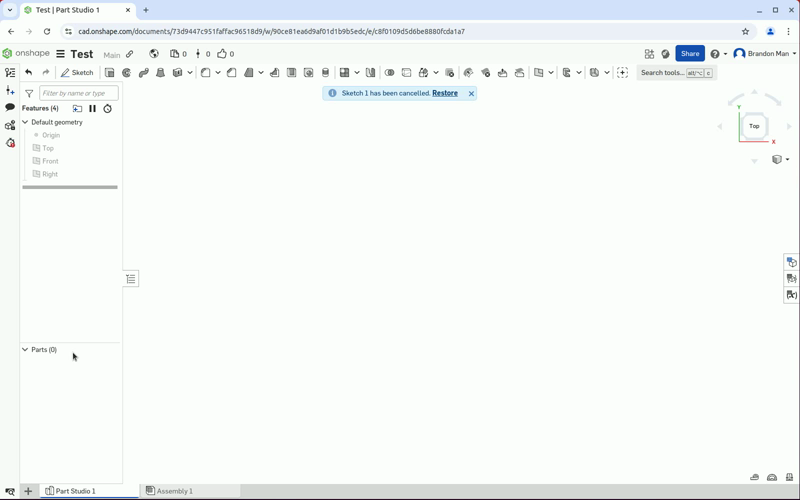
key(space)
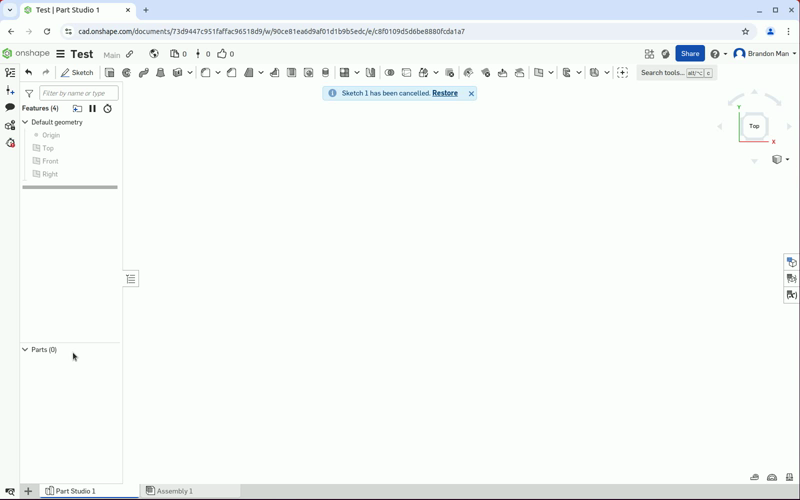
key_down(shift)
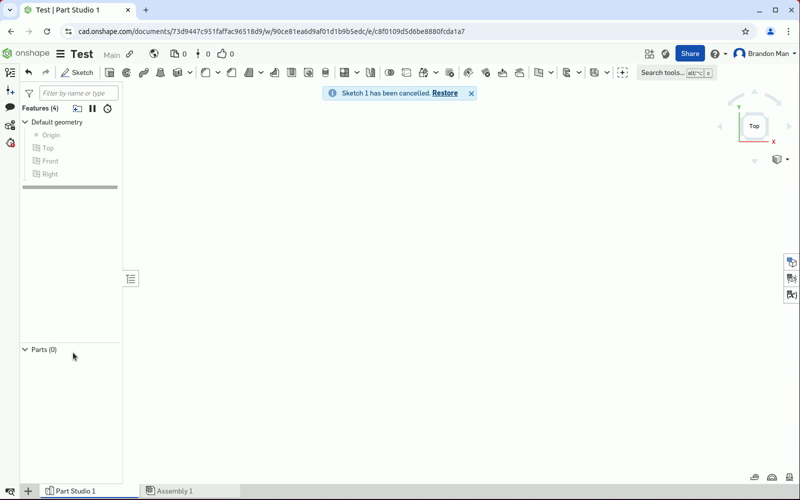
key(up)
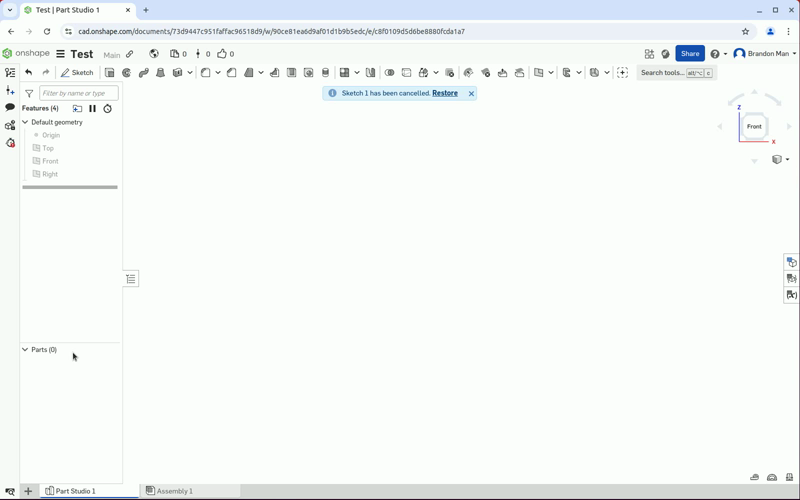
key_up(shift)
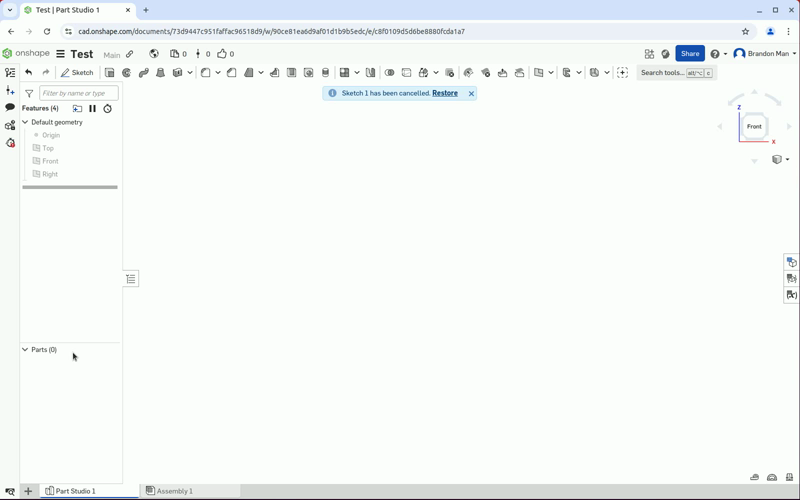
key(space)
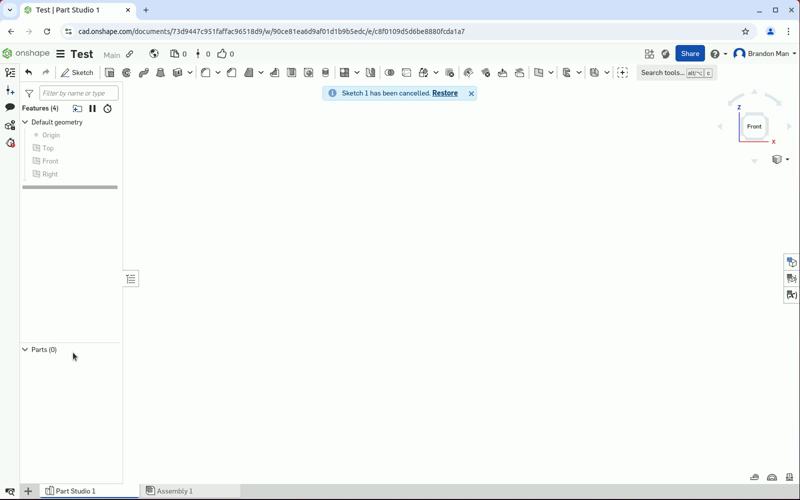
key_down(shift)
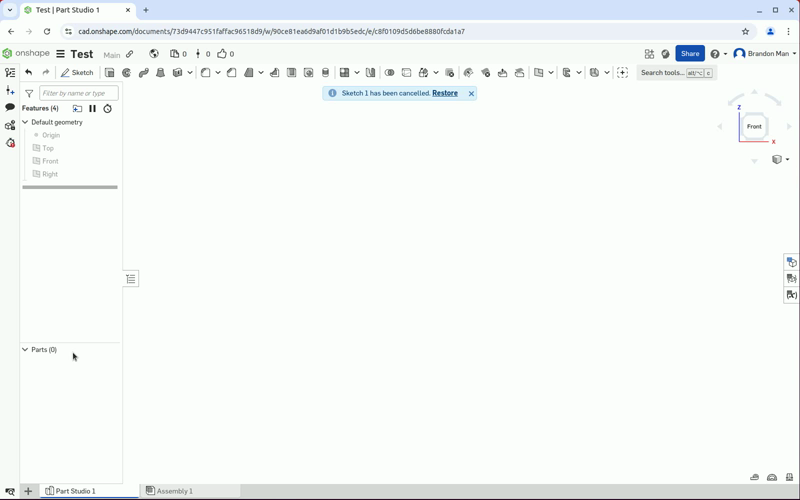
key(left)
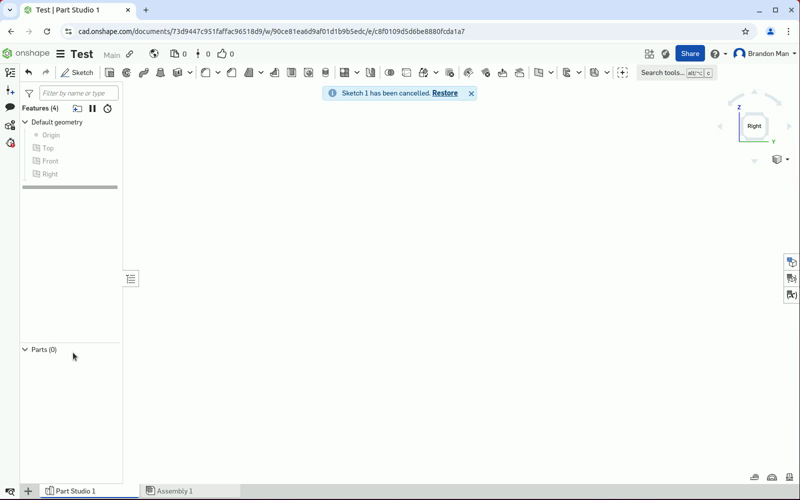
key_up(shift)
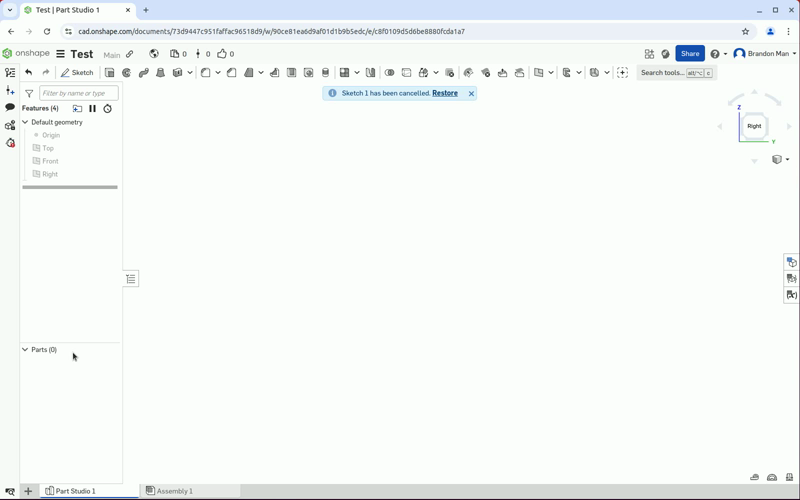
mouse_move(73, 352)
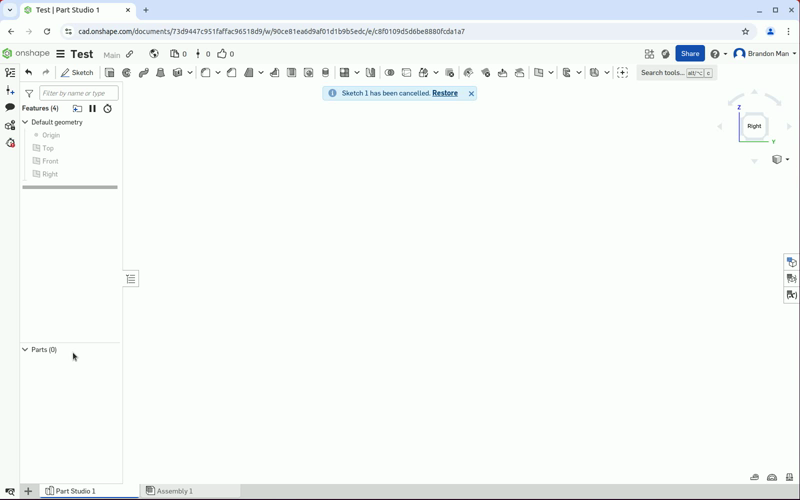
key(shift+y)
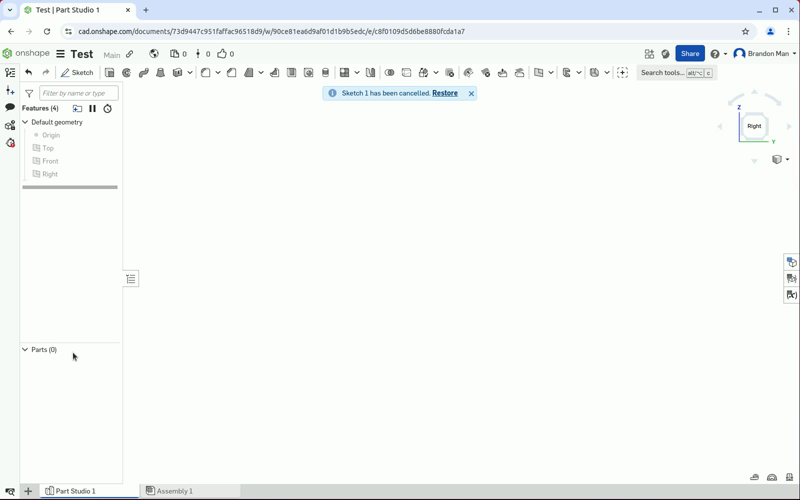
key(shift+s)
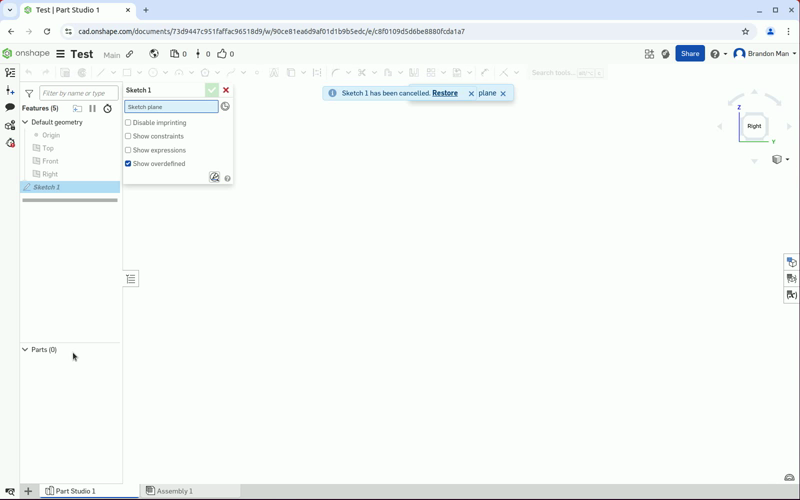
mouse_move(73, 176)
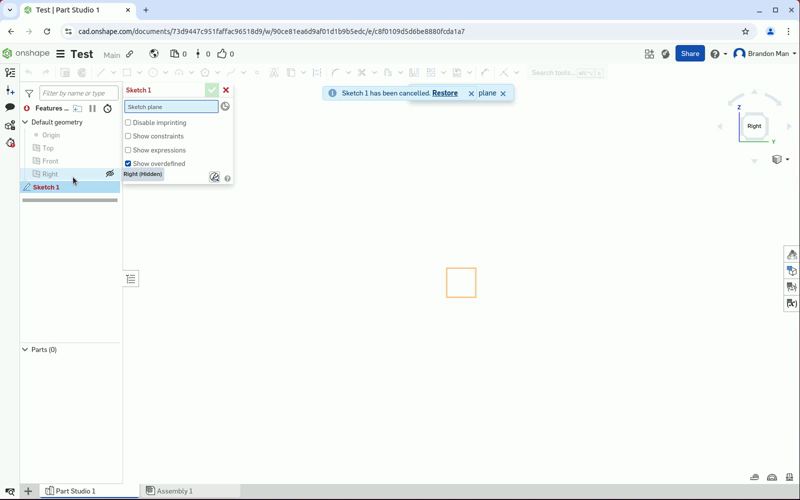
click(73, 176)
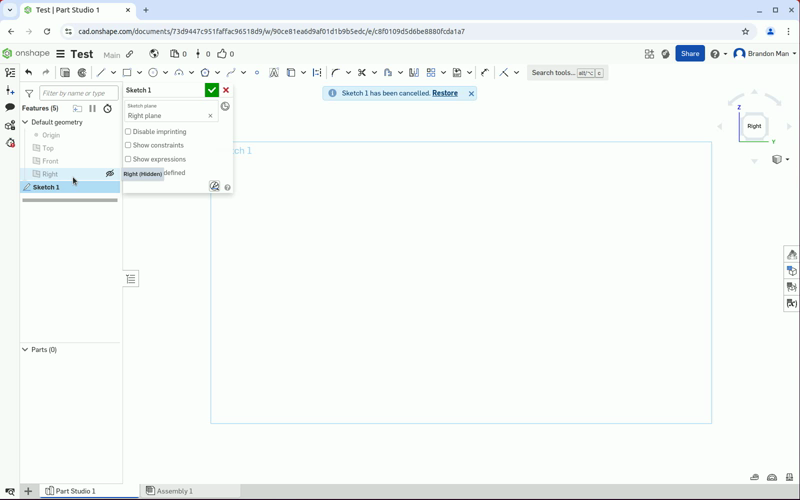
mouse_move(73, 352)
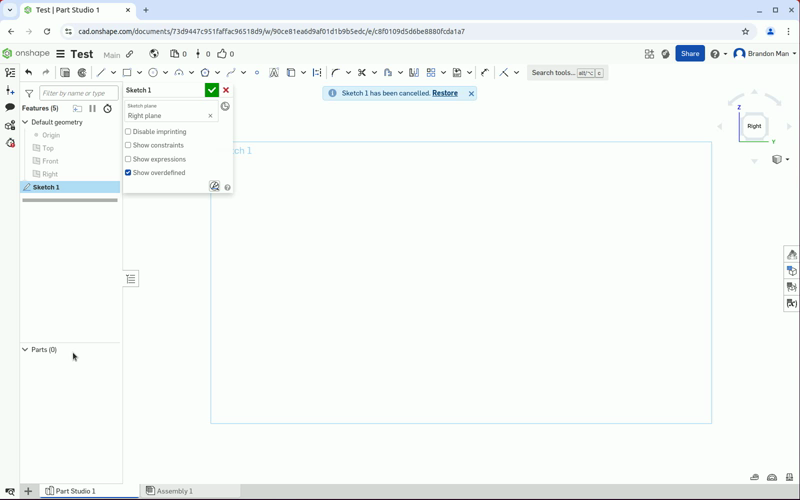
key(y)
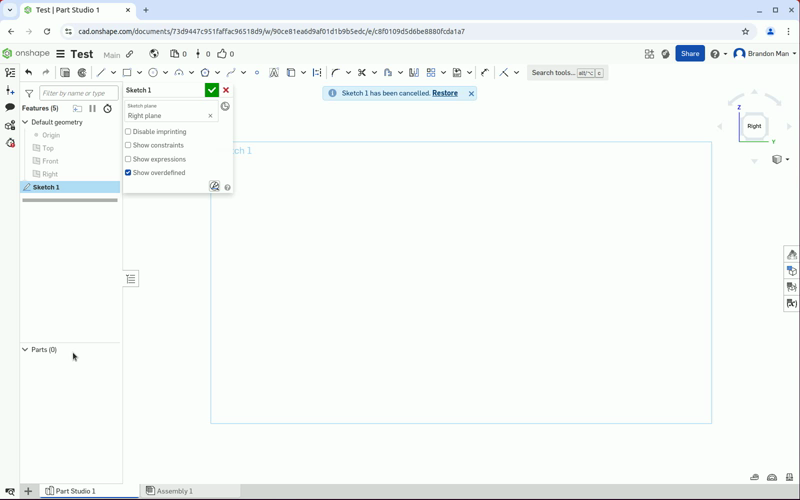
key(l)
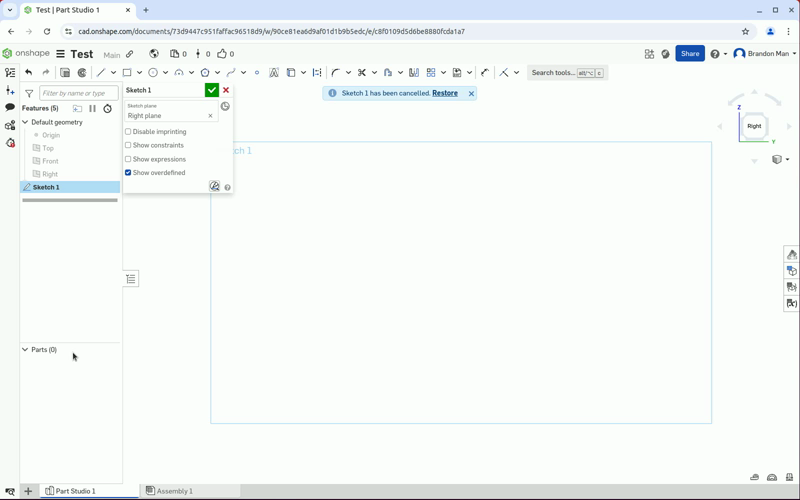
key_down(shift)
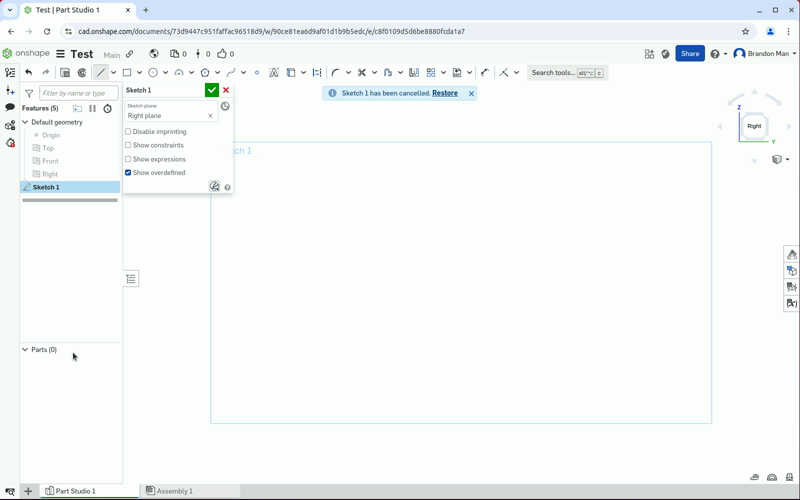
mouse_move(460, 288)
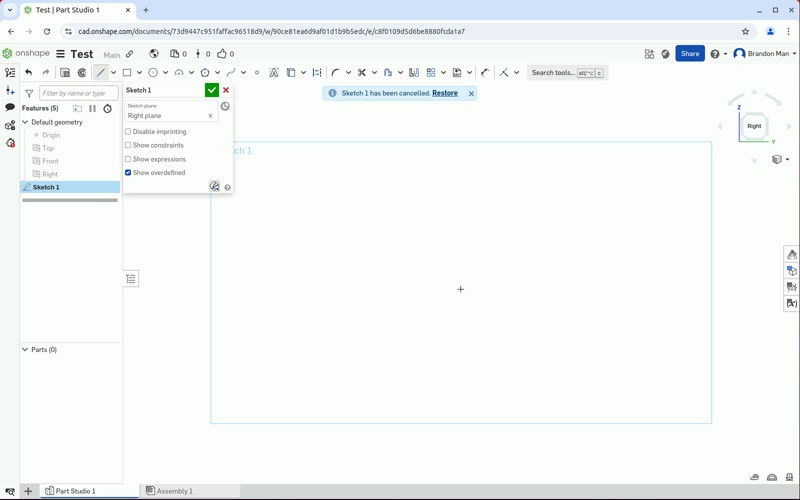
click(460, 288)
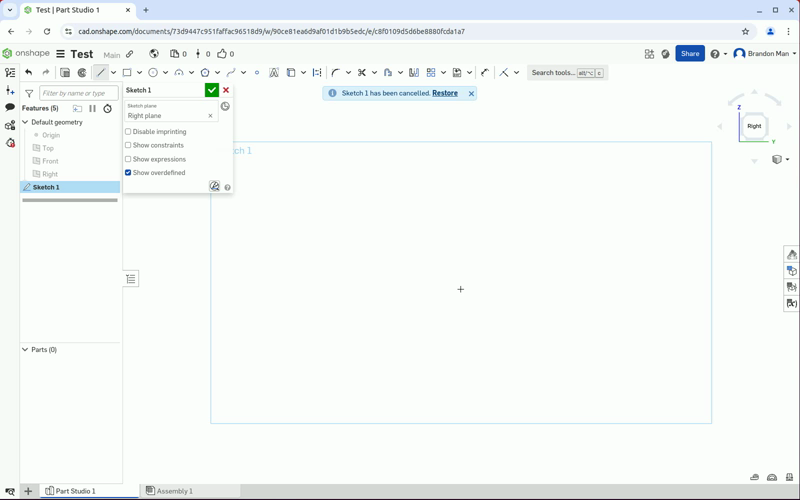
key_up(shift)
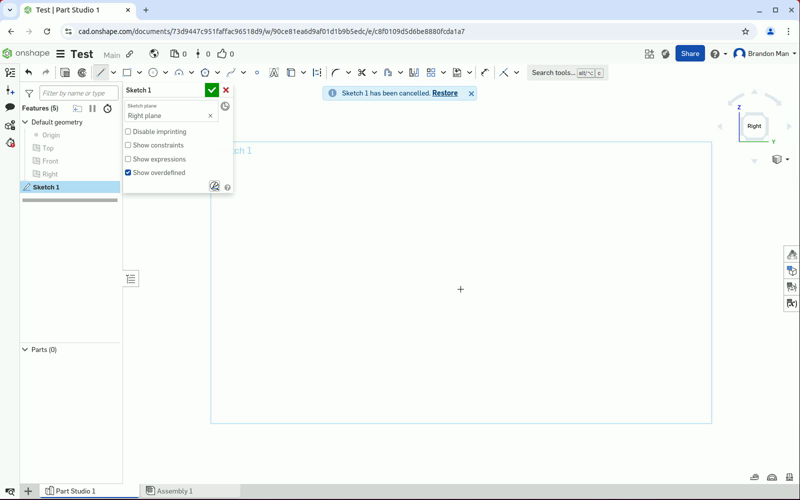
key_down(shift)
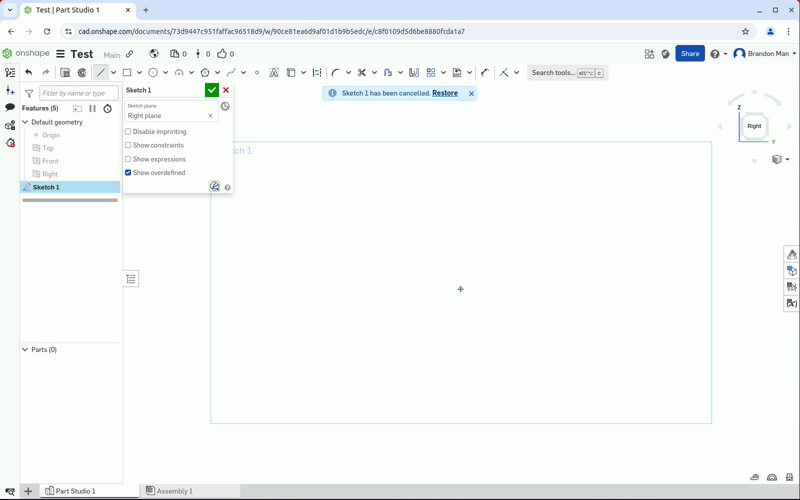
mouse_move(490, 288)
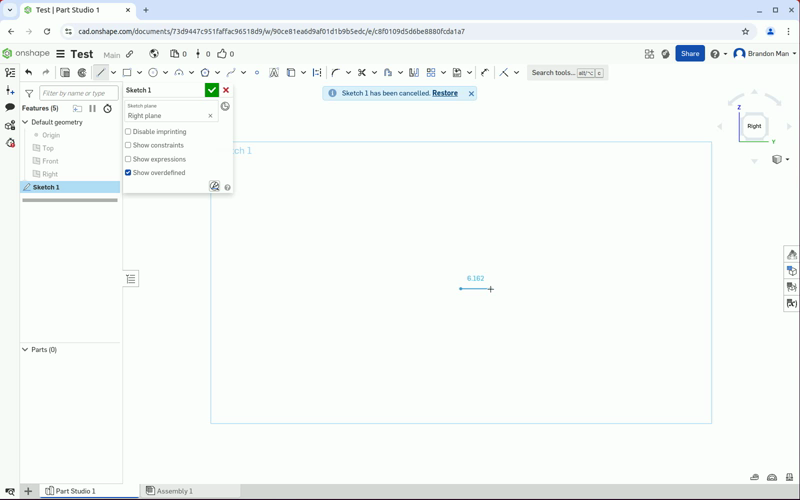
mouse_move(510, 282)
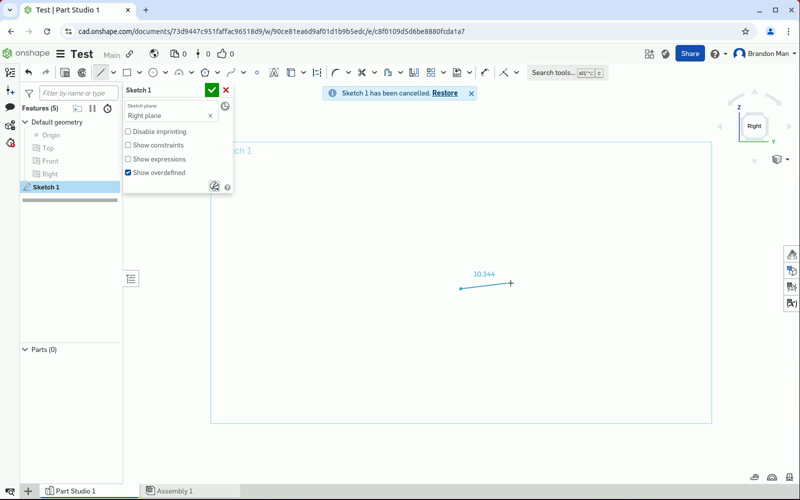
click(510, 282)
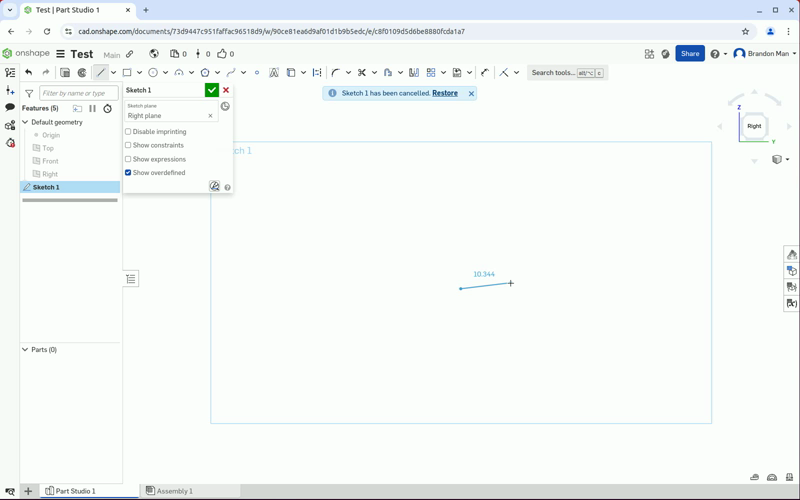
key_up(shift)
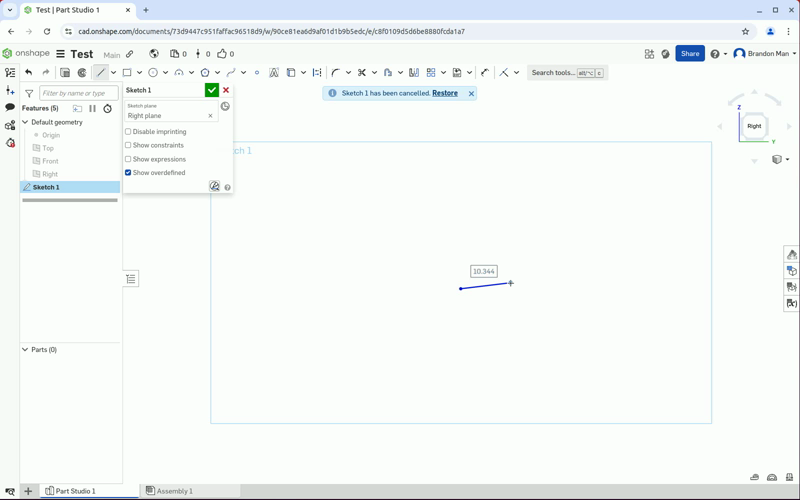
key_down(shift)
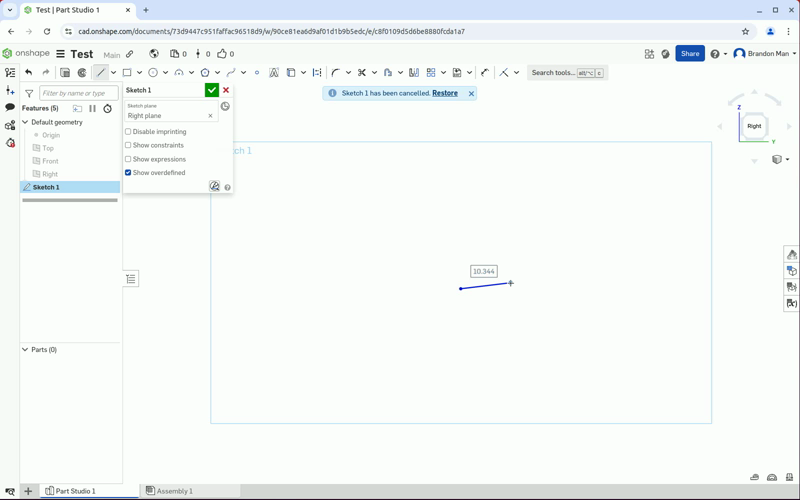
mouse_move(540, 282)
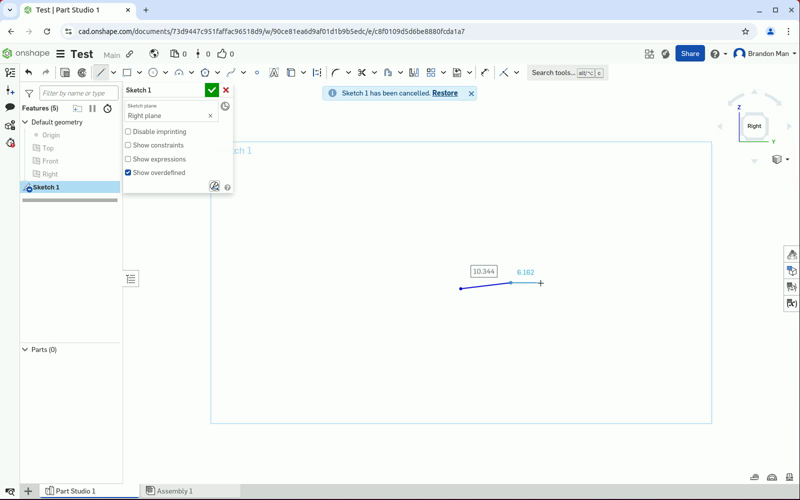
mouse_move(460, 276)
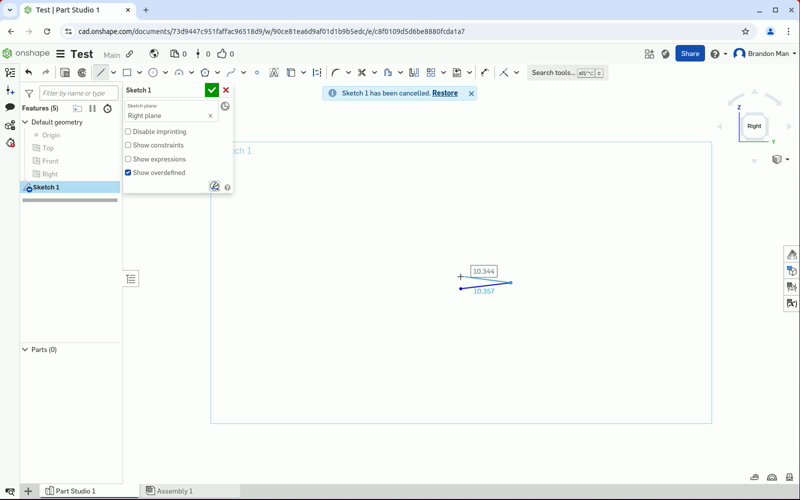
click(460, 276)
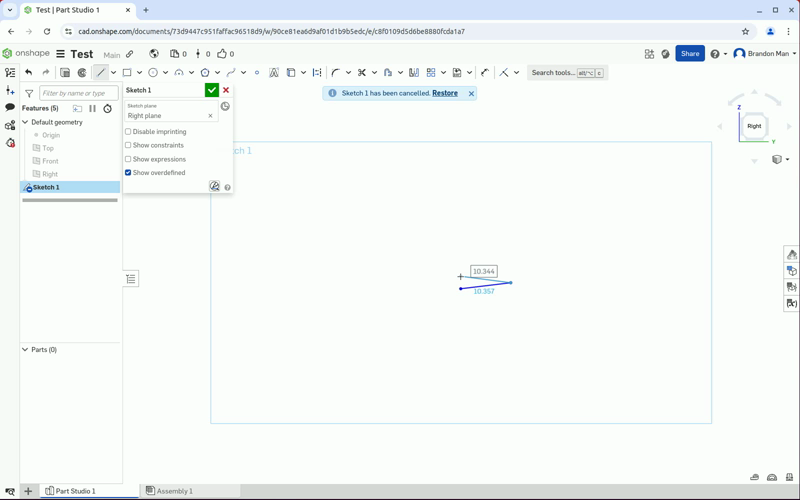
key_up(shift)
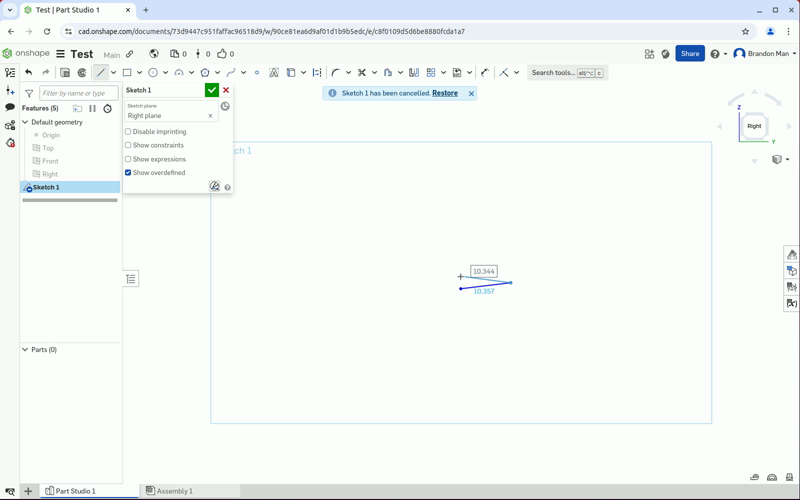
key(esc)
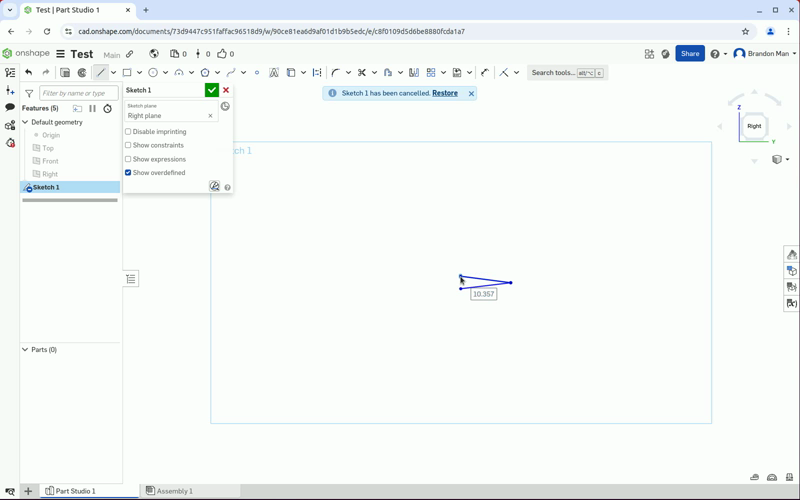
key(a)
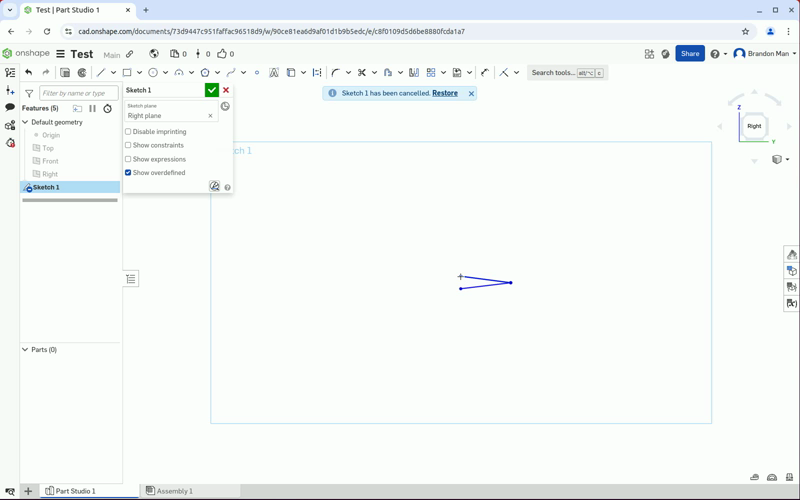
mouse_move(460, 276)
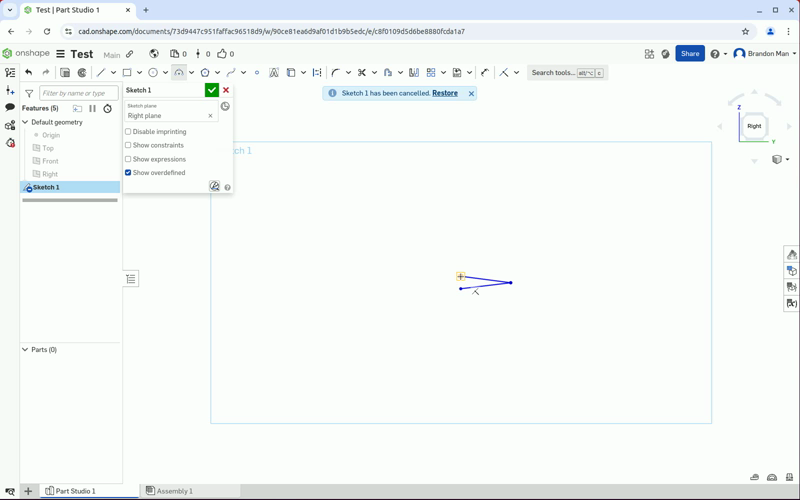
click(460, 276)
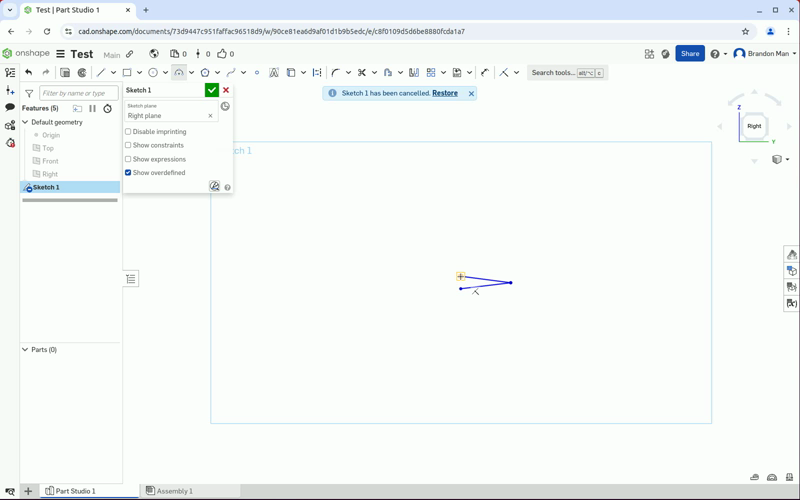
mouse_move(460, 288)
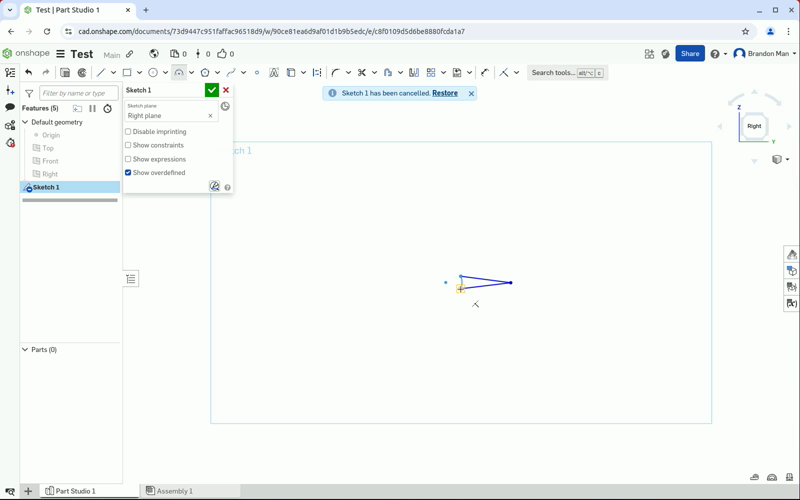
click(460, 288)
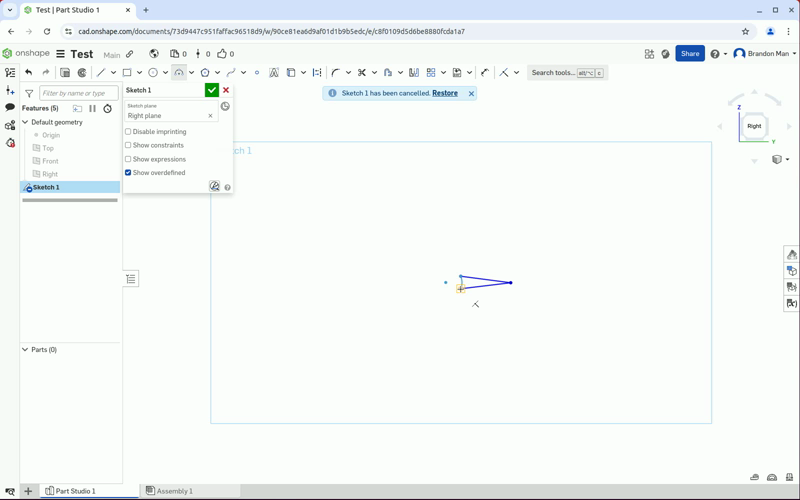
key_down(shift)
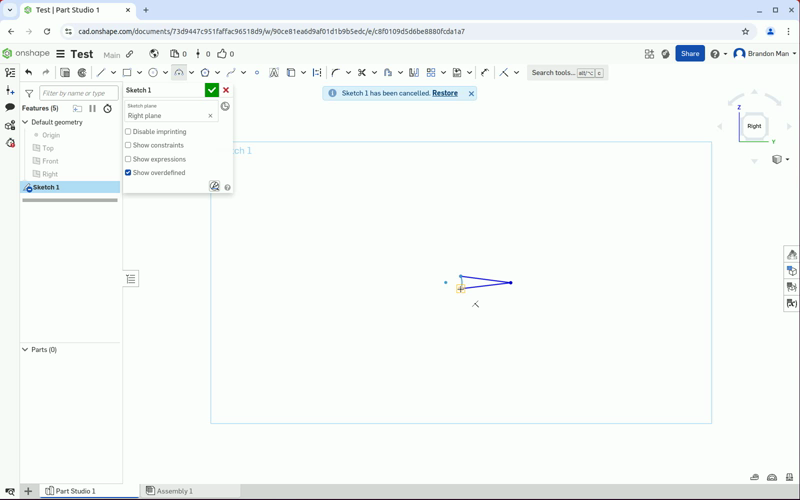
mouse_move(454, 282)
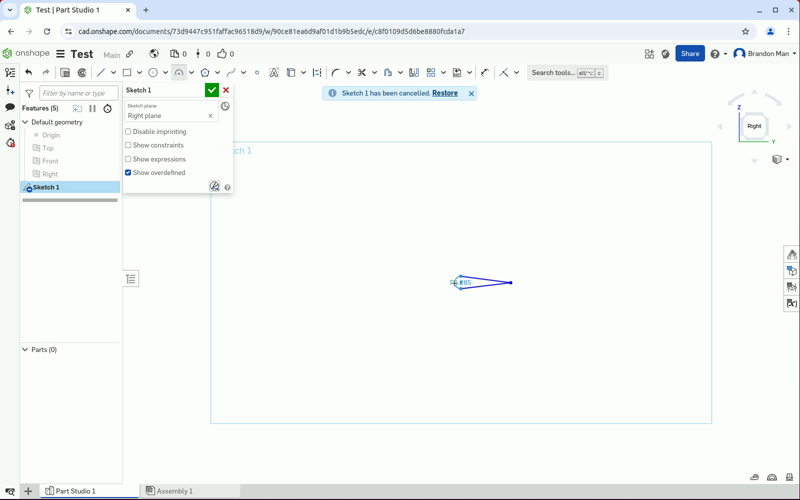
click(454, 282)
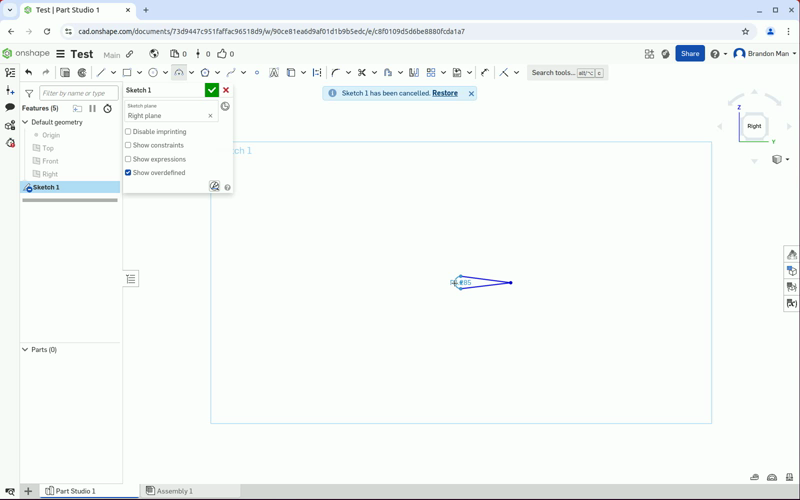
key_up(shift)
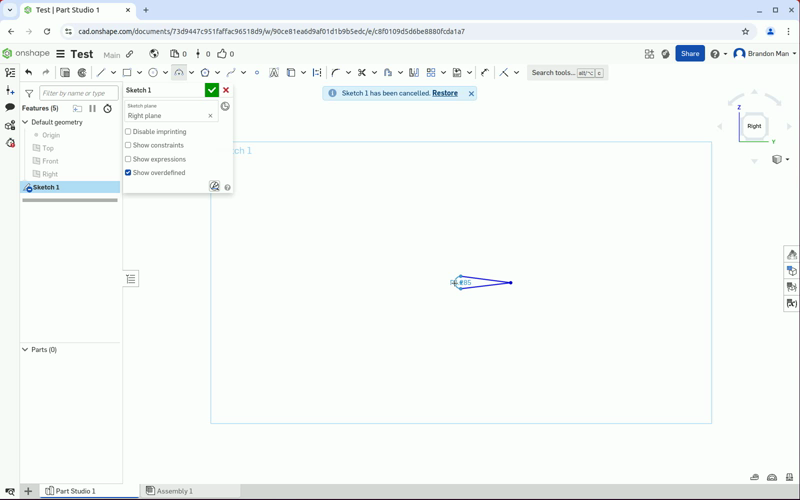
key(esc)
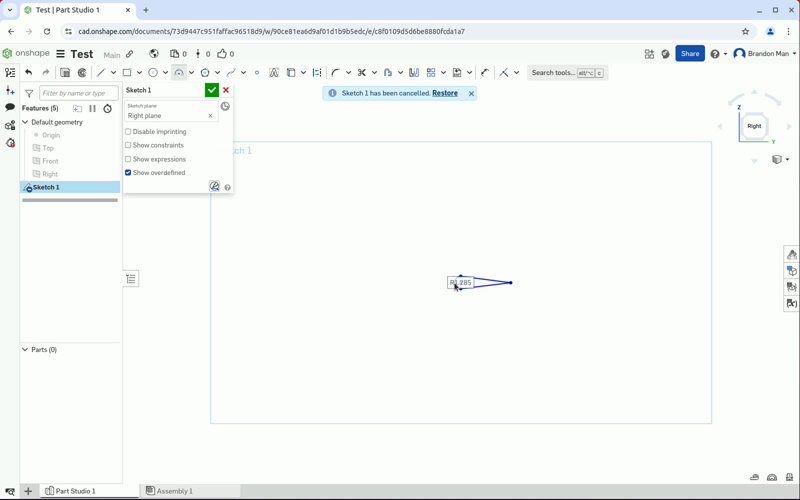
key(l)
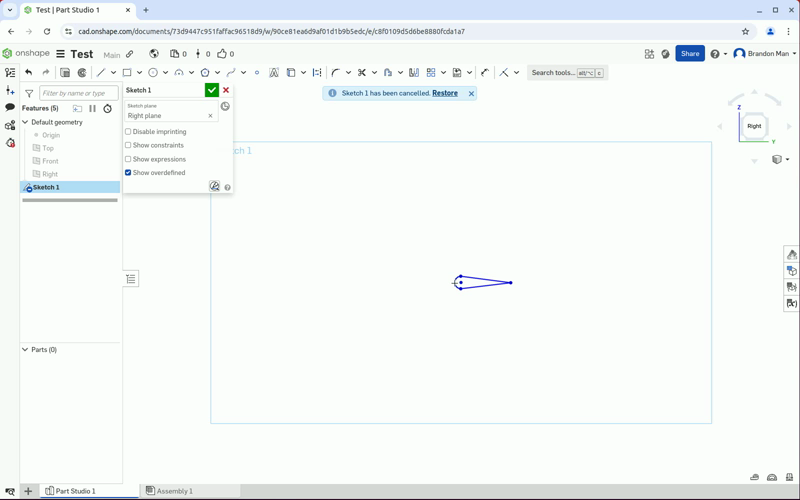
key_down(shift)
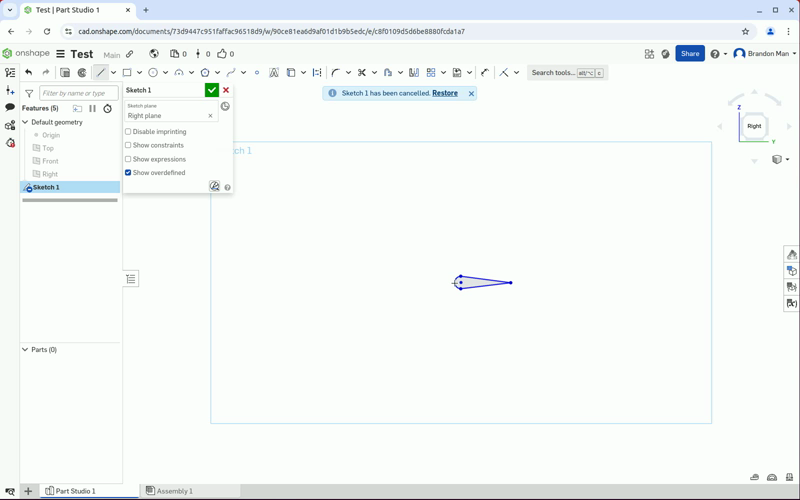
mouse_move(461, 286)
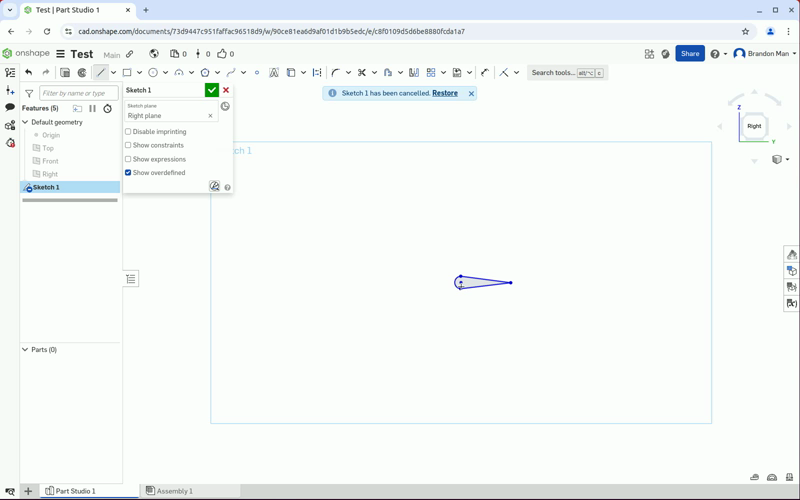
scroll(6)
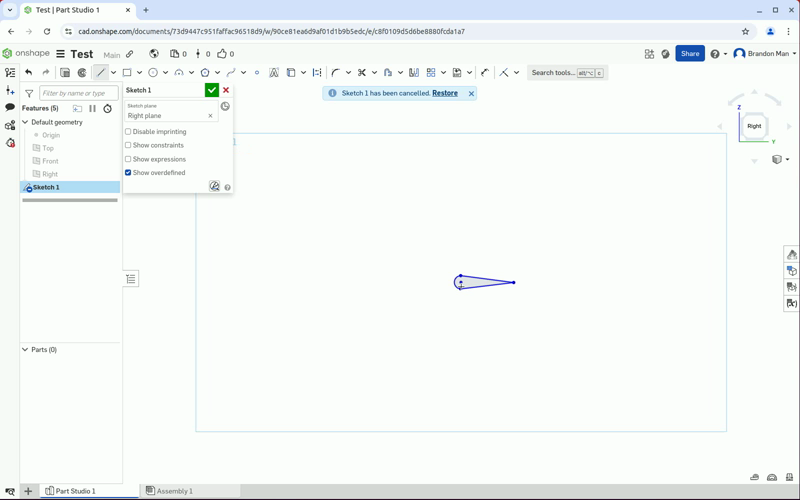
scroll(6)
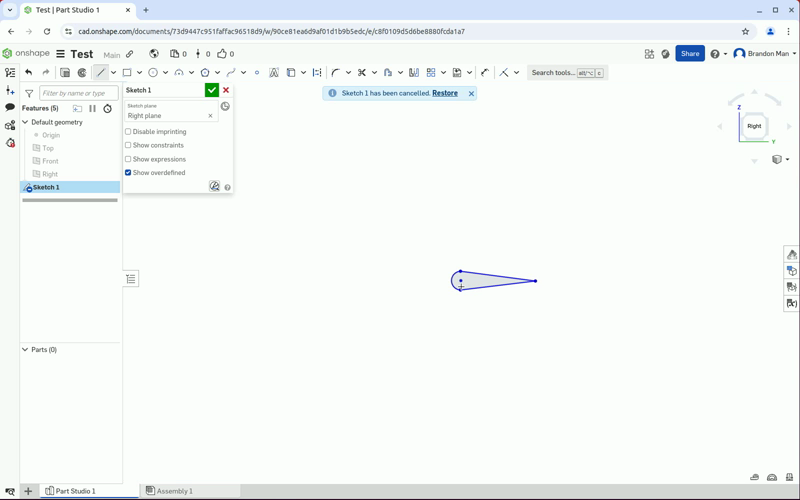
scroll(6)
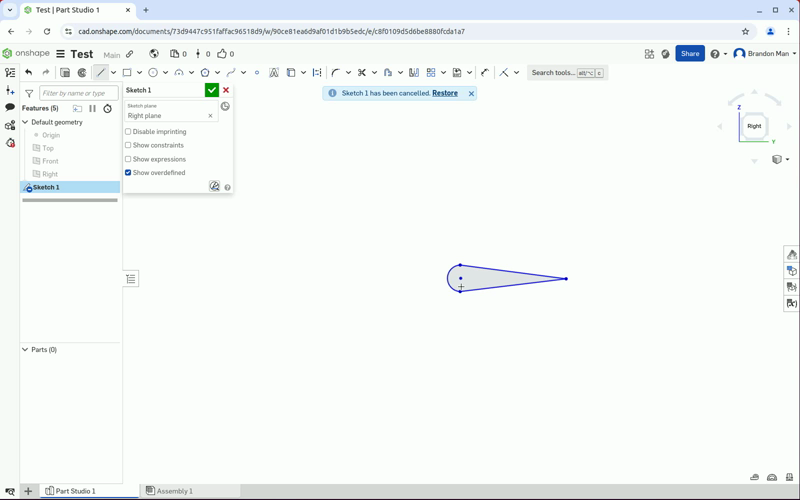
scroll(6)
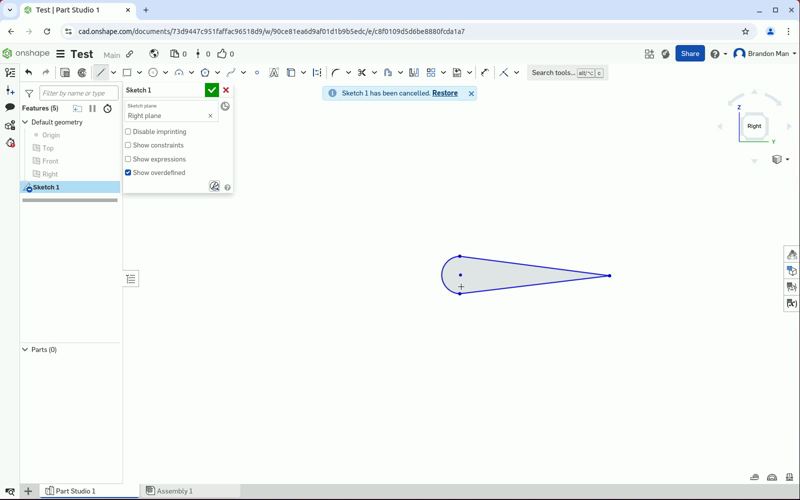
scroll(6)
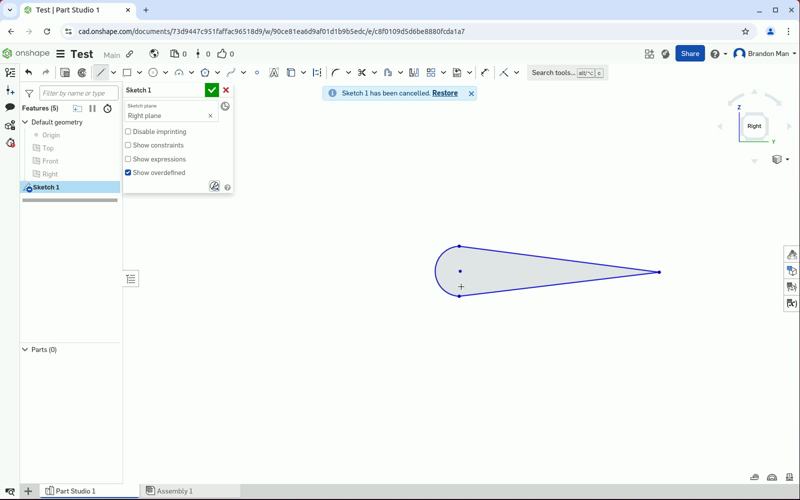
scroll(6)
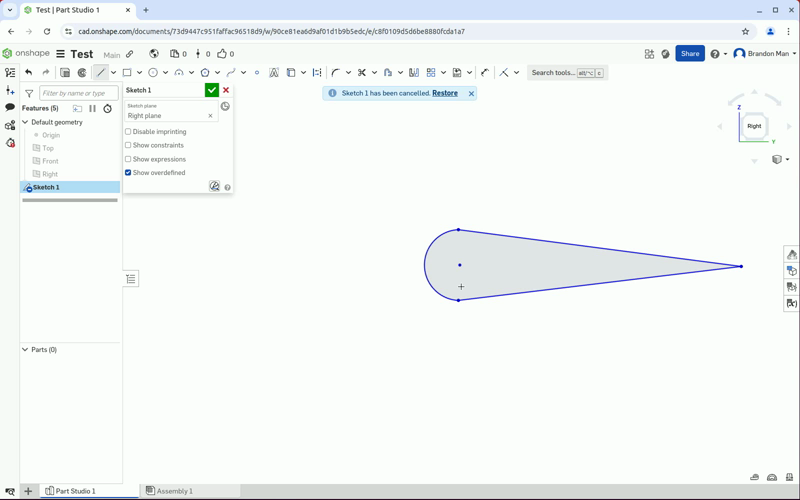
scroll(6)
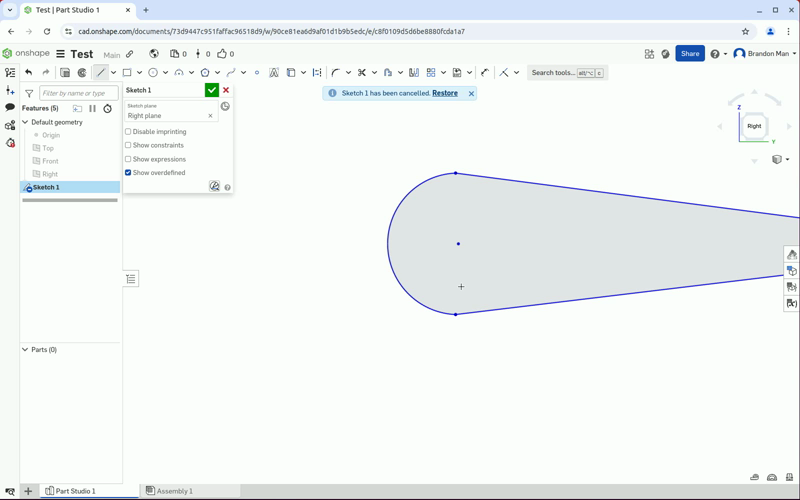
click(461, 286)
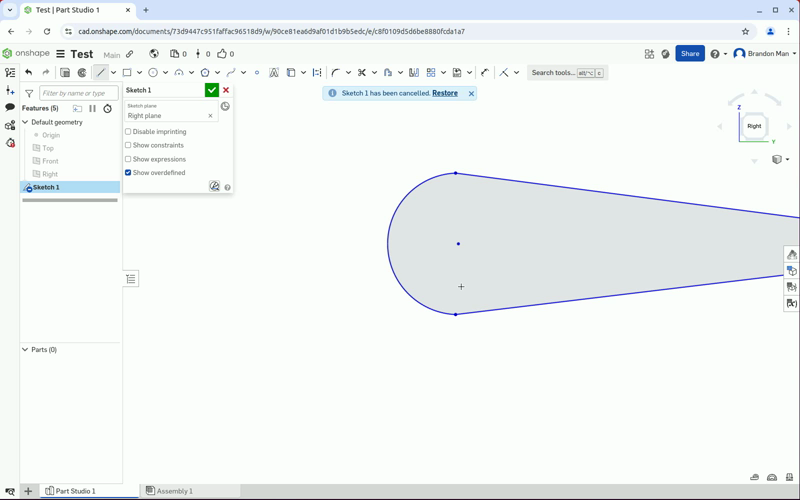
scroll(-6)
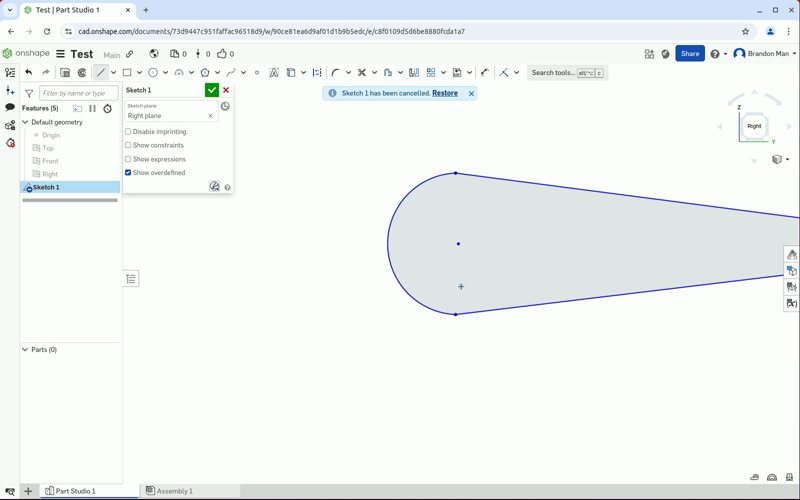
scroll(-6)
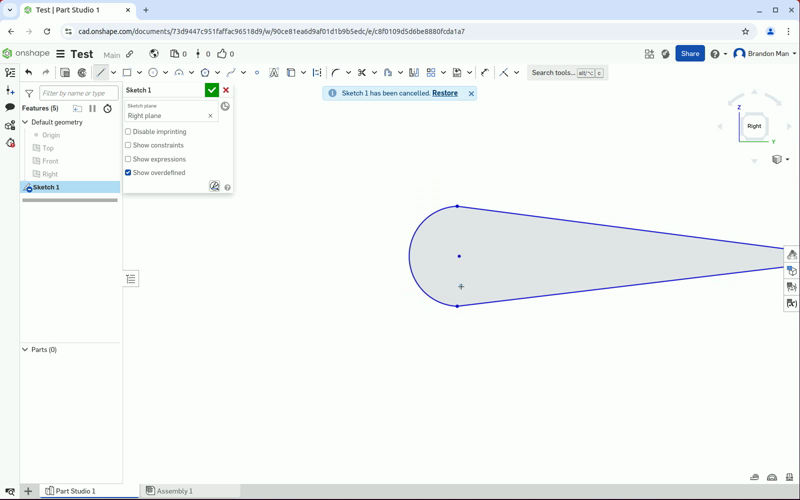
scroll(-6)
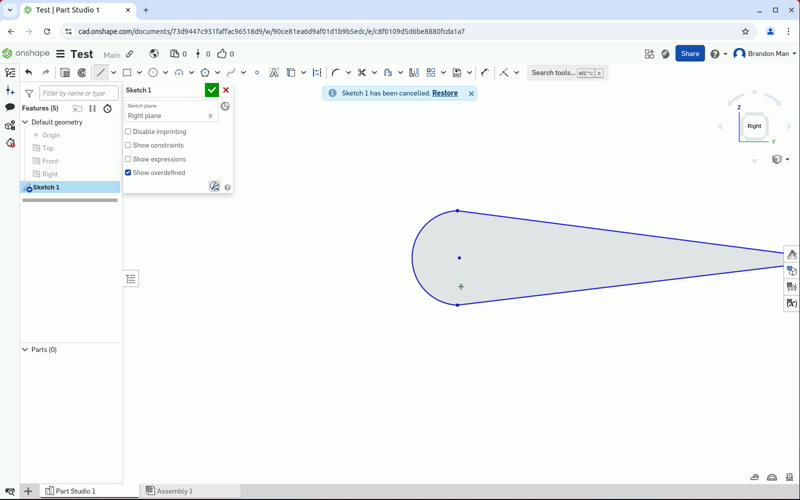
scroll(-6)
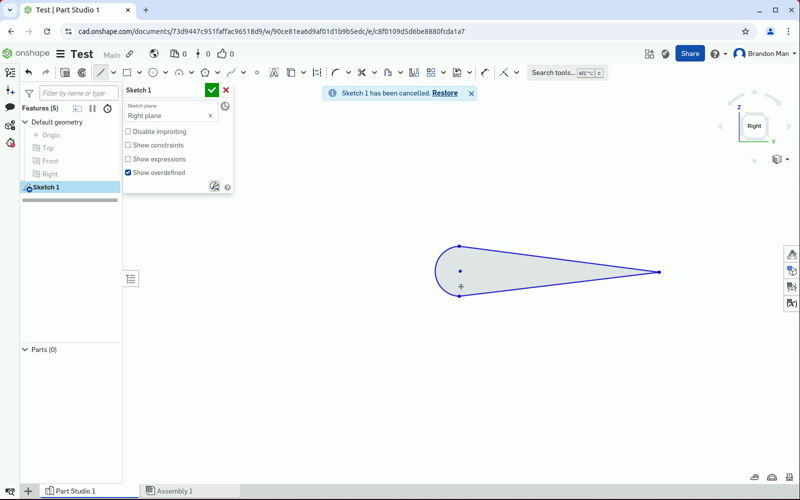
scroll(-6)
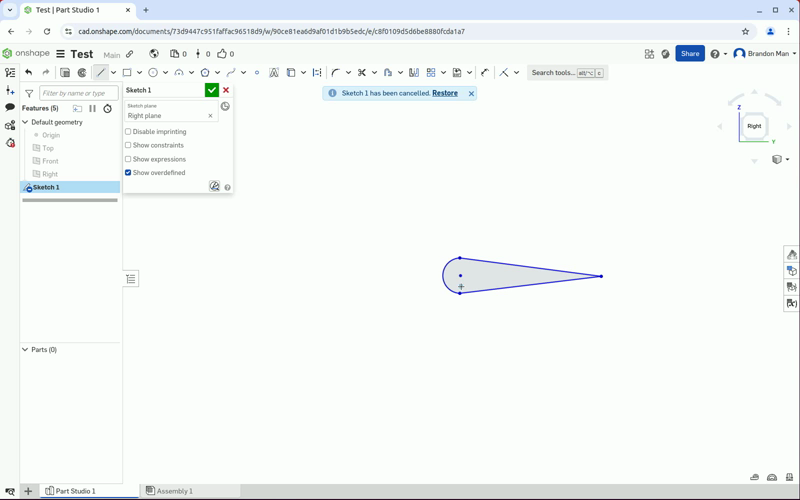
scroll(-6)
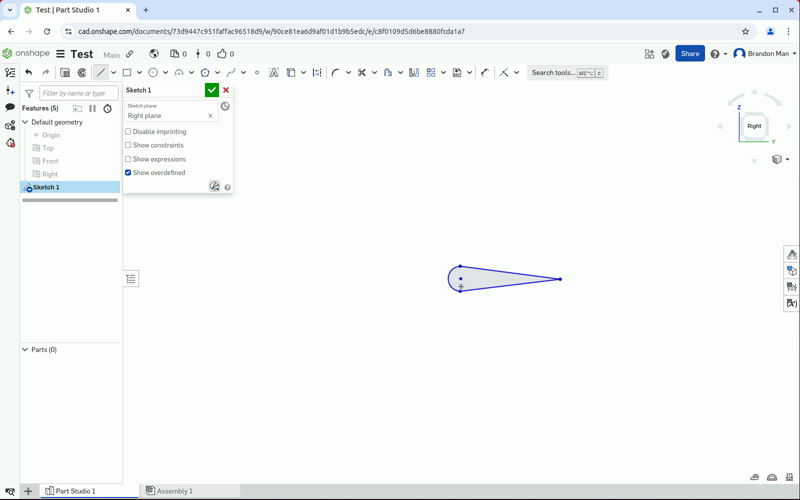
scroll(-6)
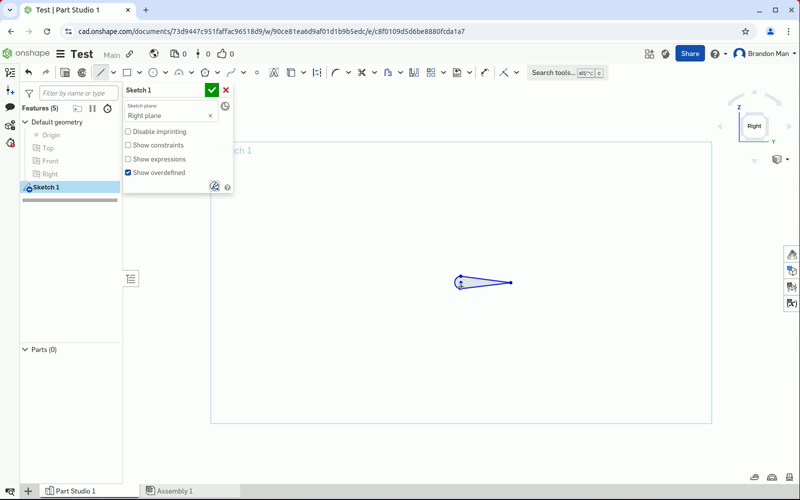
key_up(shift)
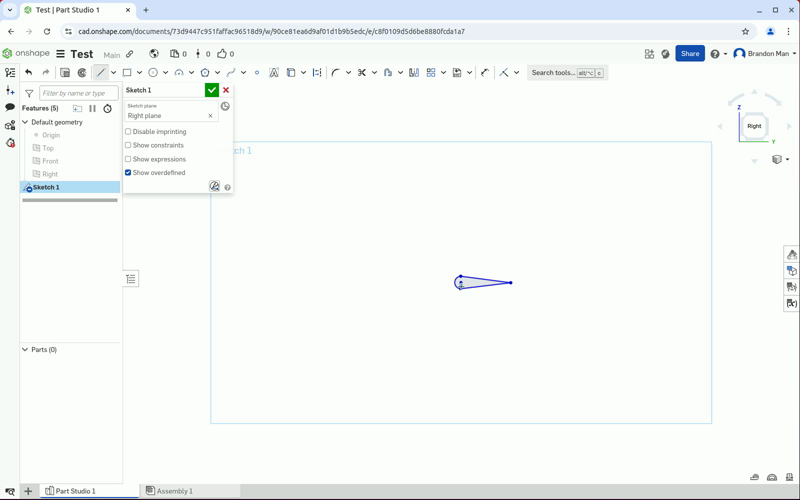
key_down(shift)
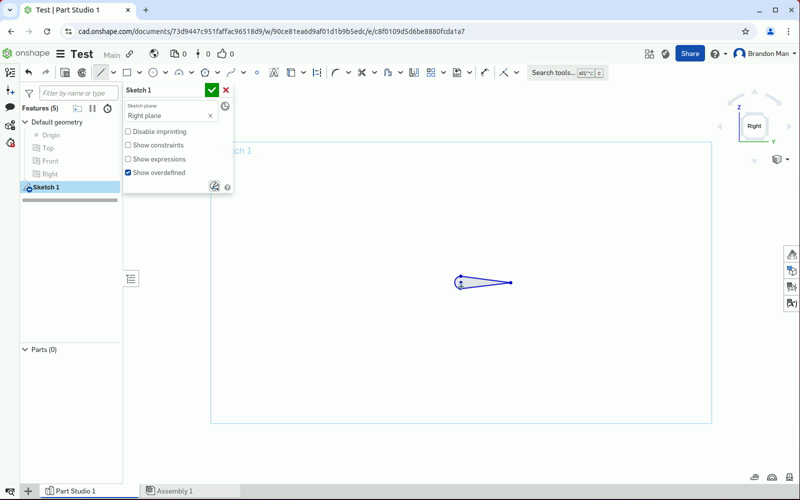
mouse_move(491, 286)
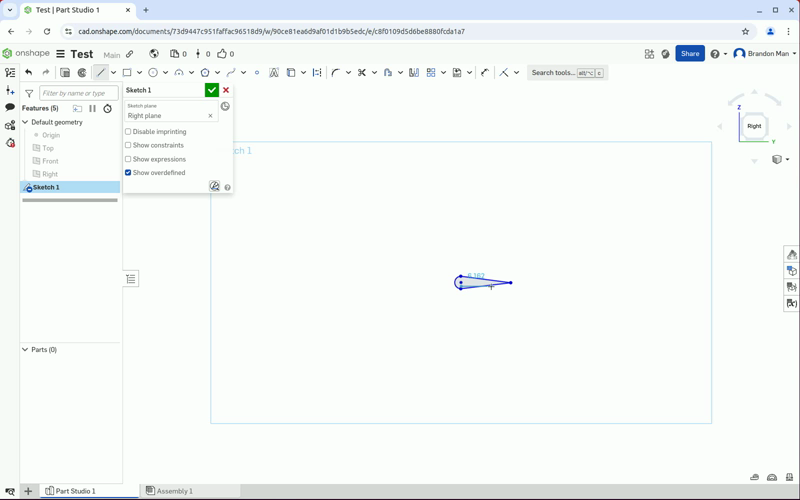
mouse_move(479, 284)
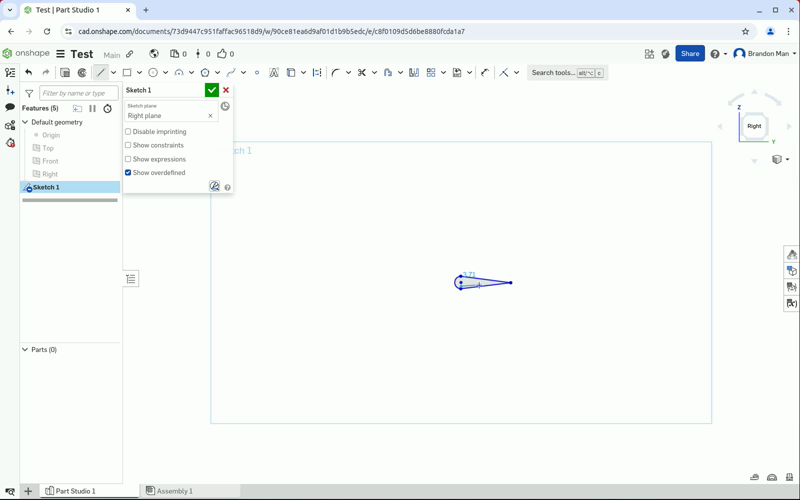
click(479, 284)
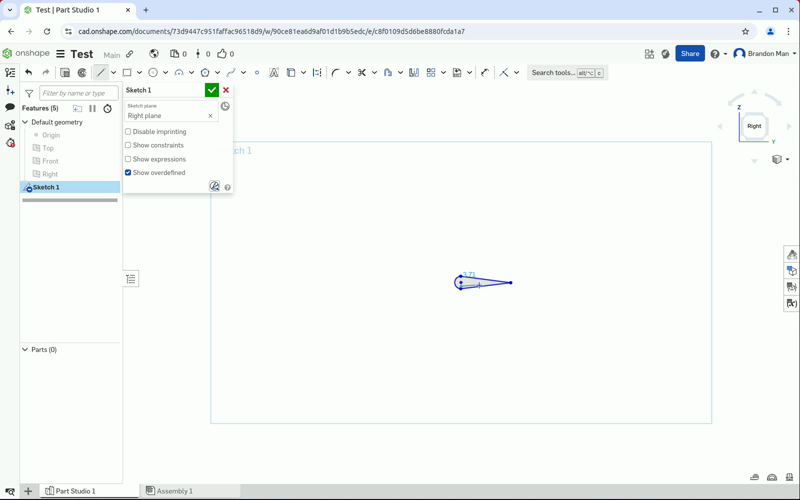
key_up(shift)
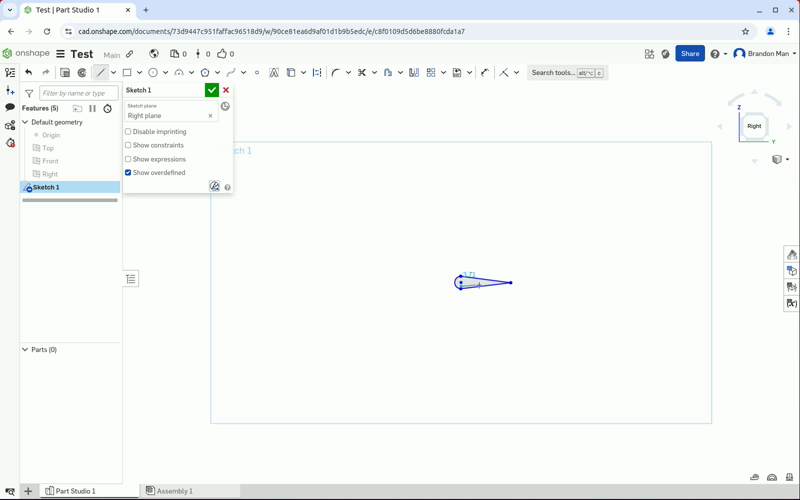
key(esc)
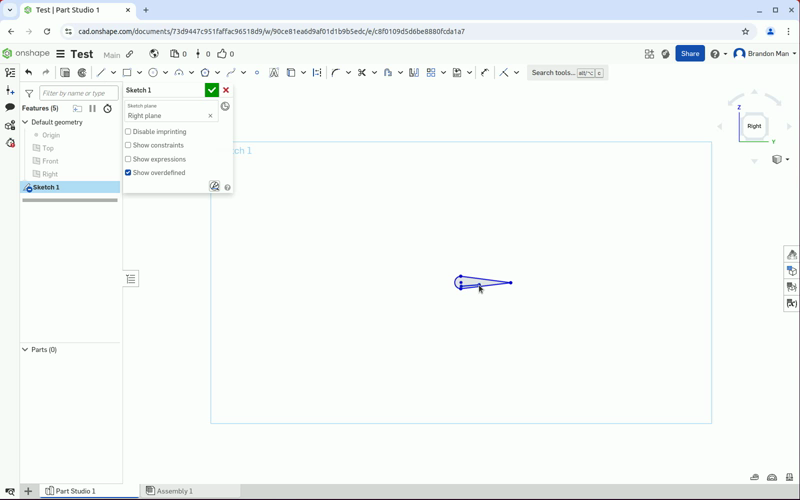
key(a)
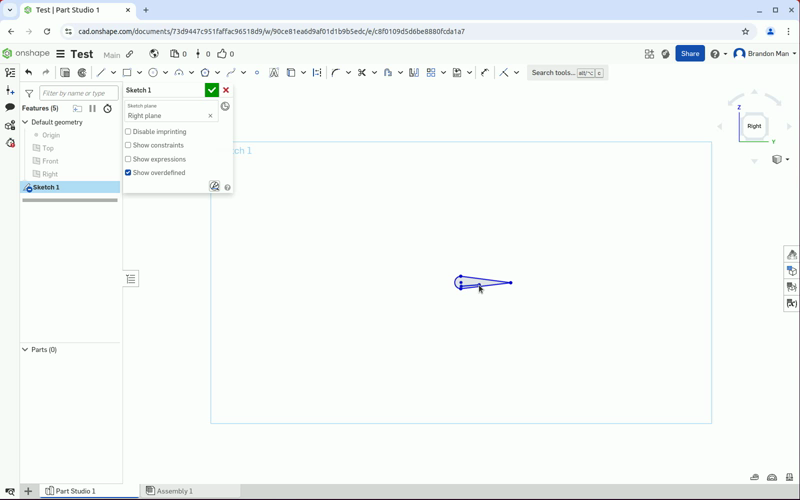
mouse_move(479, 284)
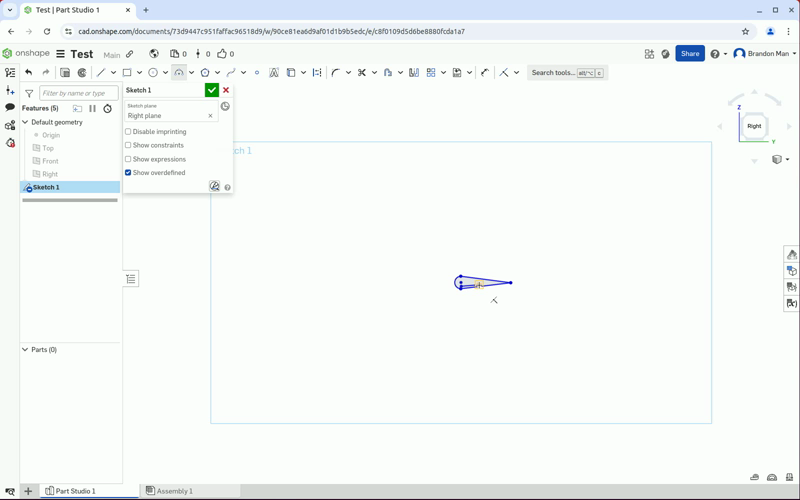
click(479, 284)
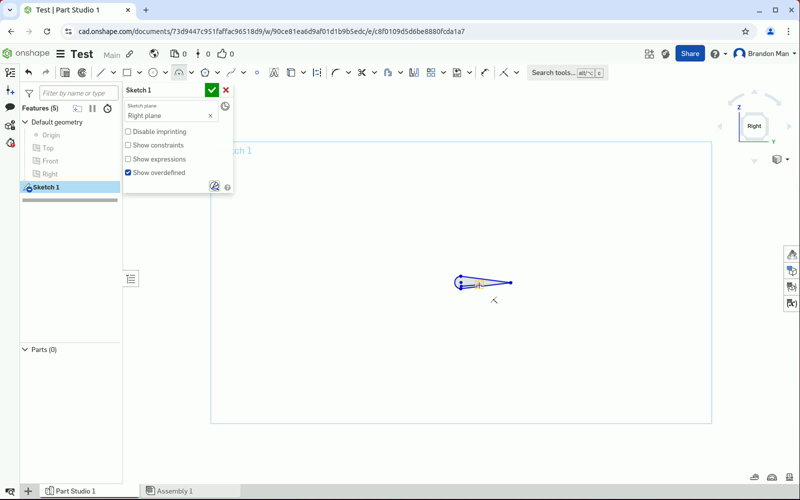
key_down(shift)
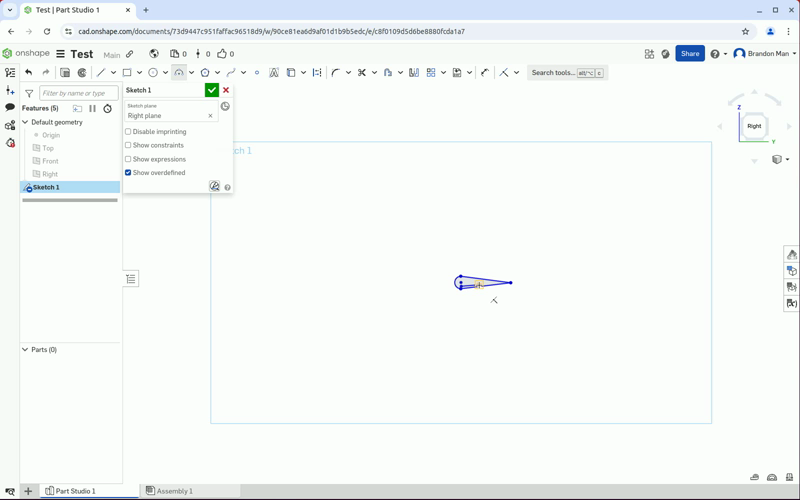
mouse_move(479, 280)
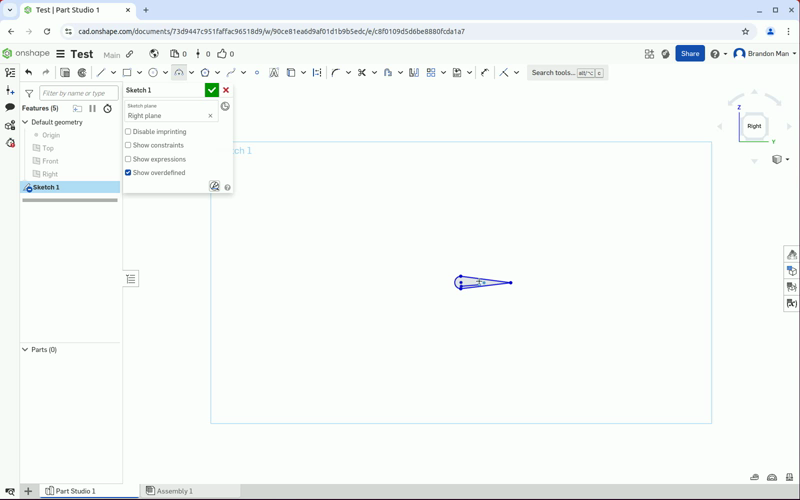
scroll(6)
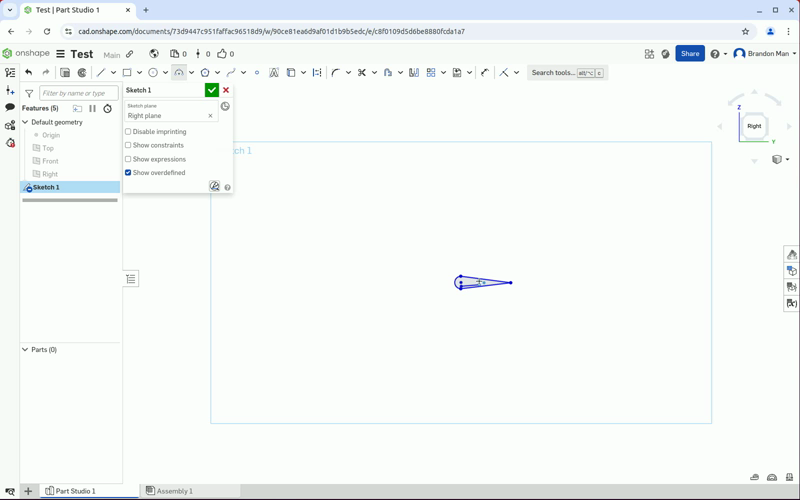
scroll(6)
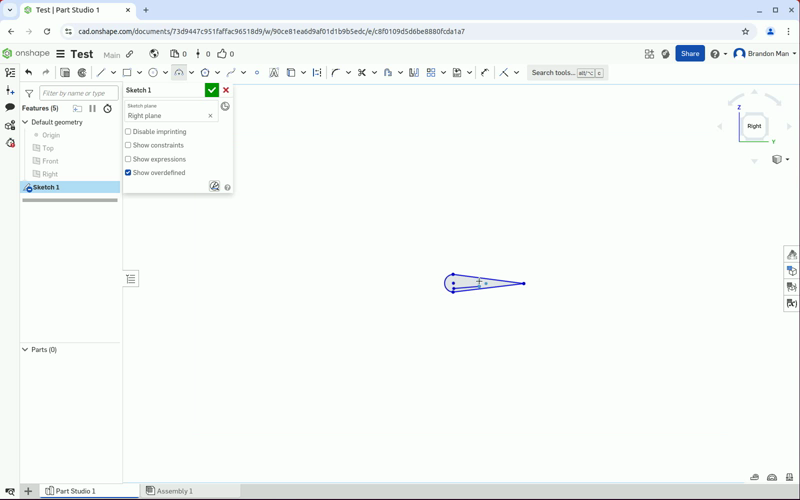
scroll(6)
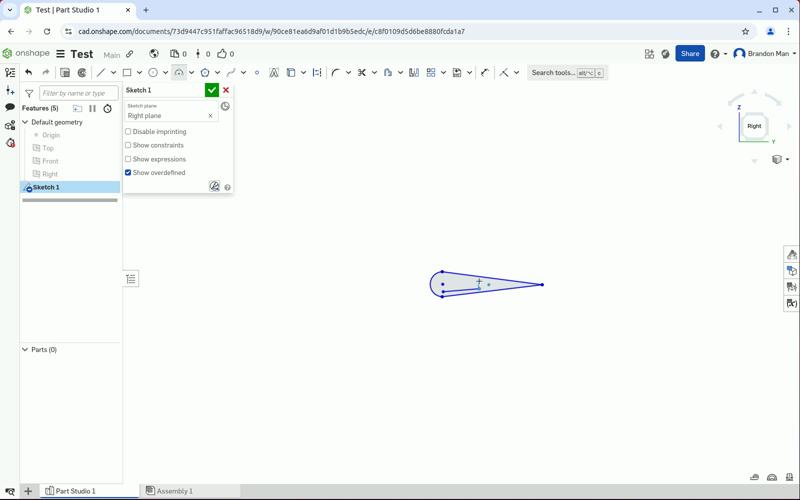
scroll(6)
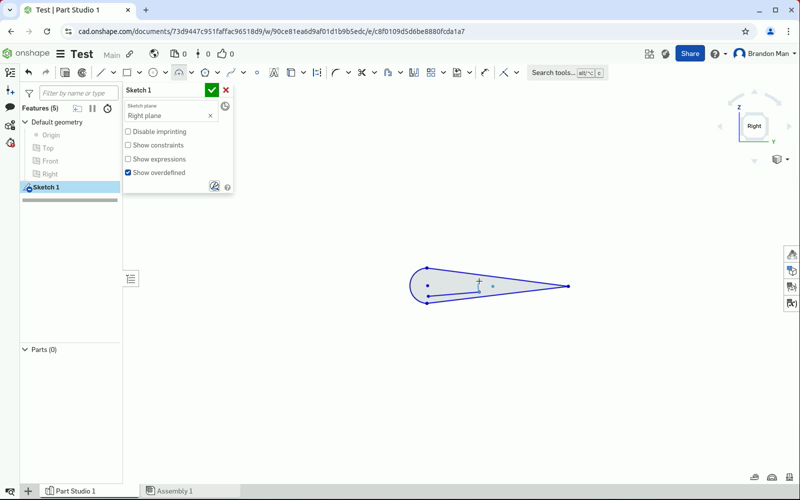
scroll(6)
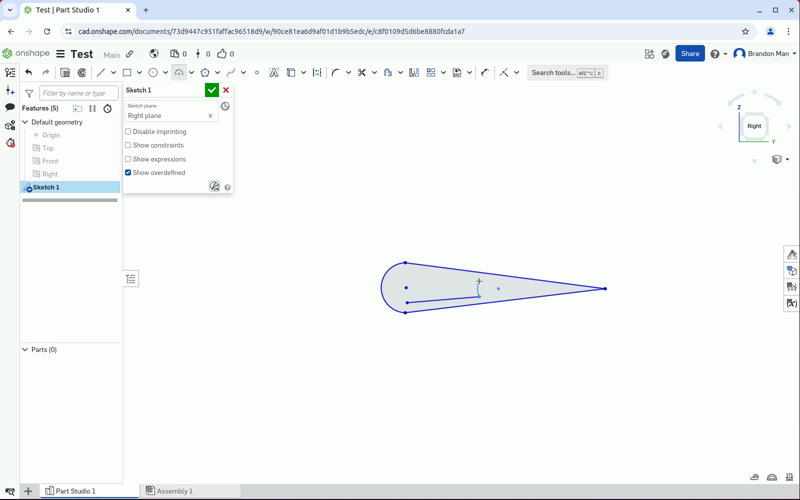
scroll(6)
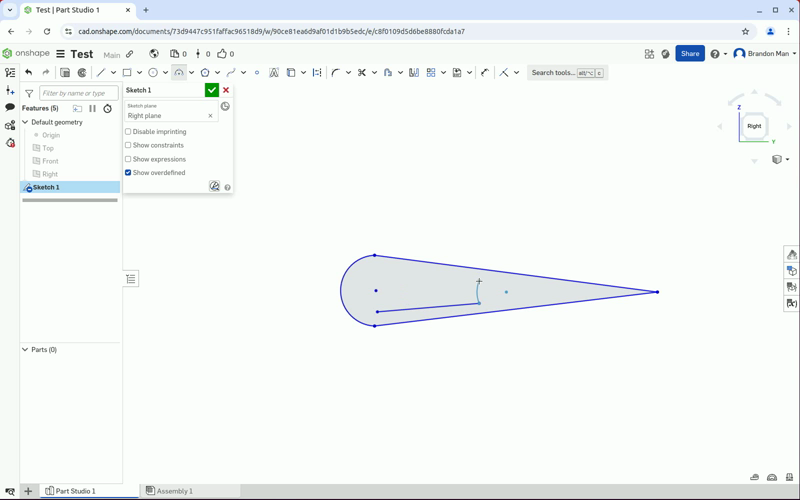
scroll(6)
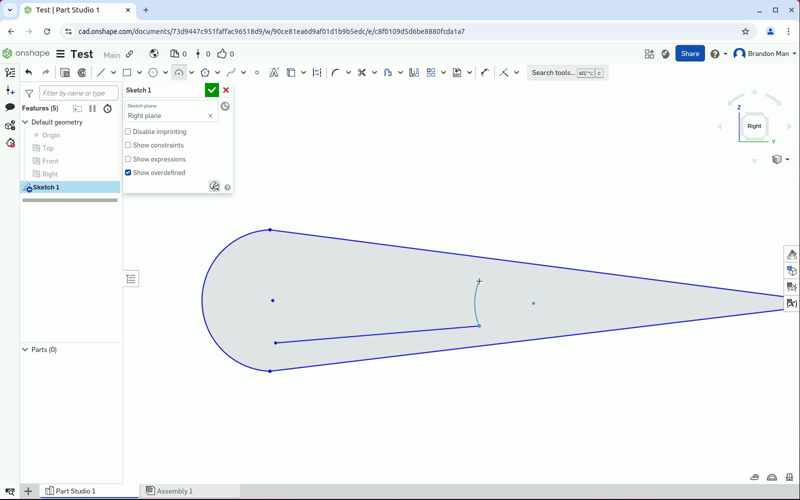
click(479, 280)
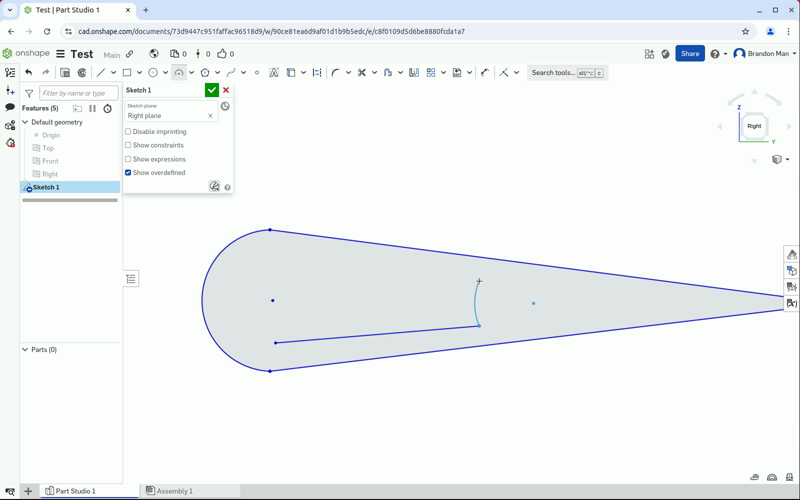
scroll(-6)
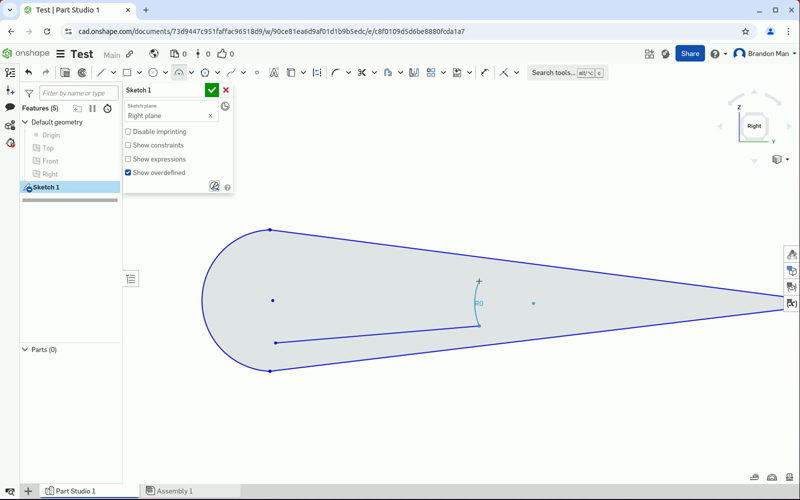
scroll(-6)
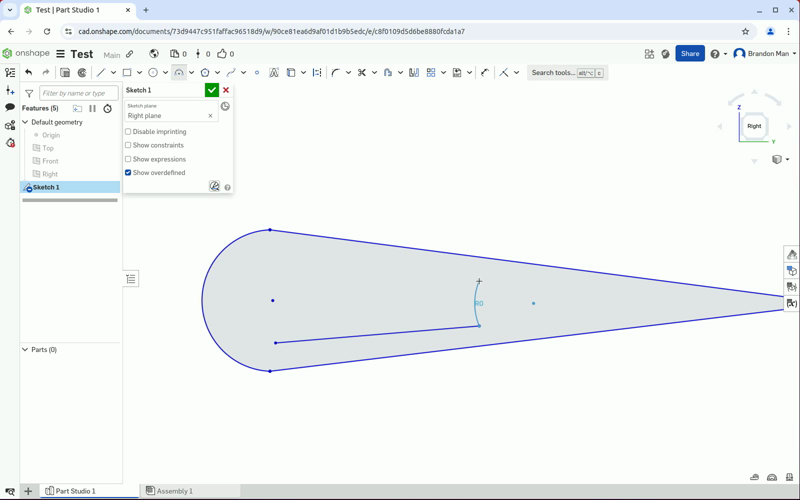
scroll(-6)
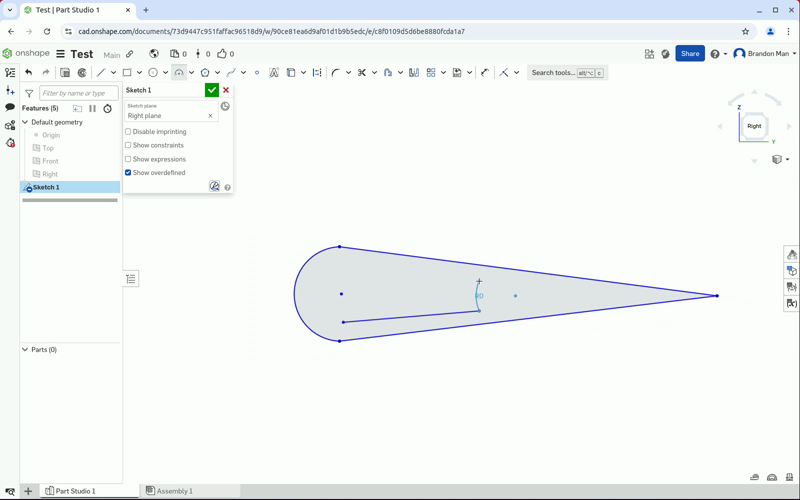
scroll(-6)
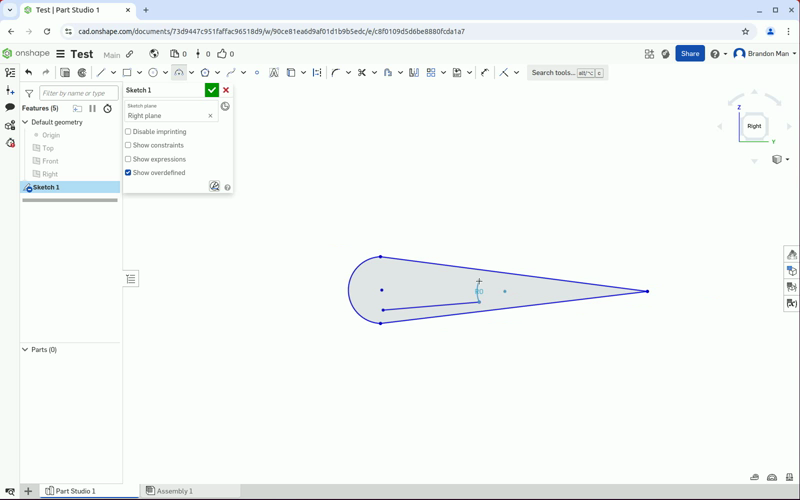
scroll(-6)
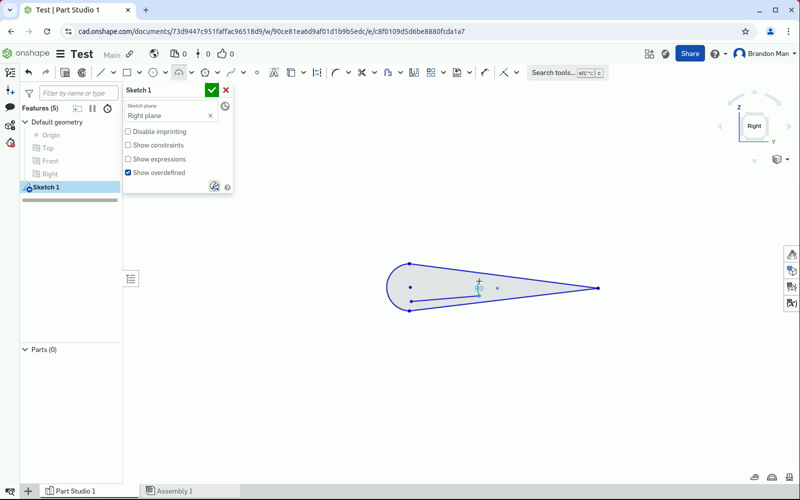
scroll(-6)
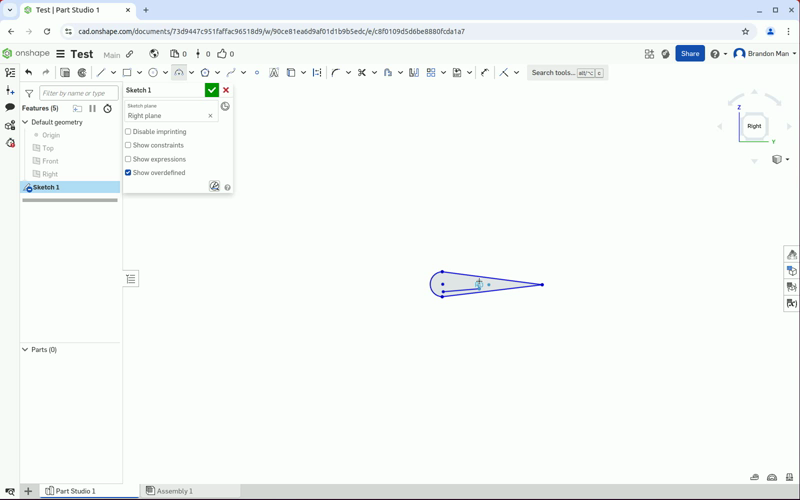
scroll(-6)
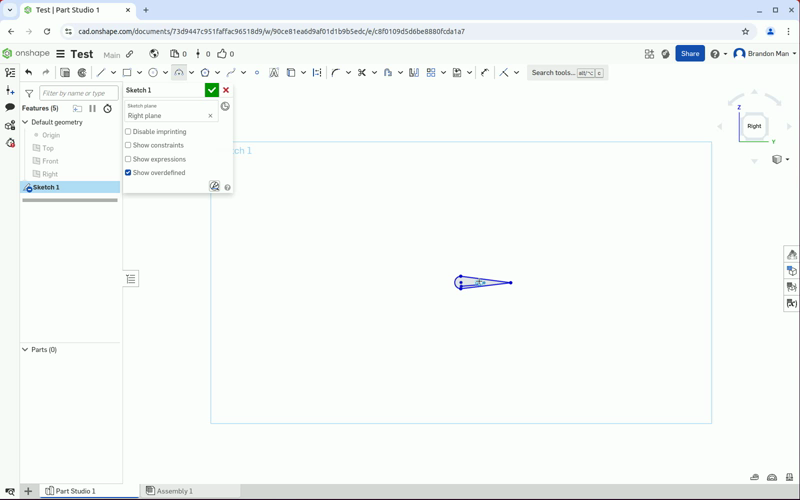
mouse_move(481, 282)
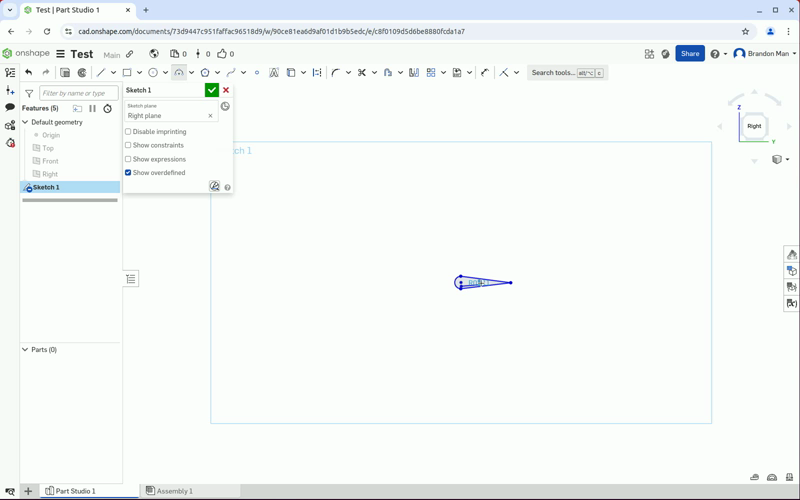
scroll(6)
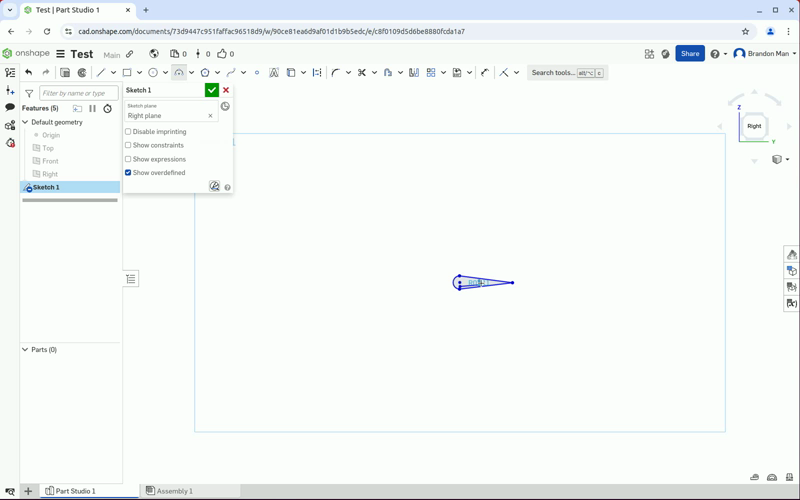
scroll(6)
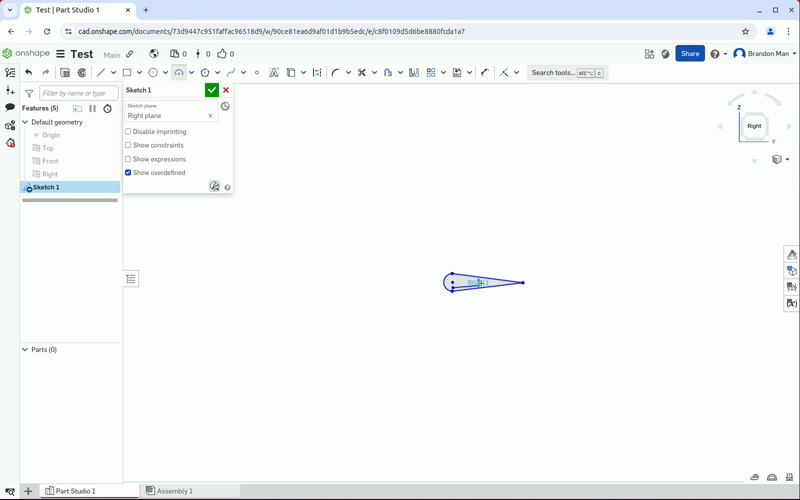
scroll(6)
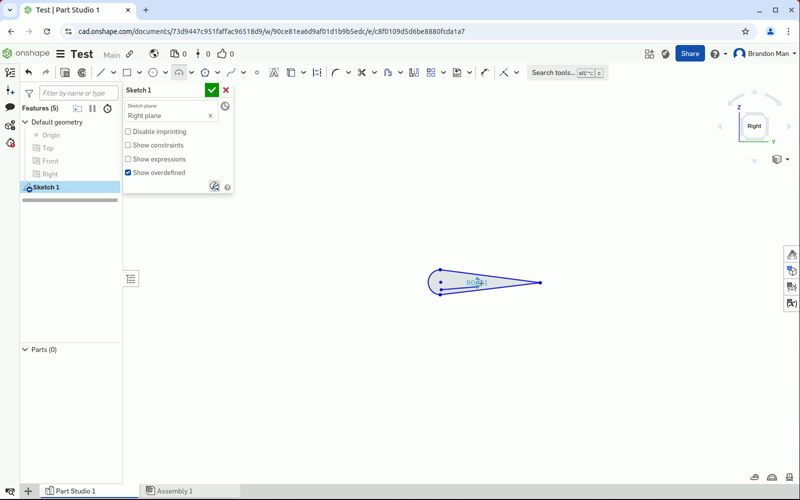
scroll(6)
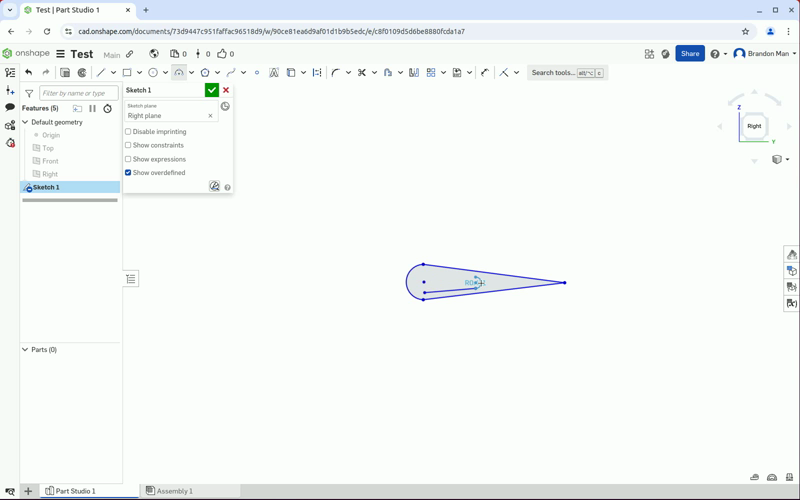
scroll(6)
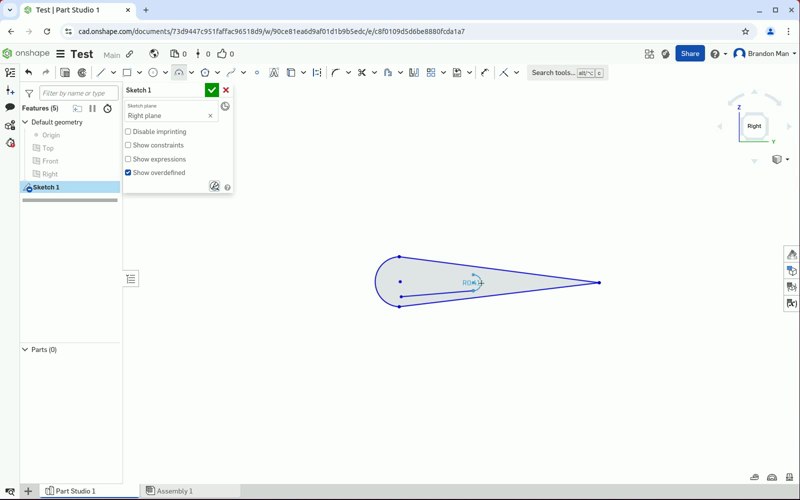
scroll(6)
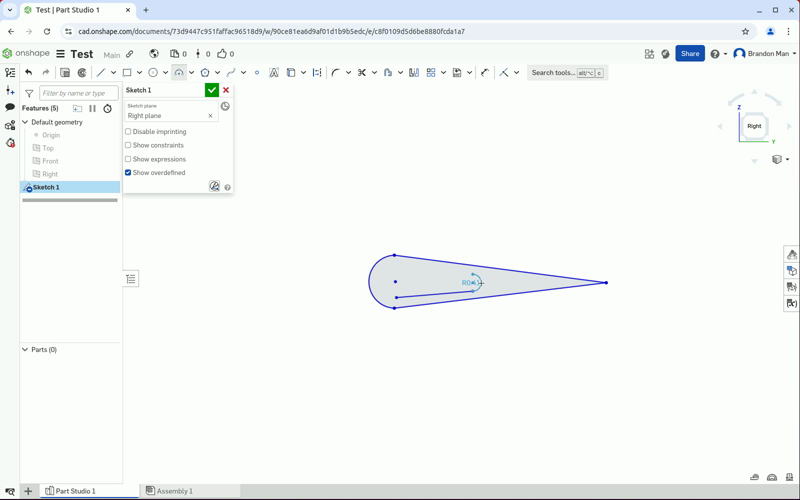
scroll(6)
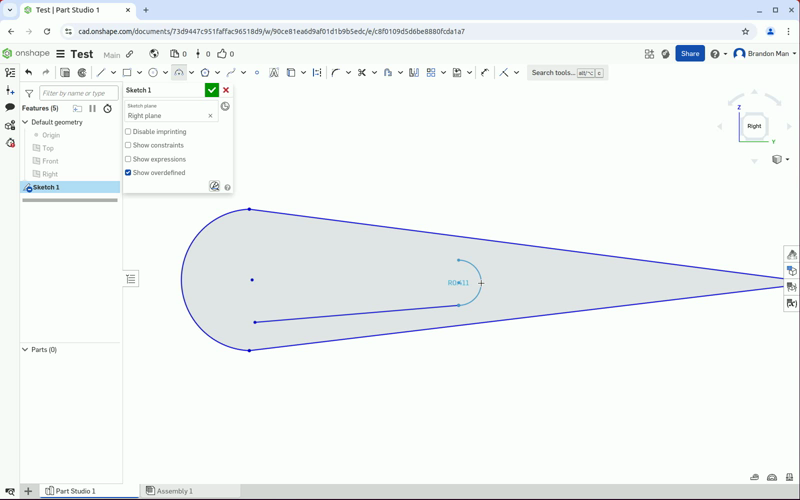
click(481, 282)
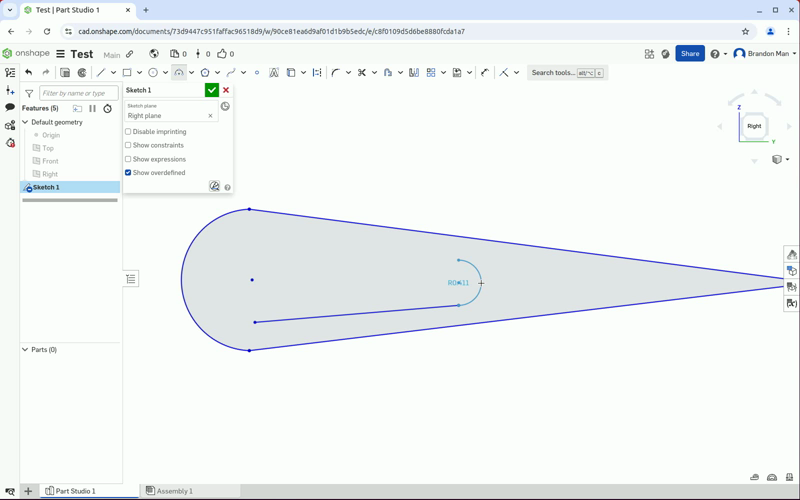
scroll(-6)
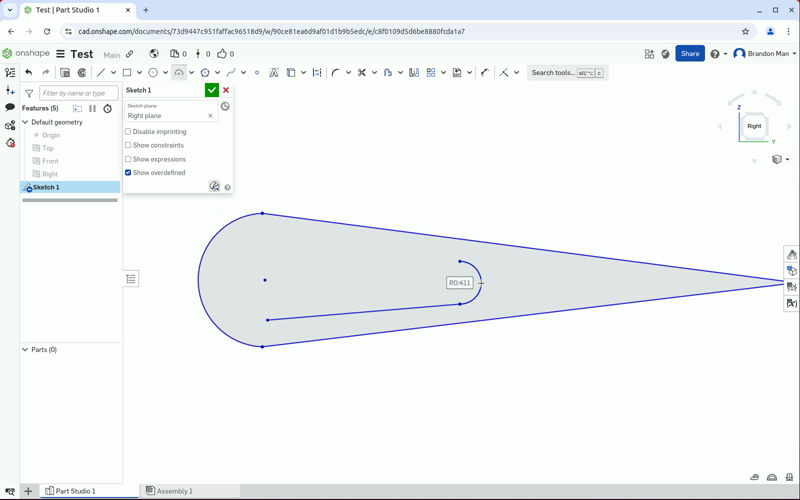
scroll(-6)
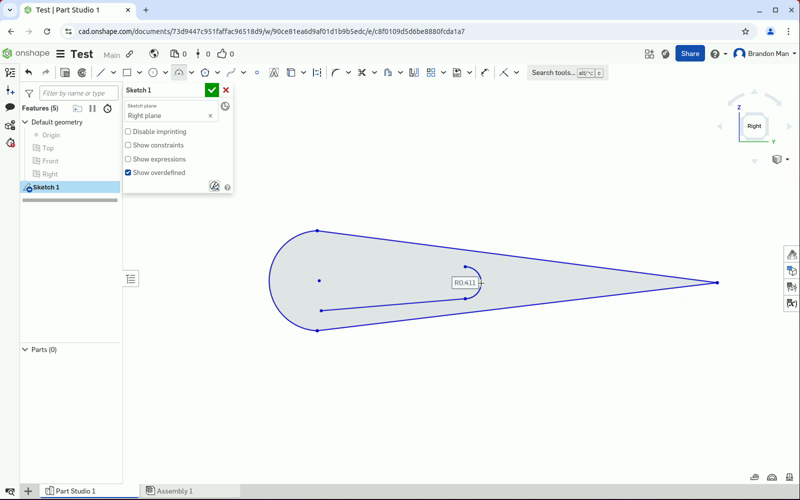
scroll(-6)
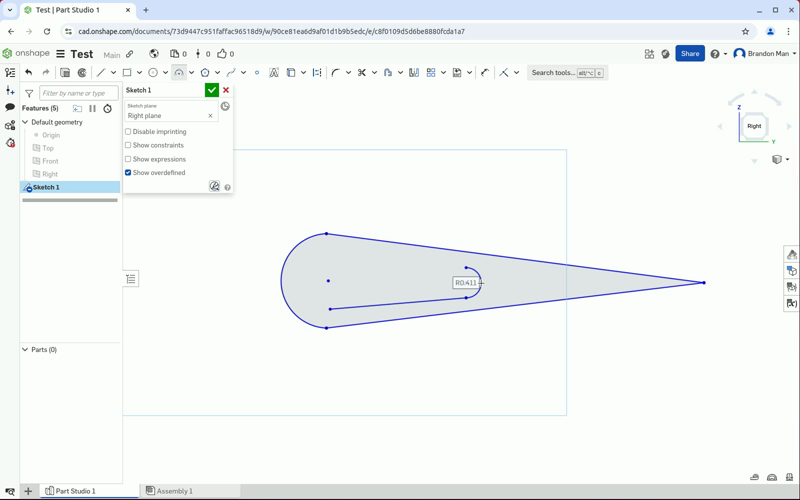
scroll(-6)
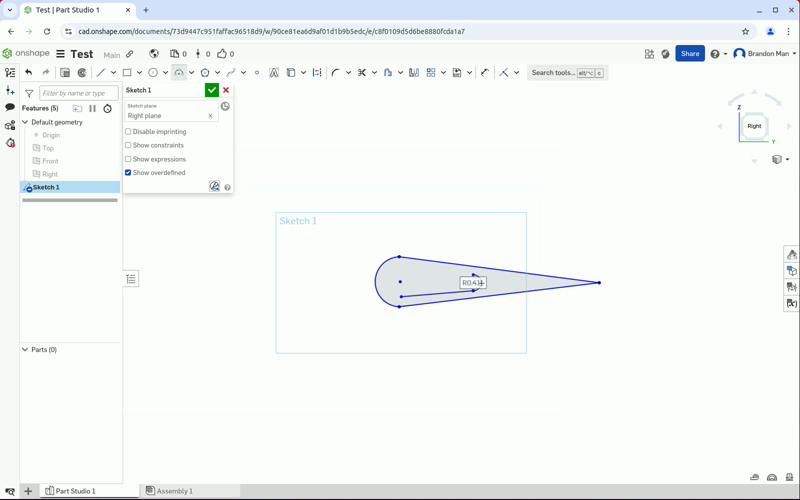
scroll(-6)
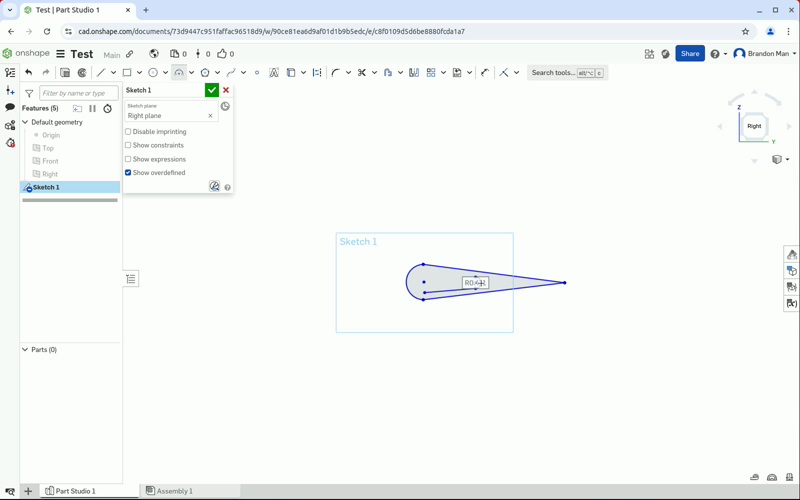
scroll(-6)
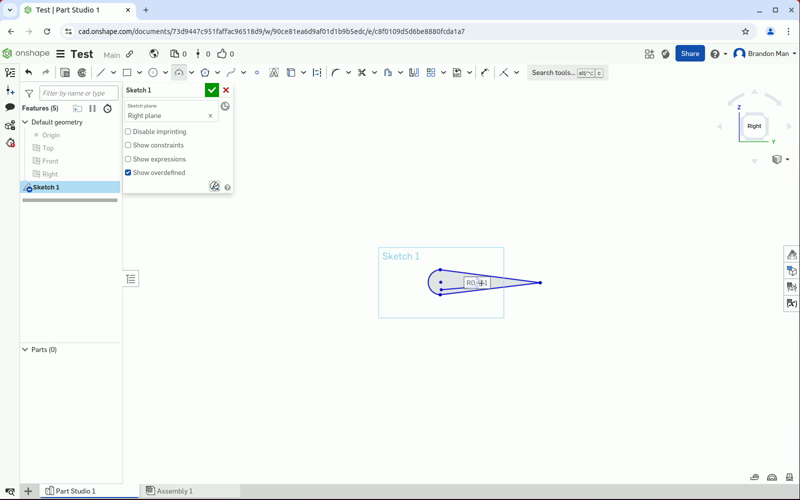
scroll(-6)
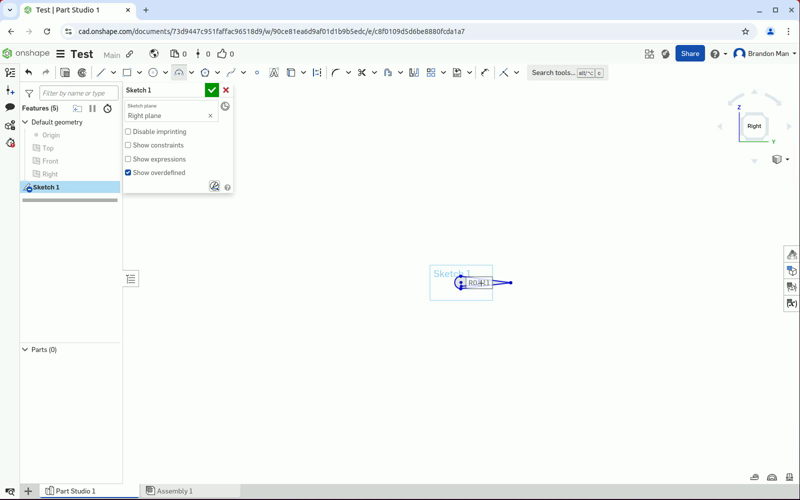
key_up(shift)
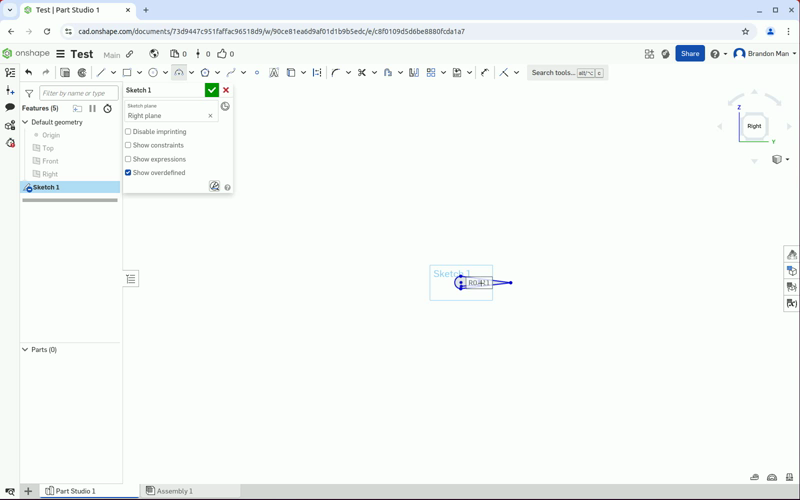
key(esc)
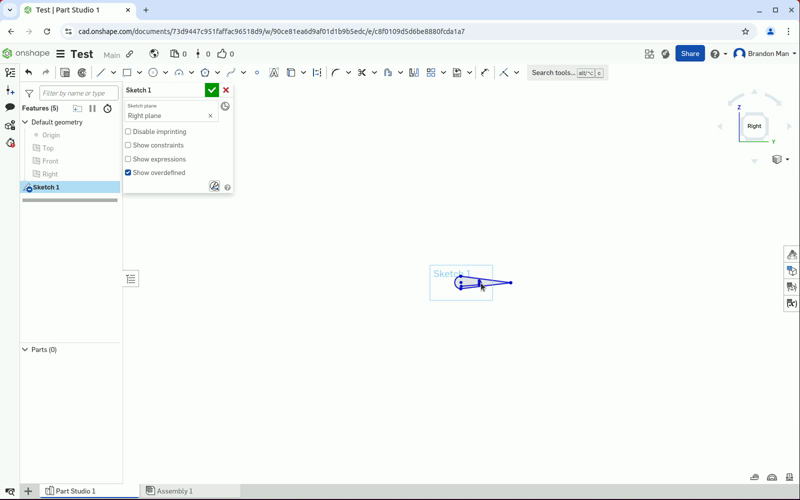
key(l)
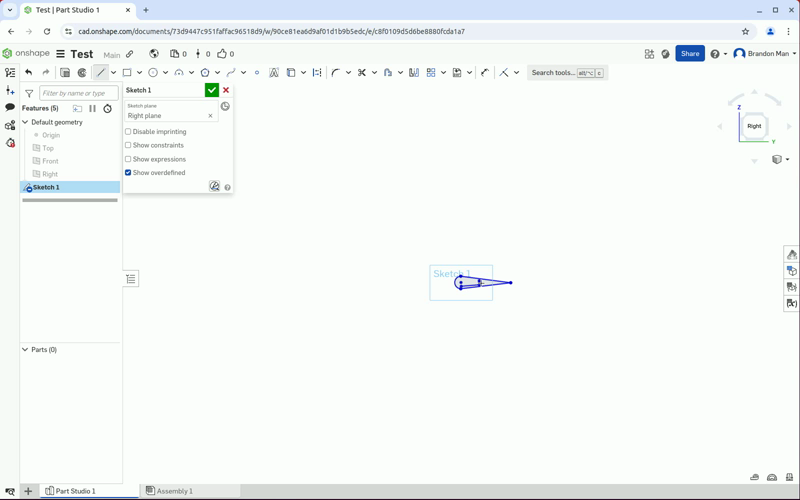
mouse_move(479, 280)
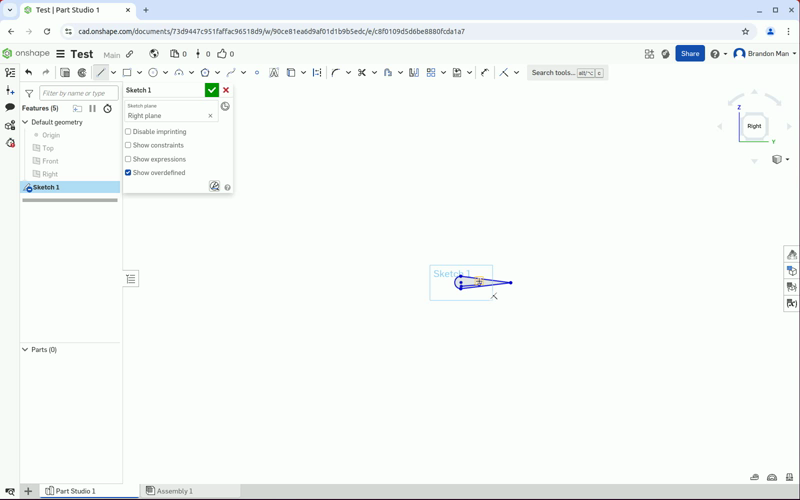
scroll(6)
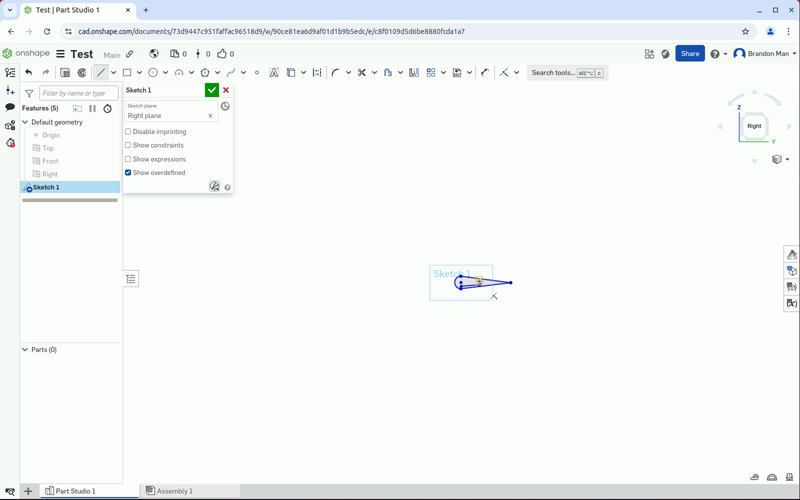
scroll(6)
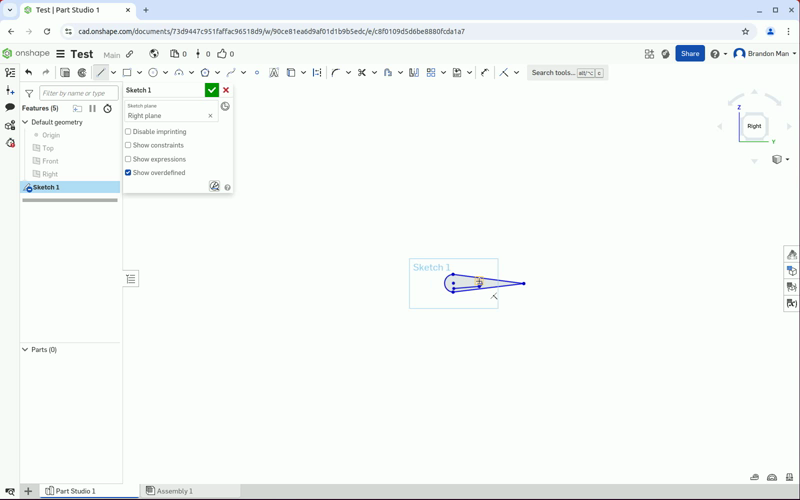
scroll(6)
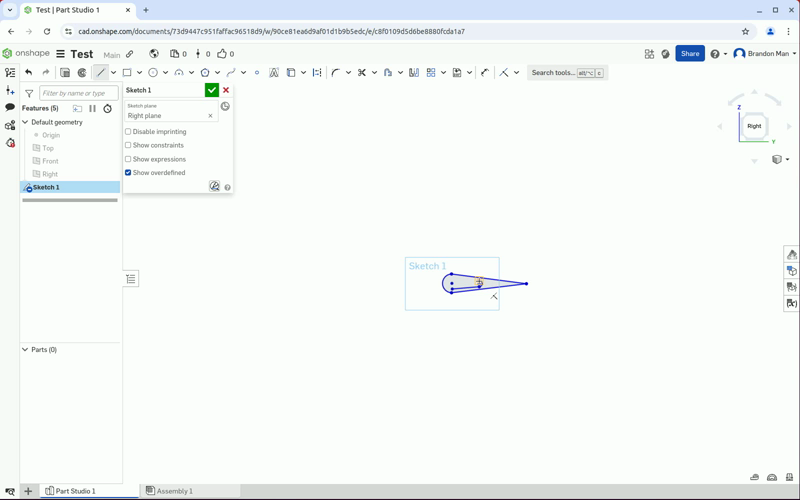
scroll(6)
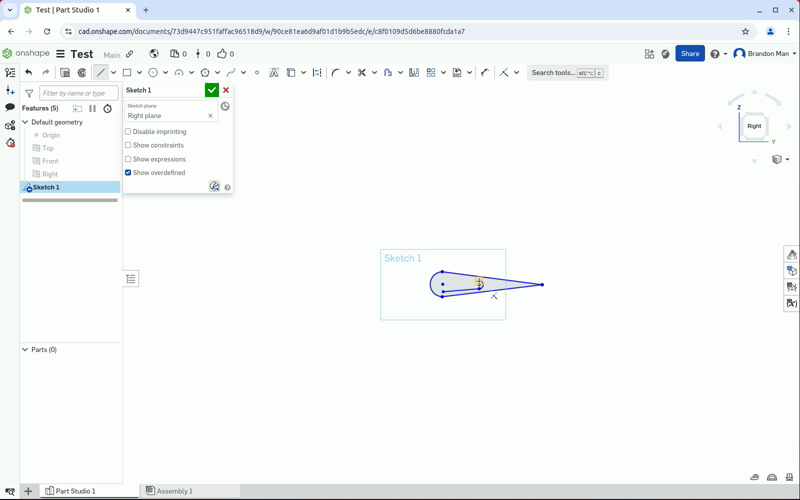
scroll(6)
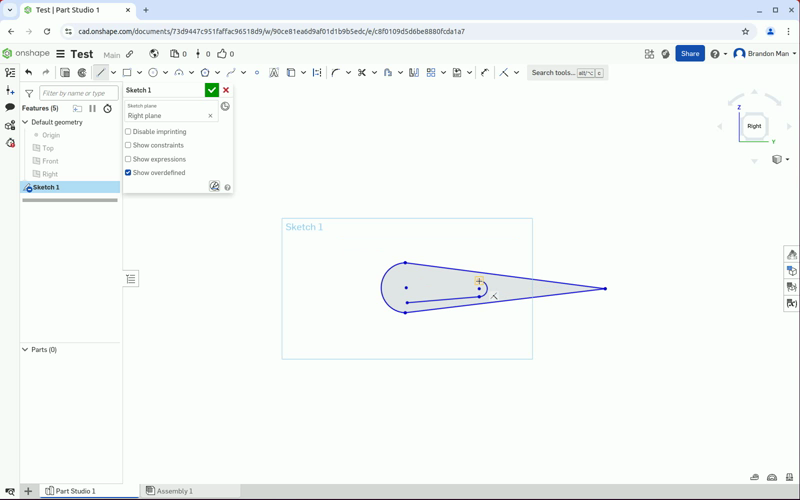
scroll(6)
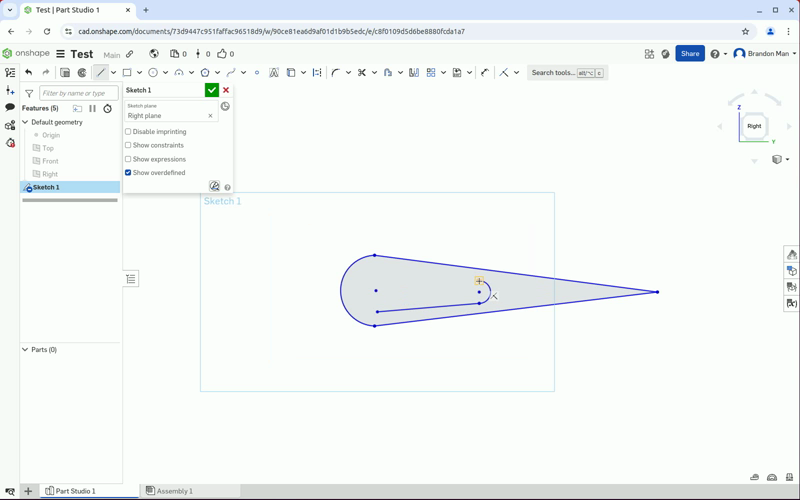
scroll(6)
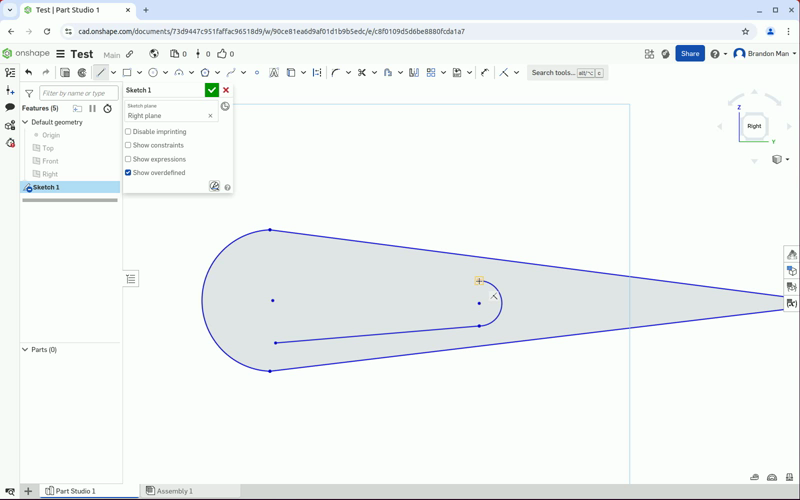
click(479, 280)
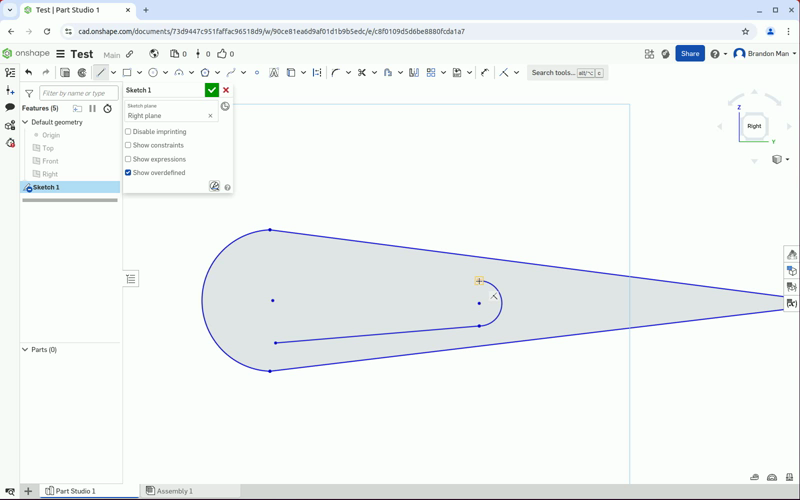
scroll(-6)
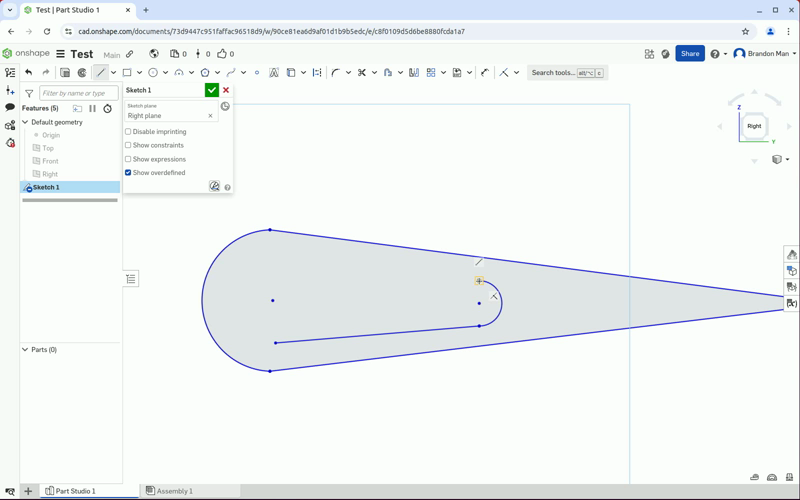
scroll(-6)
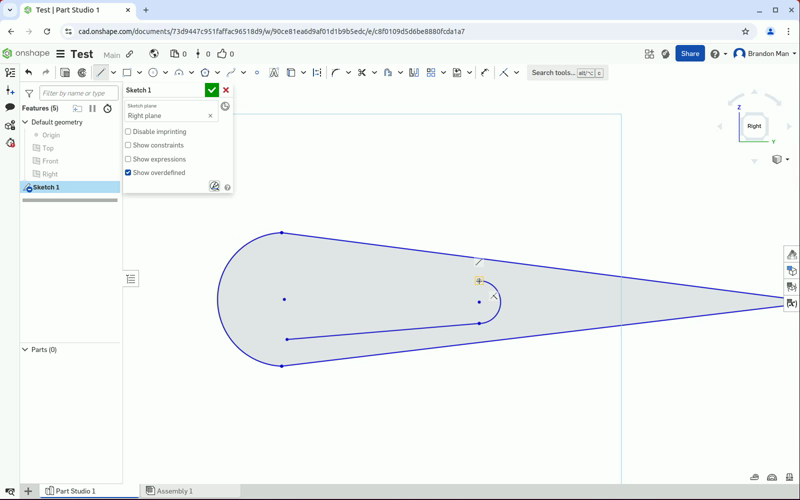
scroll(-6)
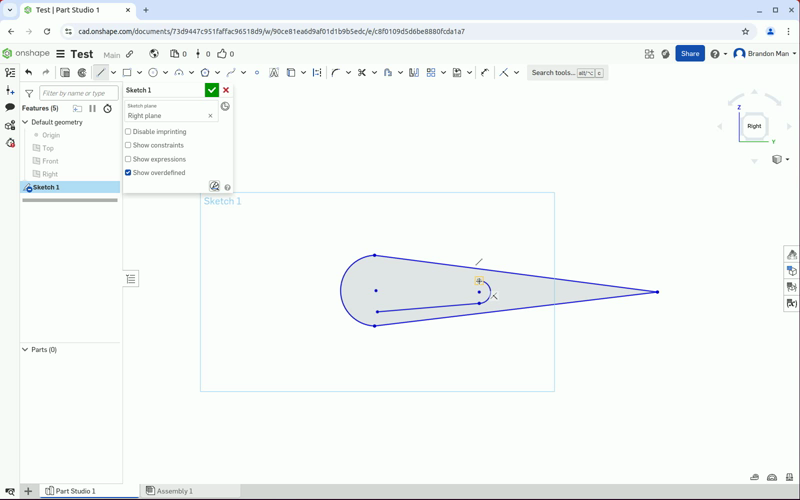
scroll(-6)
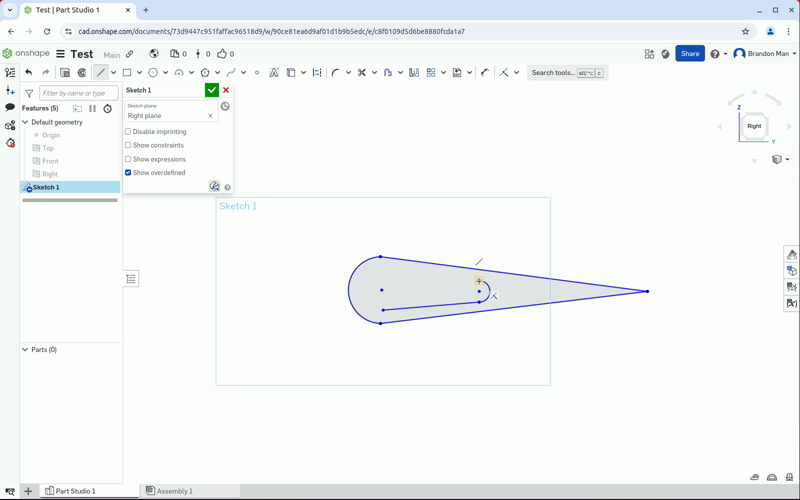
scroll(-6)
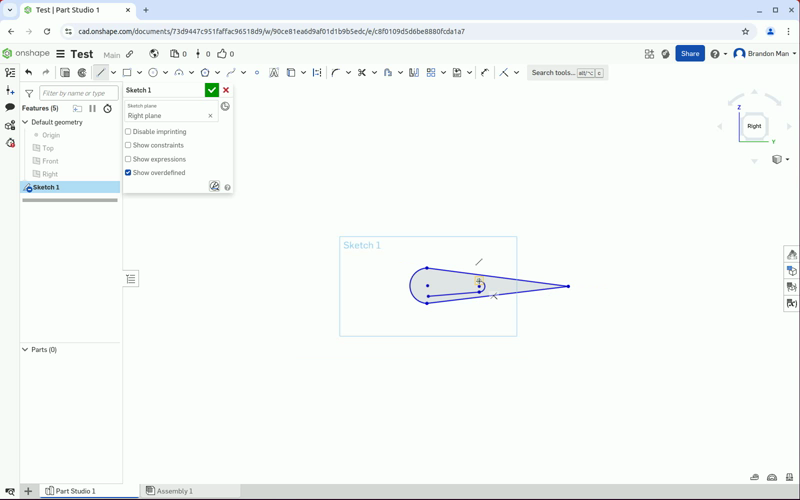
scroll(-6)
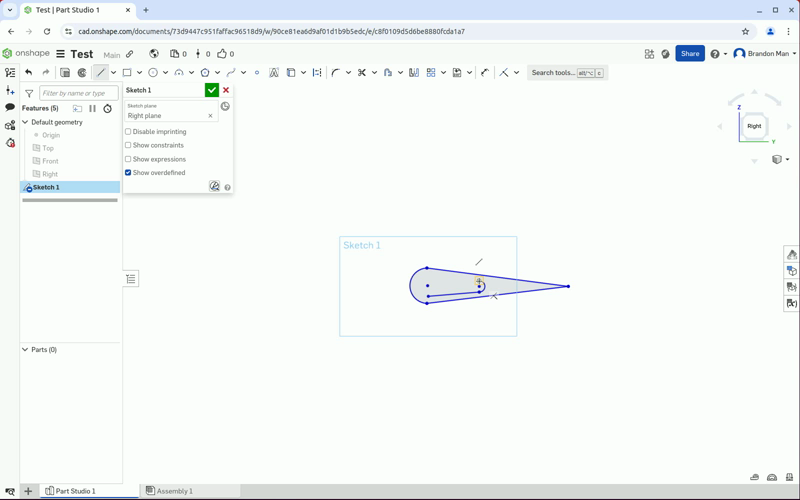
scroll(-6)
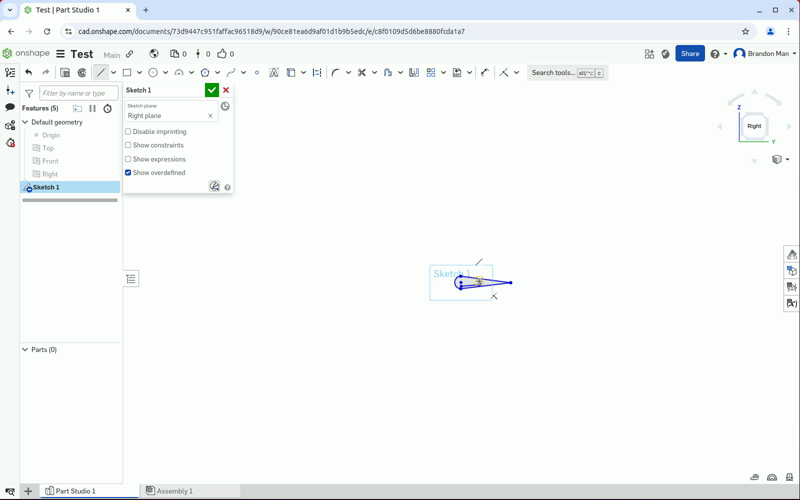
key_down(shift)
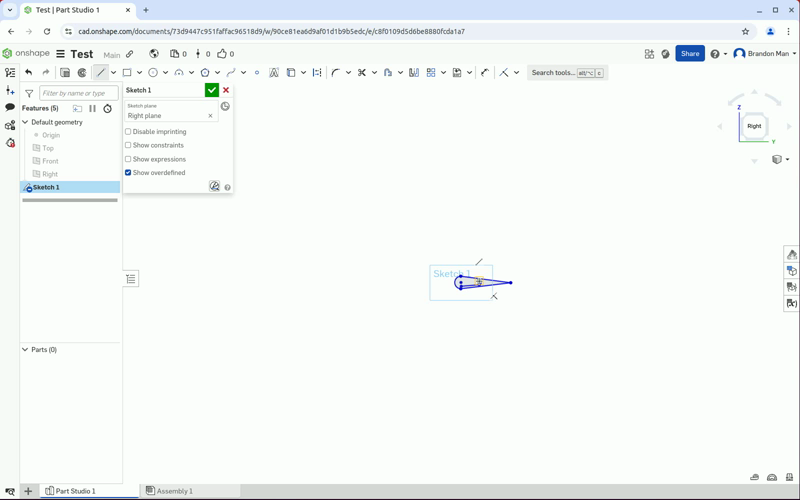
mouse_move(509, 280)
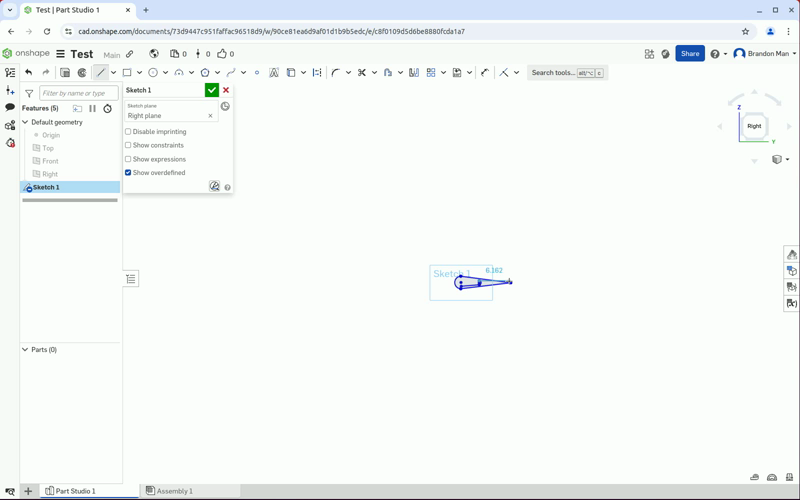
mouse_move(461, 278)
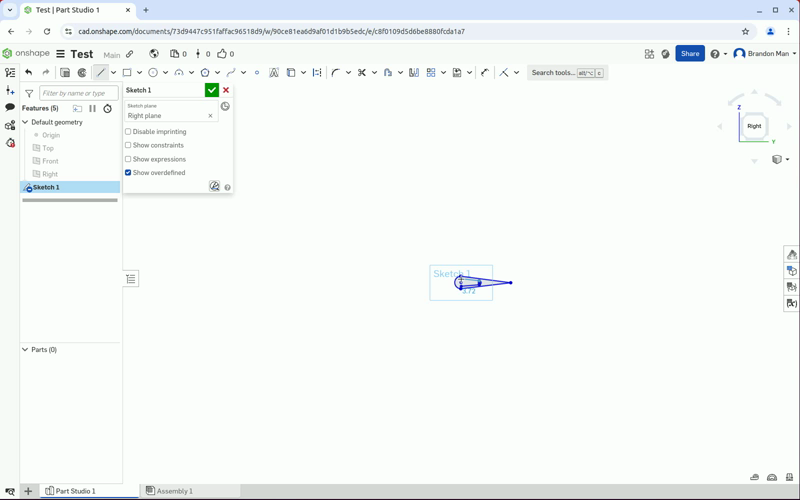
scroll(6)
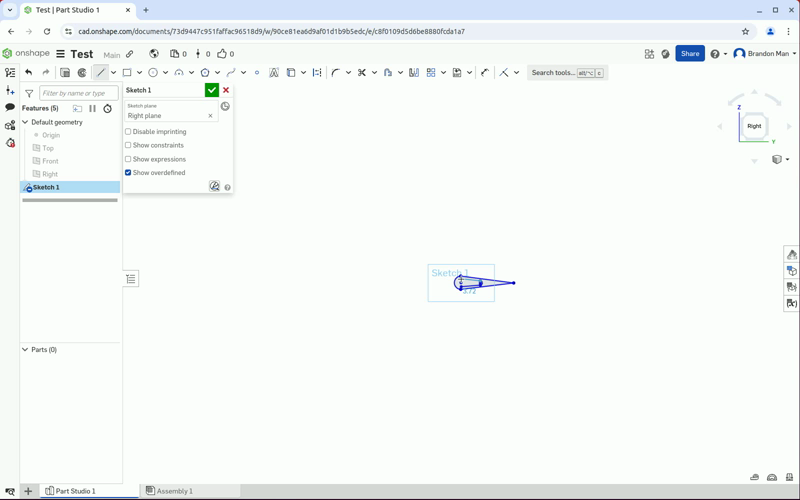
scroll(6)
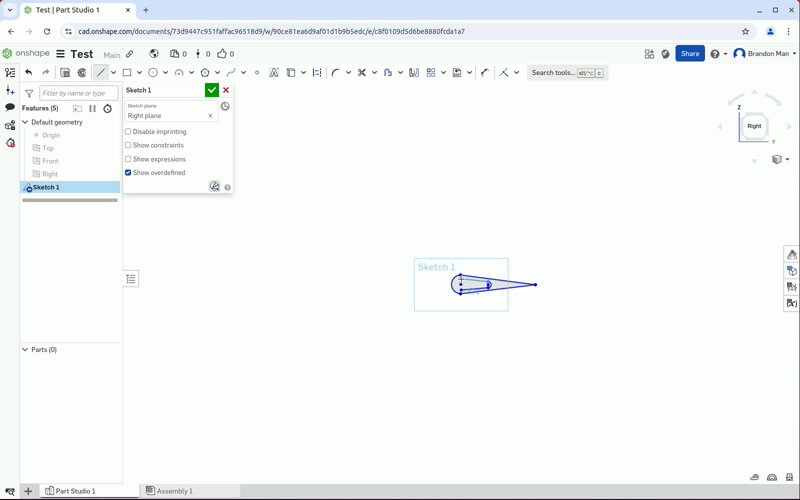
scroll(6)
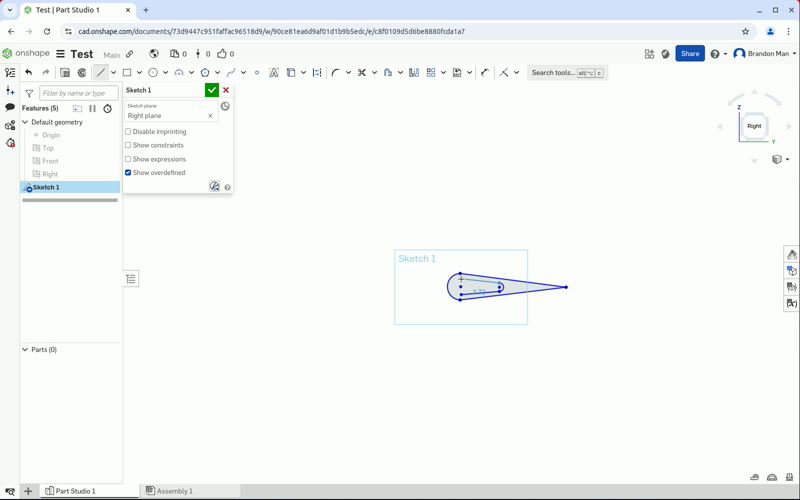
scroll(6)
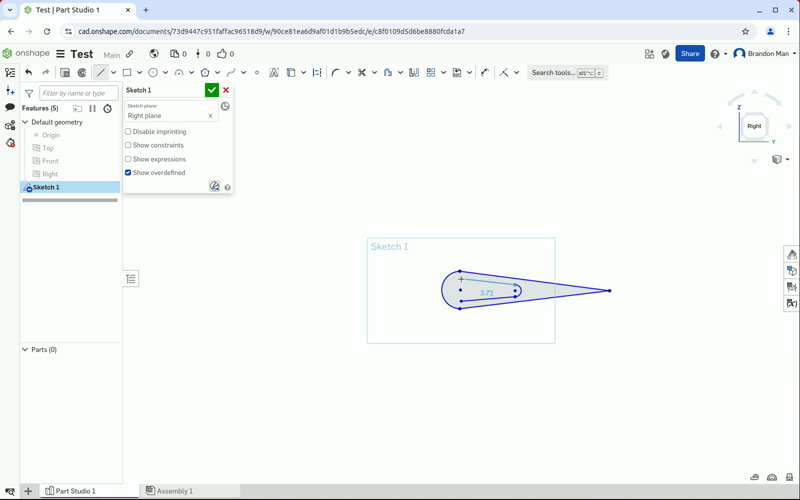
scroll(6)
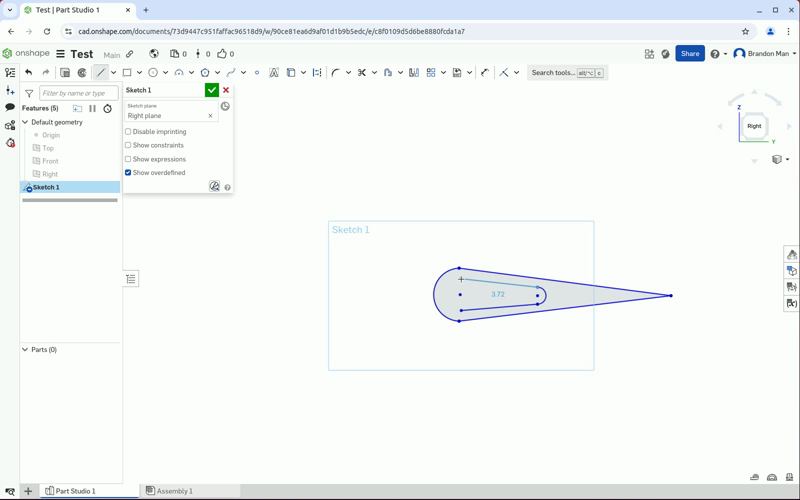
scroll(6)
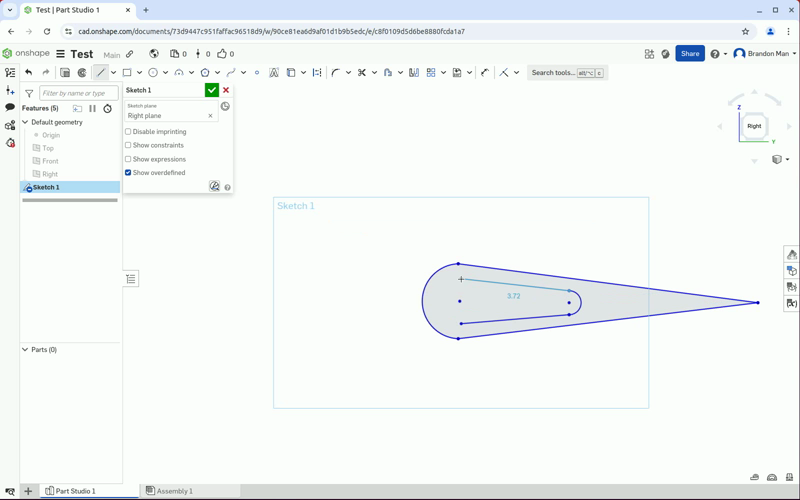
scroll(6)
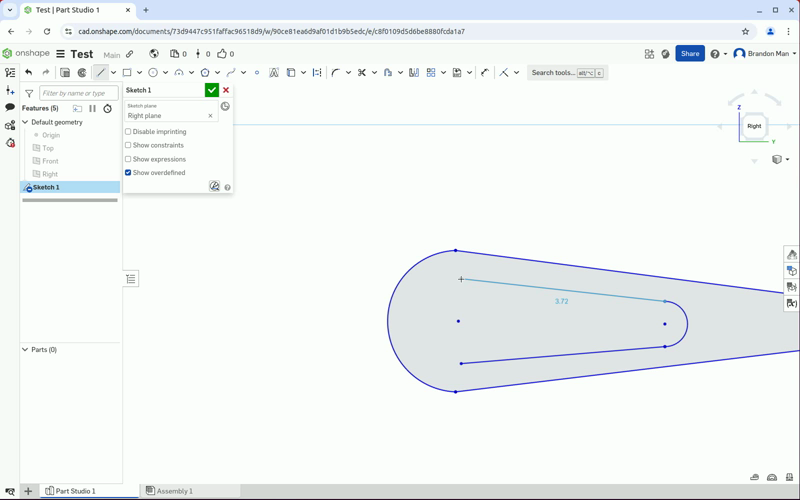
click(461, 278)
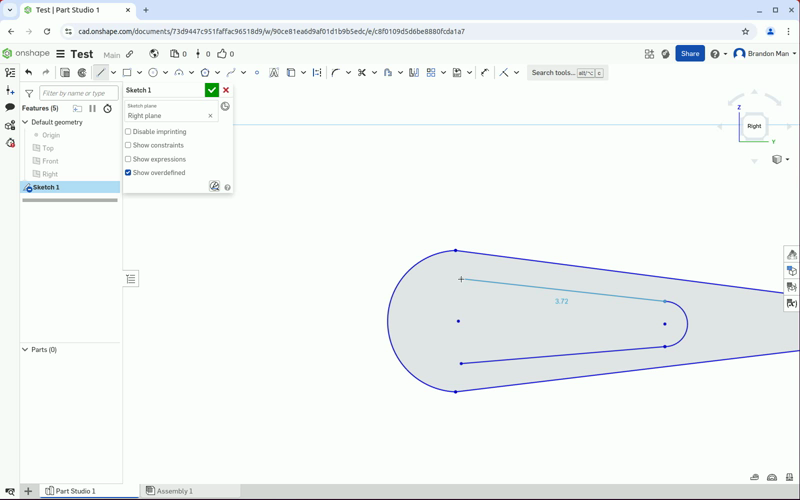
scroll(-6)
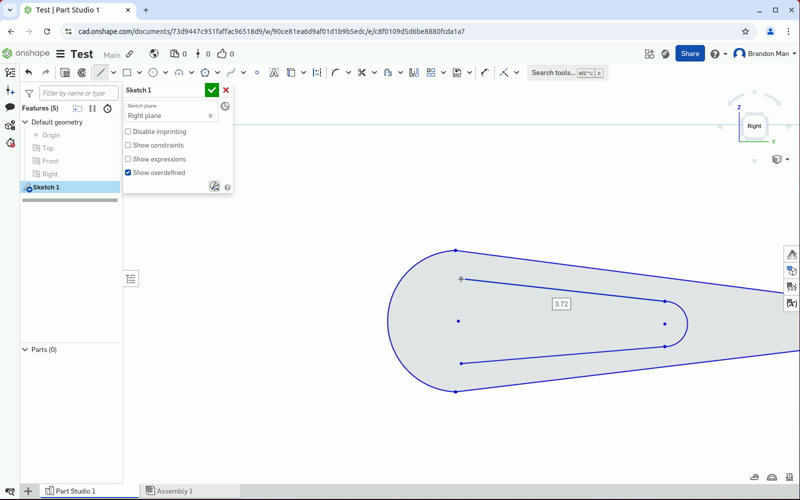
scroll(-6)
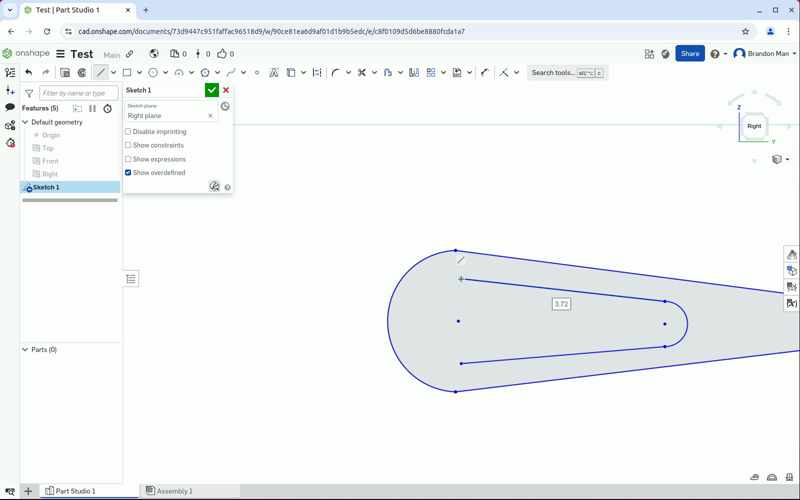
scroll(-6)
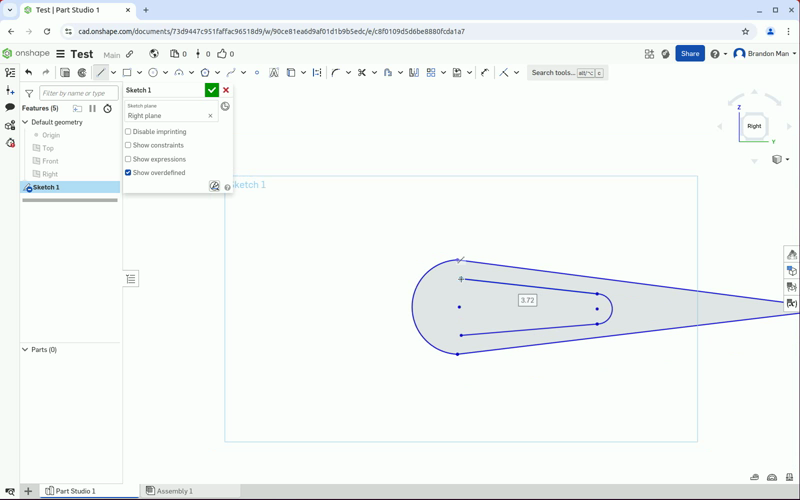
scroll(-6)
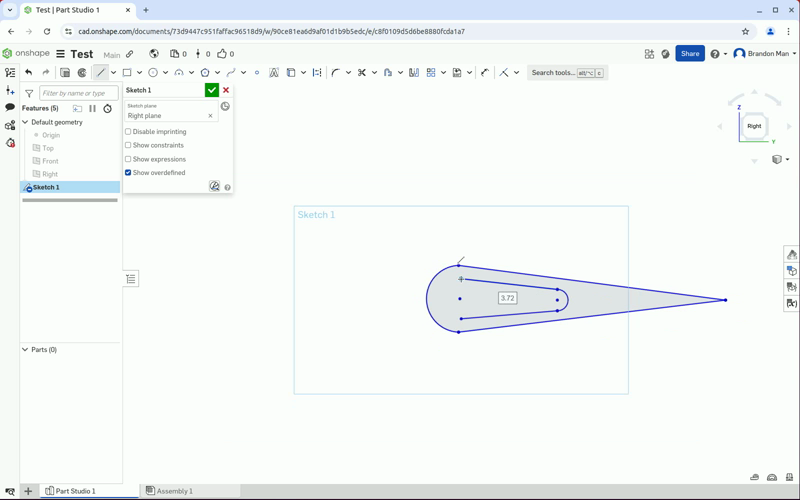
scroll(-6)
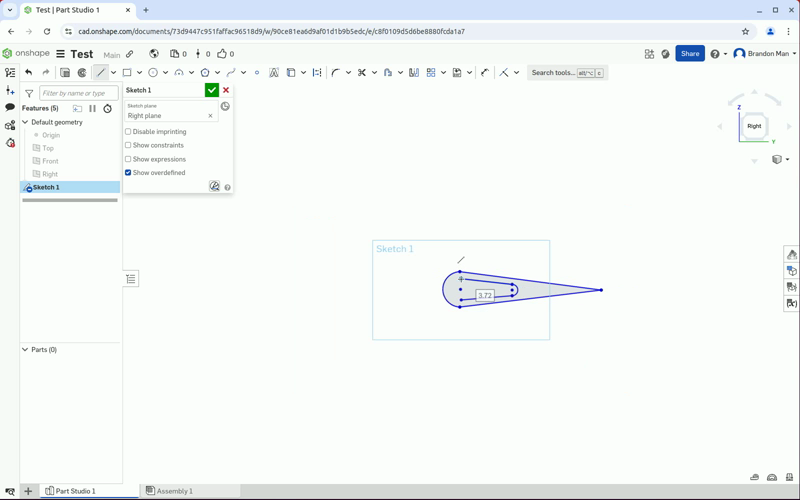
scroll(-6)
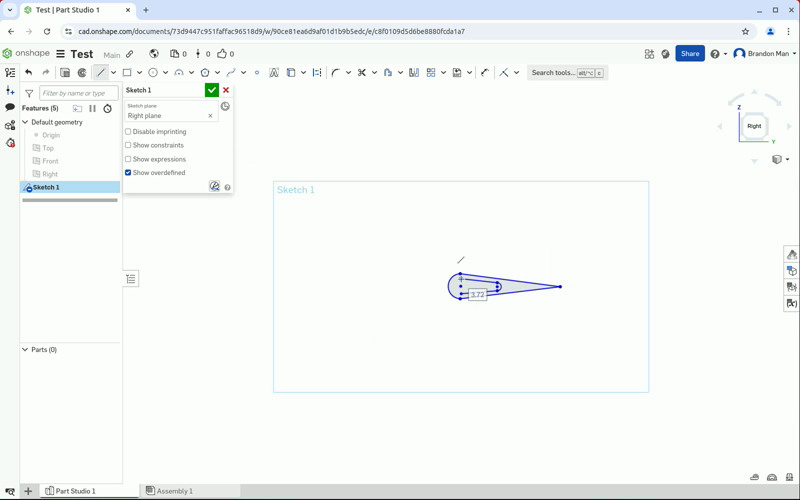
scroll(-6)
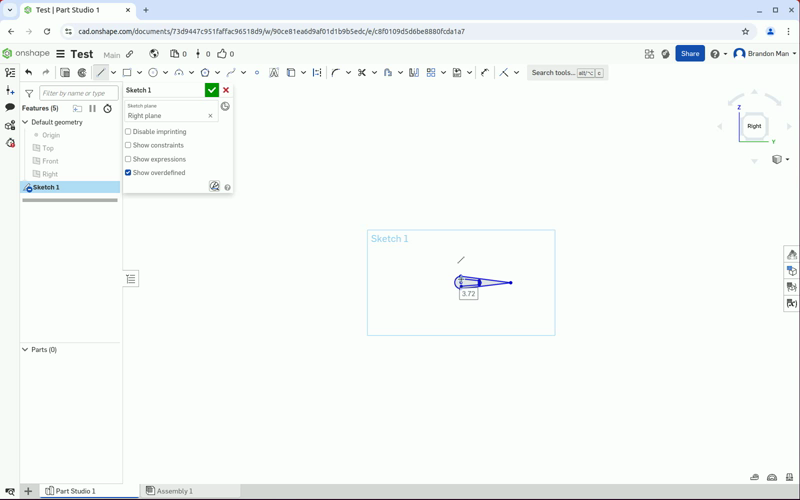
key_up(shift)
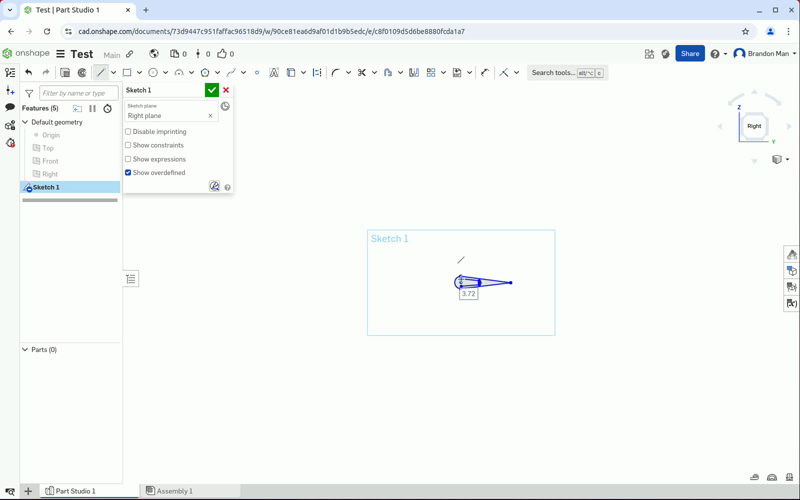
key(esc)
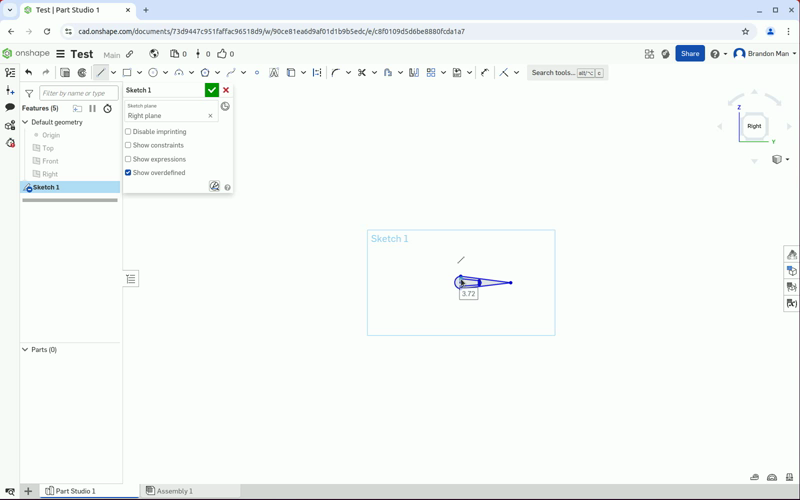
key(a)
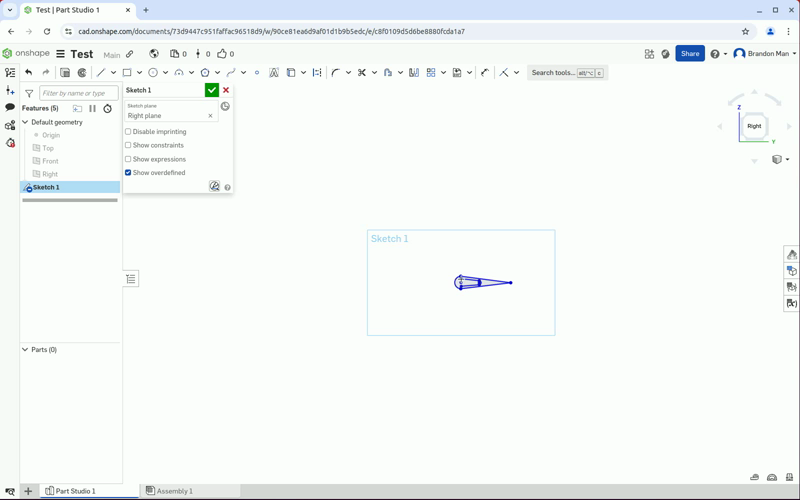
mouse_move(461, 278)
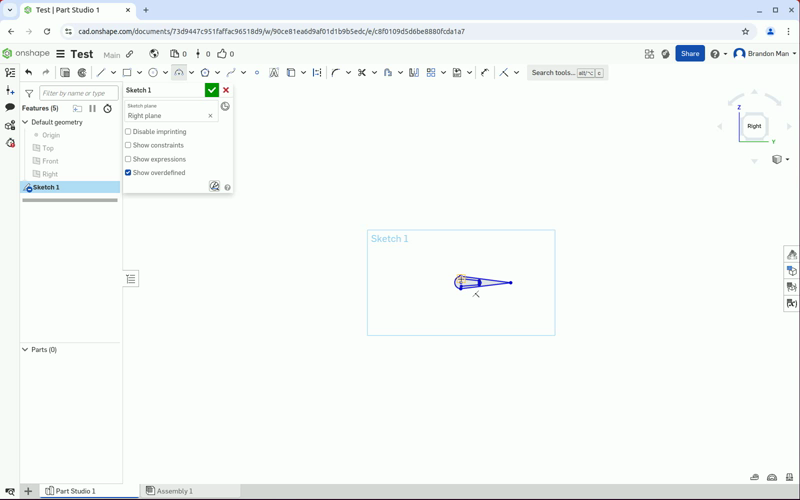
scroll(6)
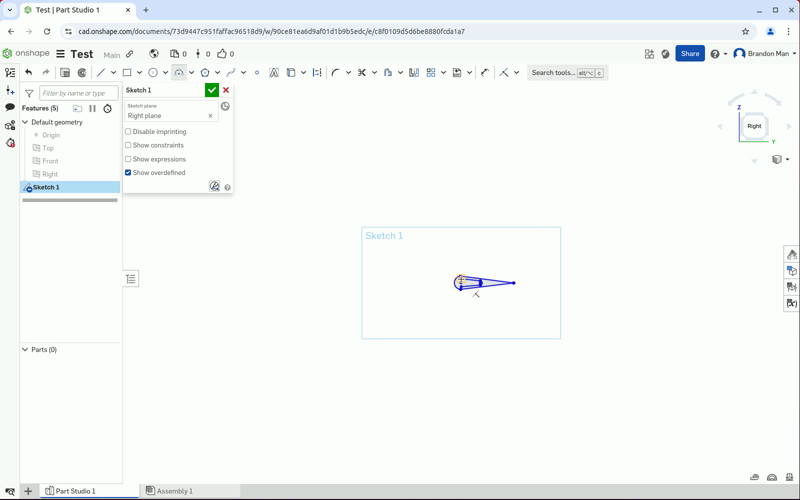
scroll(6)
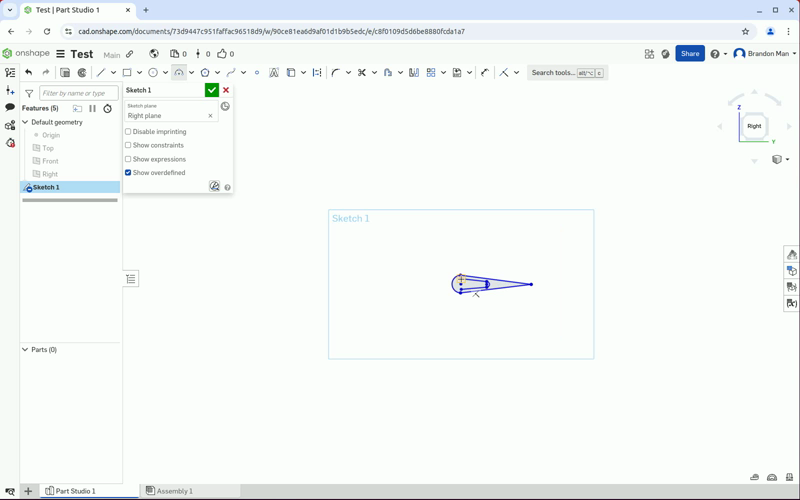
scroll(6)
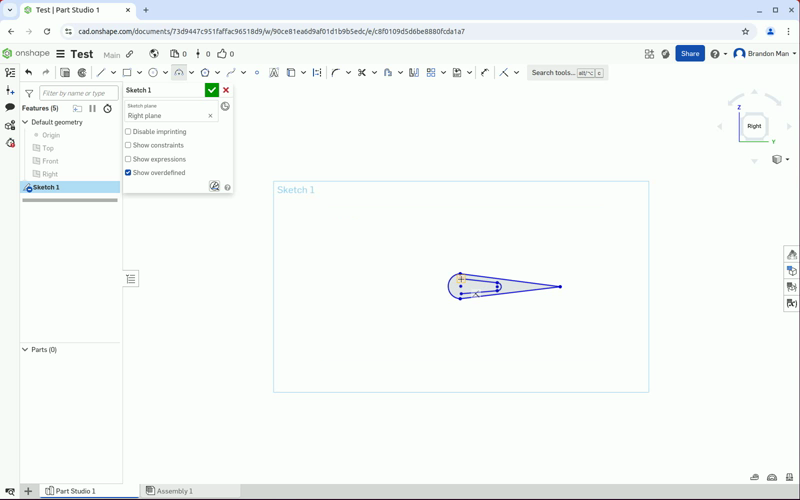
scroll(6)
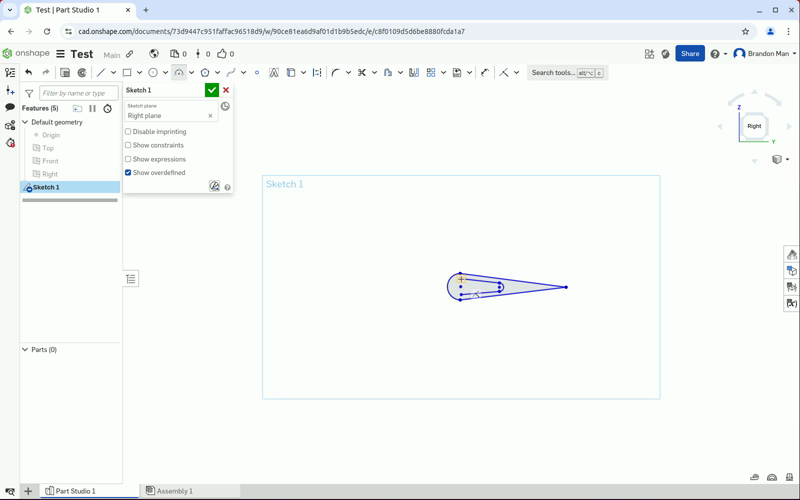
scroll(6)
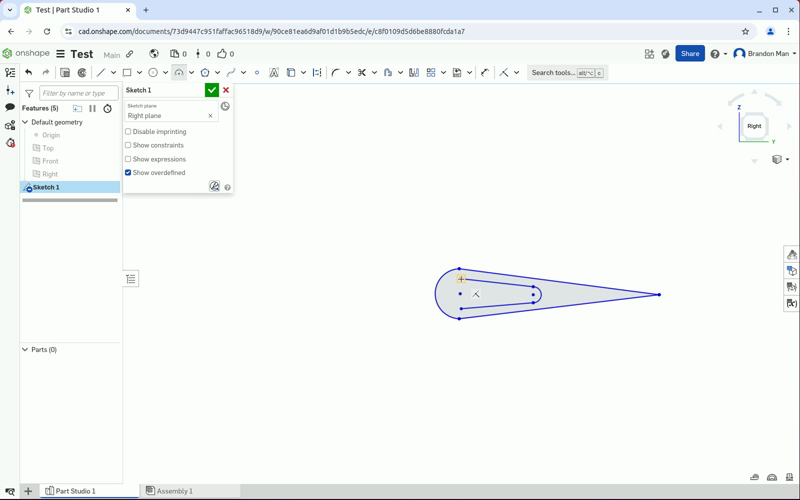
scroll(6)
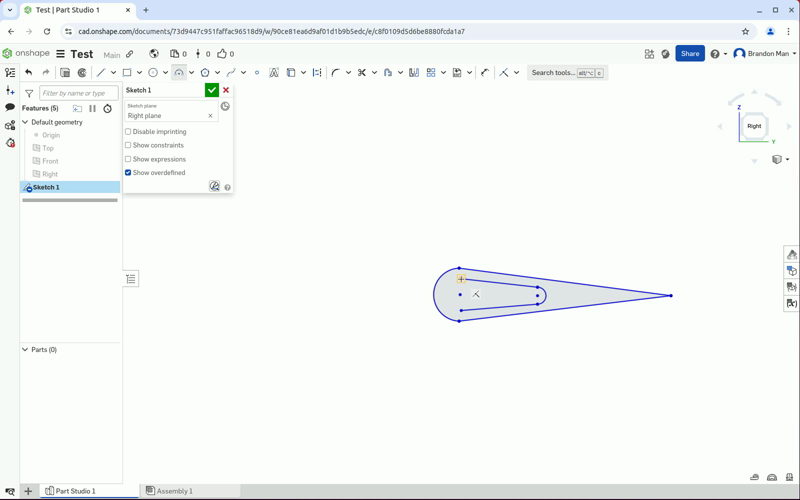
scroll(6)
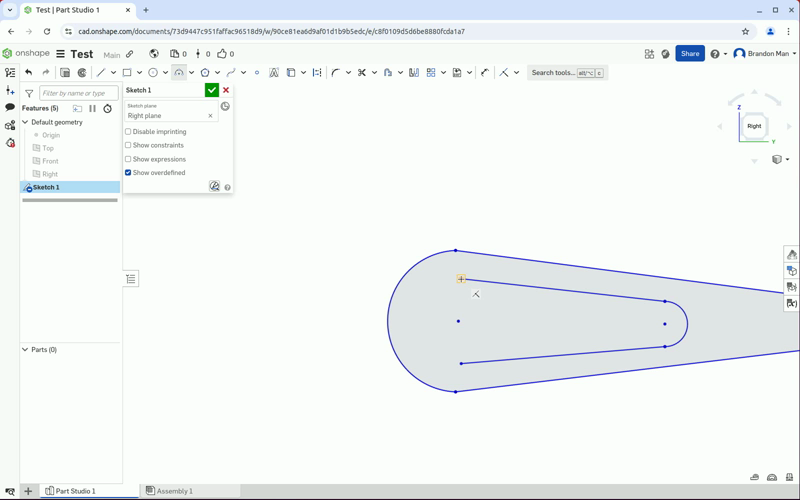
click(461, 278)
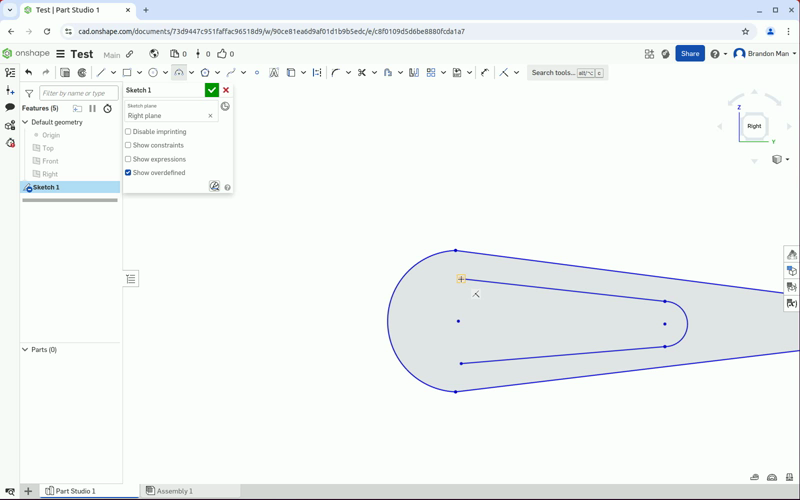
scroll(-6)
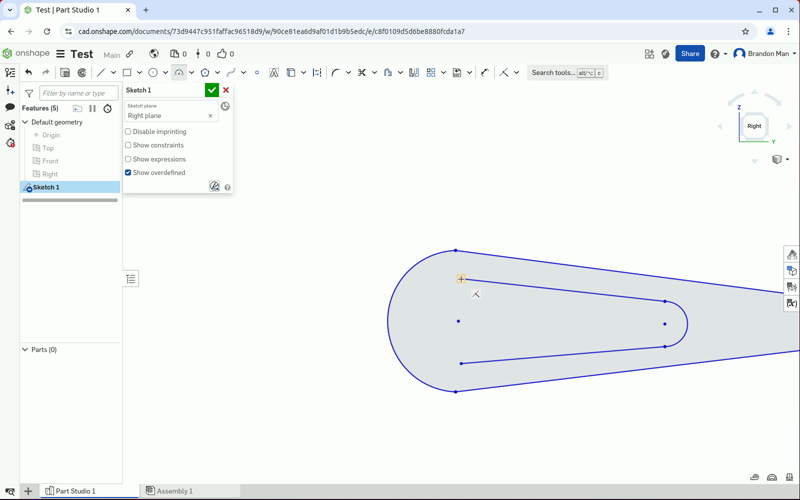
scroll(-6)
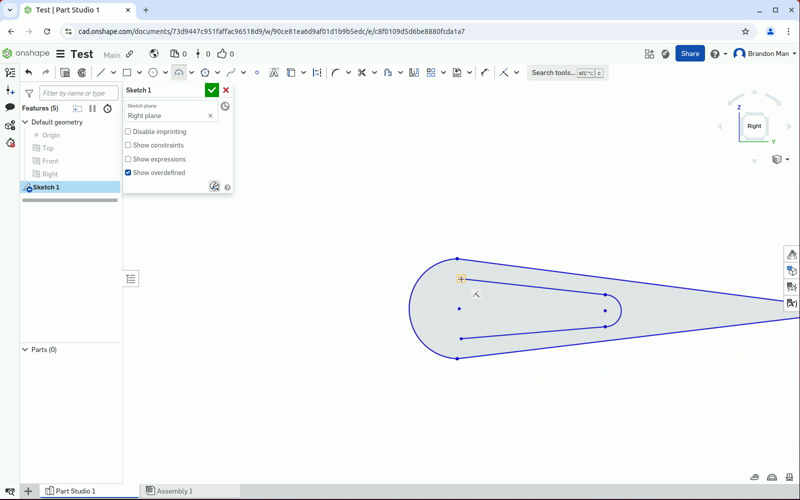
scroll(-6)
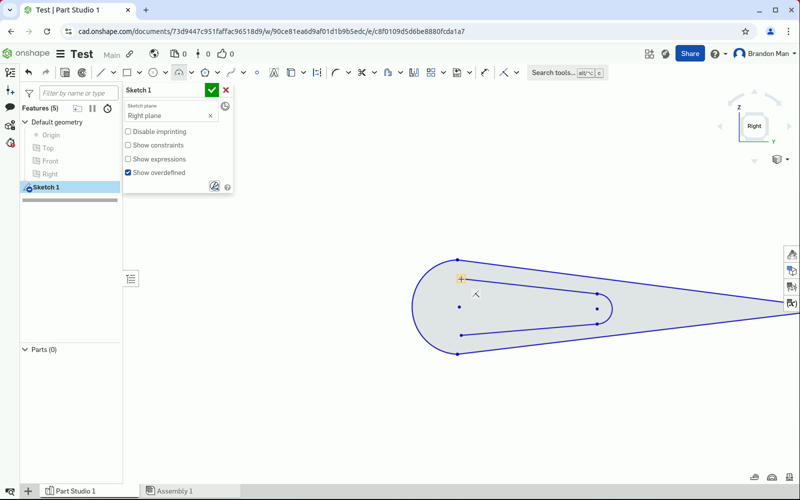
scroll(-6)
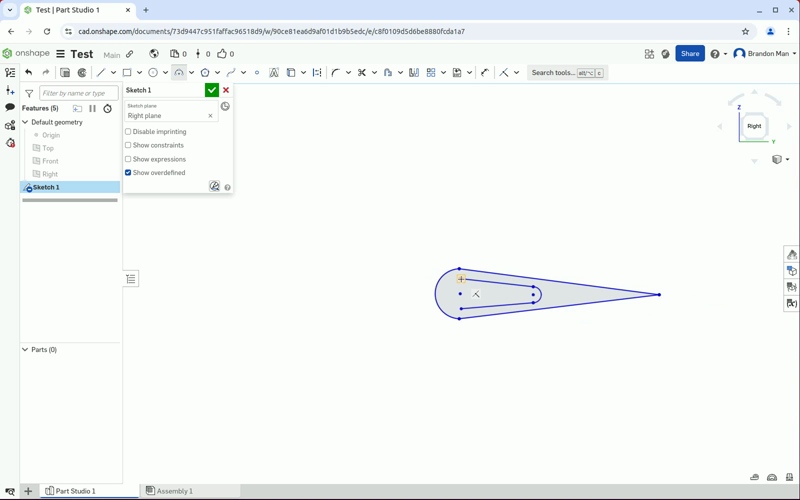
scroll(-6)
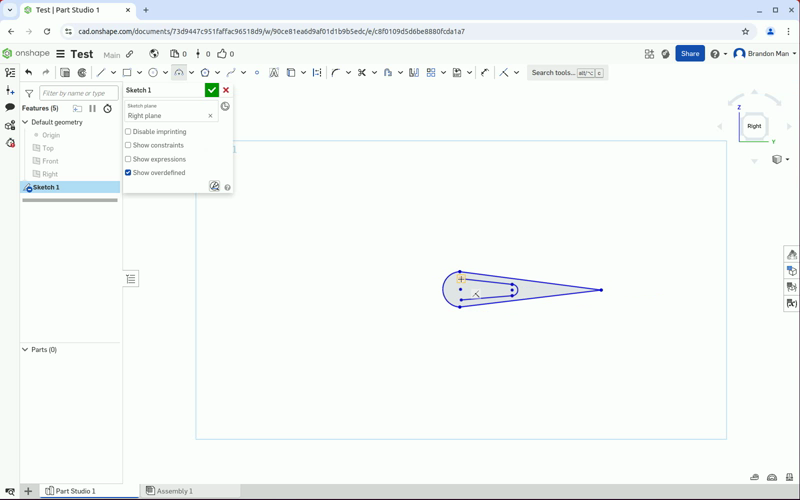
scroll(-6)
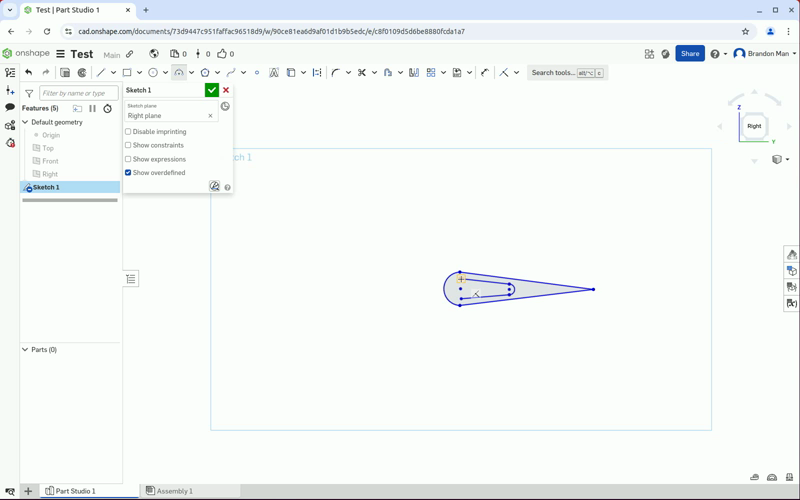
scroll(-6)
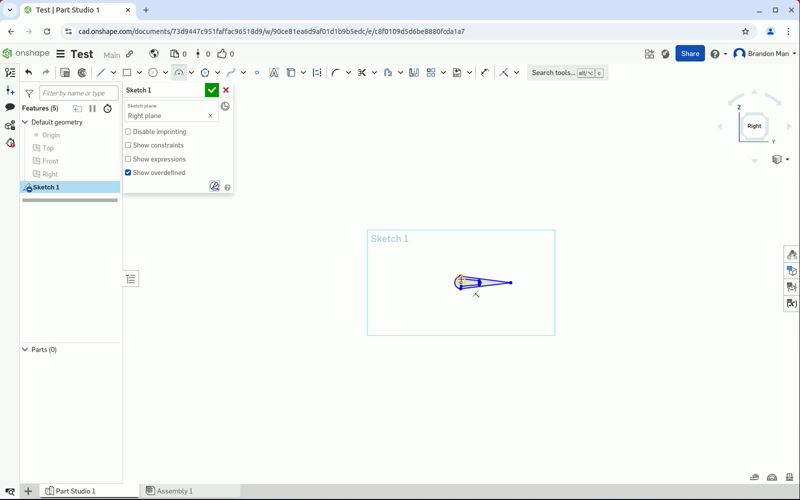
mouse_move(461, 286)
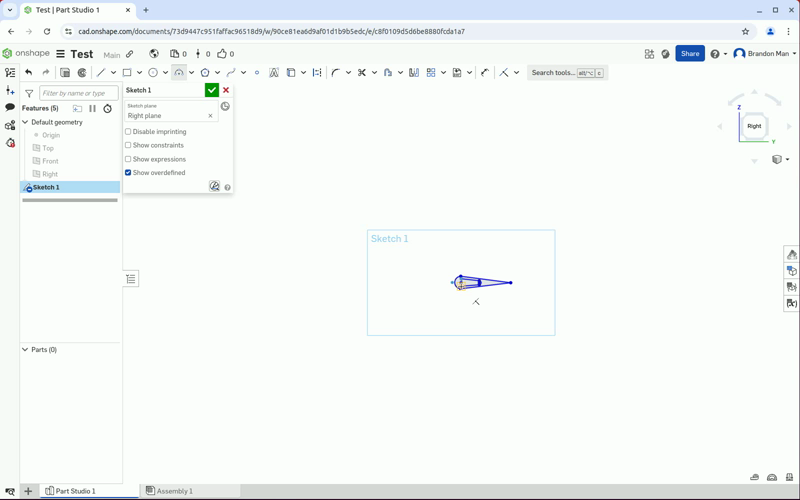
scroll(6)
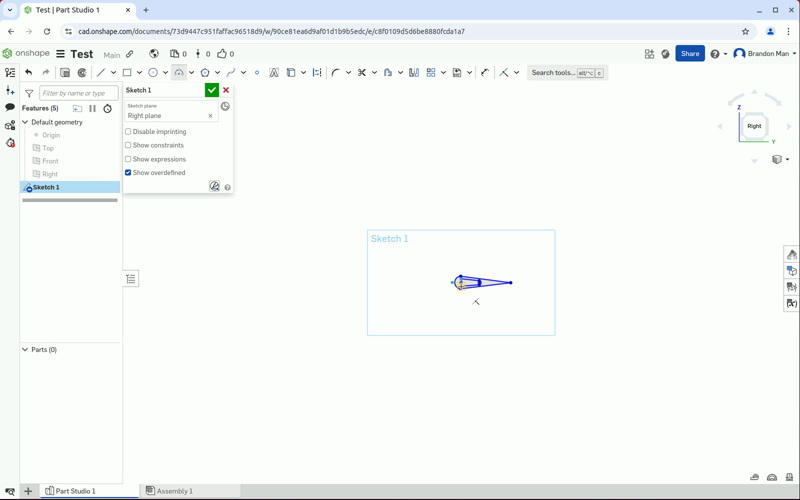
scroll(6)
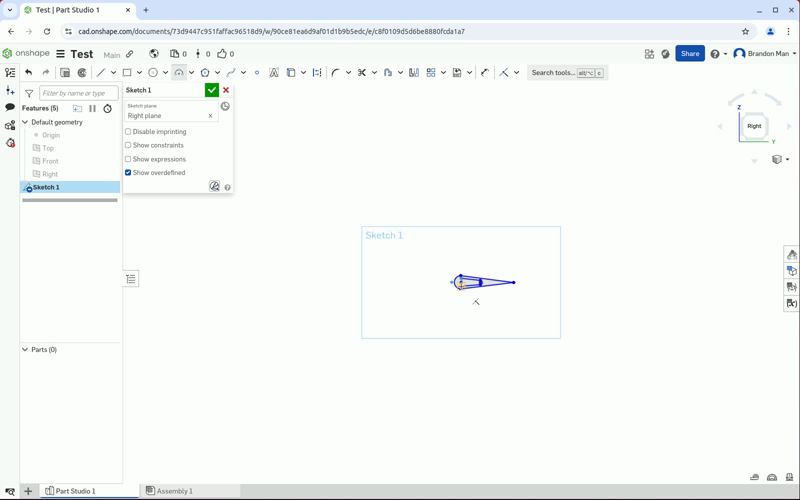
scroll(6)
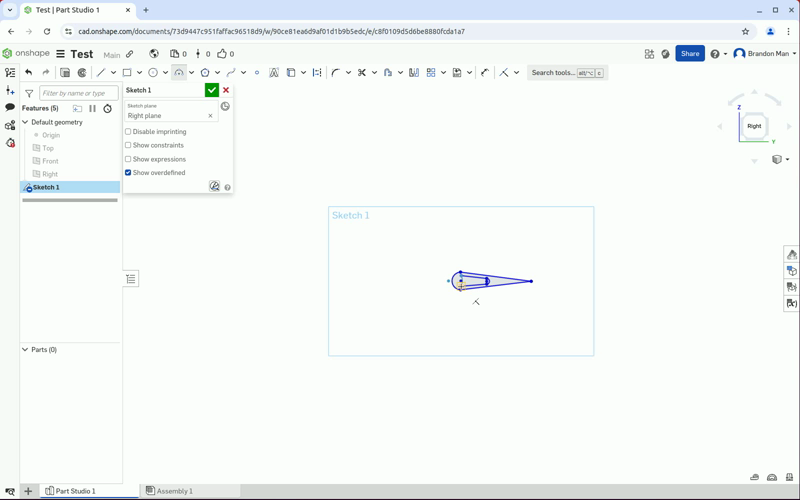
scroll(6)
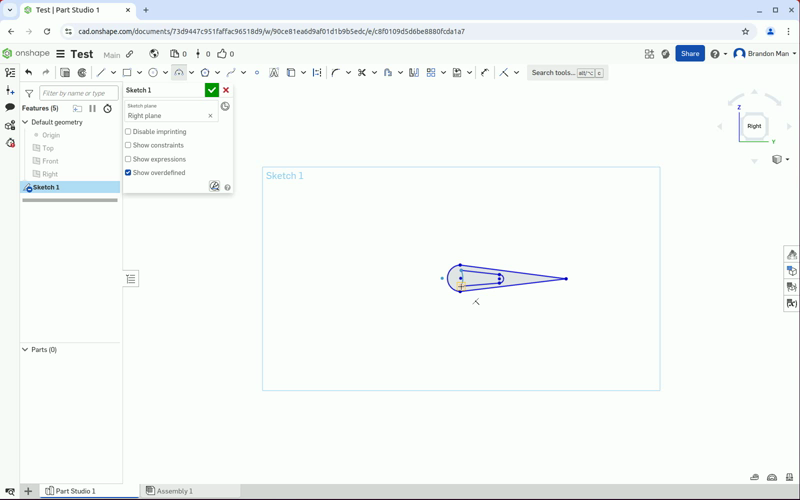
scroll(6)
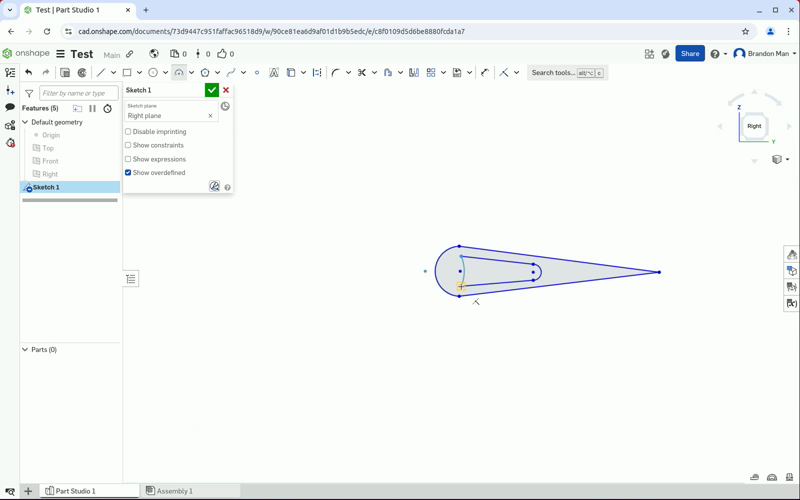
scroll(6)
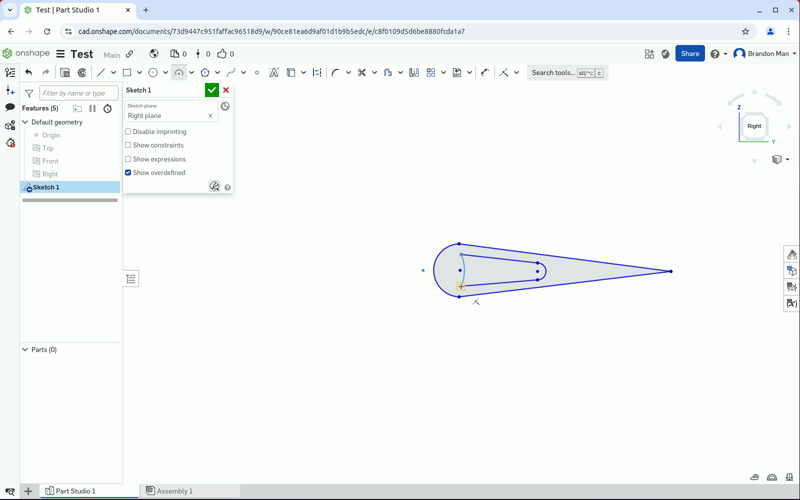
scroll(6)
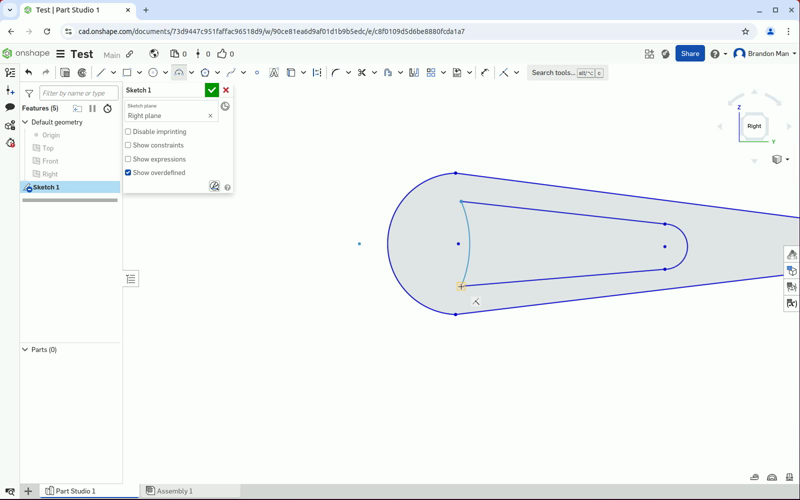
click(461, 286)
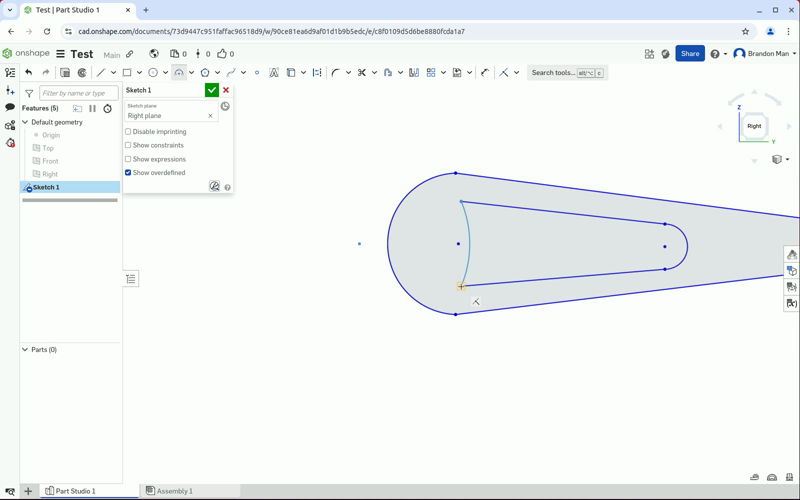
scroll(-6)
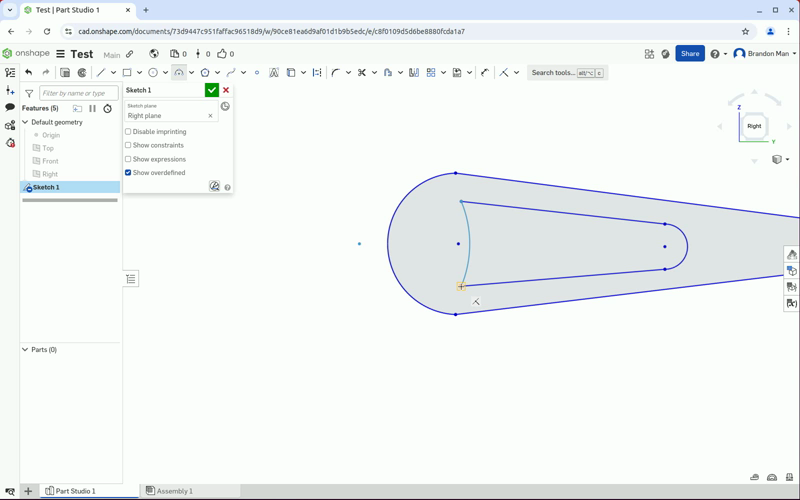
scroll(-6)
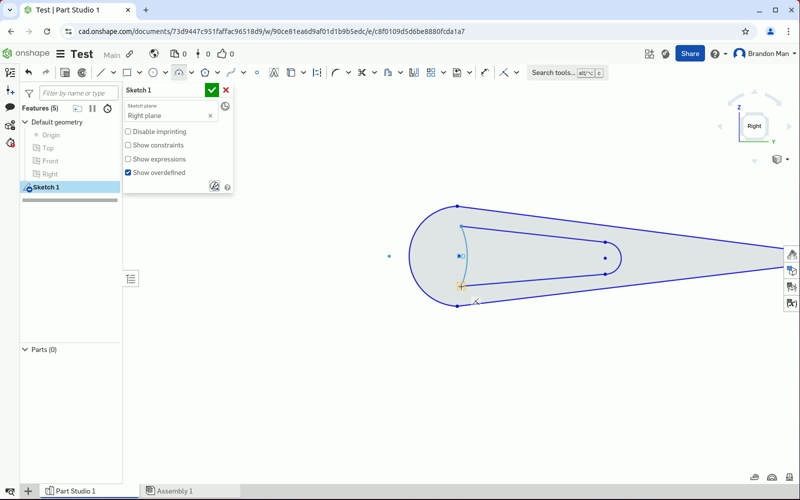
scroll(-6)
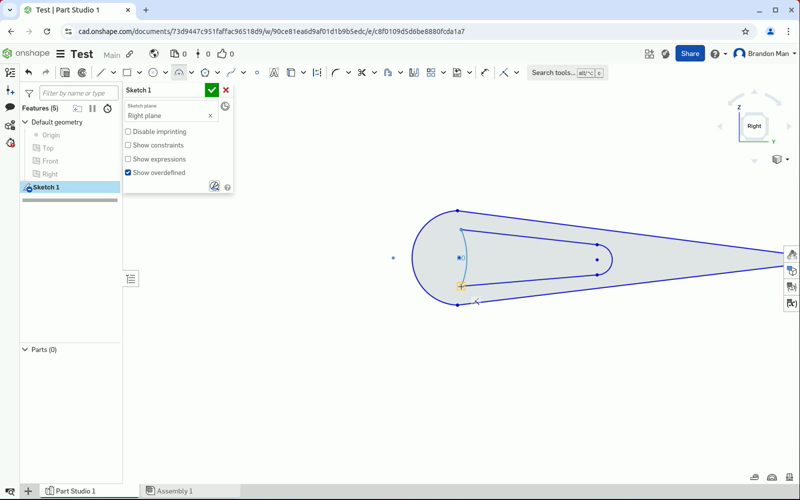
scroll(-6)
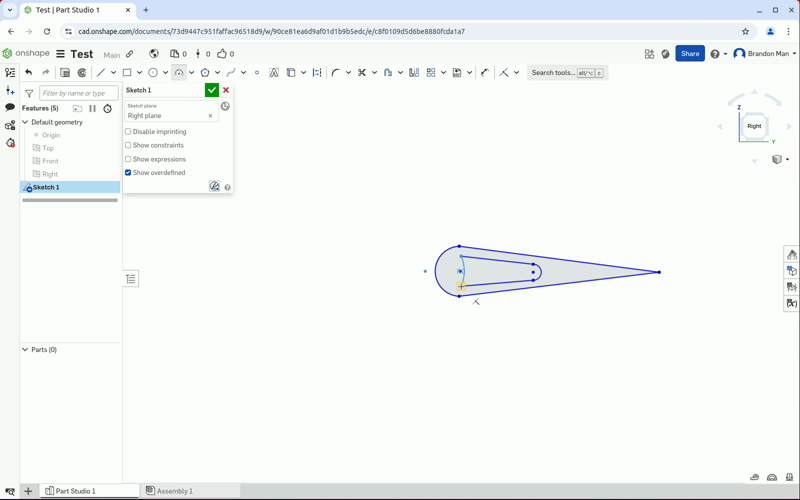
scroll(-6)
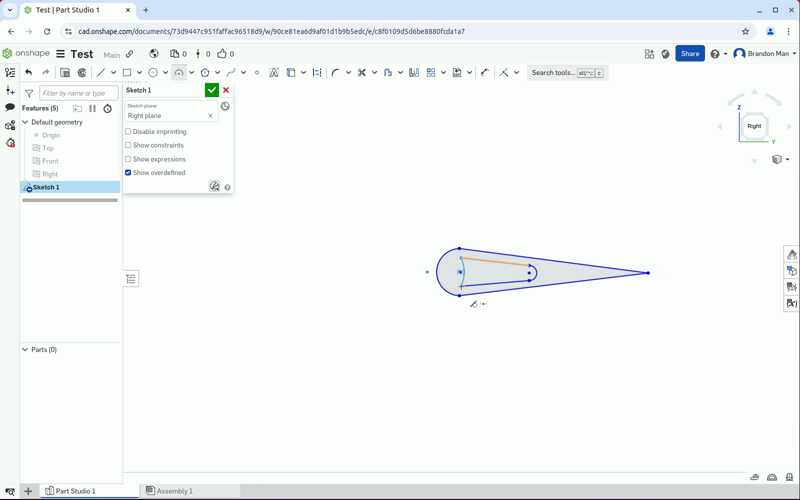
scroll(-6)
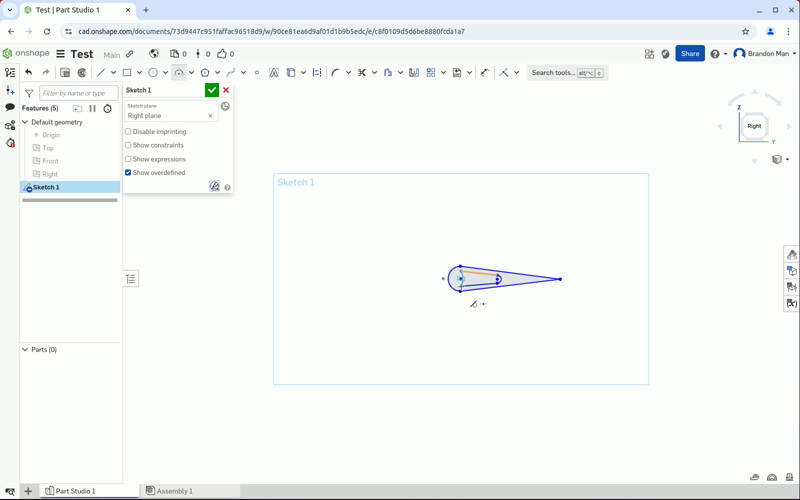
scroll(-6)
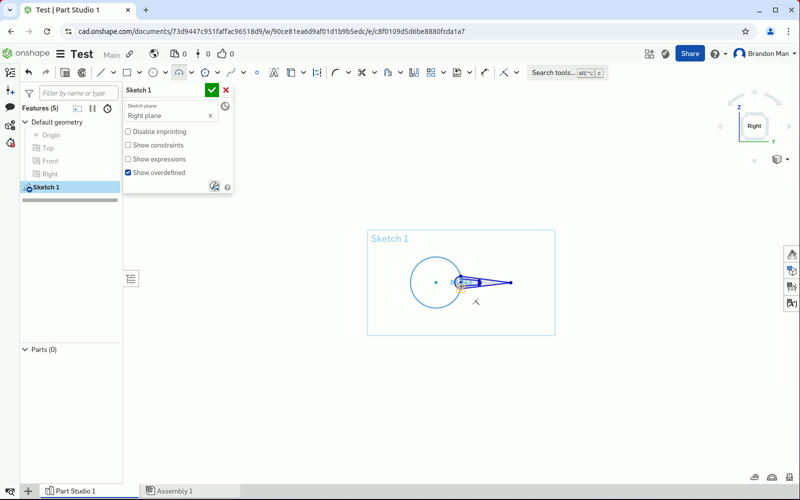
key_down(shift)
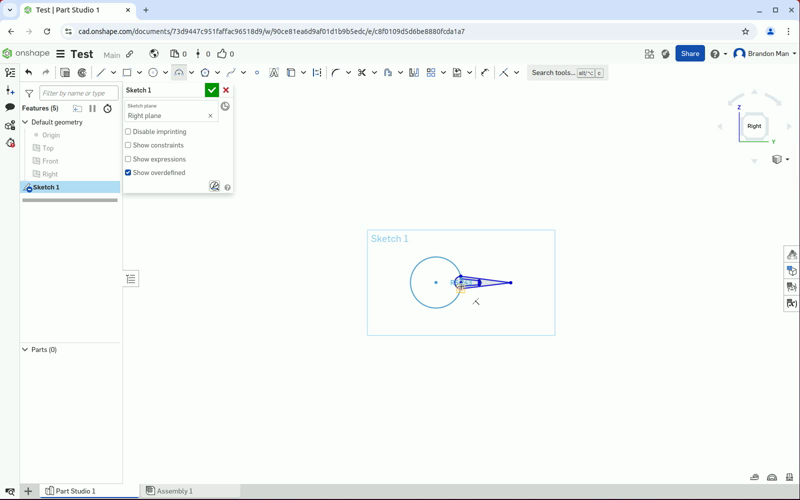
mouse_move(457, 282)
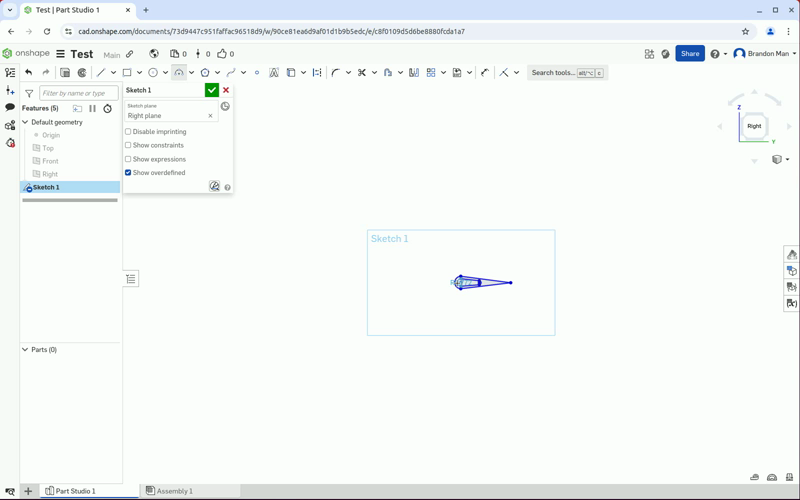
scroll(6)
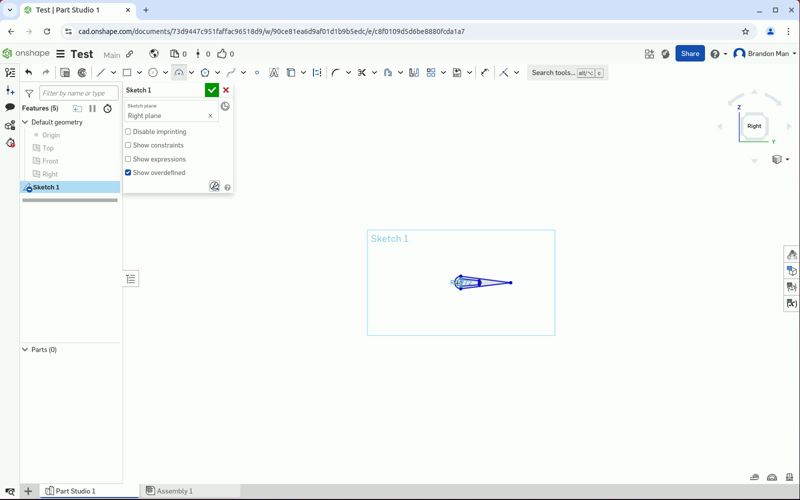
scroll(6)
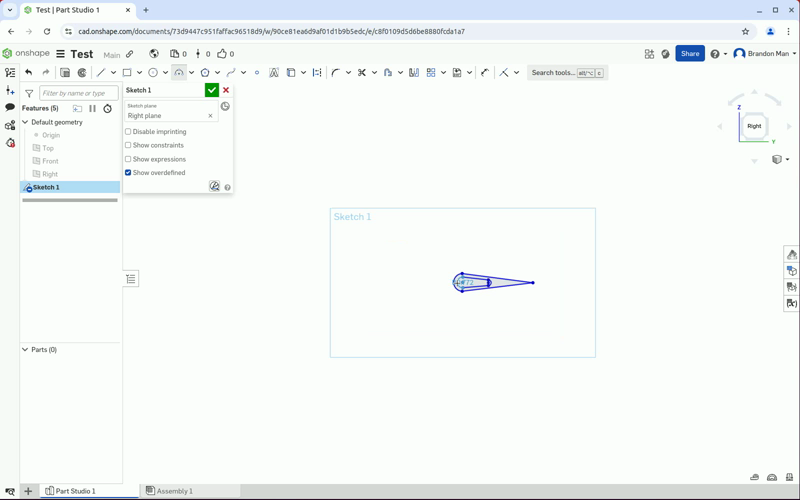
scroll(6)
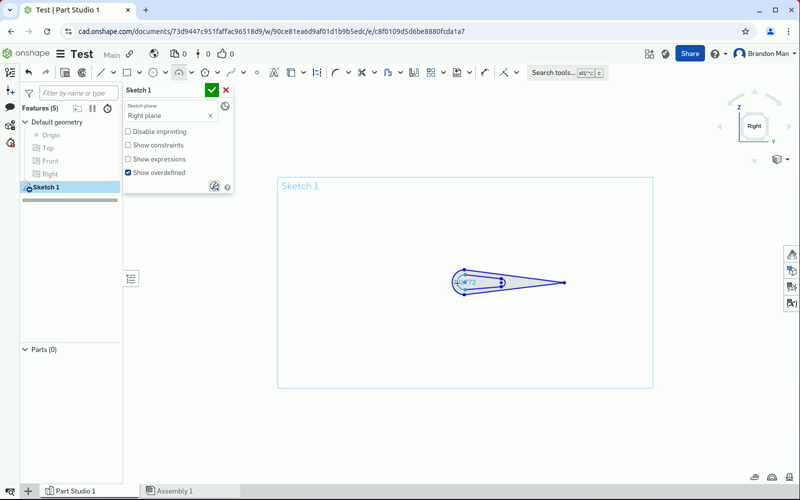
scroll(6)
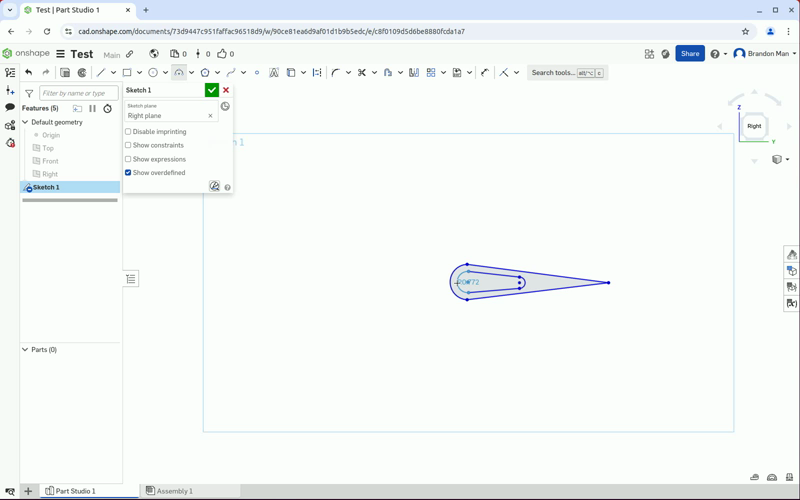
scroll(6)
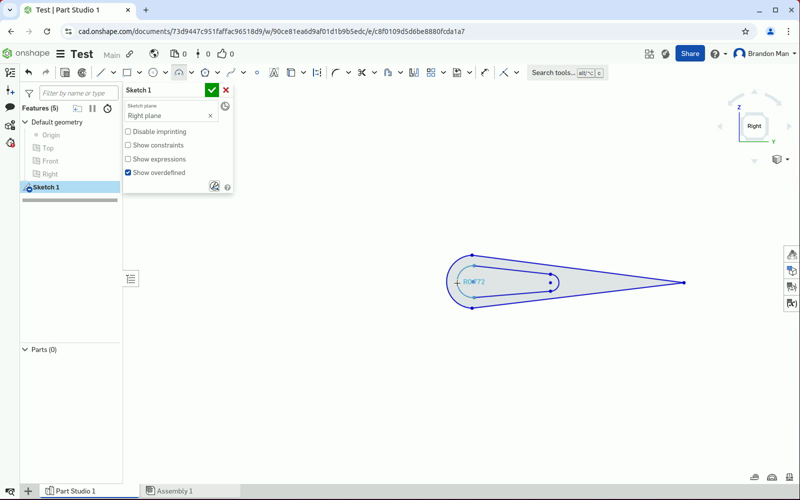
scroll(6)
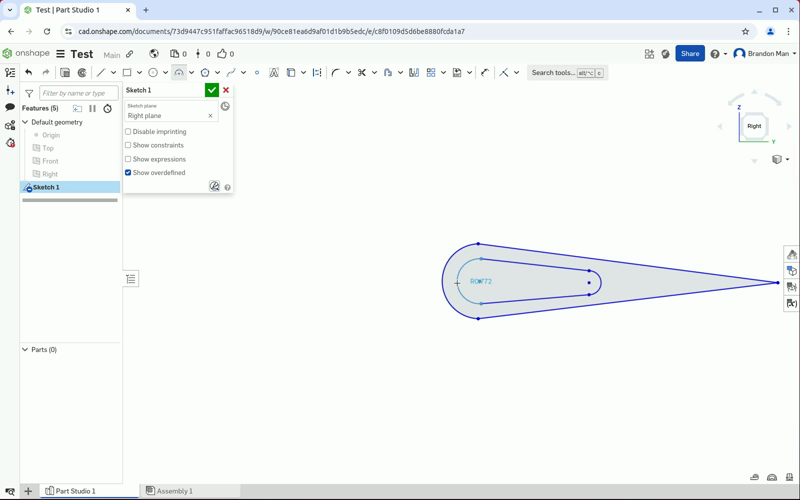
scroll(6)
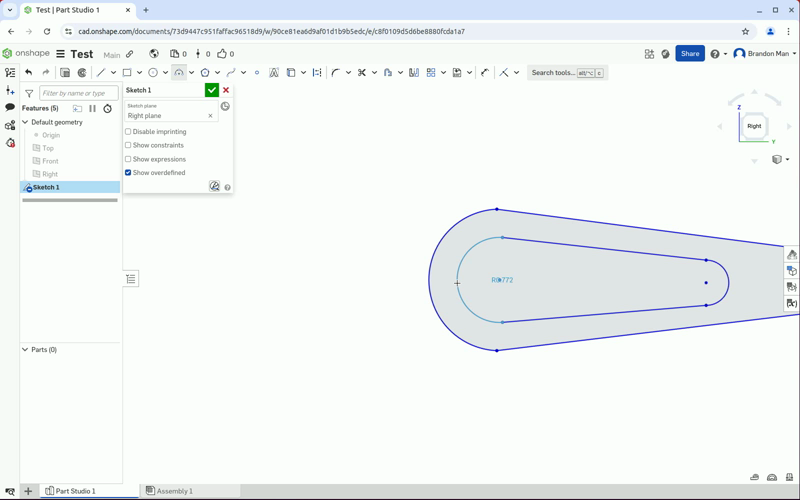
click(457, 282)
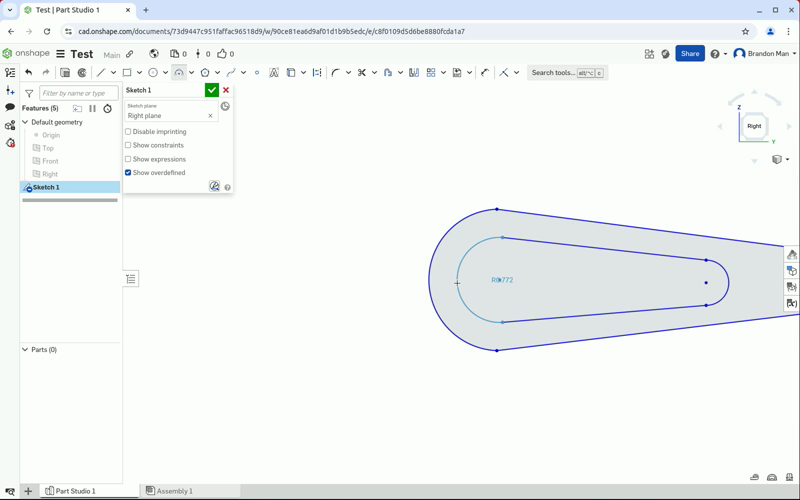
scroll(-6)
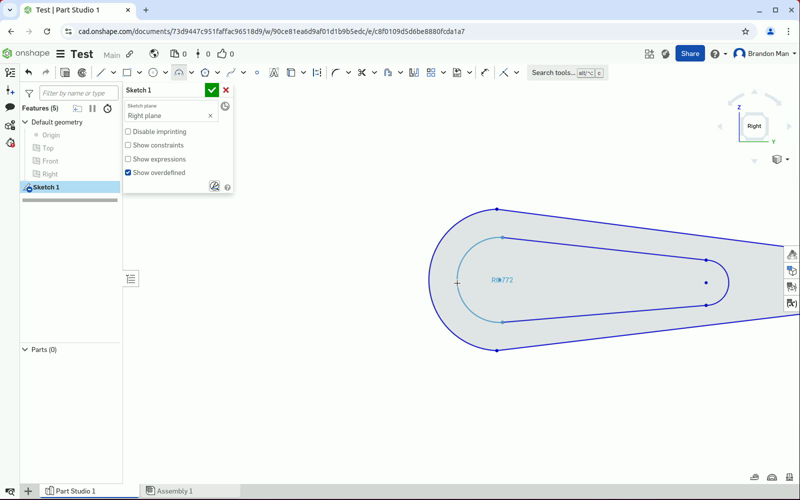
scroll(-6)
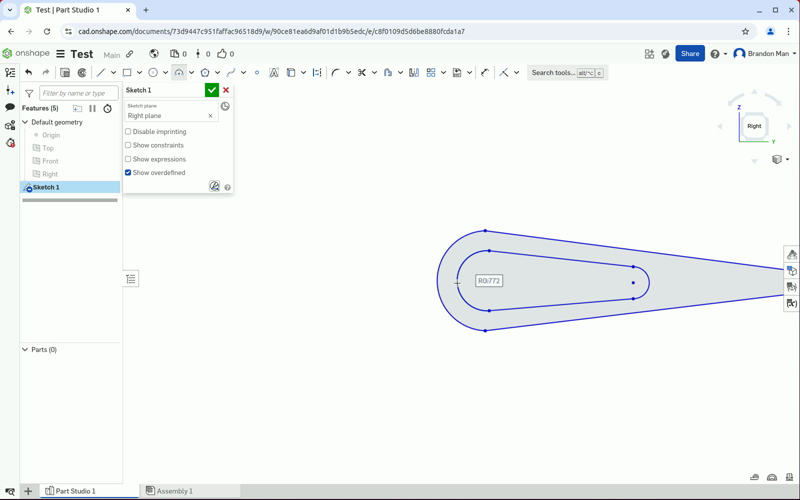
scroll(-6)
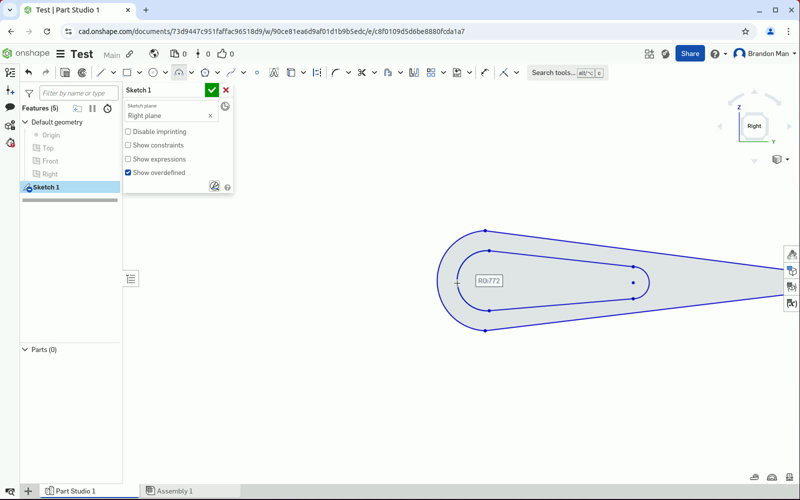
scroll(-6)
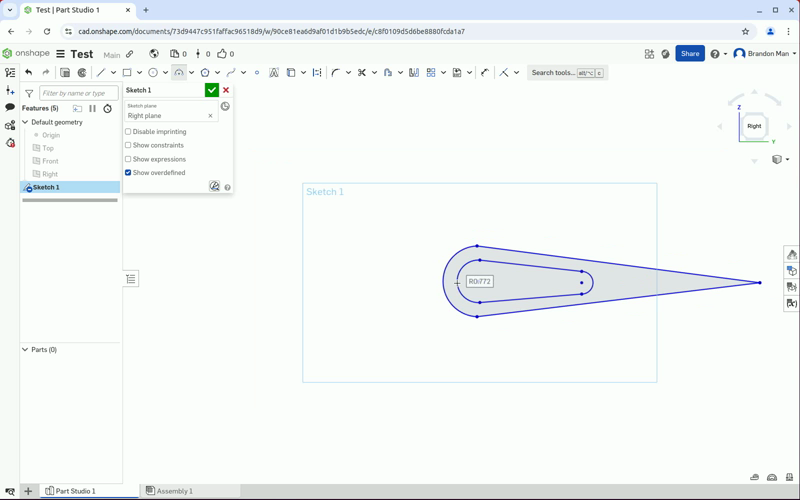
scroll(-6)
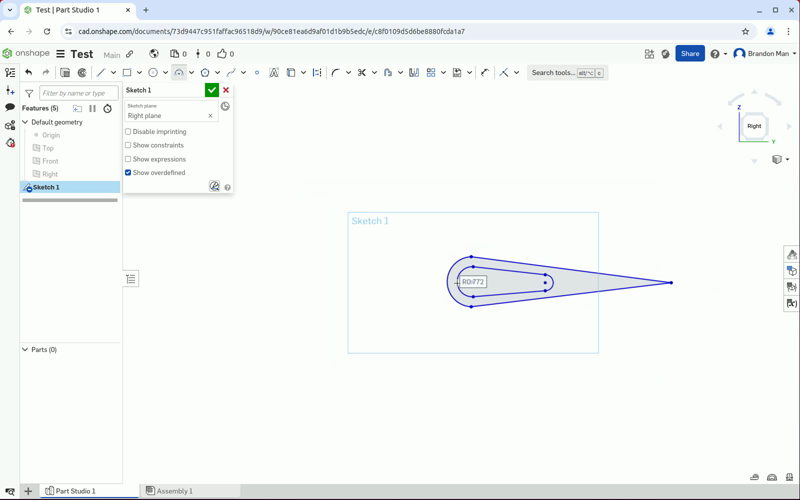
scroll(-6)
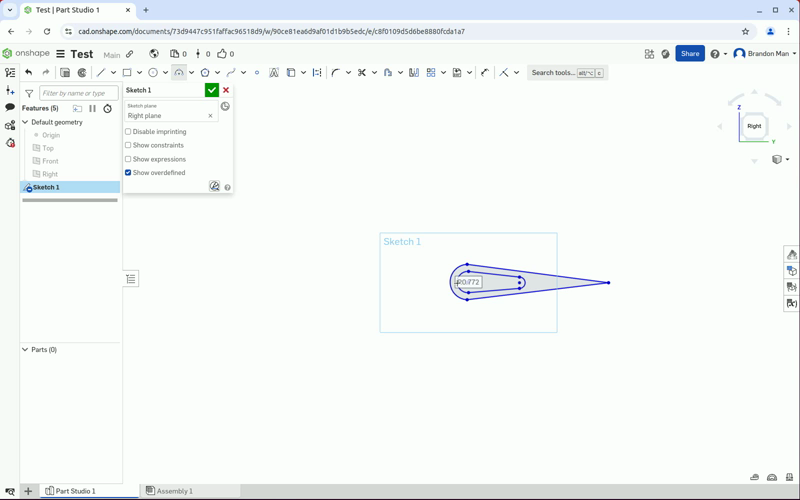
scroll(-6)
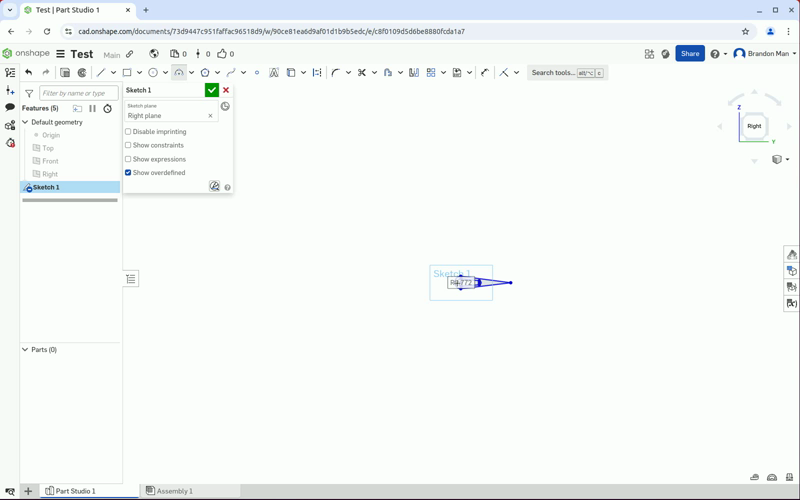
key_up(shift)
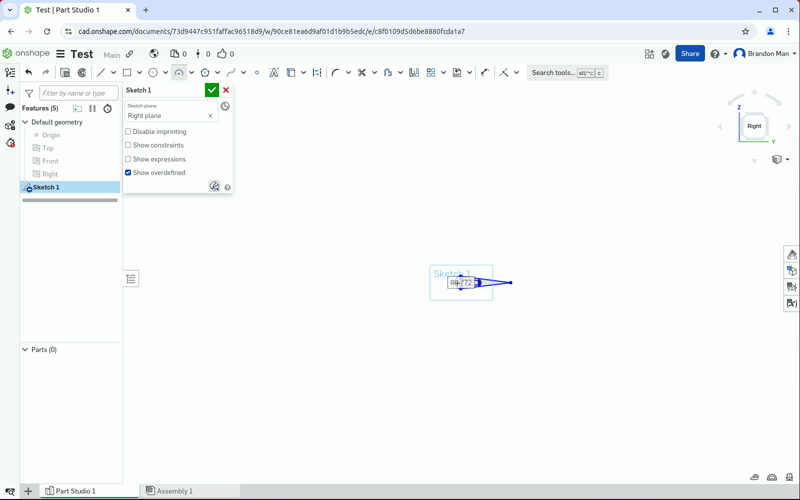
key(esc)
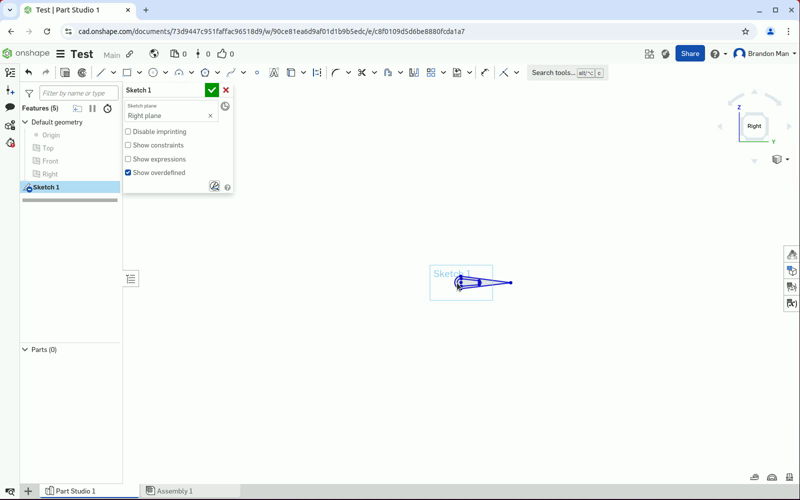
mouse_move(465, 286)
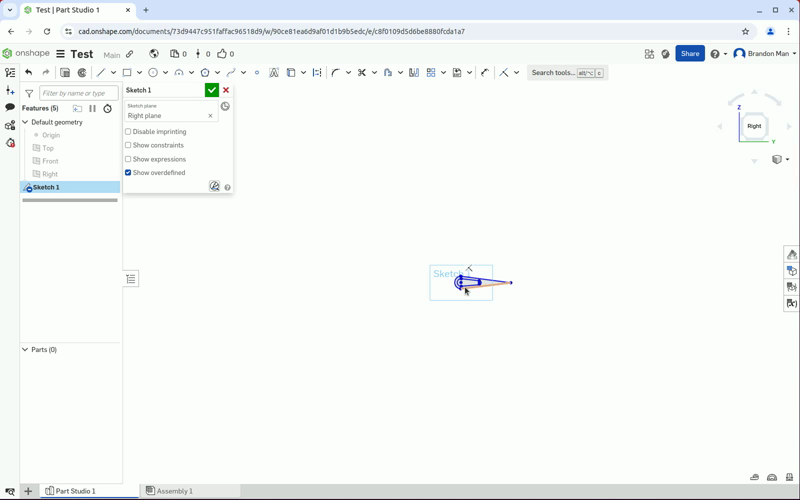
scroll(6)
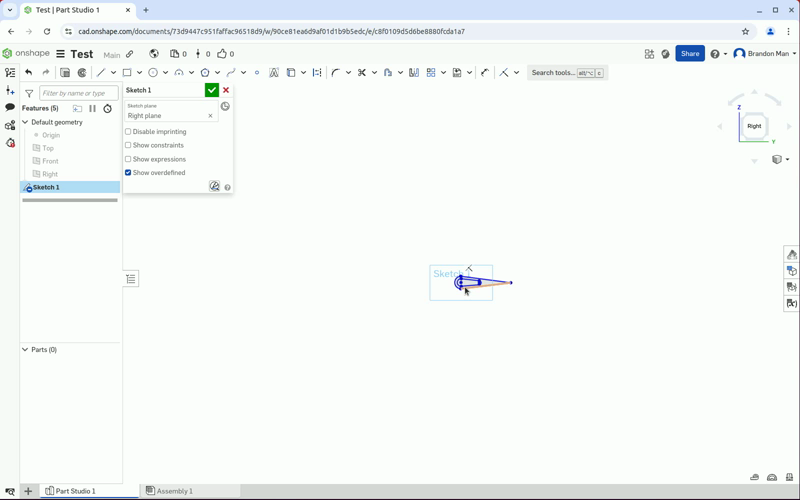
scroll(6)
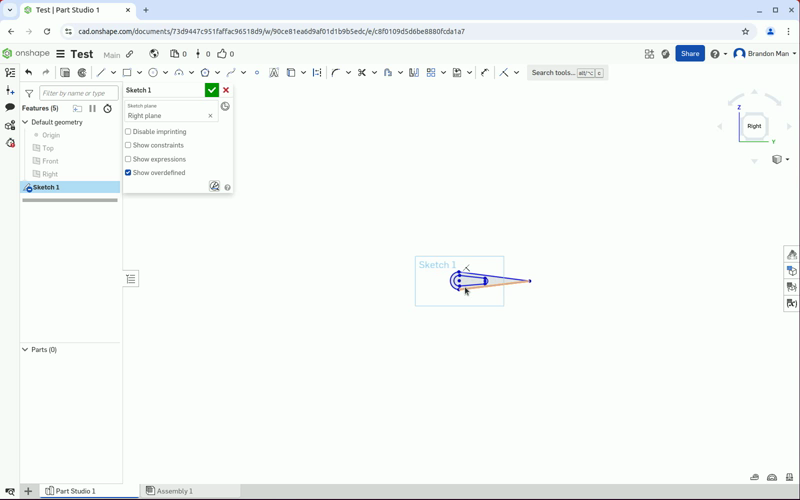
scroll(6)
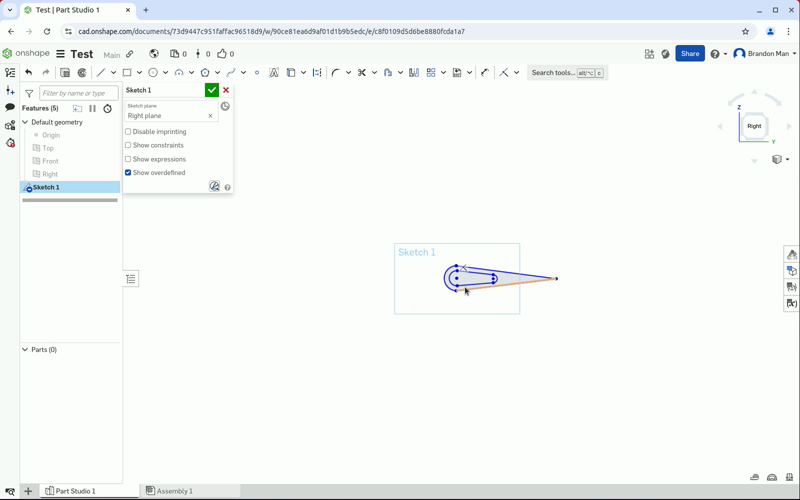
scroll(6)
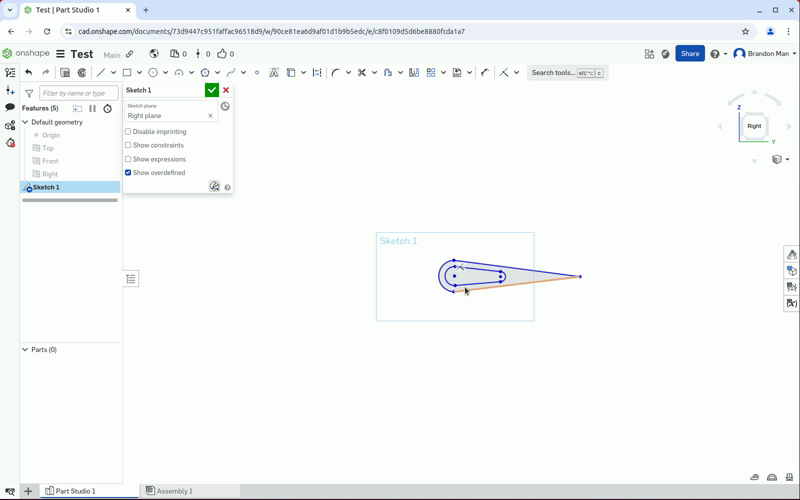
scroll(6)
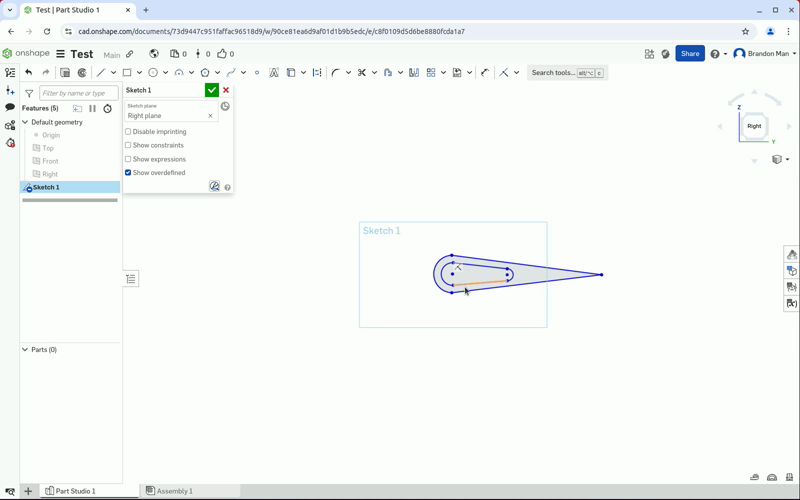
scroll(6)
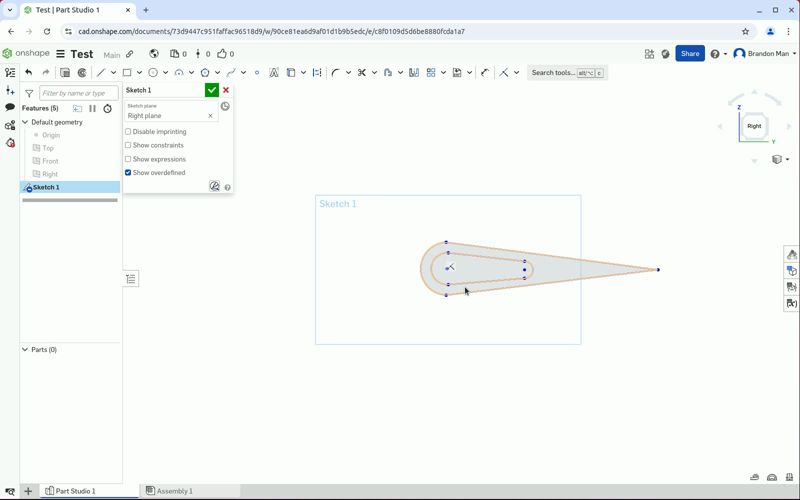
scroll(6)
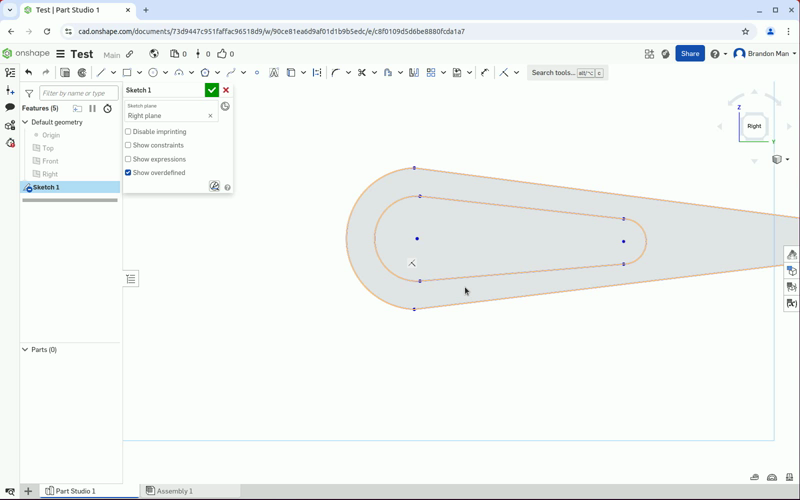
click(465, 286)
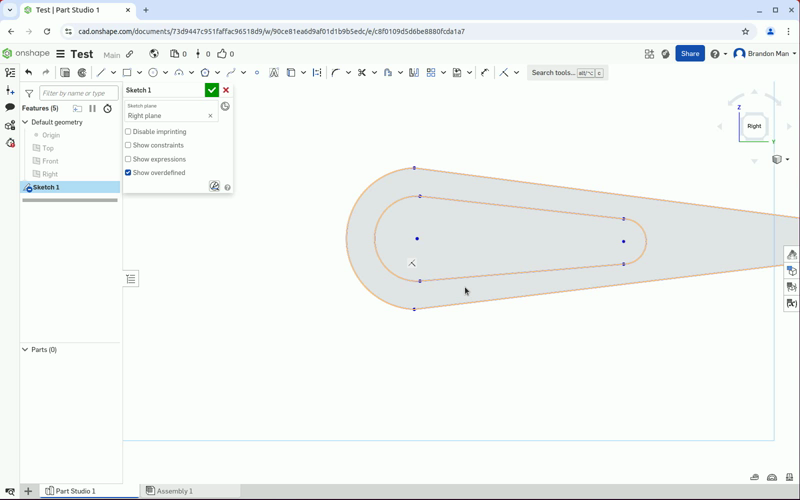
scroll(-6)
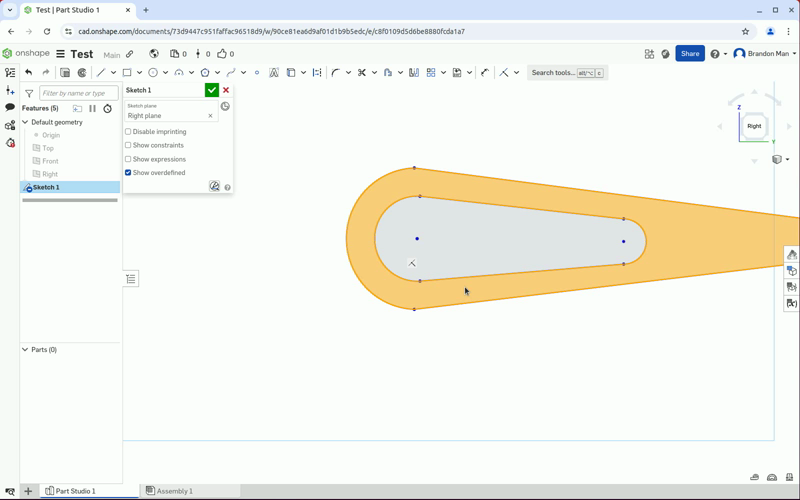
scroll(-6)
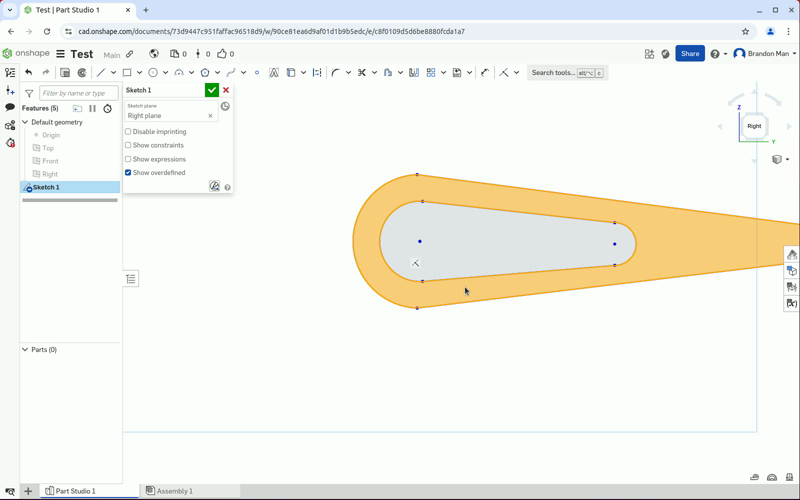
scroll(-6)
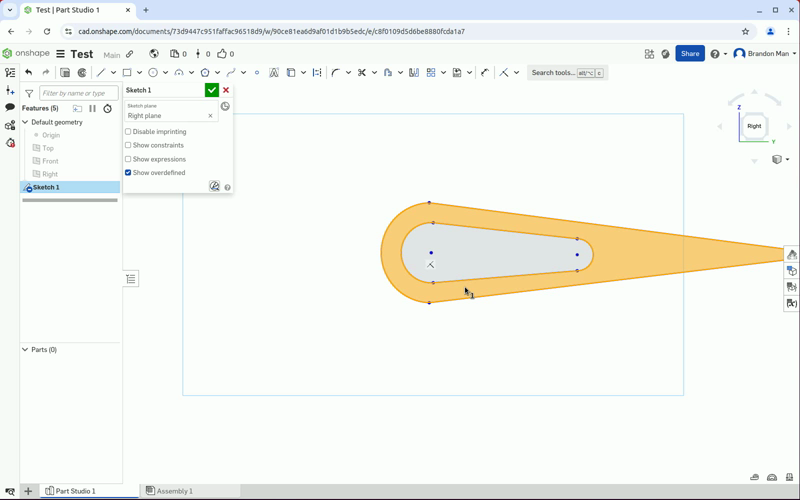
scroll(-6)
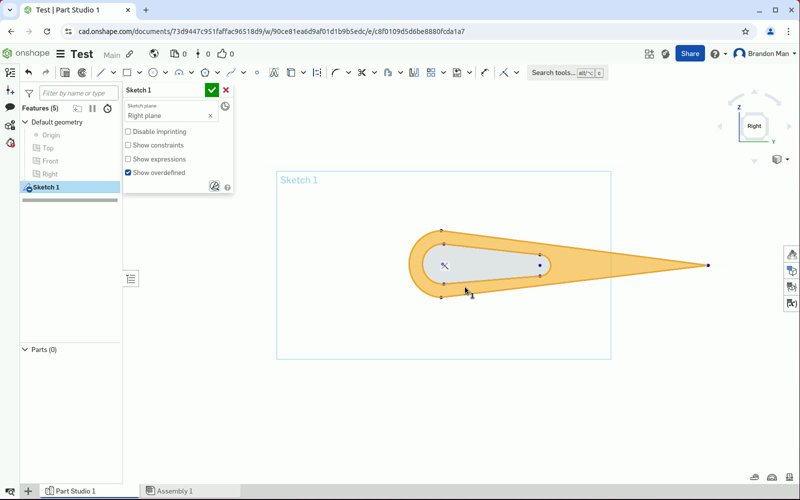
scroll(-6)
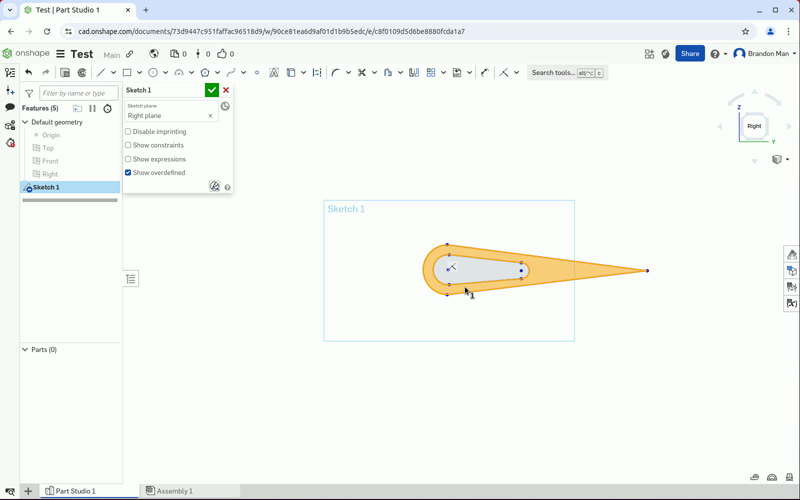
scroll(-6)
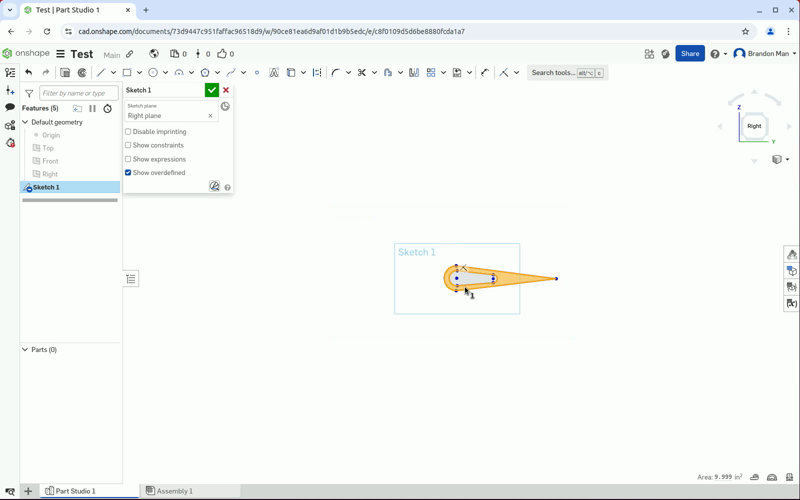
scroll(-6)
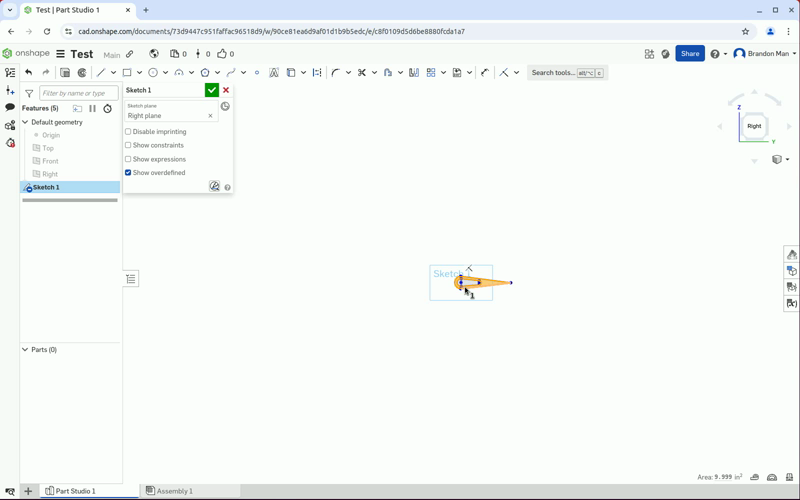
mouse_move(73, 352)
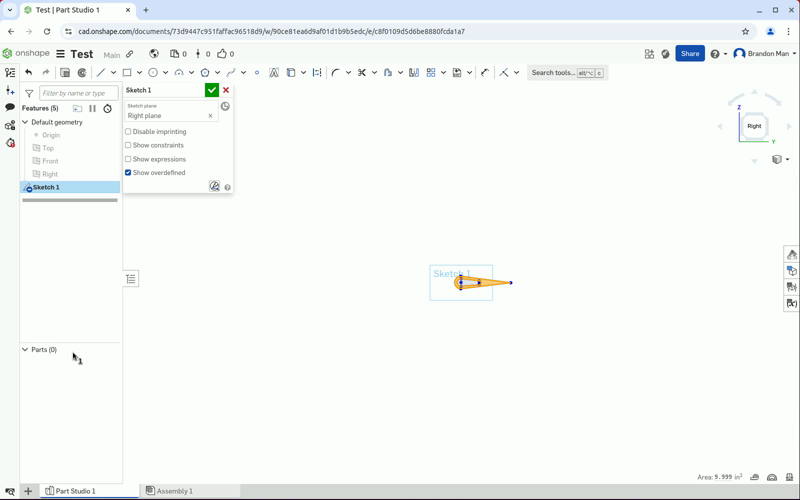
key(shift+y)
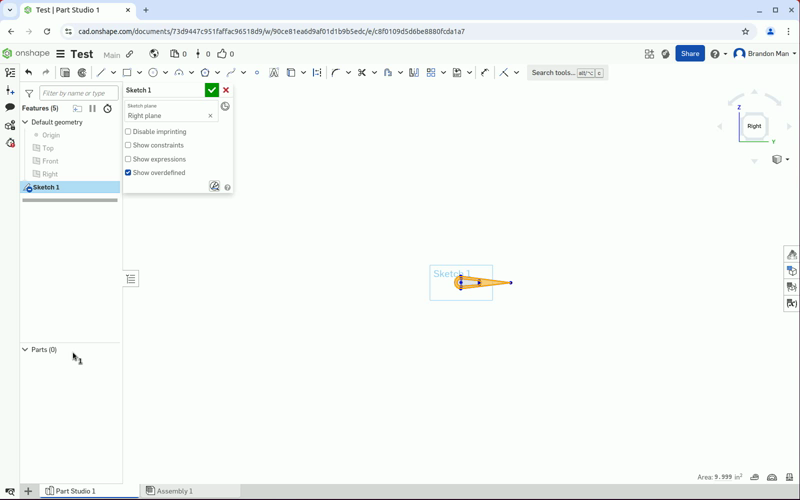
key(shift+e)
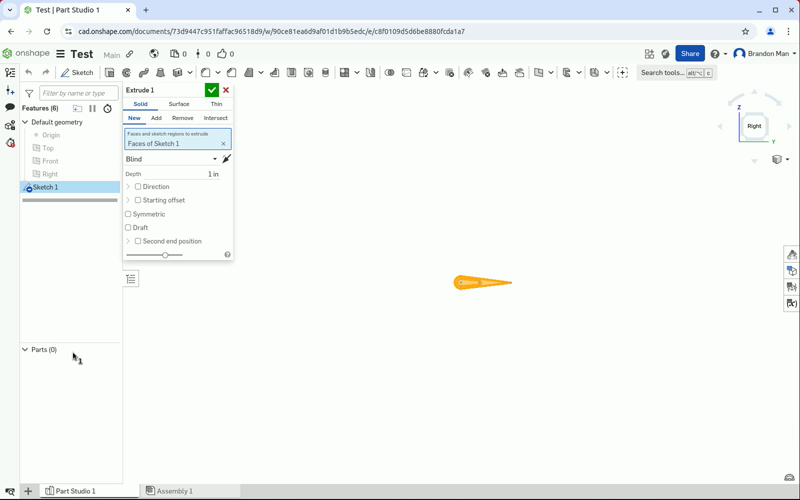
mouse_move(143, 106)
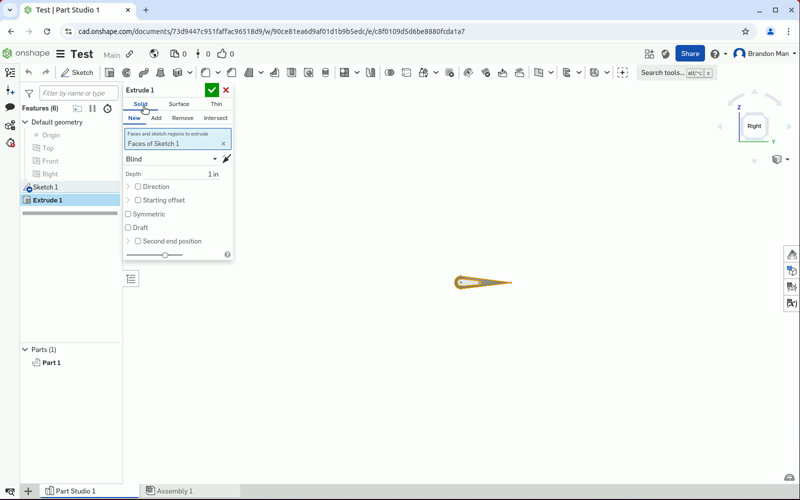
click(143, 106)
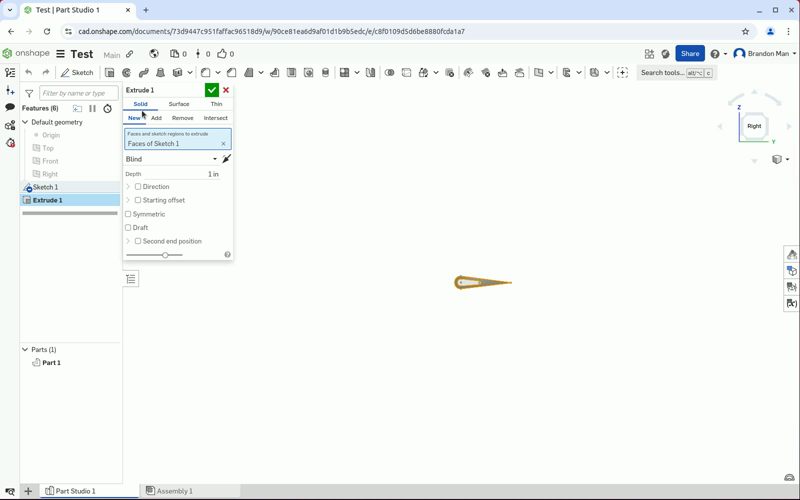
mouse_move(137, 120)
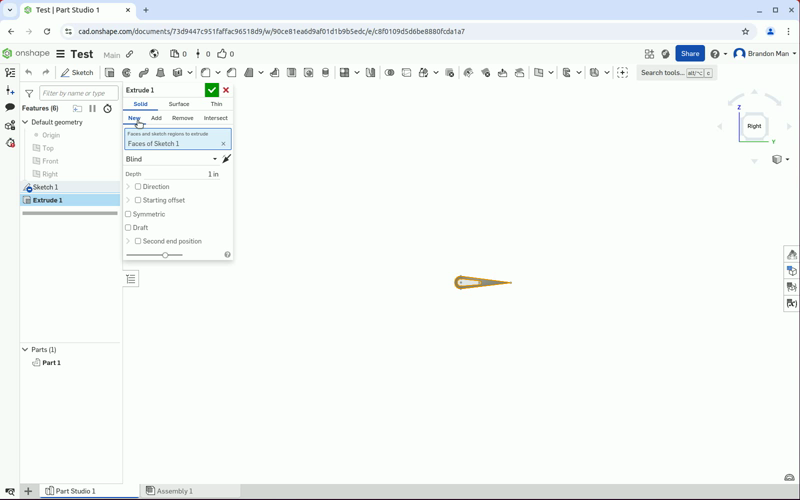
click(137, 120)
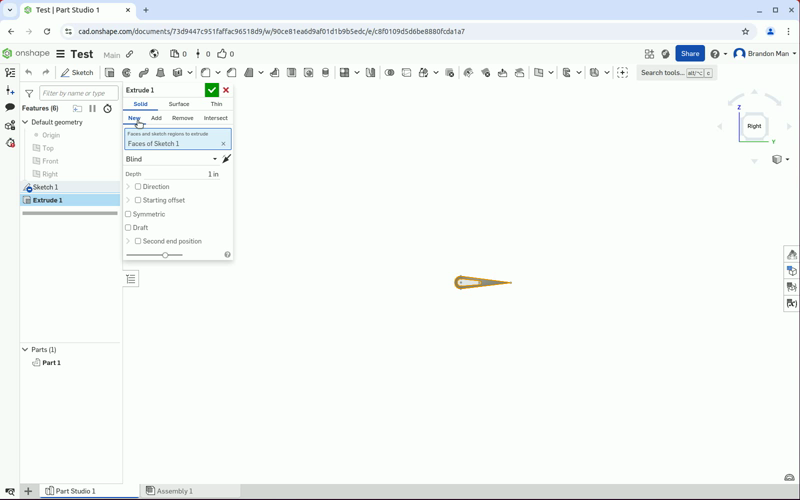
key(tab, 4)
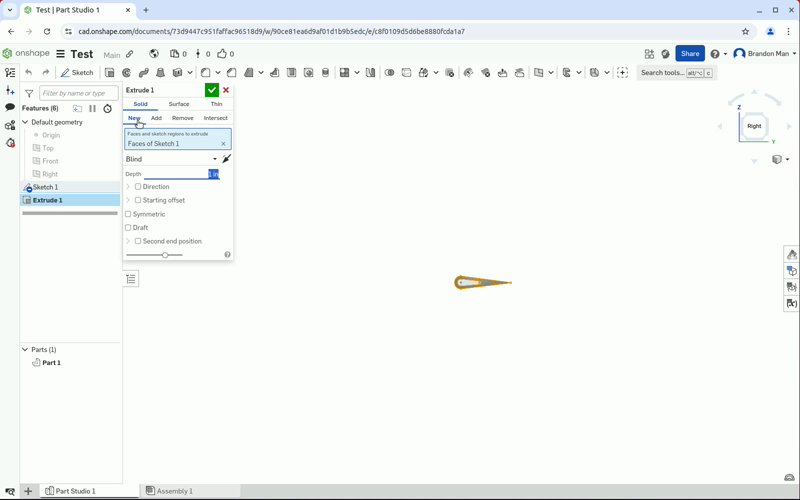
text(23.108)
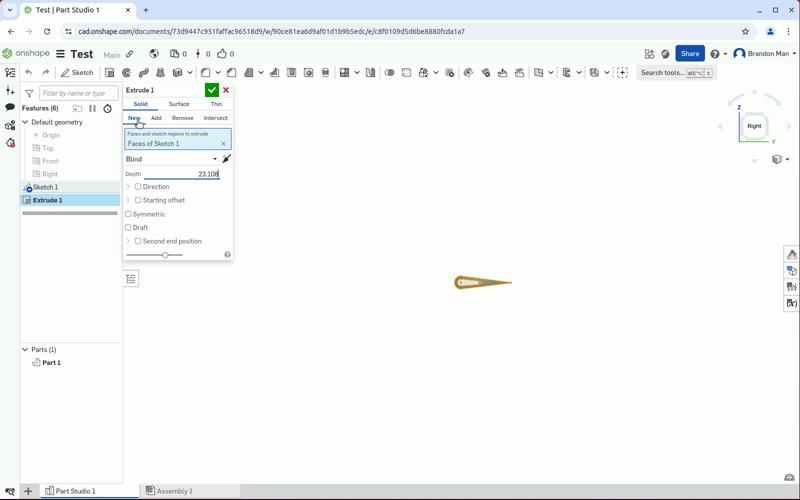
key(enter)
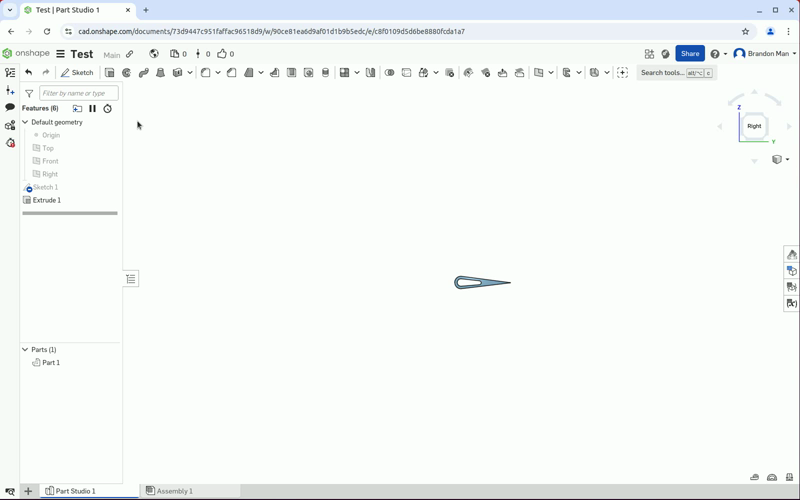
key(shift+h)
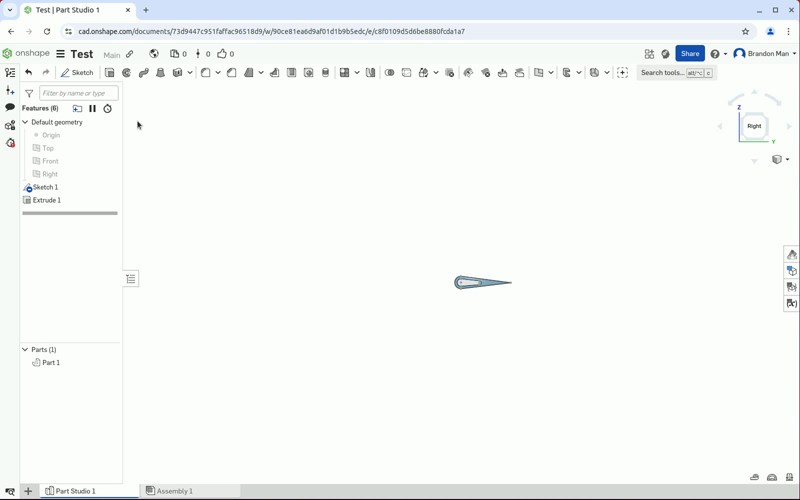
key(shift+h)
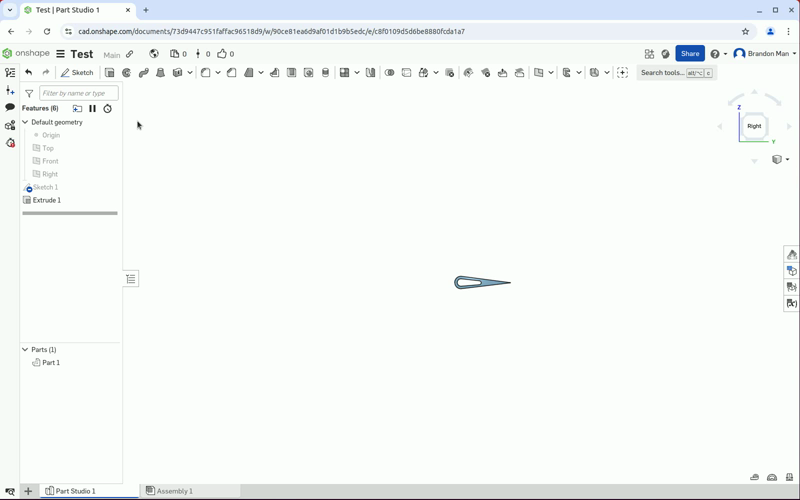
mouse_move(73, 189)
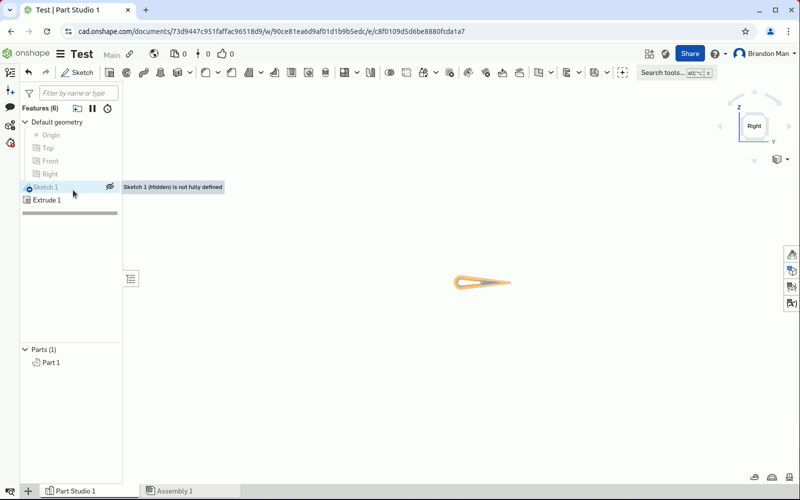
click(73, 189)
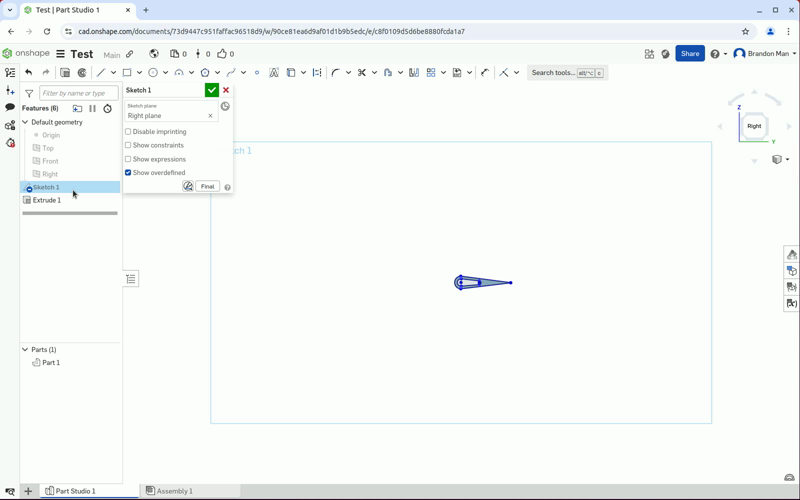
mouse_move(229, 92)
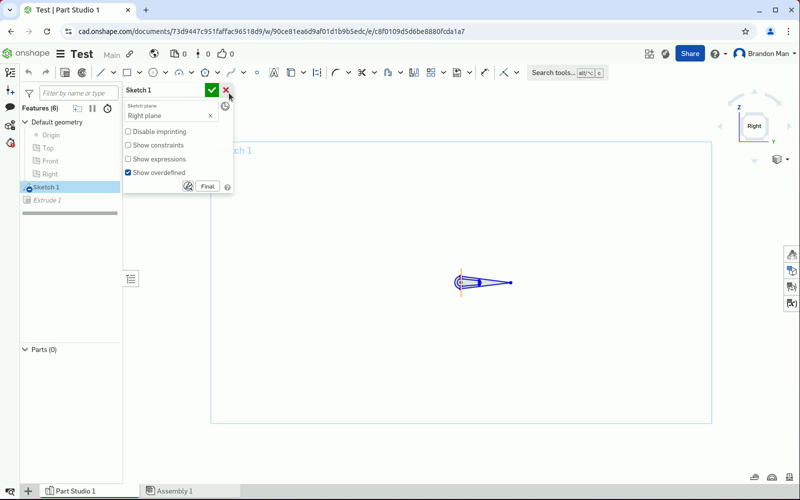
click(229, 92)
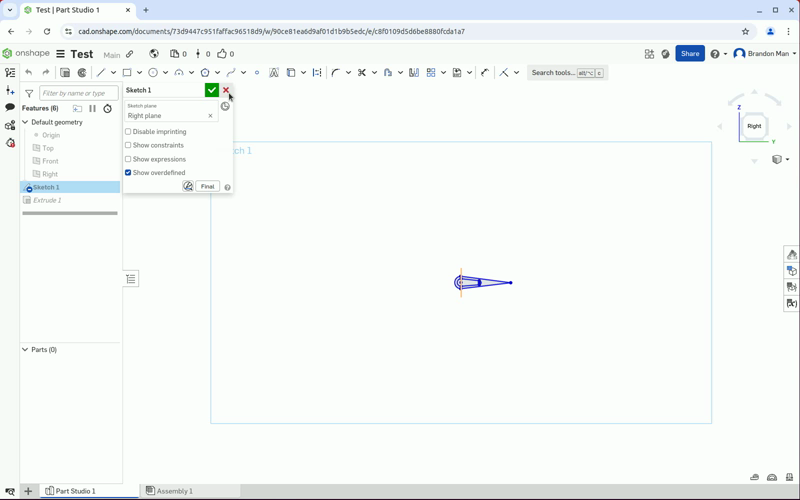
key(shift+s)
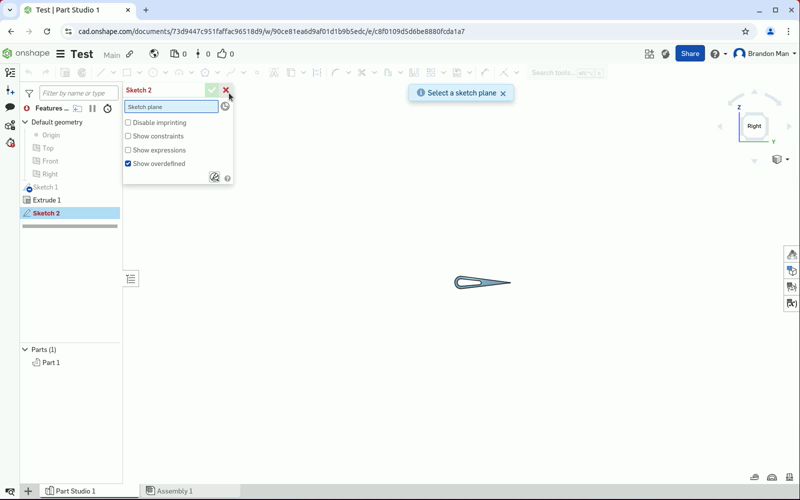
mouse_move(73, 176)
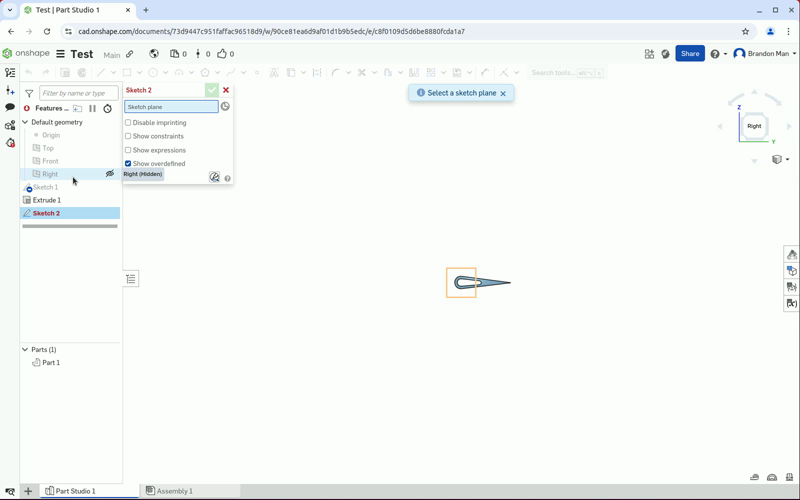
click(73, 176)
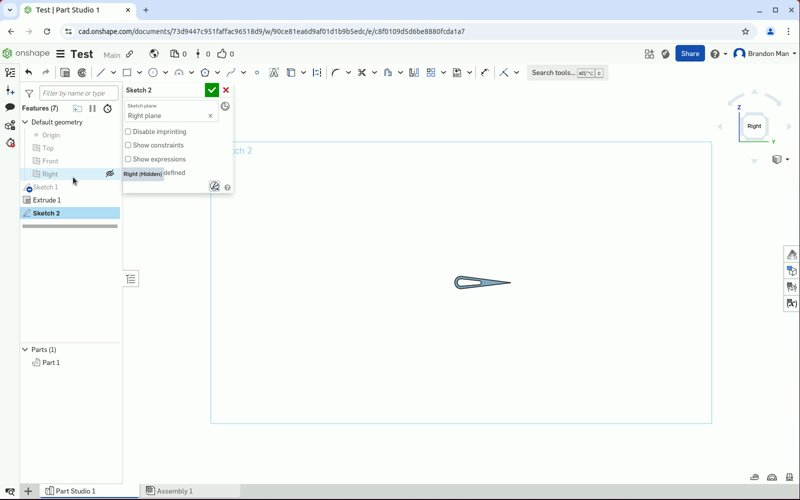
mouse_move(73, 352)
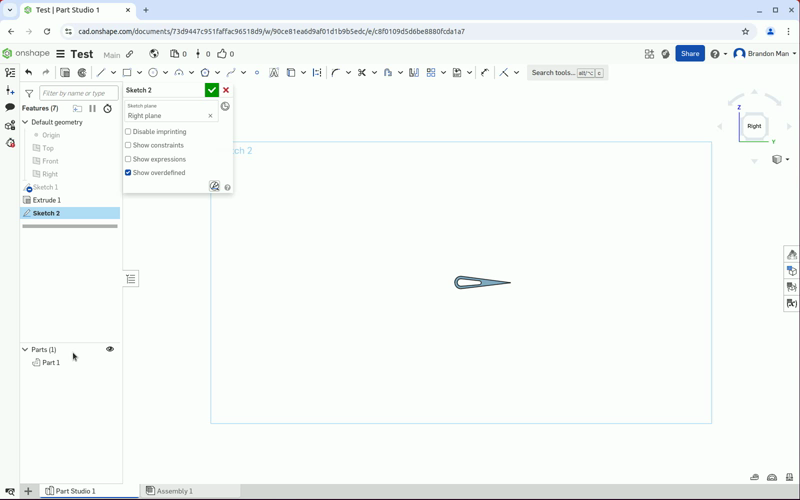
key(y)
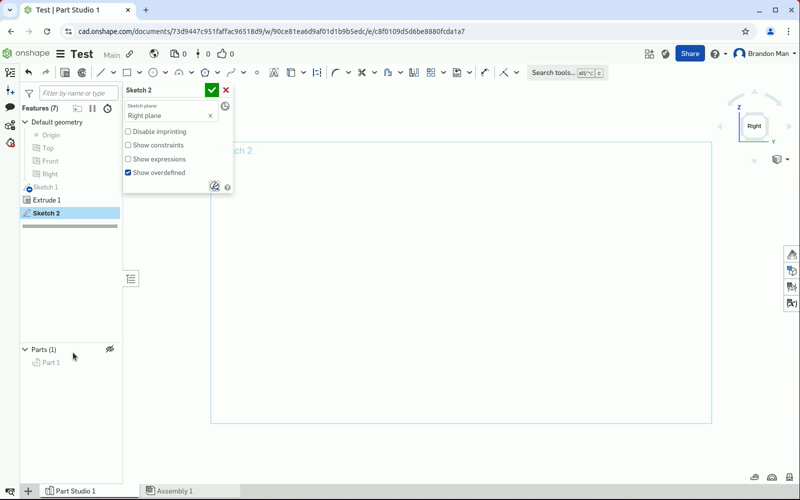
key(l)
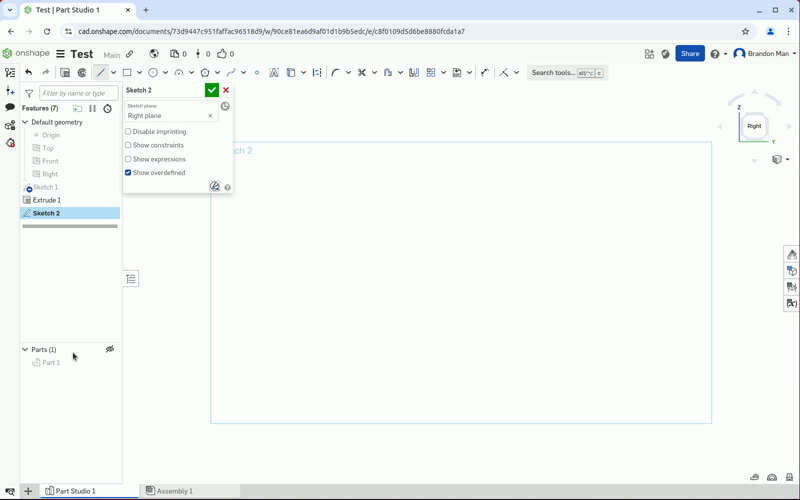
key_down(shift)
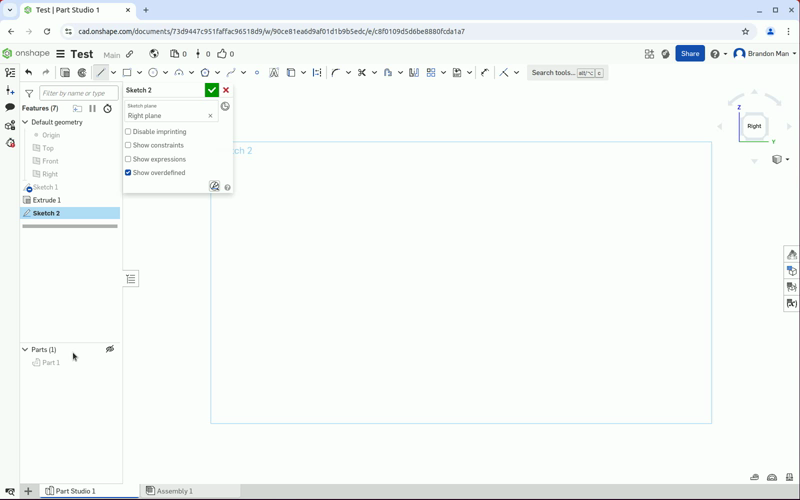
mouse_move(460, 286)
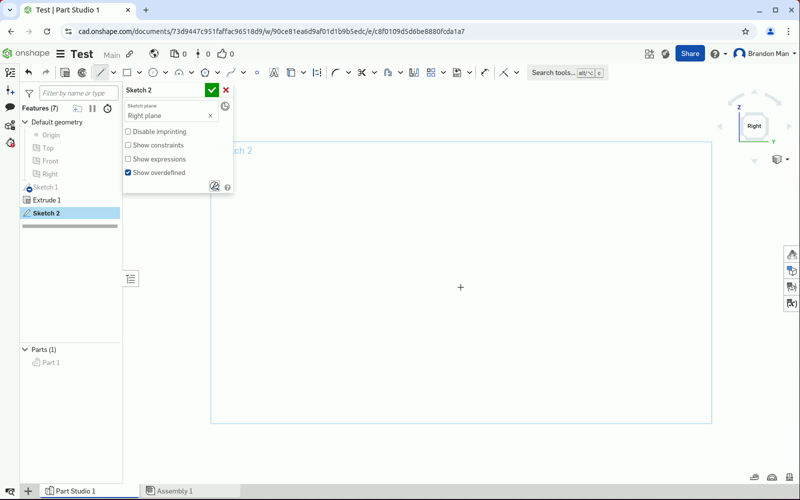
click(460, 286)
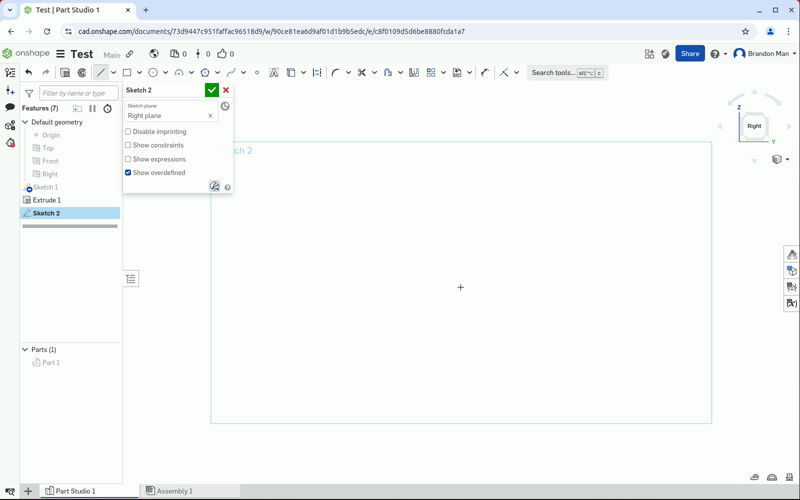
key_up(shift)
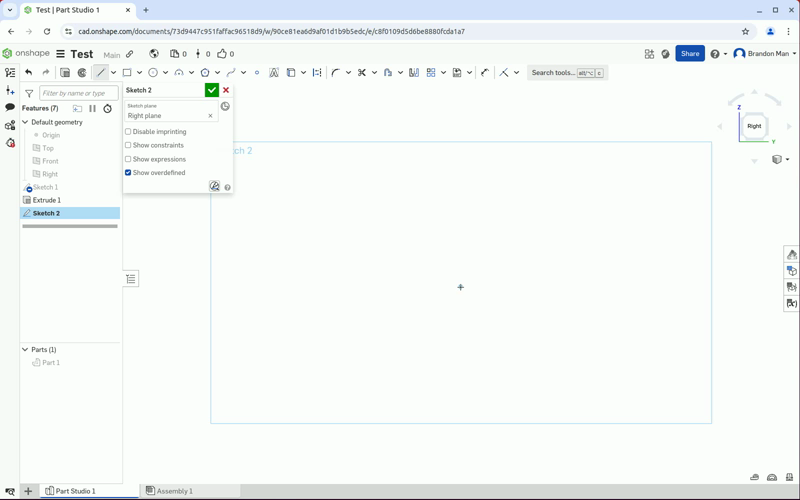
key_down(shift)
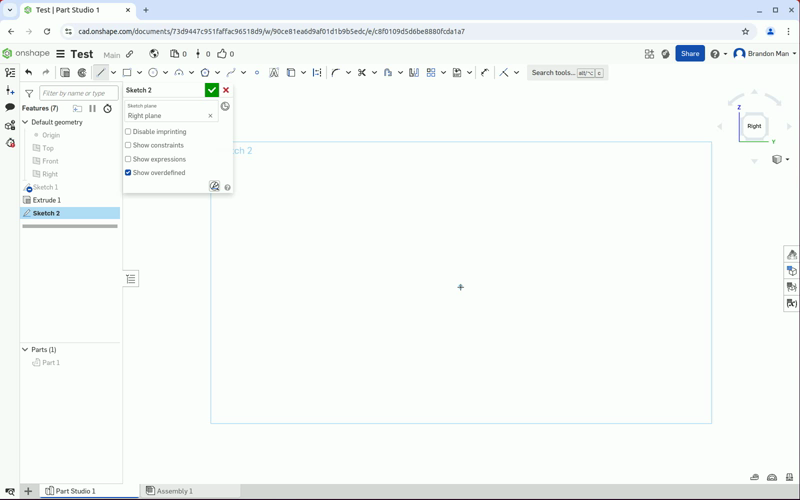
mouse_move(490, 286)
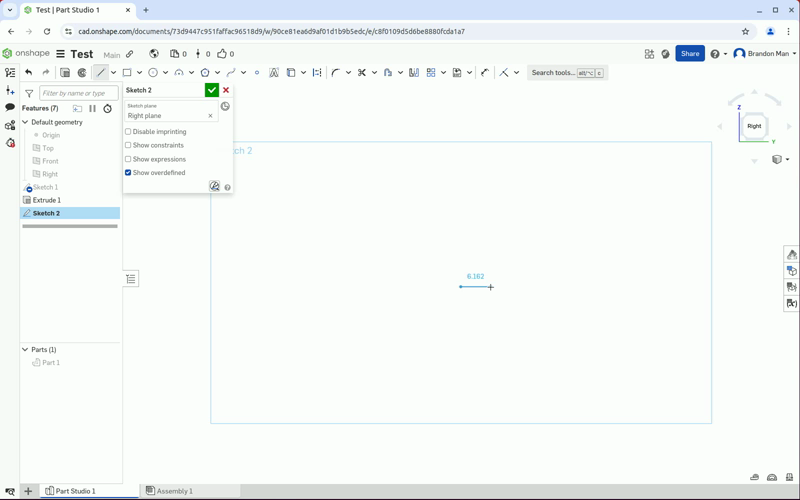
mouse_move(479, 284)
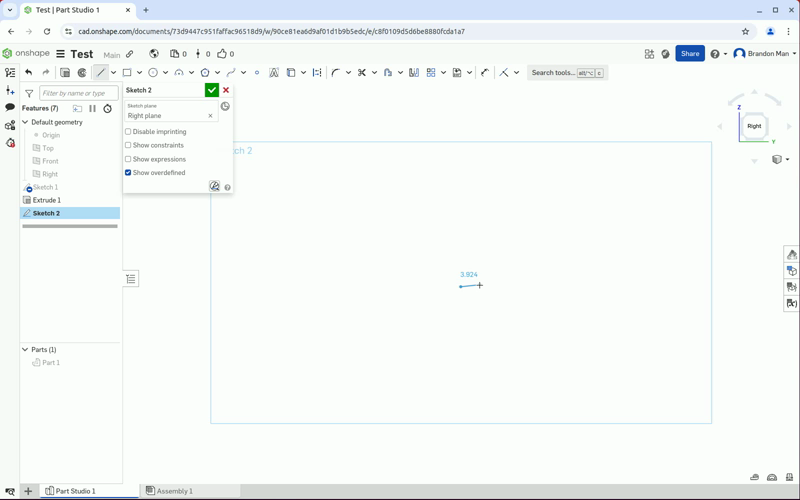
click(479, 284)
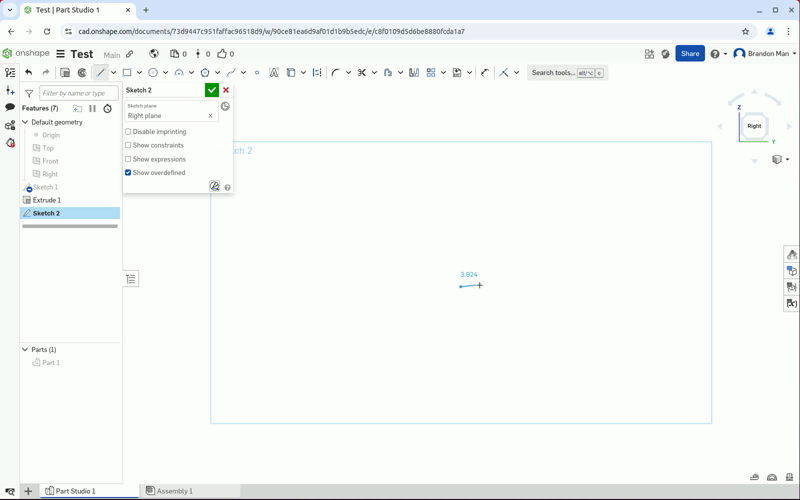
key_up(shift)
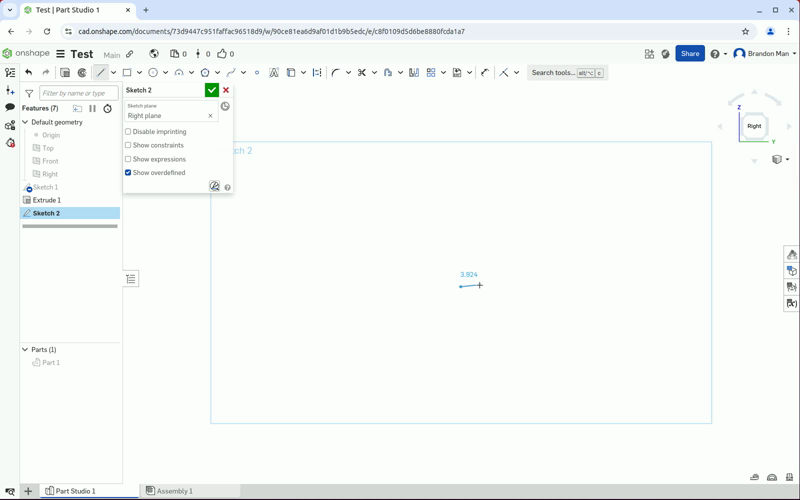
key(esc)
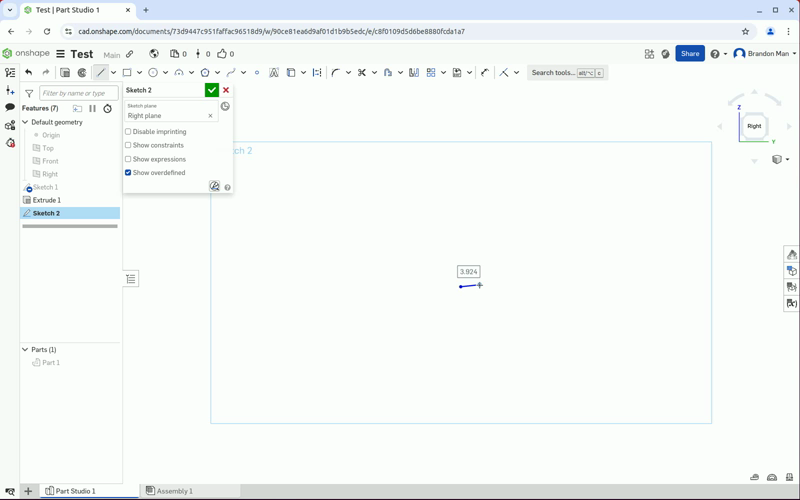
key(a)
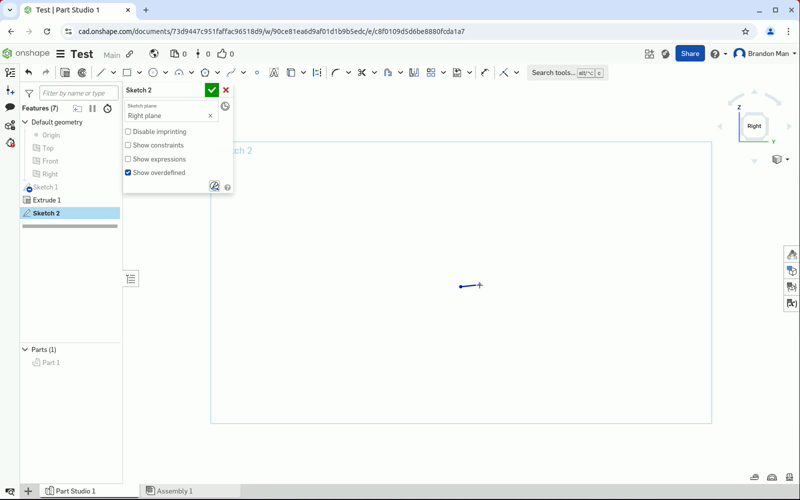
mouse_move(479, 284)
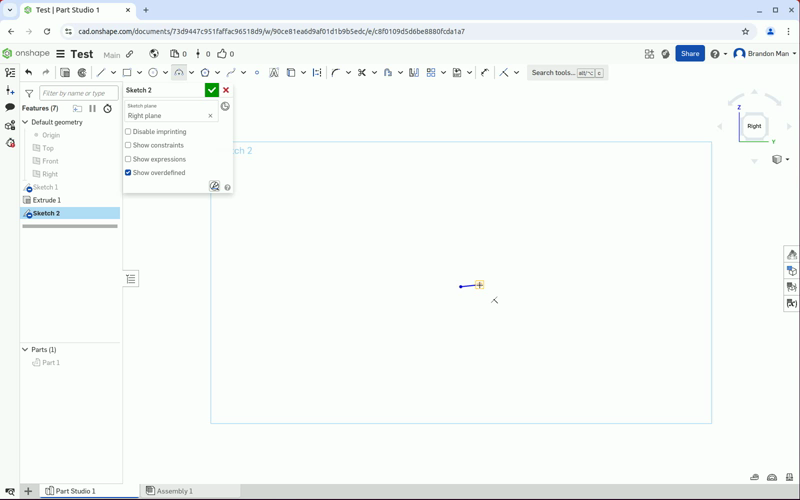
click(479, 284)
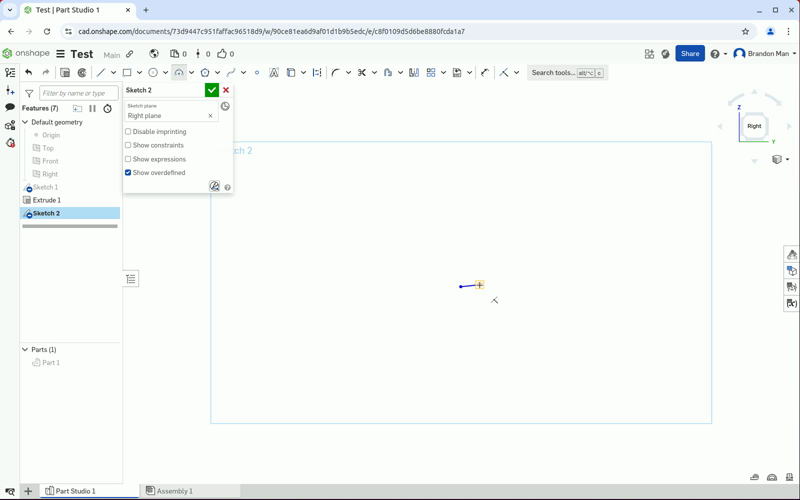
key_down(shift)
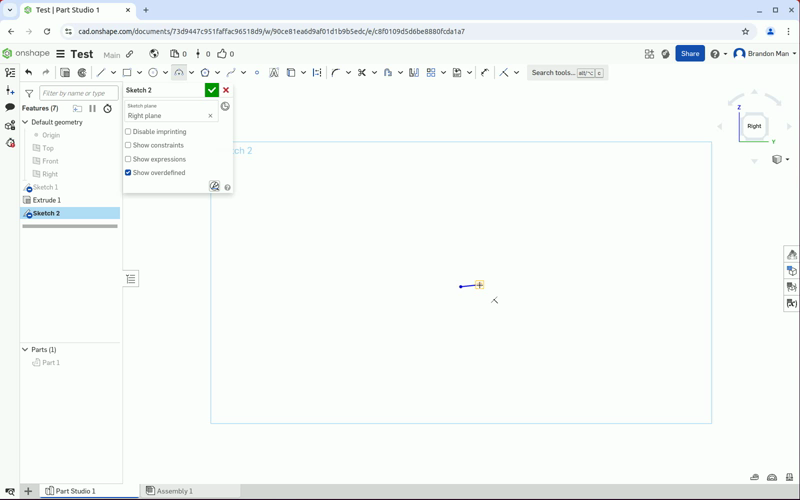
mouse_move(479, 280)
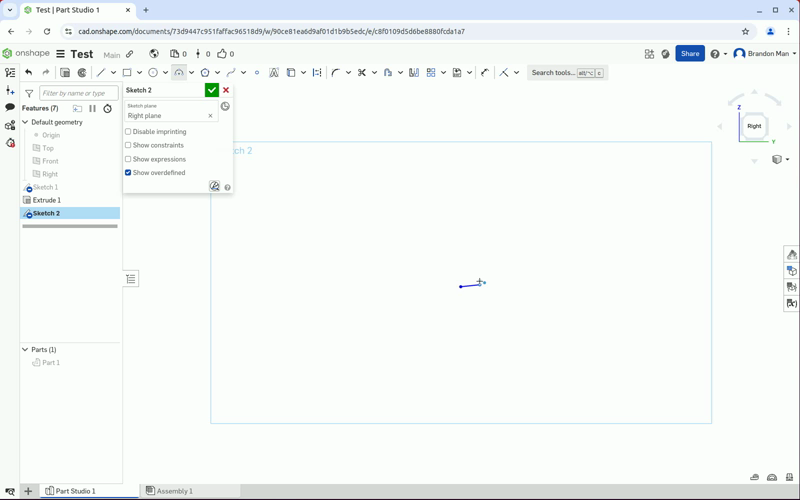
scroll(6)
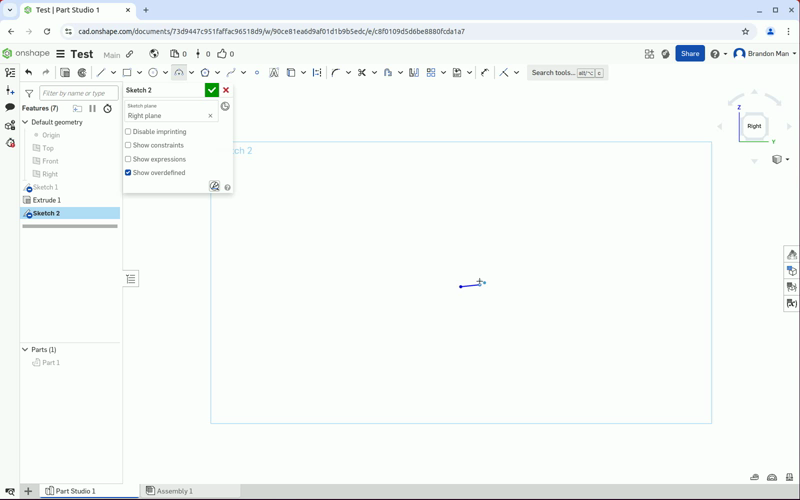
scroll(6)
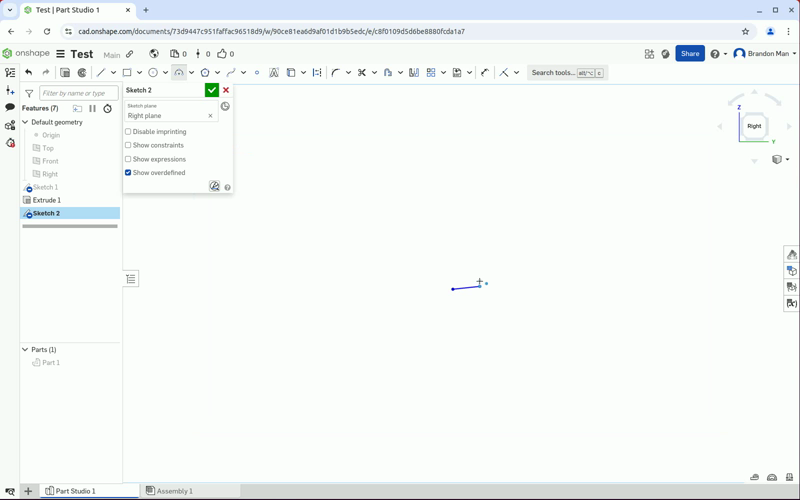
scroll(6)
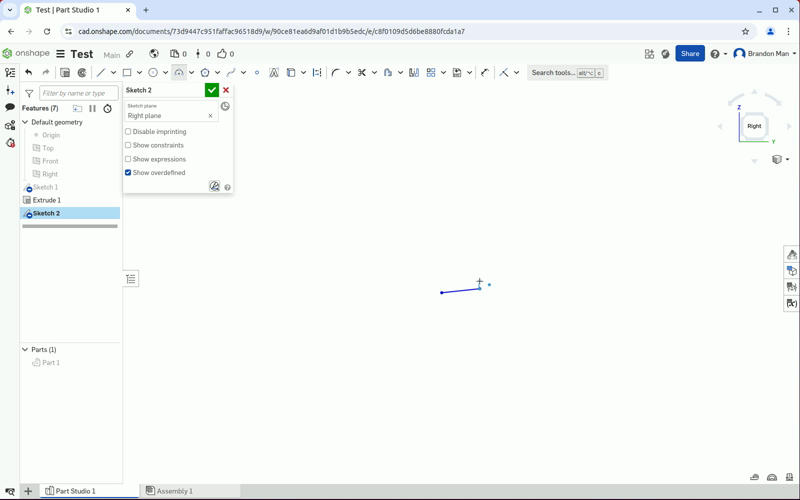
scroll(6)
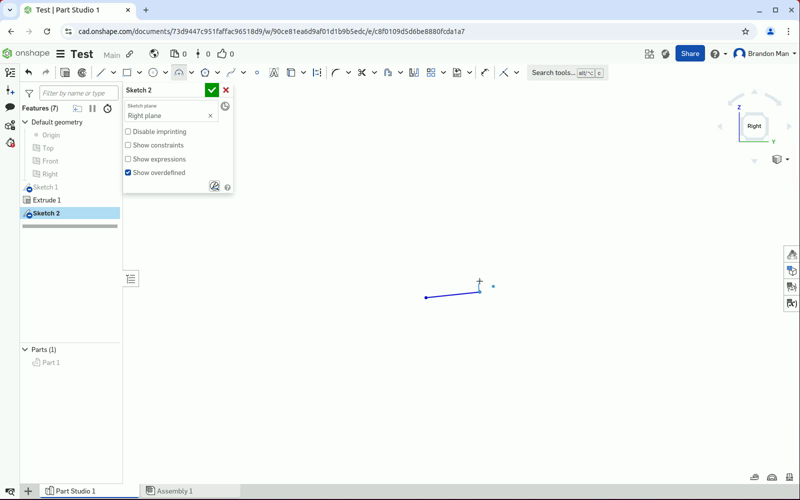
scroll(6)
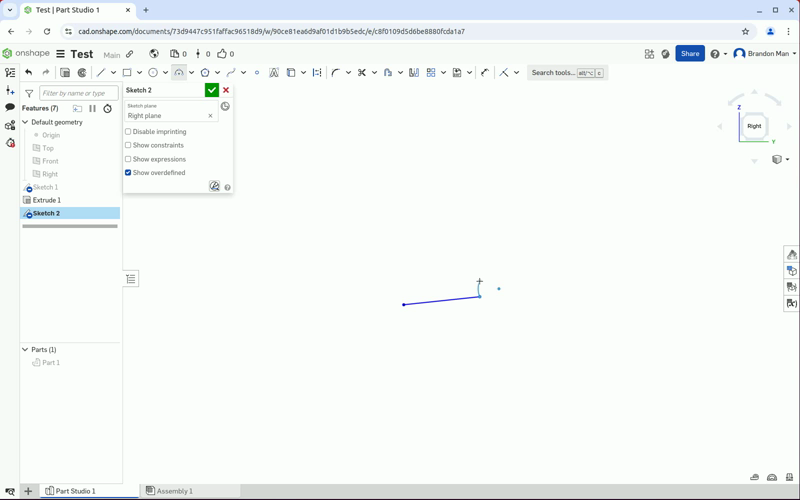
scroll(6)
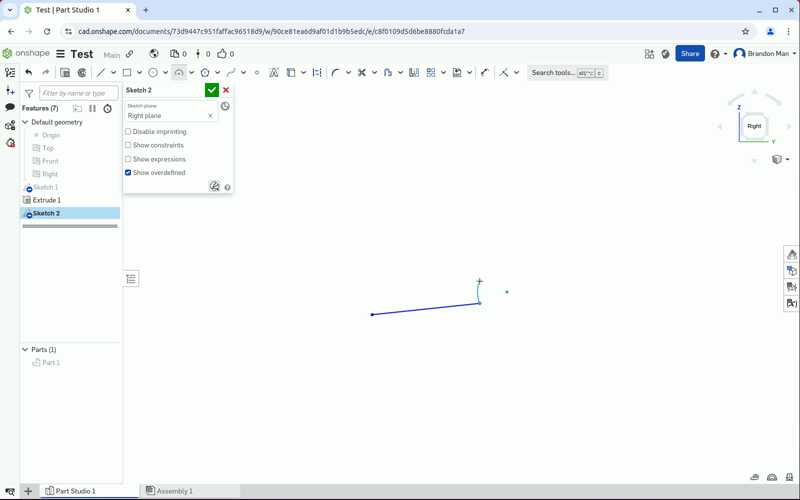
scroll(6)
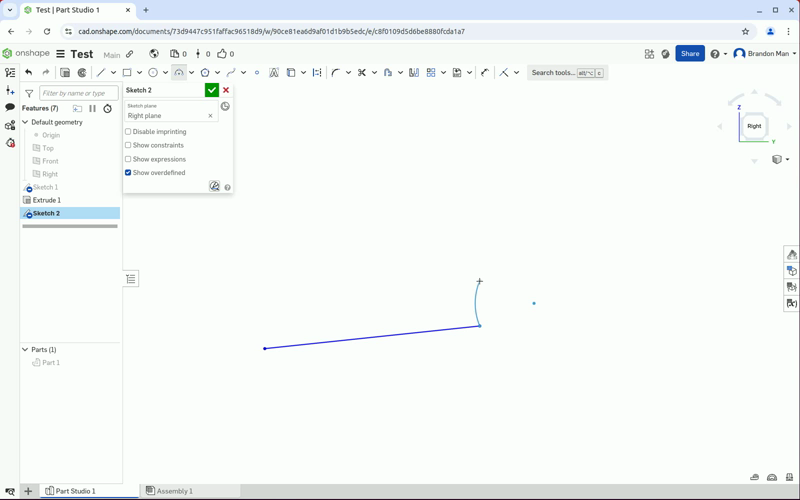
click(479, 280)
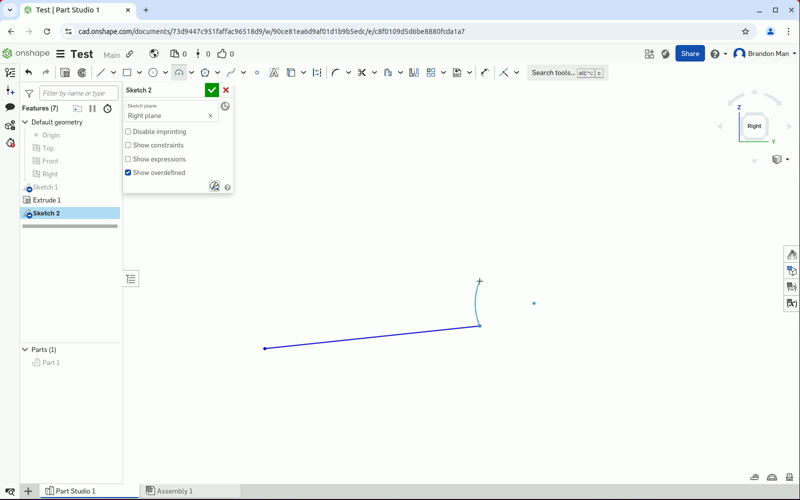
scroll(-6)
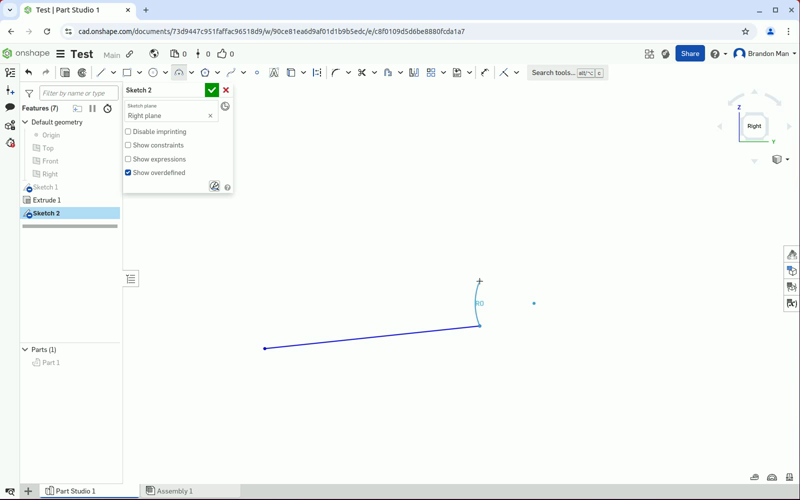
scroll(-6)
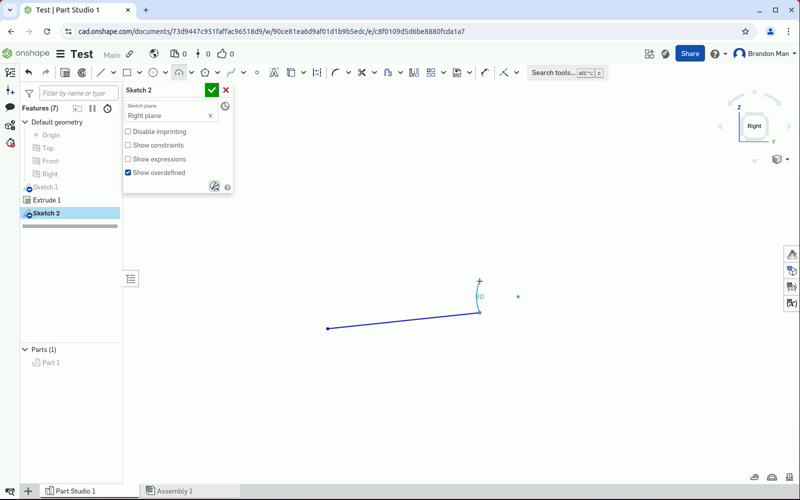
scroll(-6)
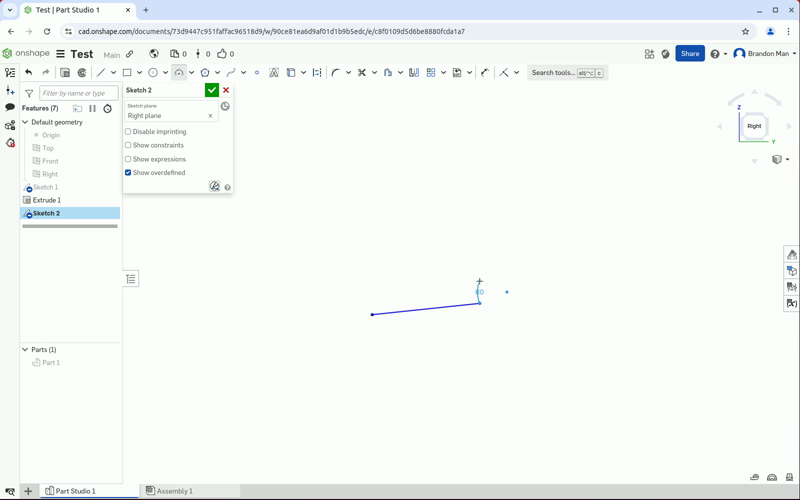
scroll(-6)
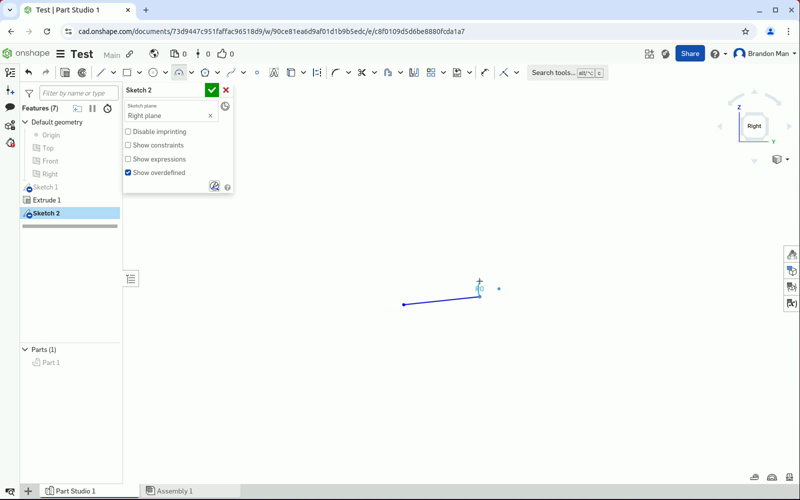
scroll(-6)
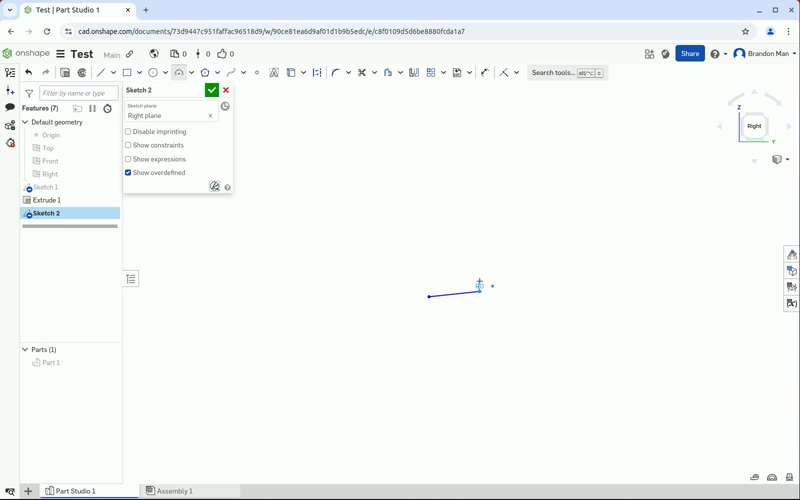
scroll(-6)
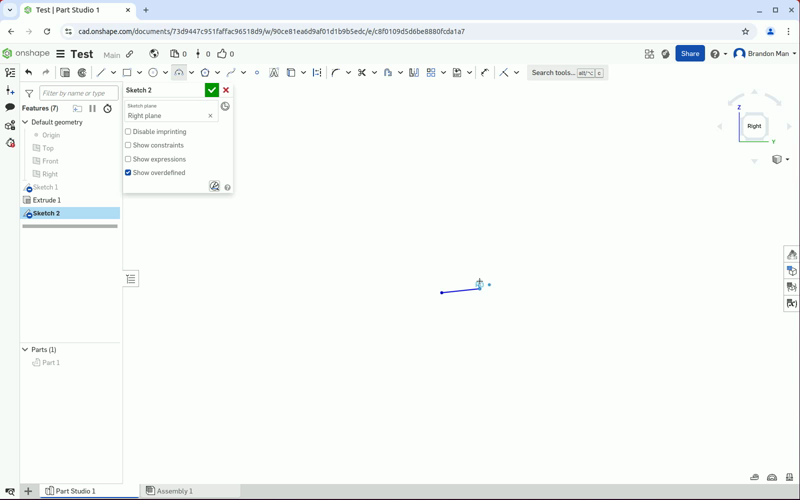
scroll(-6)
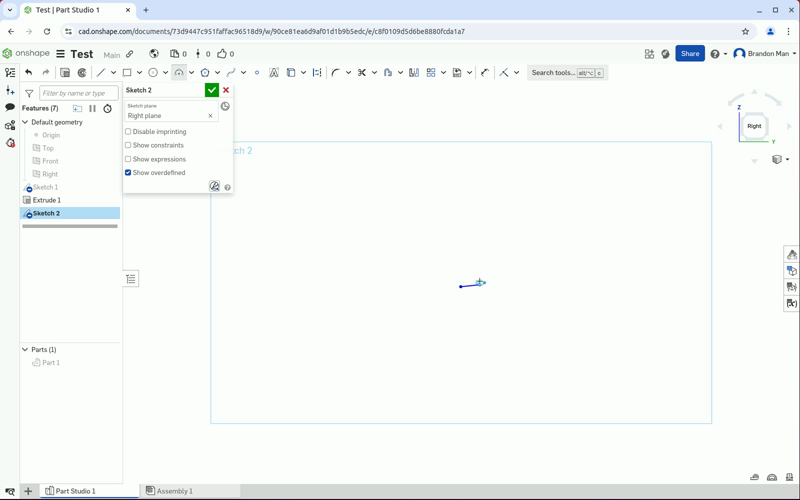
mouse_move(481, 282)
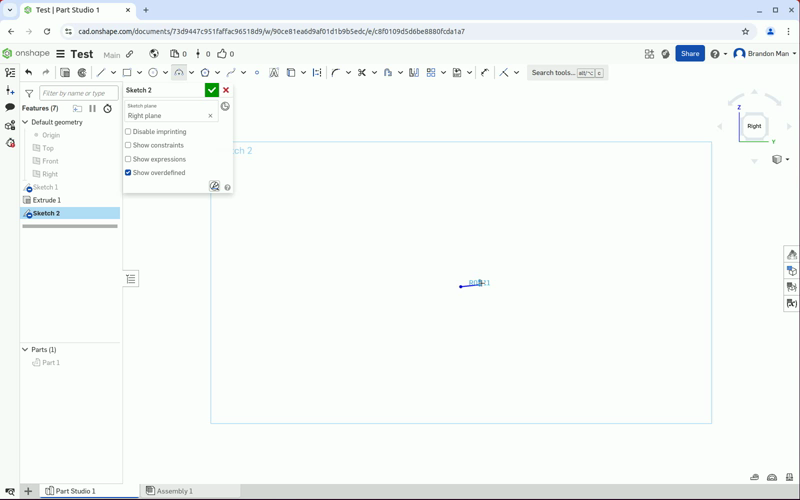
scroll(6)
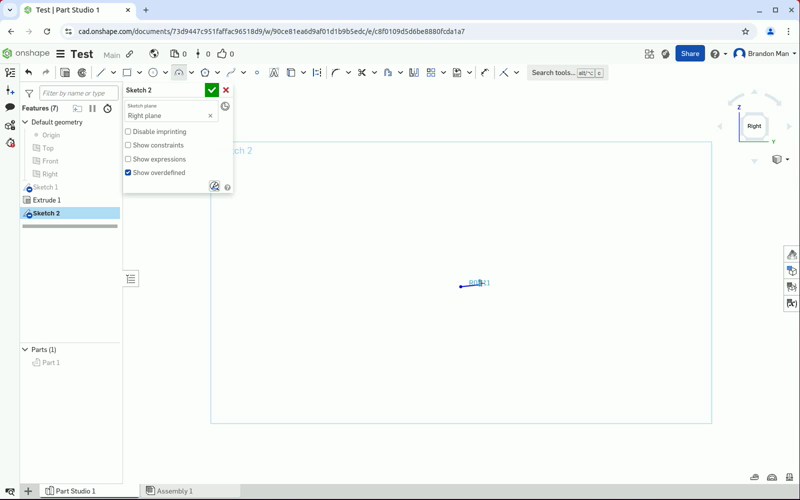
scroll(6)
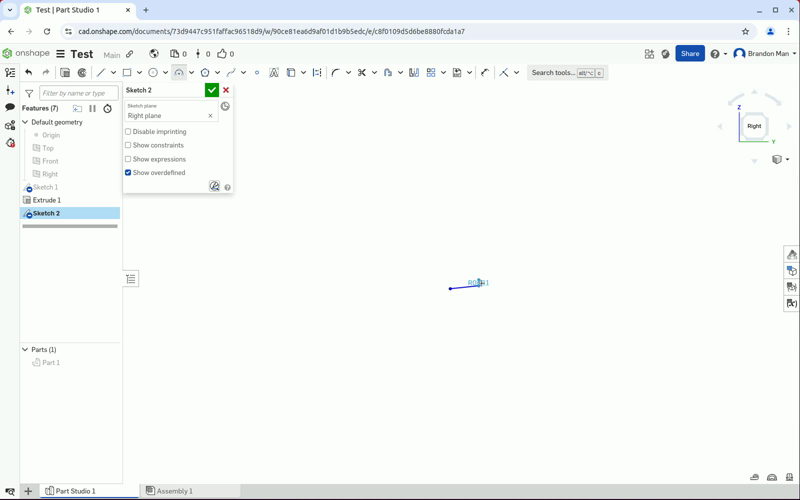
scroll(6)
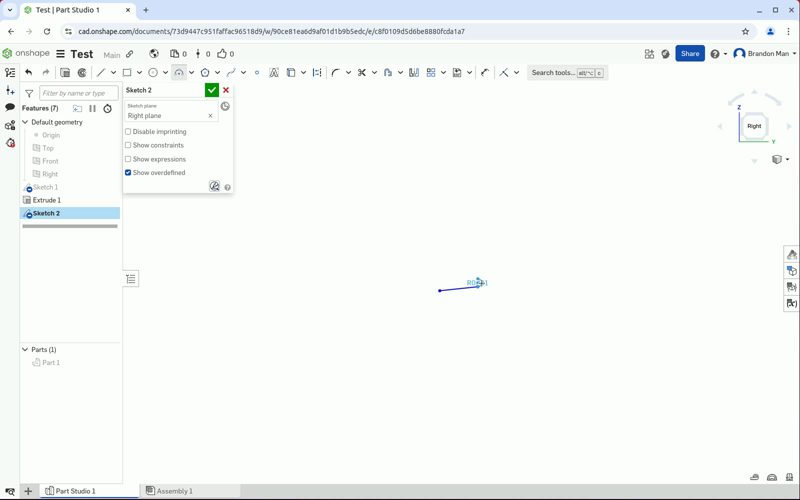
scroll(6)
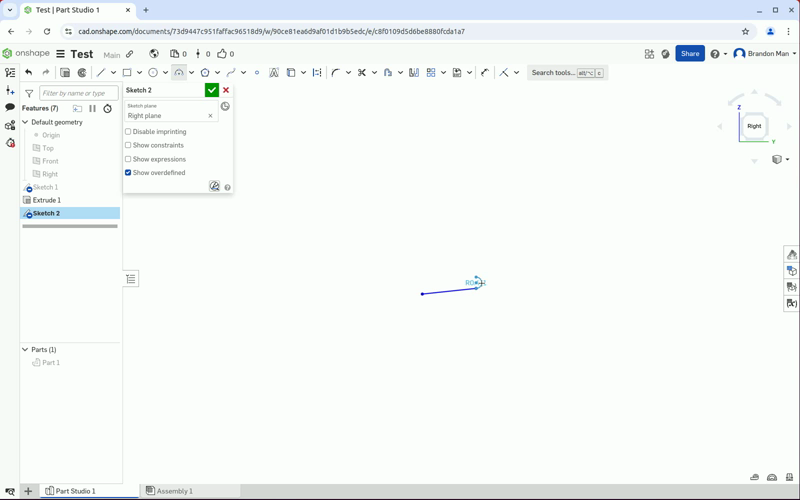
scroll(6)
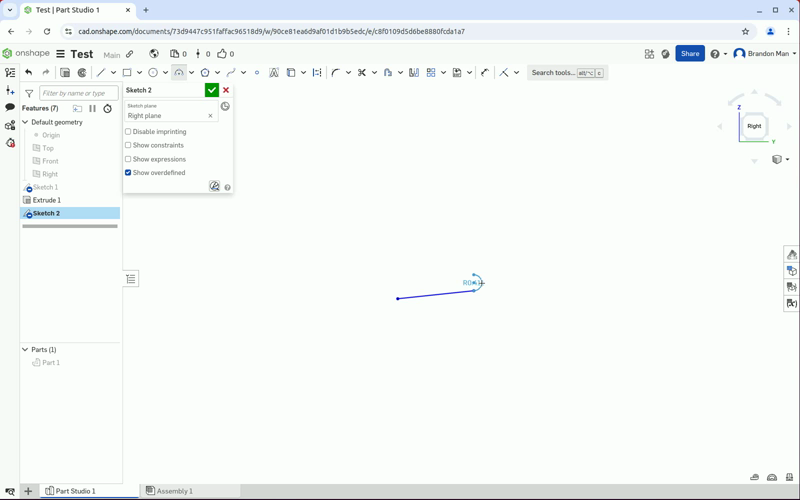
scroll(6)
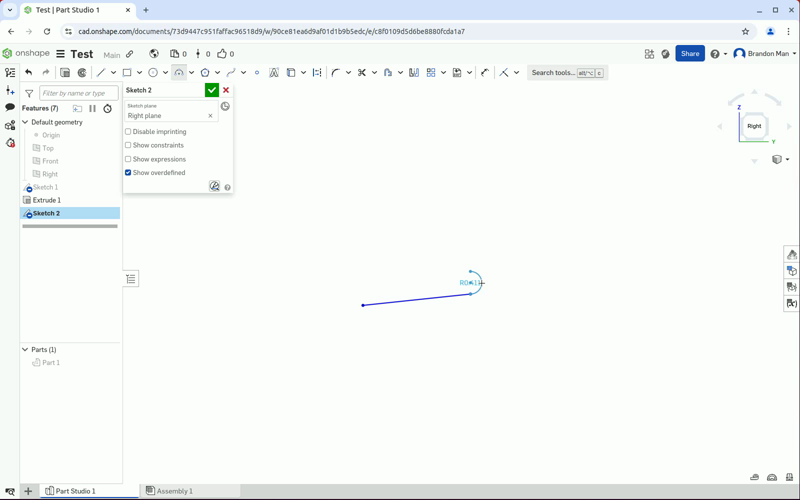
scroll(6)
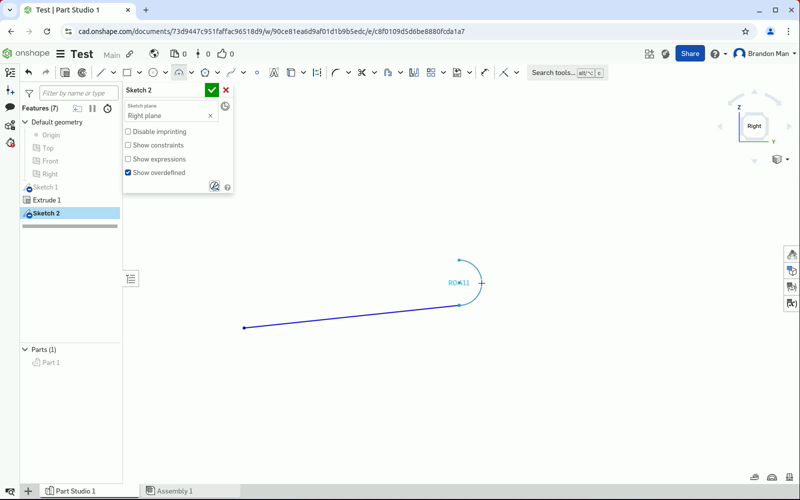
click(481, 282)
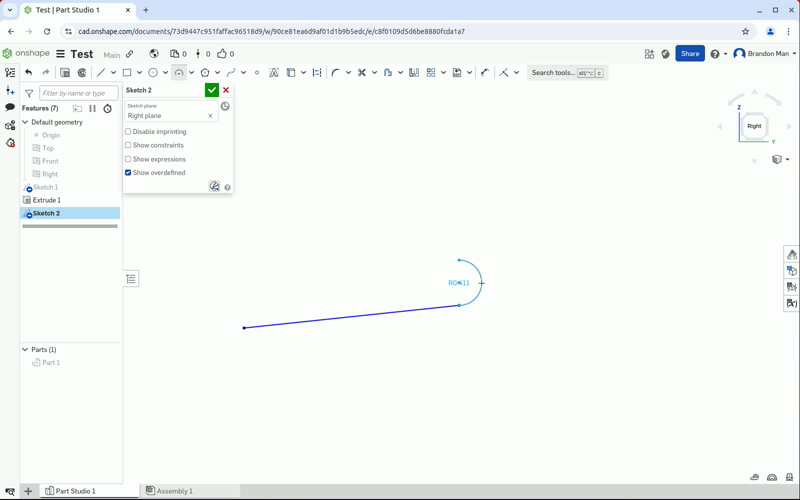
scroll(-6)
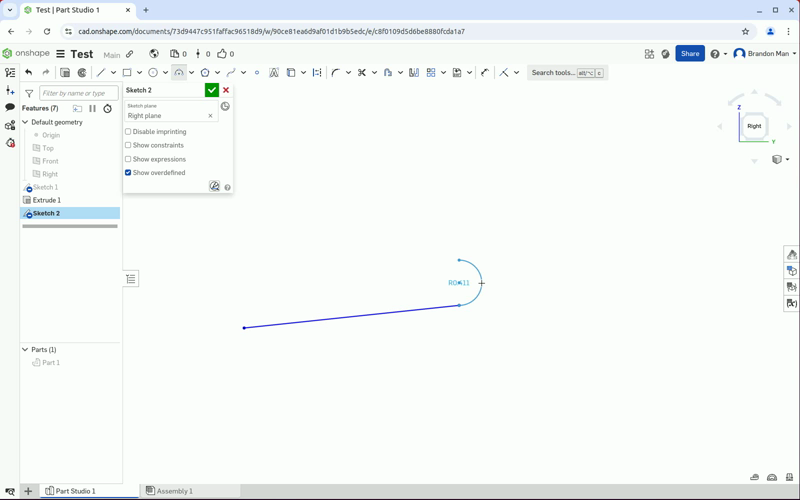
scroll(-6)
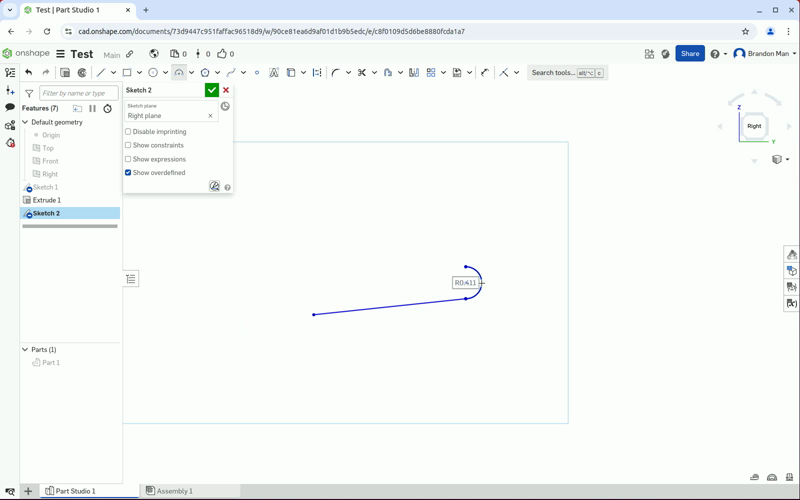
scroll(-6)
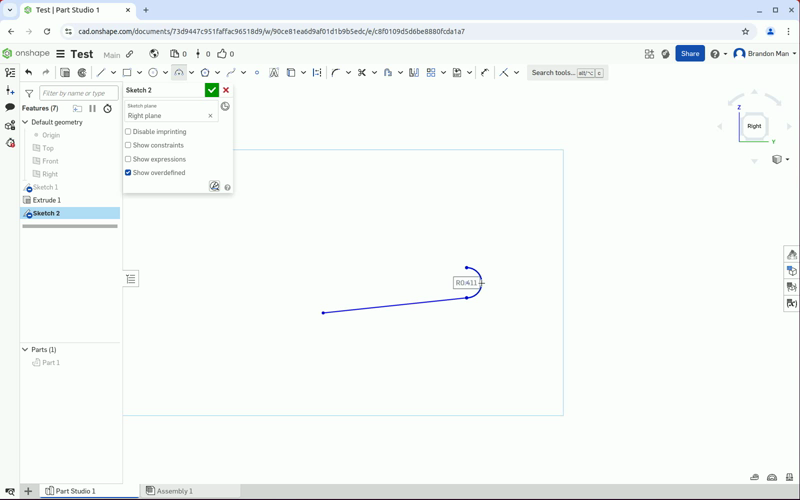
scroll(-6)
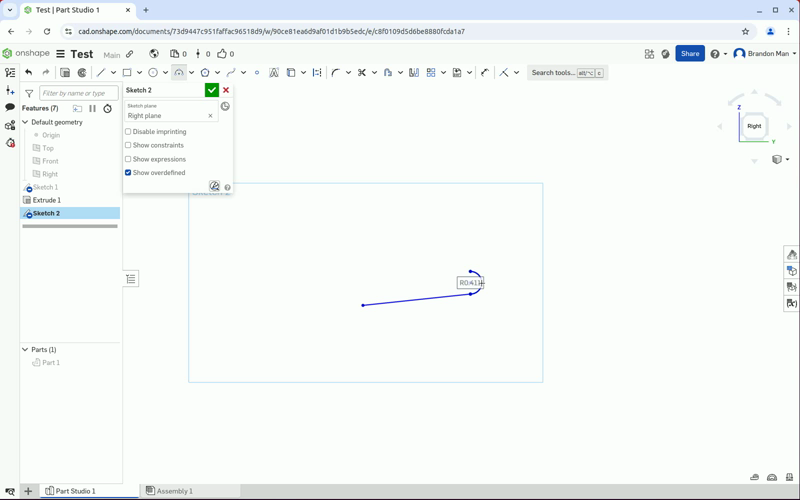
scroll(-6)
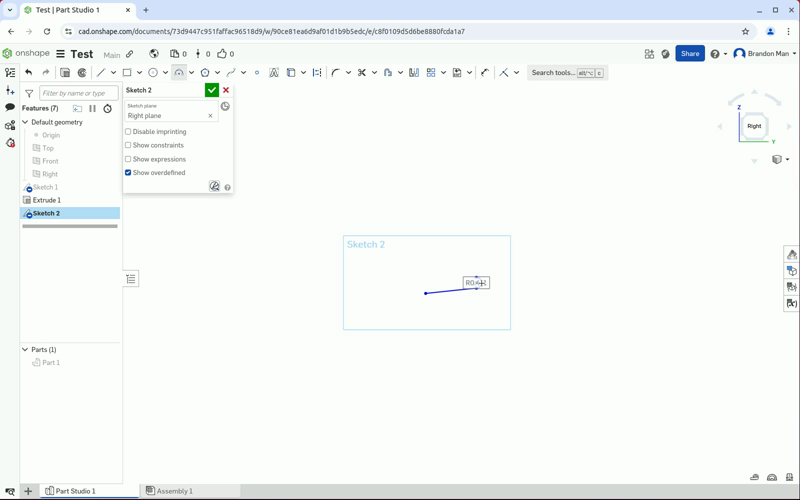
scroll(-6)
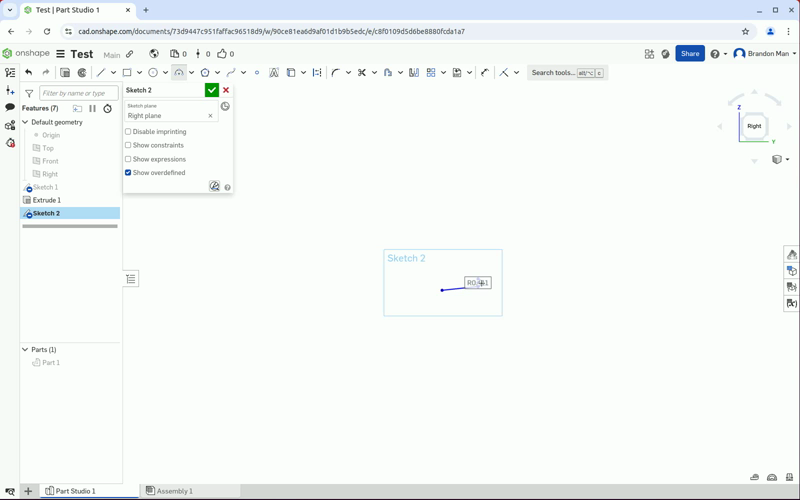
scroll(-6)
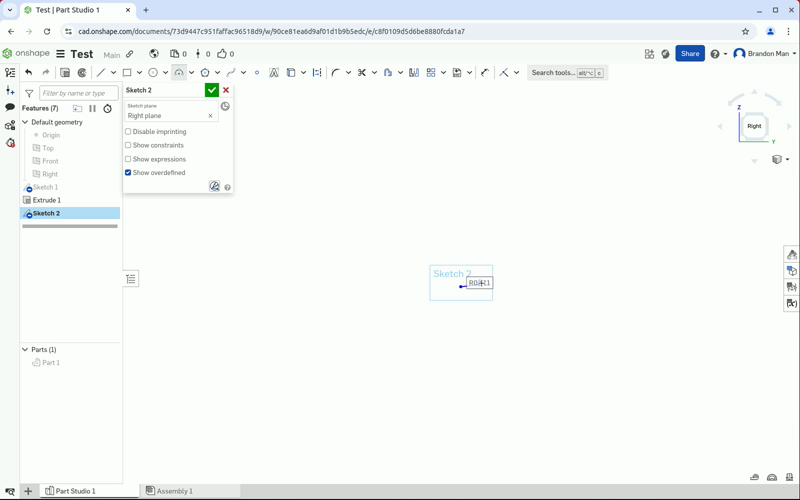
key_up(shift)
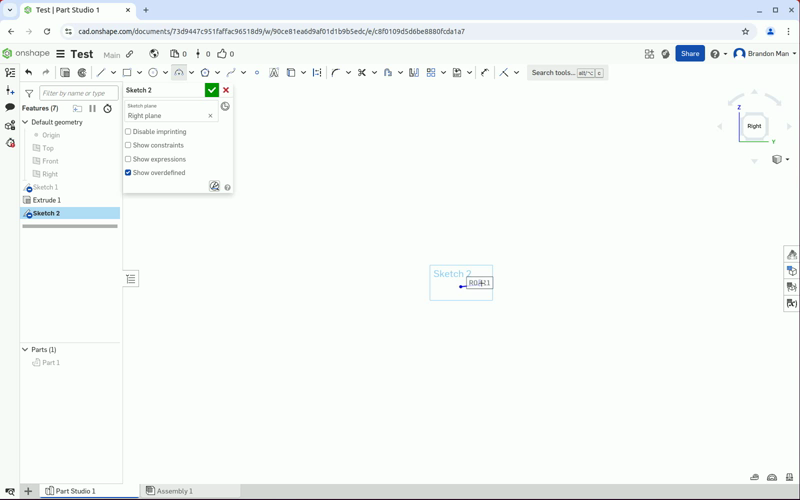
key(esc)
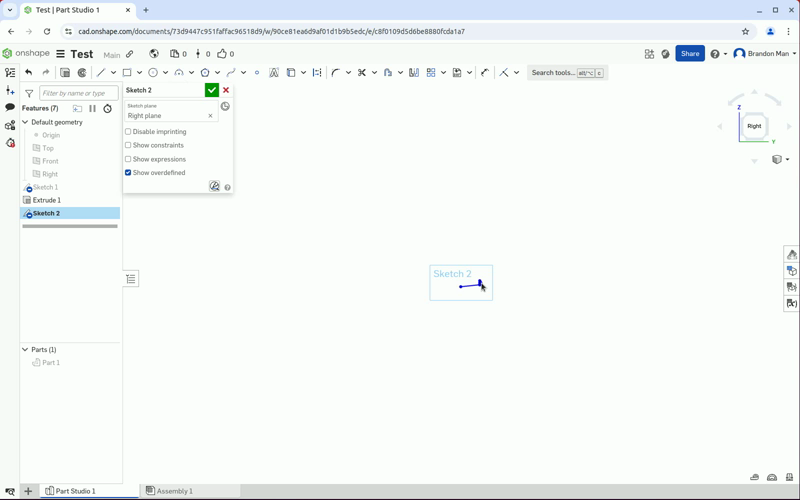
key(l)
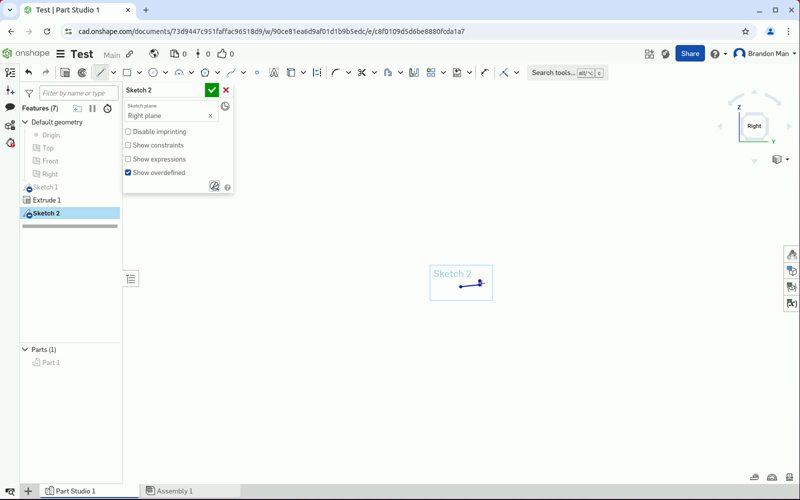
mouse_move(479, 280)
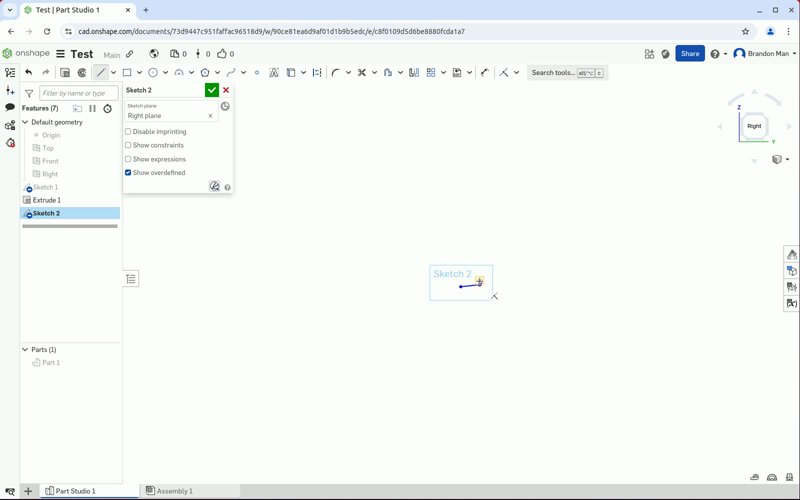
scroll(6)
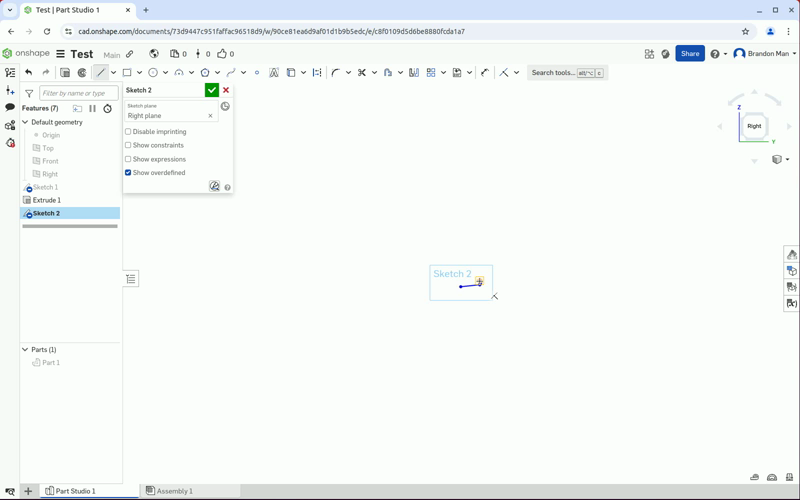
scroll(6)
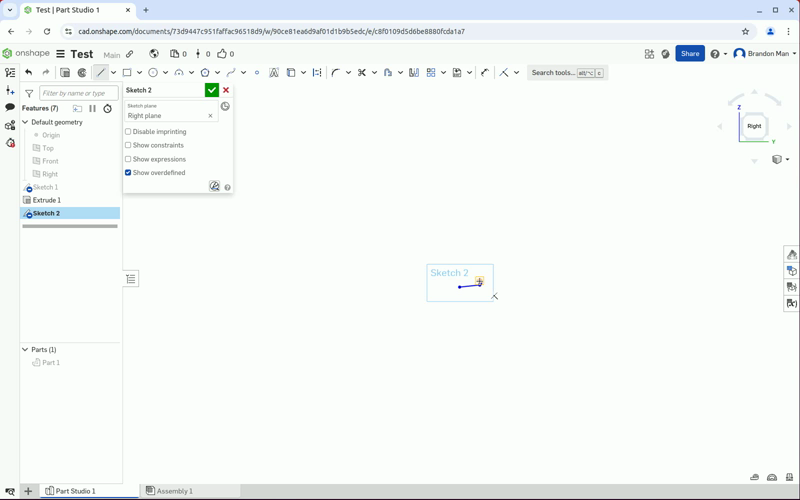
scroll(6)
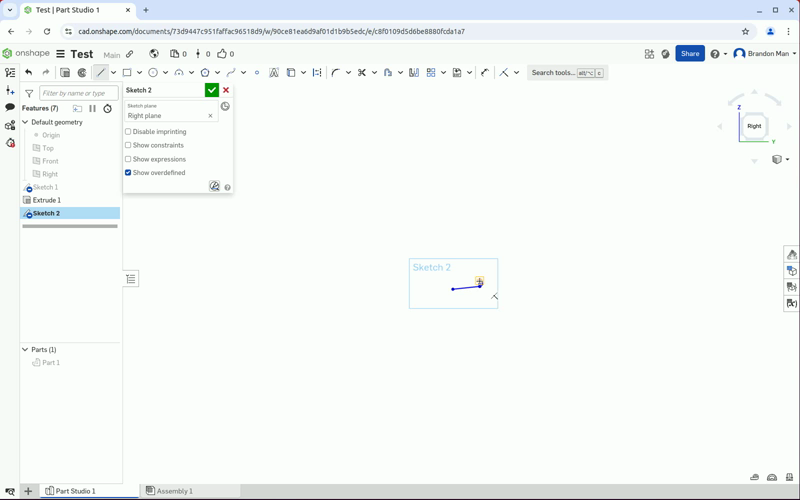
scroll(6)
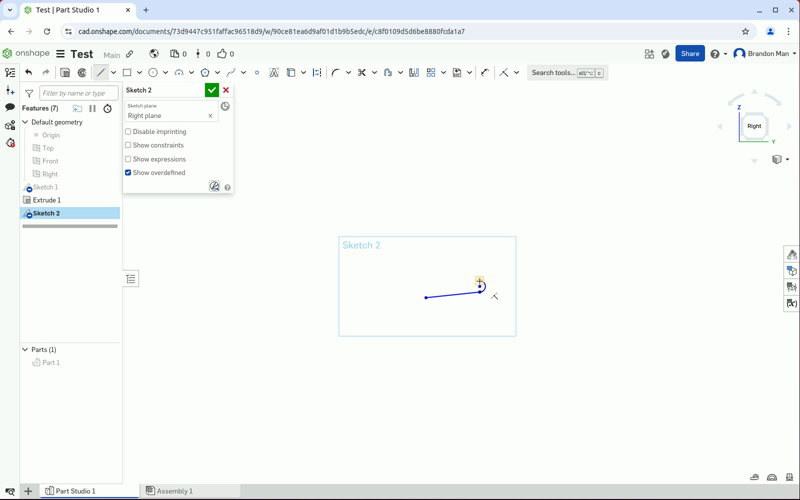
scroll(6)
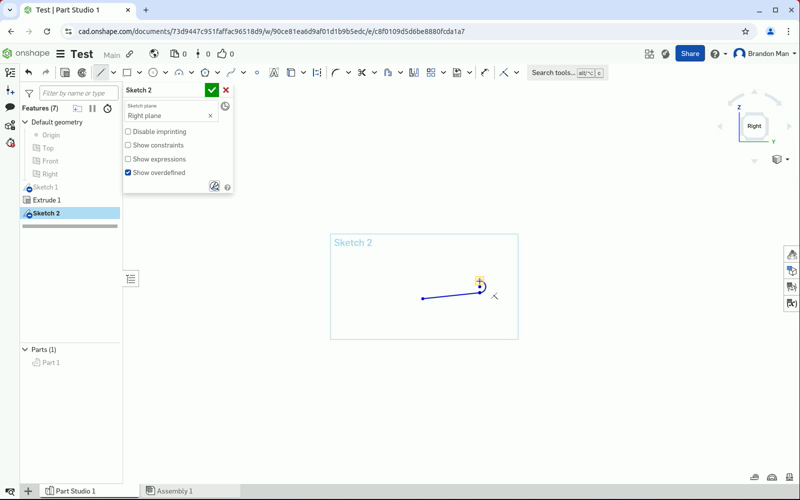
scroll(6)
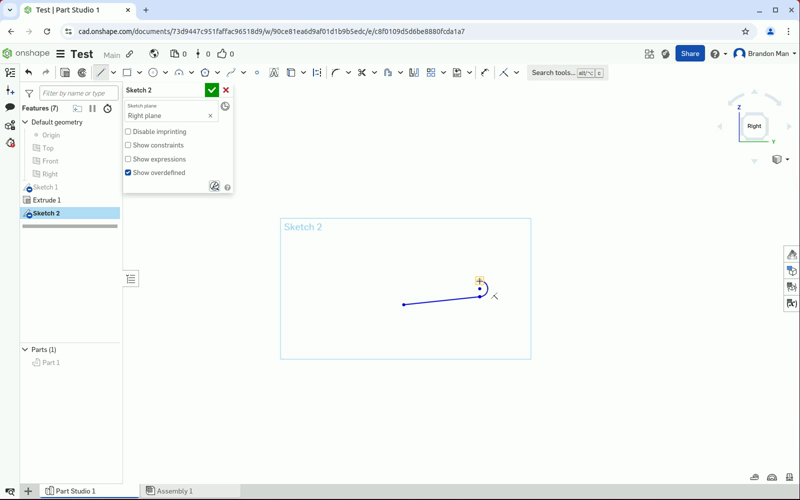
scroll(6)
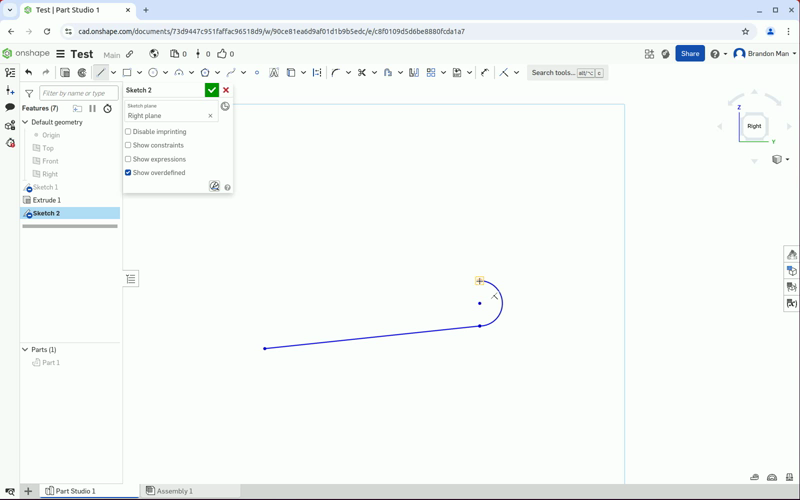
click(479, 280)
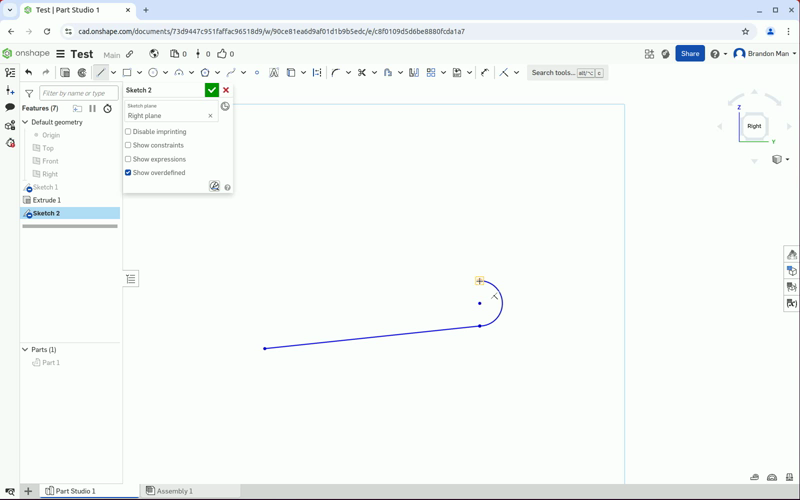
scroll(-6)
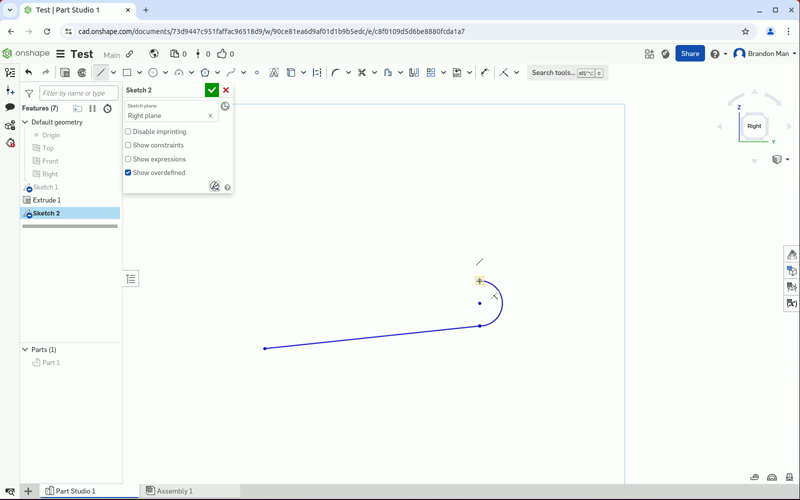
scroll(-6)
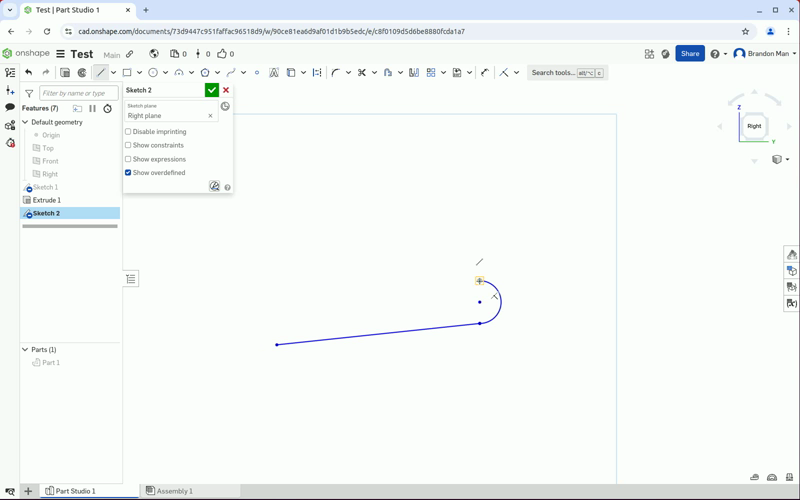
scroll(-6)
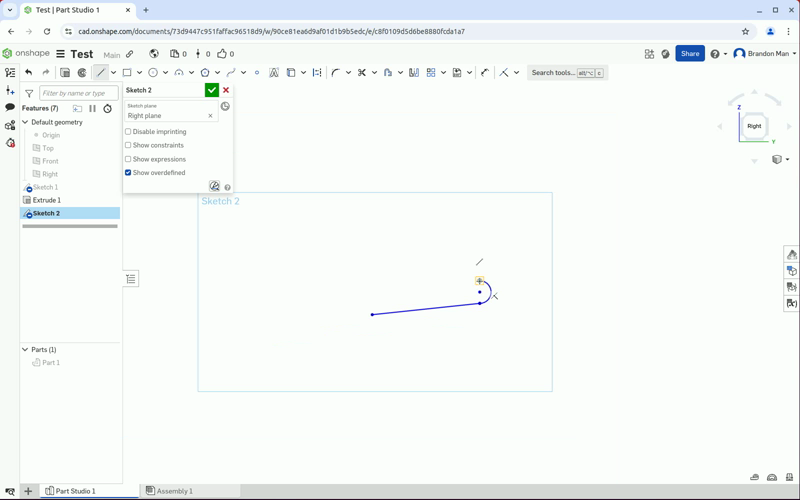
scroll(-6)
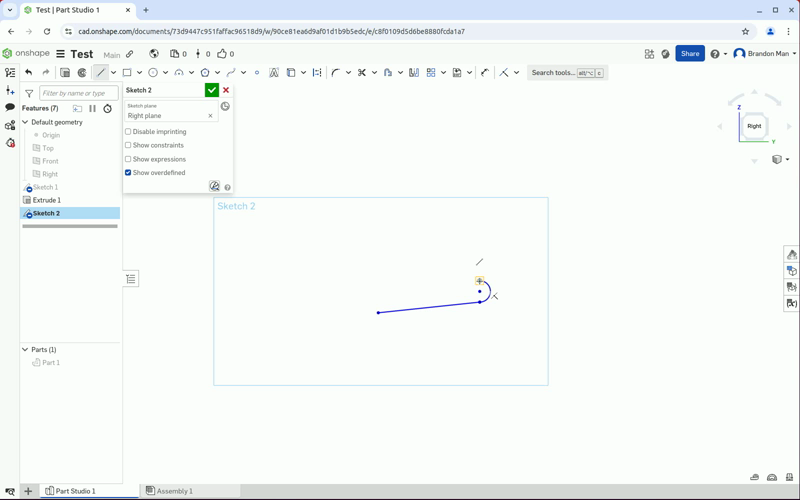
scroll(-6)
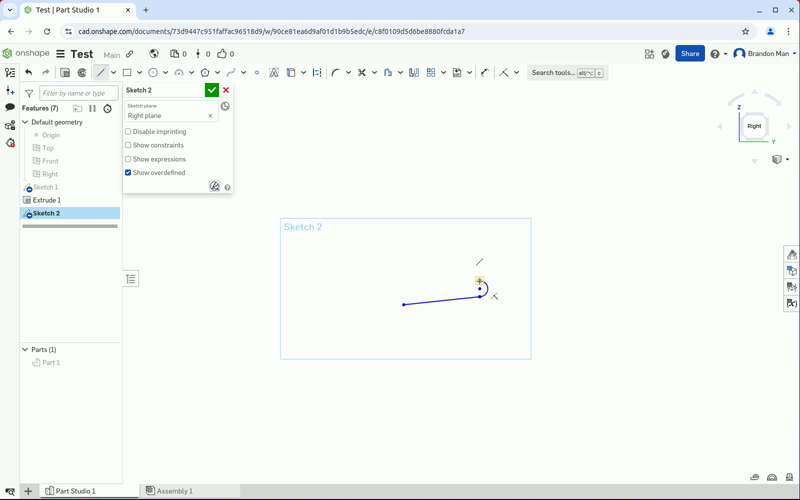
scroll(-6)
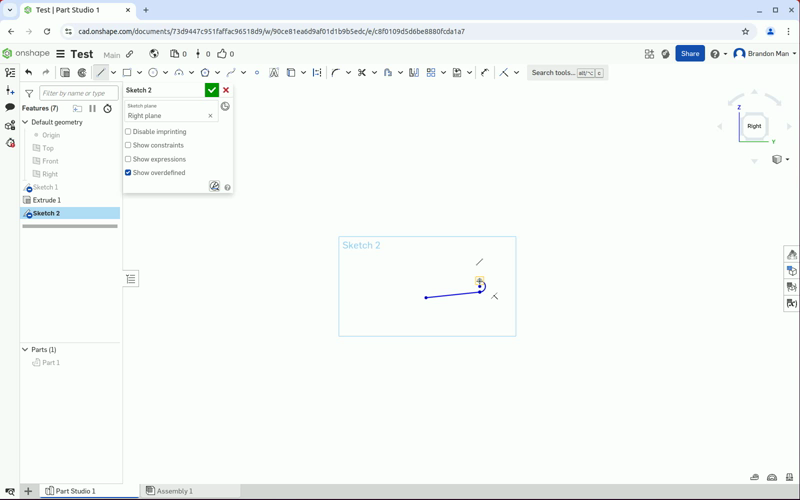
scroll(-6)
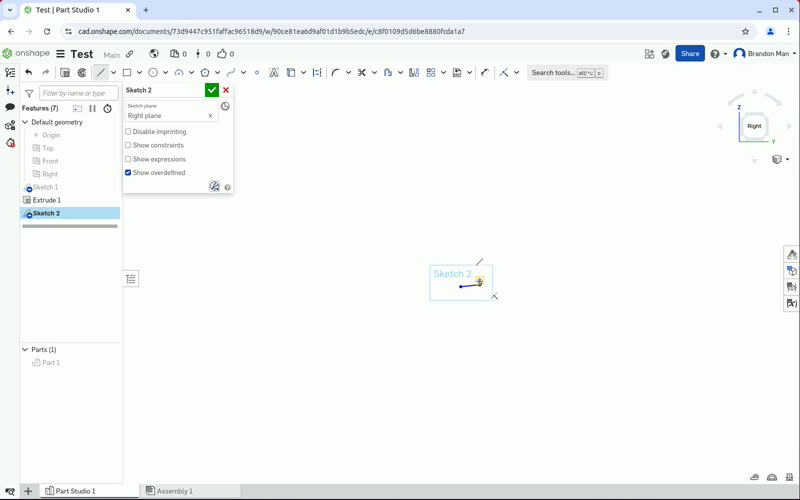
key_down(shift)
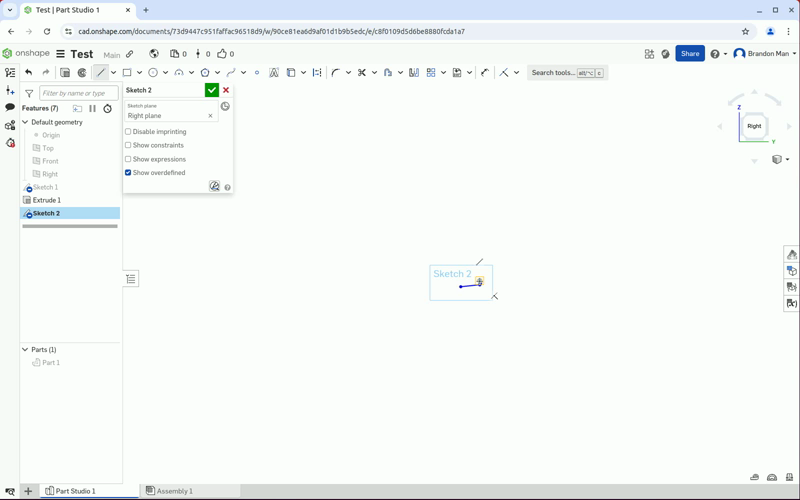
mouse_move(509, 280)
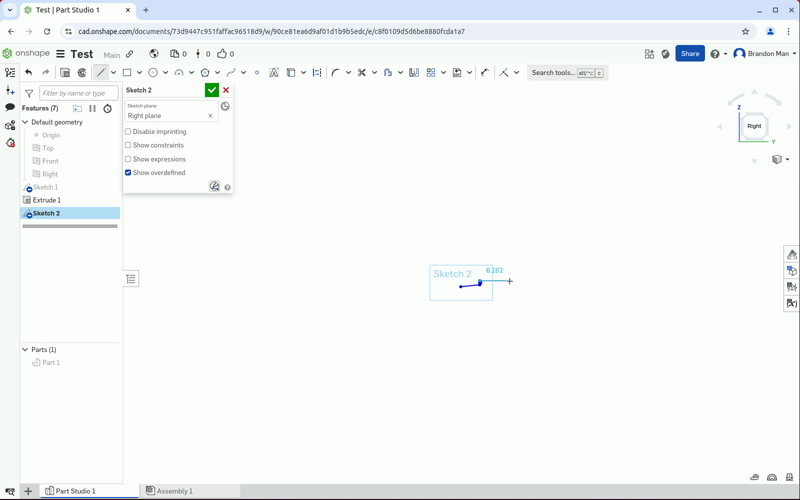
mouse_move(460, 279)
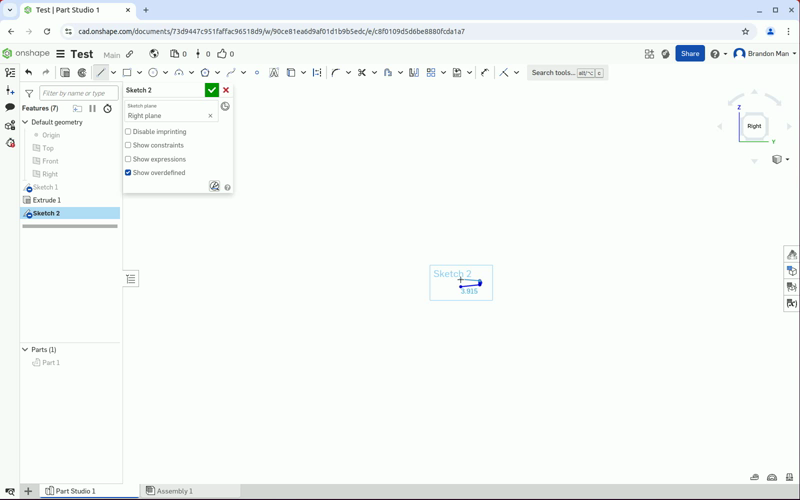
click(460, 279)
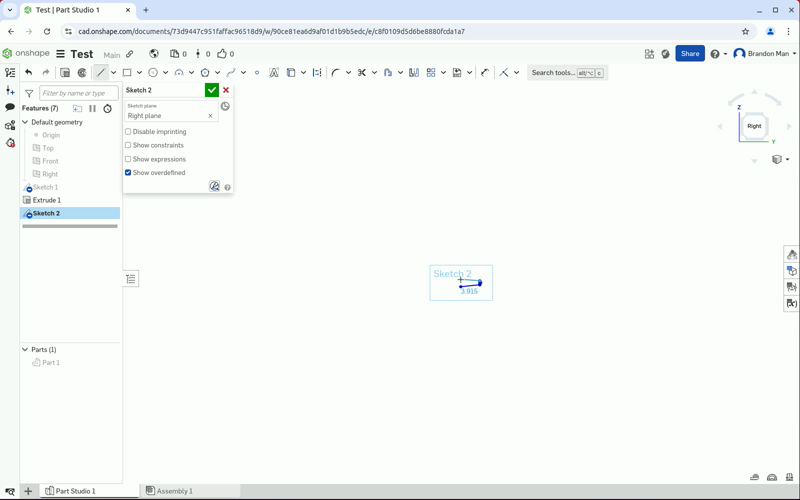
key_up(shift)
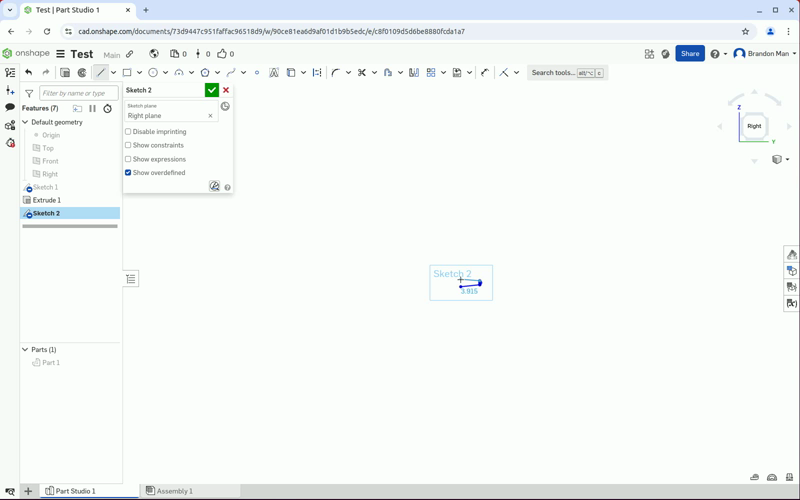
key(esc)
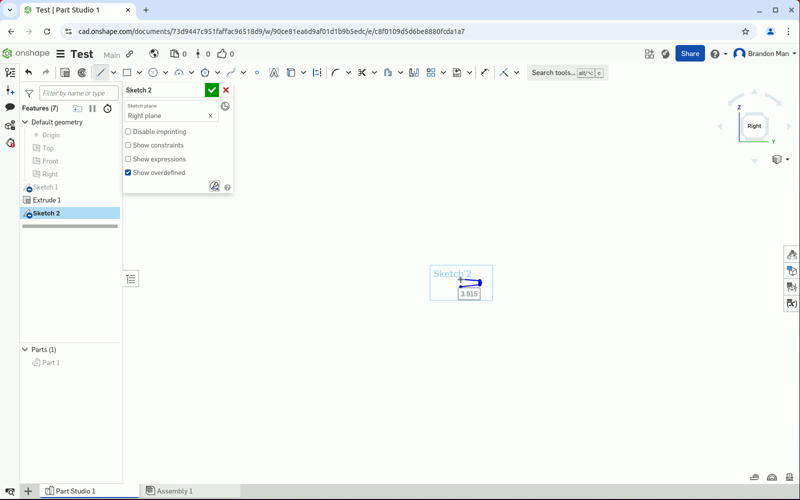
key(a)
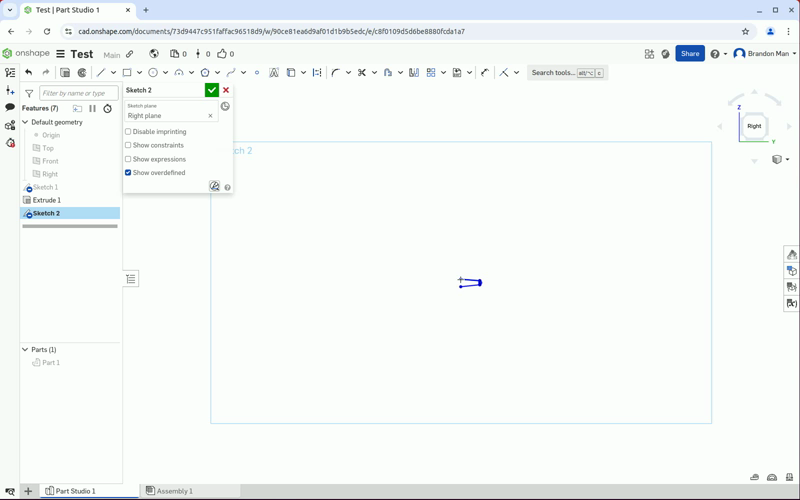
mouse_move(460, 279)
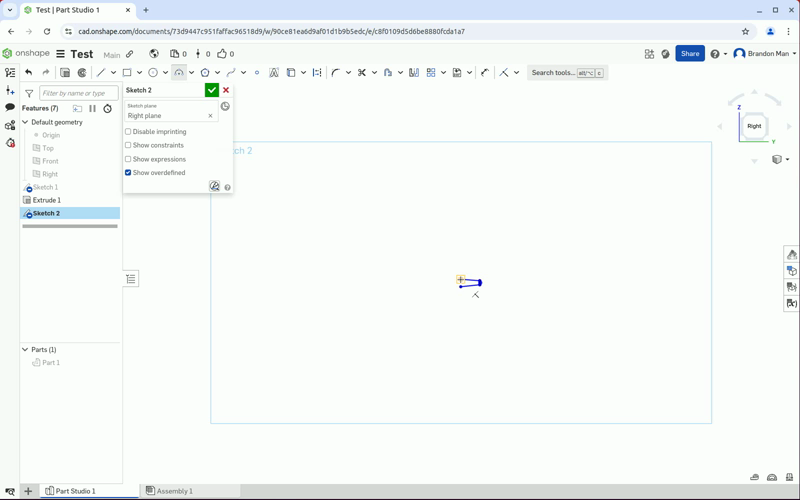
click(460, 279)
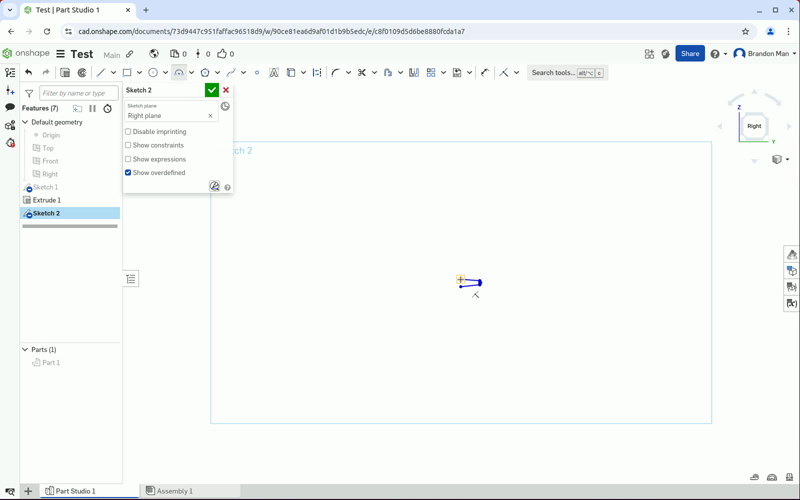
mouse_move(460, 286)
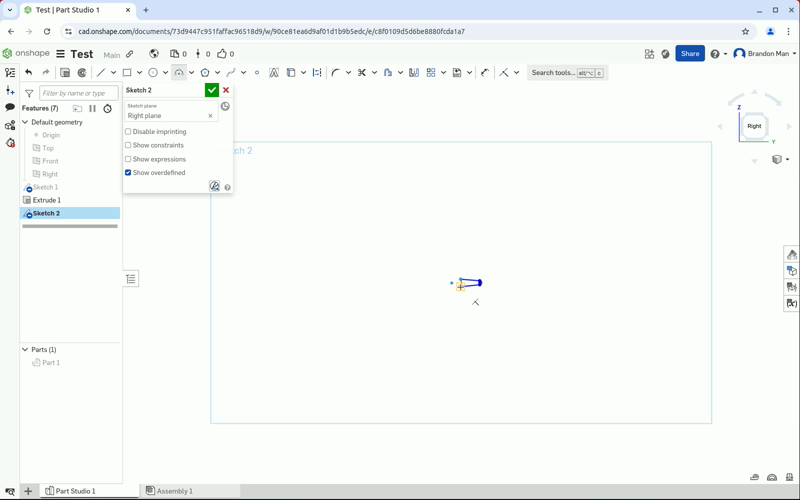
click(460, 286)
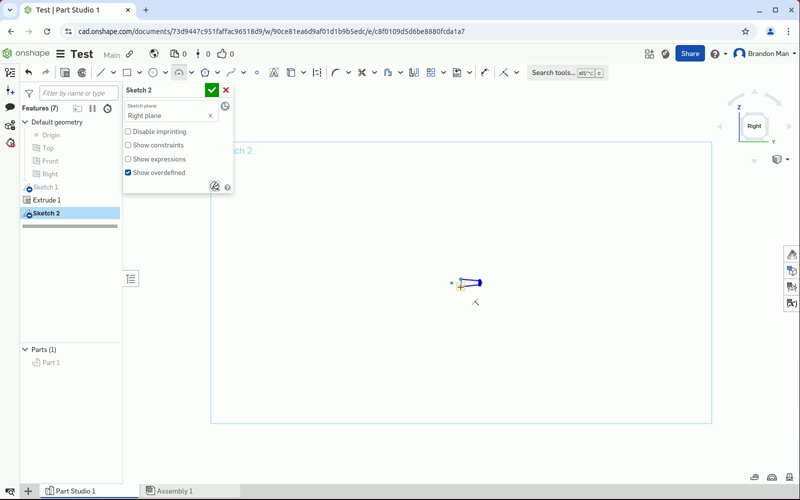
key_down(shift)
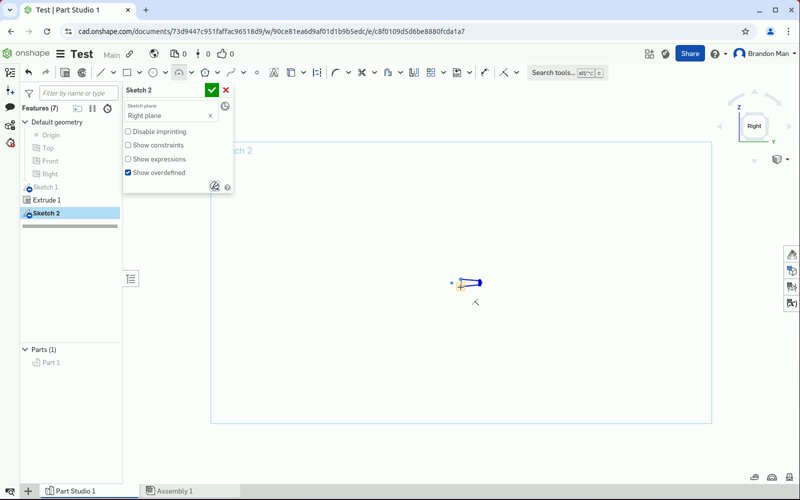
mouse_move(456, 282)
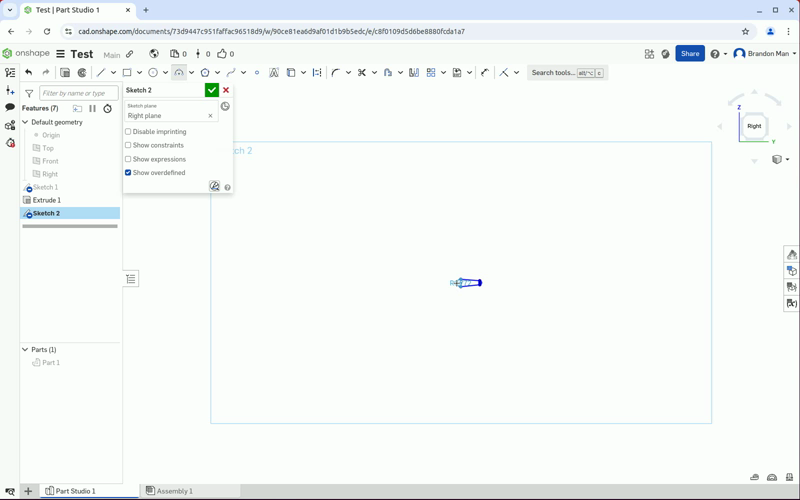
click(456, 282)
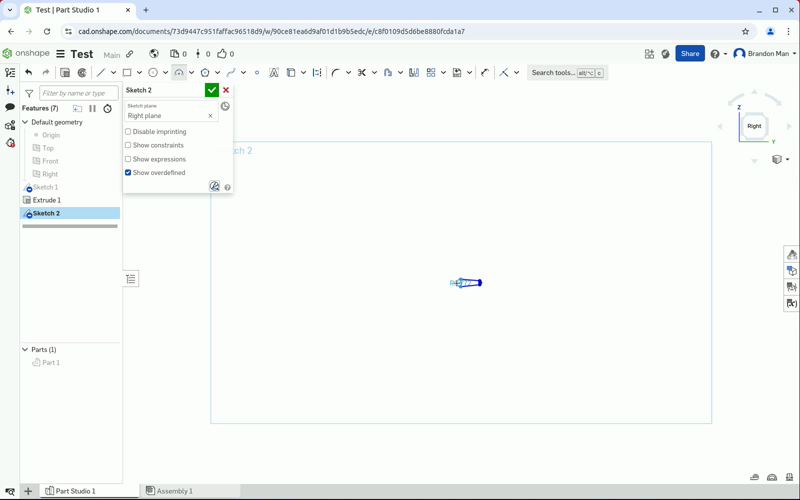
key_up(shift)
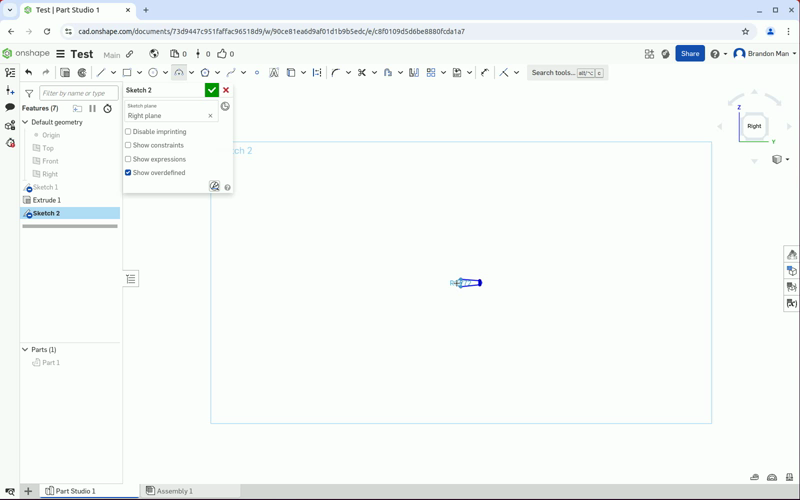
key(esc)
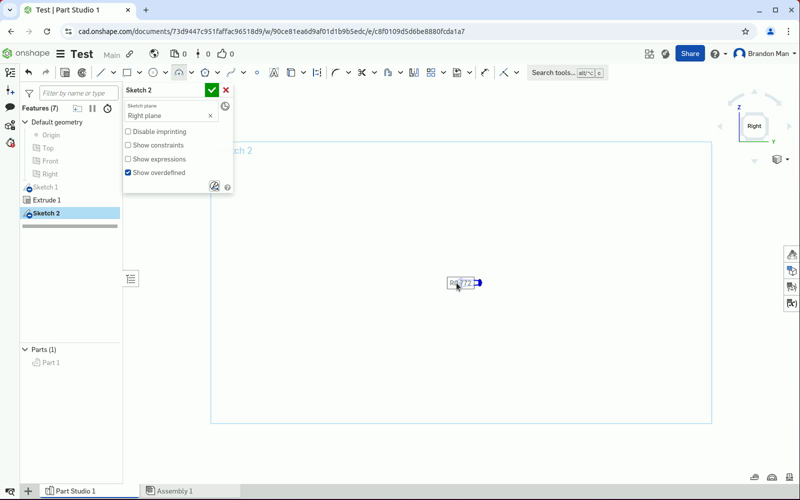
key(c)
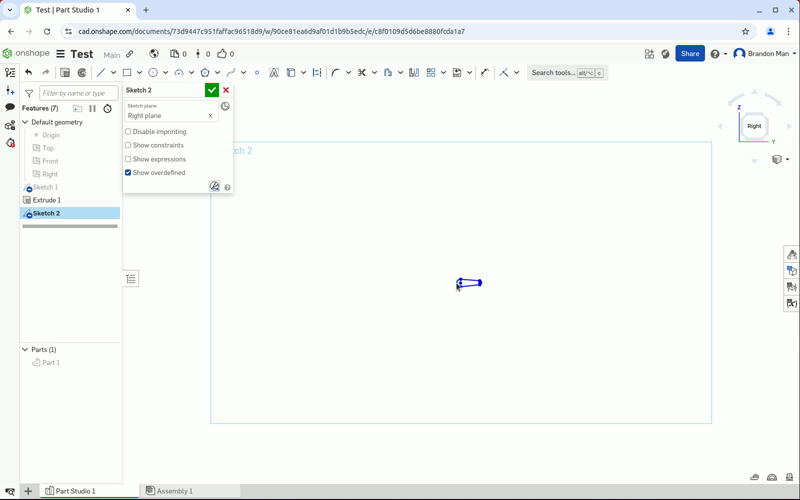
key_down(shift)
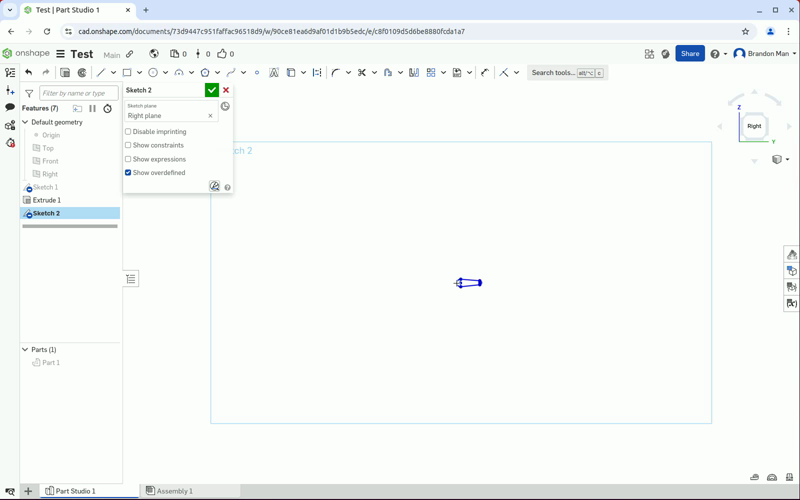
mouse_move(460, 282)
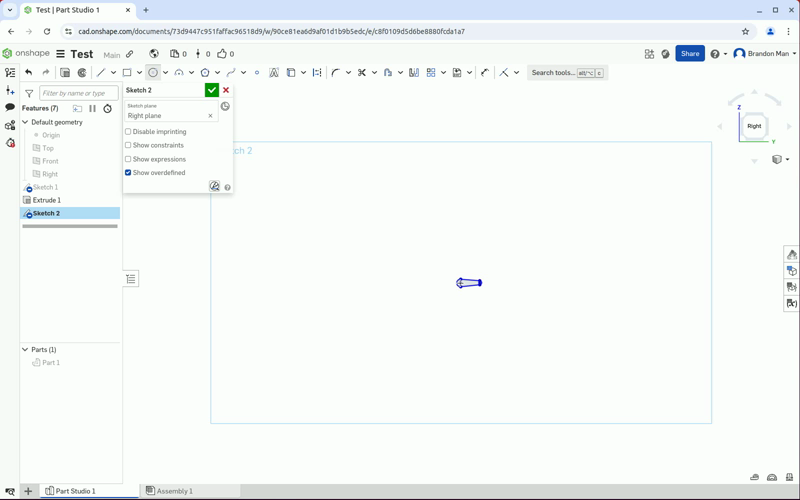
scroll(6)
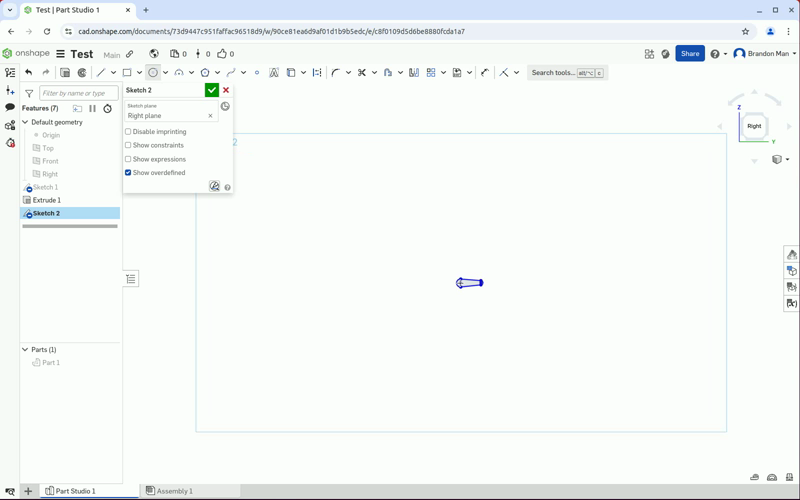
scroll(6)
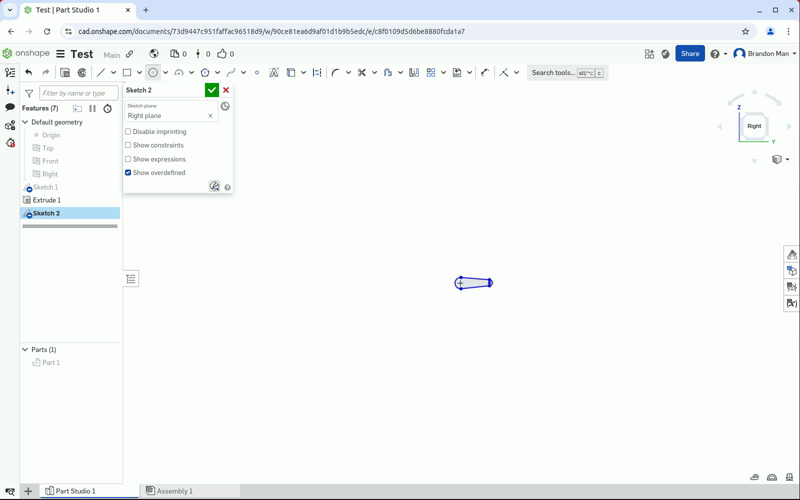
scroll(6)
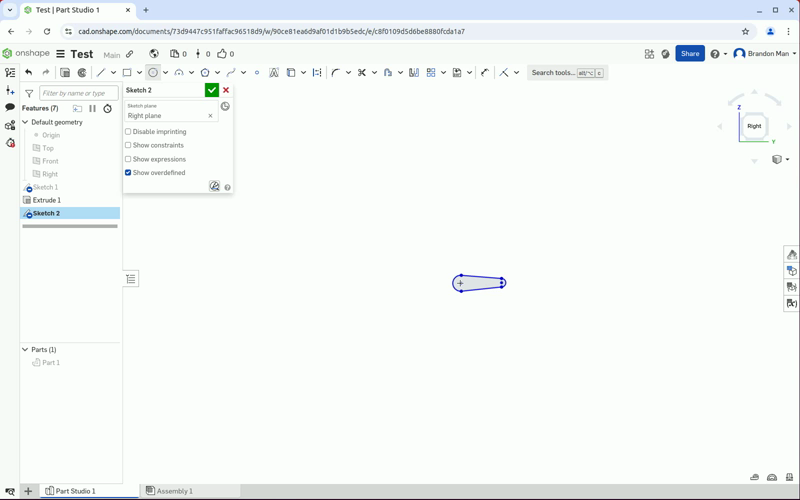
scroll(6)
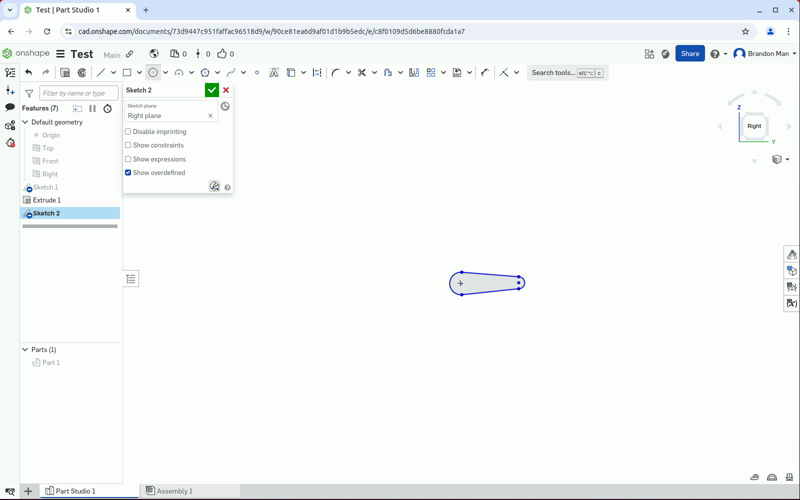
scroll(6)
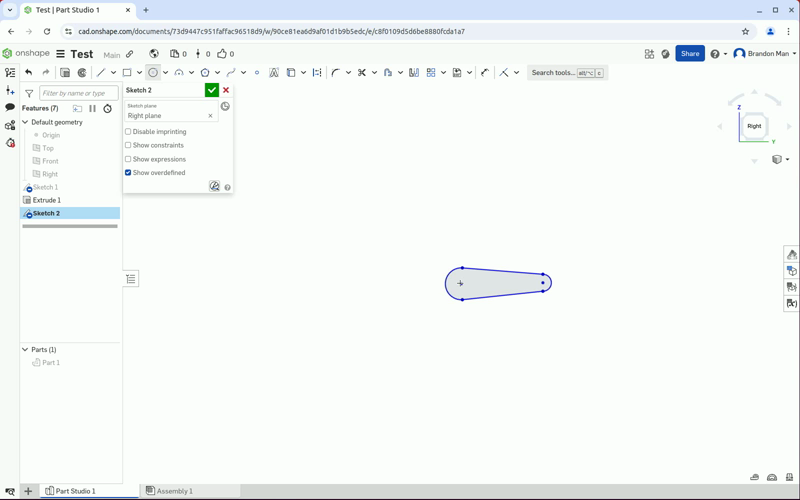
scroll(6)
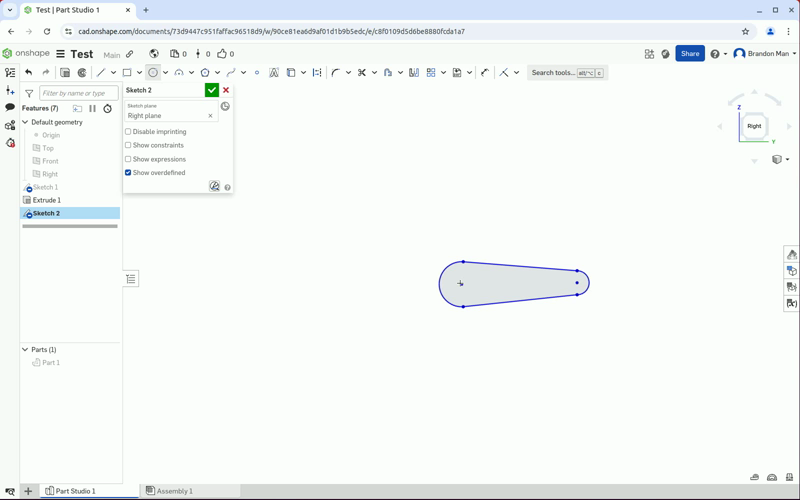
scroll(6)
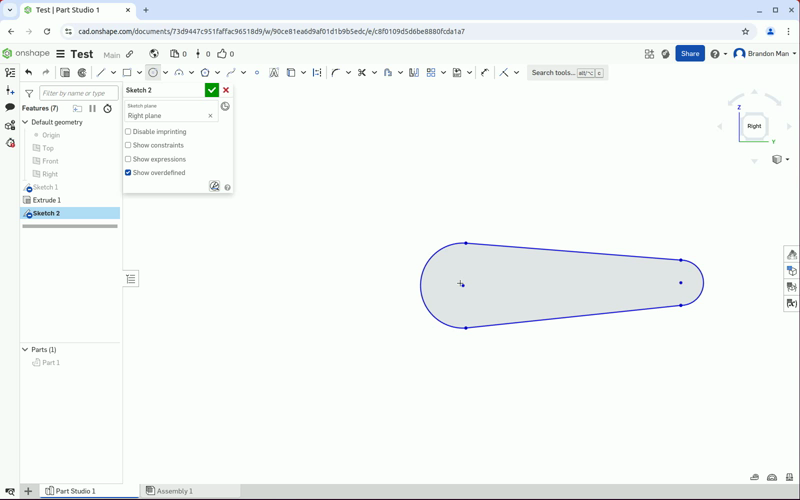
click(460, 282)
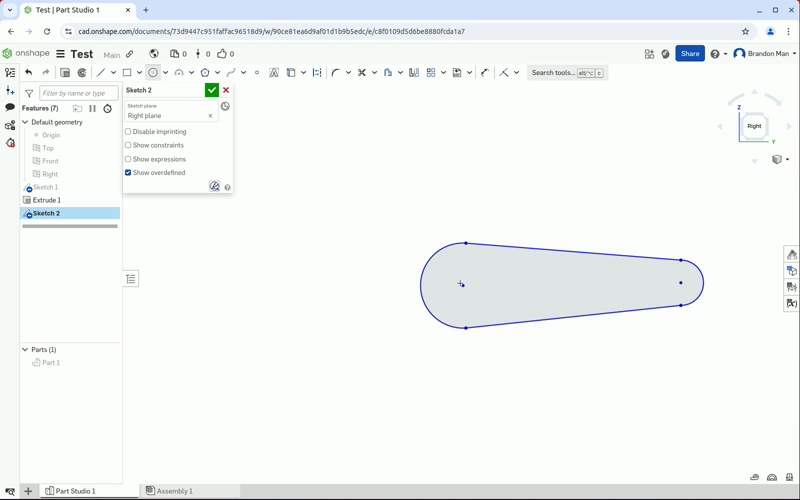
scroll(-6)
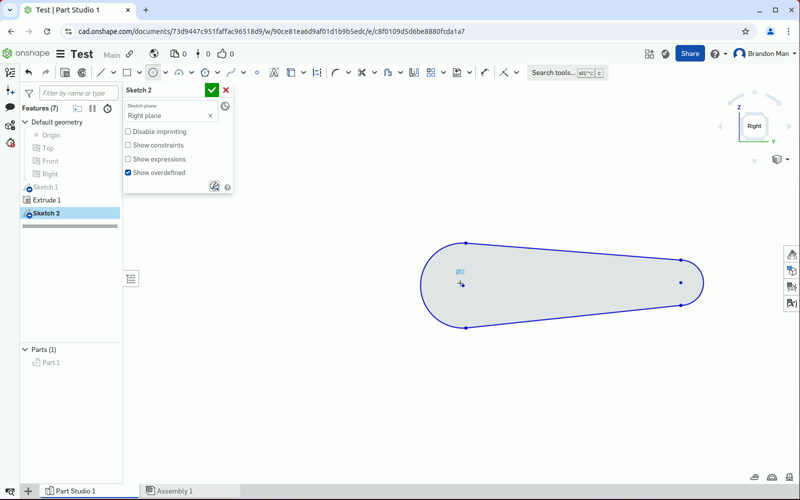
scroll(-6)
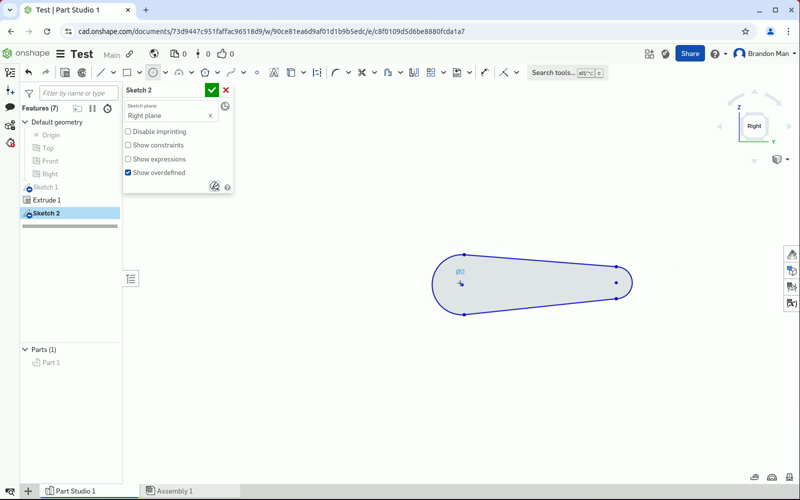
scroll(-6)
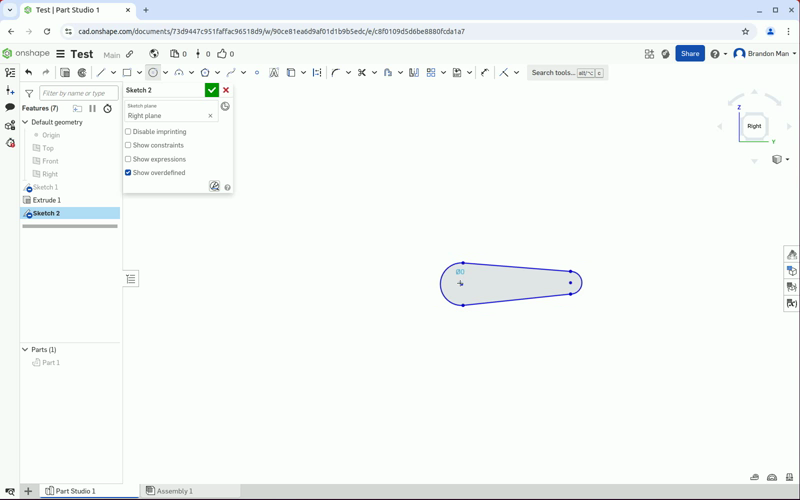
scroll(-6)
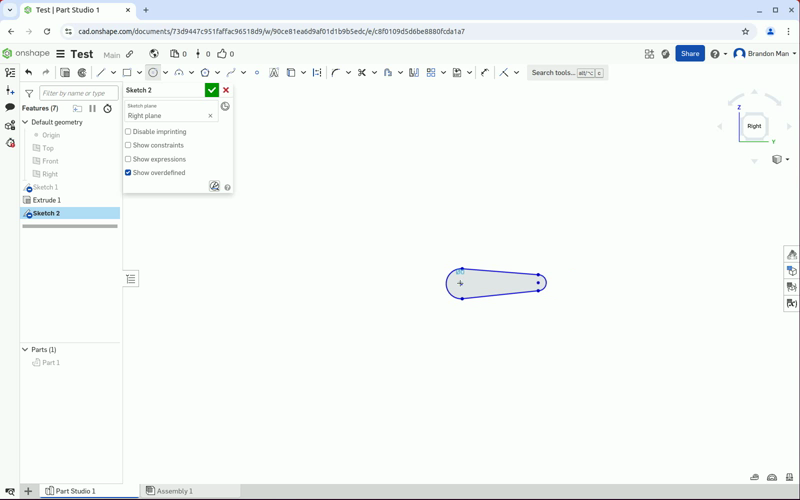
scroll(-6)
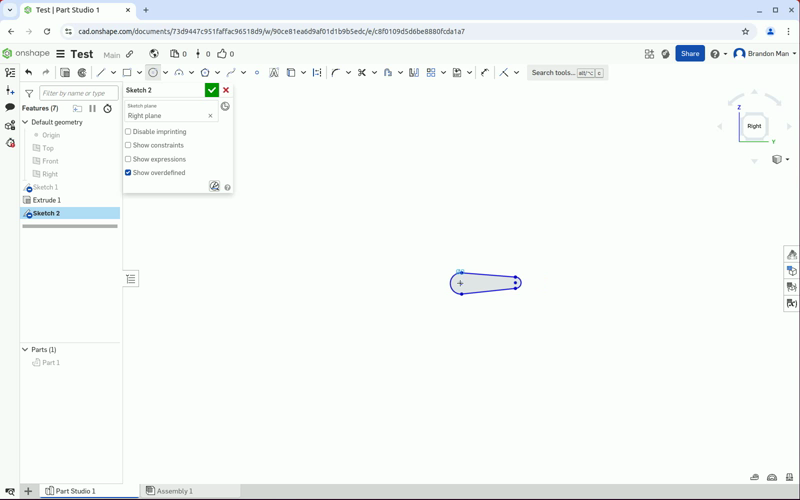
scroll(-6)
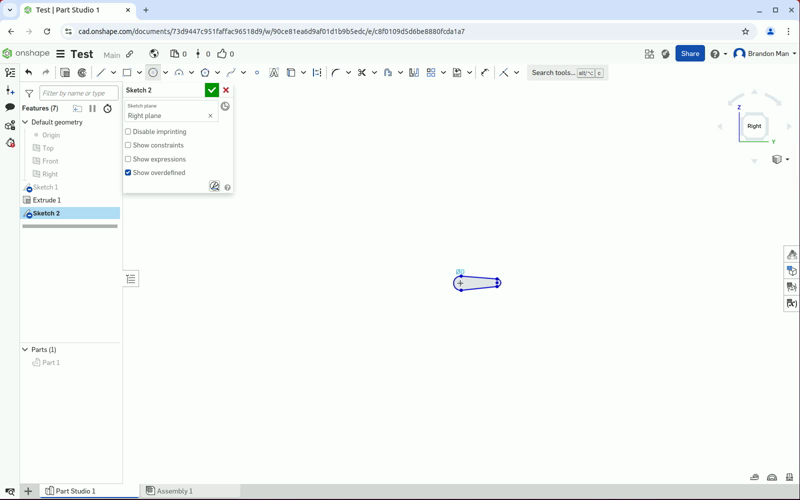
scroll(-6)
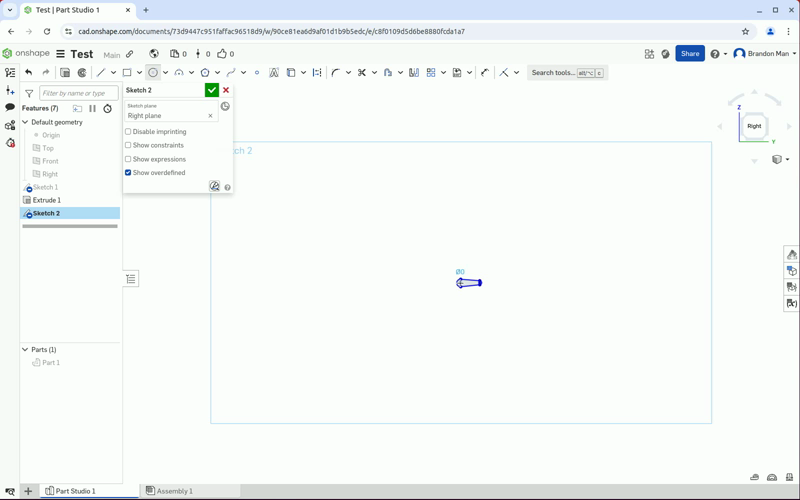
key_up(shift)
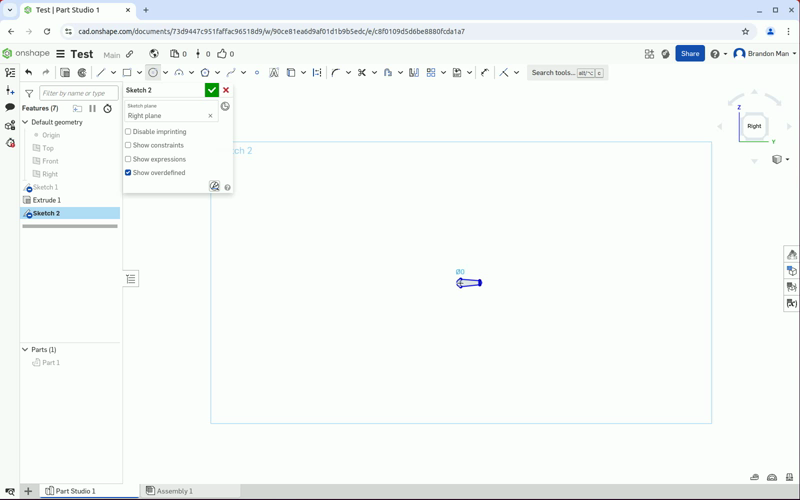
mouse_move(463, 282)
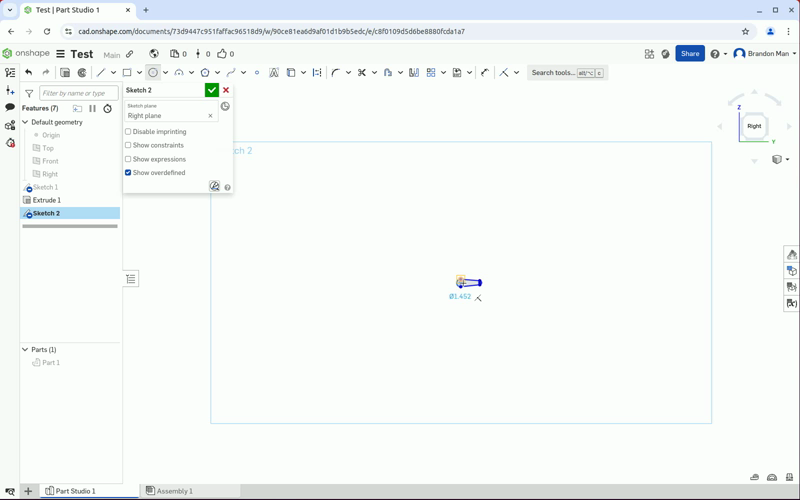
scroll(6)
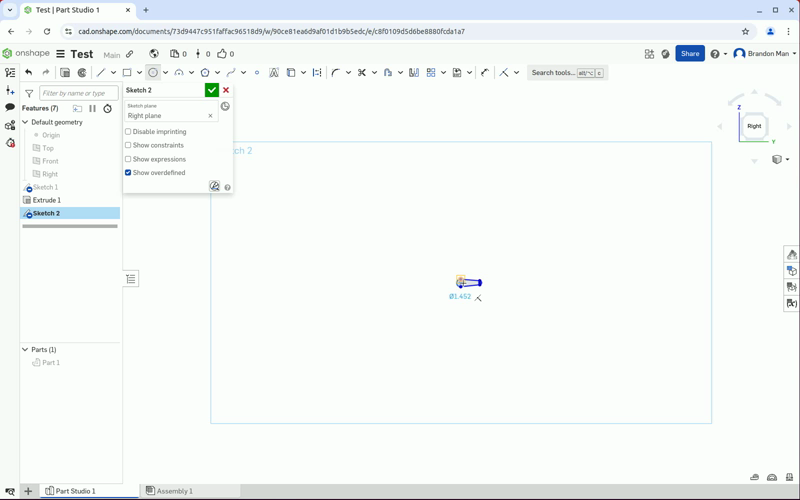
scroll(6)
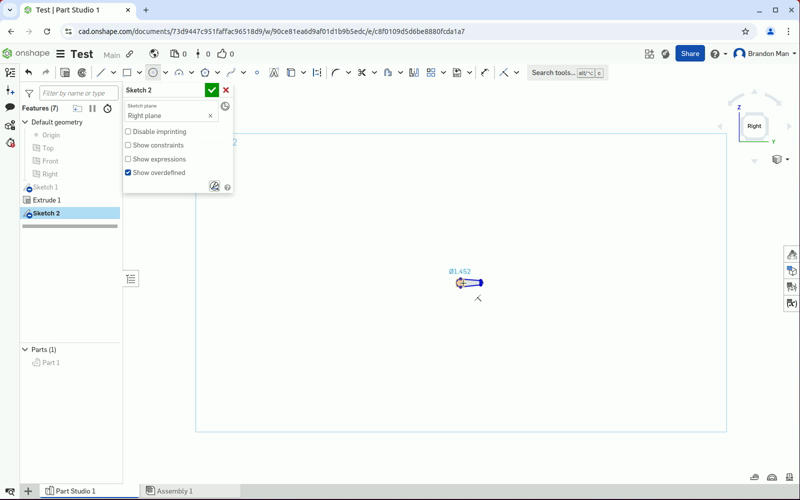
scroll(6)
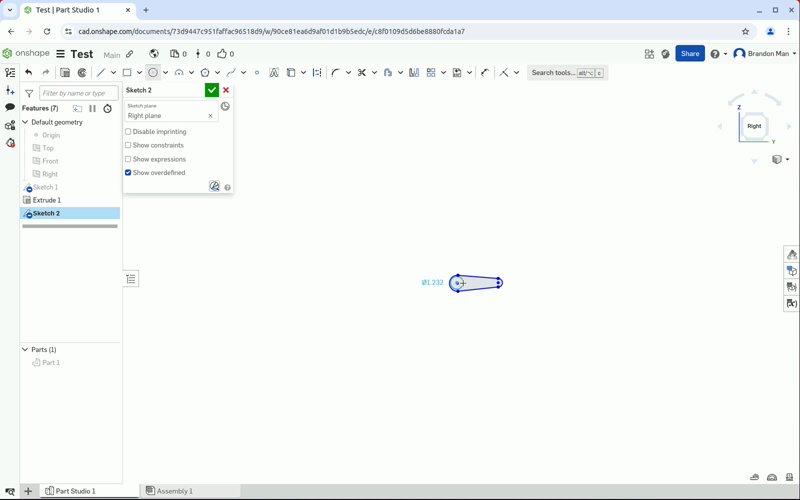
scroll(6)
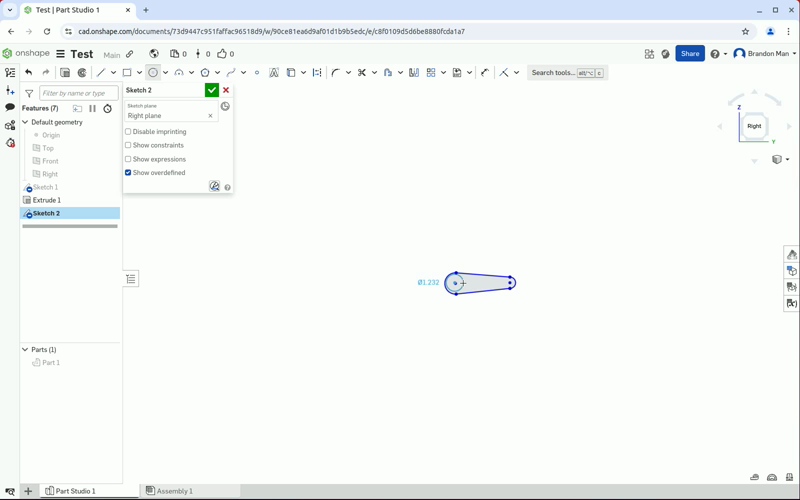
scroll(6)
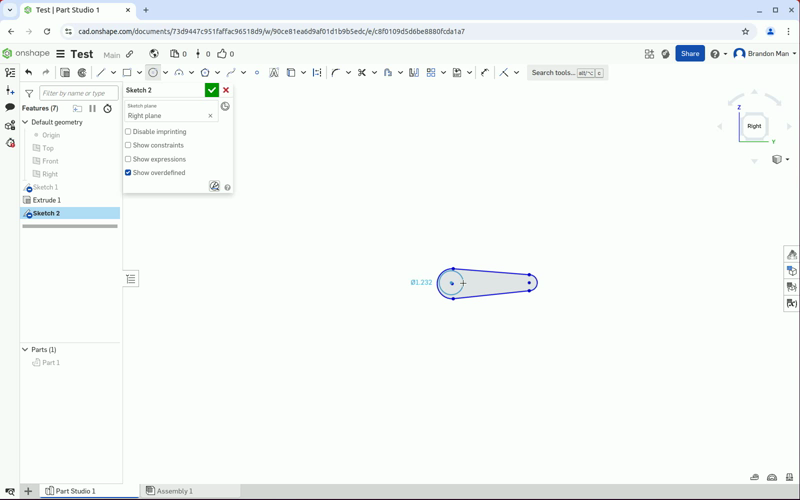
scroll(6)
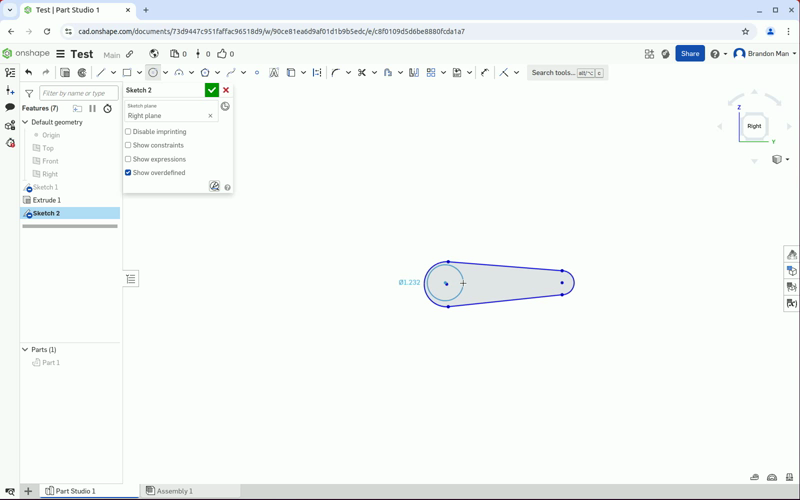
scroll(6)
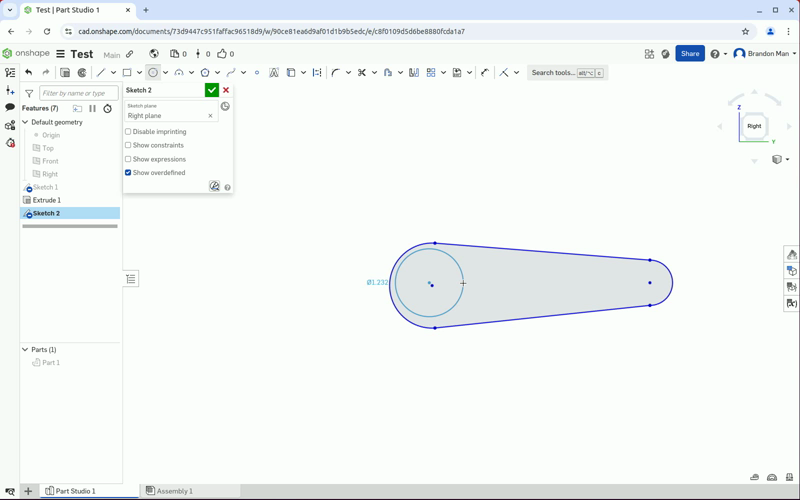
click(463, 282)
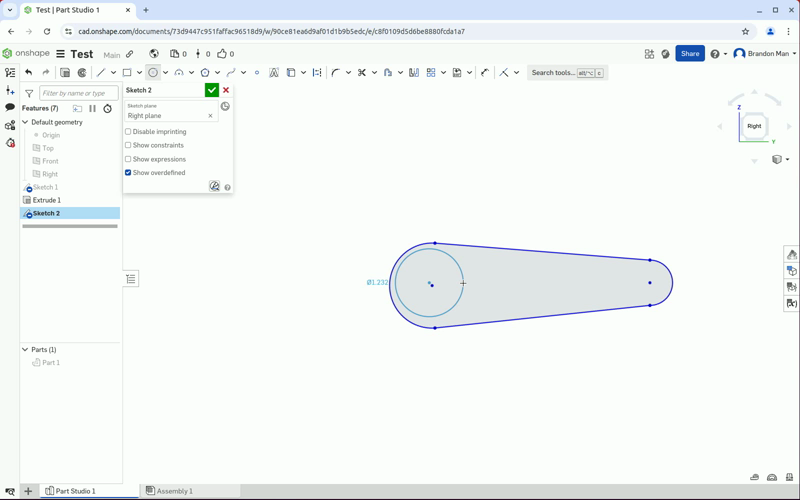
scroll(-6)
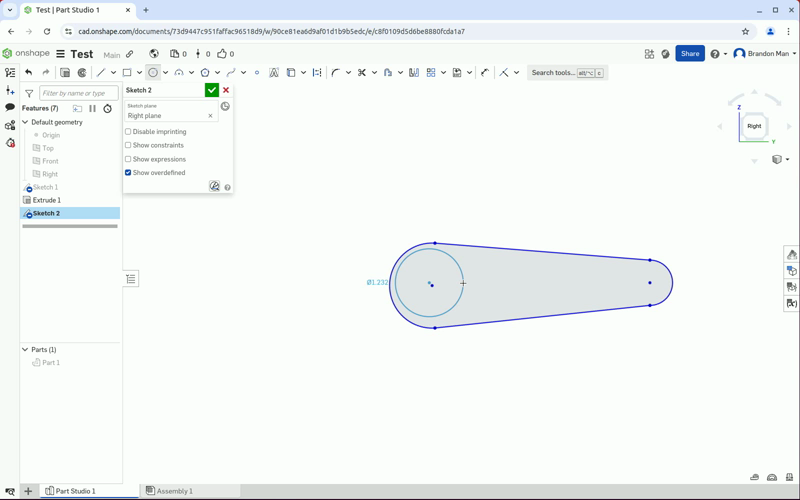
scroll(-6)
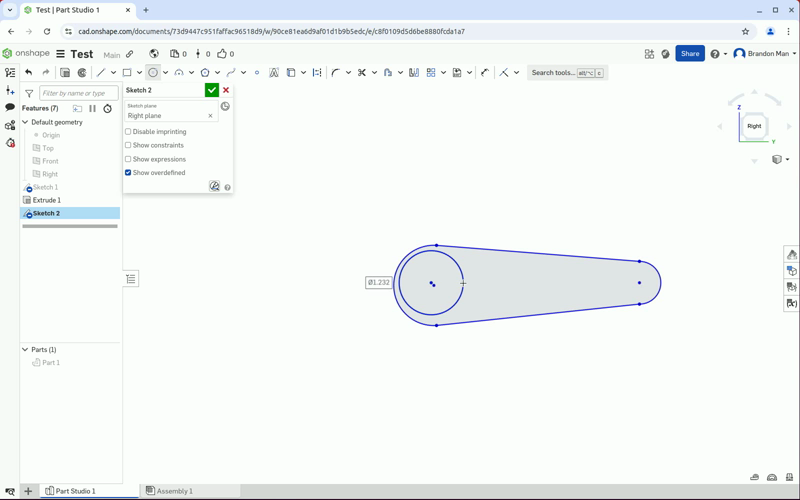
scroll(-6)
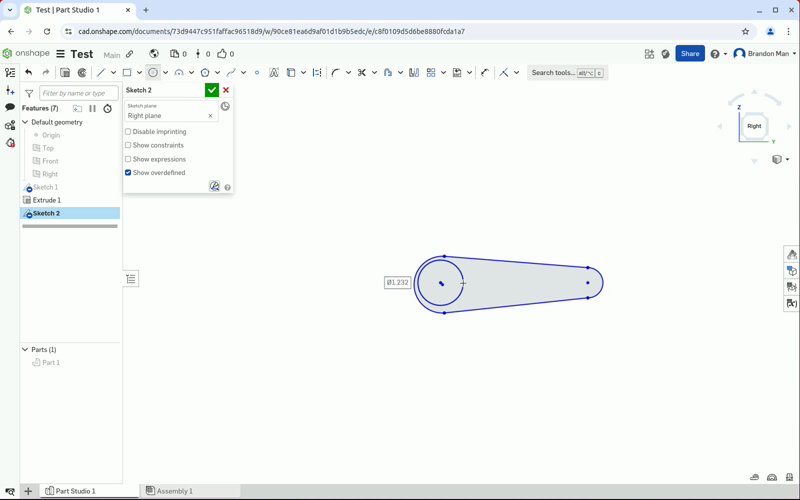
scroll(-6)
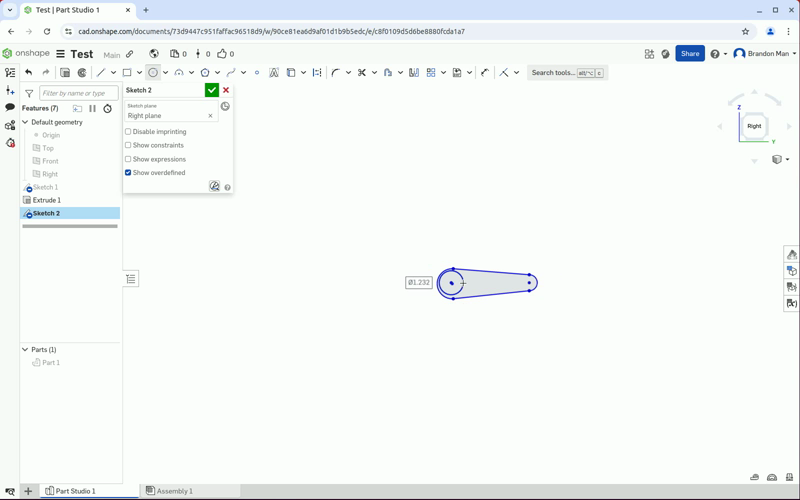
scroll(-6)
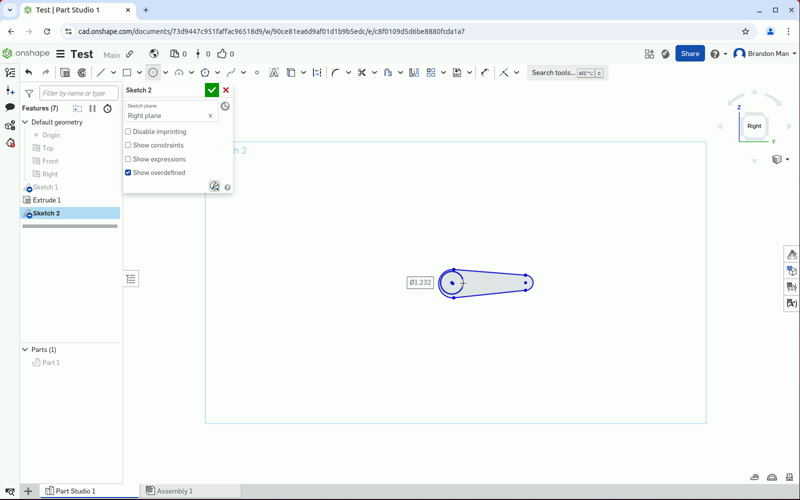
scroll(-6)
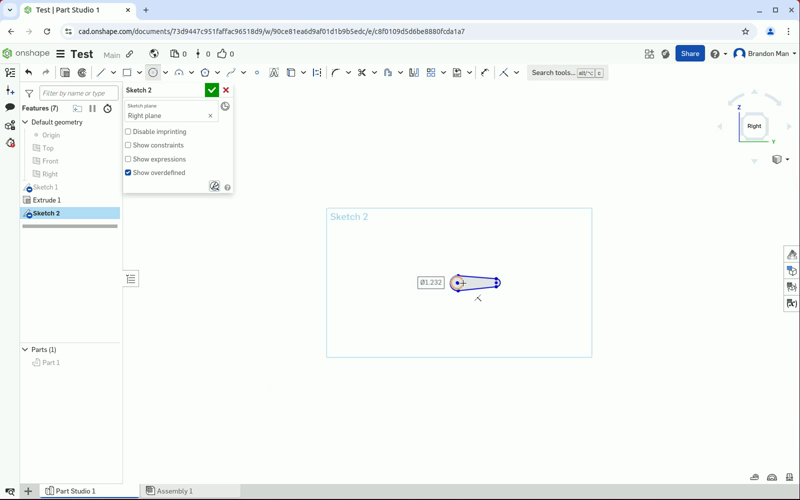
scroll(-6)
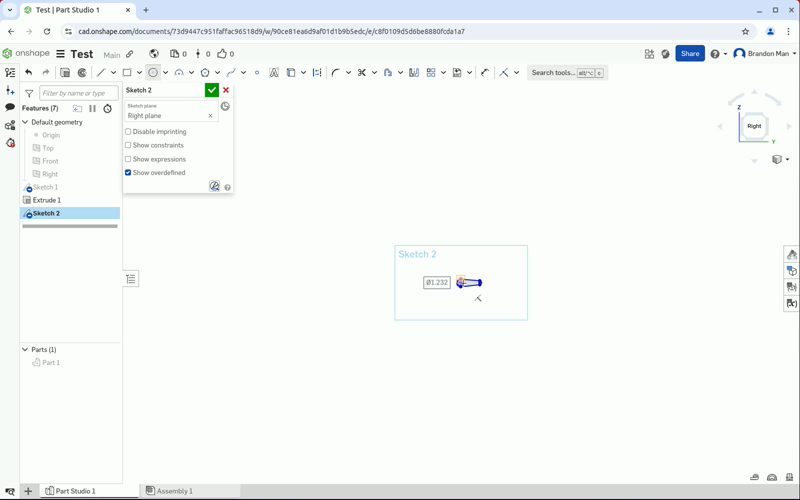
key(esc)
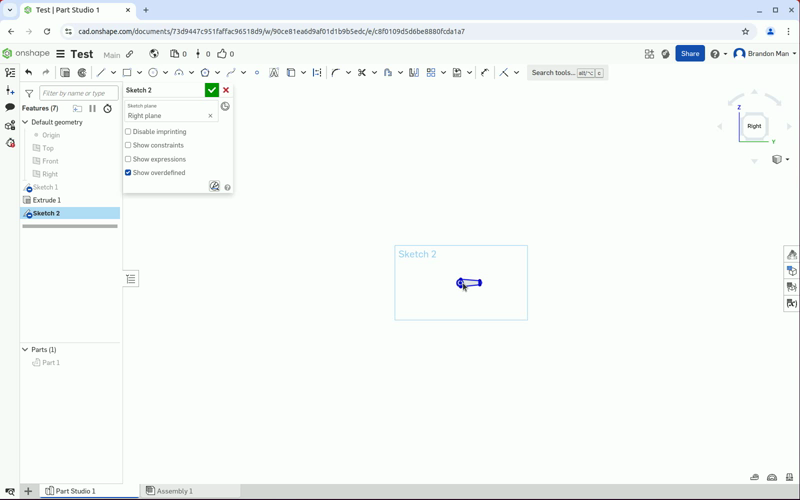
mouse_move(467, 280)
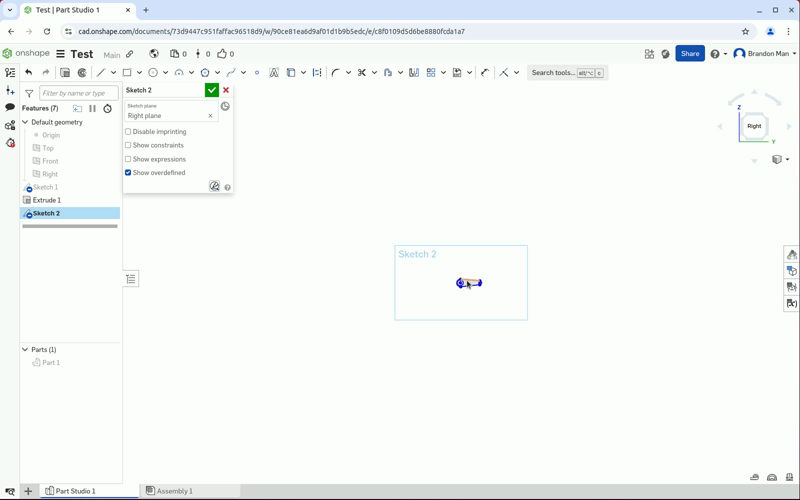
scroll(6)
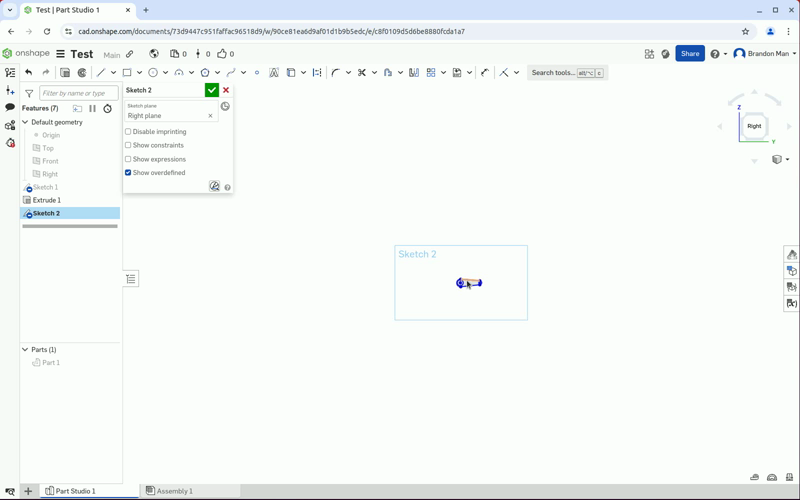
scroll(6)
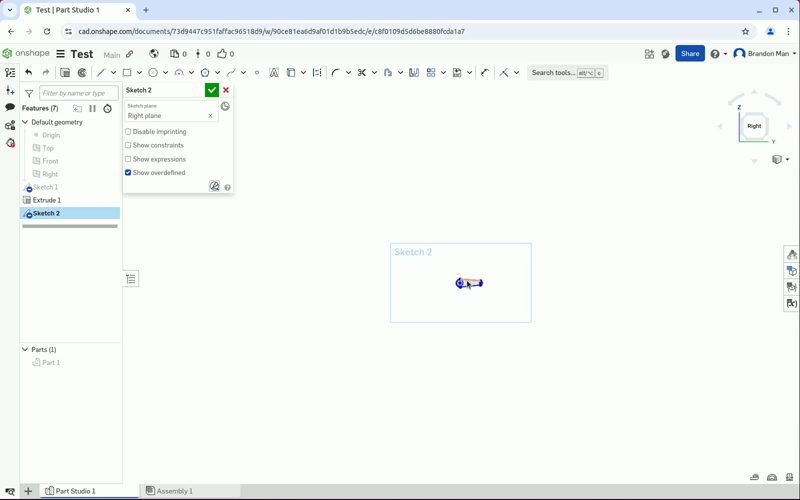
scroll(6)
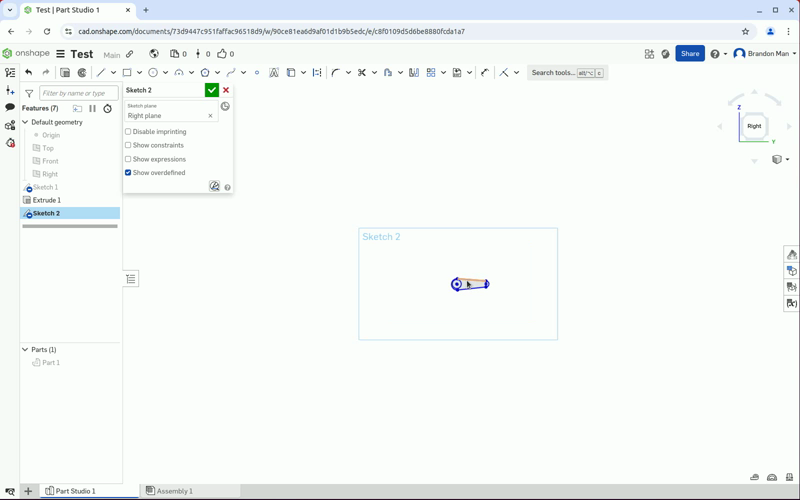
scroll(6)
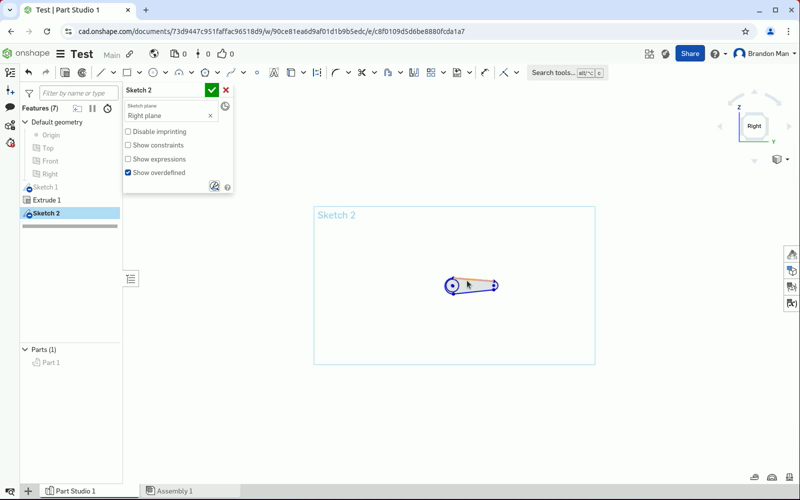
scroll(6)
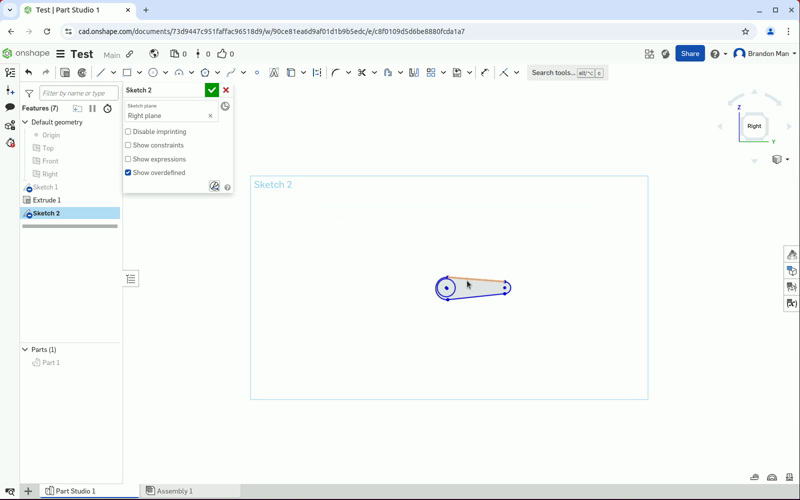
scroll(6)
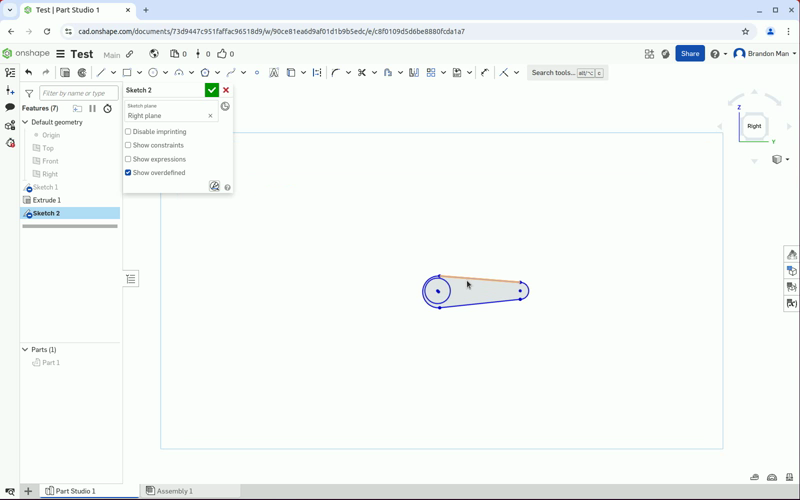
scroll(6)
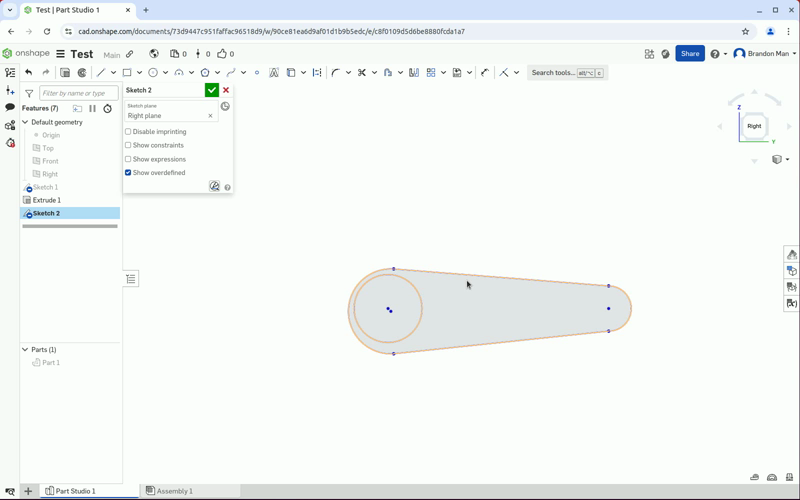
click(467, 280)
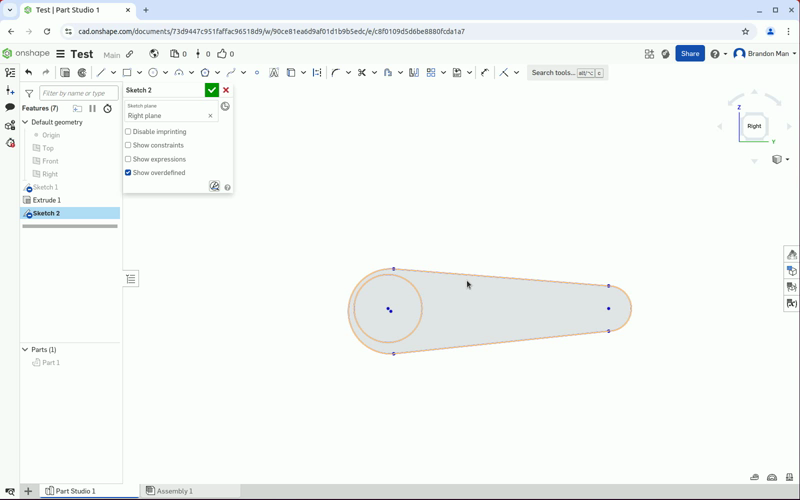
scroll(-6)
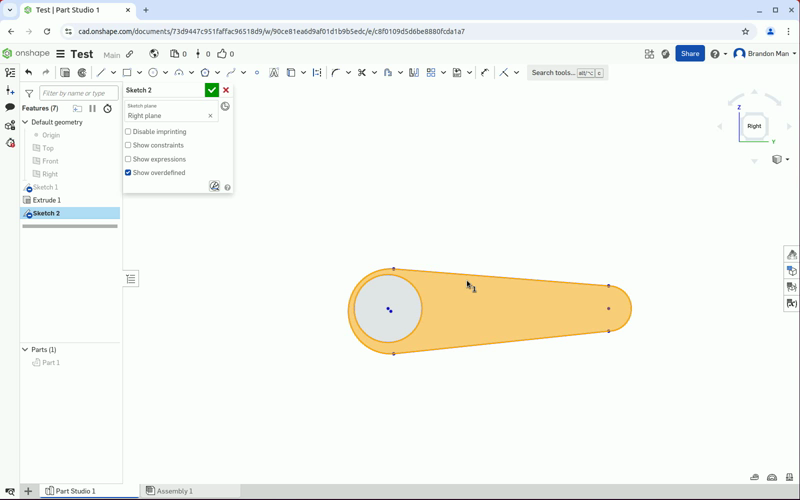
scroll(-6)
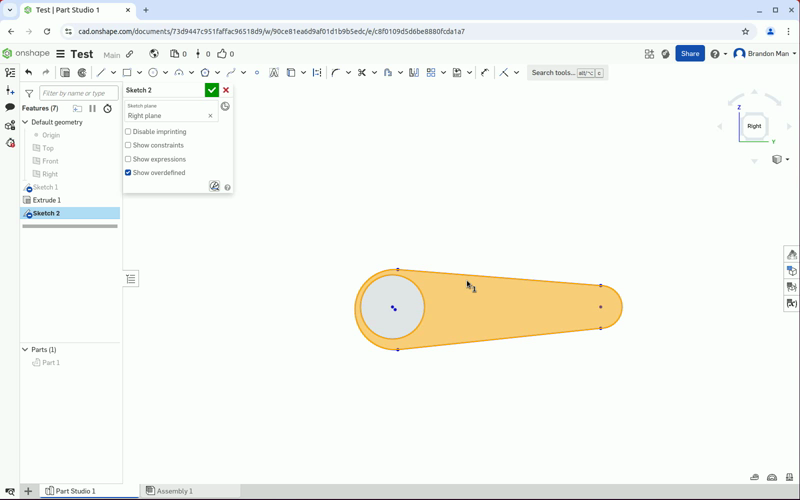
scroll(-6)
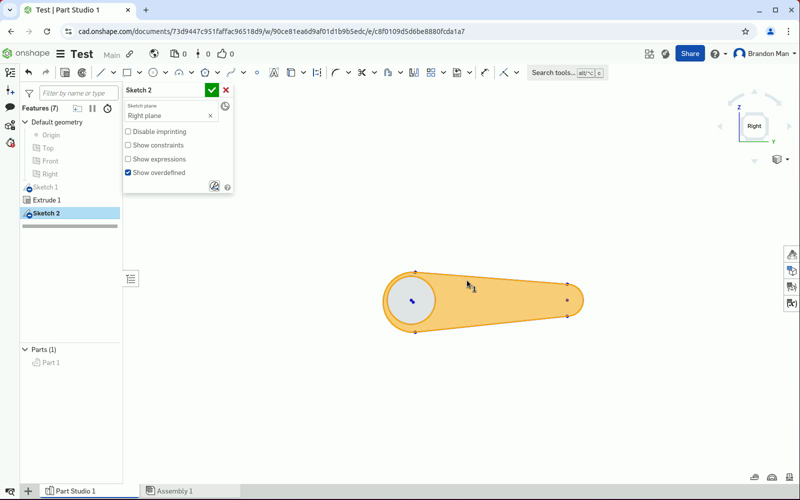
scroll(-6)
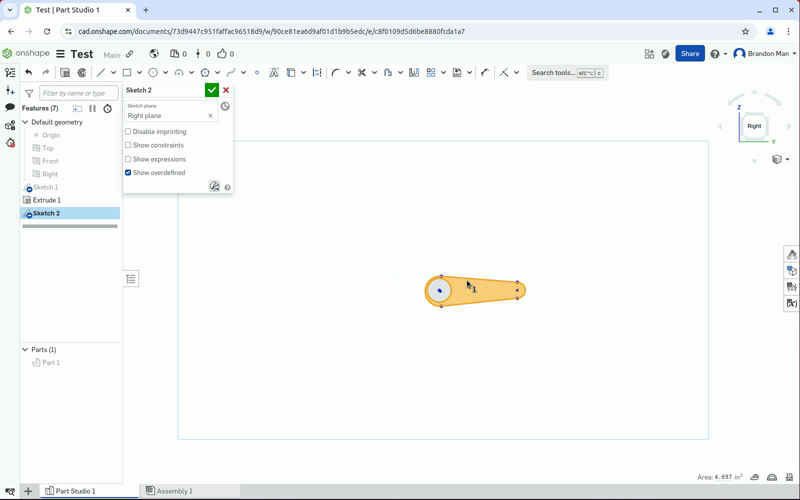
scroll(-6)
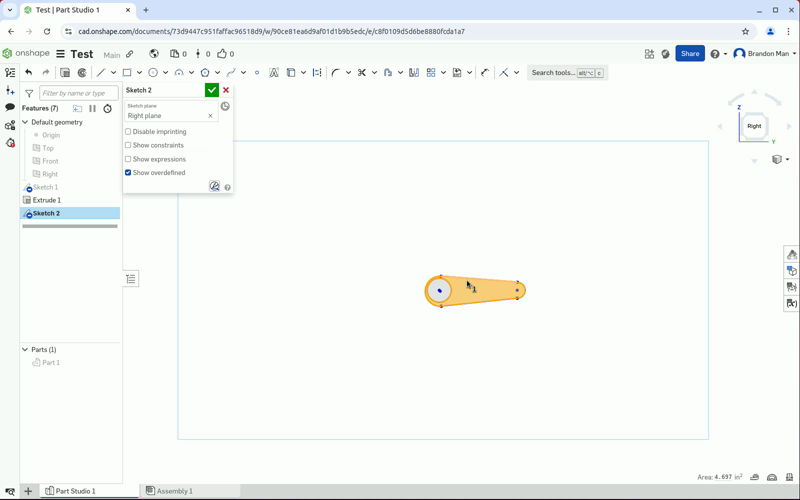
scroll(-6)
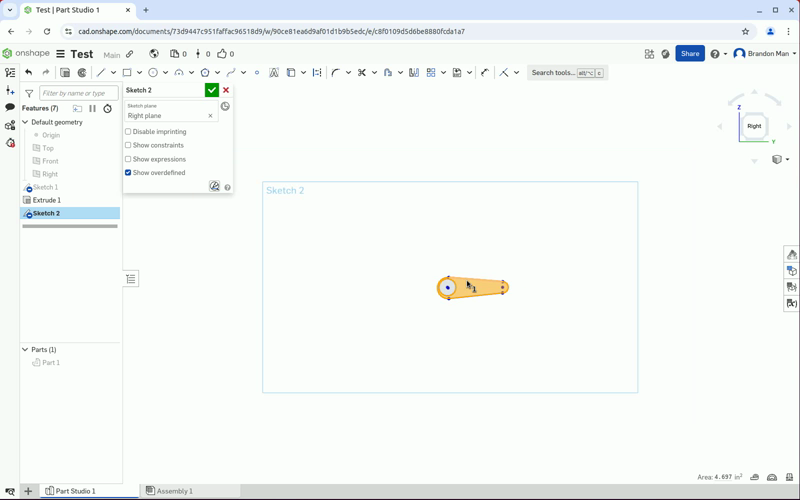
scroll(-6)
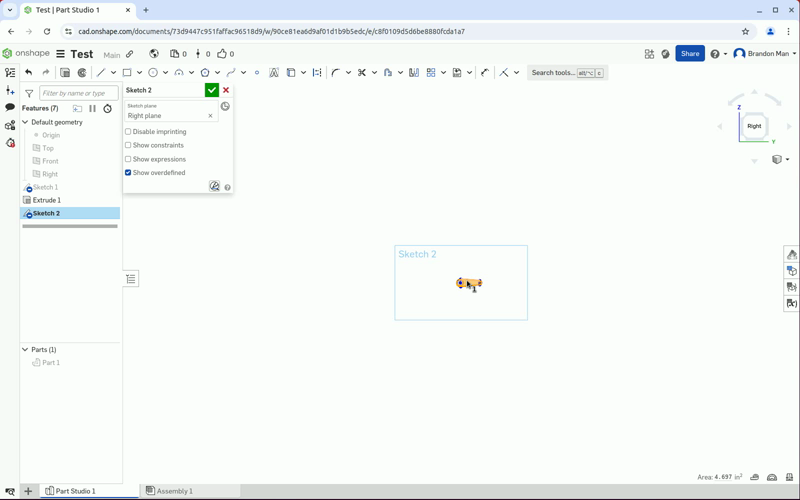
mouse_move(73, 352)
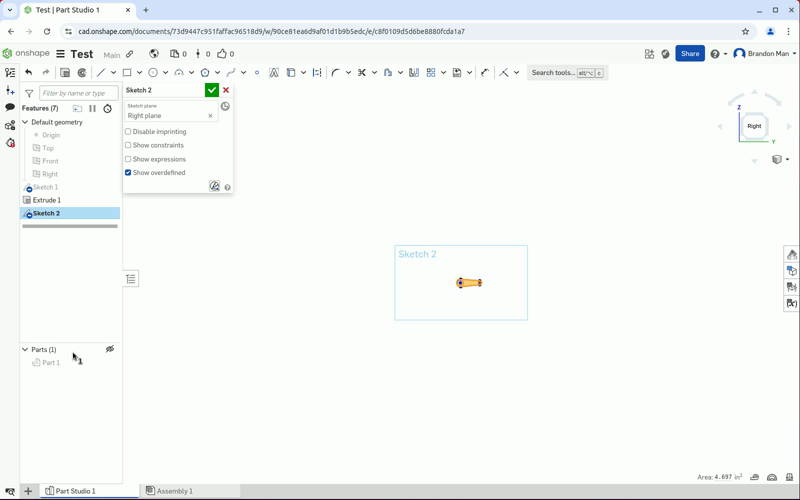
key(shift+y)
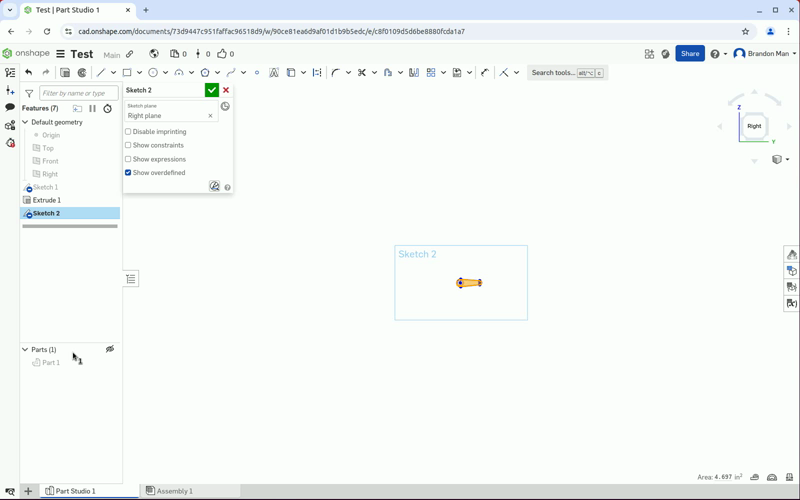
key(shift+e)
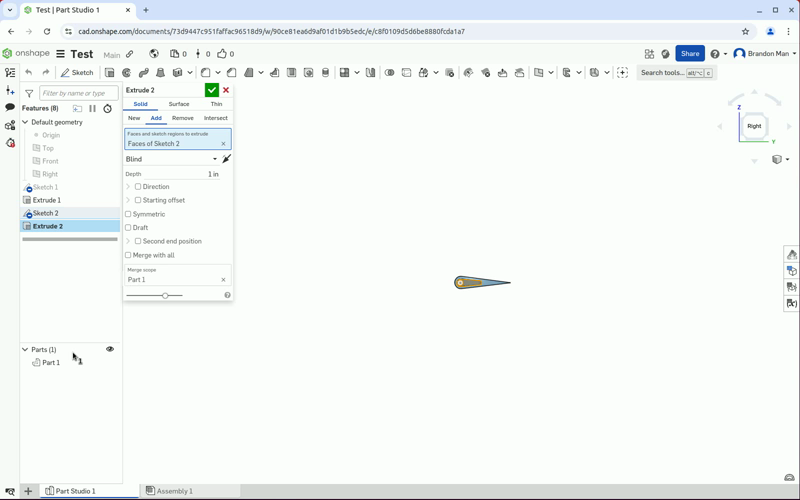
mouse_move(143, 106)
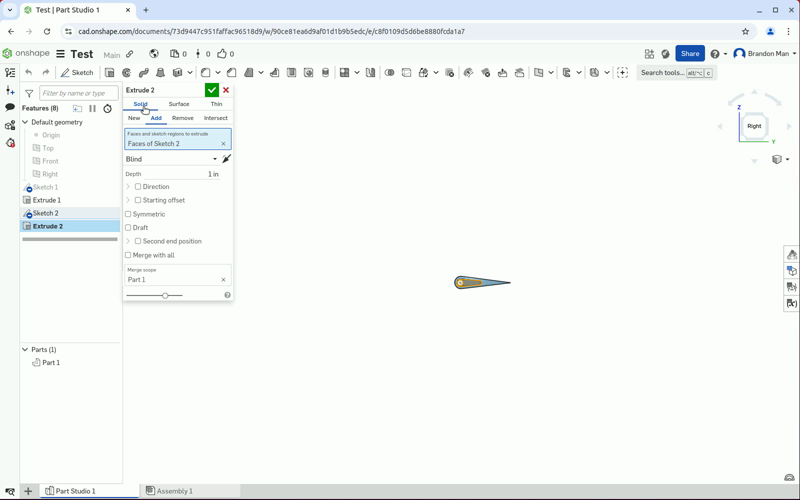
click(143, 106)
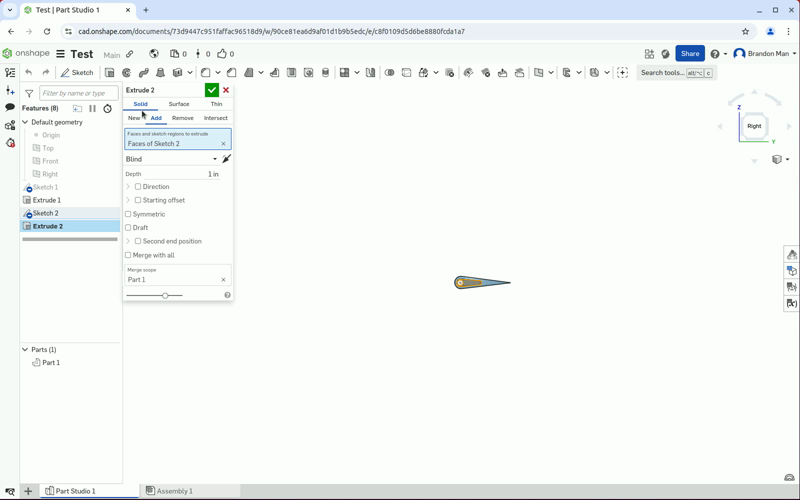
mouse_move(137, 120)
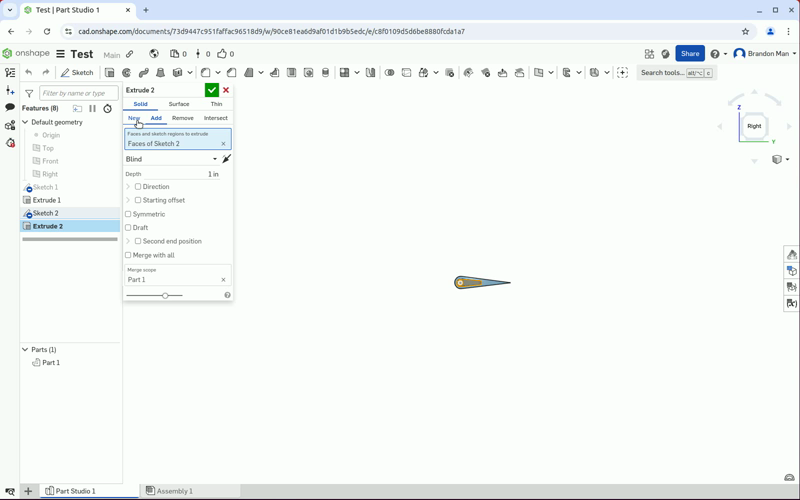
click(137, 120)
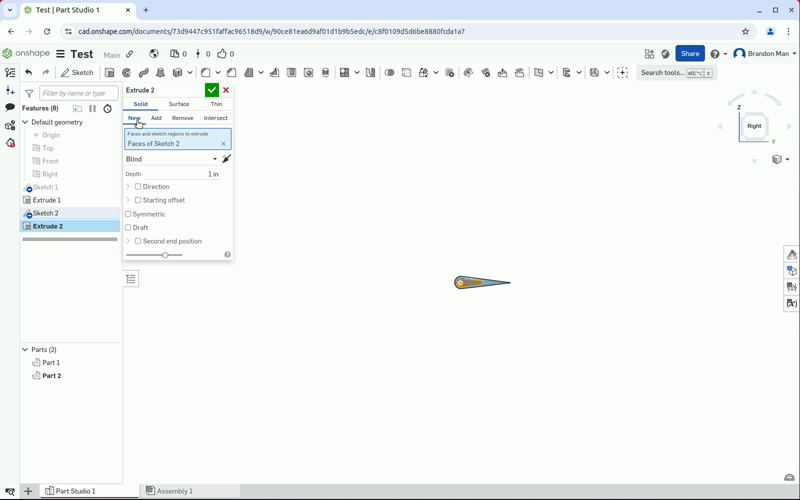
key(tab, 4)
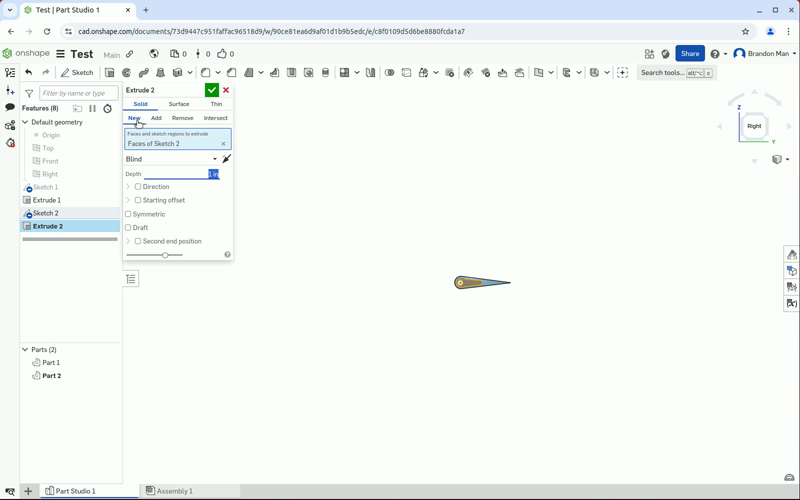
text(23.108)
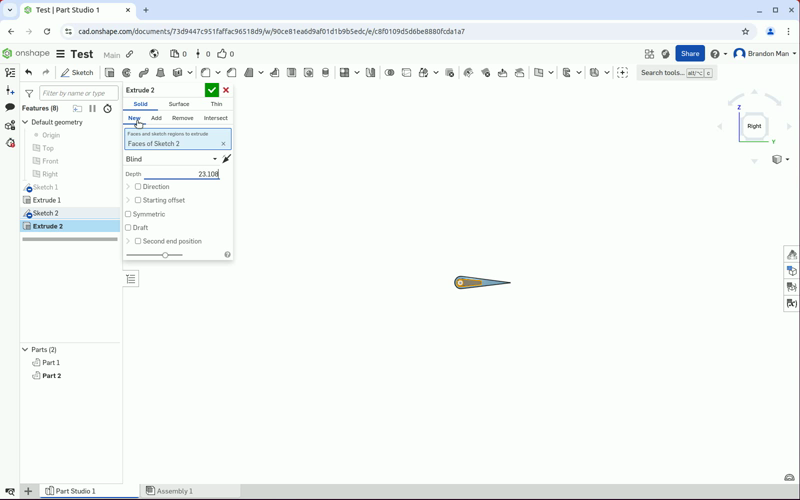
key(enter)
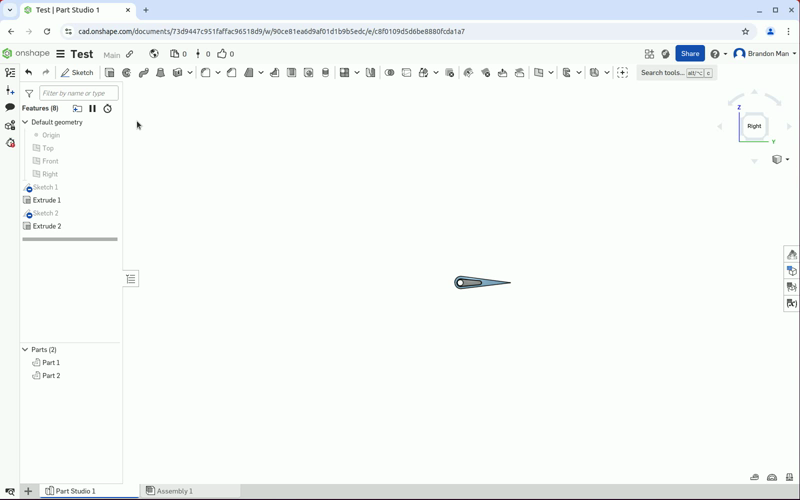
key(shift+h)
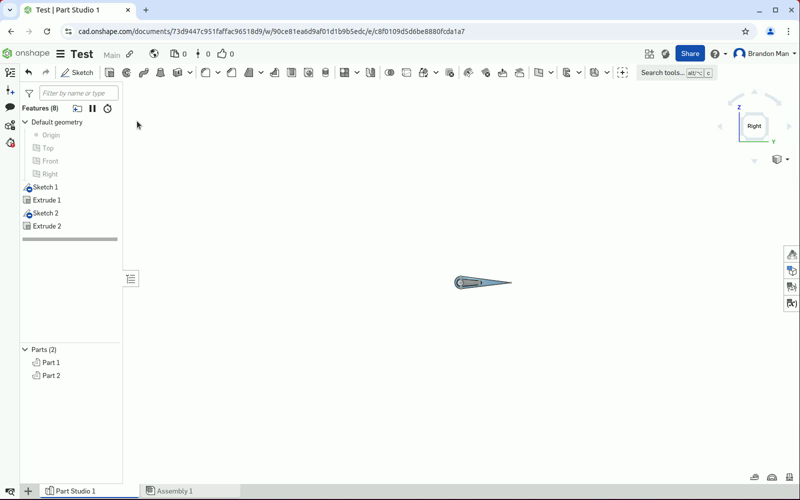
key(shift+h)
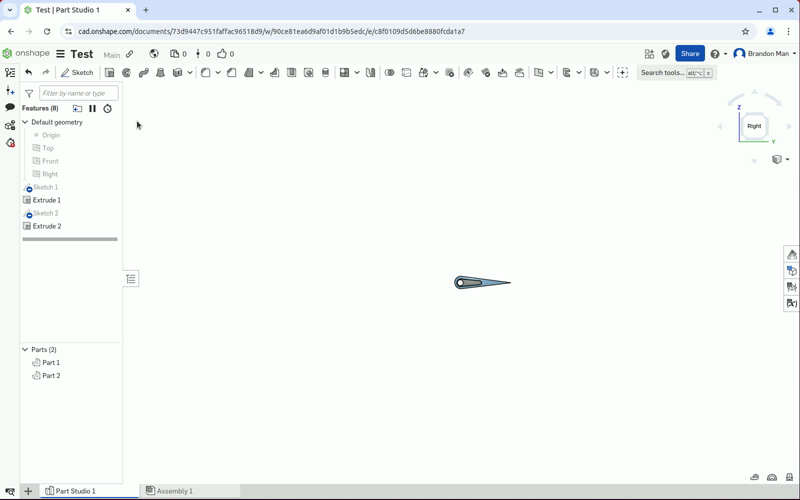
mouse_move(73, 189)
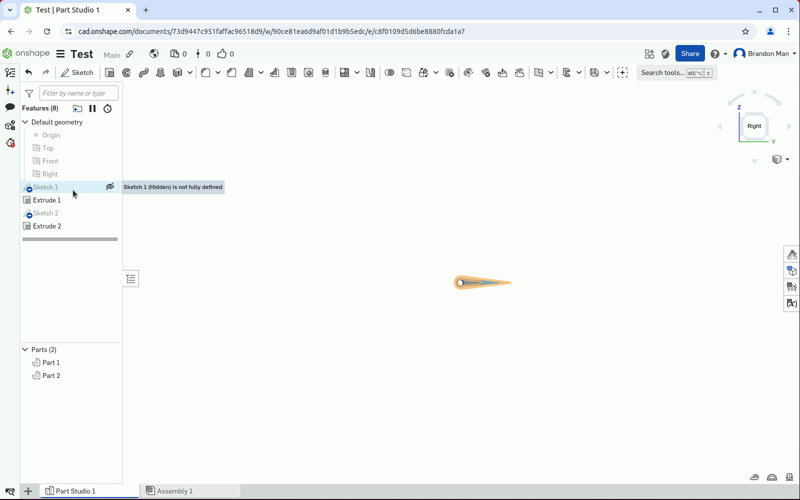
click(73, 189)
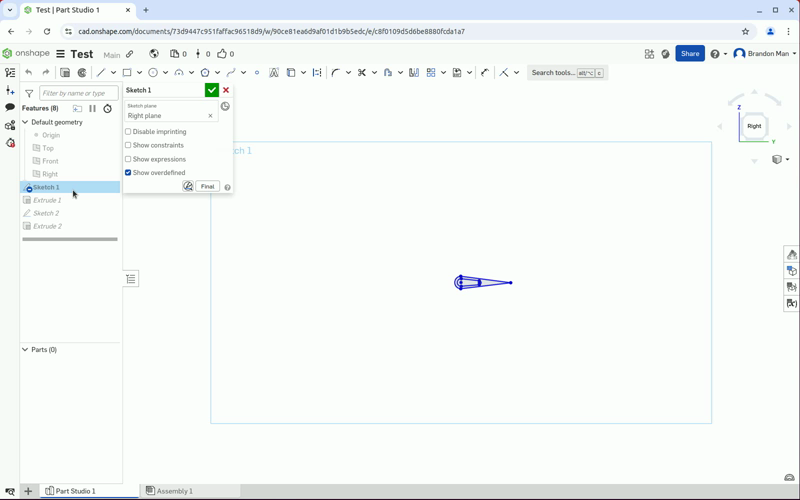
mouse_move(229, 92)
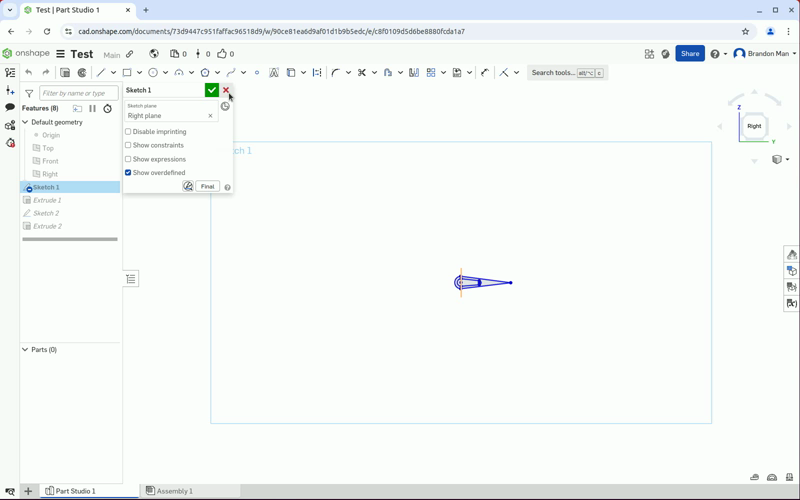
click(229, 92)
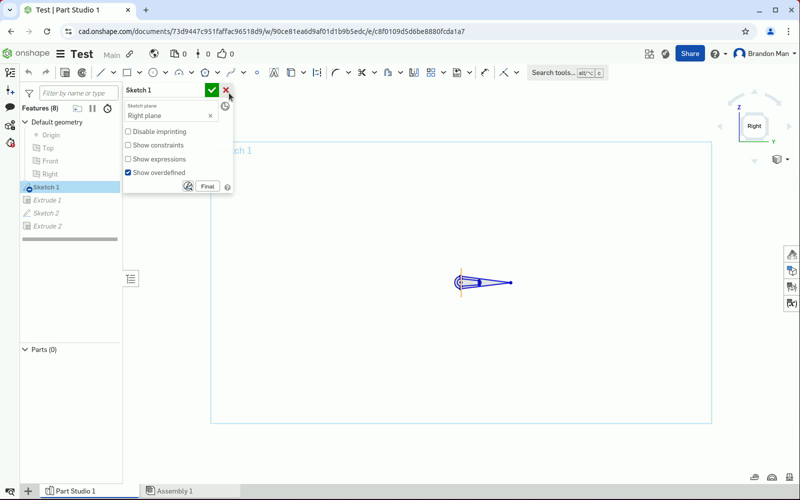
key(shift+s)
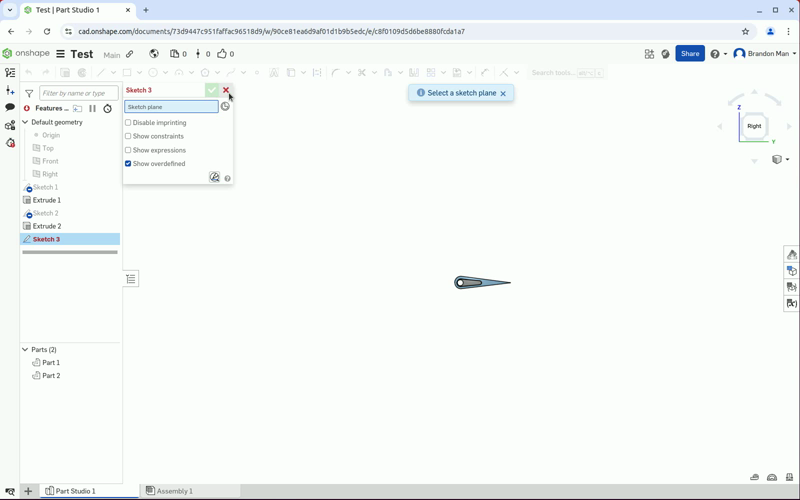
mouse_move(73, 176)
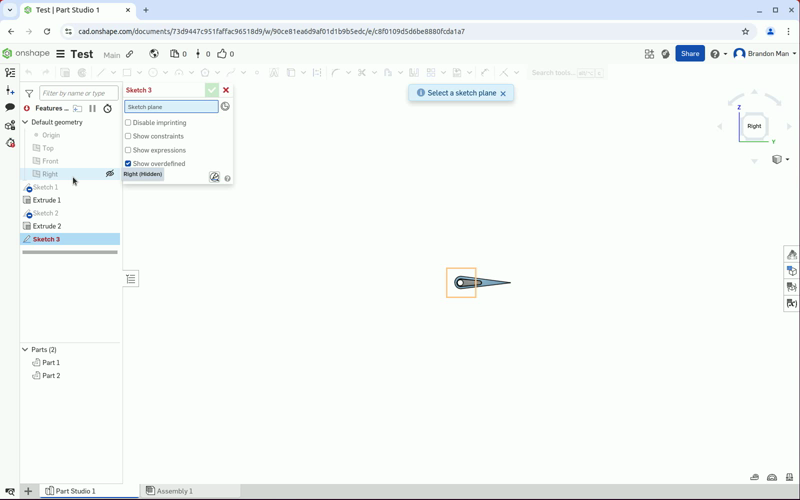
click(73, 176)
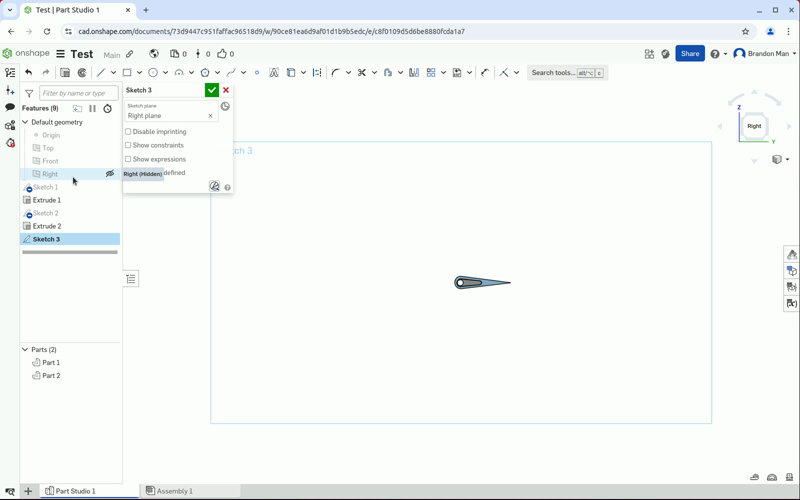
mouse_move(73, 352)
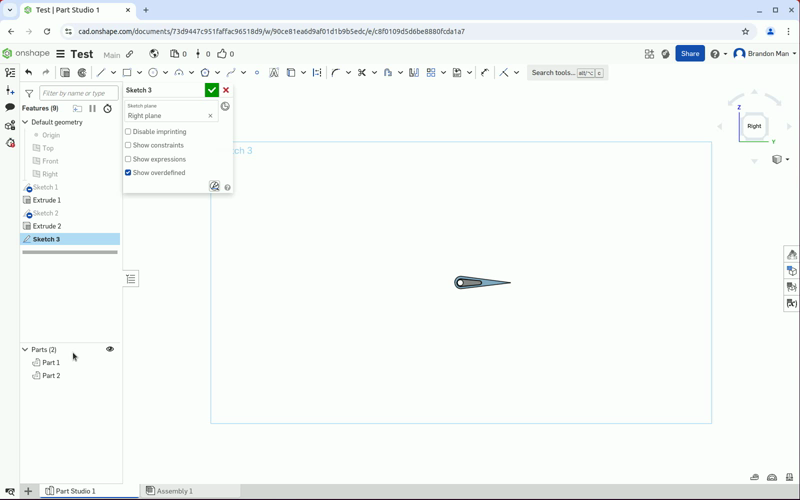
key(y)
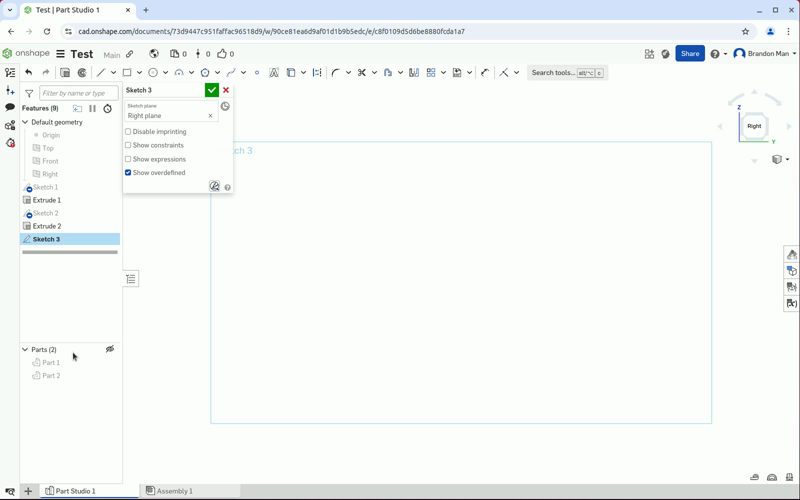
key(c)
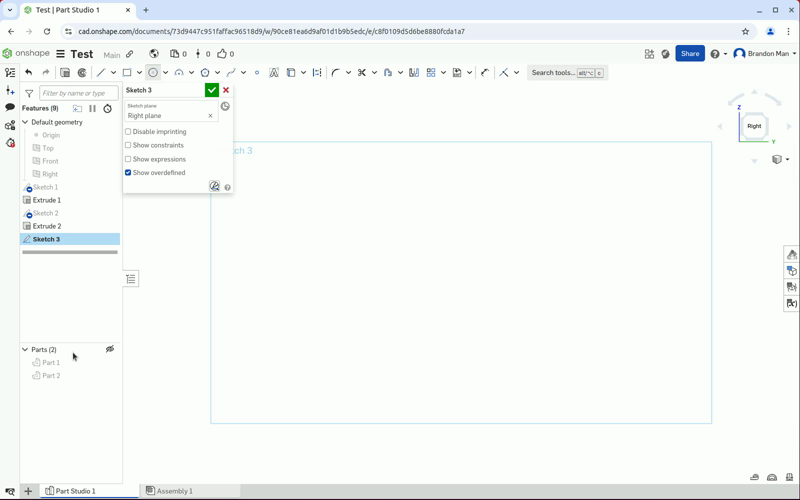
key_down(shift)
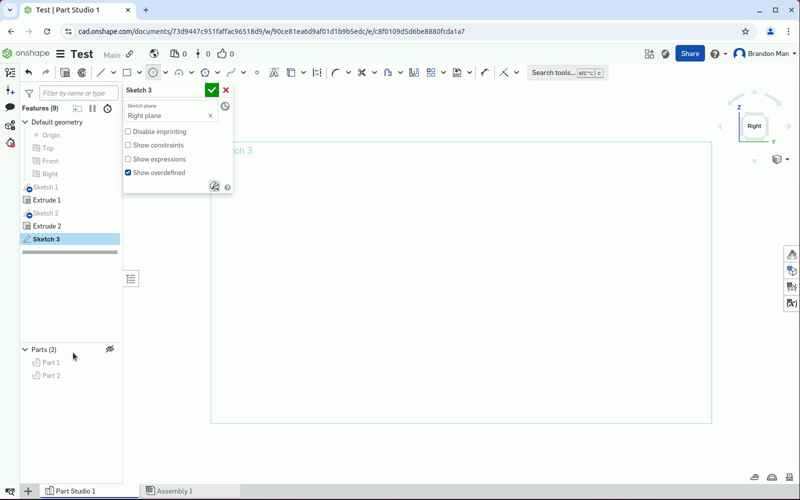
mouse_move(461, 282)
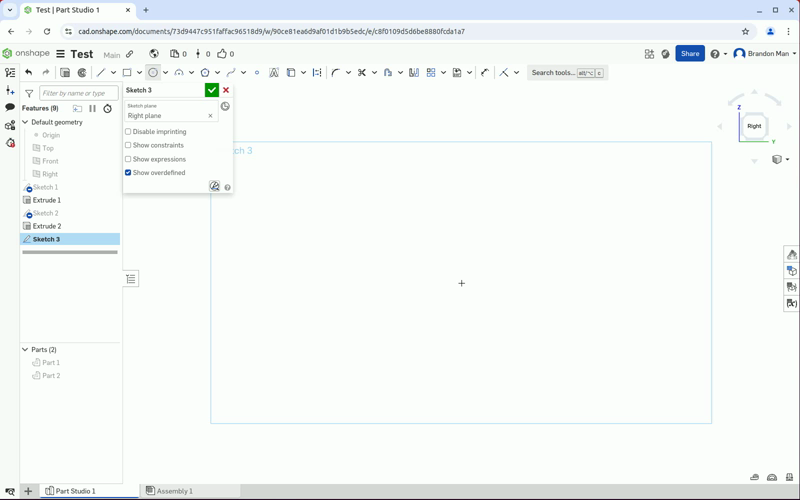
click(461, 282)
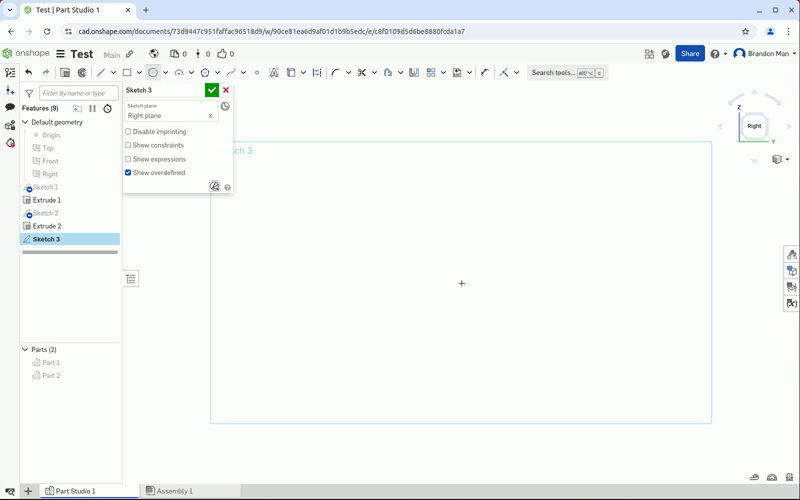
key_up(shift)
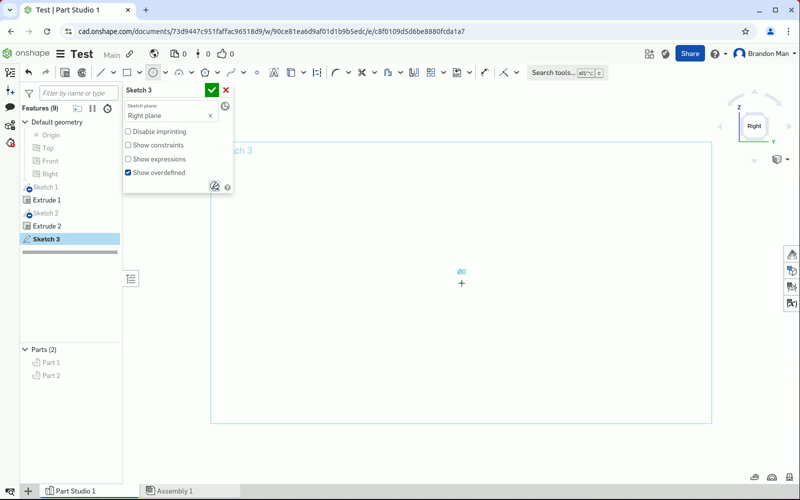
mouse_move(465, 282)
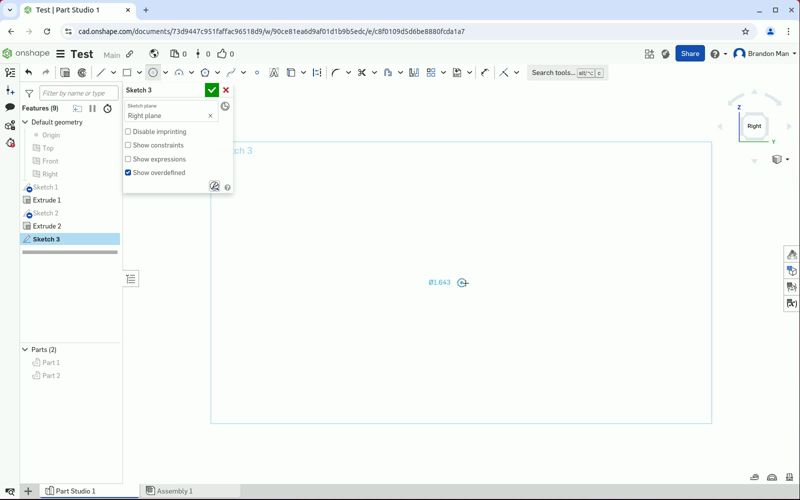
click(465, 282)
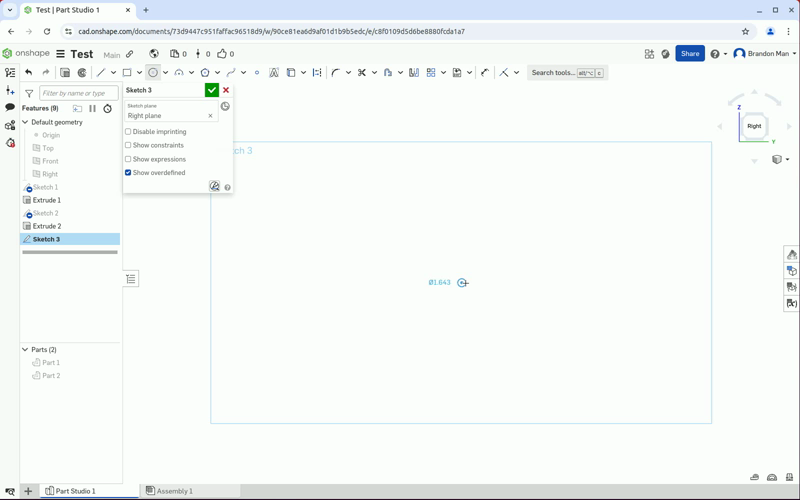
key(esc)
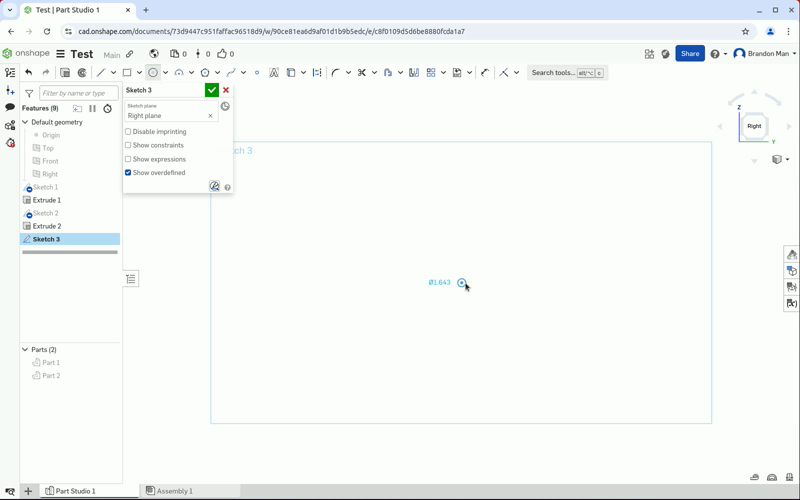
mouse_move(464, 281)
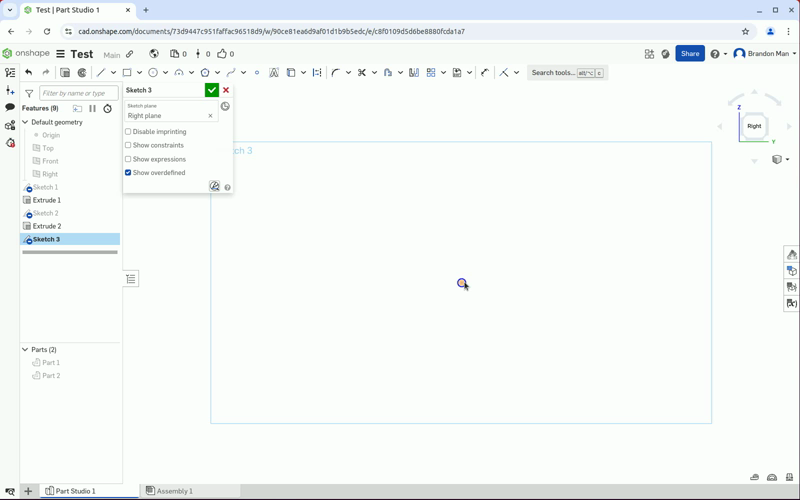
scroll(6)
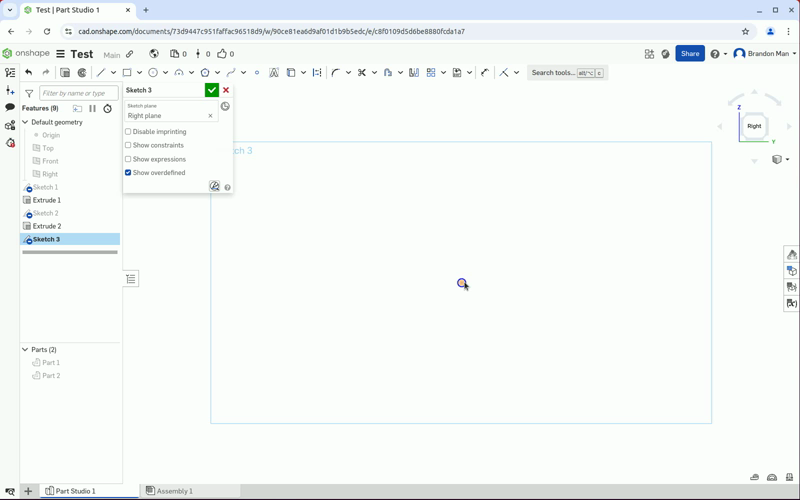
scroll(6)
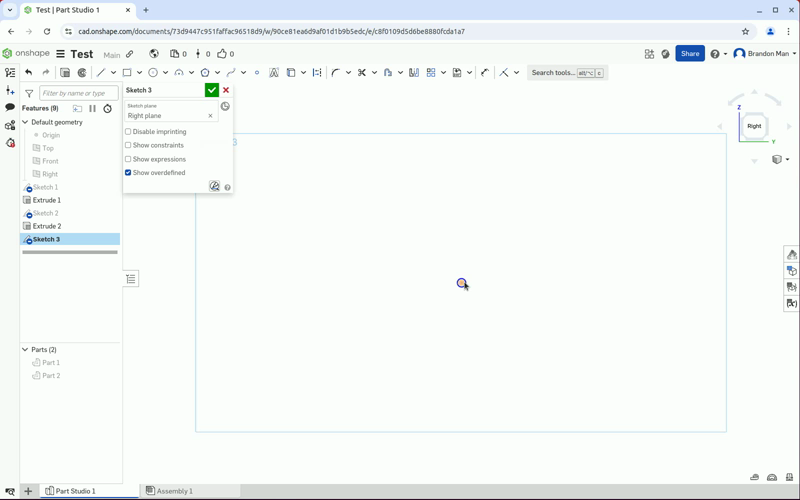
scroll(6)
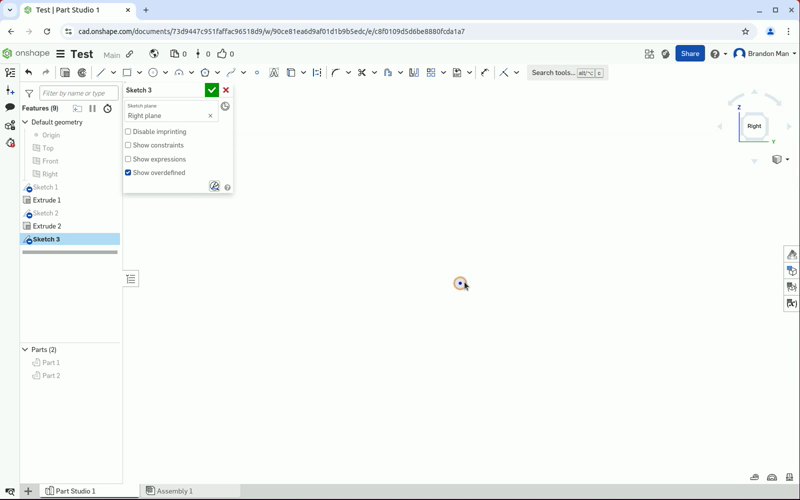
scroll(6)
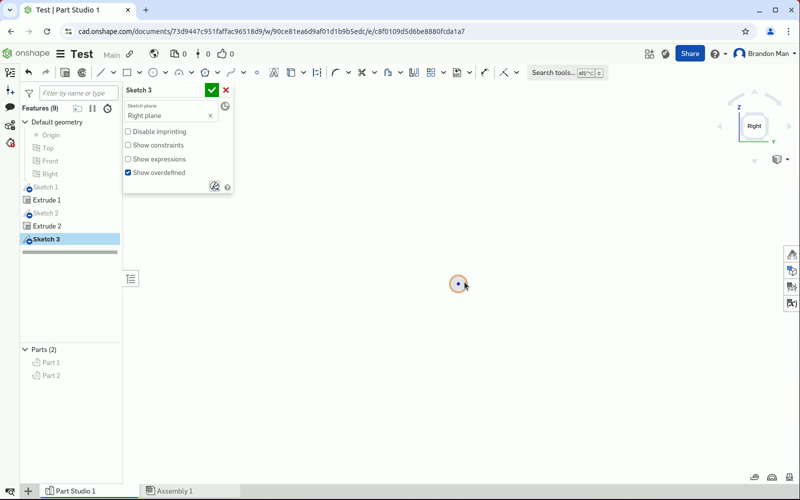
scroll(6)
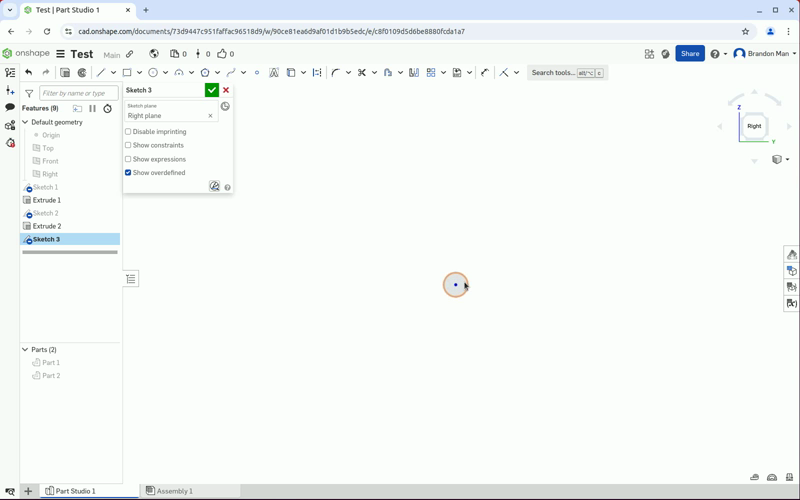
scroll(6)
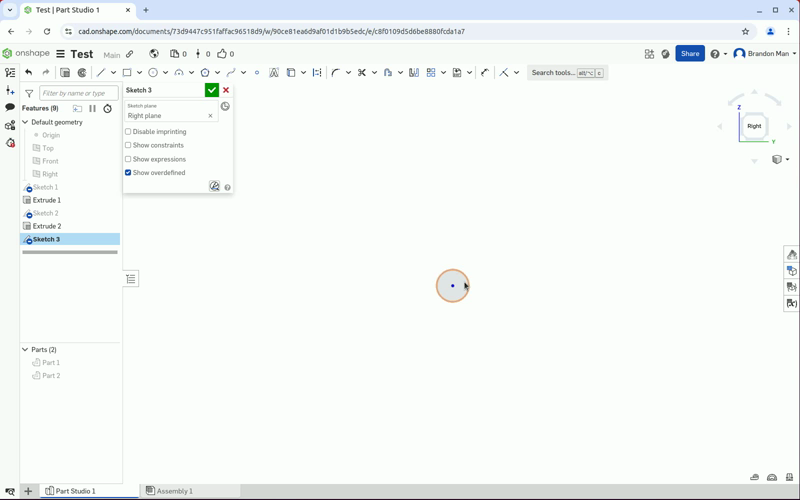
scroll(6)
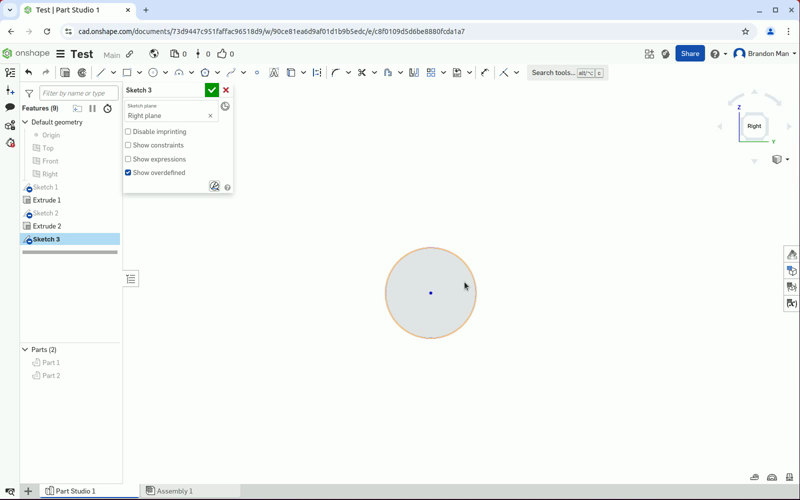
click(464, 281)
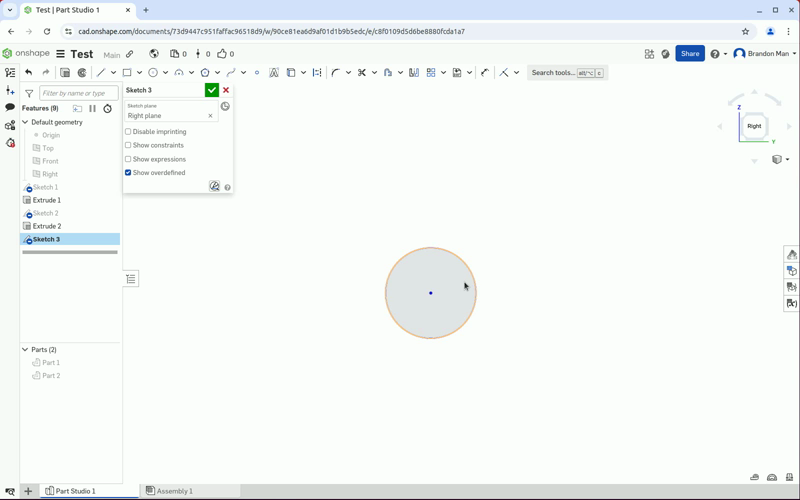
scroll(-6)
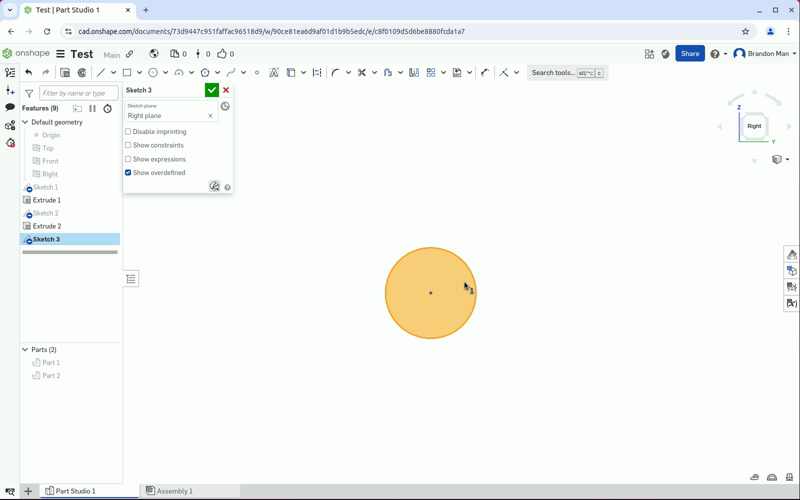
scroll(-6)
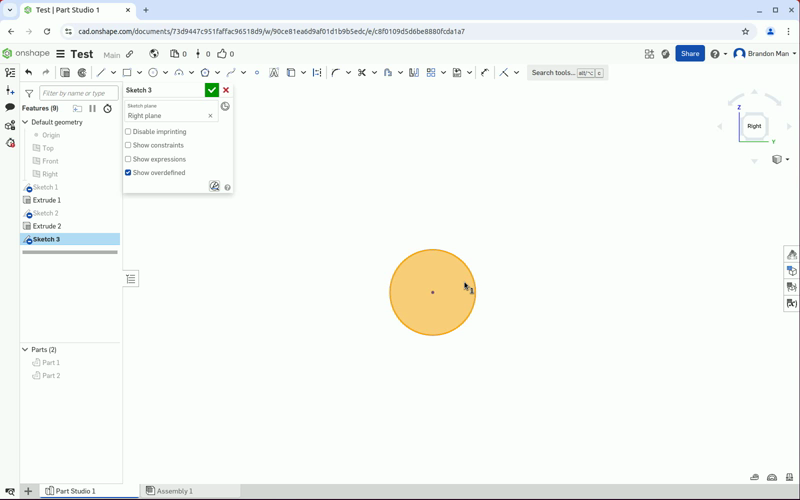
scroll(-6)
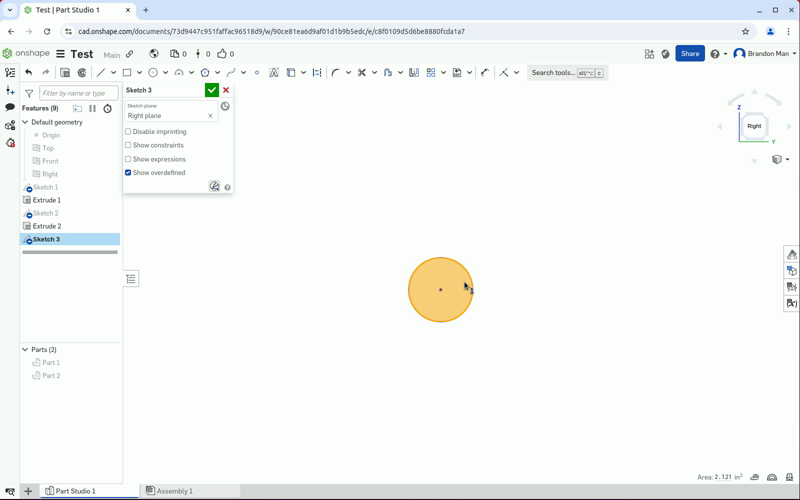
scroll(-6)
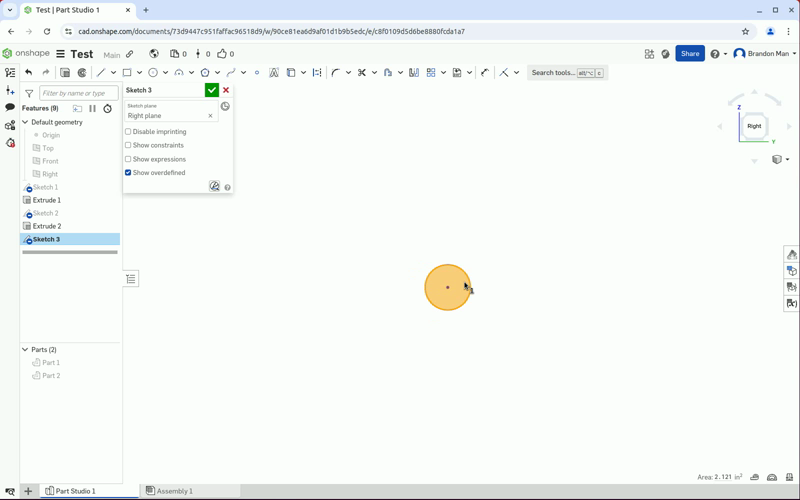
scroll(-6)
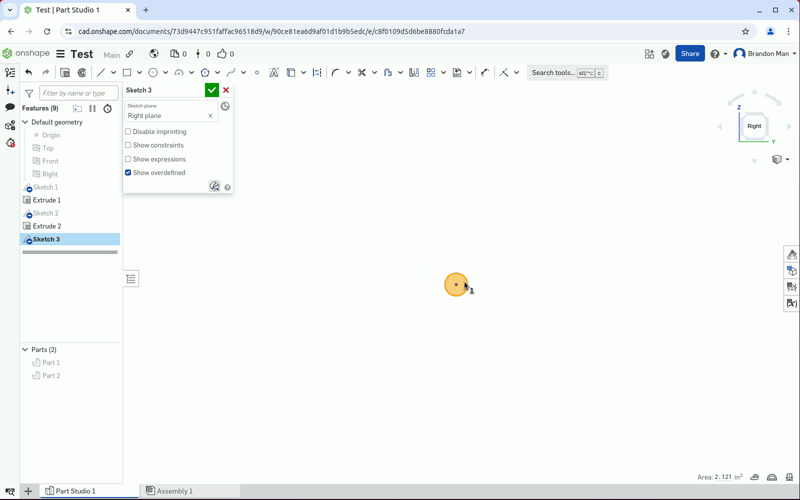
scroll(-6)
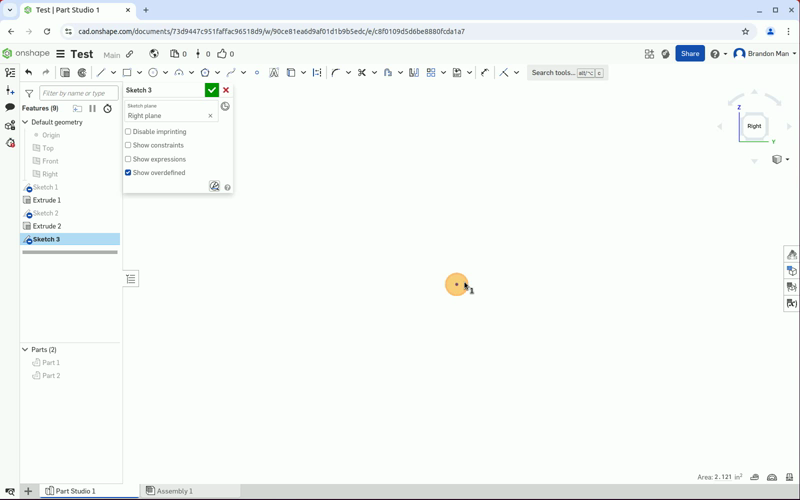
scroll(-6)
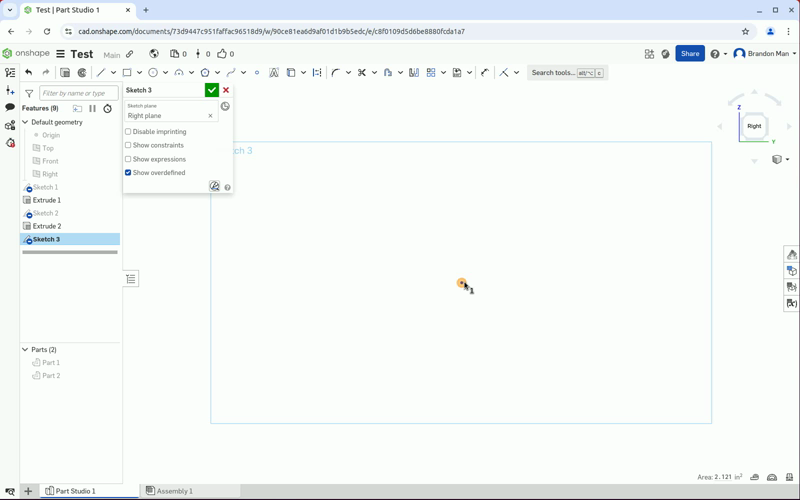
mouse_move(73, 352)
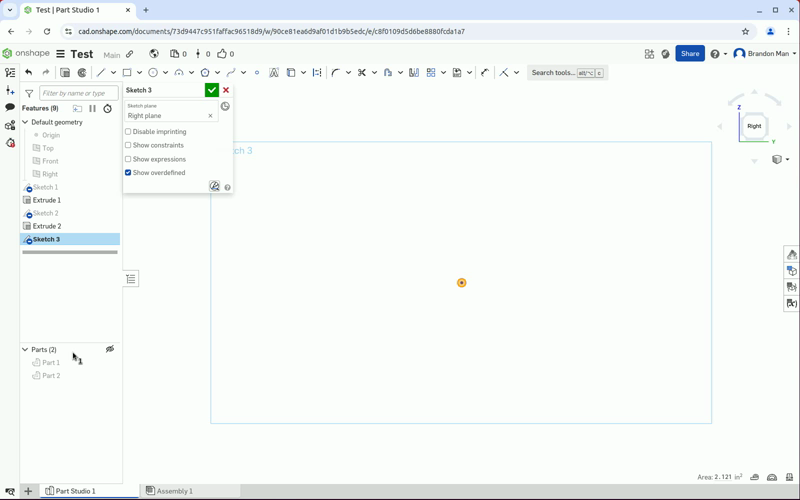
key(shift+y)
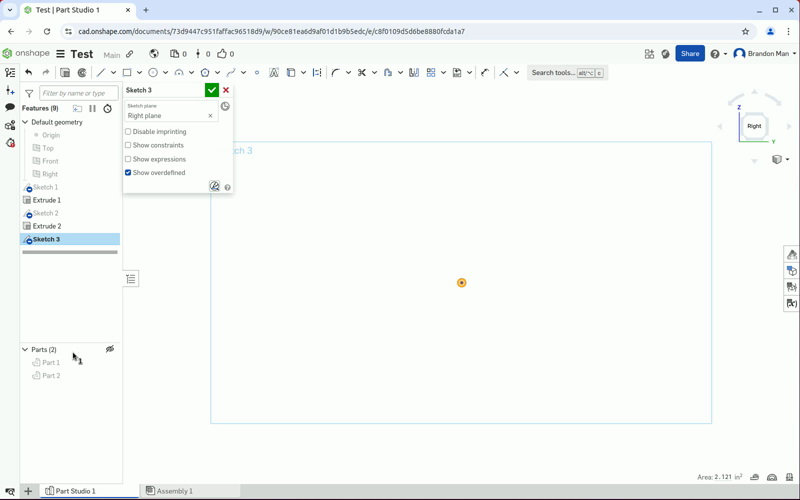
key(shift+e)
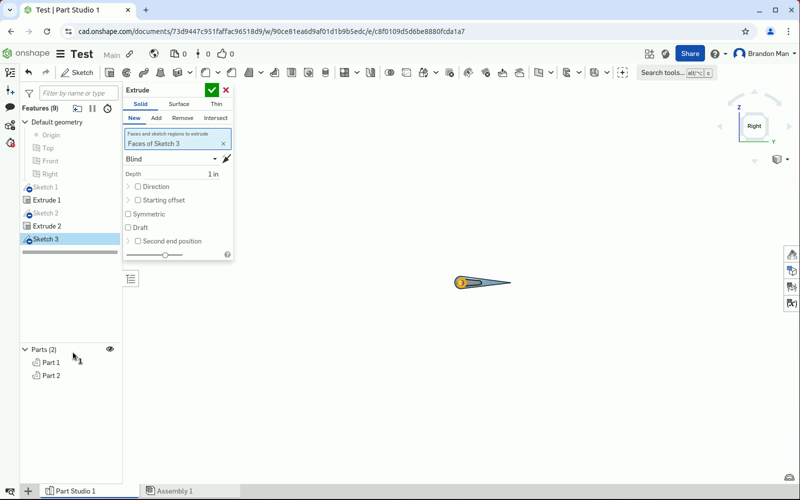
mouse_move(143, 106)
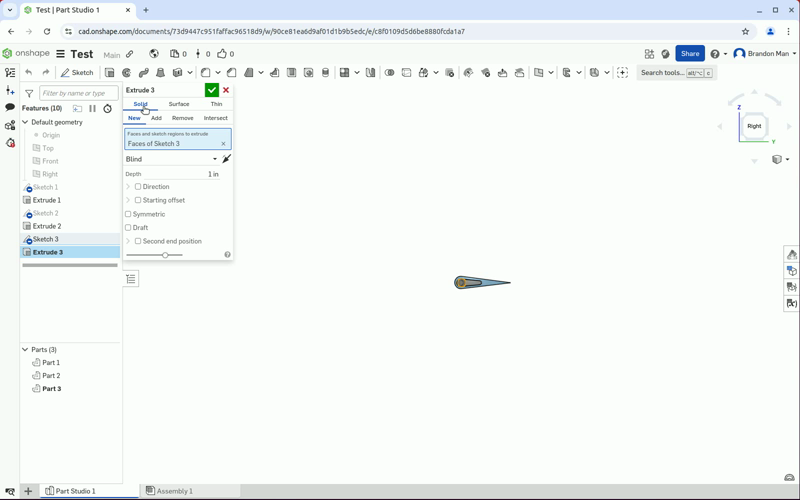
click(143, 106)
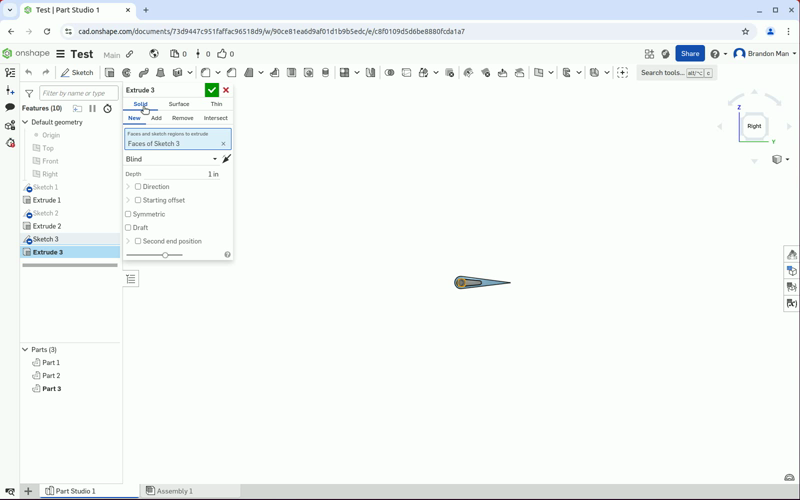
mouse_move(137, 120)
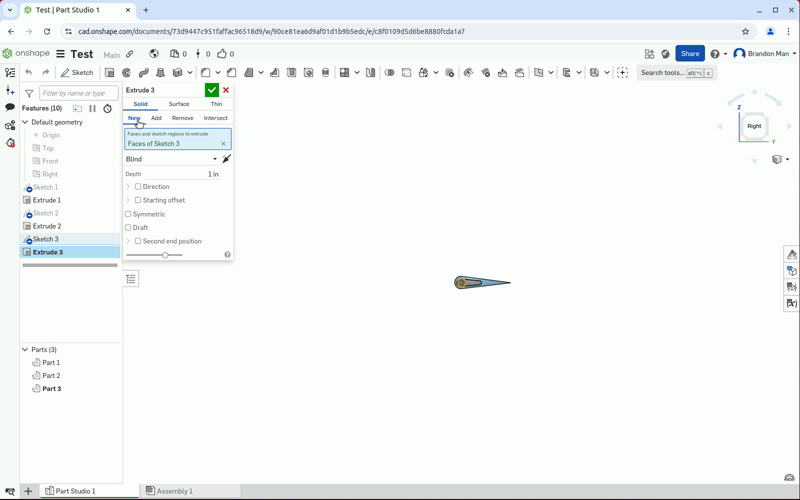
click(137, 120)
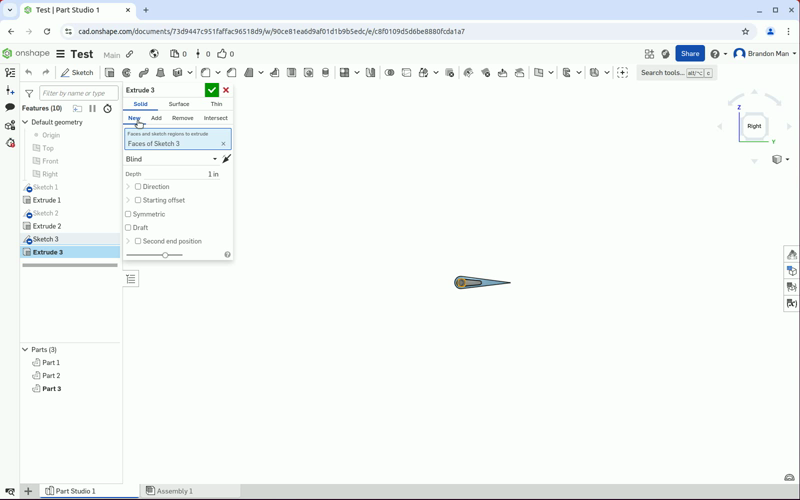
key(tab, 4)
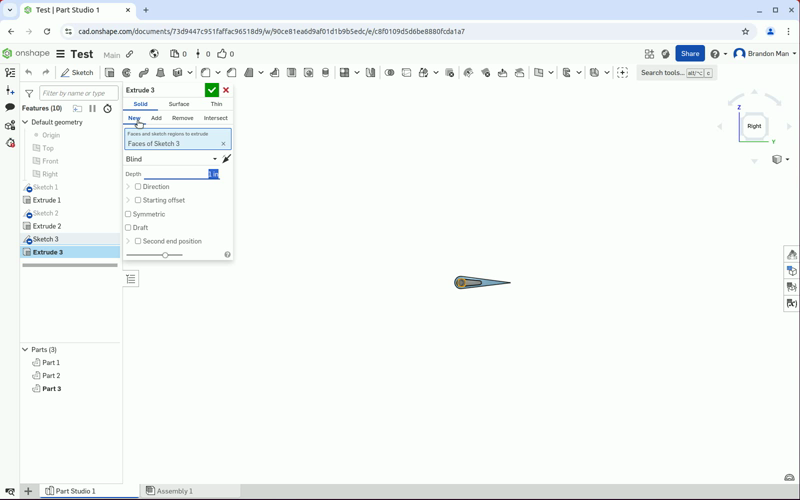
text(23.108)
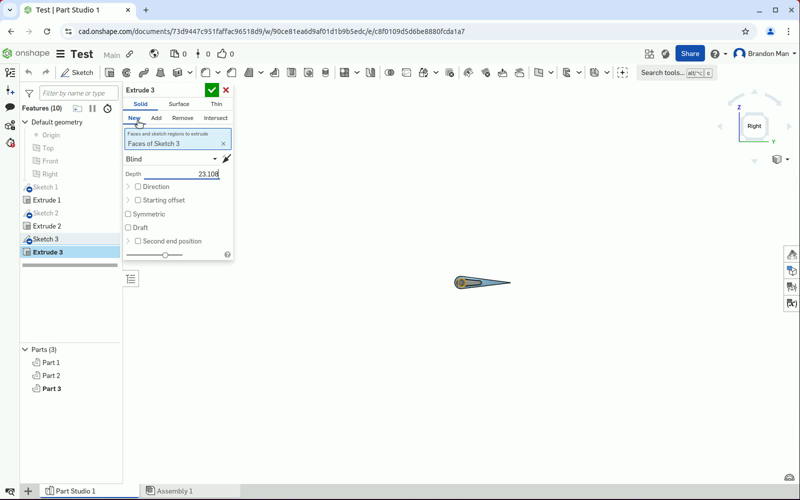
key(enter)
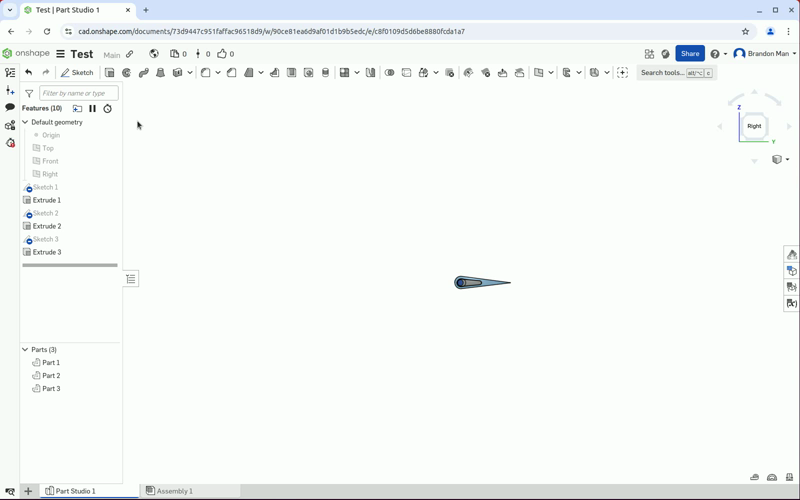
key(shift+h)
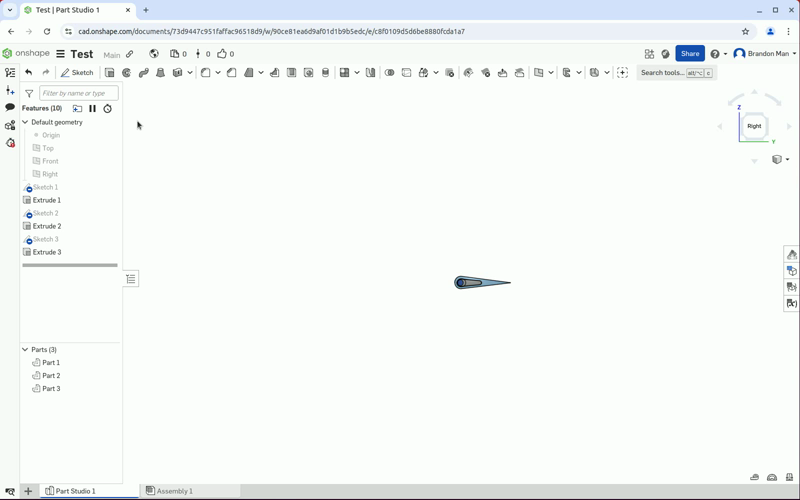
key(shift+h)
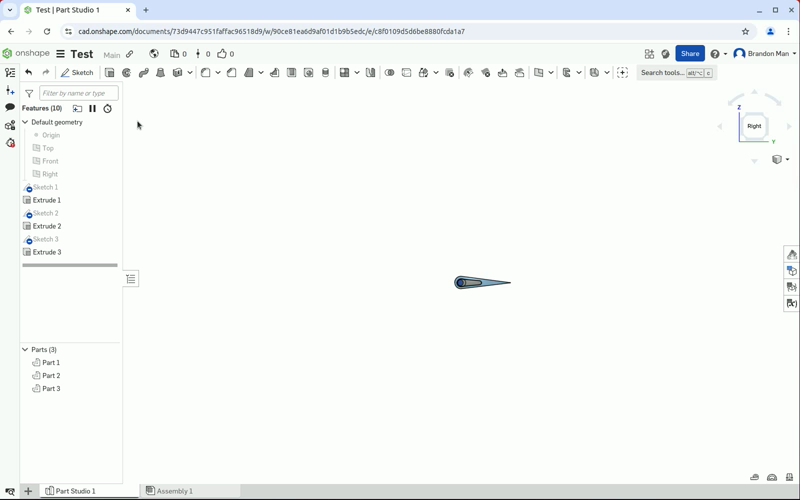
mouse_move(73, 189)
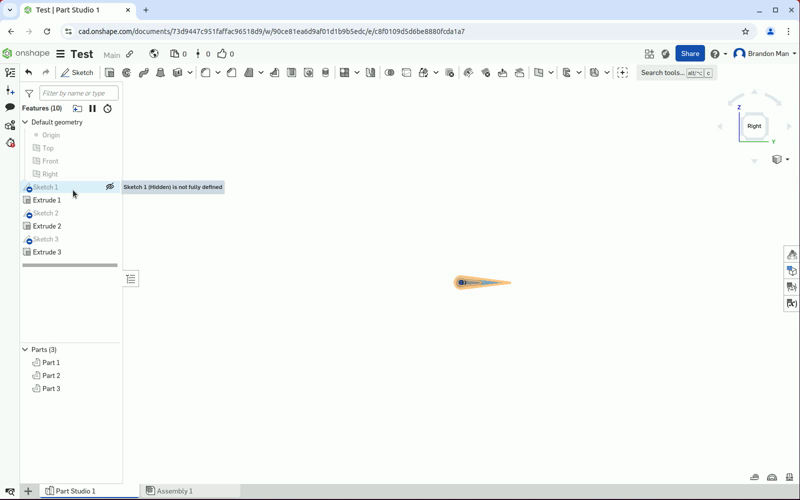
click(73, 189)
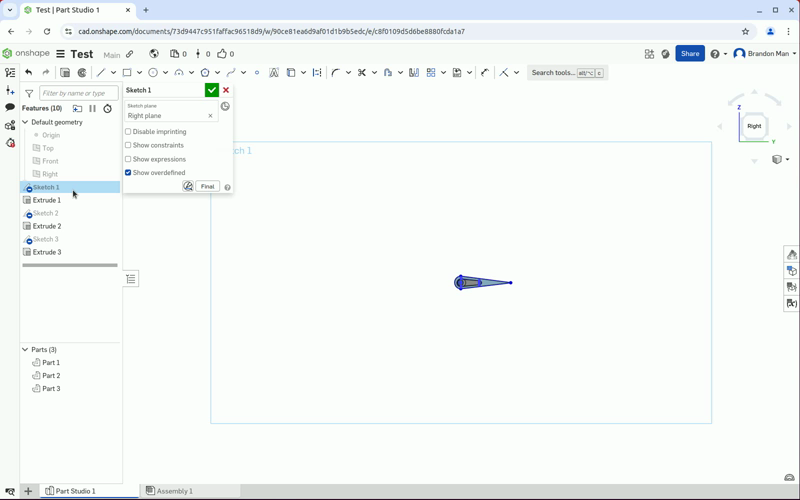
mouse_move(229, 92)
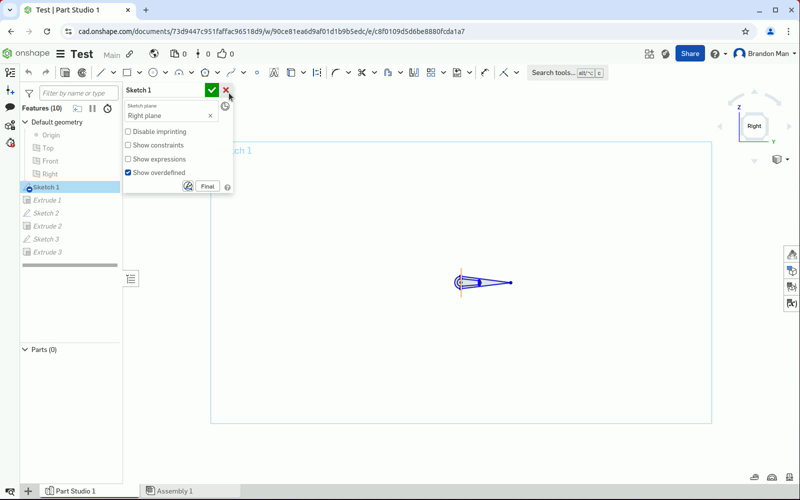
click(229, 92)
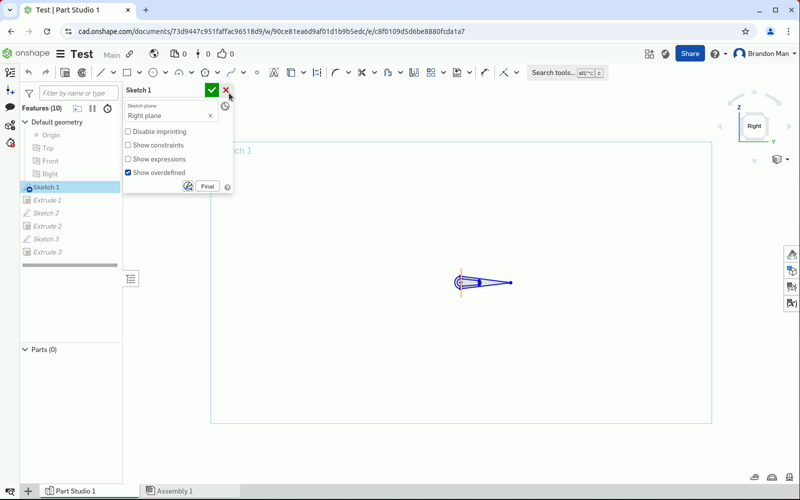
key(shift+s)
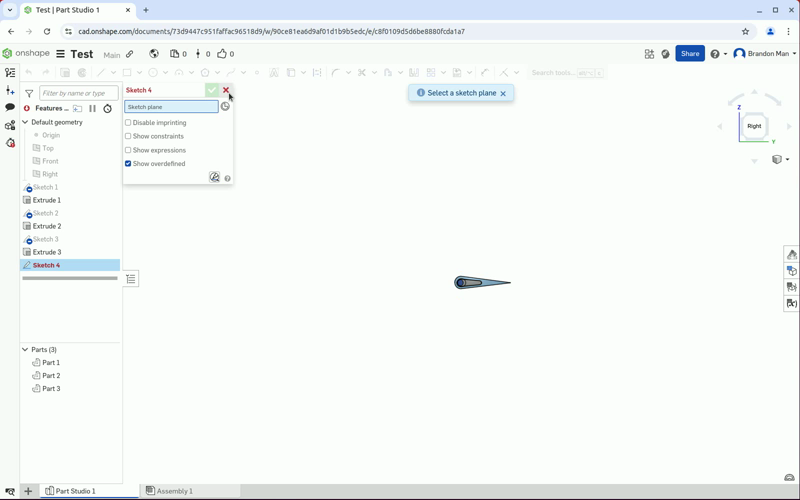
mouse_move(73, 176)
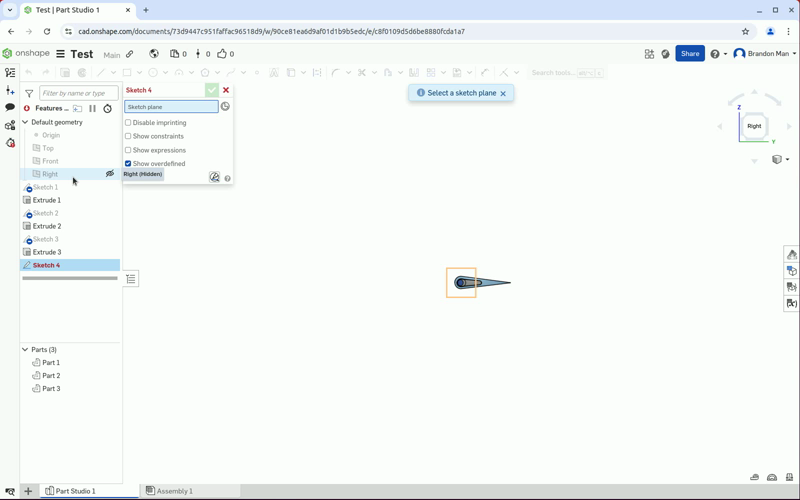
click(73, 176)
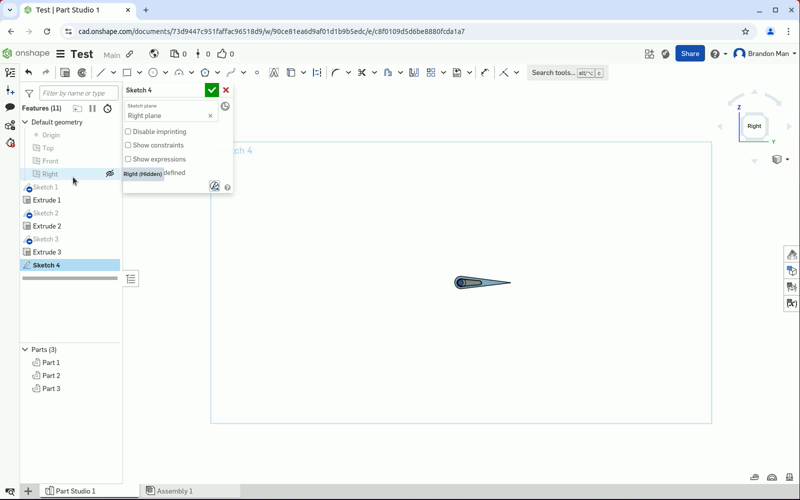
mouse_move(73, 352)
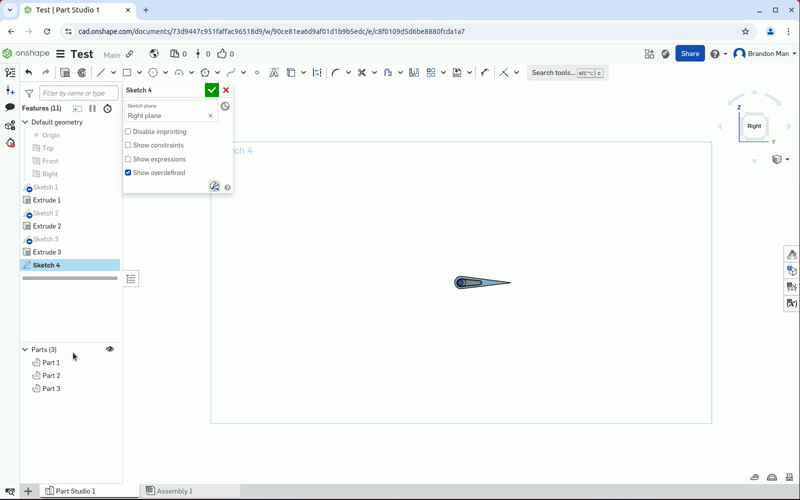
key(y)
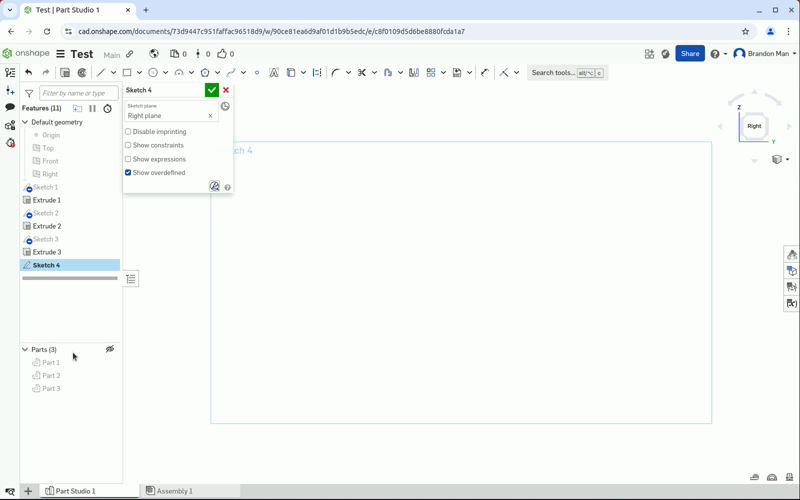
key(l)
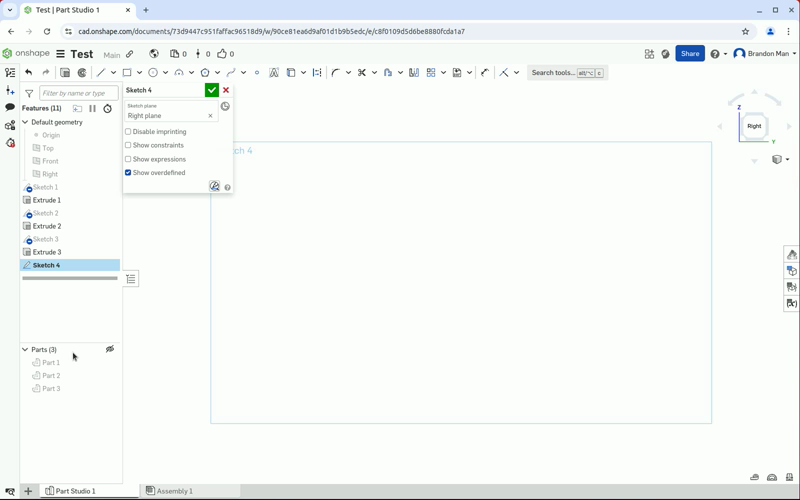
key_down(shift)
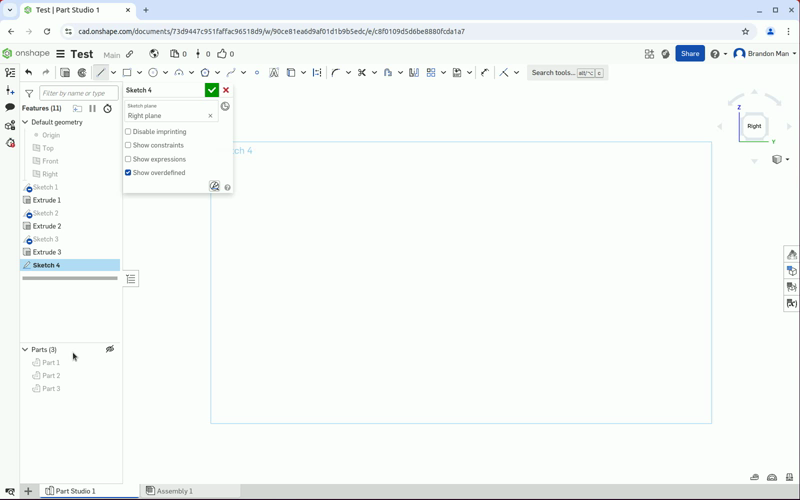
mouse_move(460, 286)
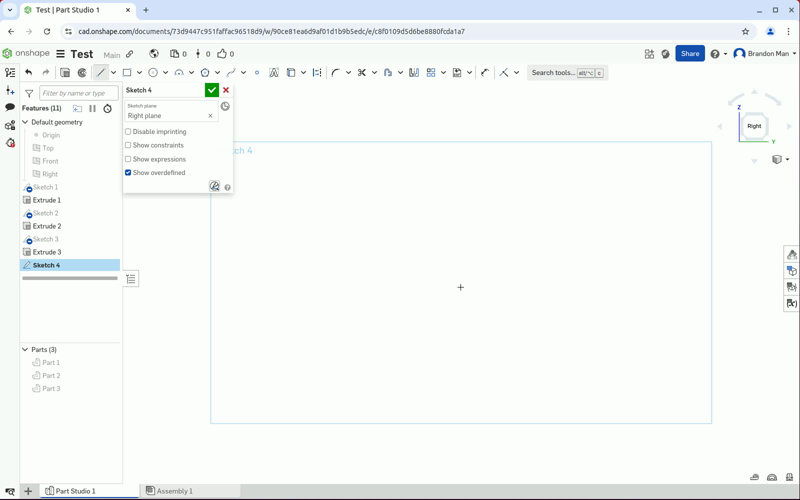
click(460, 286)
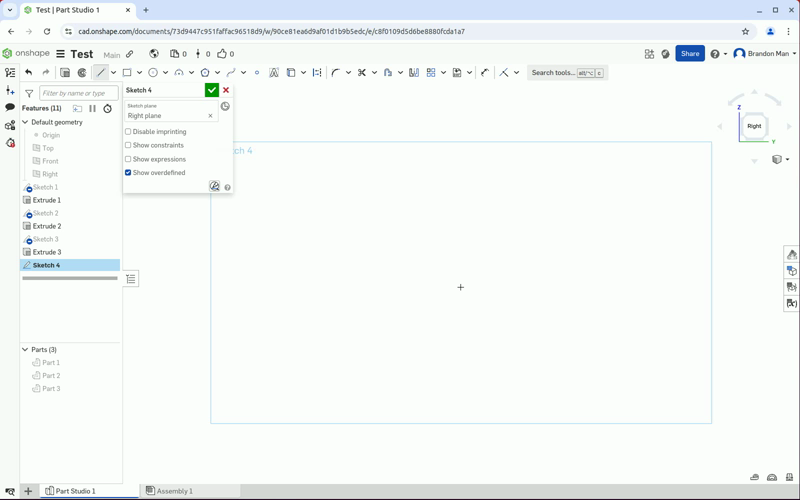
key_up(shift)
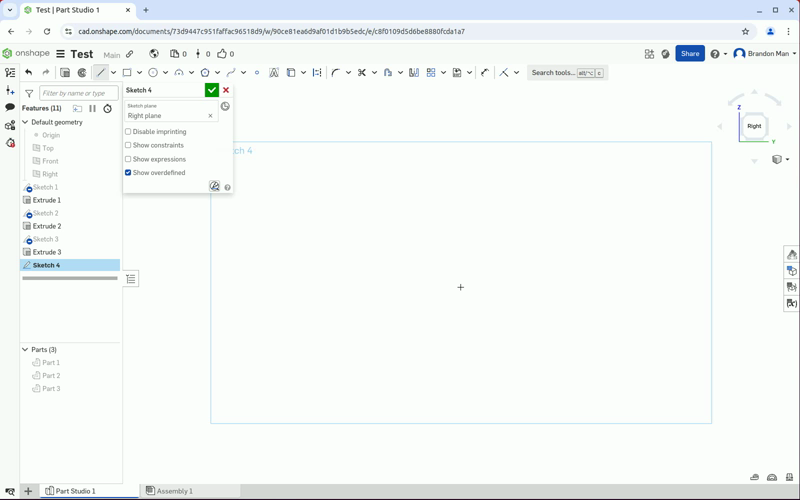
key_down(shift)
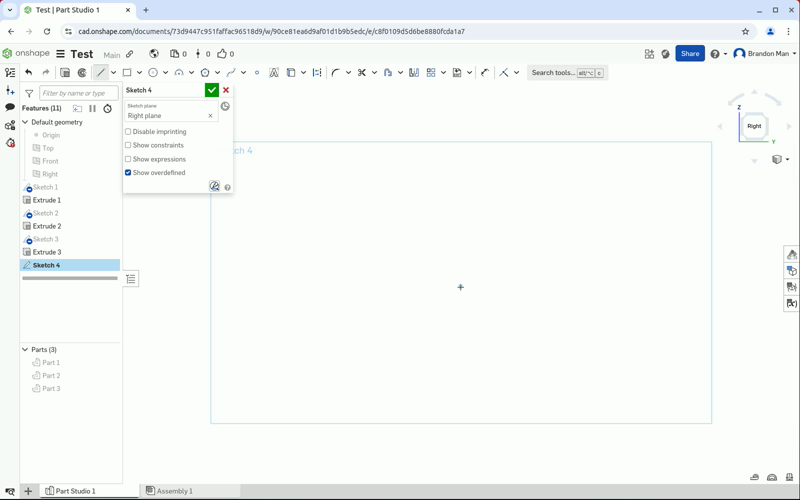
mouse_move(490, 286)
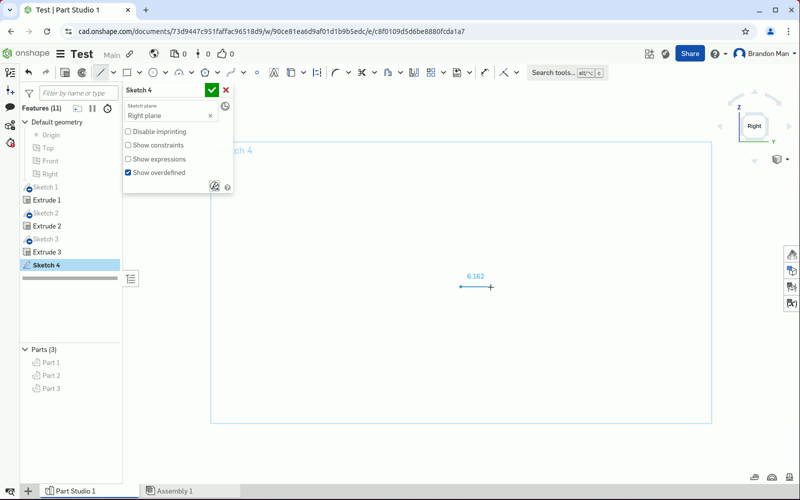
mouse_move(479, 284)
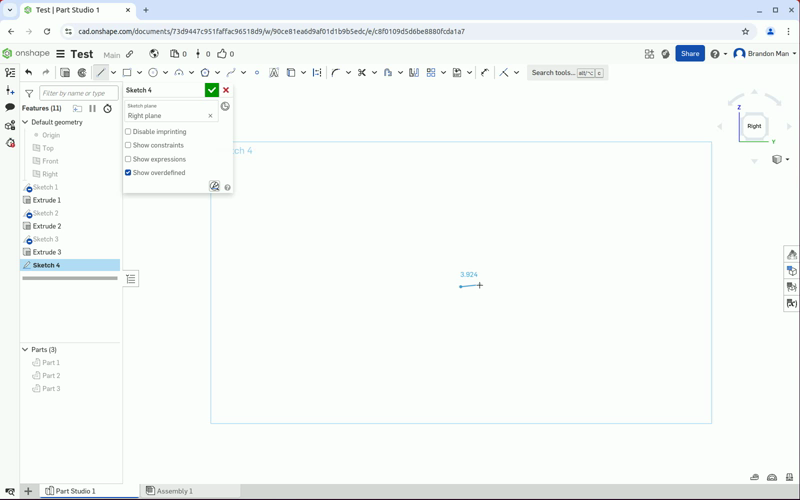
click(479, 284)
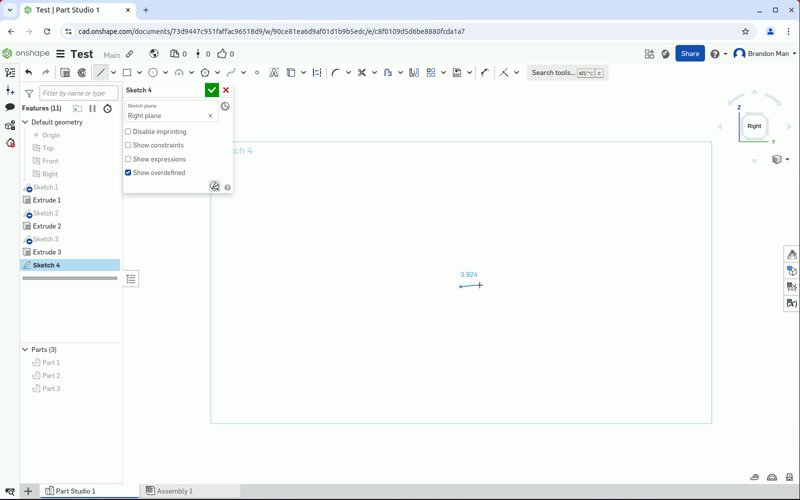
key_up(shift)
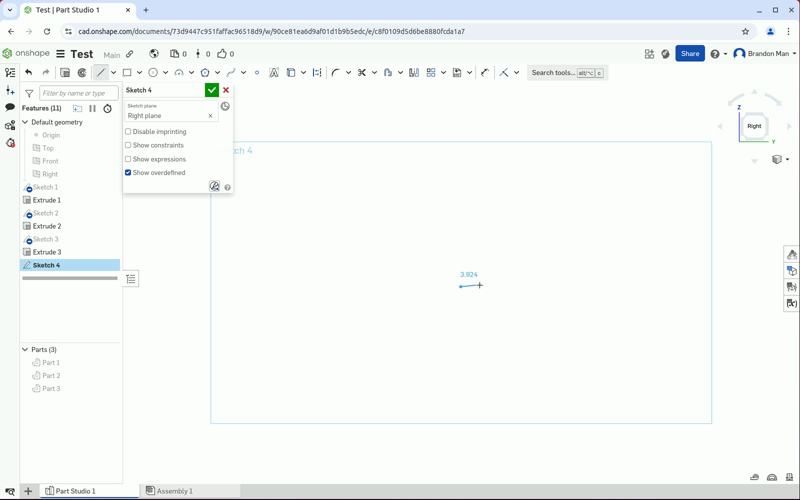
key(esc)
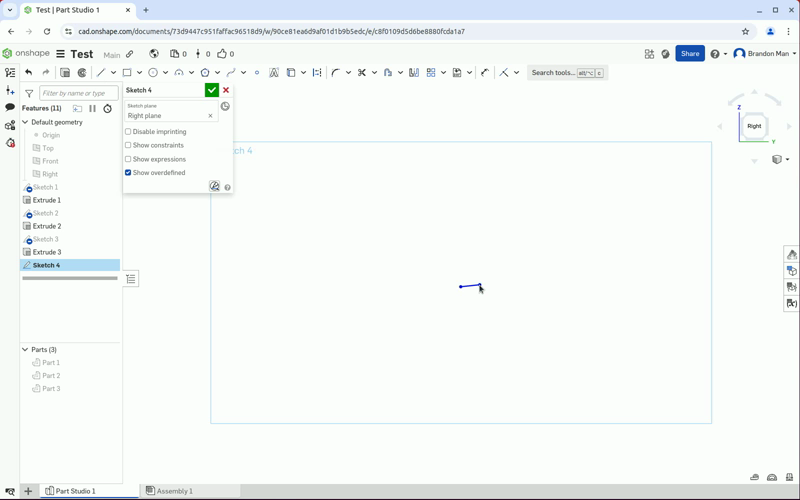
key(a)
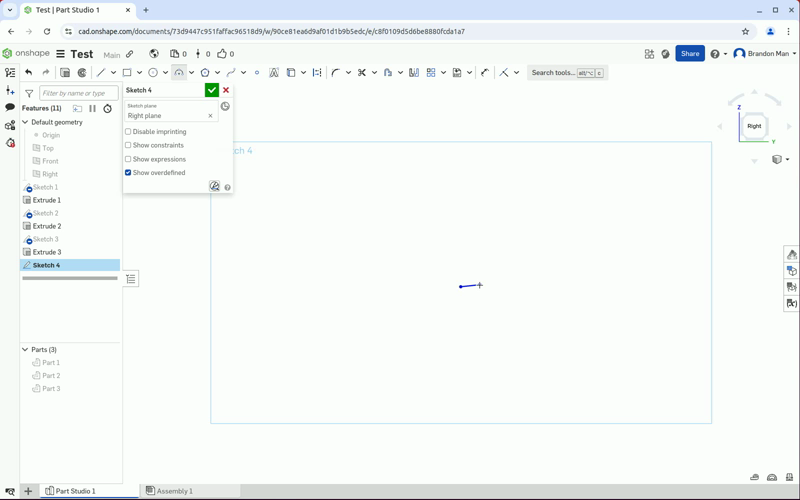
mouse_move(479, 284)
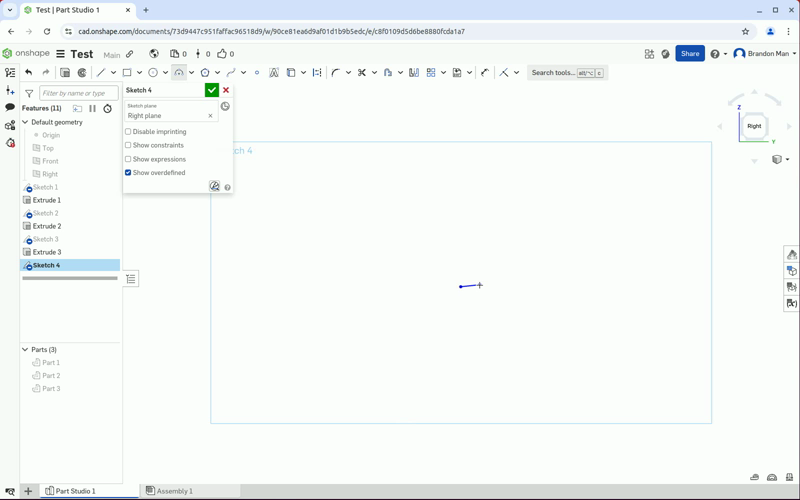
click(479, 284)
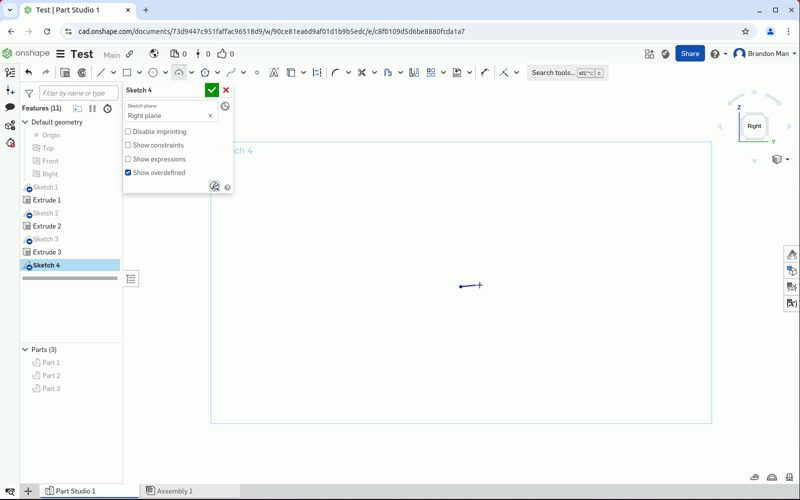
key_down(shift)
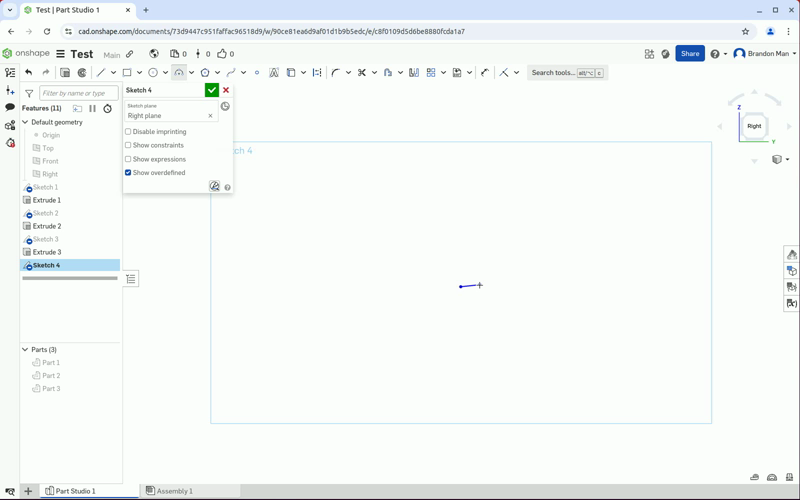
mouse_move(479, 280)
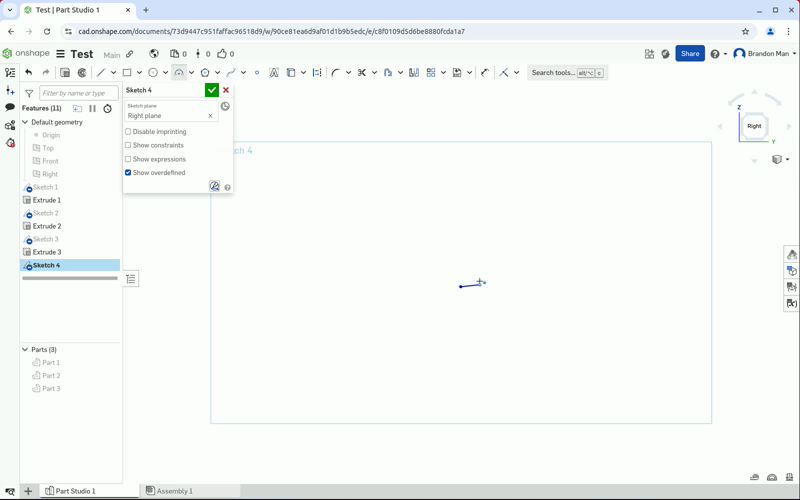
scroll(6)
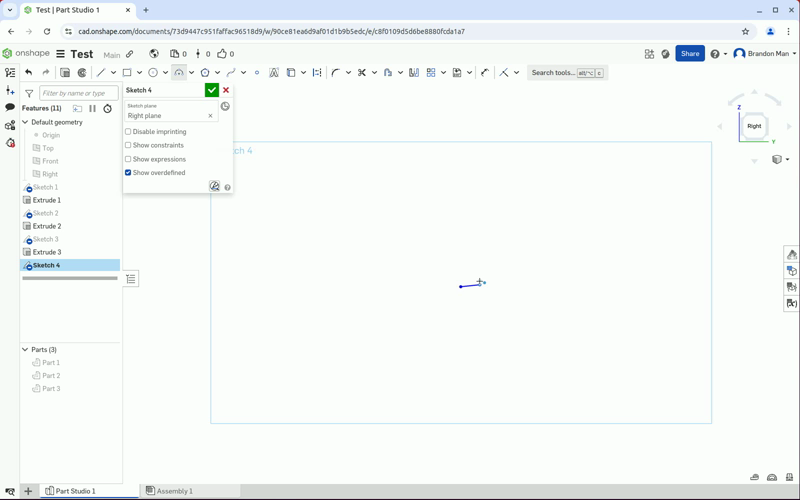
scroll(6)
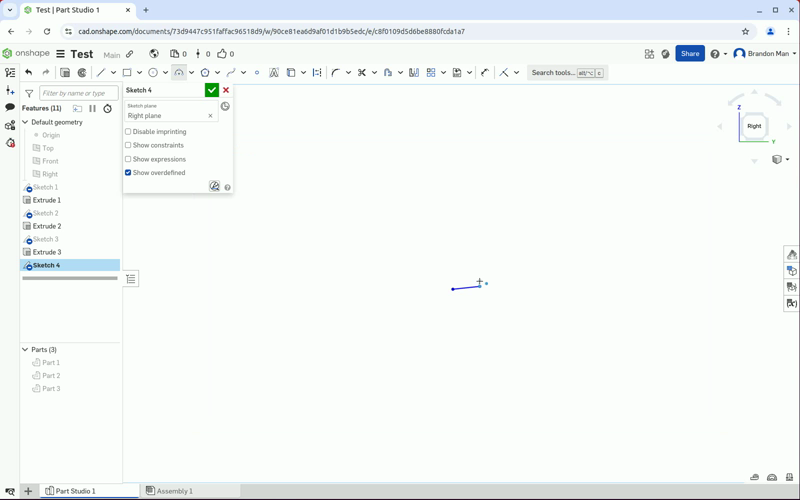
scroll(6)
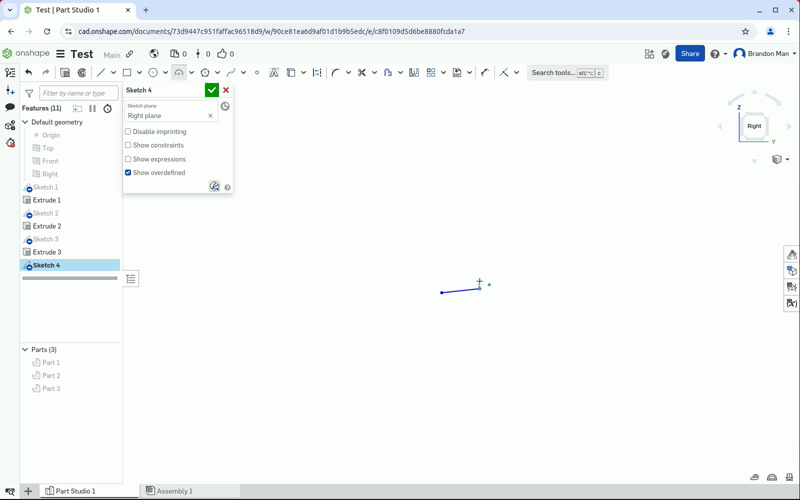
scroll(6)
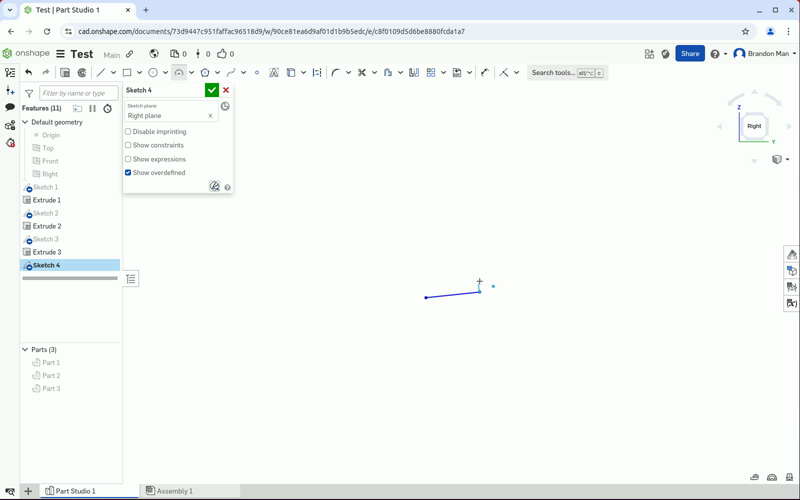
scroll(6)
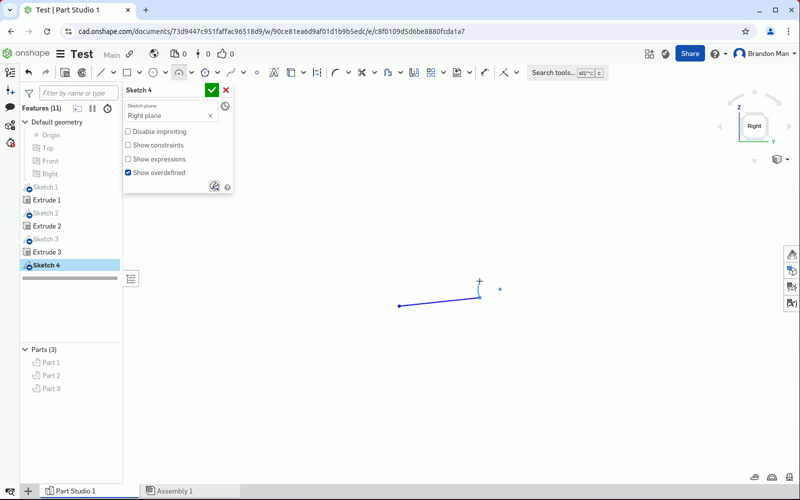
scroll(6)
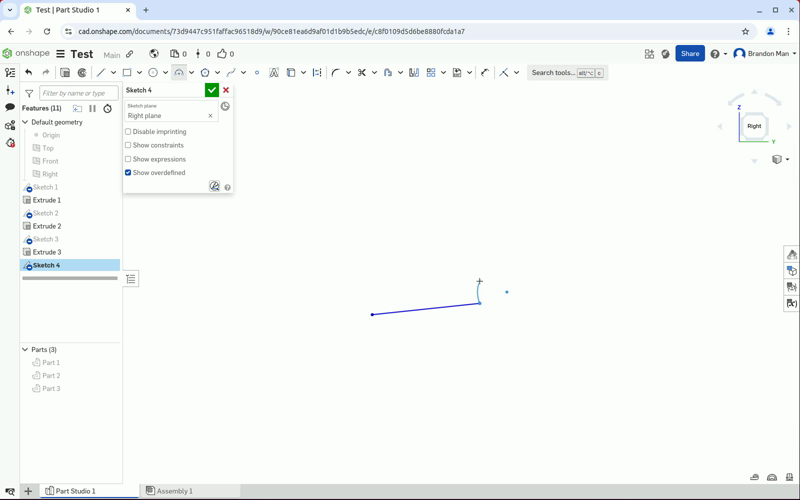
scroll(6)
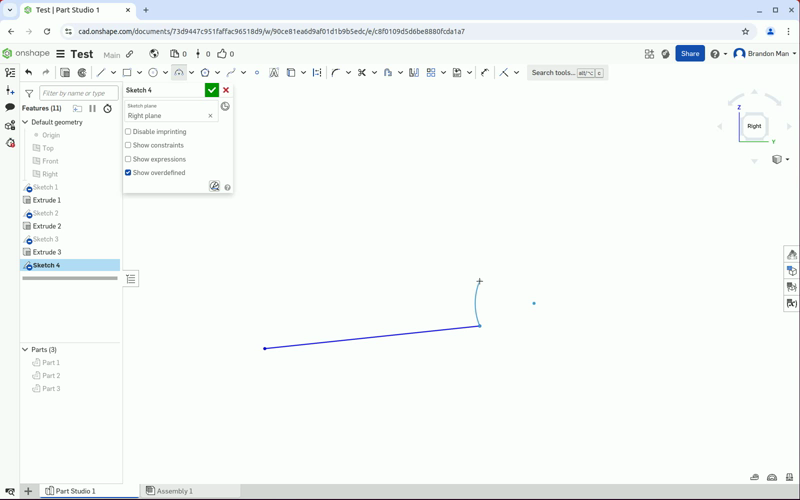
click(479, 280)
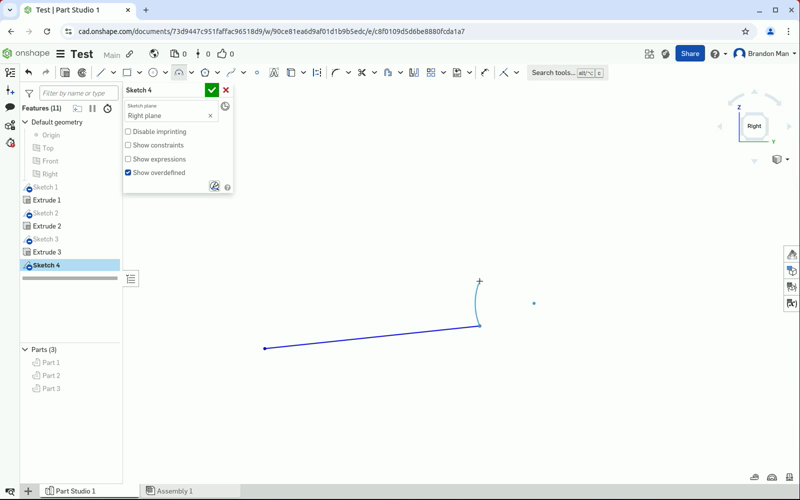
scroll(-6)
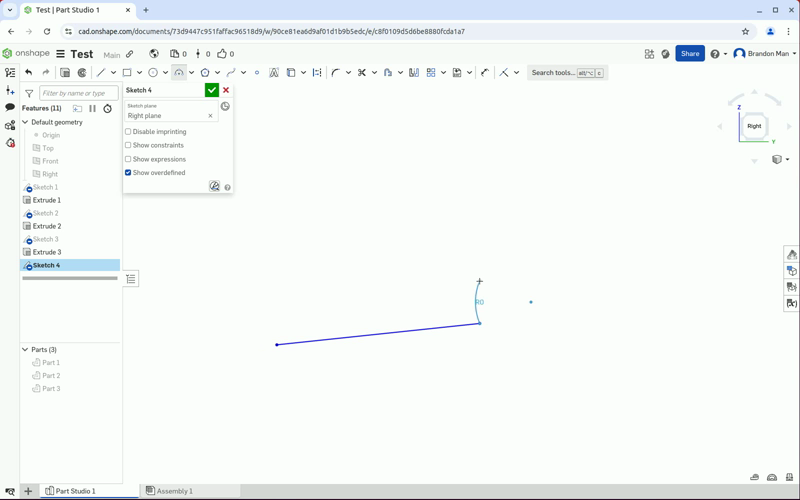
scroll(-6)
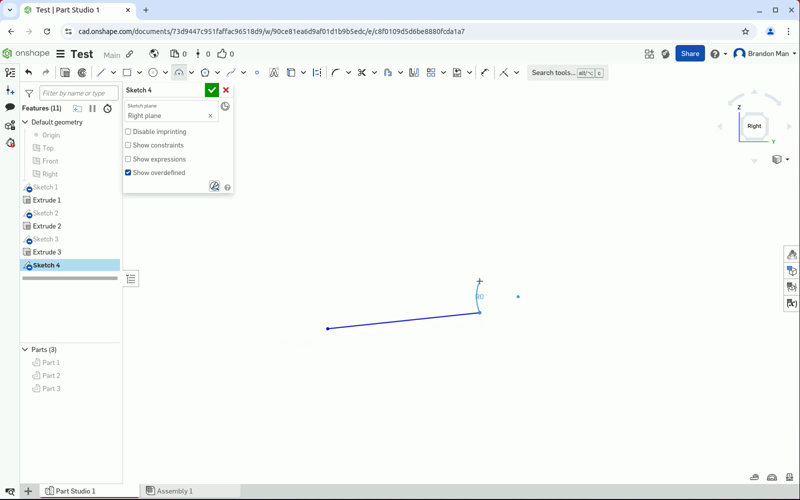
scroll(-6)
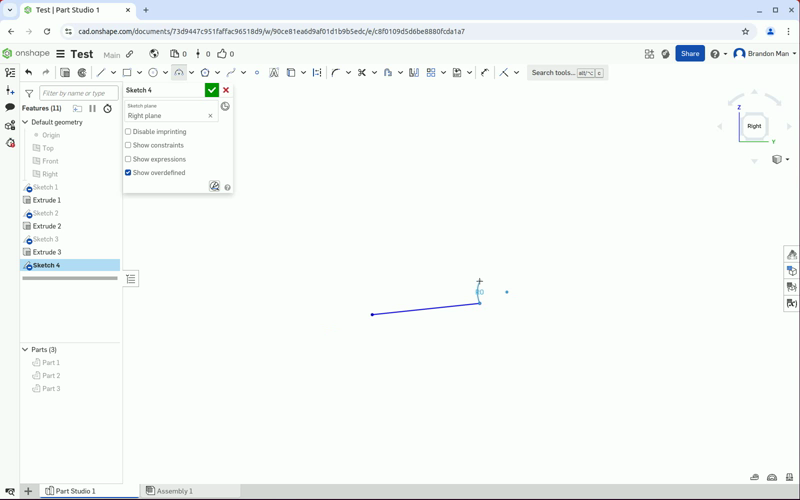
scroll(-6)
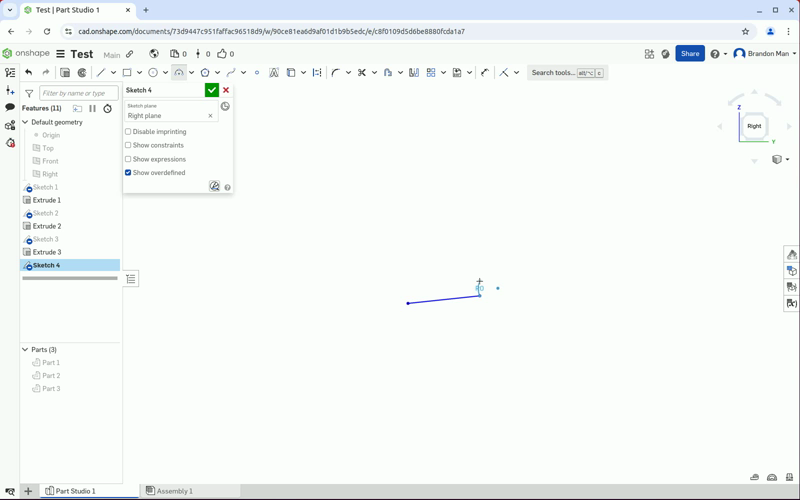
scroll(-6)
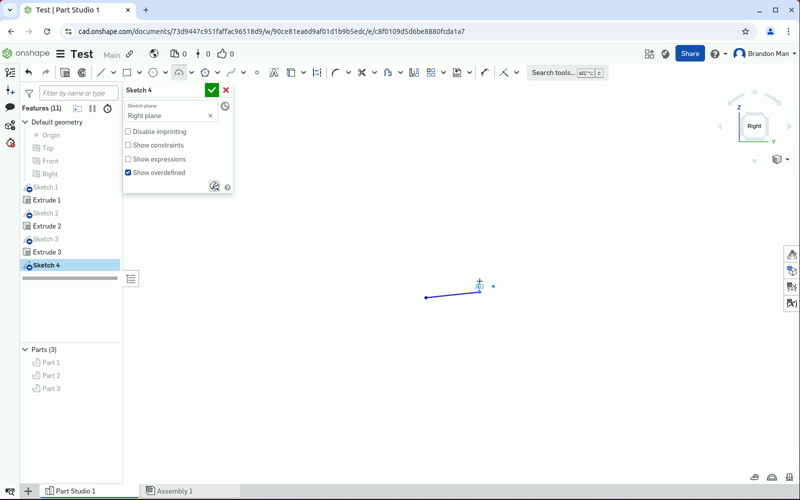
scroll(-6)
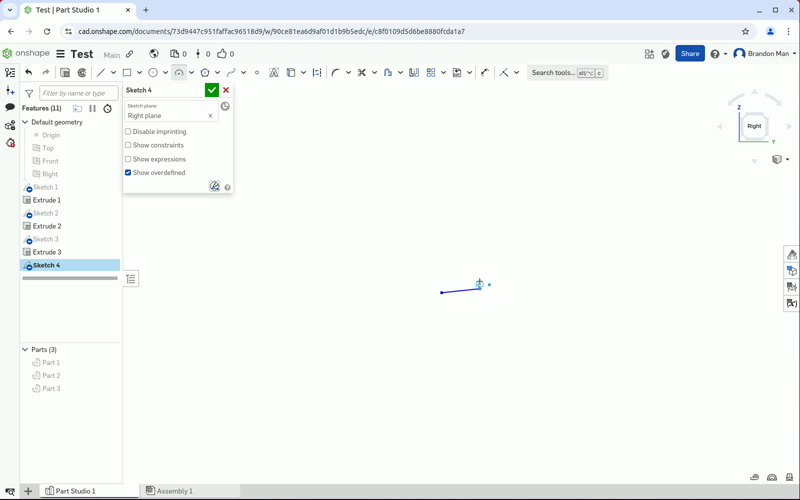
scroll(-6)
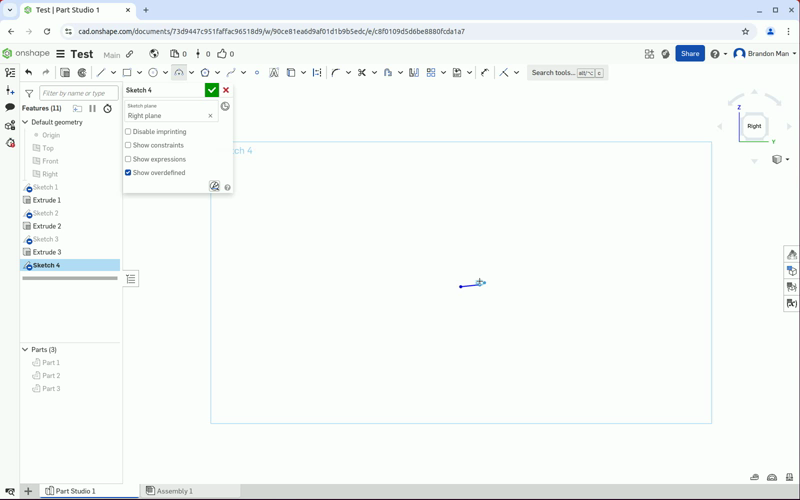
mouse_move(481, 282)
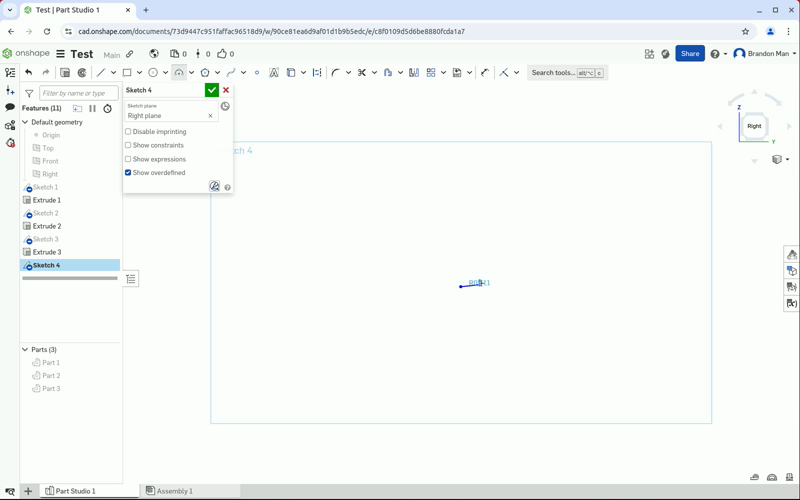
scroll(6)
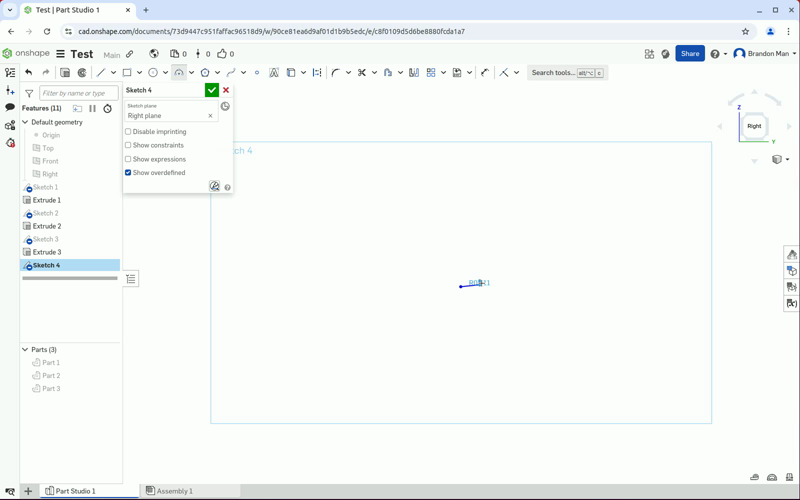
scroll(6)
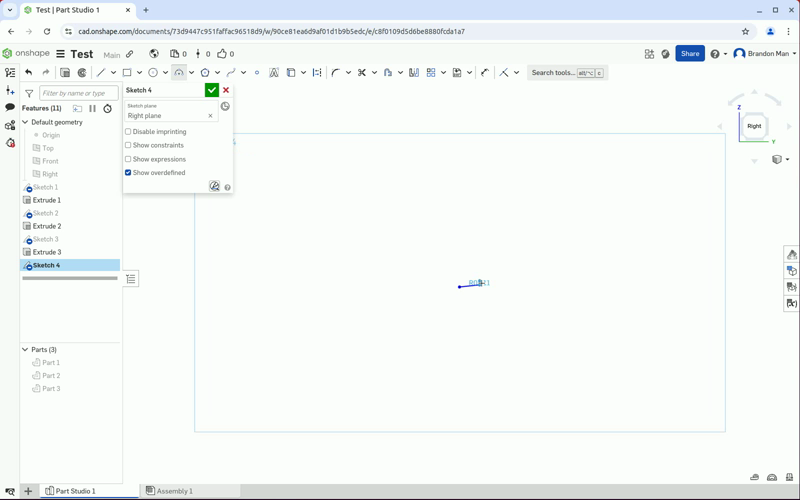
scroll(6)
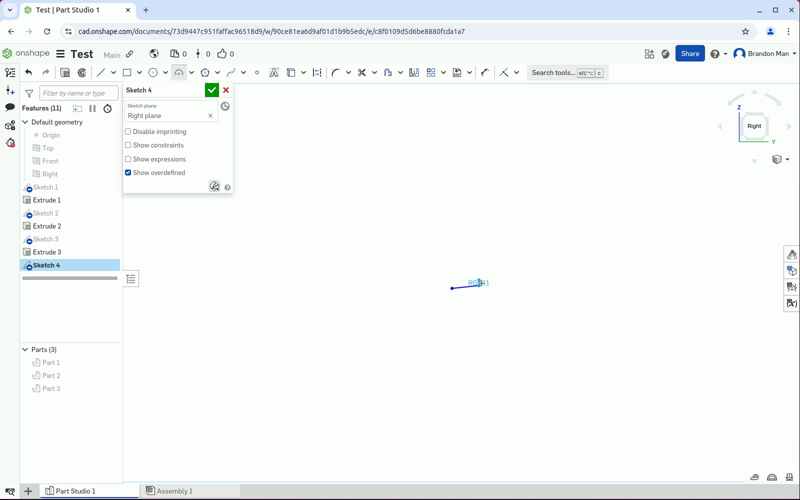
scroll(6)
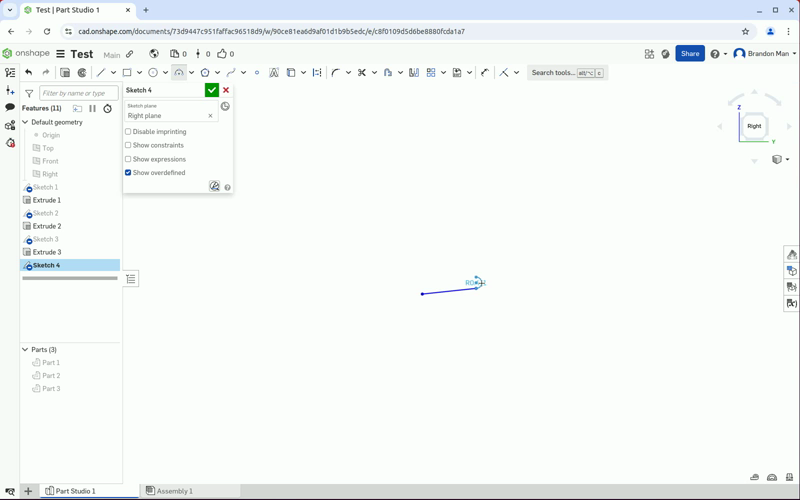
scroll(6)
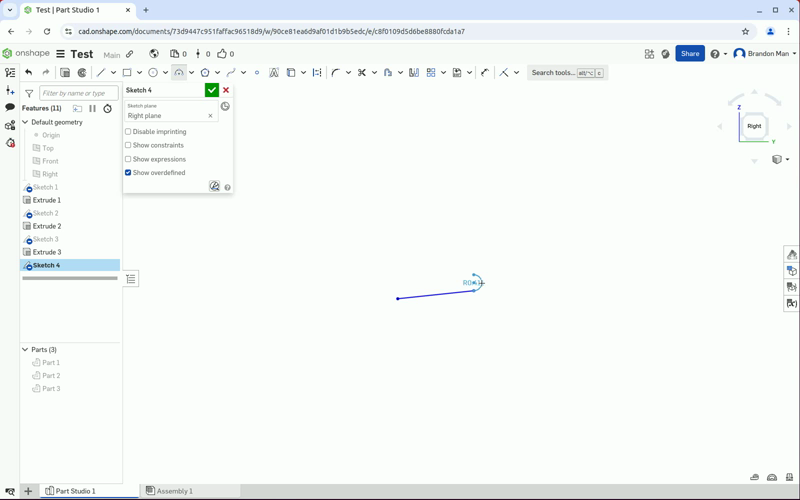
scroll(6)
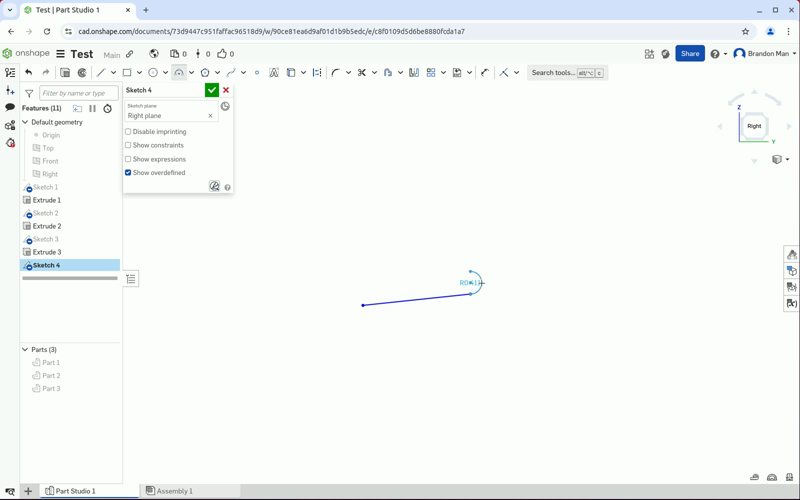
scroll(6)
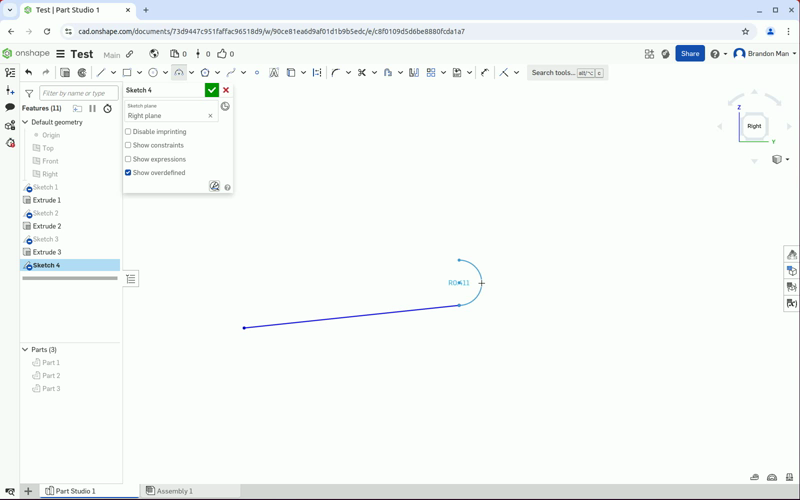
click(481, 282)
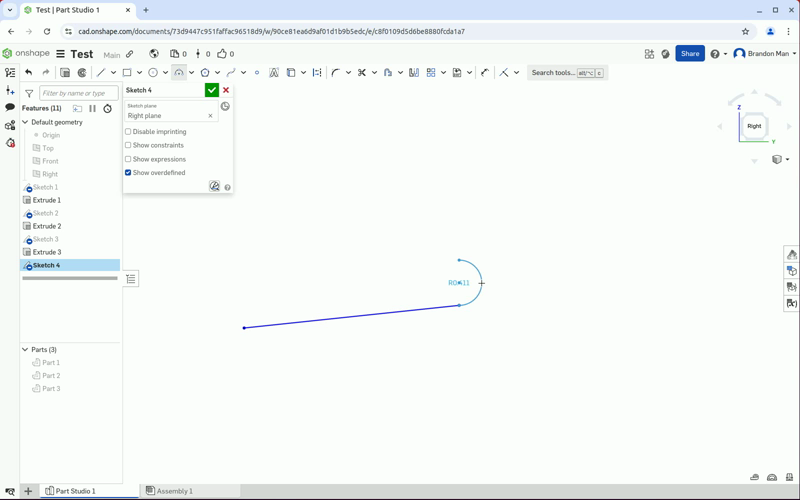
scroll(-6)
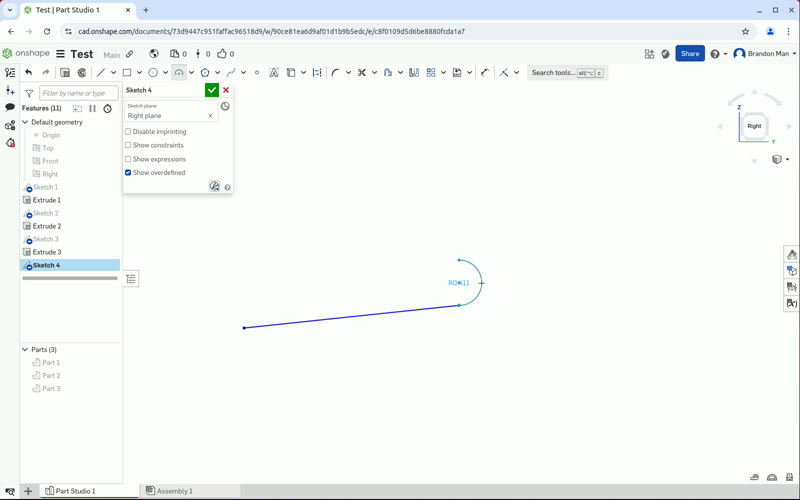
scroll(-6)
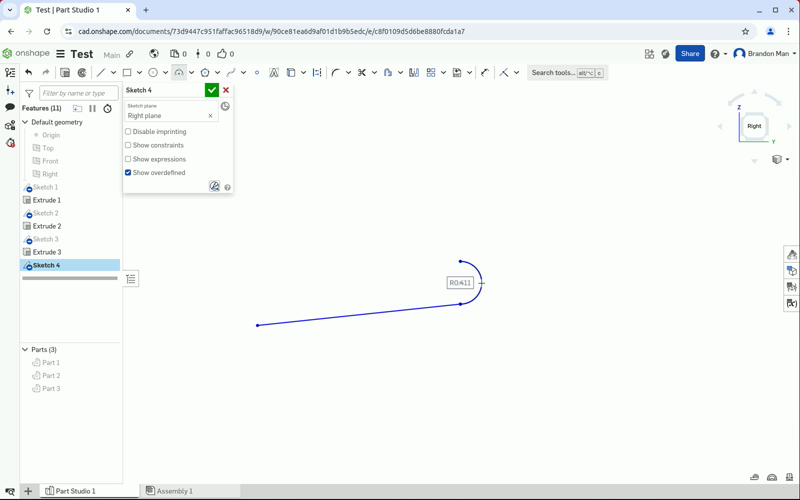
scroll(-6)
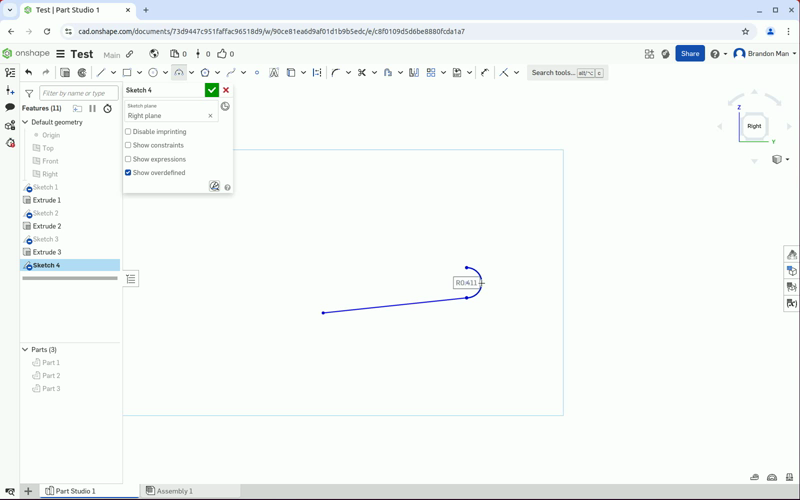
scroll(-6)
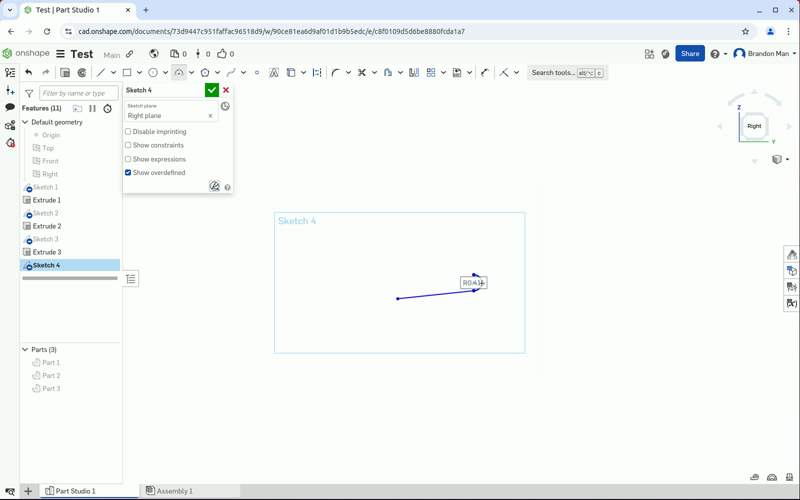
scroll(-6)
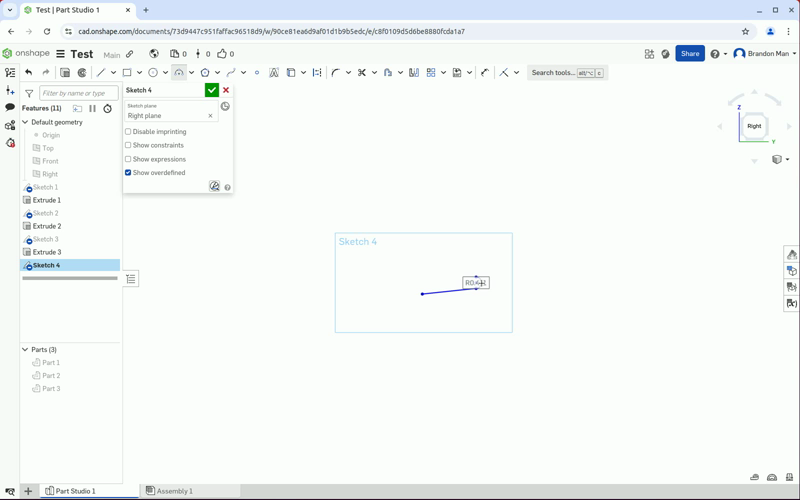
scroll(-6)
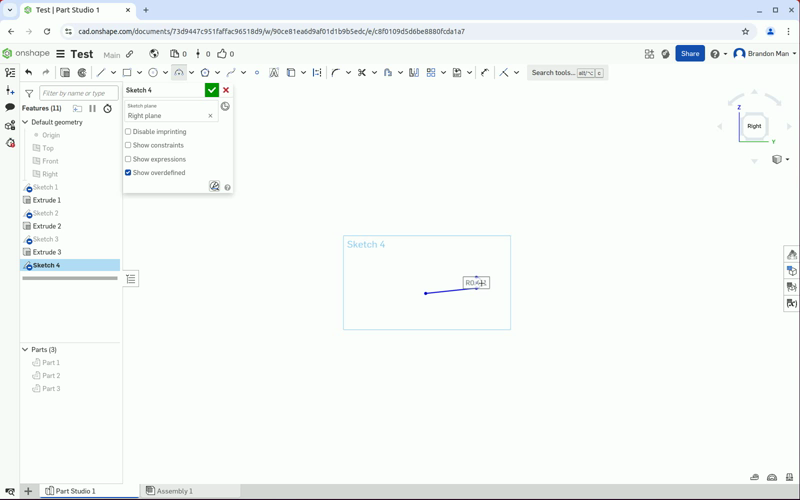
scroll(-6)
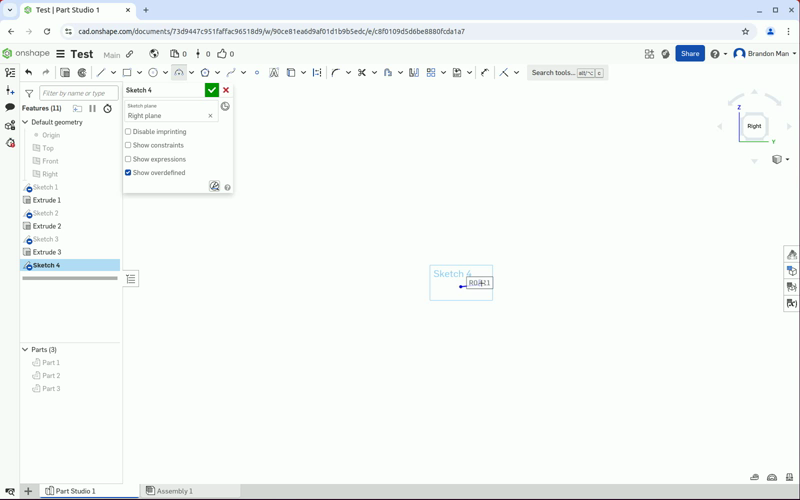
key_up(shift)
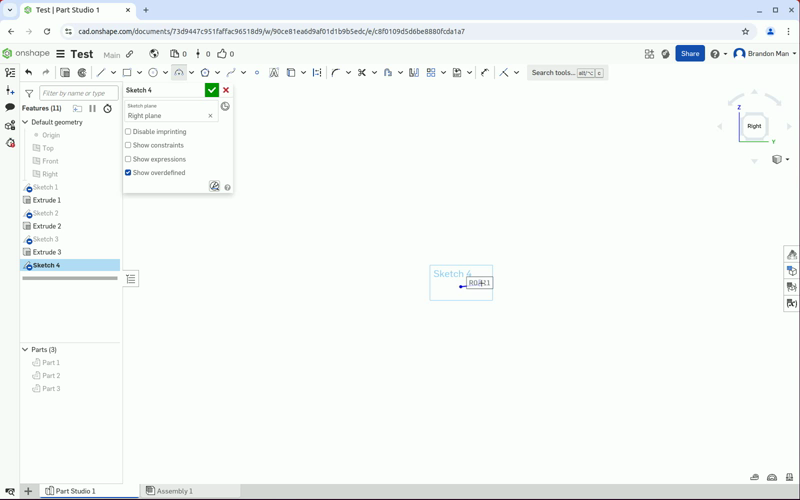
key(esc)
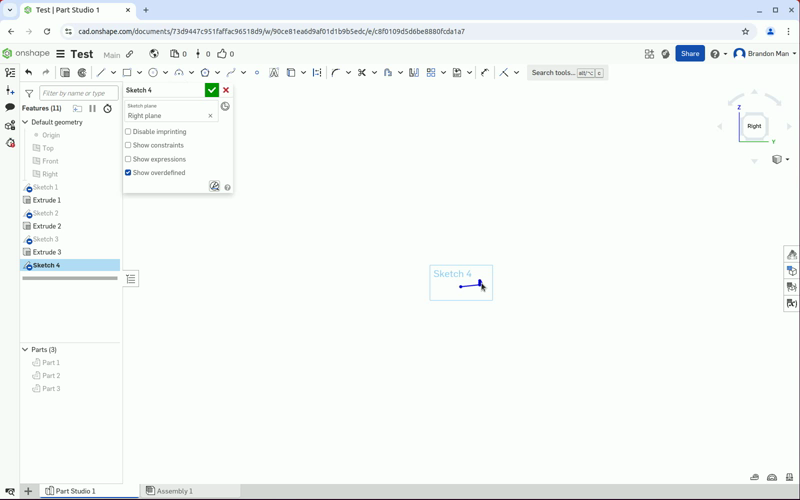
key(l)
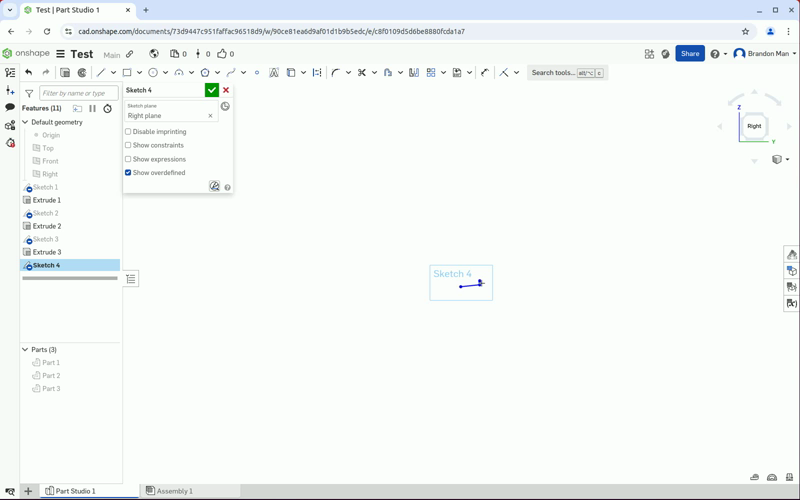
mouse_move(479, 280)
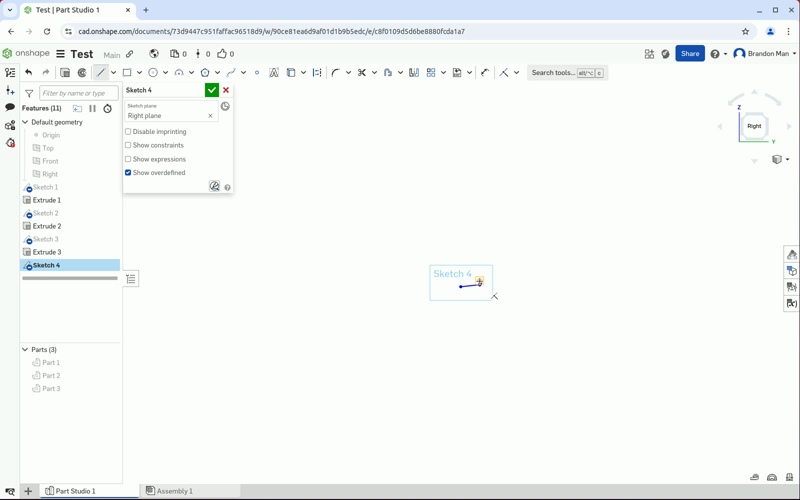
scroll(6)
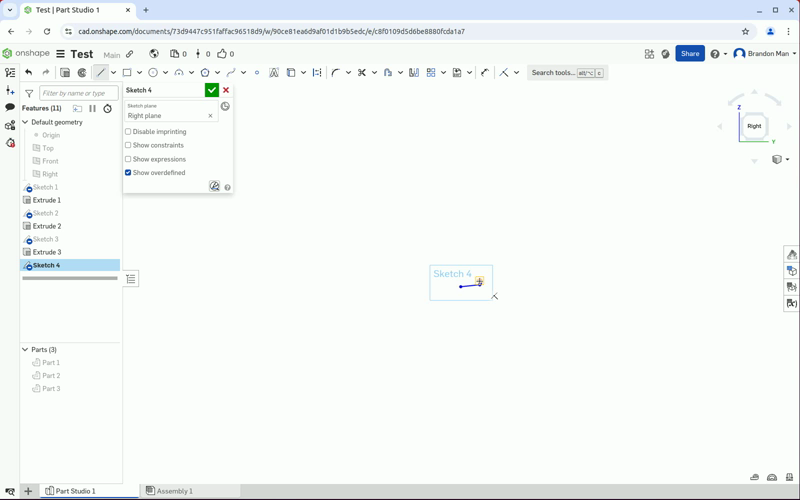
scroll(6)
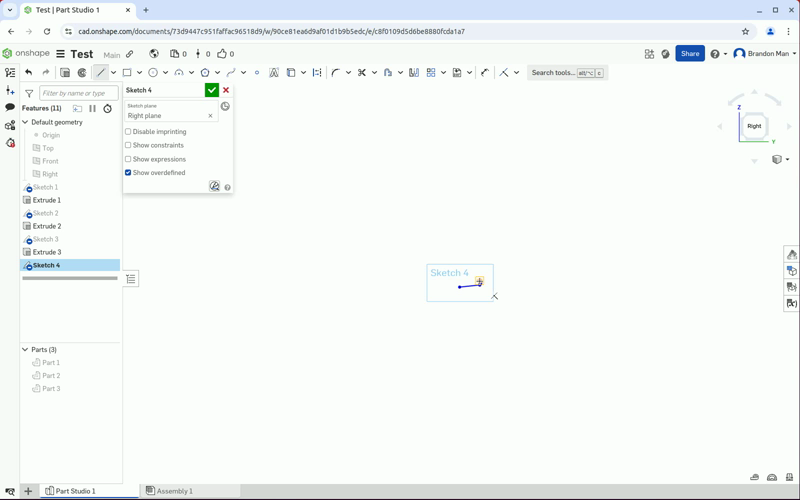
scroll(6)
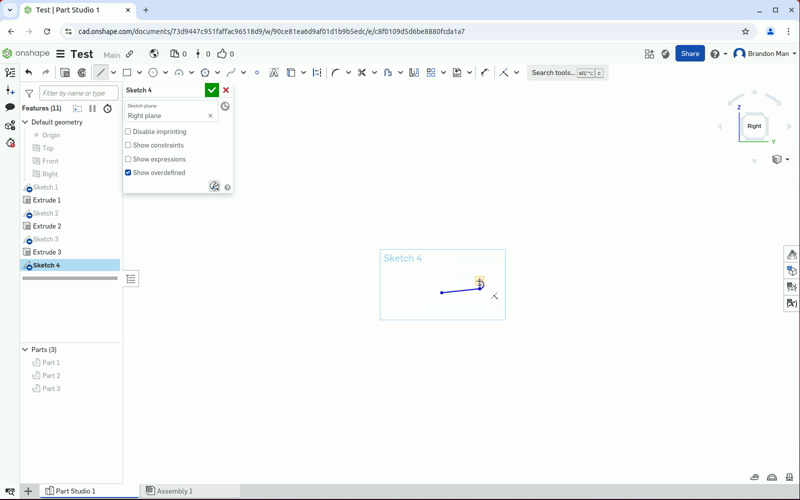
scroll(6)
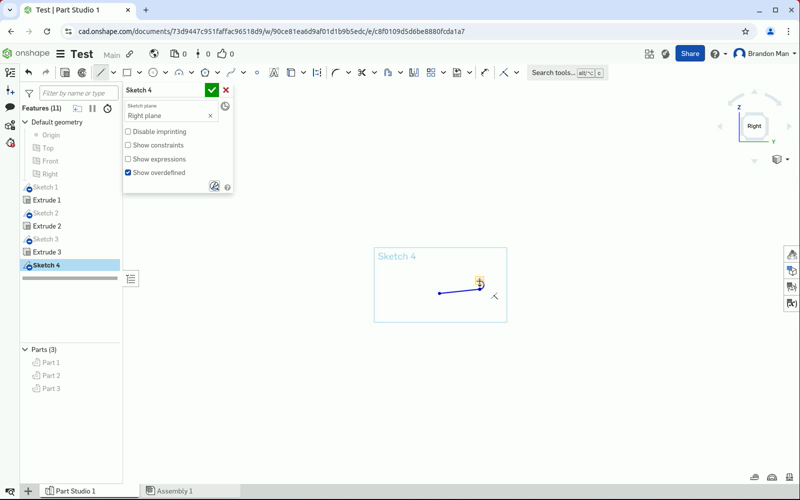
scroll(6)
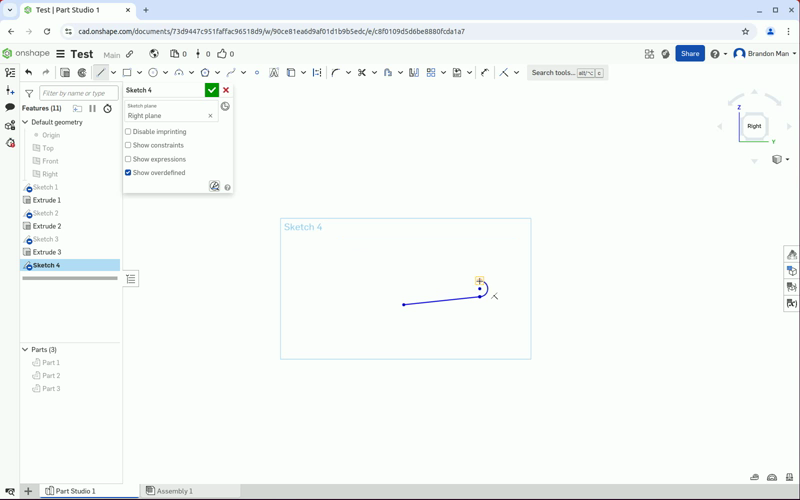
scroll(6)
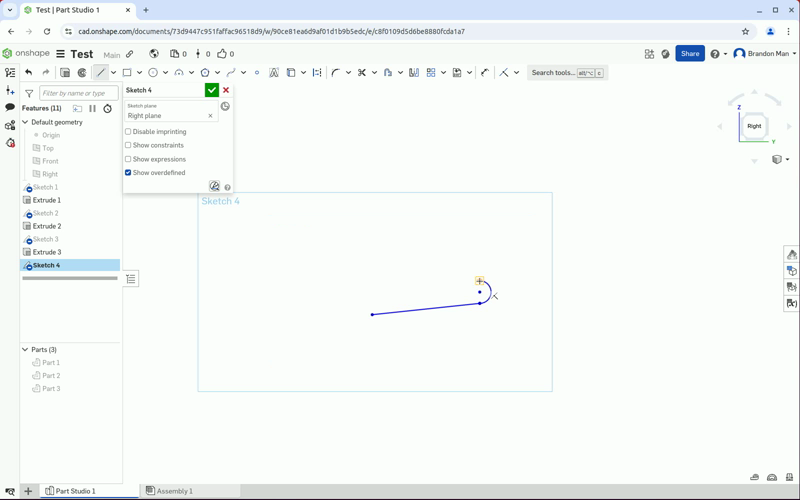
scroll(6)
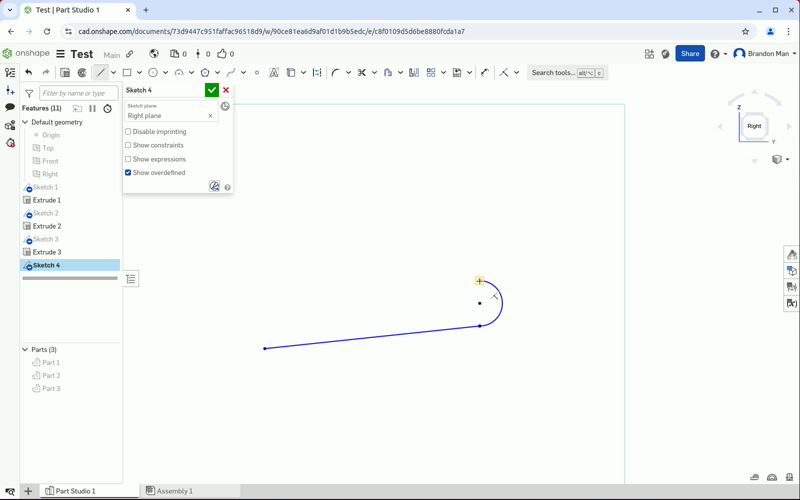
click(479, 280)
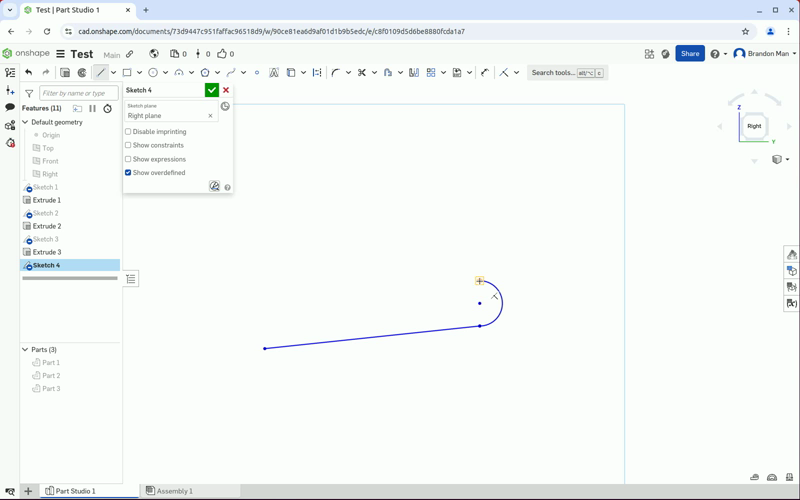
scroll(-6)
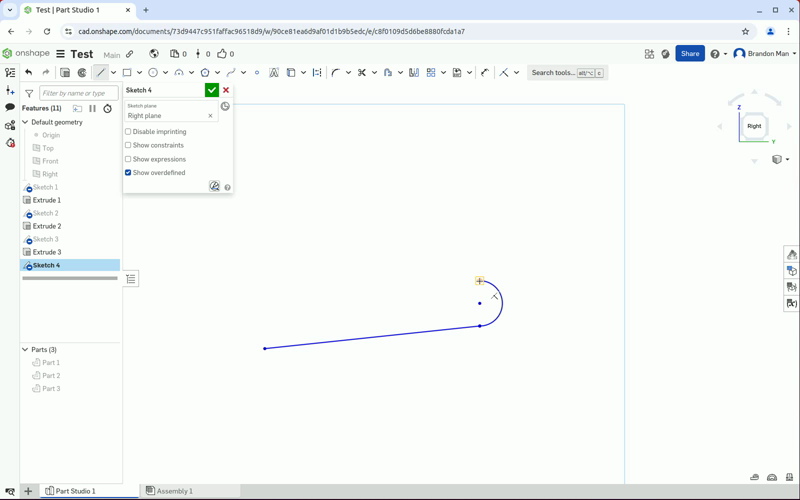
scroll(-6)
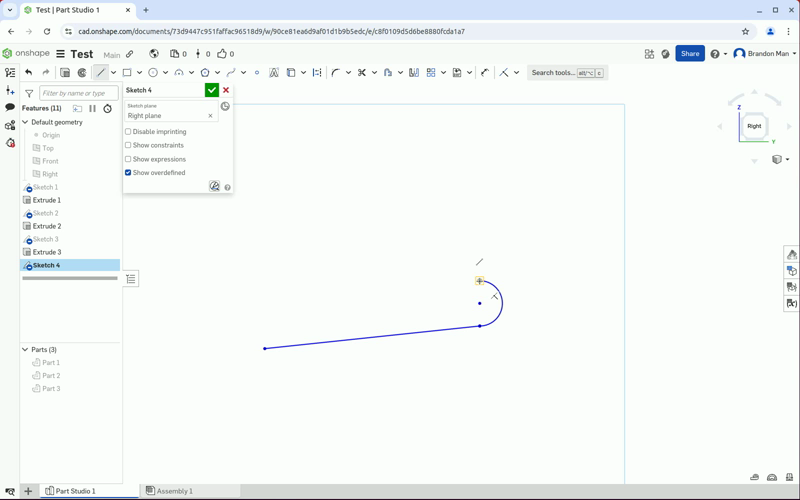
scroll(-6)
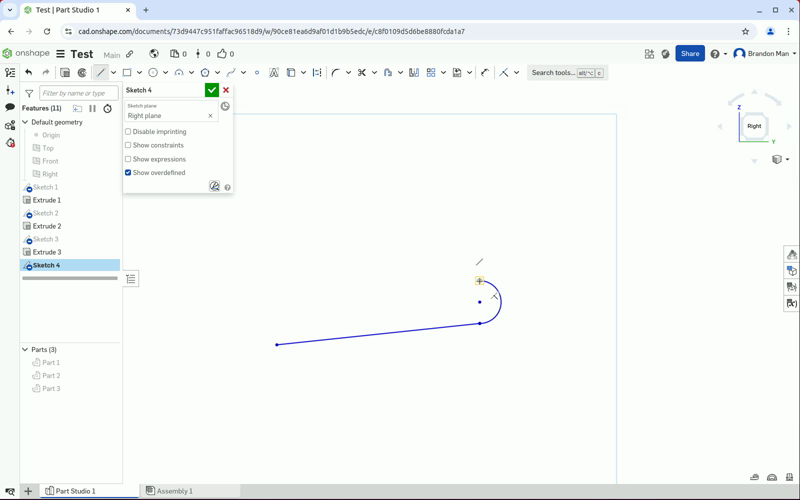
scroll(-6)
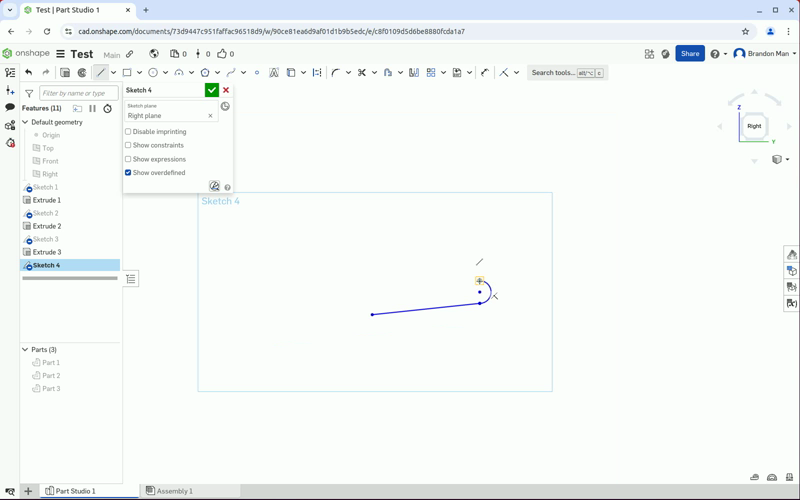
scroll(-6)
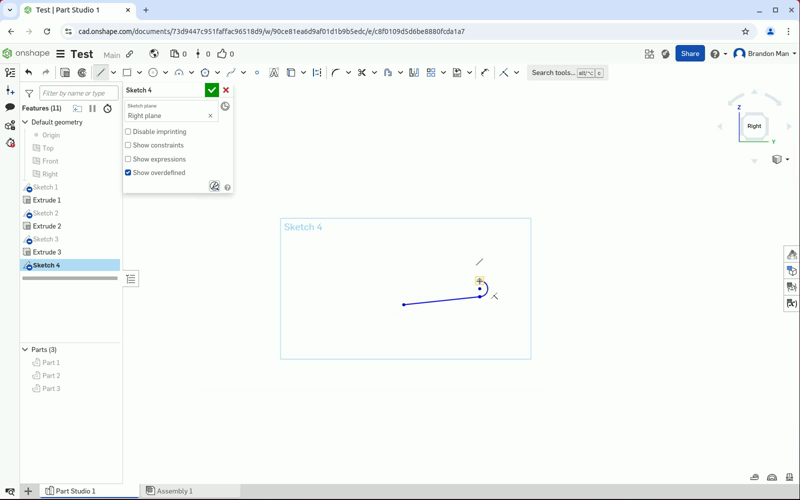
scroll(-6)
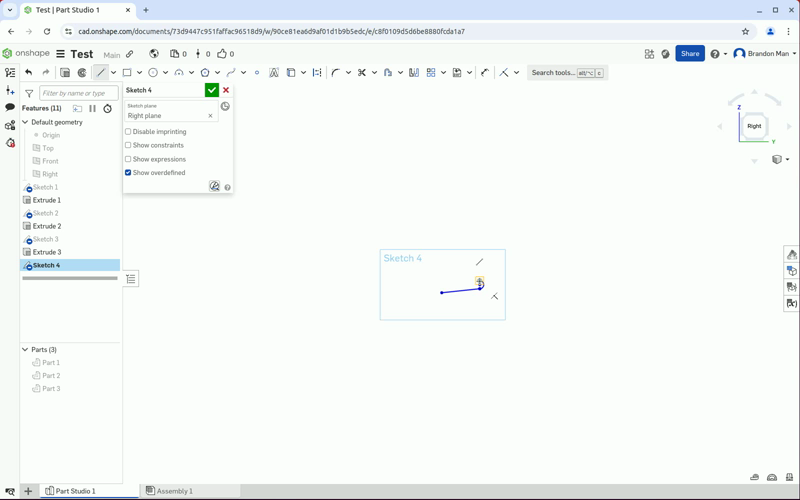
scroll(-6)
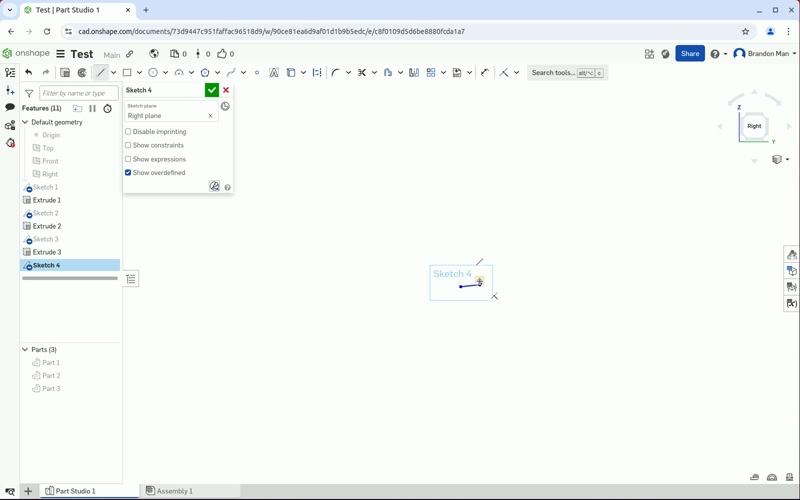
key_down(shift)
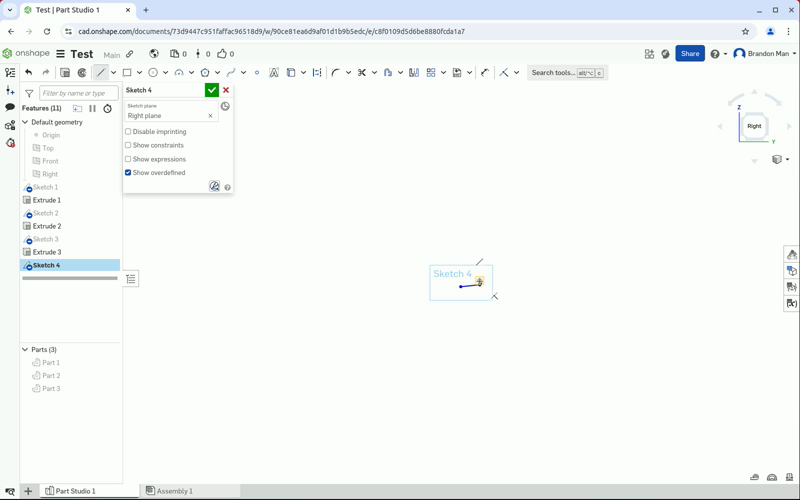
mouse_move(509, 280)
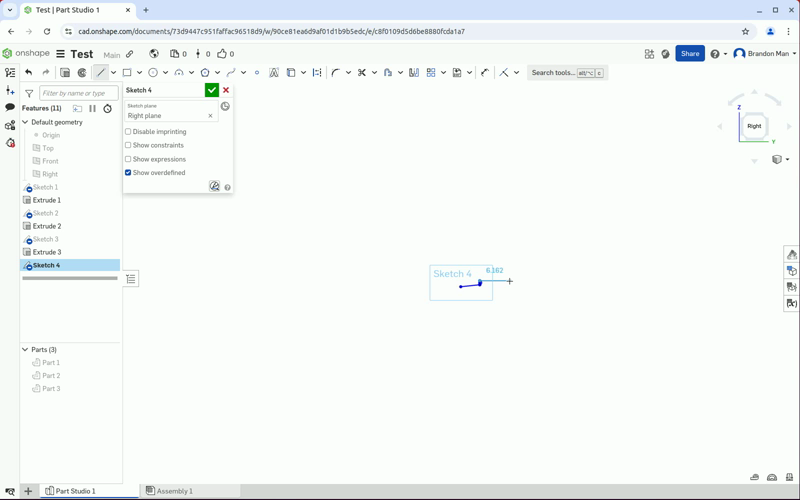
mouse_move(460, 279)
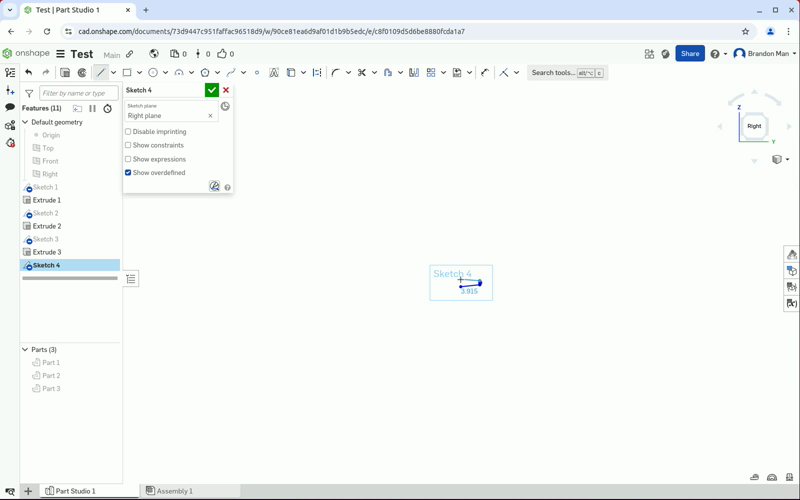
click(460, 279)
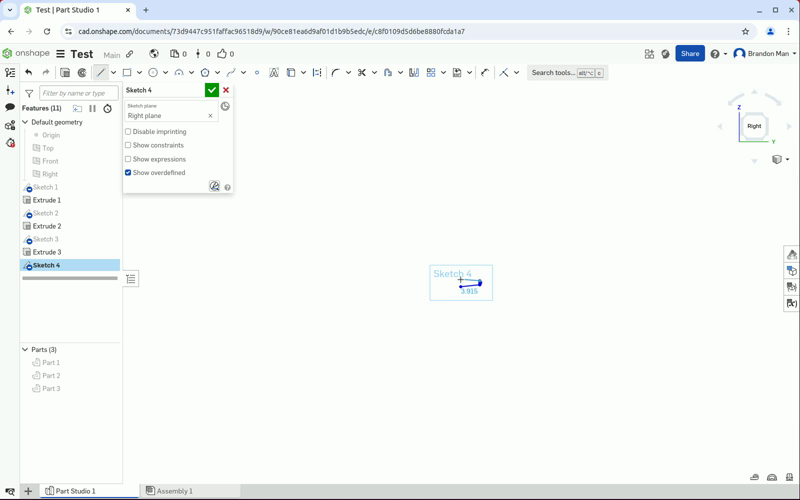
key_up(shift)
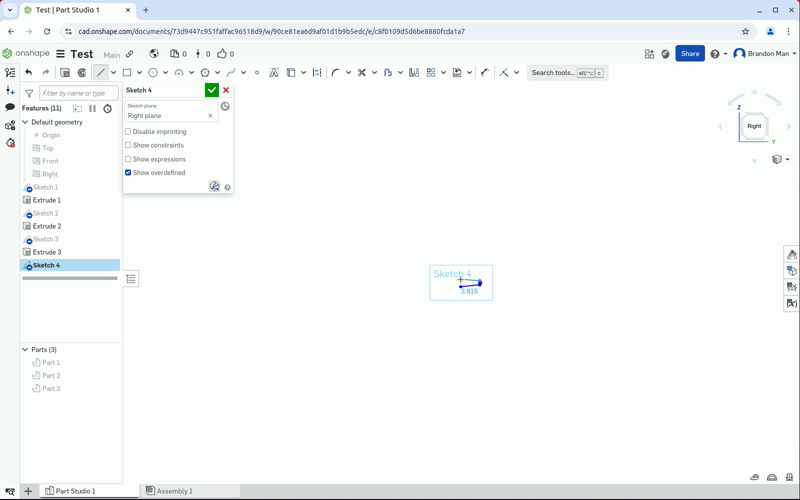
key(esc)
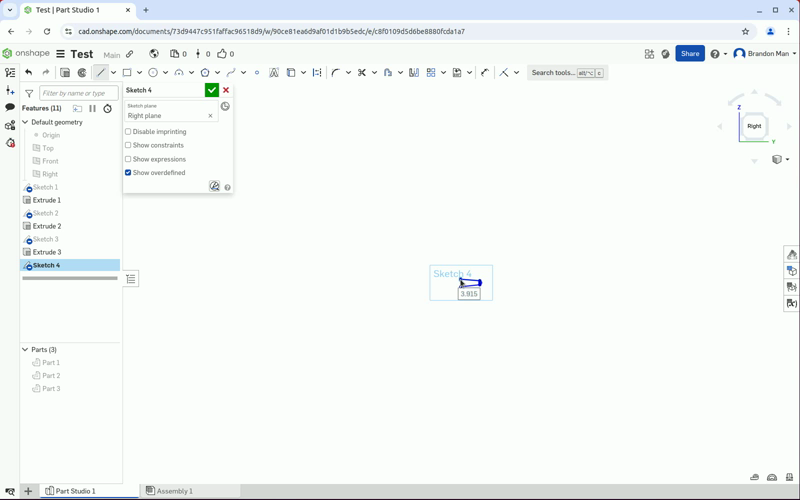
key(a)
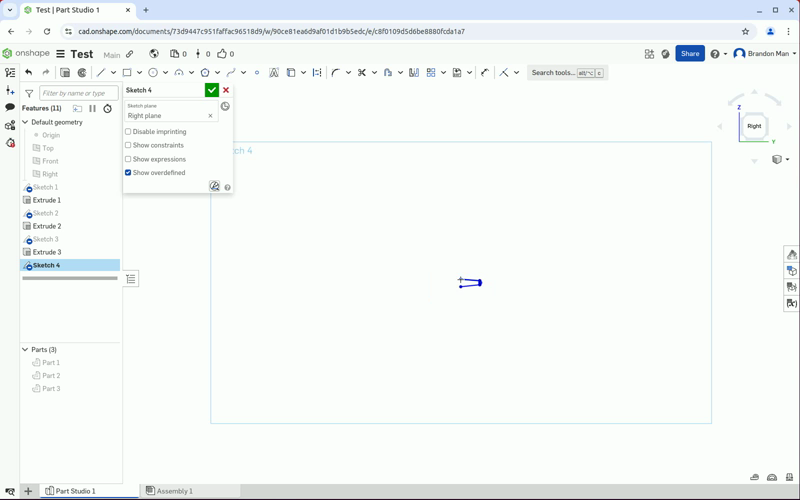
mouse_move(460, 279)
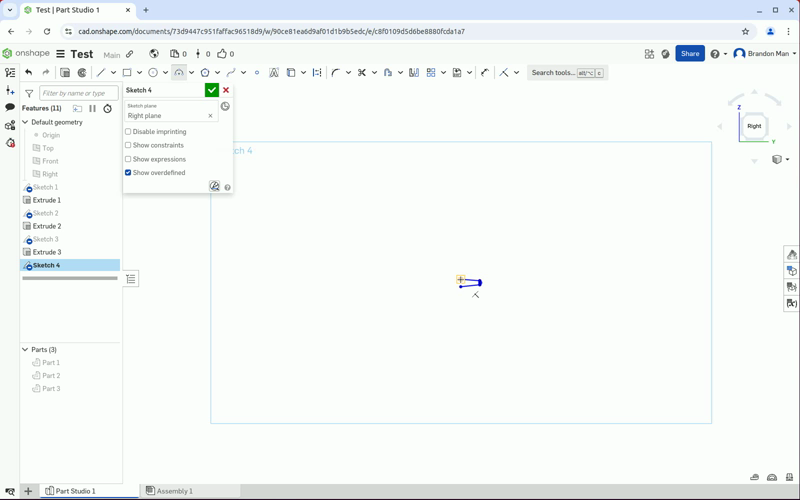
click(460, 279)
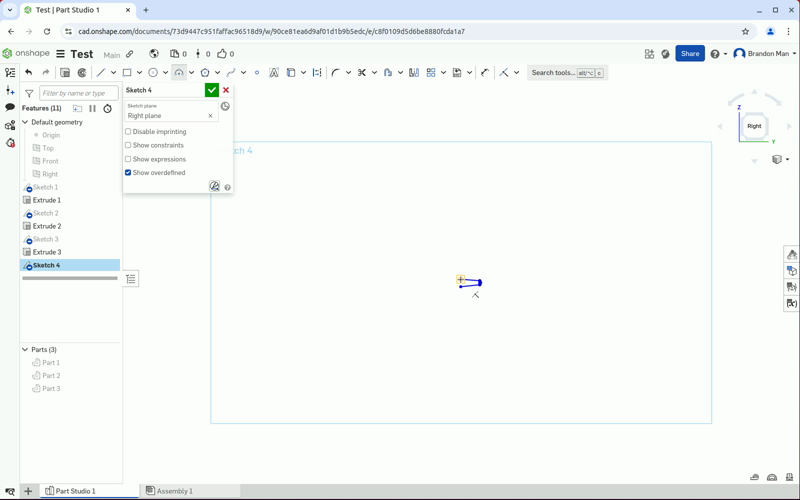
mouse_move(460, 286)
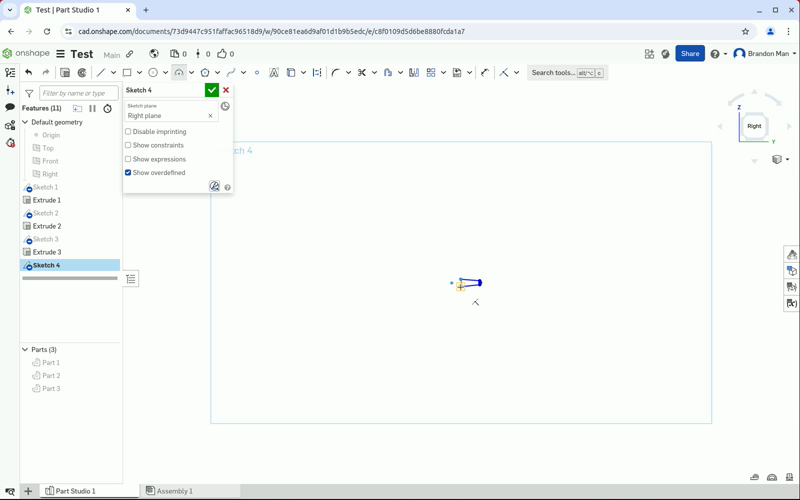
click(460, 286)
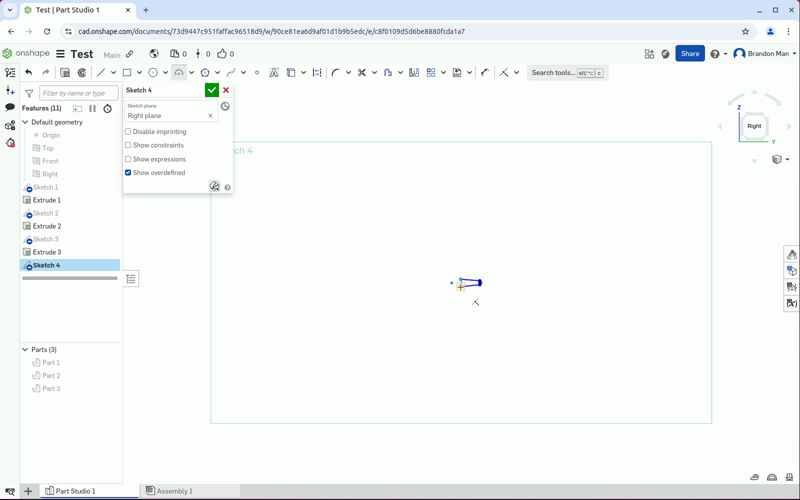
key_down(shift)
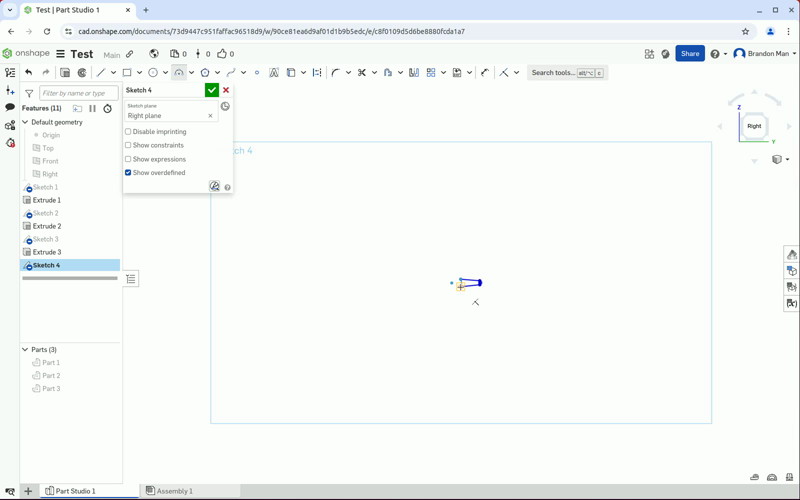
mouse_move(456, 282)
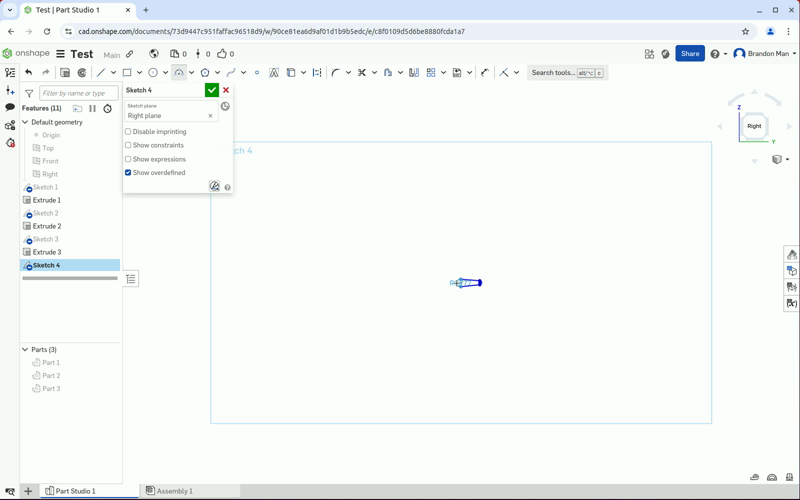
click(456, 282)
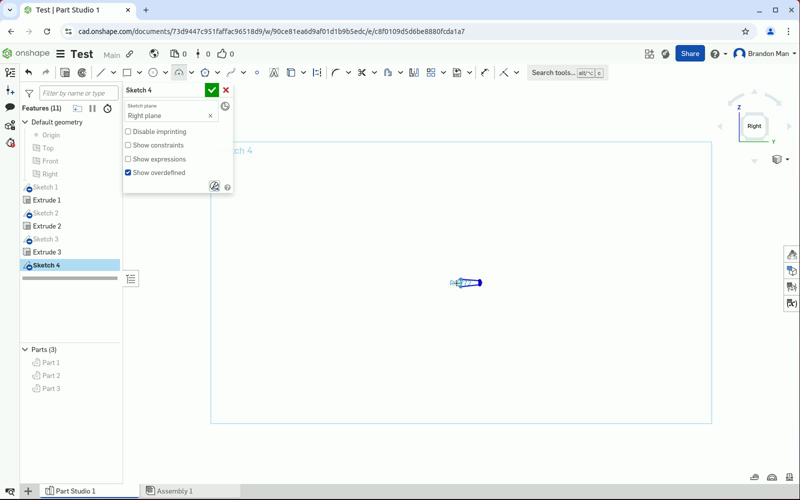
key_up(shift)
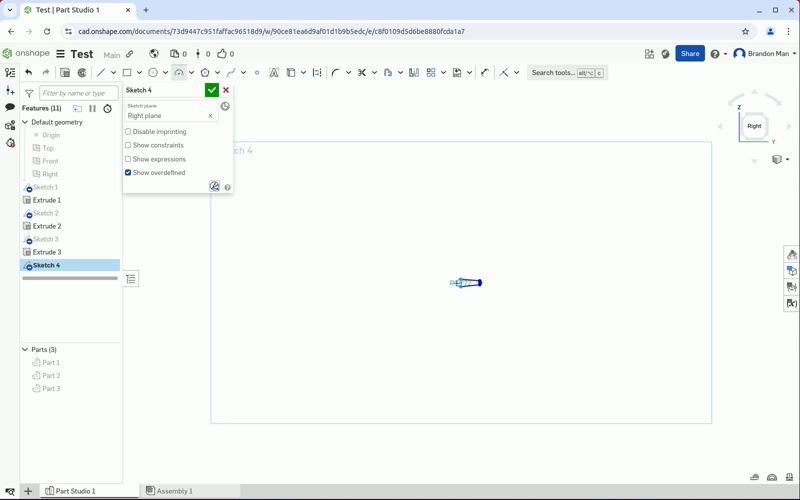
key(esc)
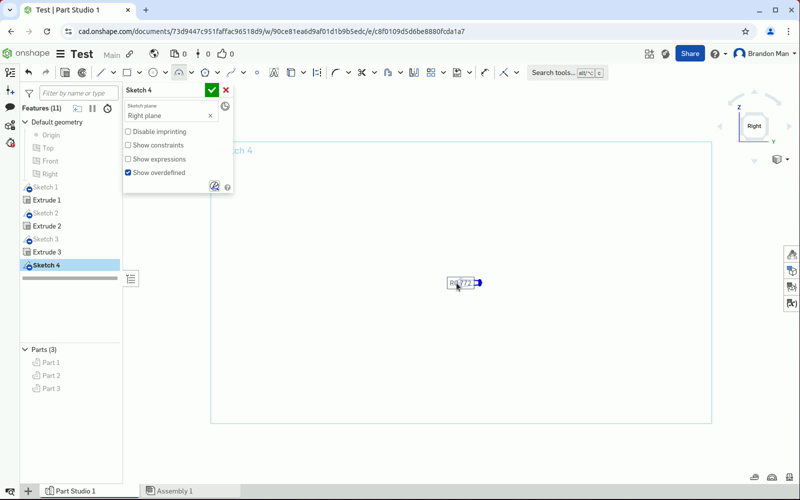
key(c)
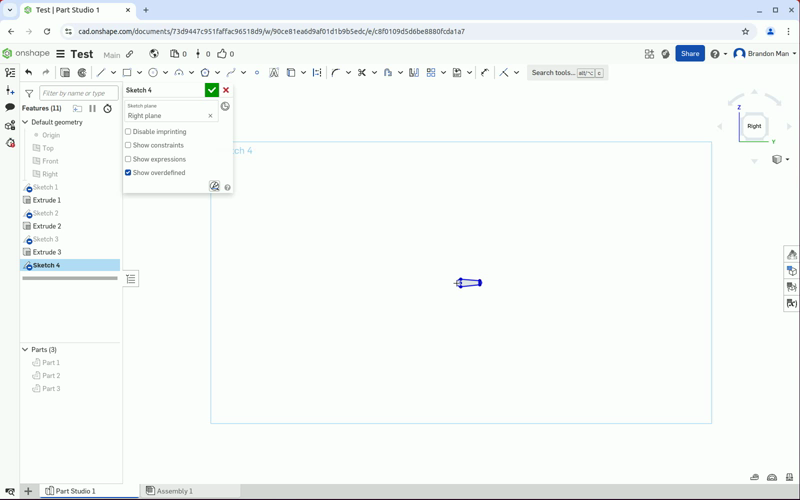
key_down(shift)
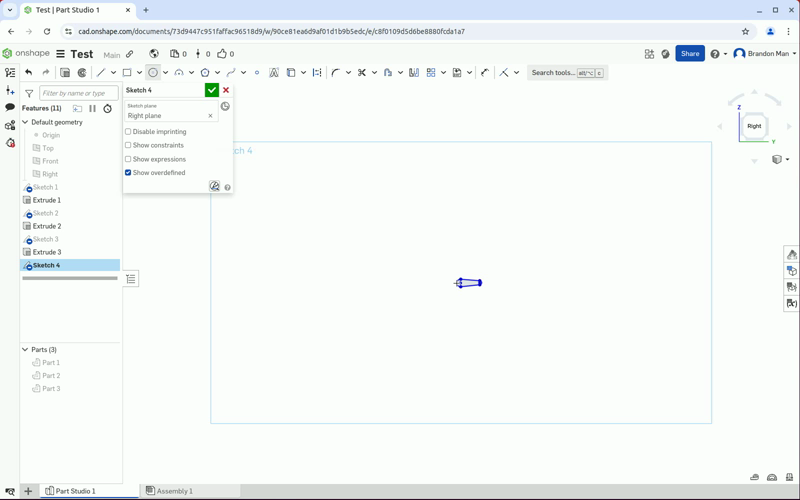
mouse_move(460, 282)
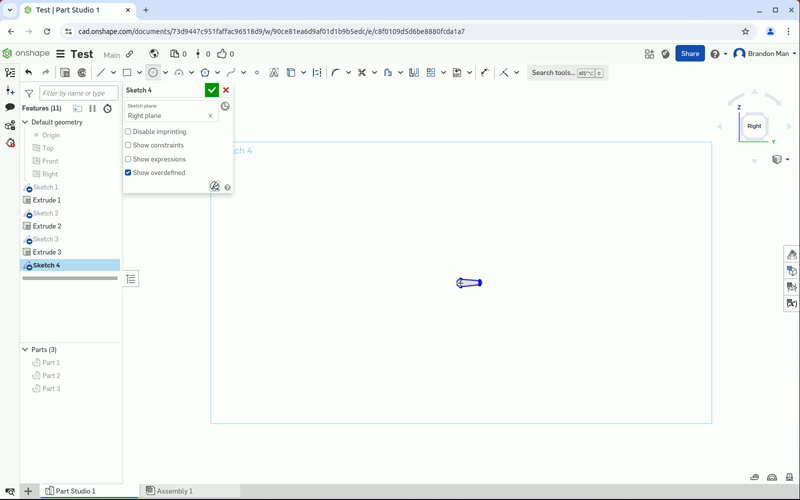
scroll(6)
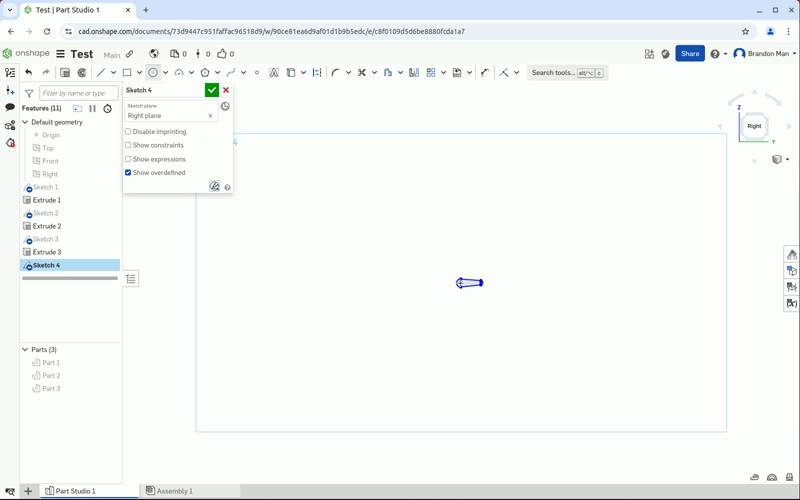
scroll(6)
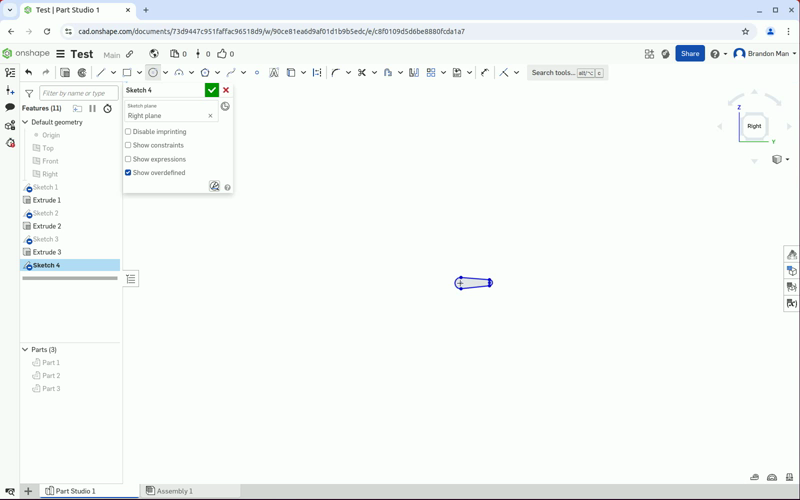
scroll(6)
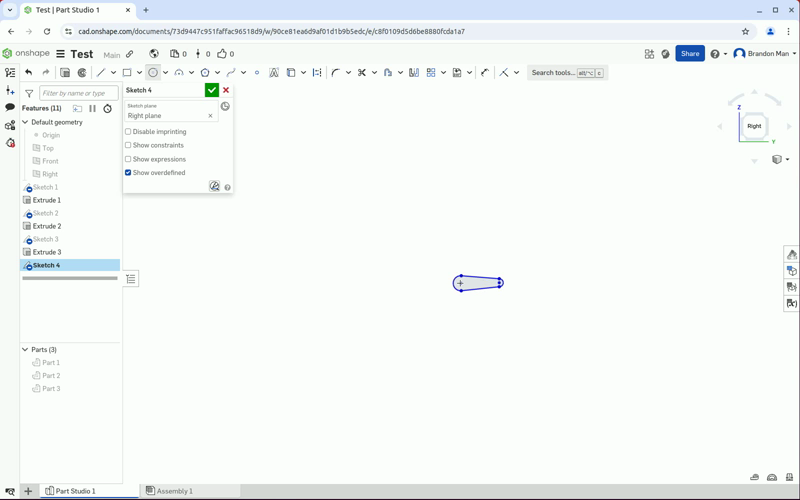
scroll(6)
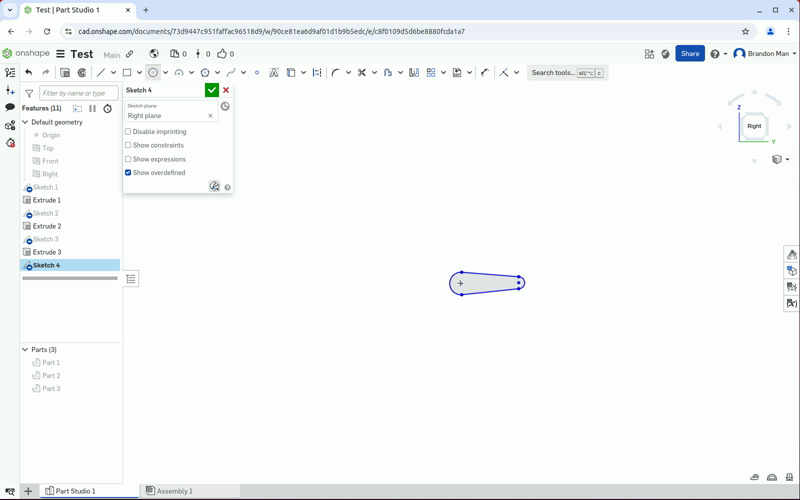
scroll(6)
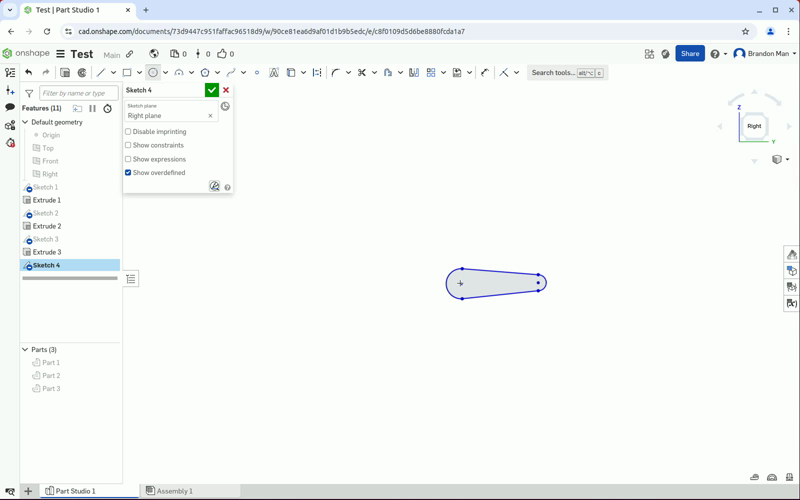
scroll(6)
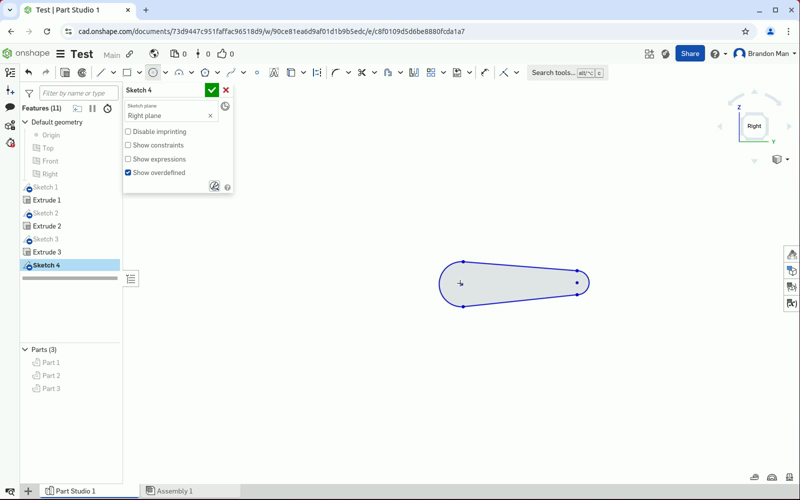
scroll(6)
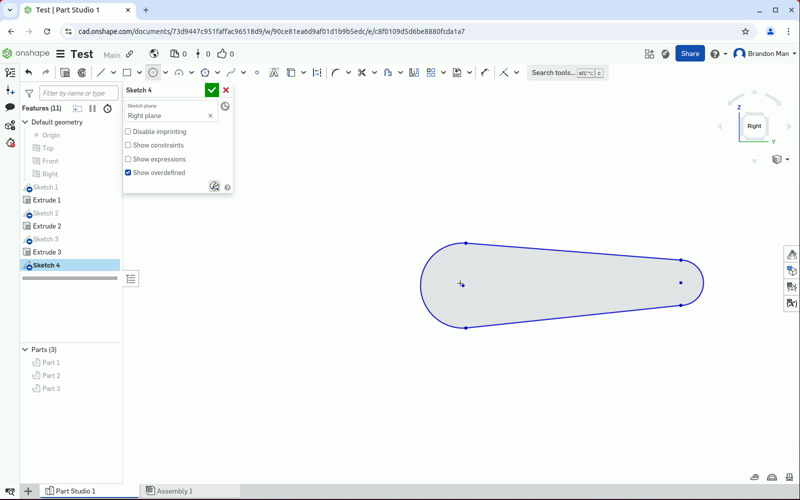
click(460, 282)
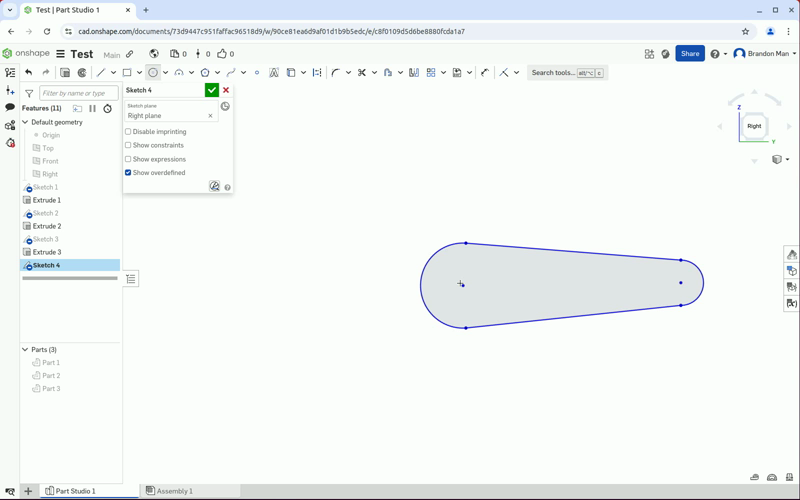
scroll(-6)
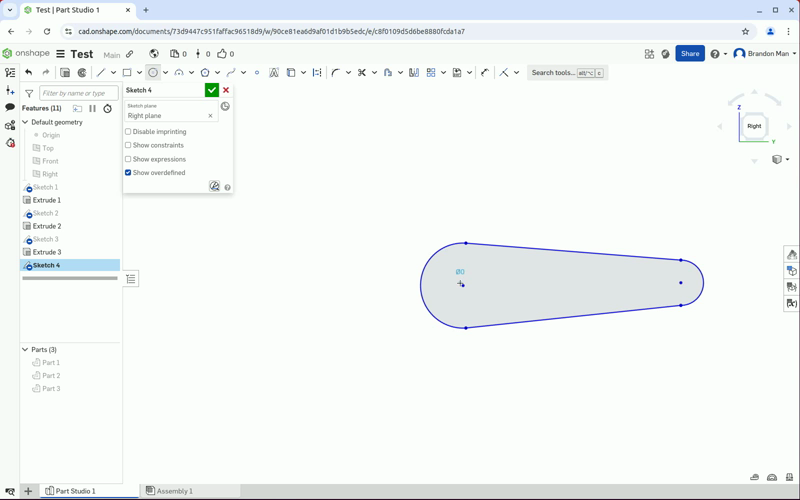
scroll(-6)
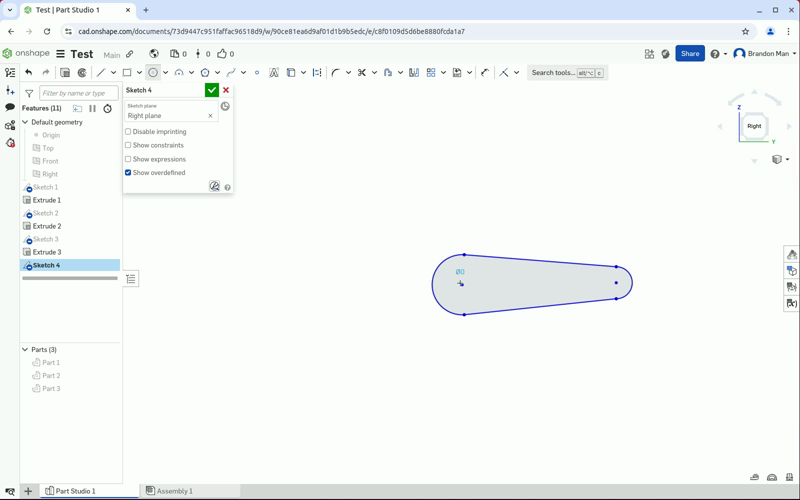
scroll(-6)
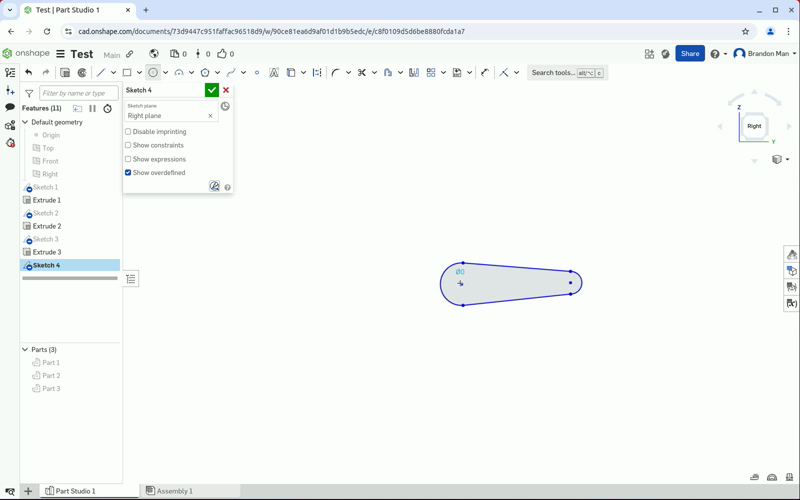
scroll(-6)
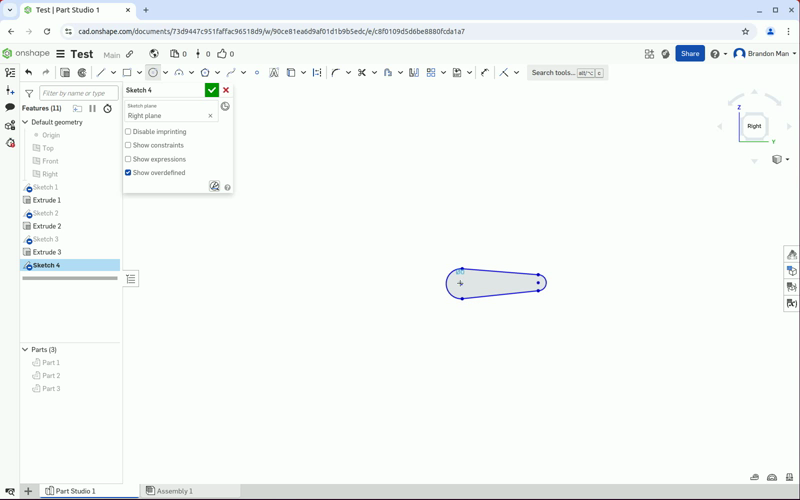
scroll(-6)
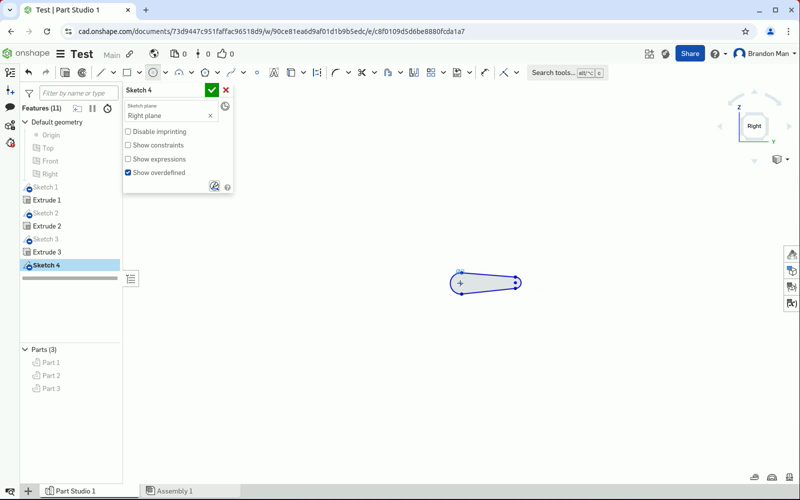
scroll(-6)
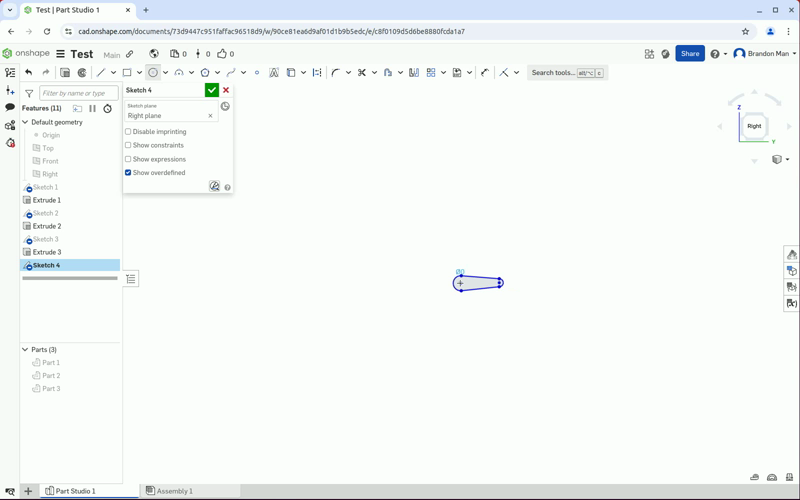
scroll(-6)
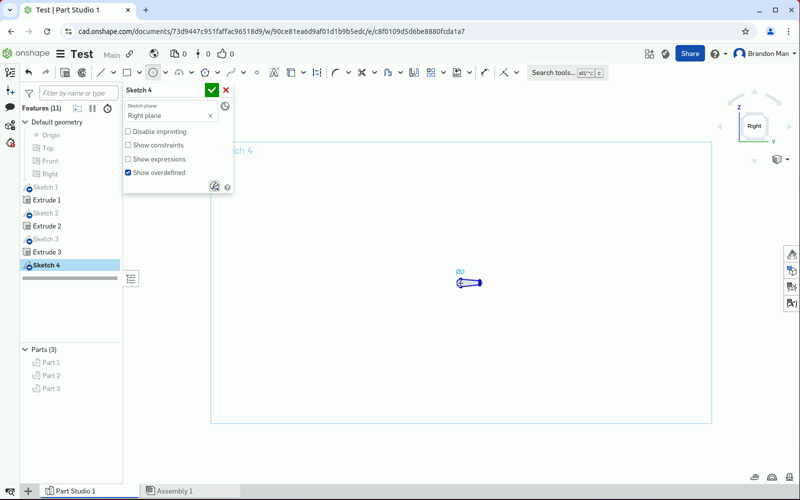
key_up(shift)
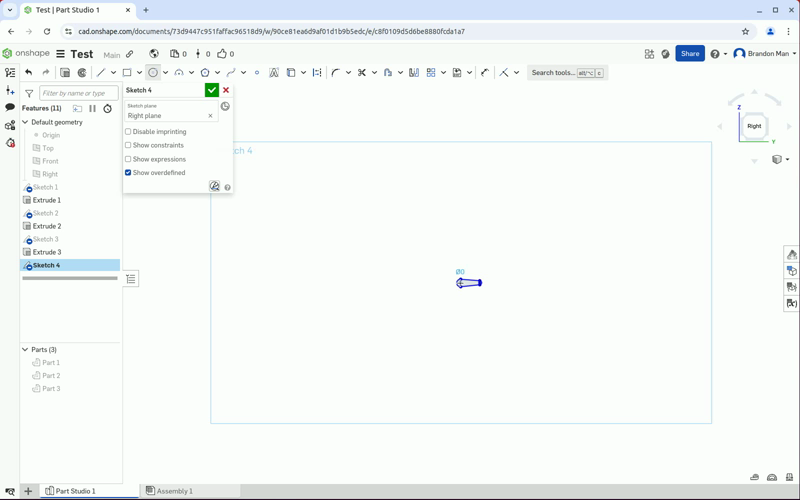
mouse_move(463, 282)
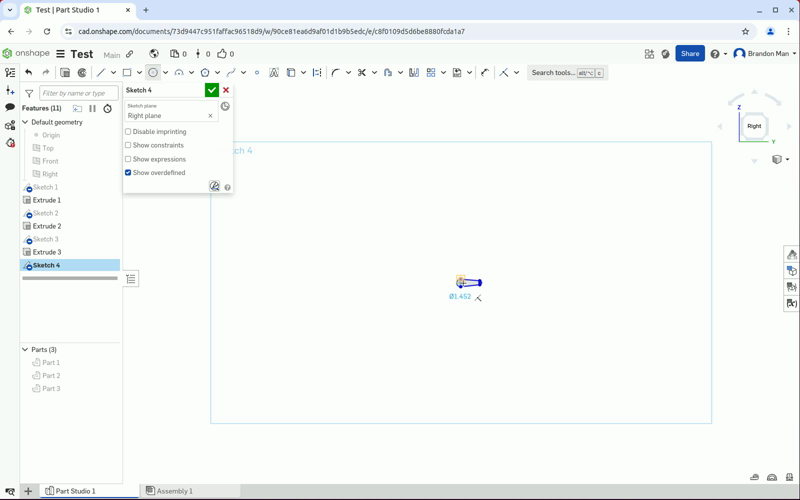
scroll(6)
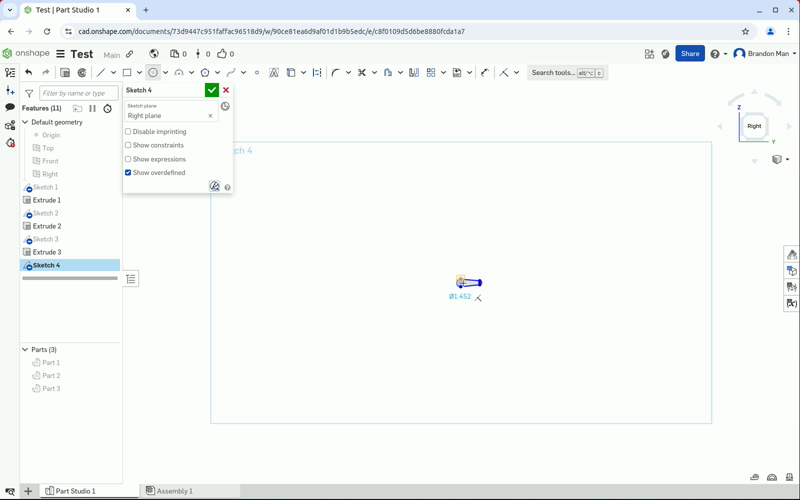
scroll(6)
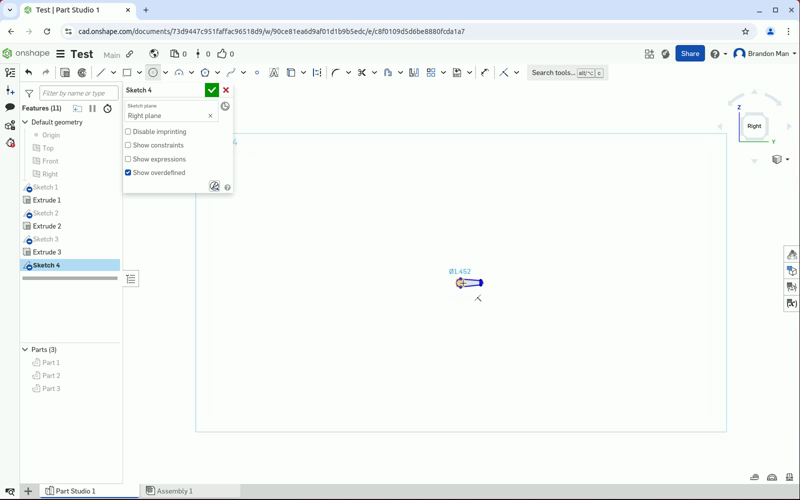
scroll(6)
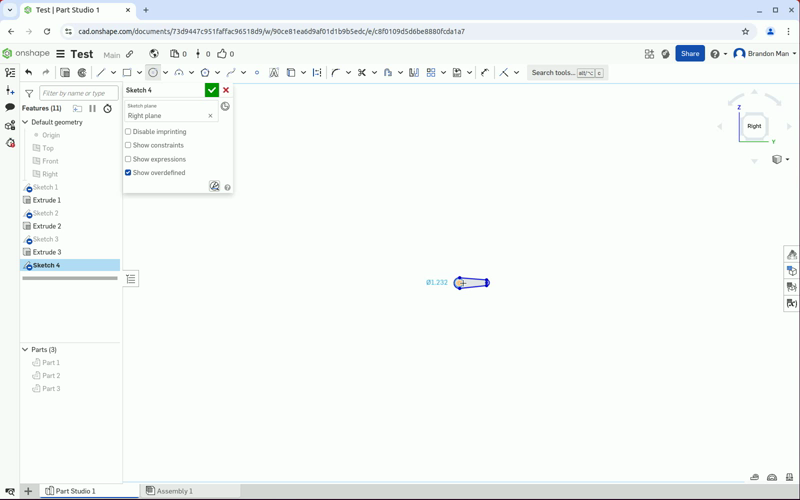
scroll(6)
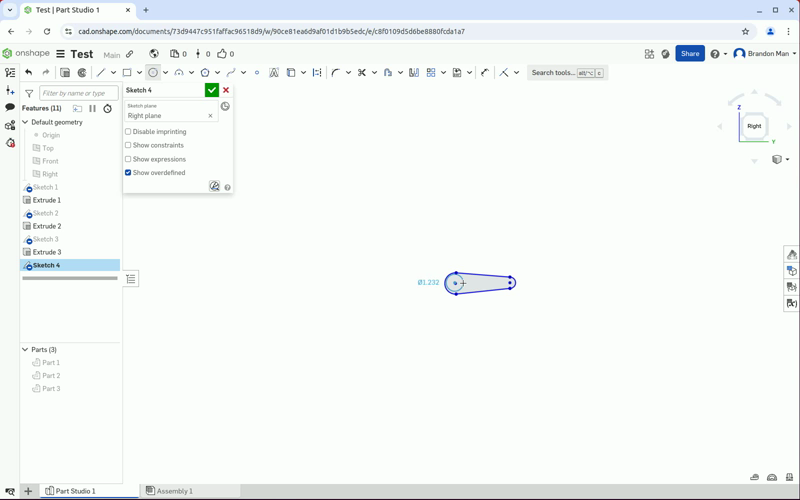
scroll(6)
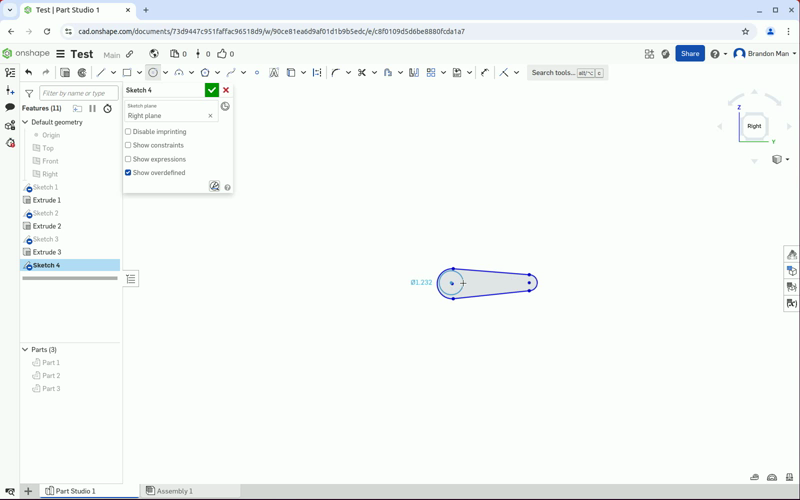
scroll(6)
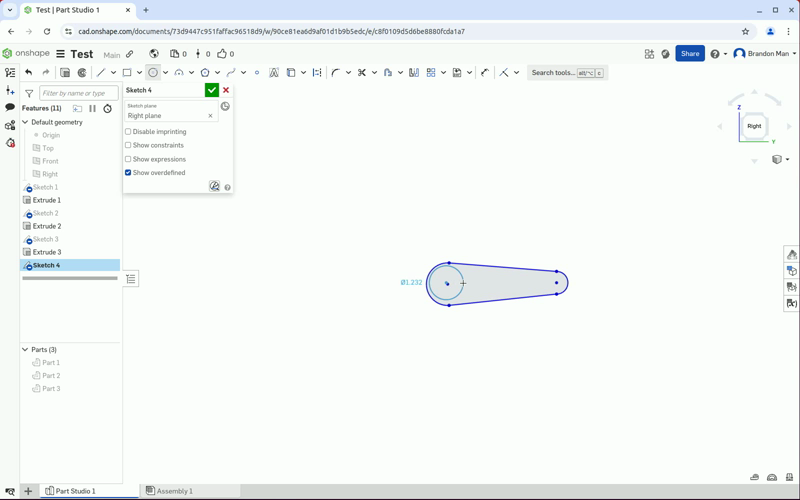
scroll(6)
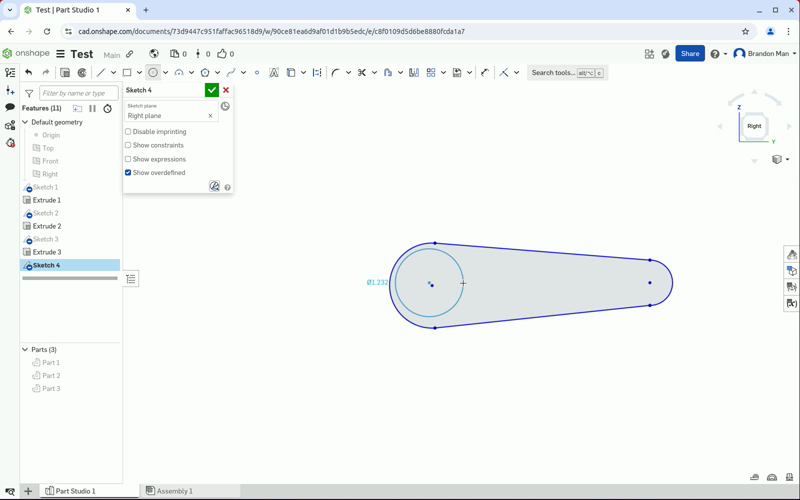
click(463, 282)
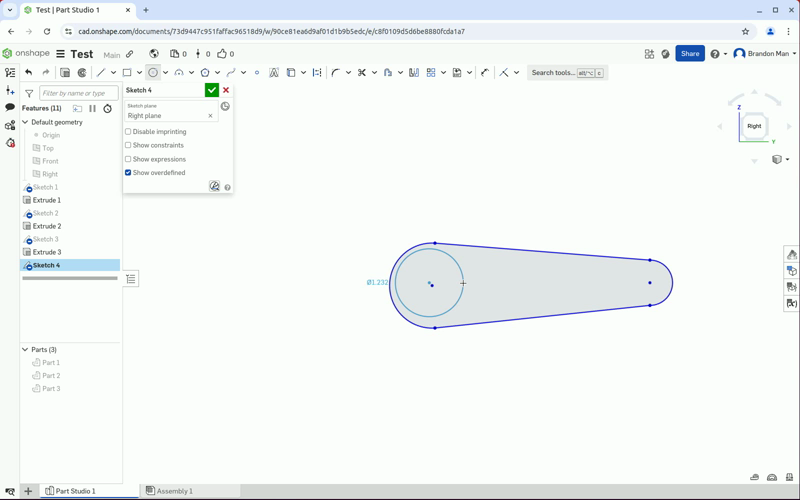
scroll(-6)
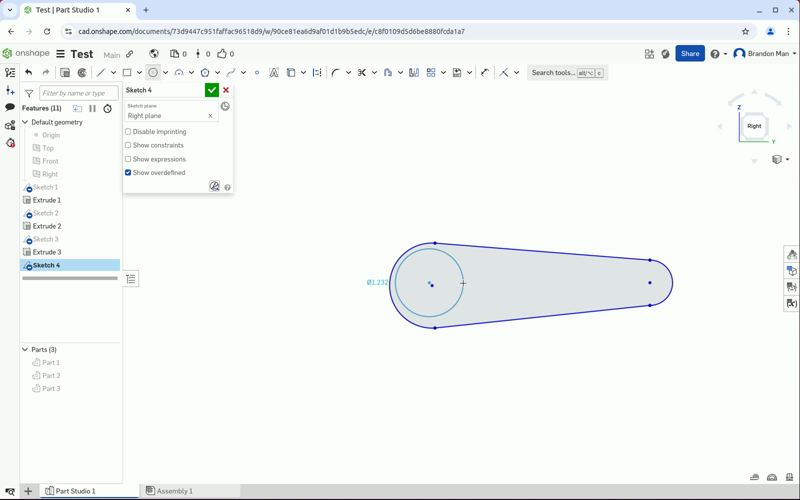
scroll(-6)
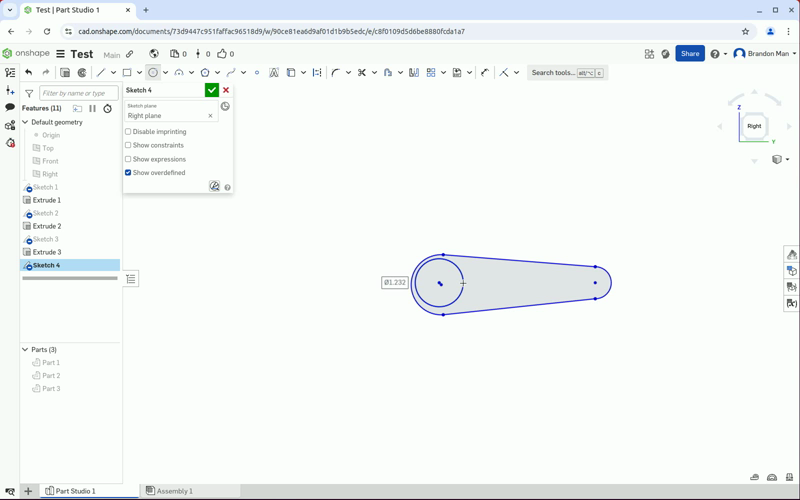
scroll(-6)
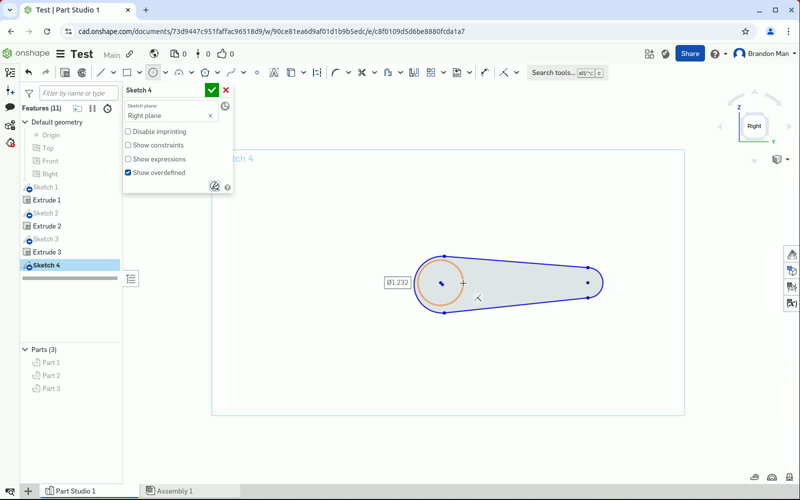
scroll(-6)
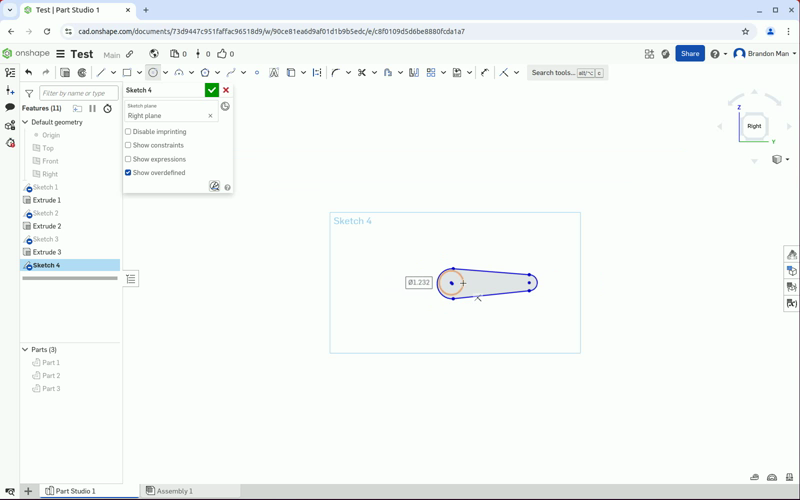
scroll(-6)
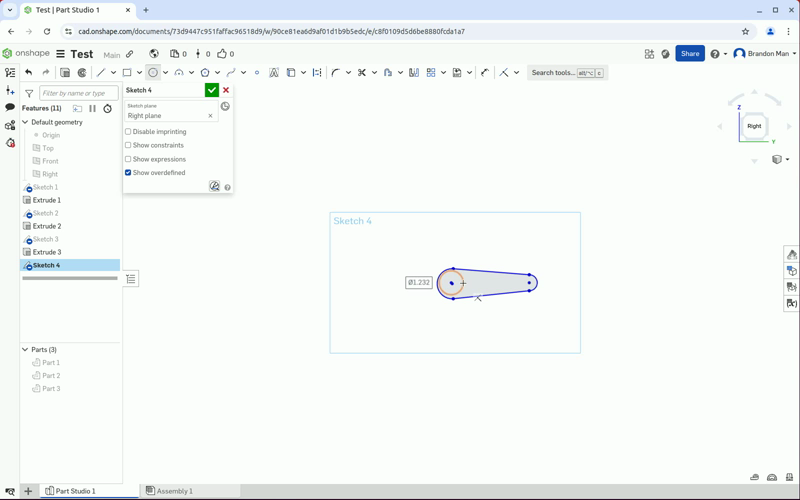
scroll(-6)
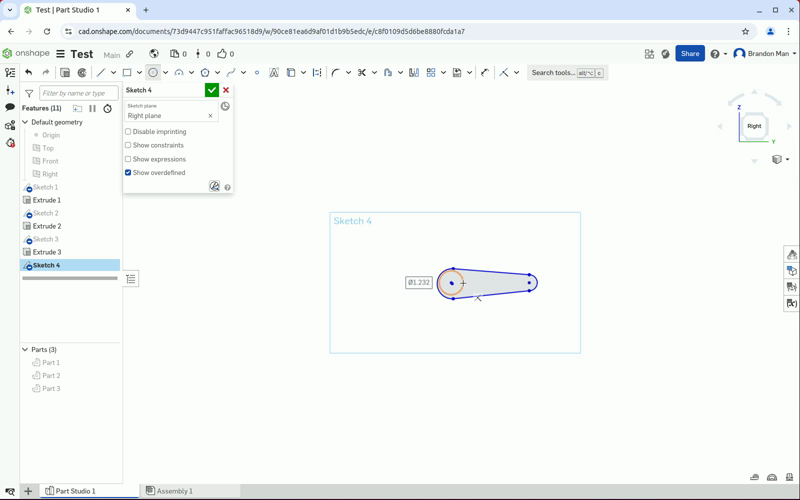
scroll(-6)
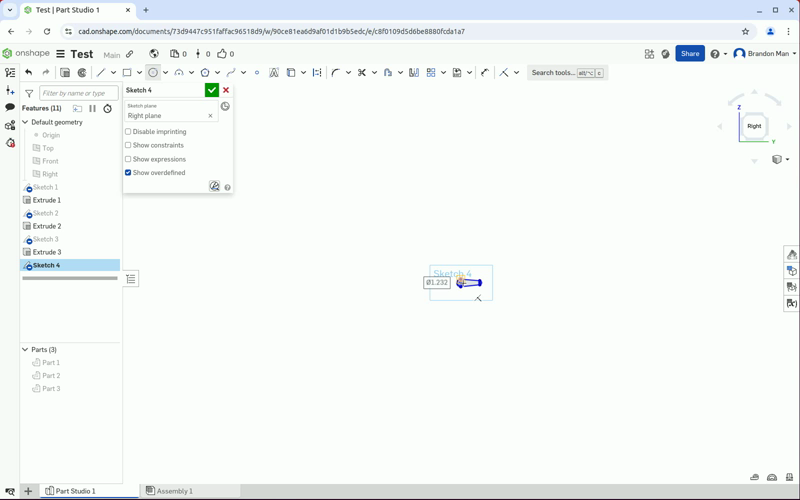
key(esc)
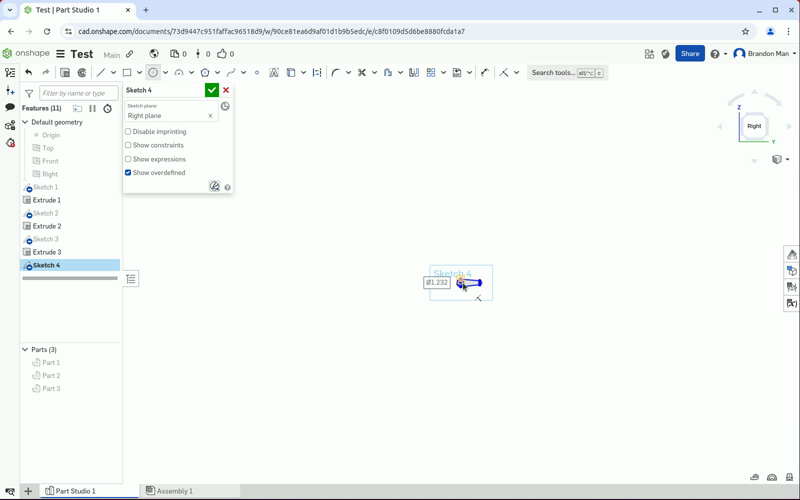
mouse_move(469, 281)
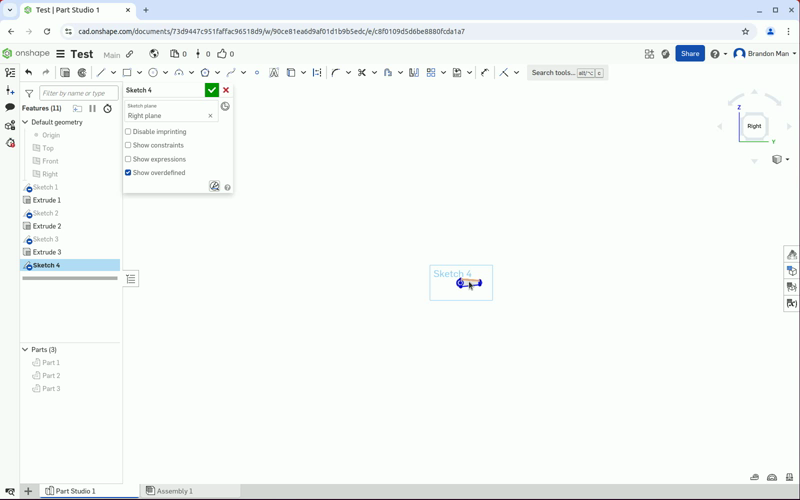
scroll(6)
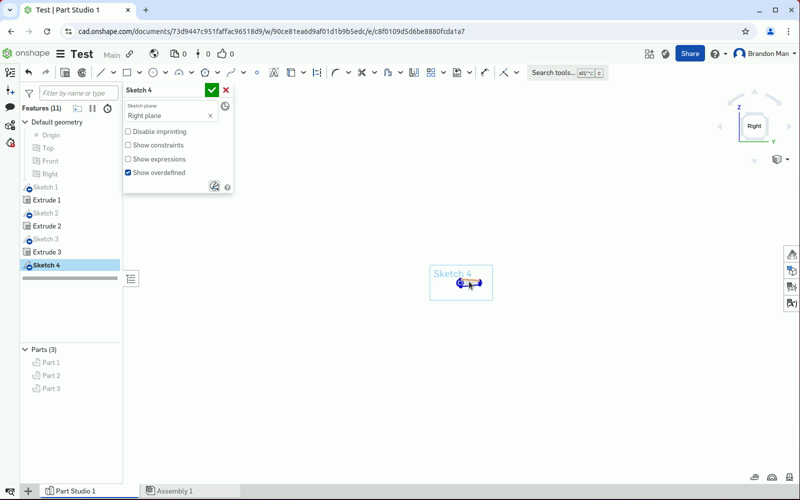
scroll(6)
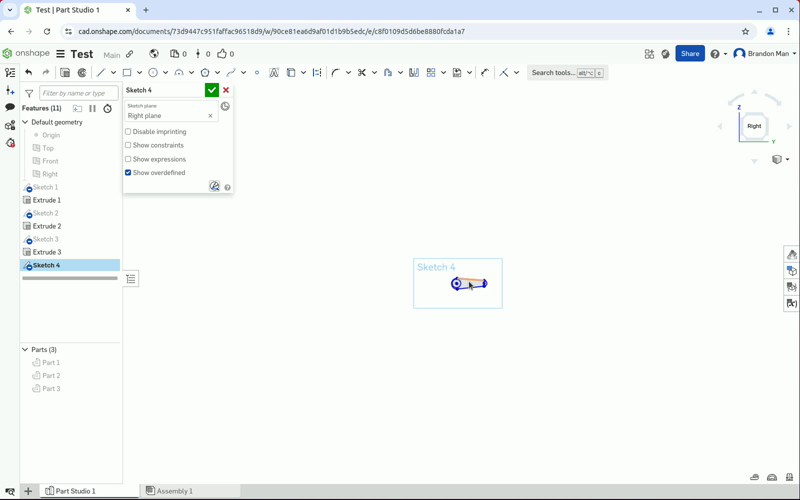
scroll(6)
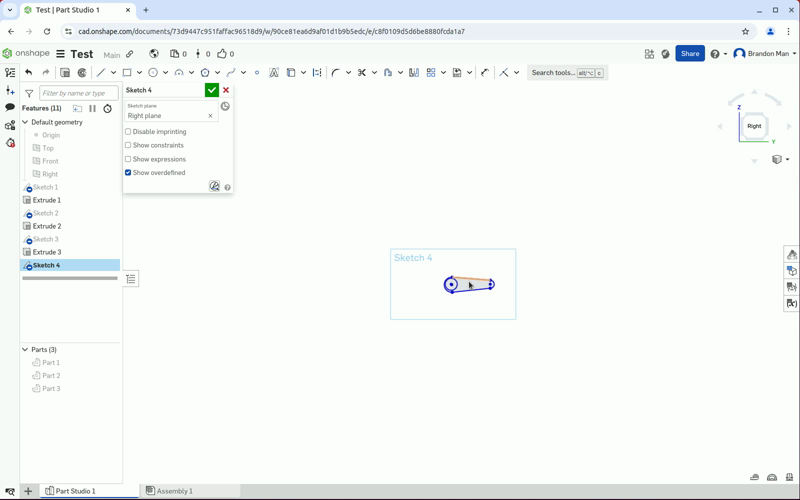
scroll(6)
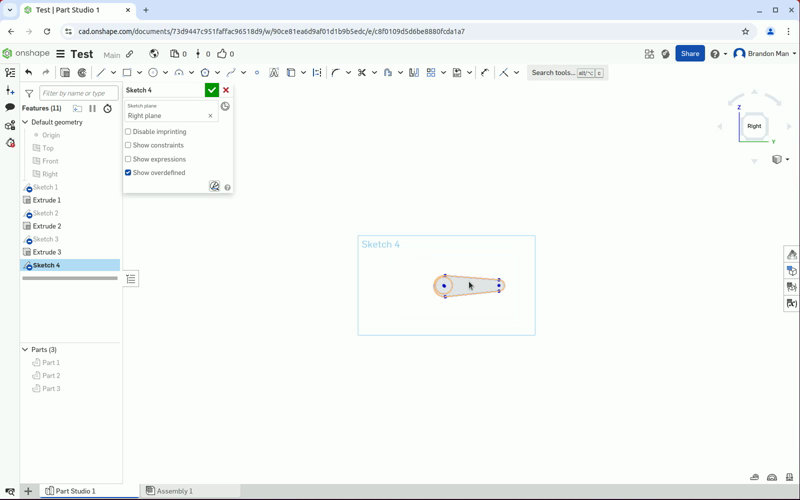
scroll(6)
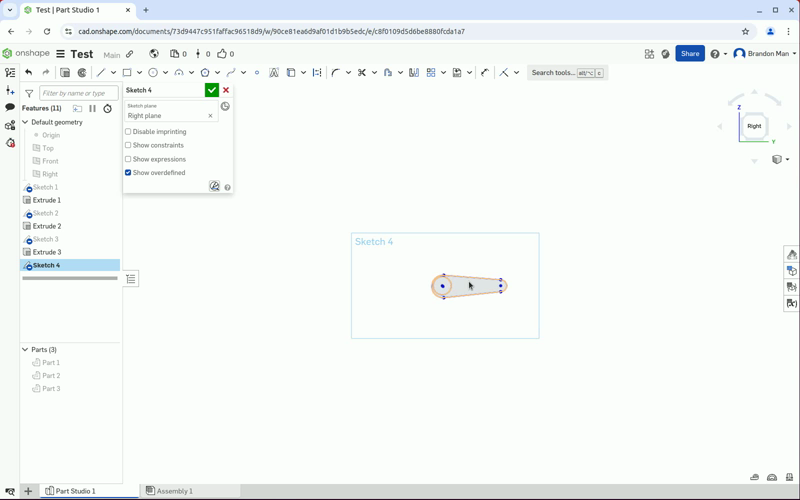
scroll(6)
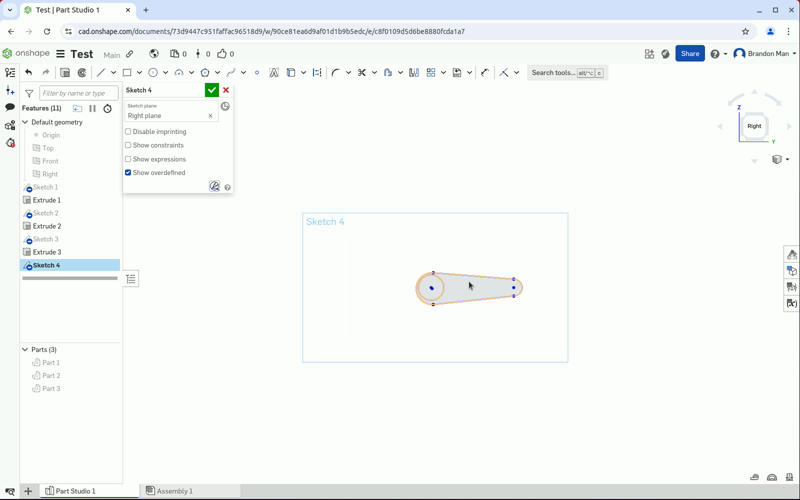
scroll(6)
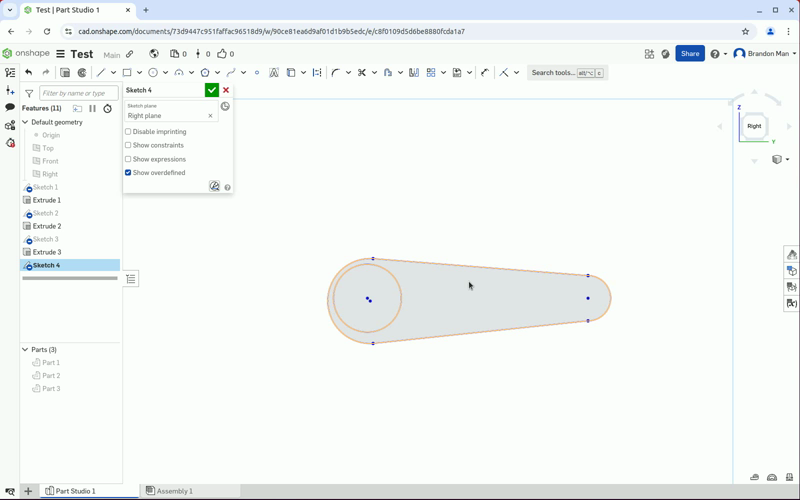
click(469, 281)
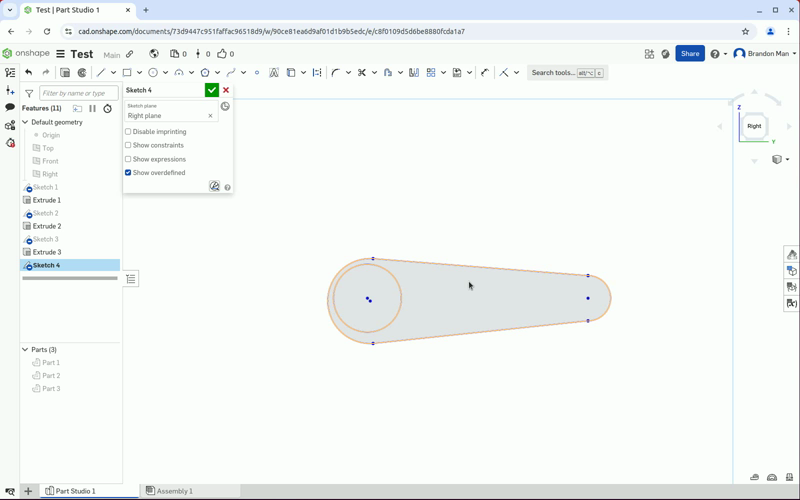
scroll(-6)
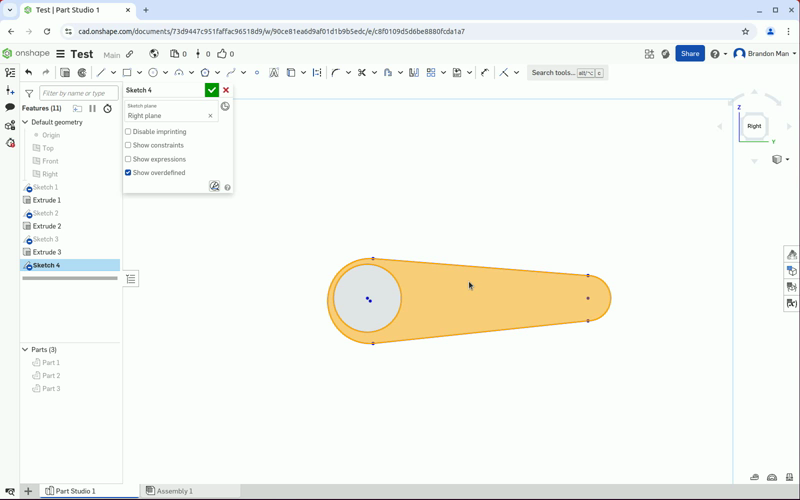
scroll(-6)
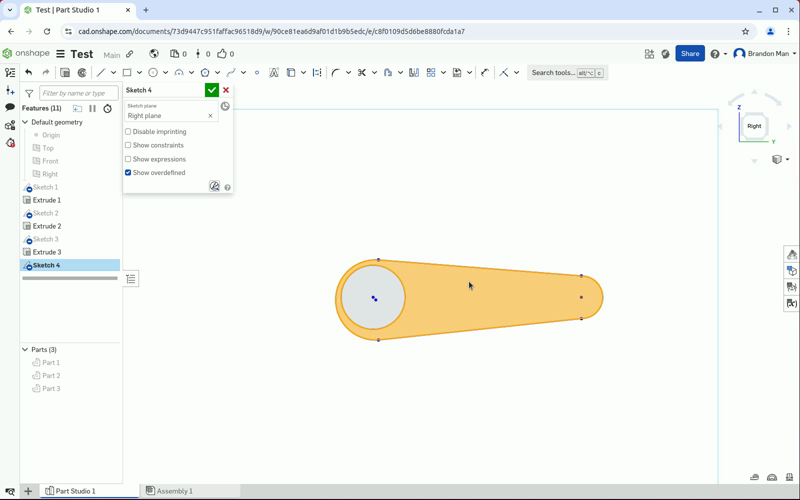
scroll(-6)
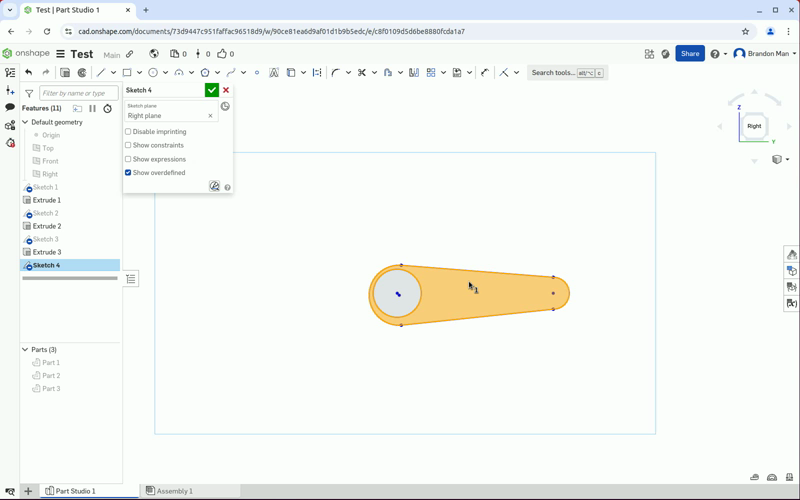
scroll(-6)
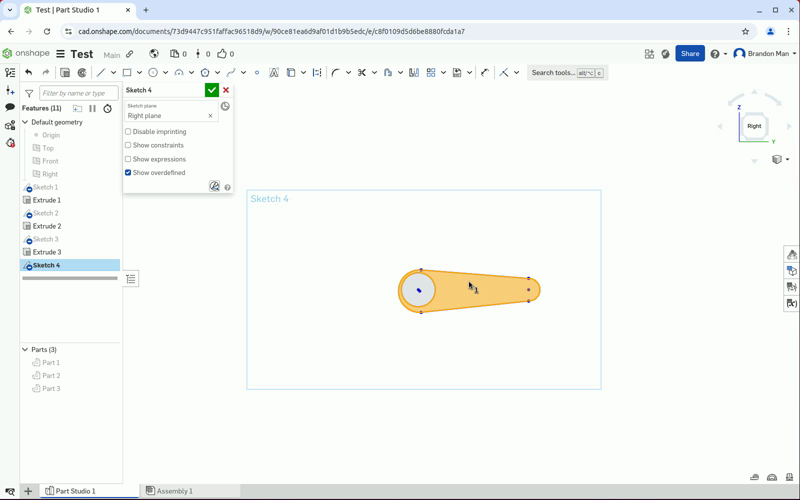
scroll(-6)
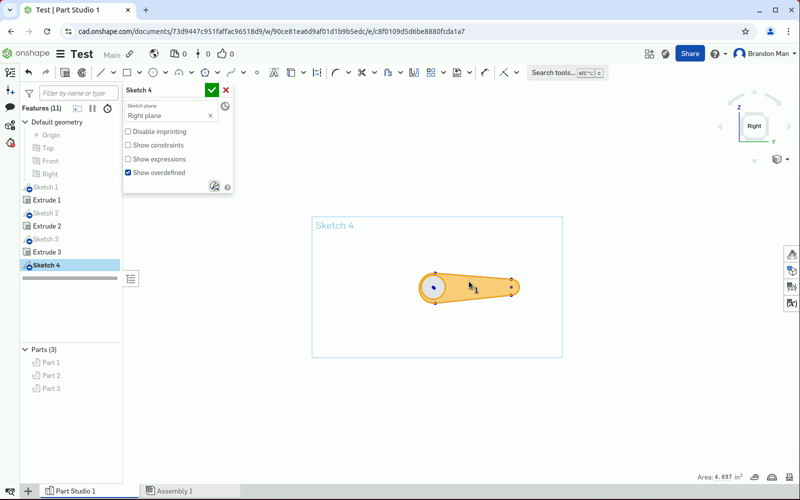
scroll(-6)
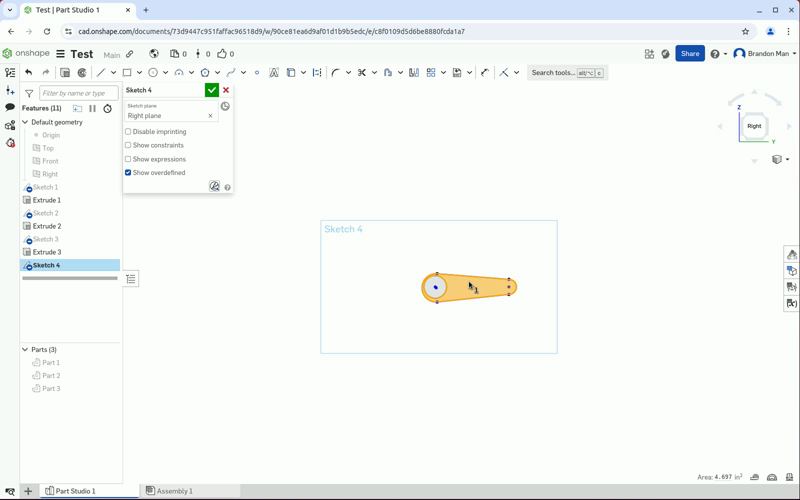
scroll(-6)
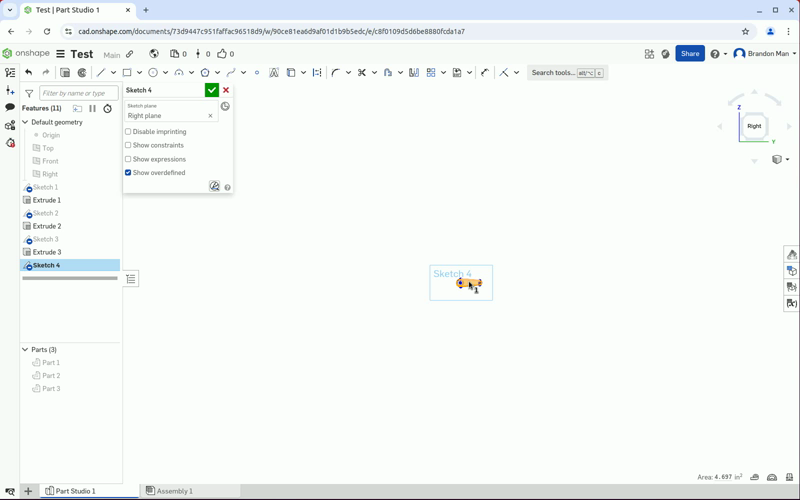
mouse_move(73, 352)
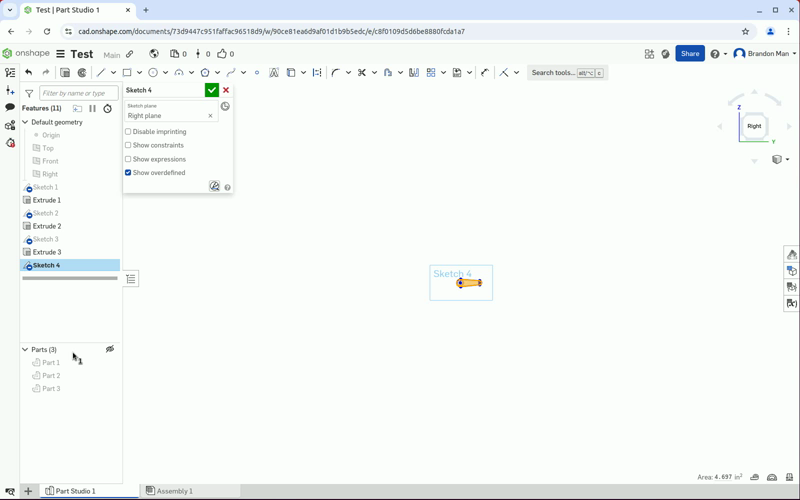
key(shift+y)
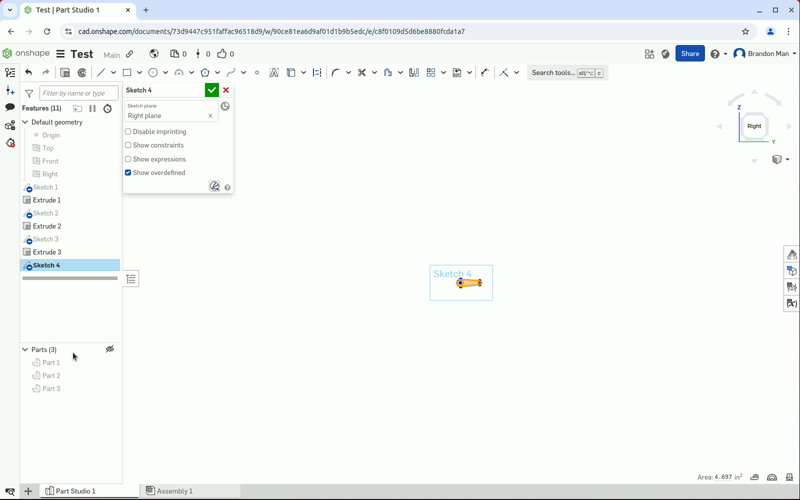
key(shift+e)
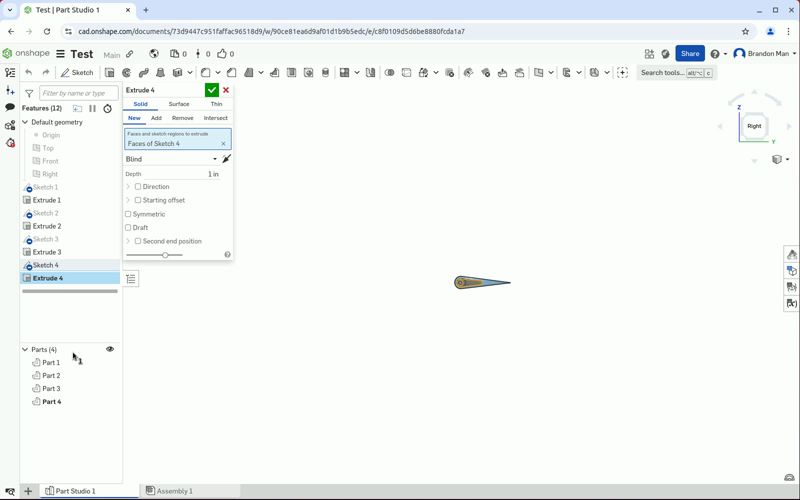
mouse_move(143, 106)
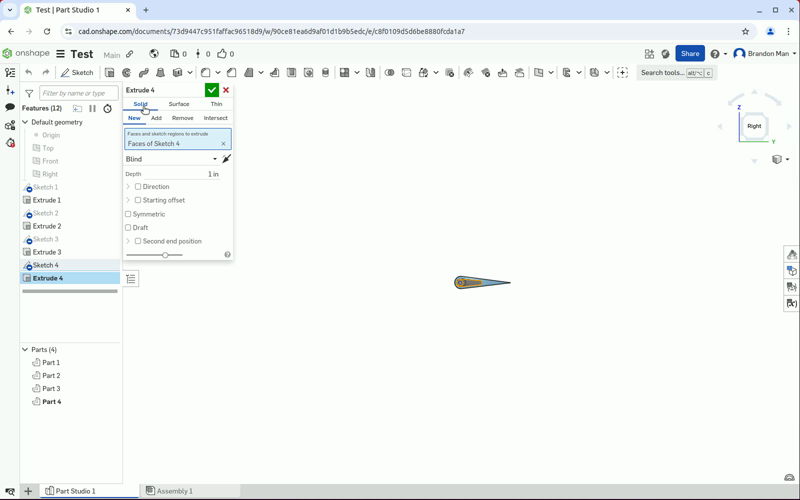
click(143, 106)
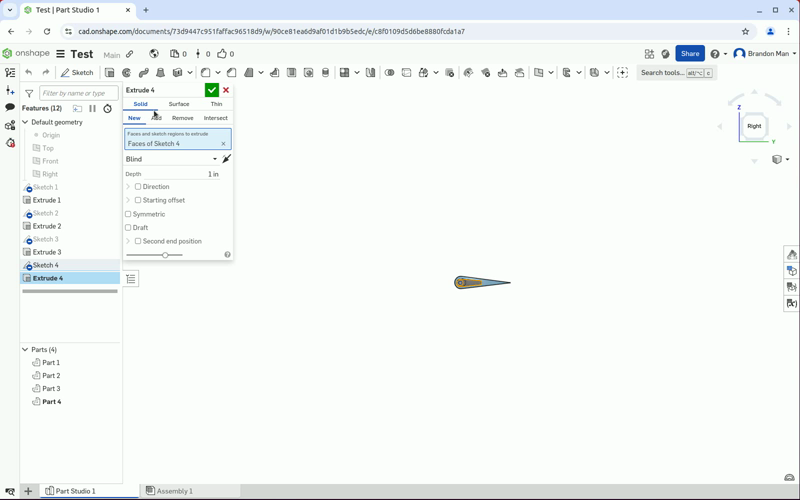
mouse_move(186, 120)
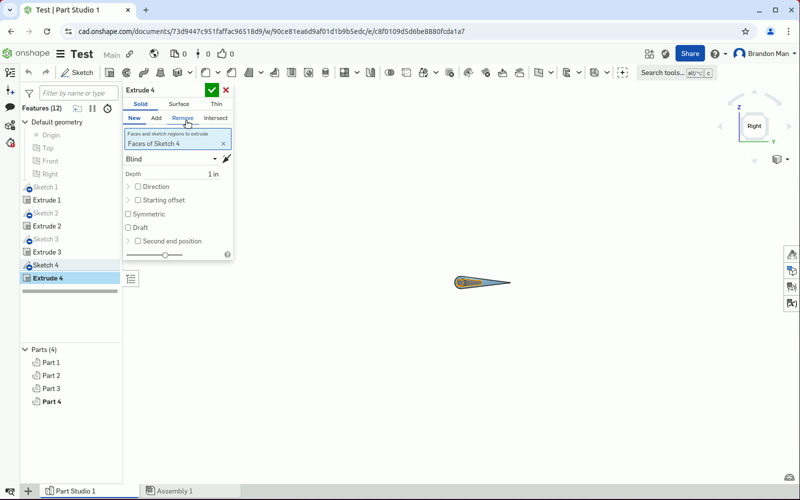
click(186, 120)
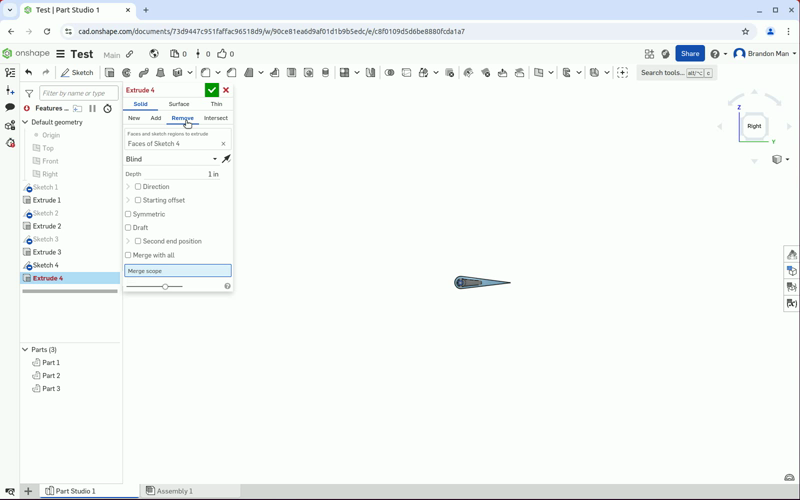
key(tab, 4)
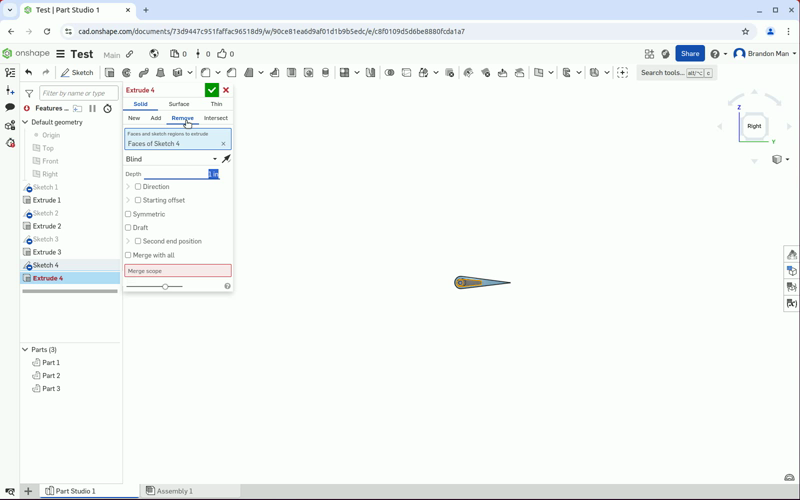
text(-0.481)
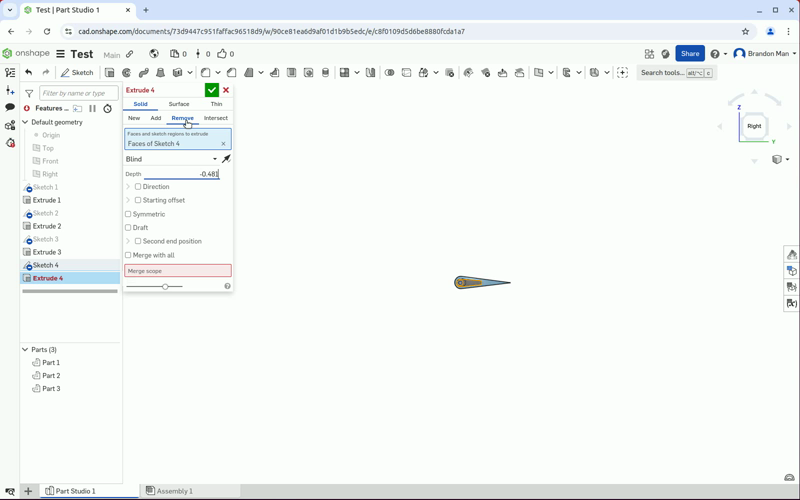
key(tab, 6)
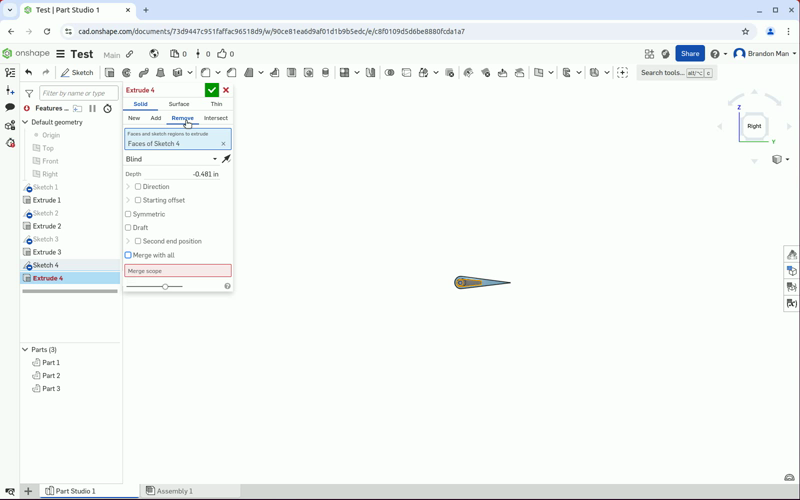
key(space)
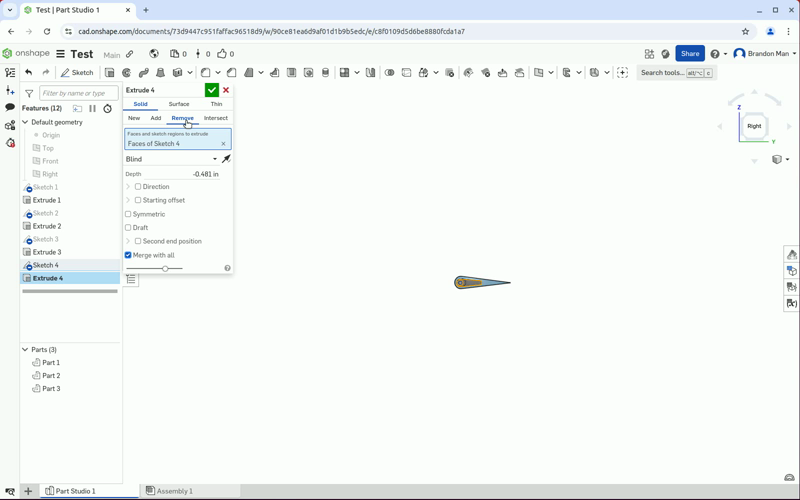
key(enter)
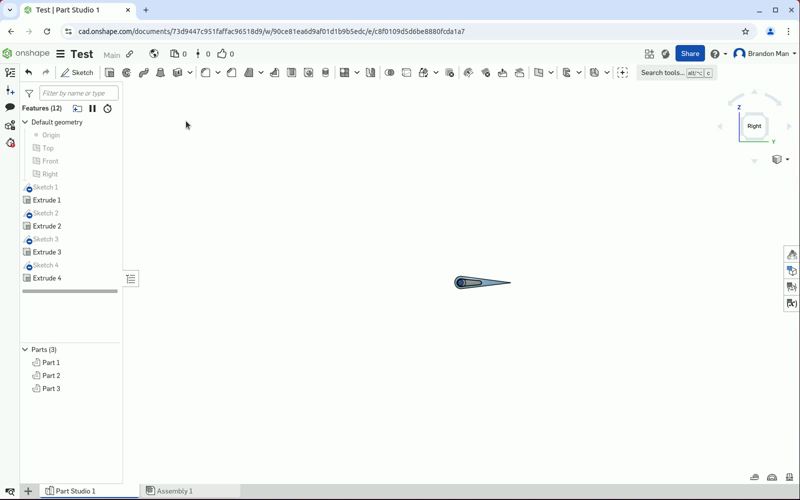
key(shift+h)
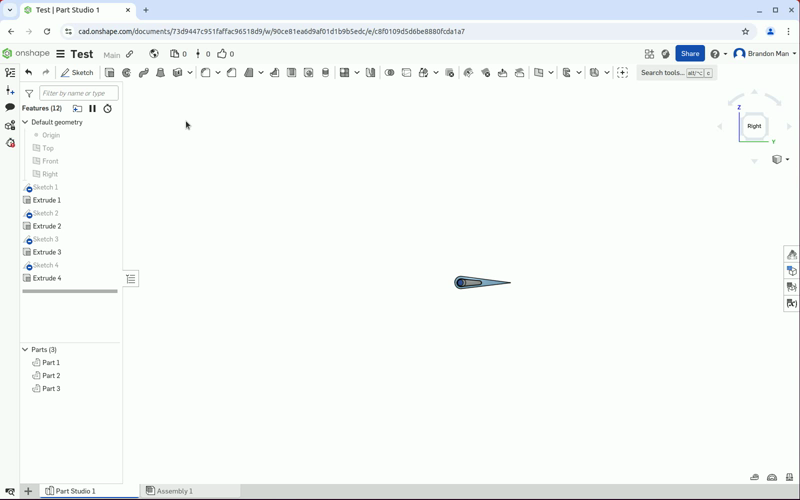
key(shift+h)
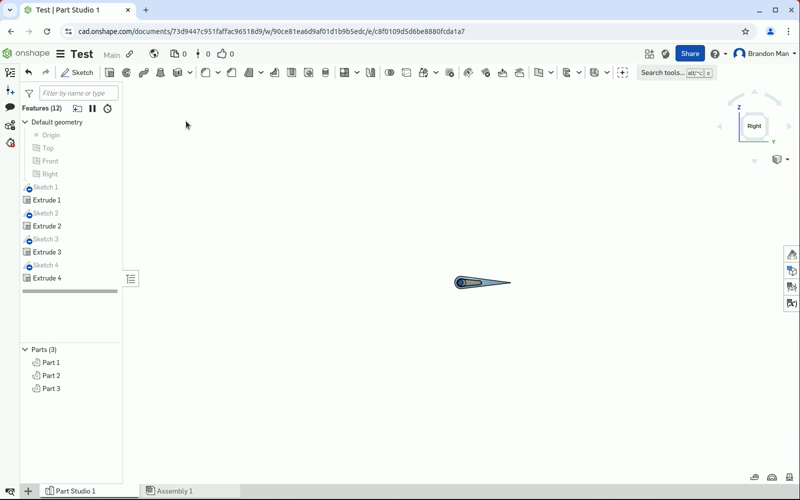
mouse_move(73, 189)
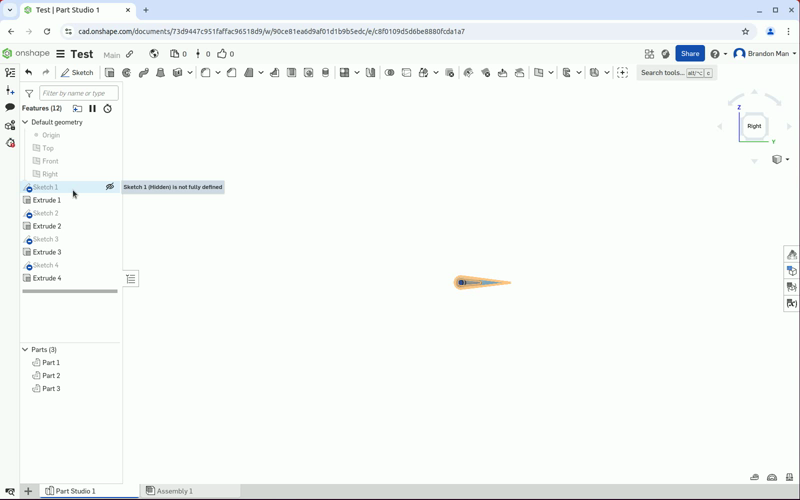
click(73, 189)
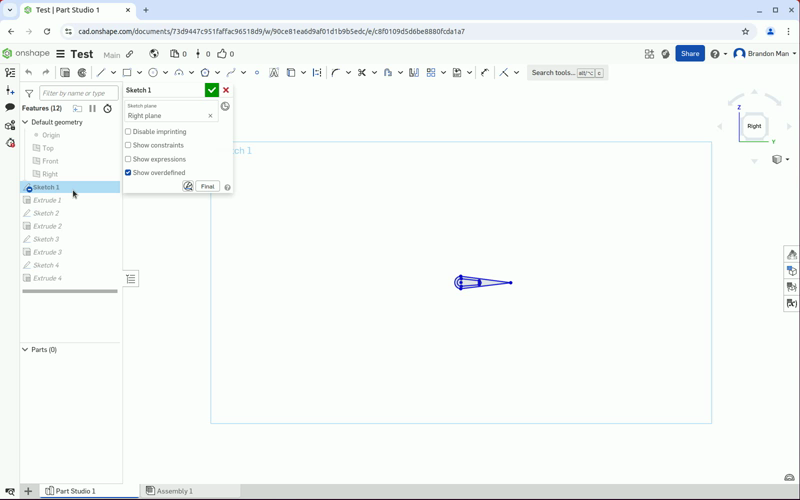
mouse_move(229, 92)
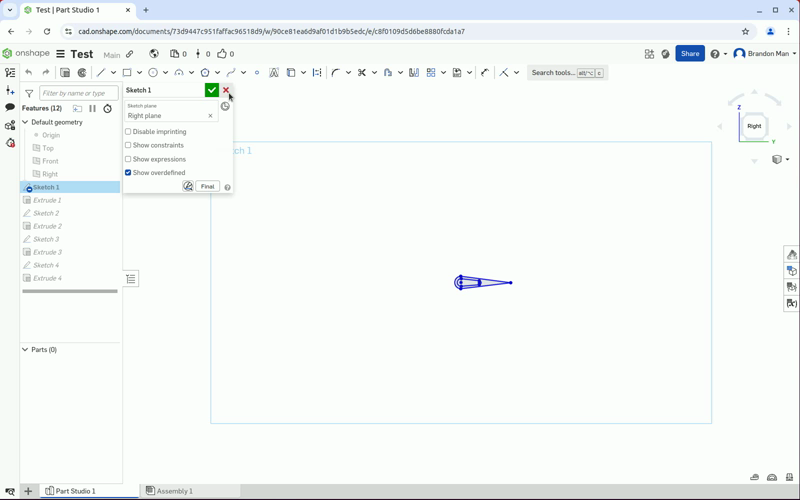
click(229, 92)
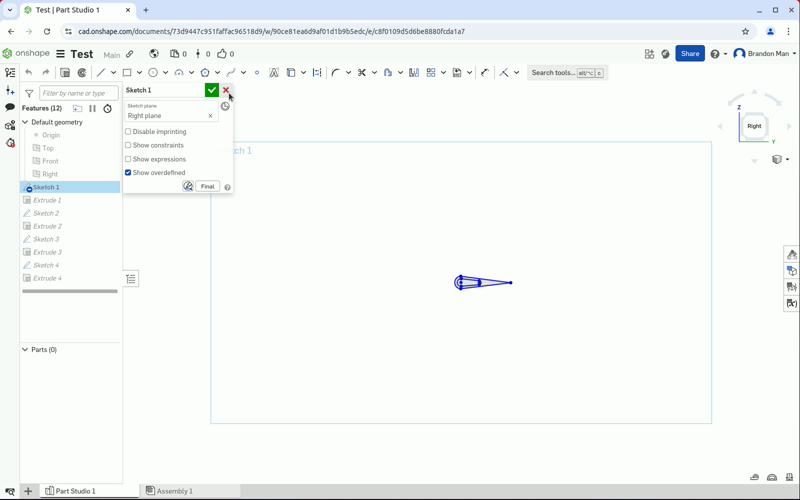
key(shift+s)
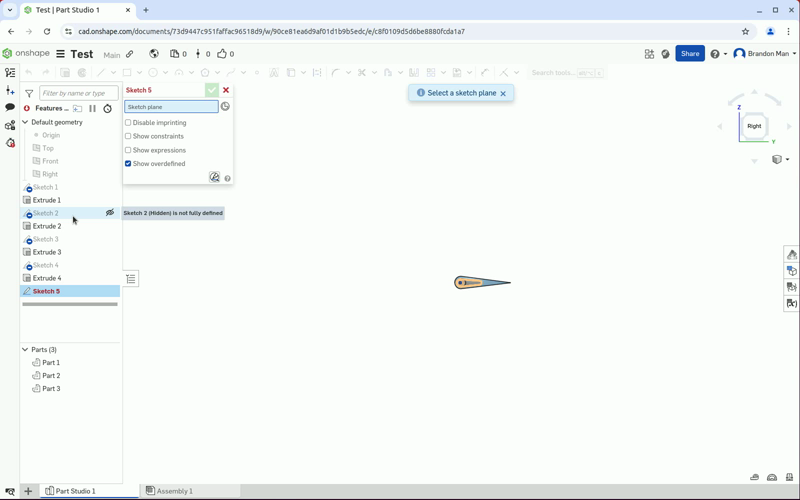
scroll(3)
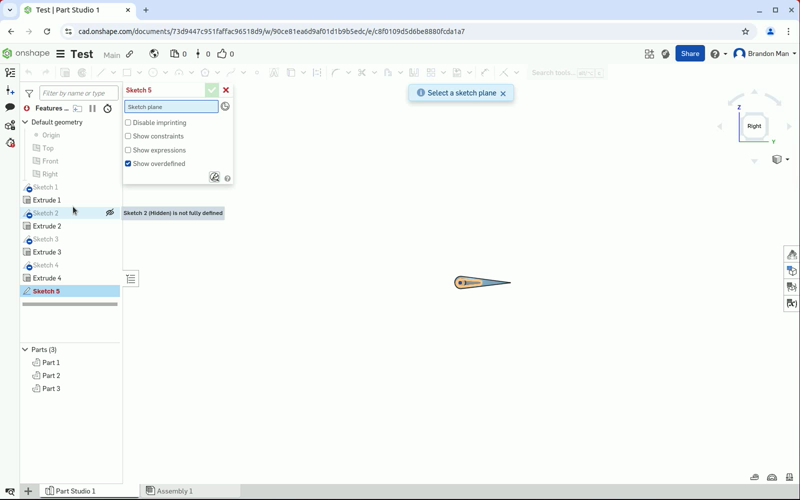
mouse_move(73, 176)
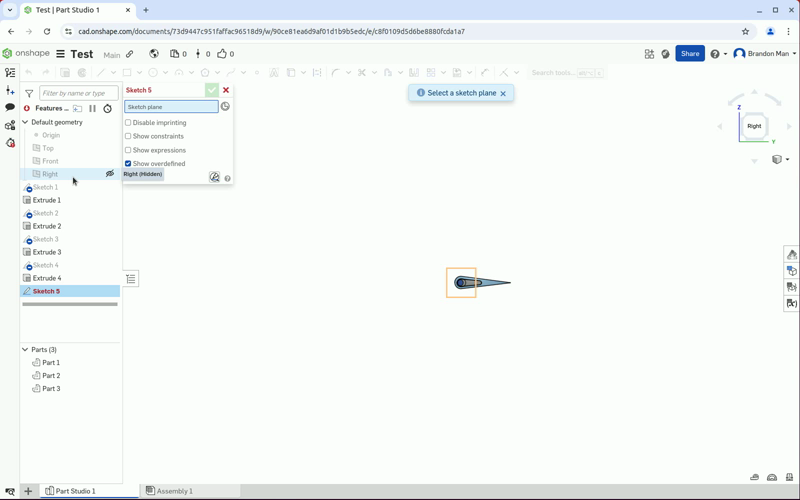
click(73, 176)
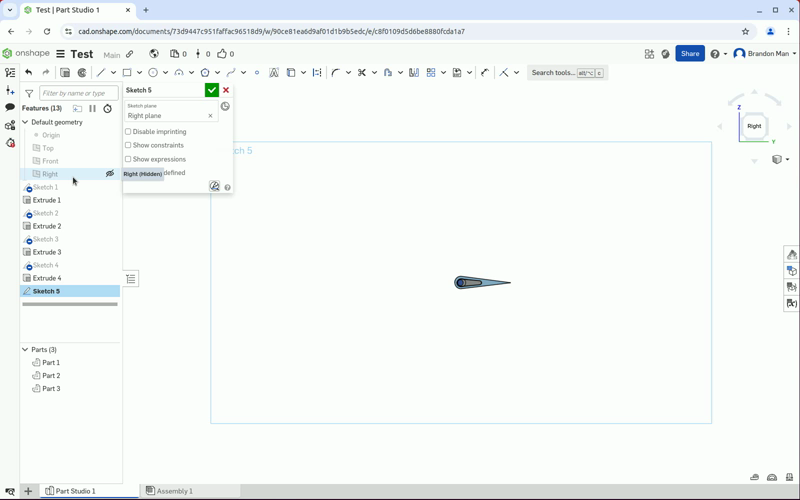
mouse_move(73, 352)
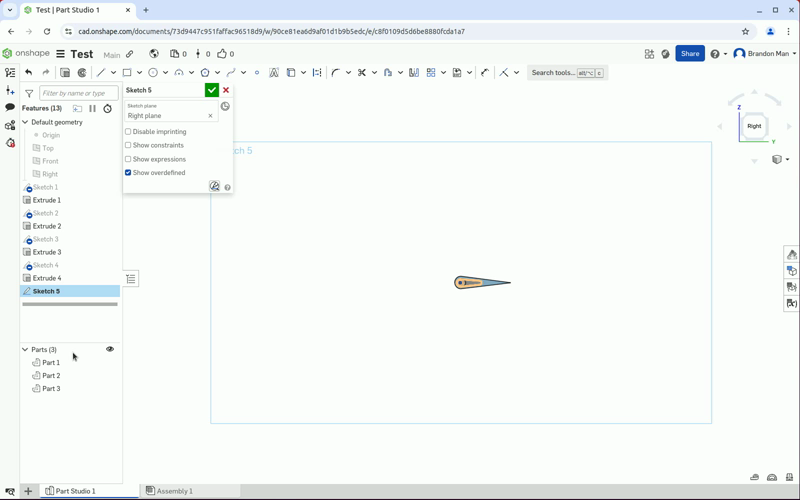
key(y)
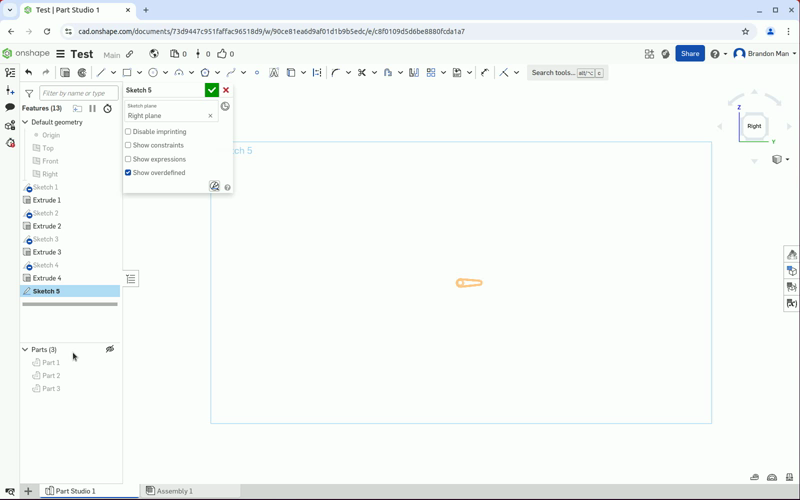
key(c)
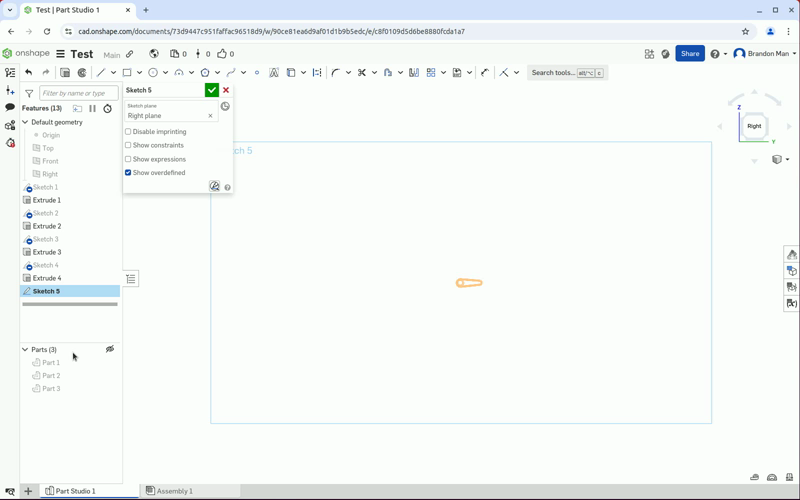
key_down(shift)
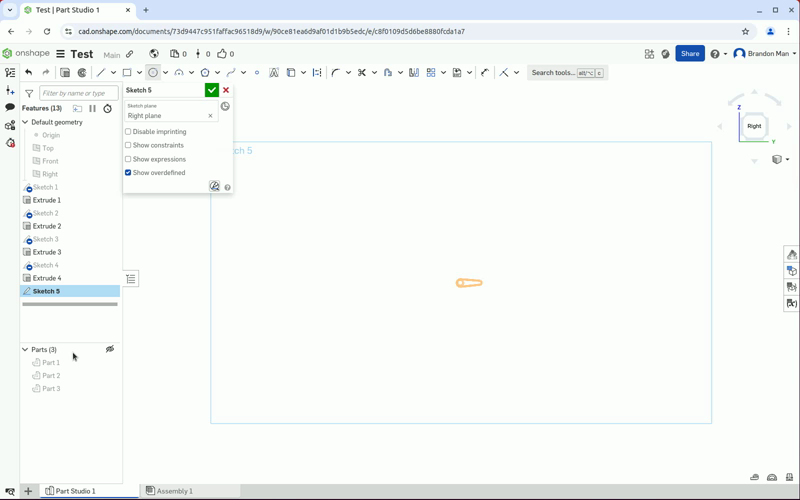
mouse_move(461, 282)
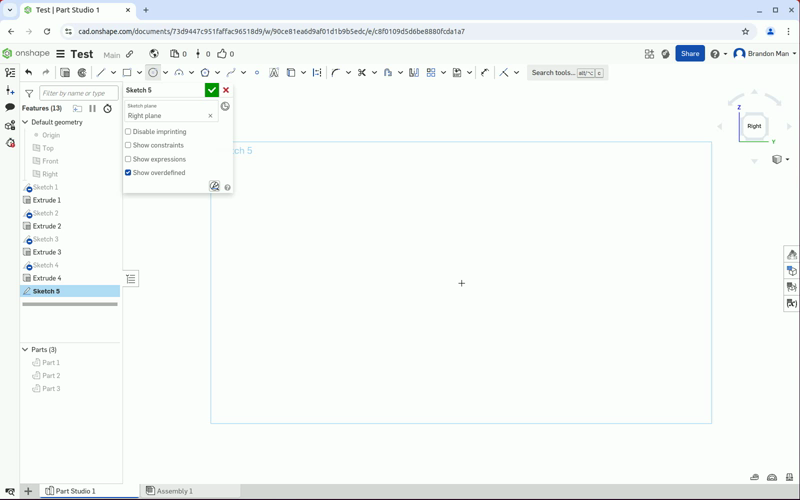
click(461, 282)
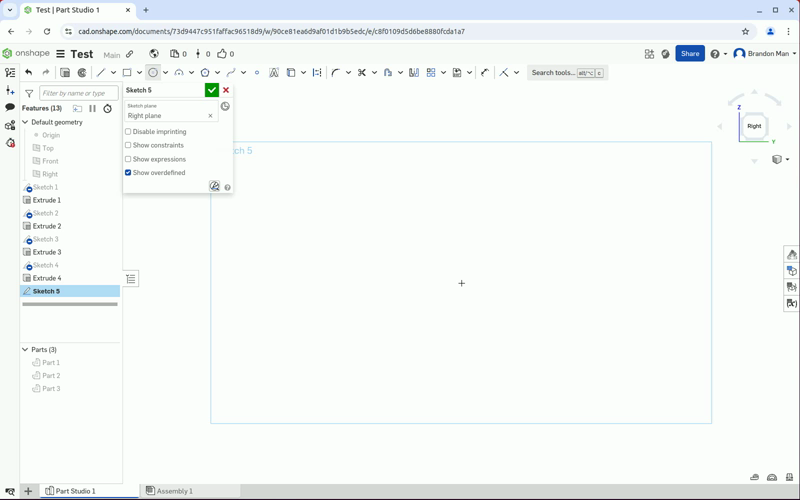
key_up(shift)
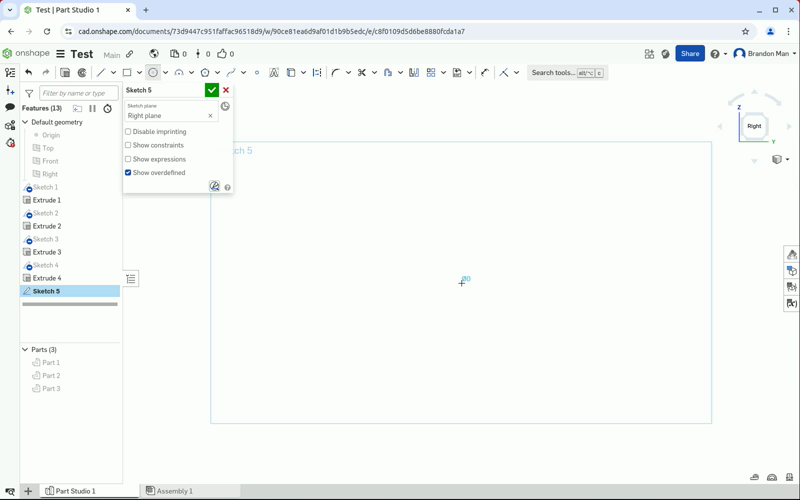
mouse_move(465, 282)
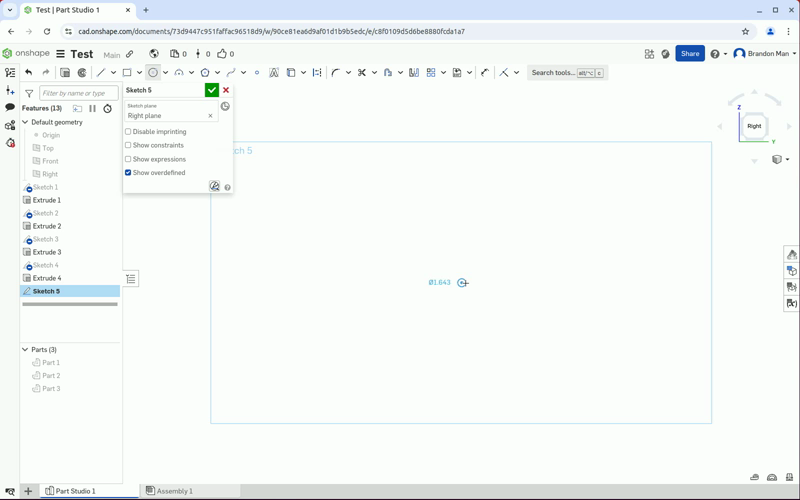
click(465, 282)
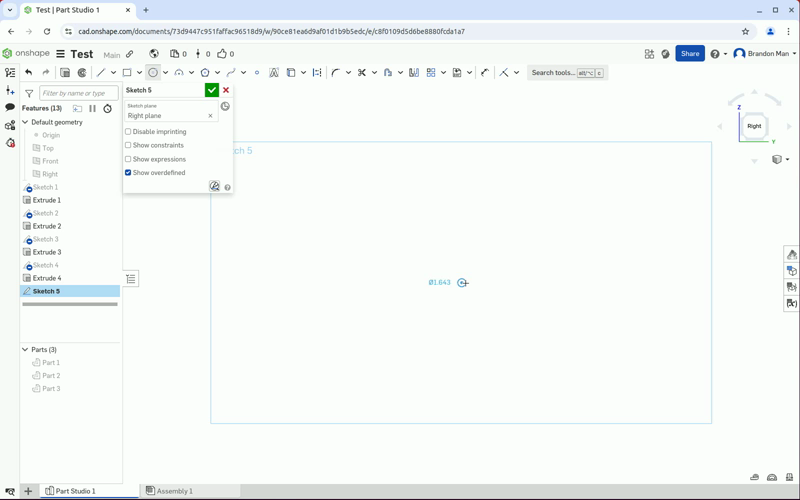
key(esc)
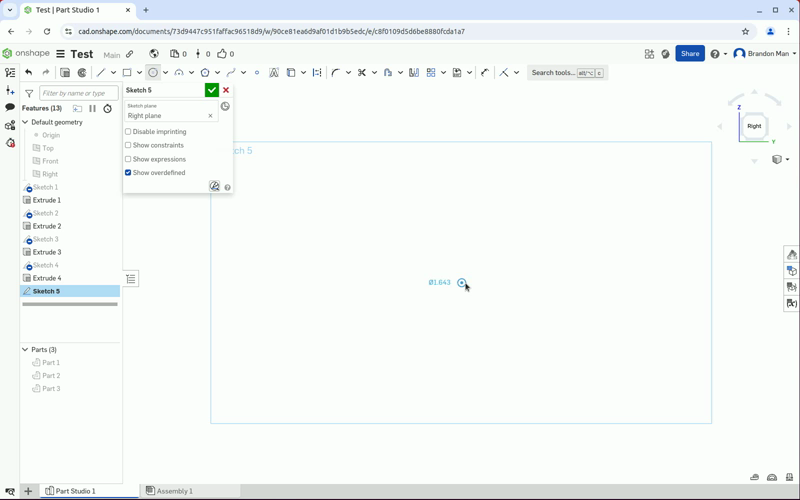
mouse_move(464, 284)
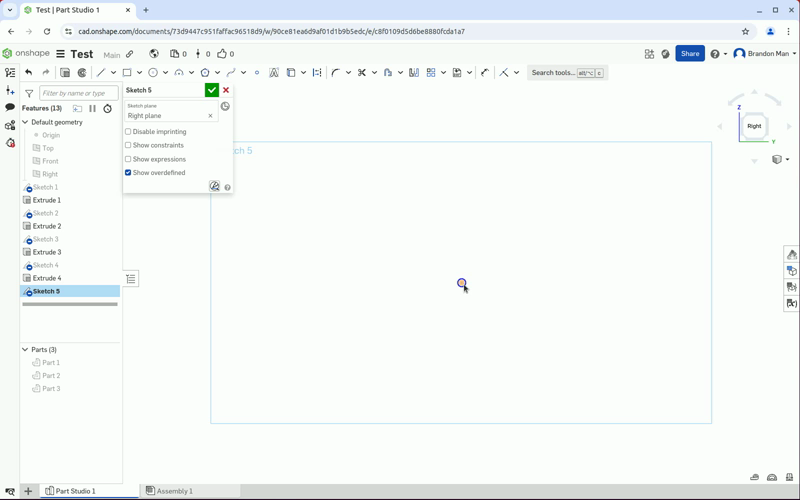
scroll(6)
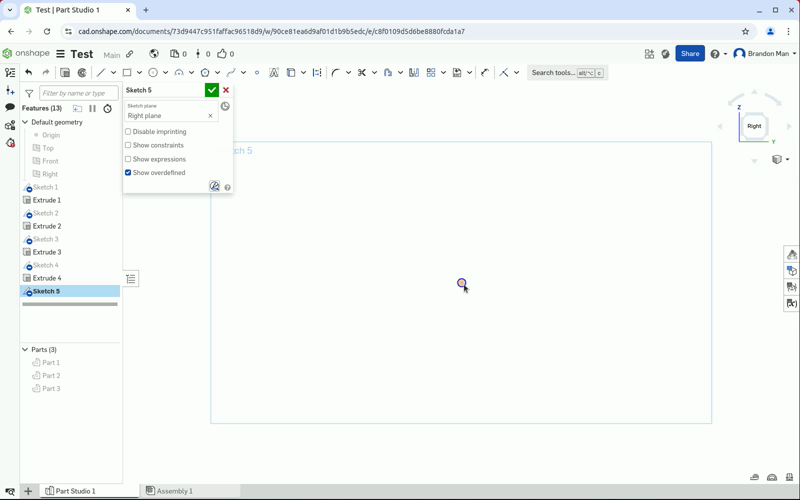
scroll(6)
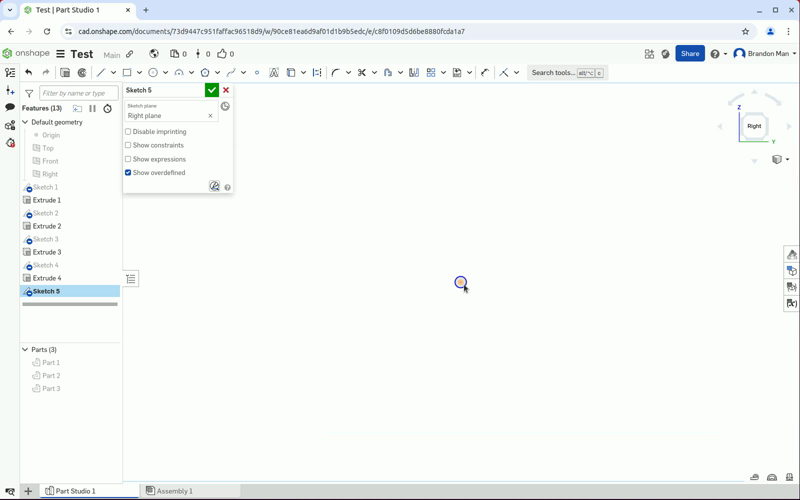
scroll(6)
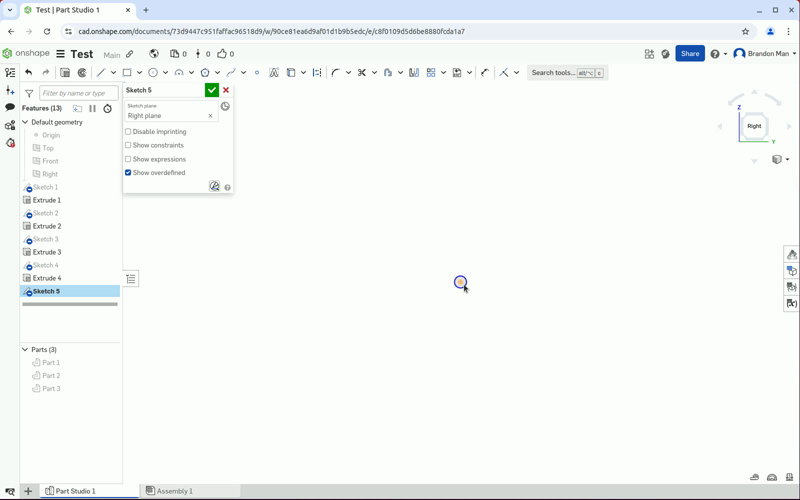
scroll(6)
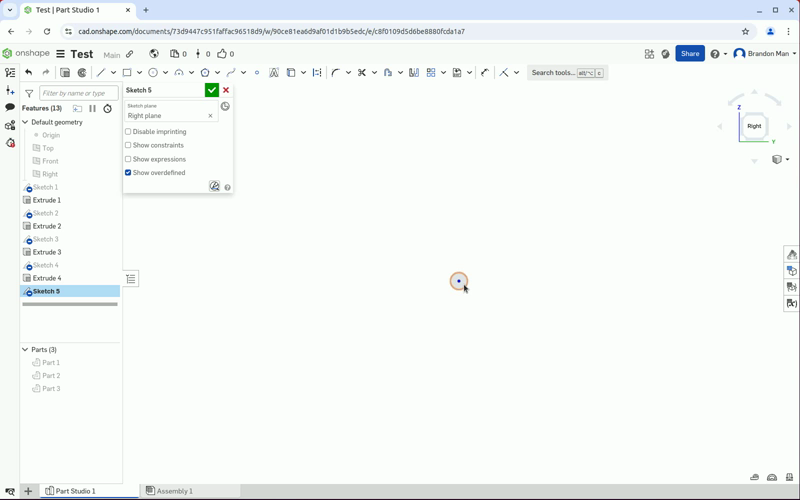
scroll(6)
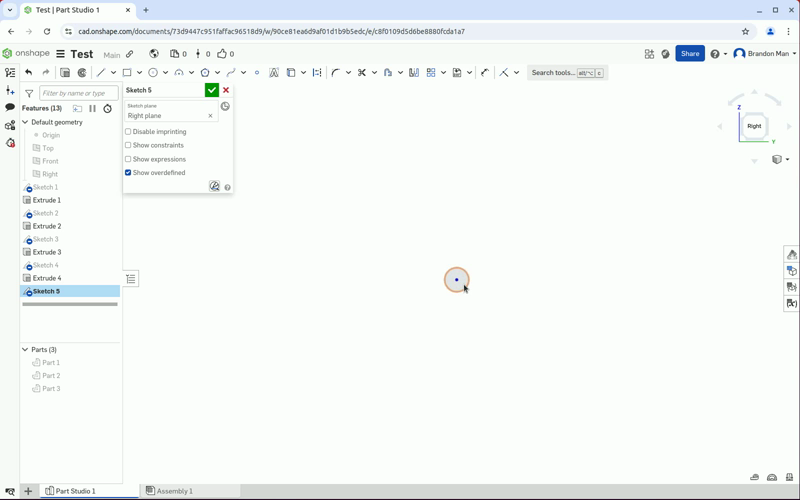
scroll(6)
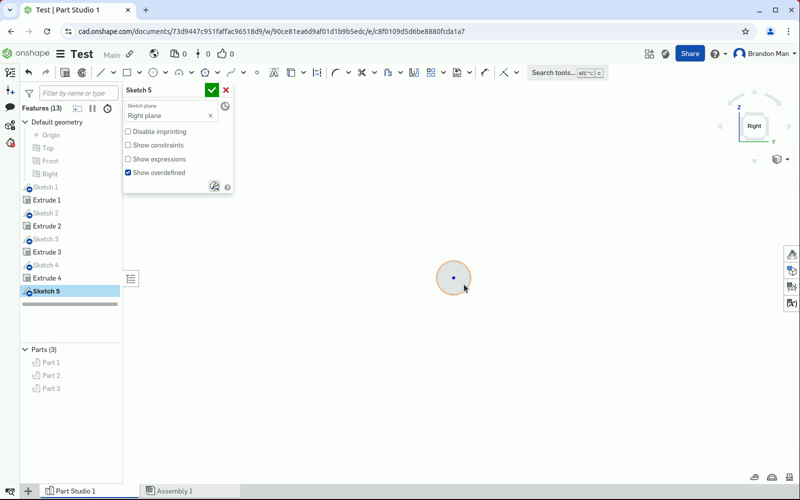
scroll(6)
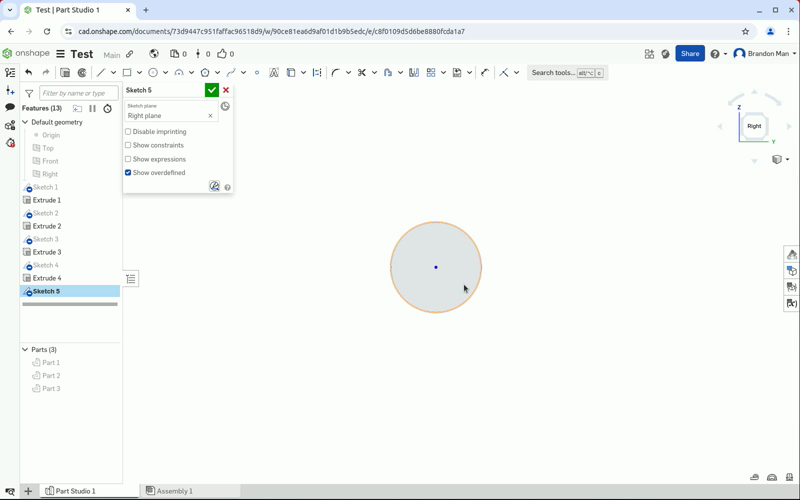
click(464, 284)
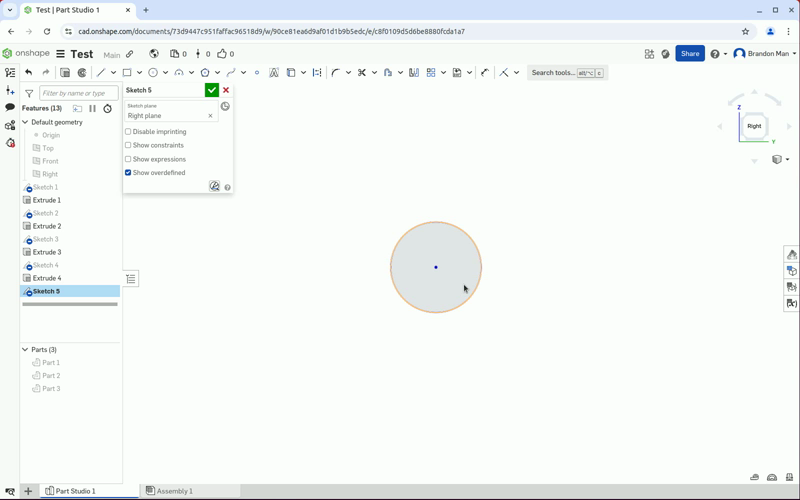
scroll(-6)
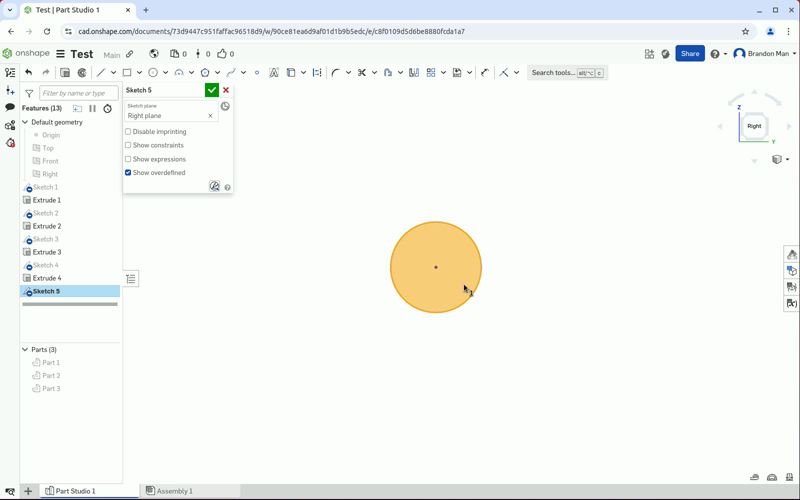
scroll(-6)
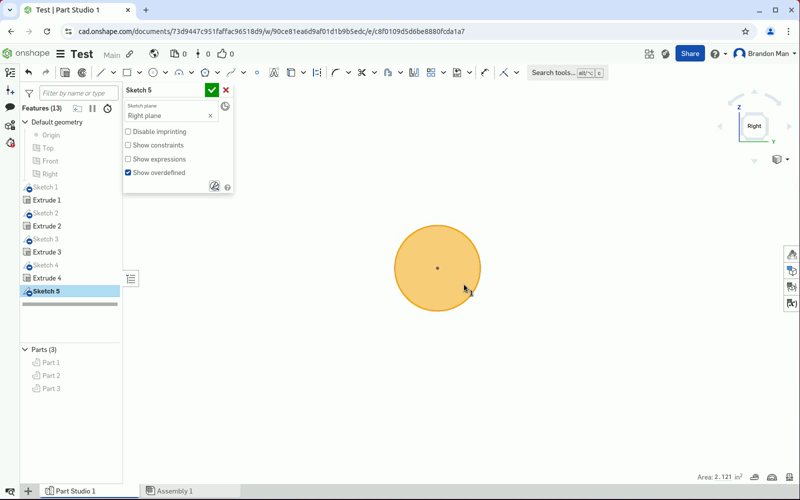
scroll(-6)
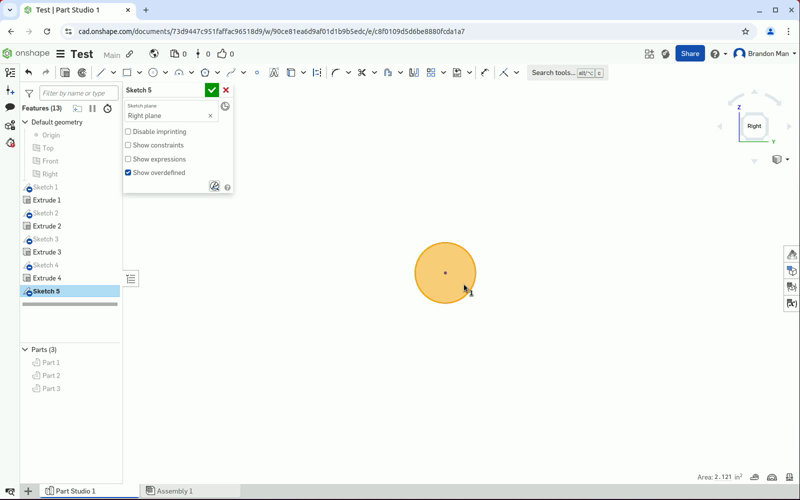
scroll(-6)
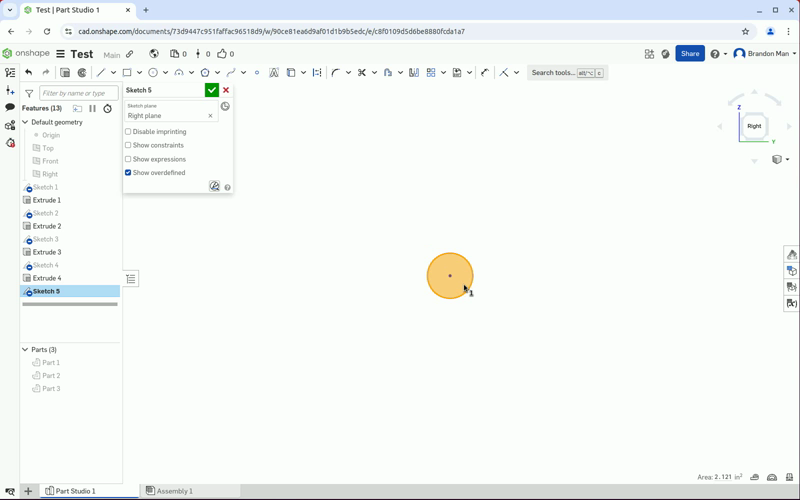
scroll(-6)
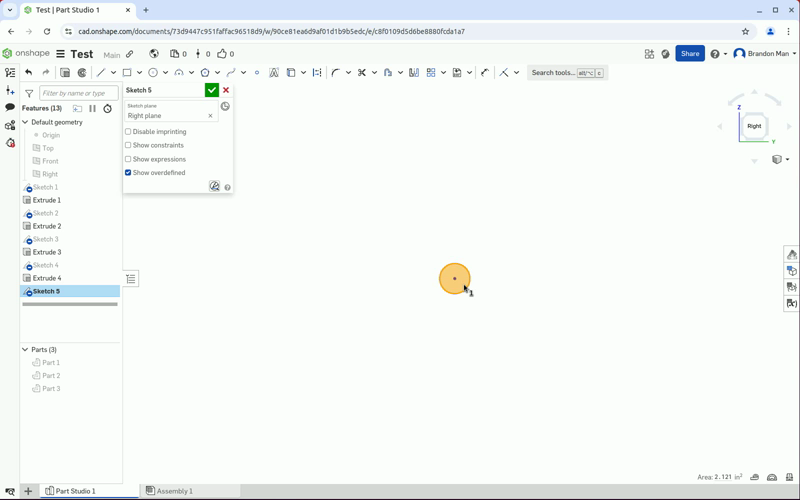
scroll(-6)
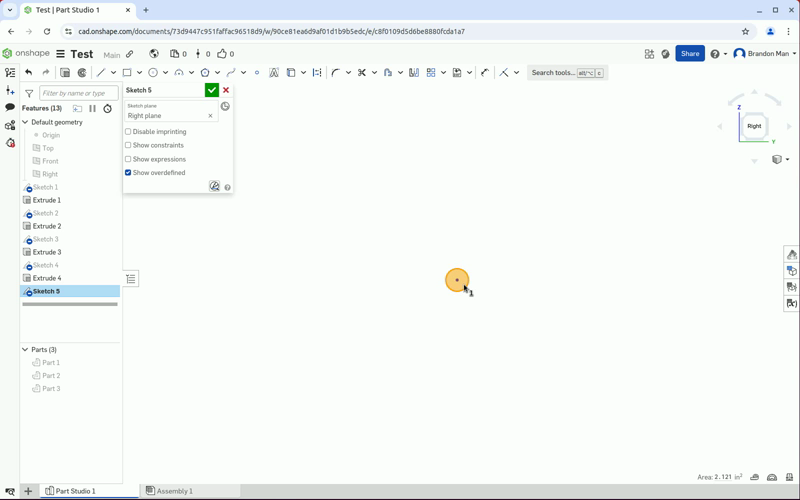
scroll(-6)
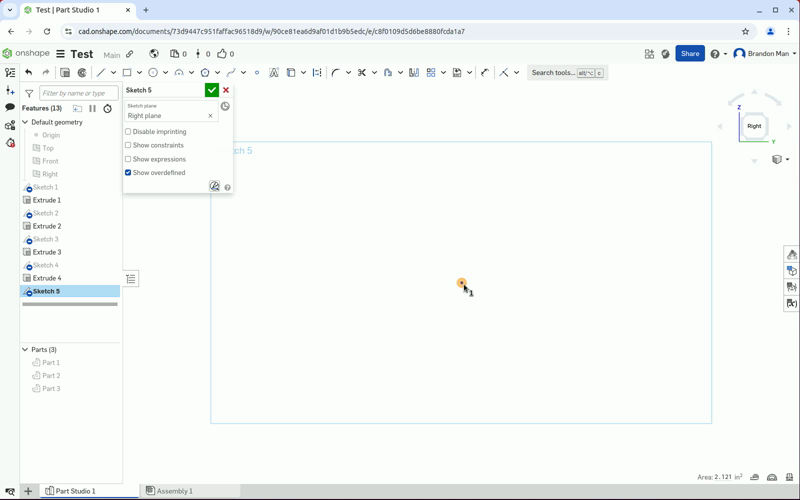
mouse_move(73, 352)
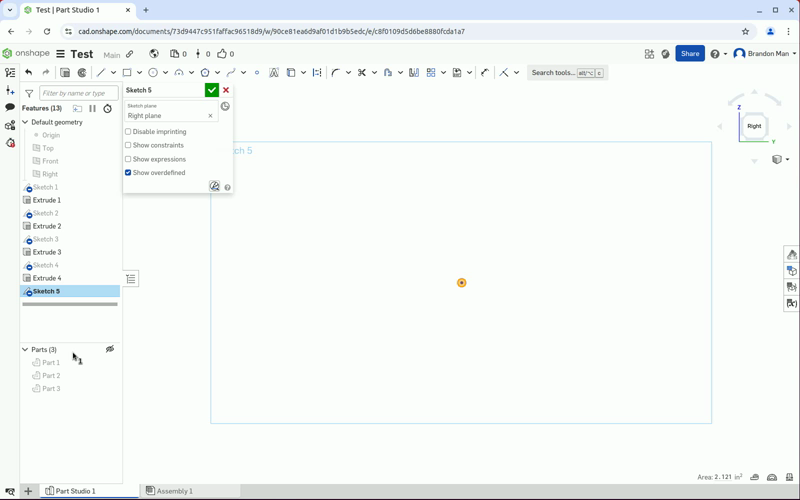
key(shift+y)
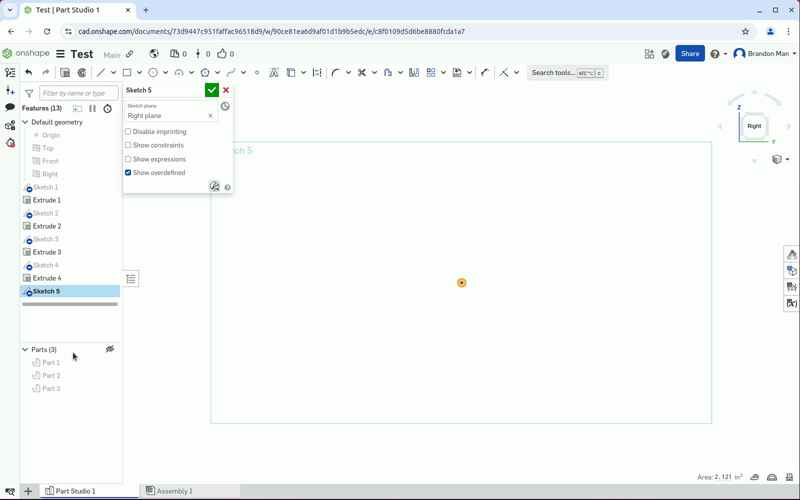
key(shift+e)
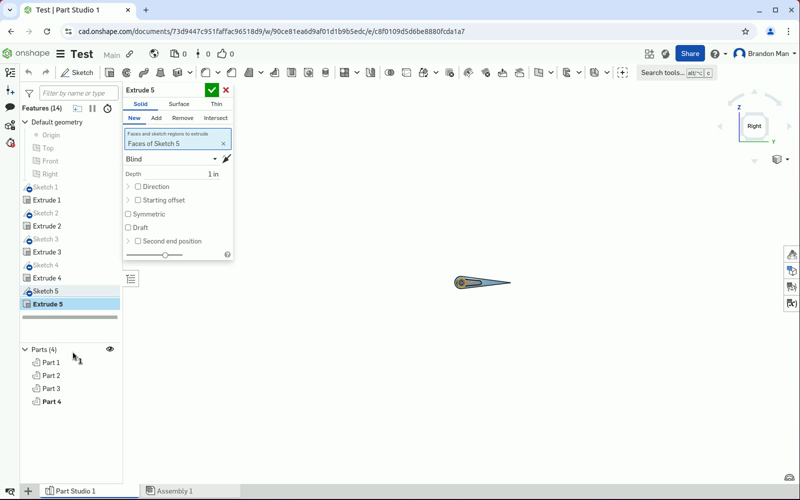
mouse_move(143, 106)
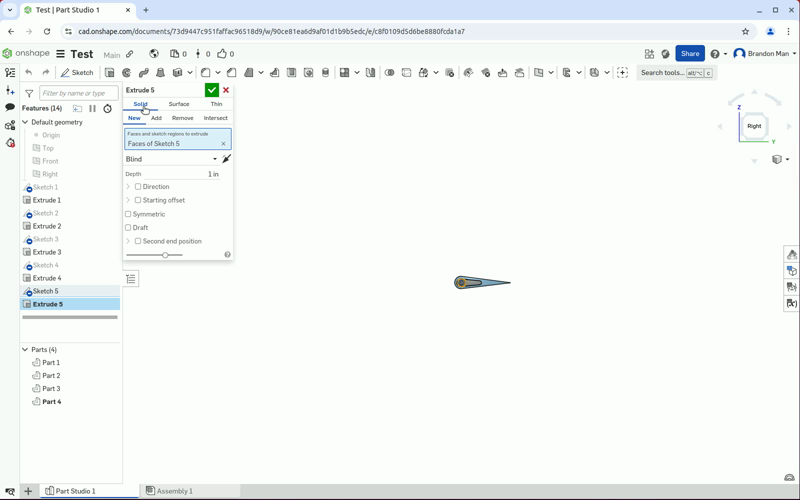
click(143, 106)
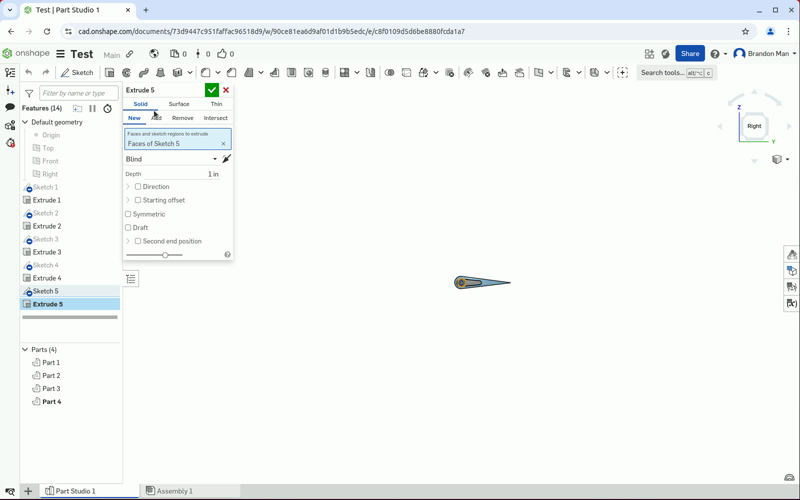
mouse_move(186, 120)
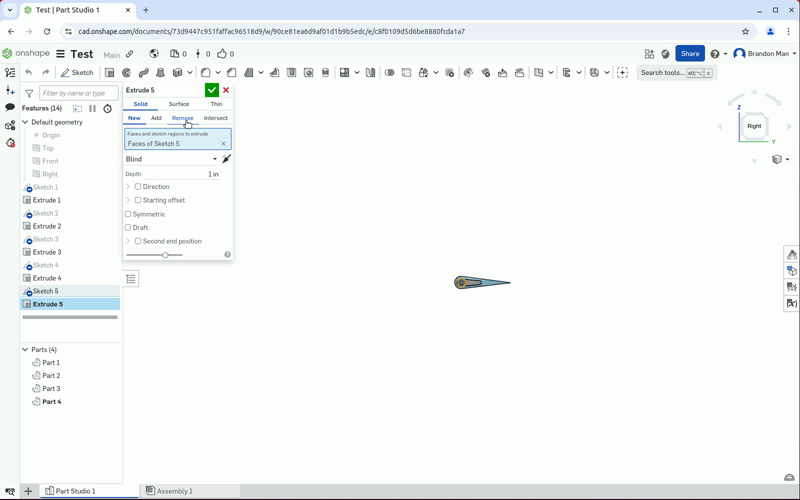
click(186, 120)
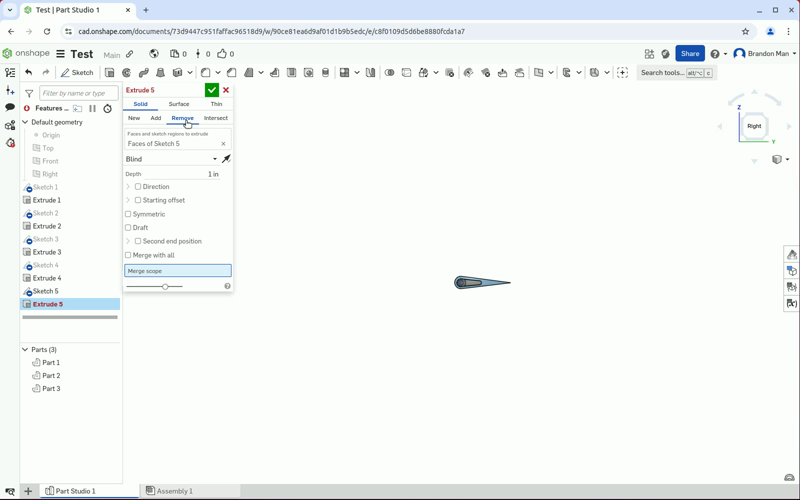
key(tab, 4)
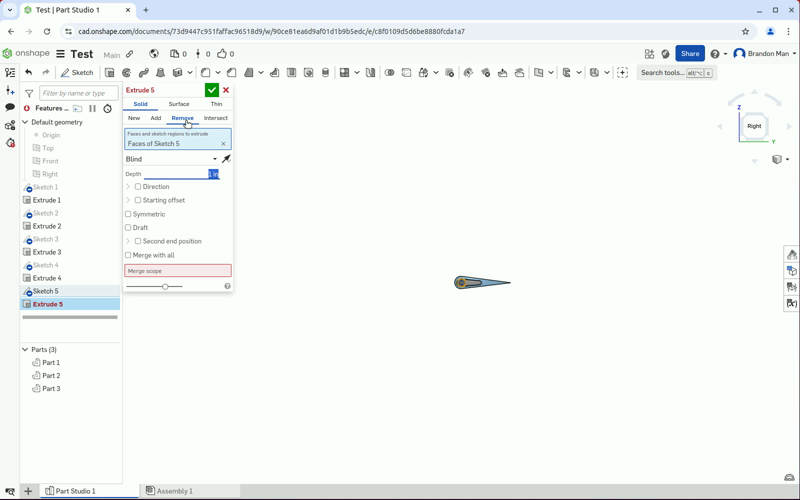
text(-0.481)
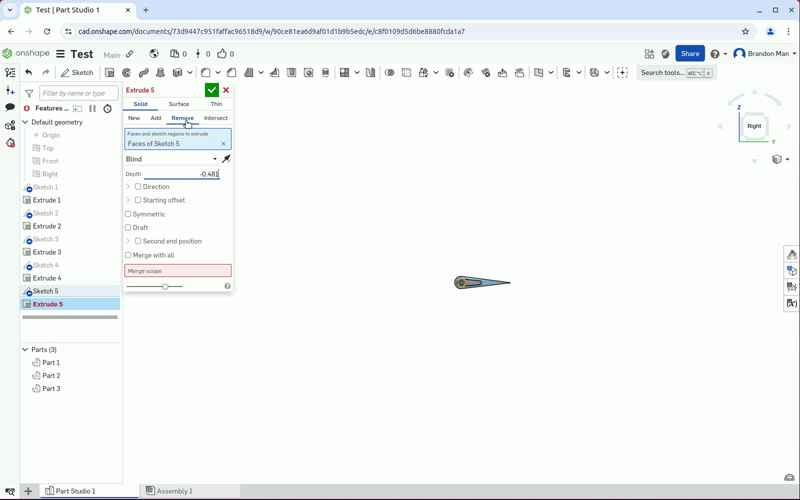
key(tab, 6)
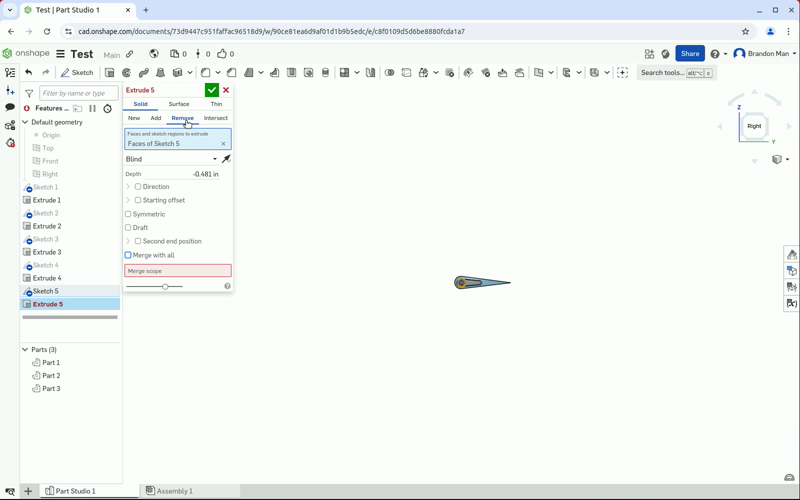
key(space)
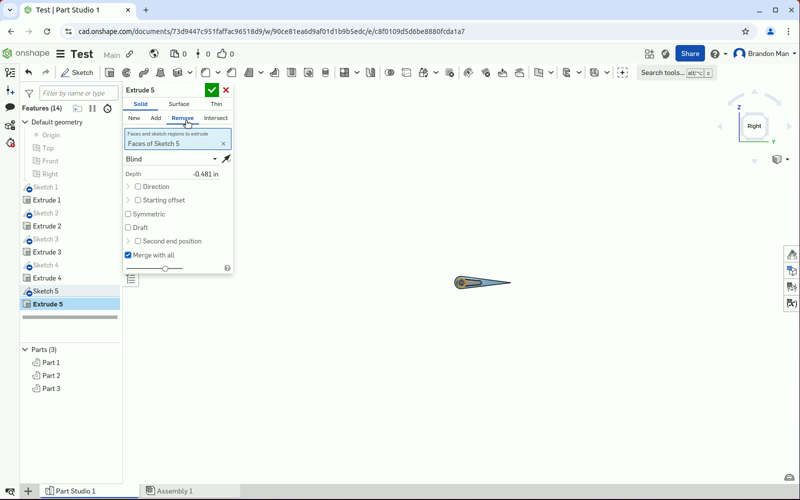
key(enter)
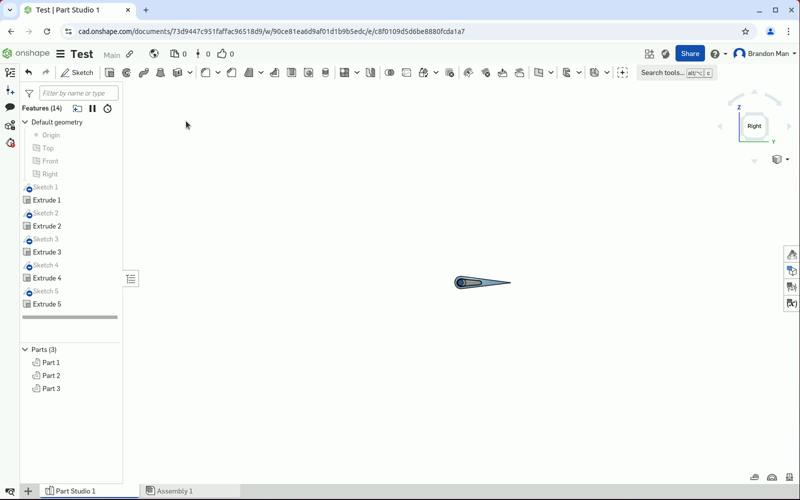
key(shift+h)
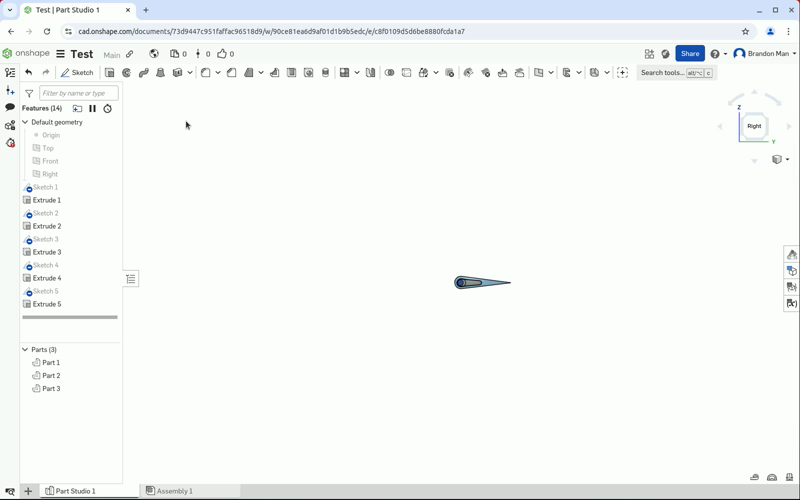
key(shift+h)
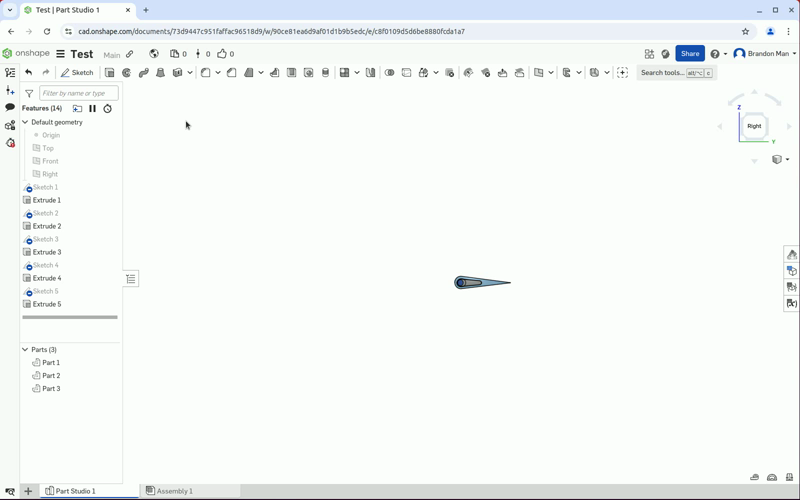
mouse_move(73, 189)
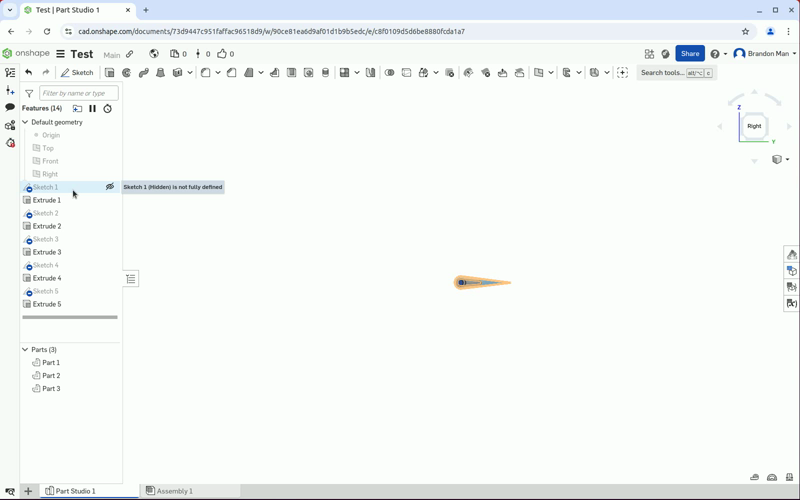
click(73, 189)
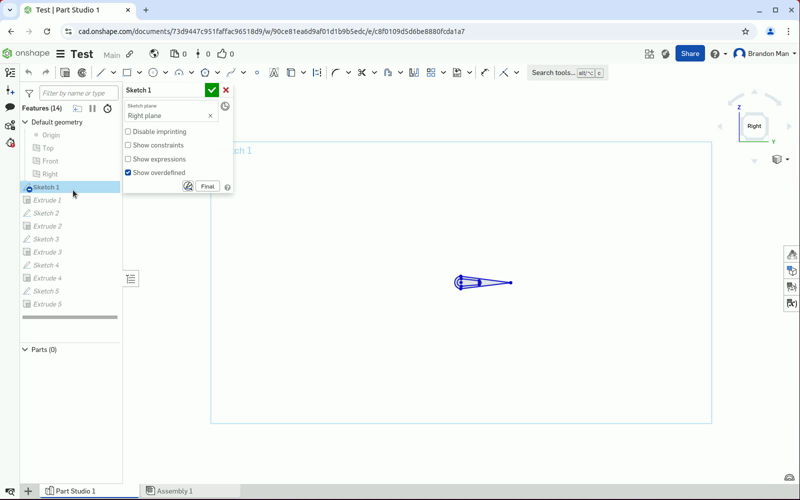
mouse_move(229, 92)
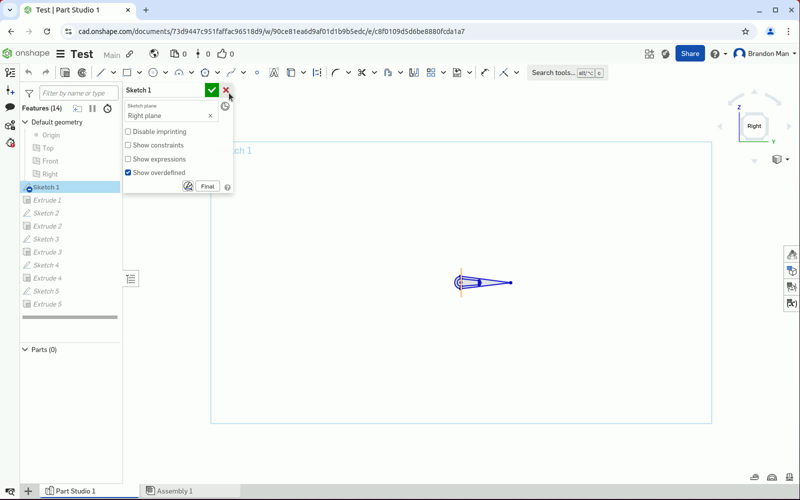
click(229, 92)
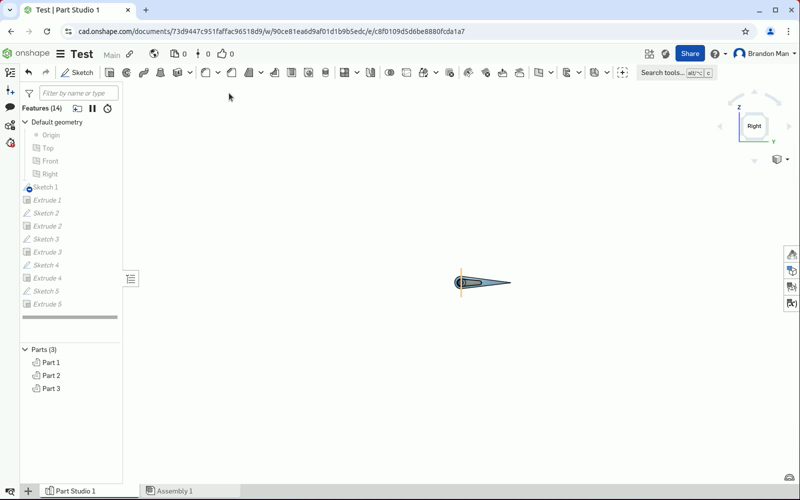
mouse_move(541, 75)
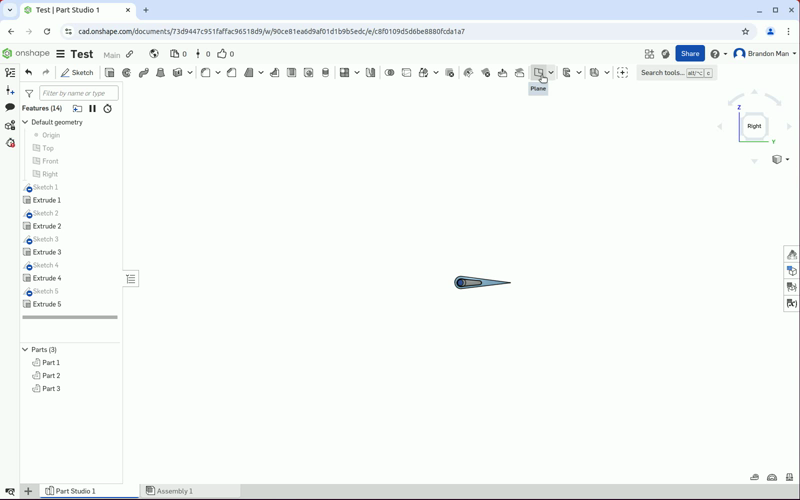
click(541, 75)
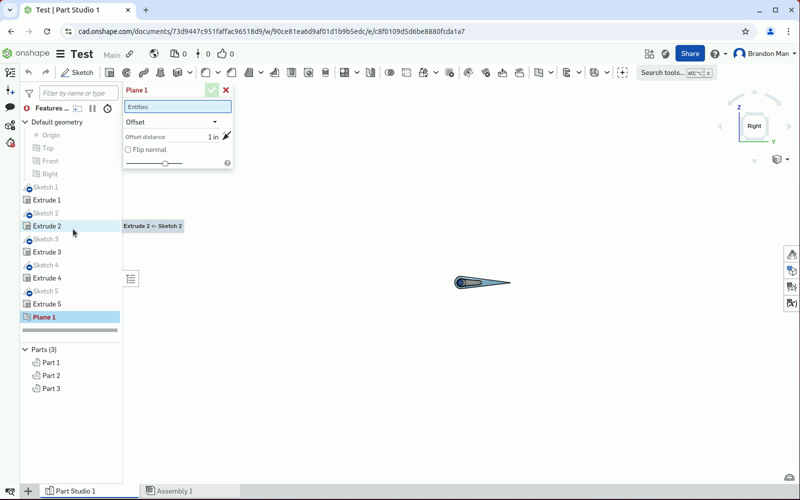
scroll(3)
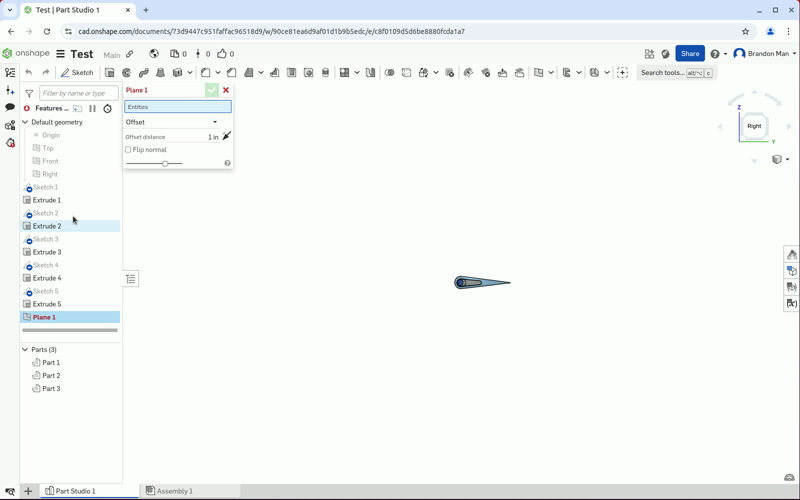
mouse_move(73, 176)
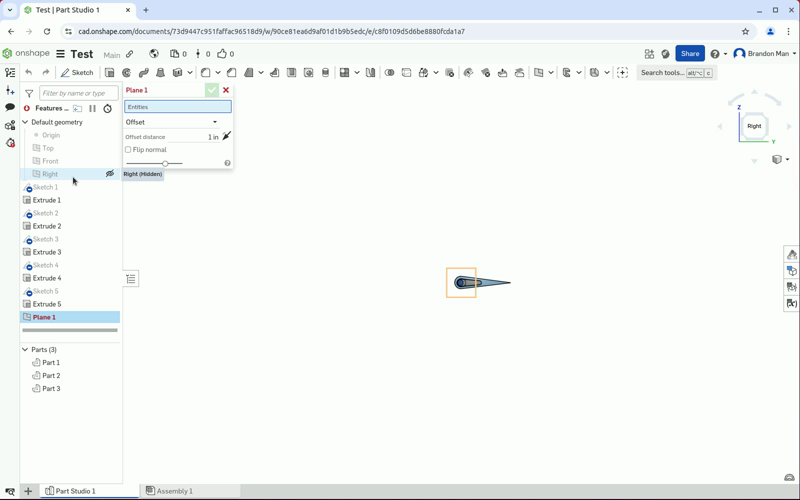
click(73, 176)
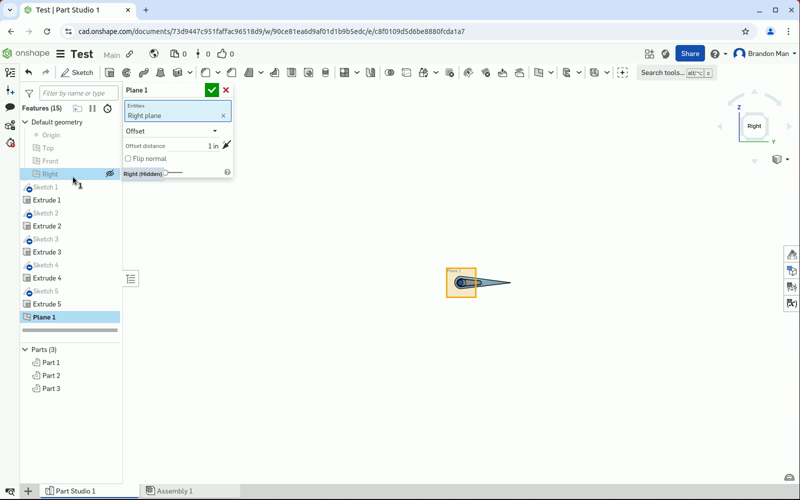
key(tab, 2)
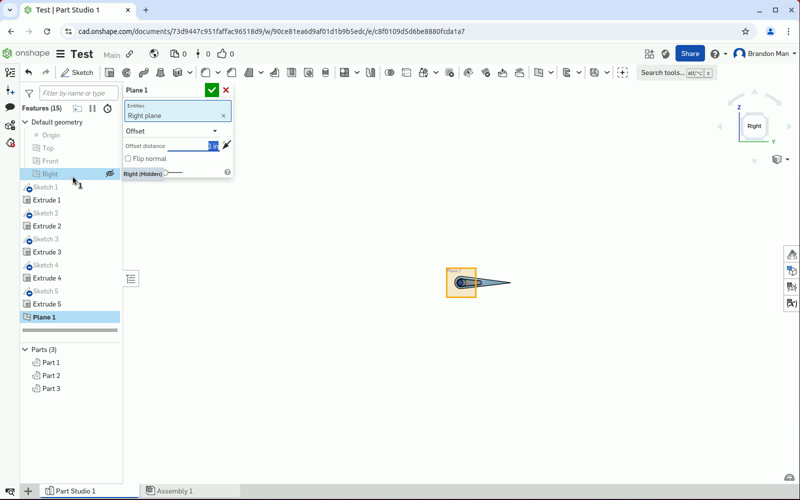
text(23.108)
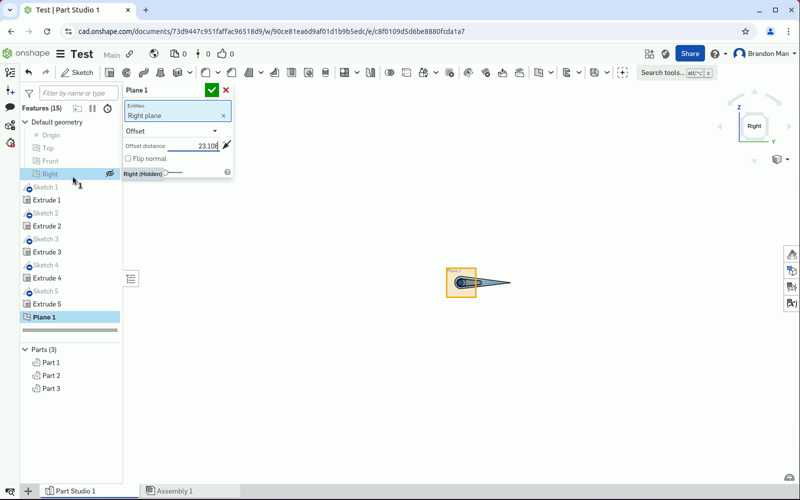
key(enter, 2)
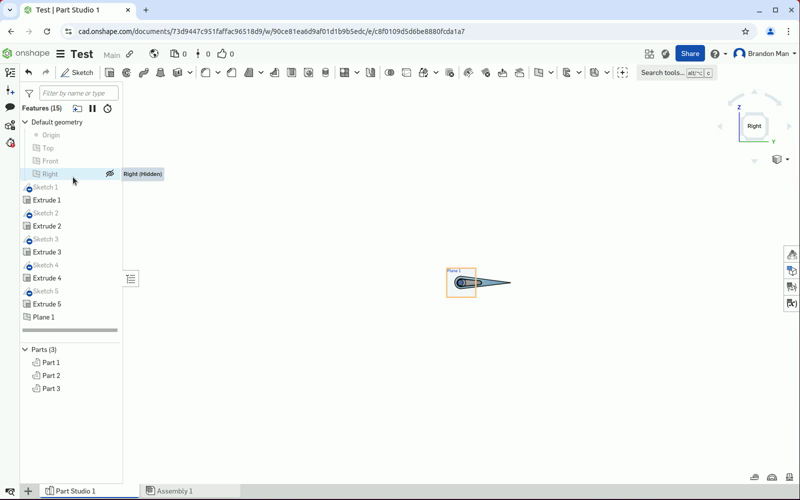
key(shift+s)
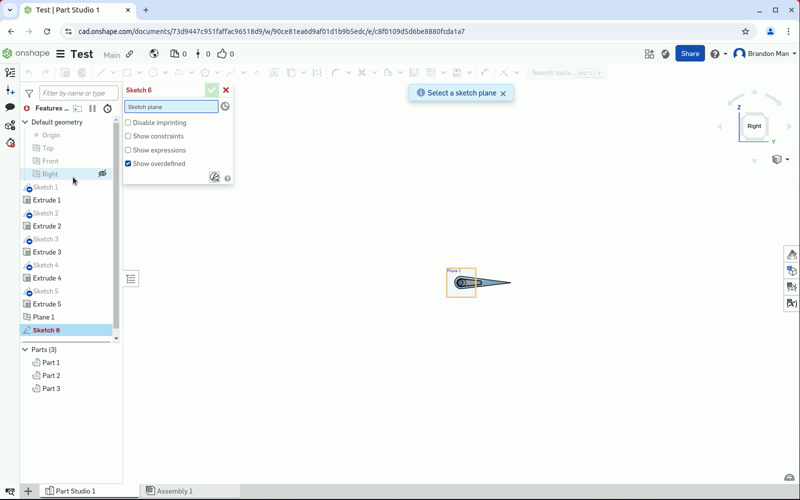
mouse_move(69, 319)
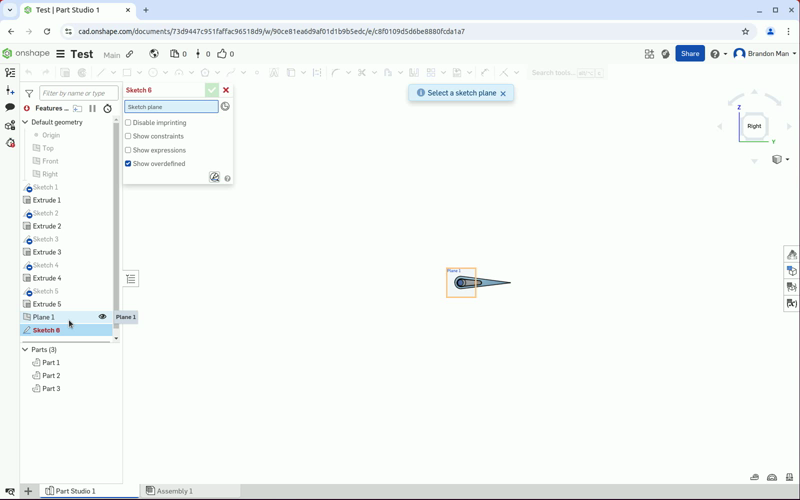
click(69, 319)
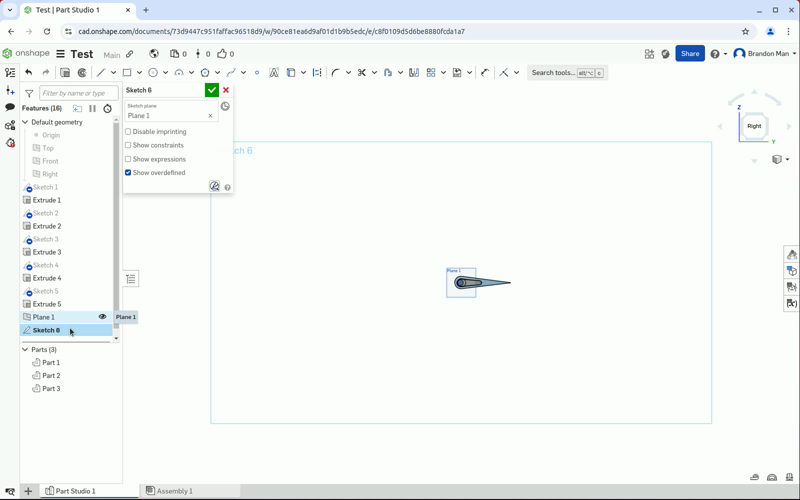
mouse_move(73, 352)
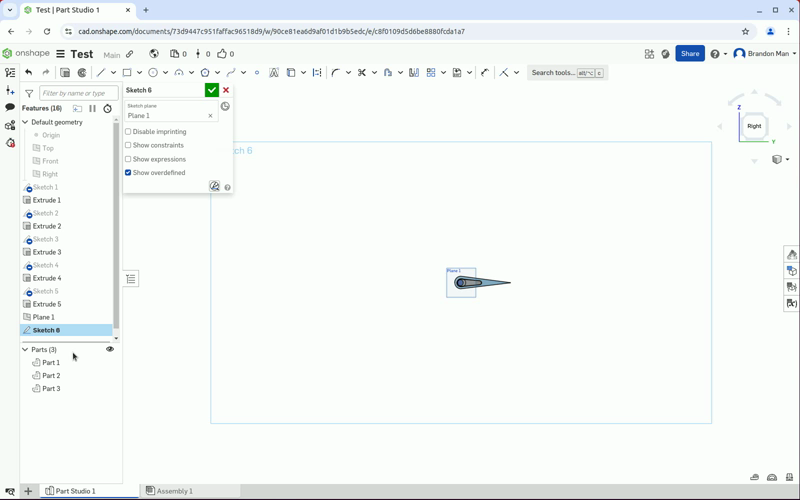
key(y)
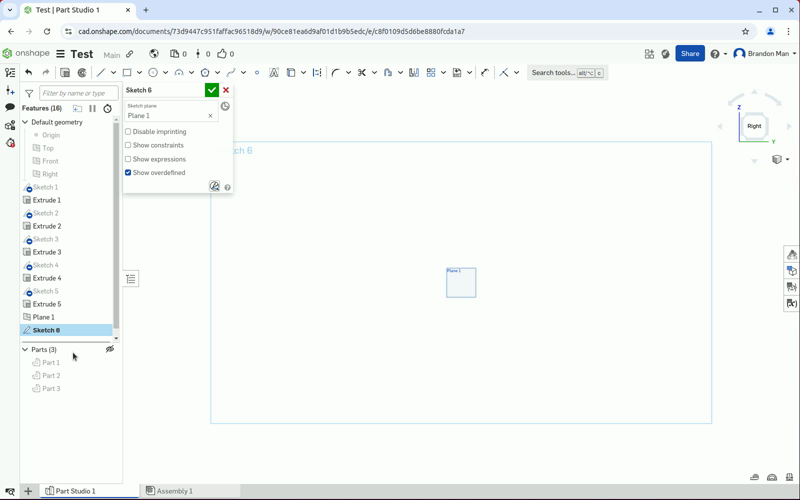
key(c)
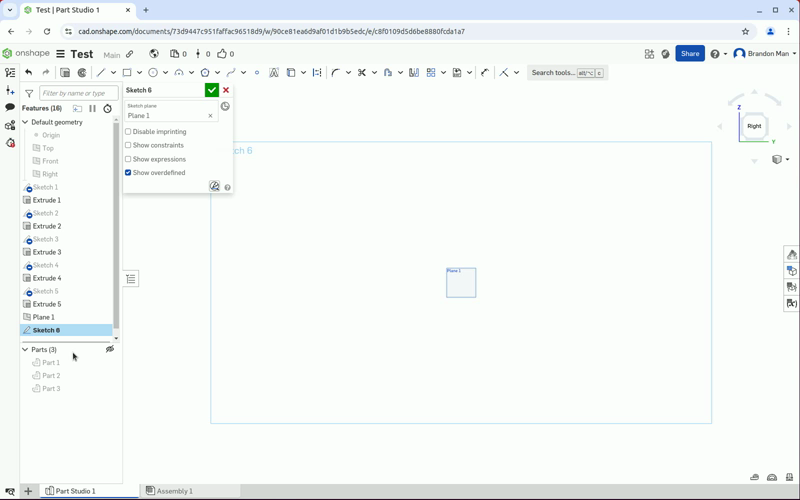
key_down(shift)
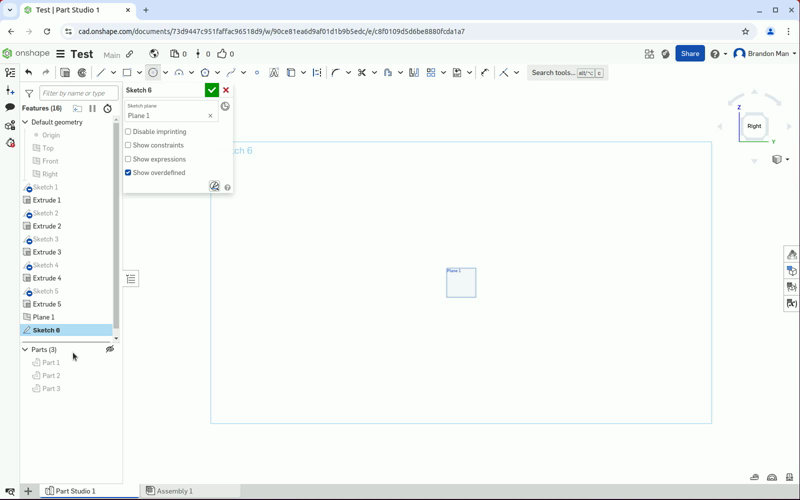
mouse_move(460, 282)
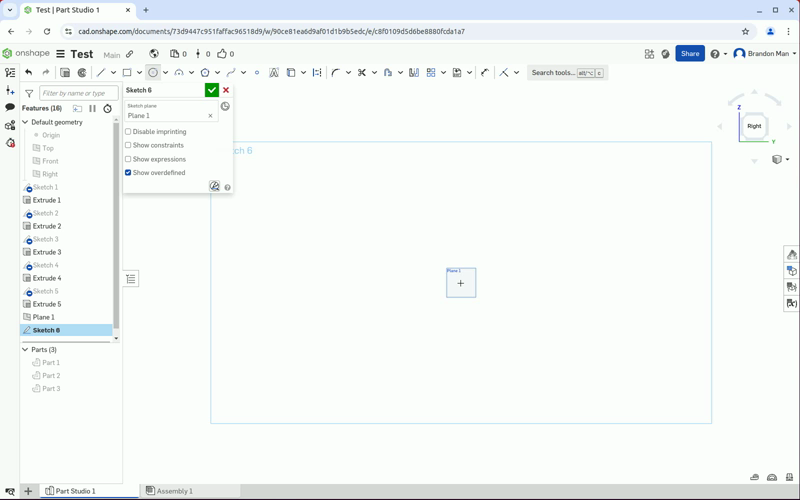
click(460, 282)
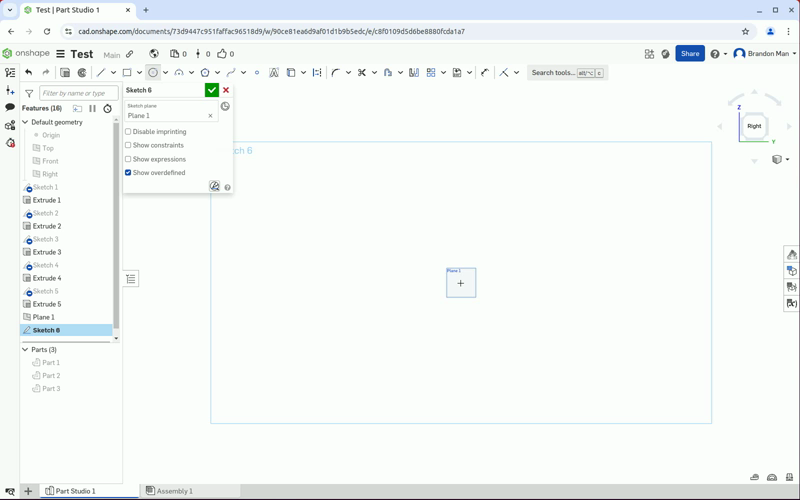
key_up(shift)
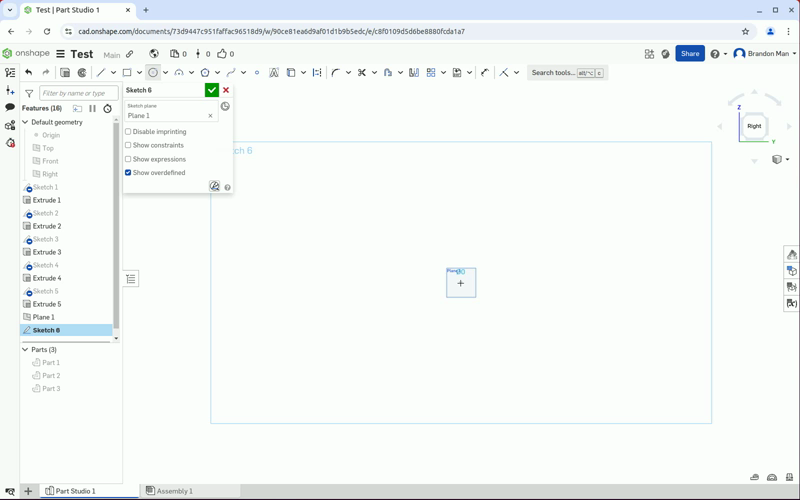
mouse_move(463, 282)
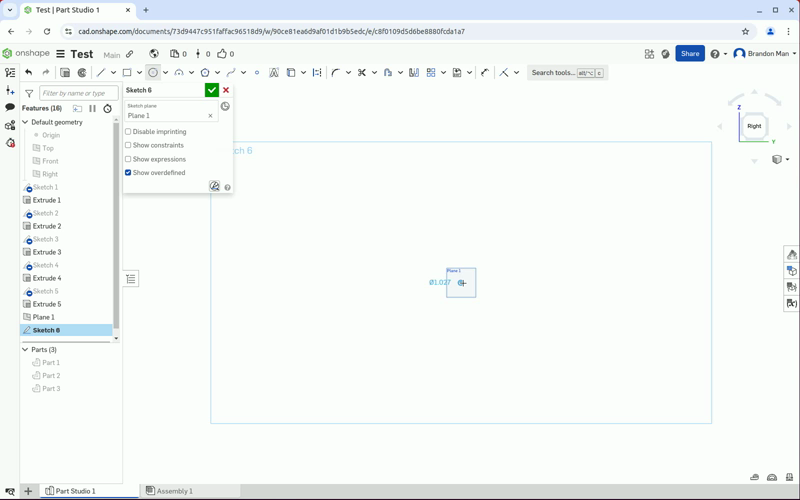
scroll(6)
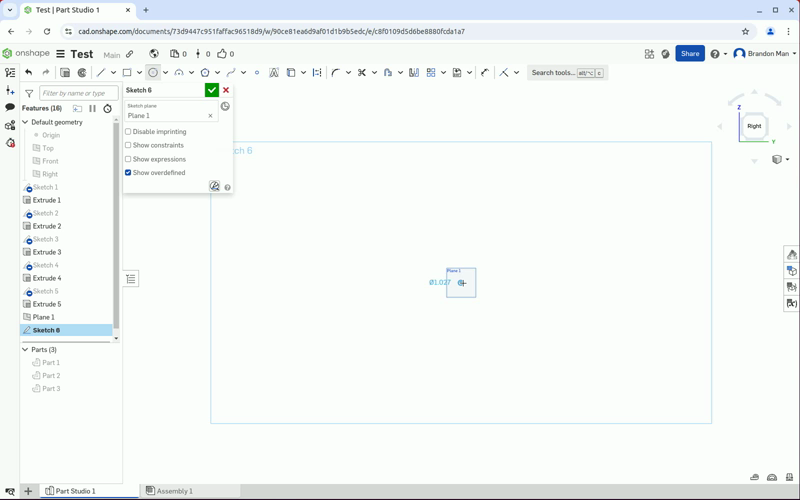
scroll(6)
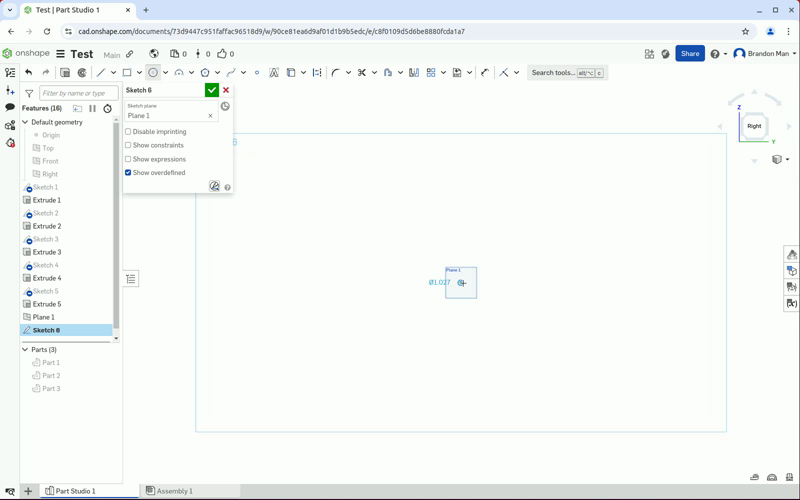
scroll(6)
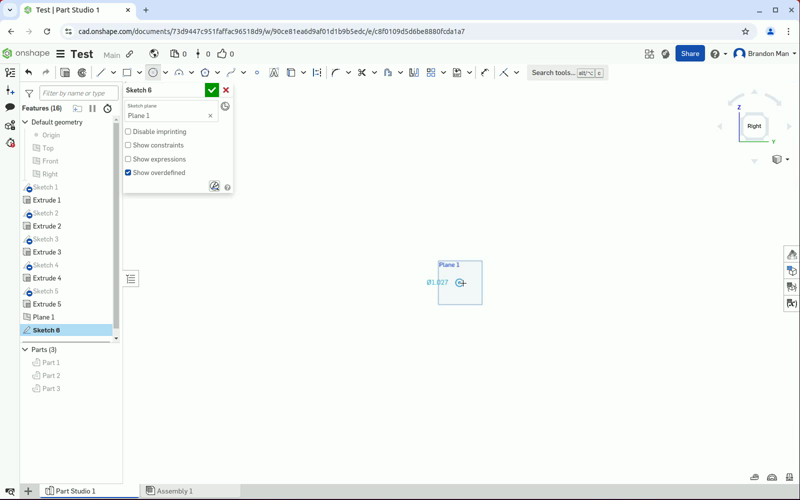
scroll(6)
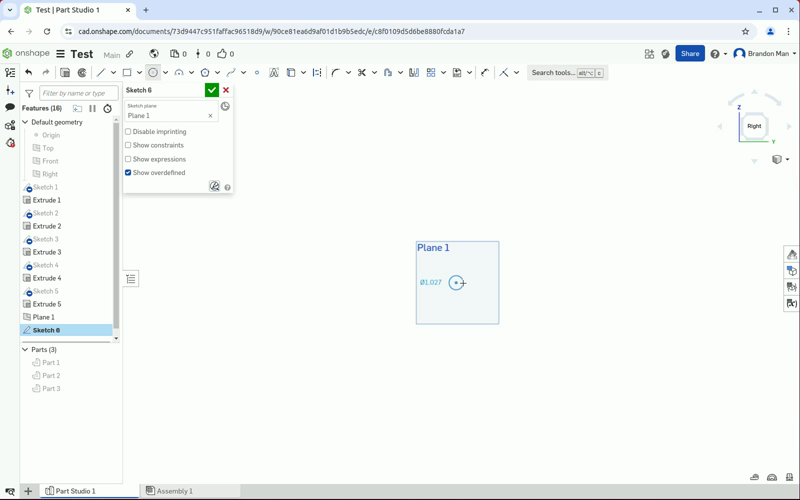
scroll(6)
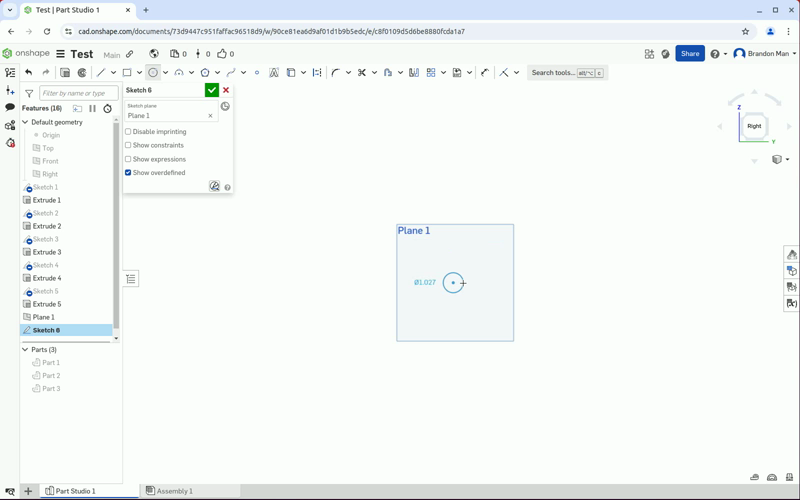
scroll(6)
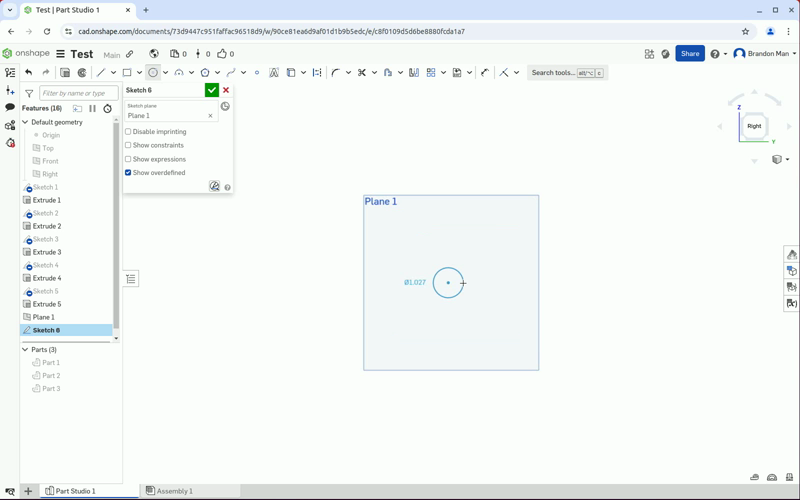
scroll(6)
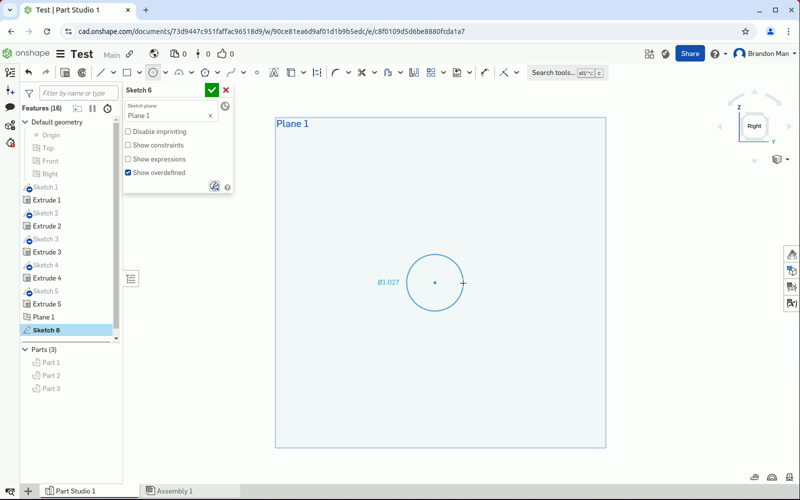
click(463, 282)
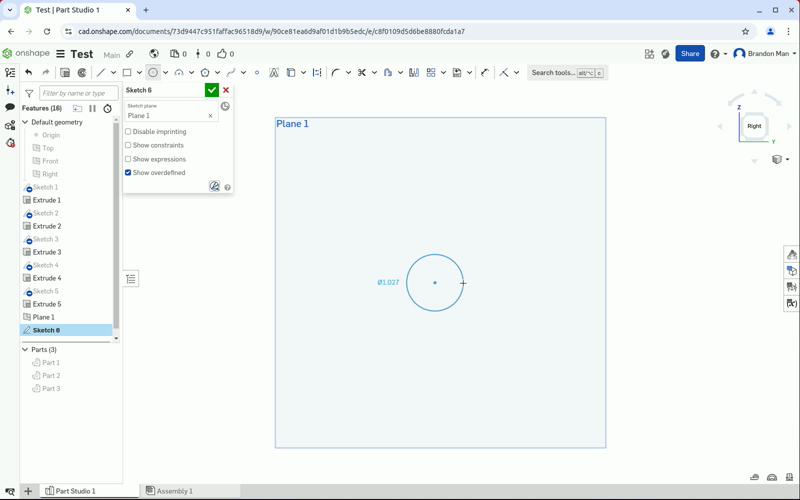
scroll(-6)
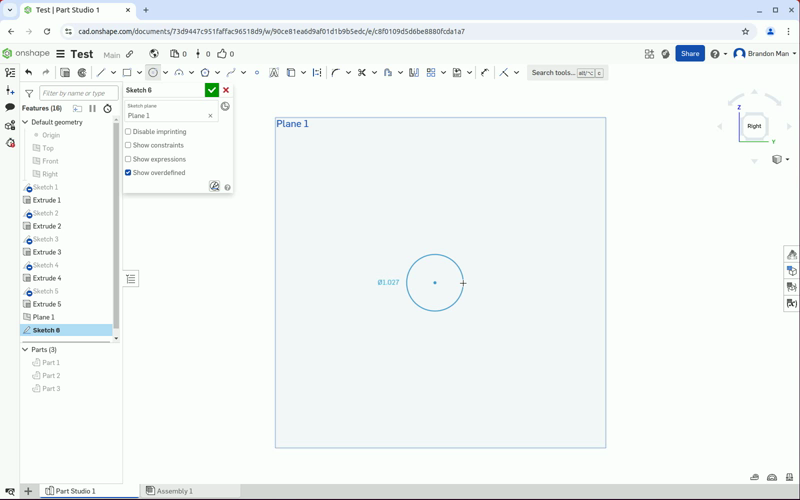
scroll(-6)
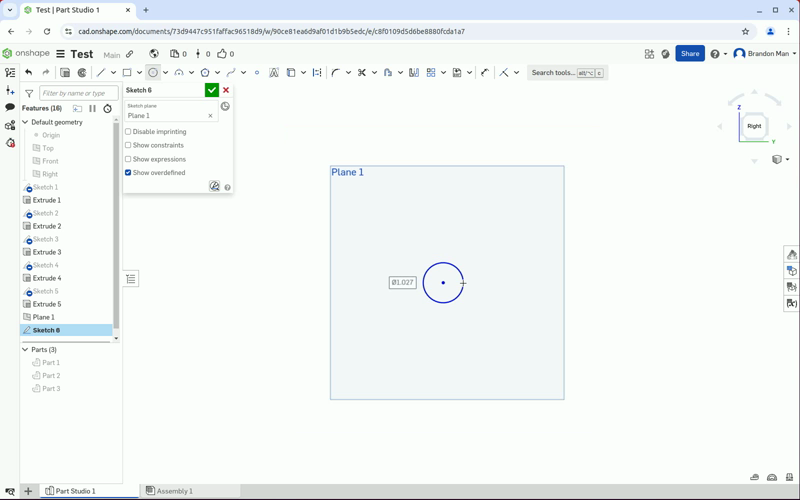
scroll(-6)
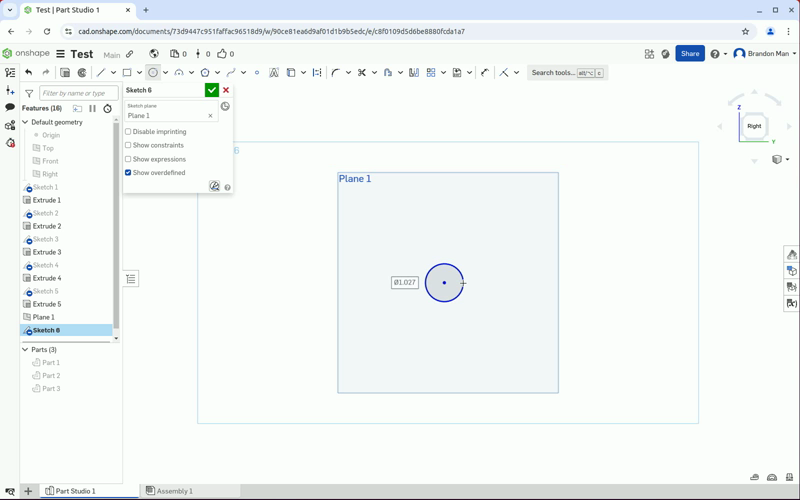
scroll(-6)
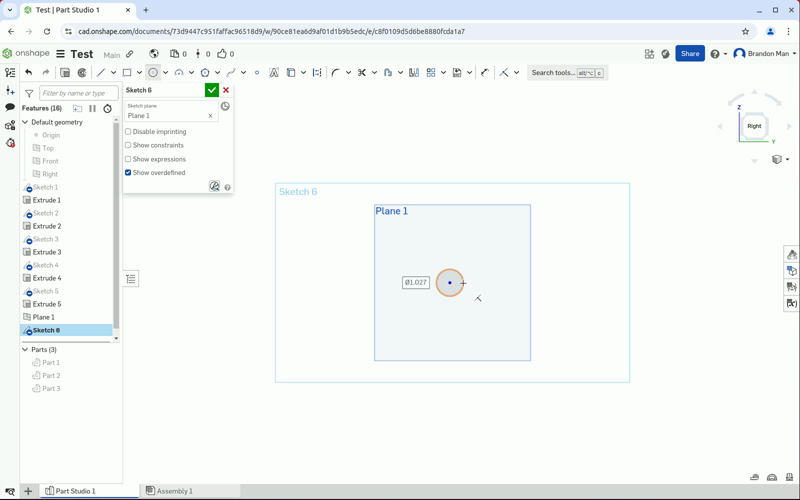
scroll(-6)
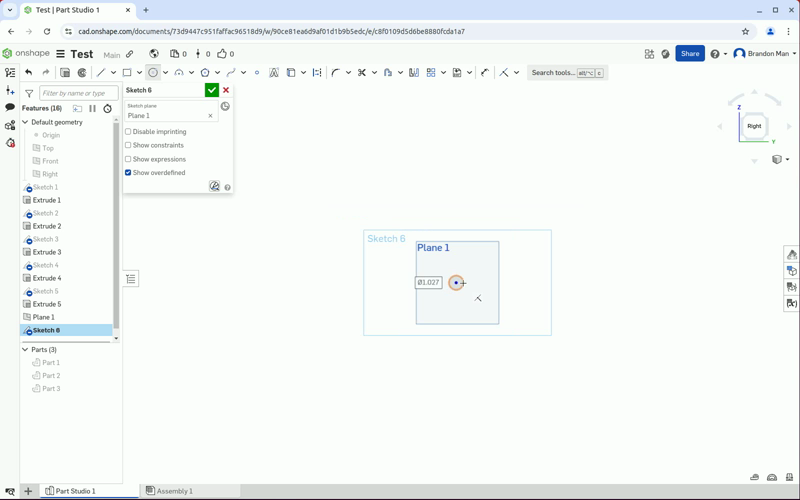
scroll(-6)
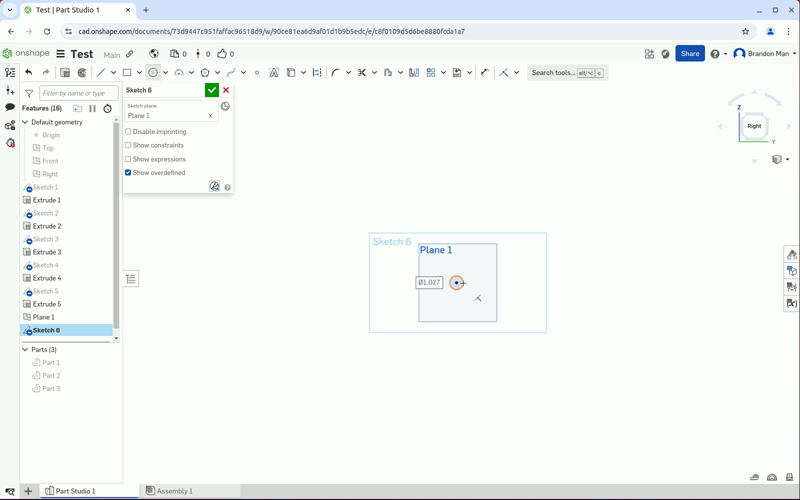
scroll(-6)
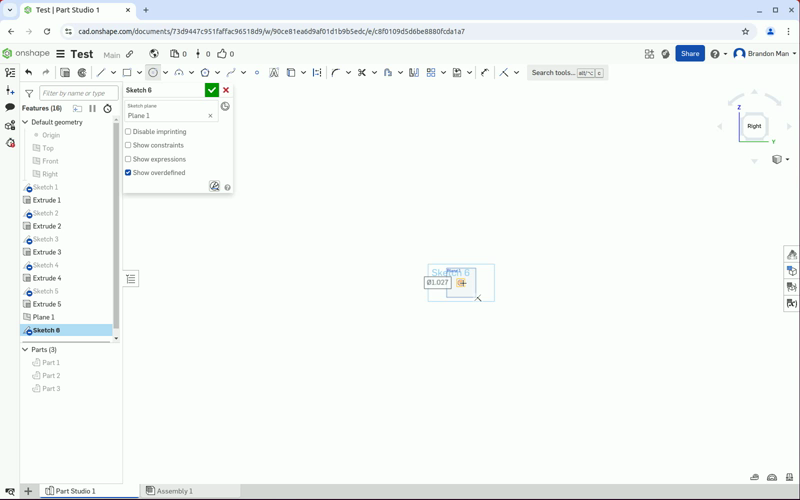
key(esc)
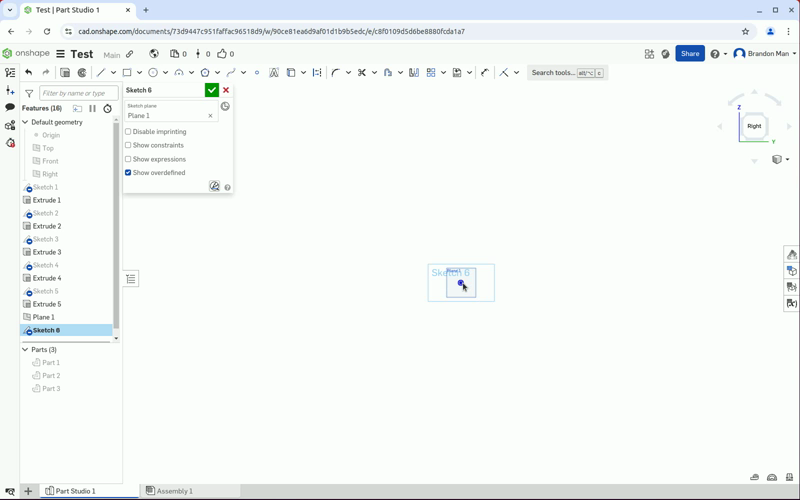
mouse_move(460, 281)
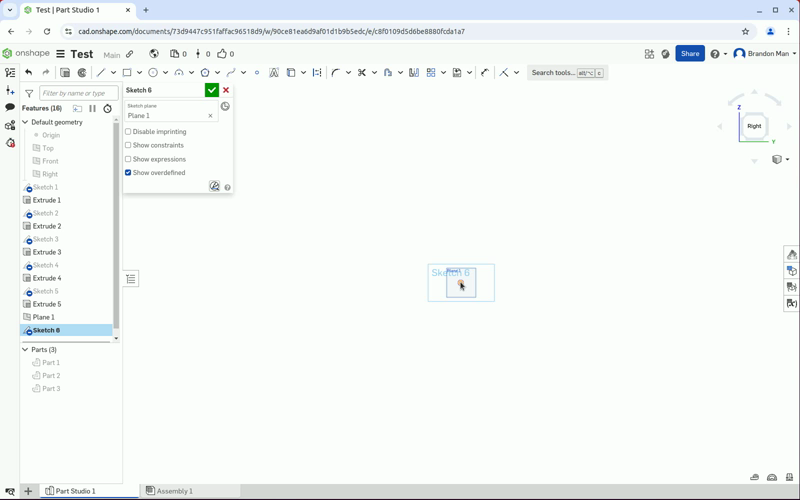
scroll(6)
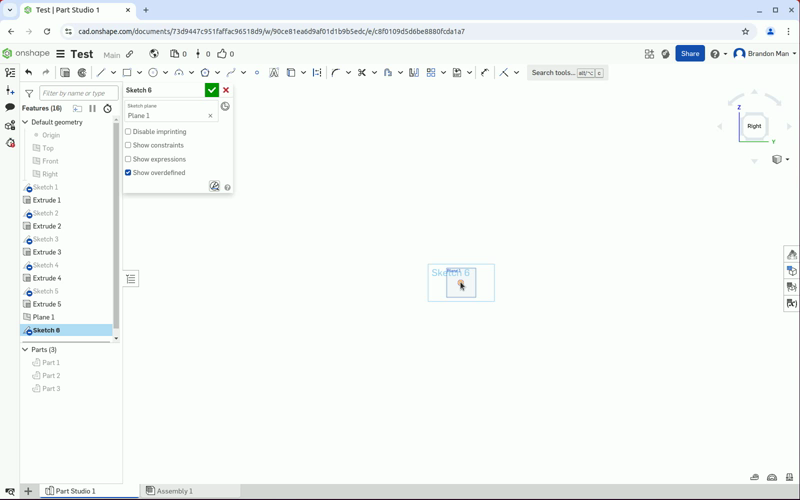
scroll(6)
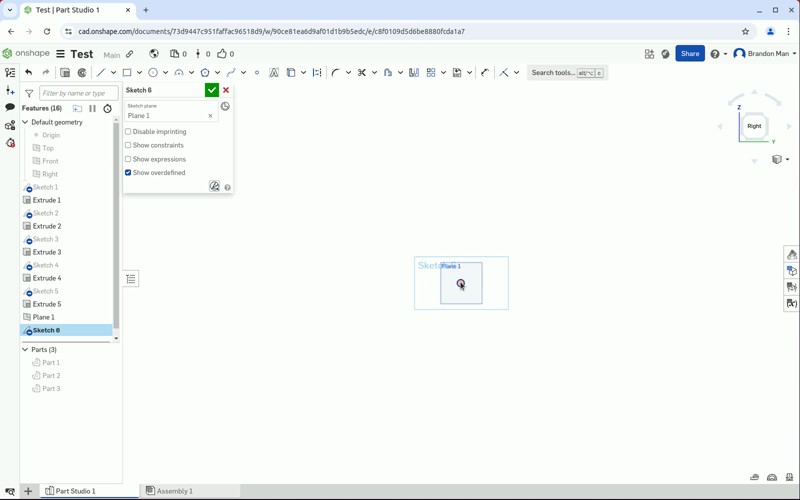
scroll(6)
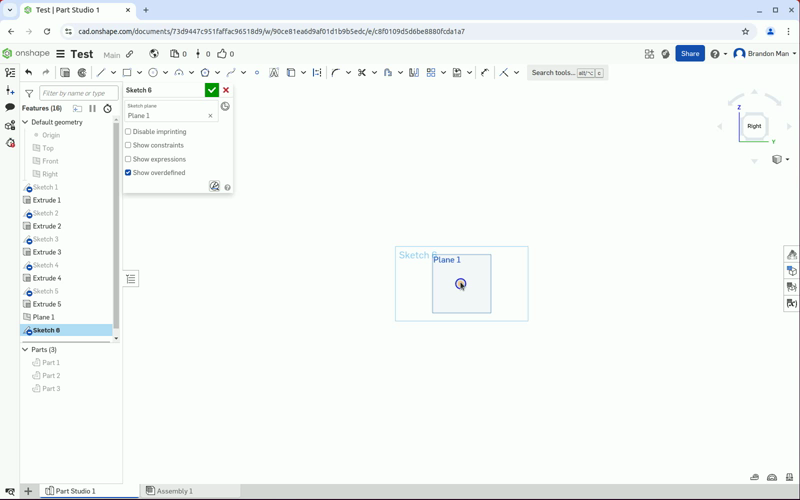
scroll(6)
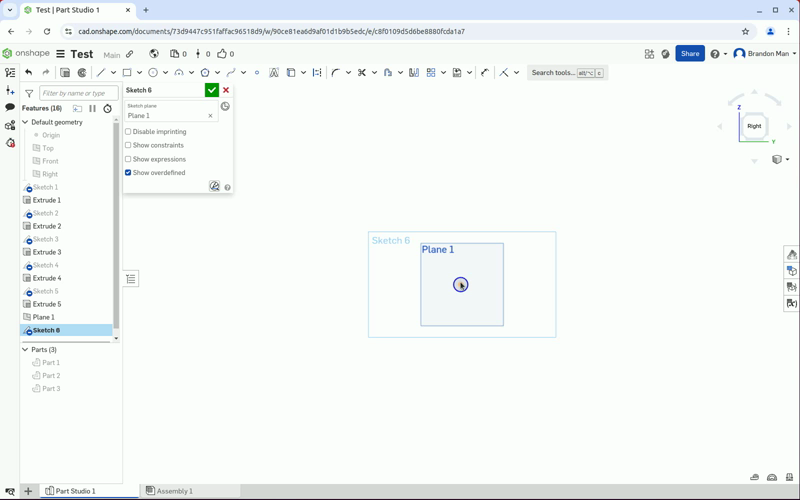
scroll(6)
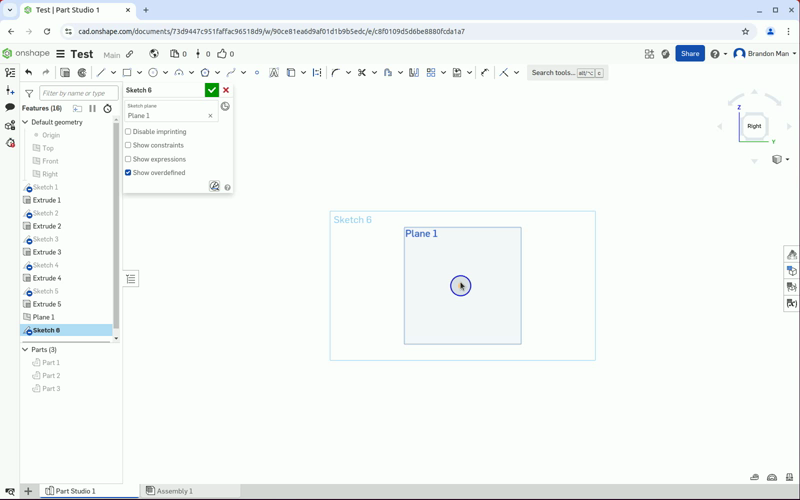
scroll(6)
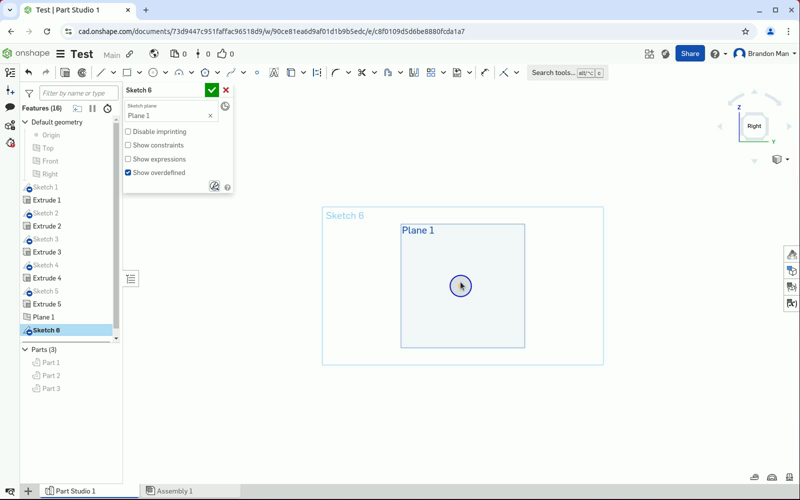
scroll(6)
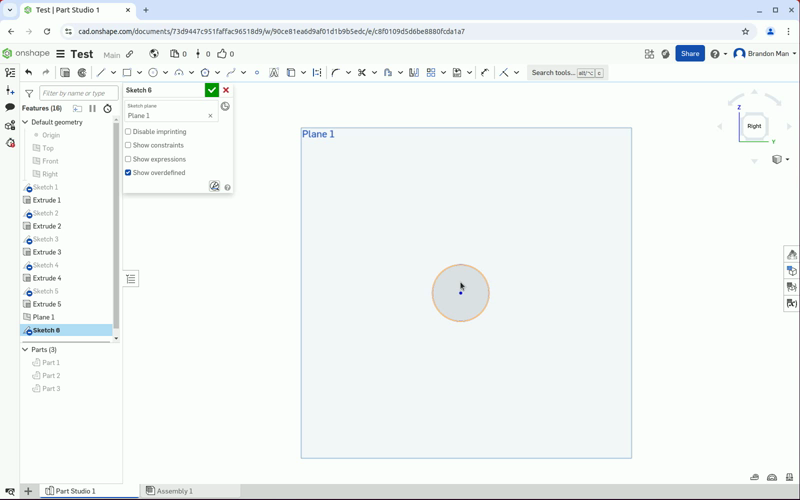
click(460, 281)
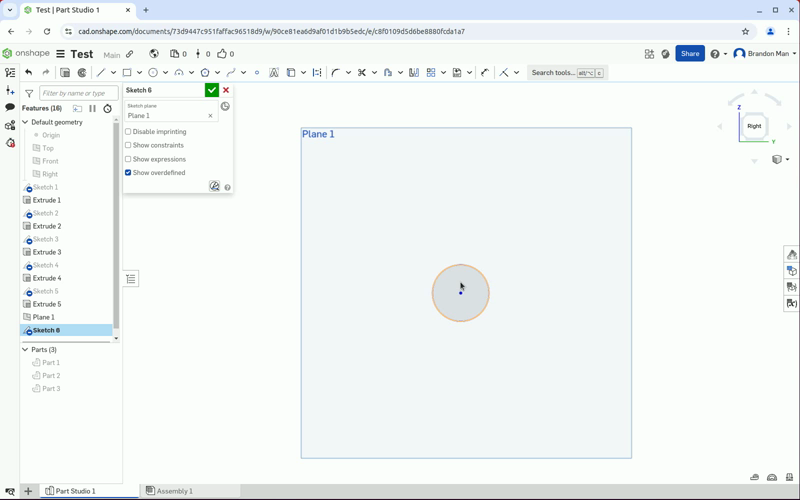
scroll(-6)
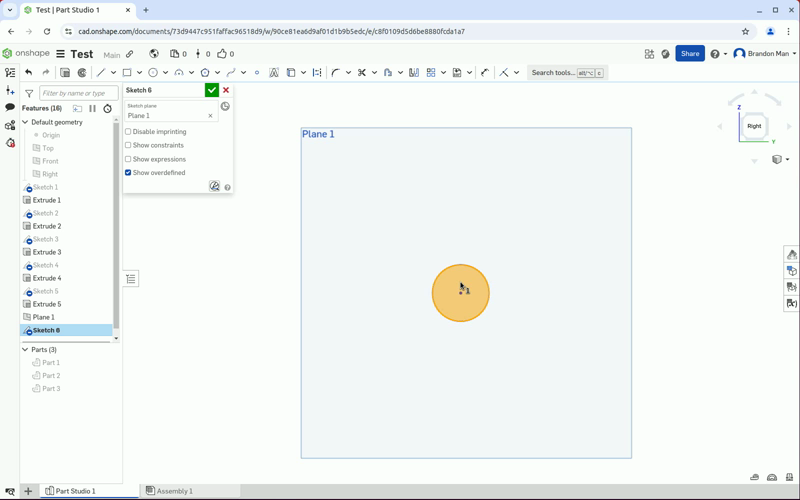
scroll(-6)
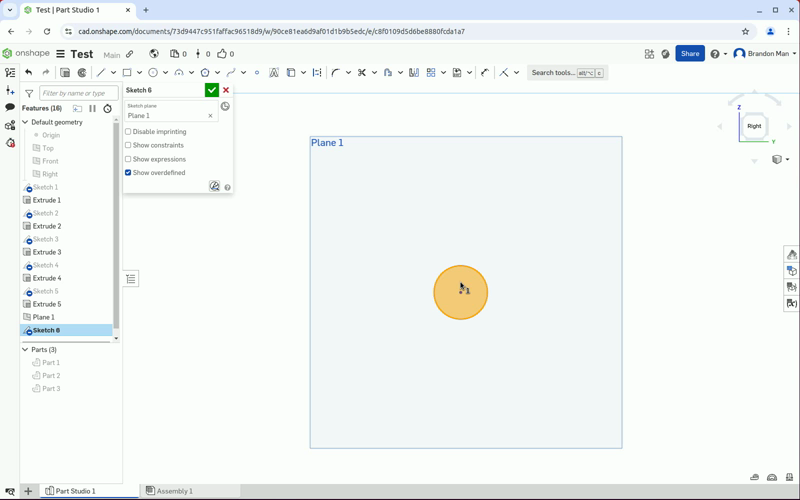
scroll(-6)
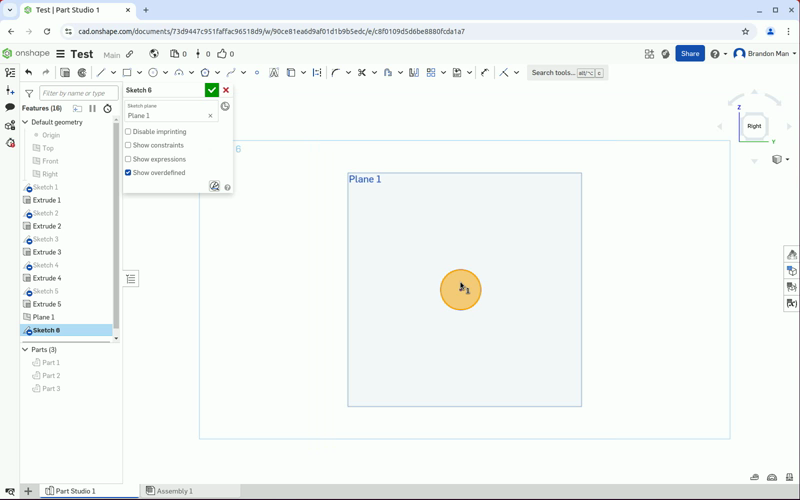
scroll(-6)
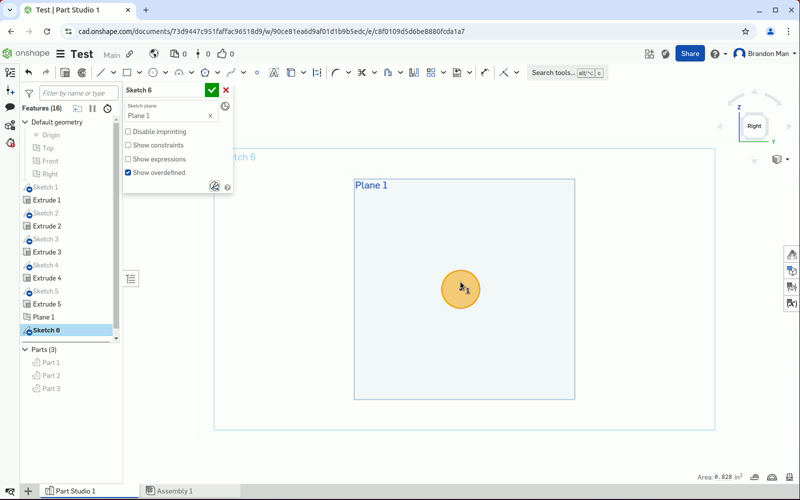
scroll(-6)
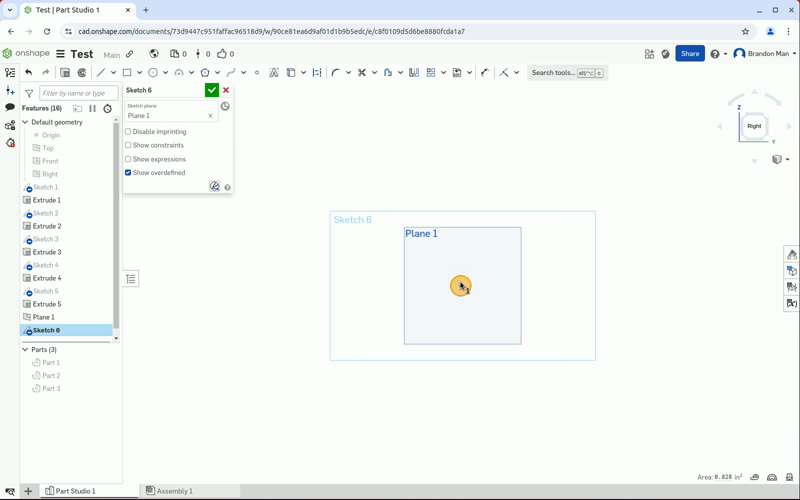
scroll(-6)
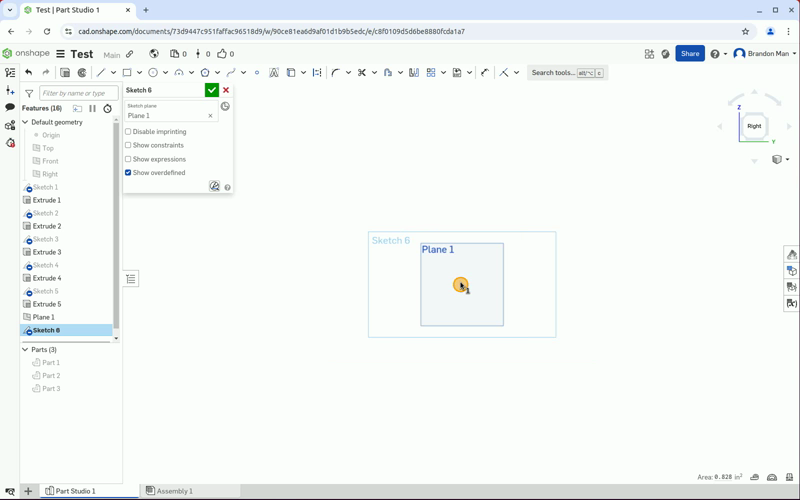
scroll(-6)
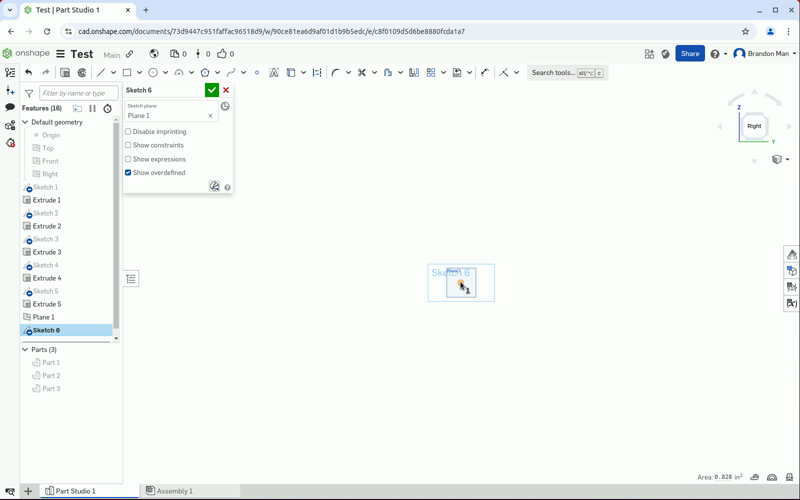
mouse_move(73, 352)
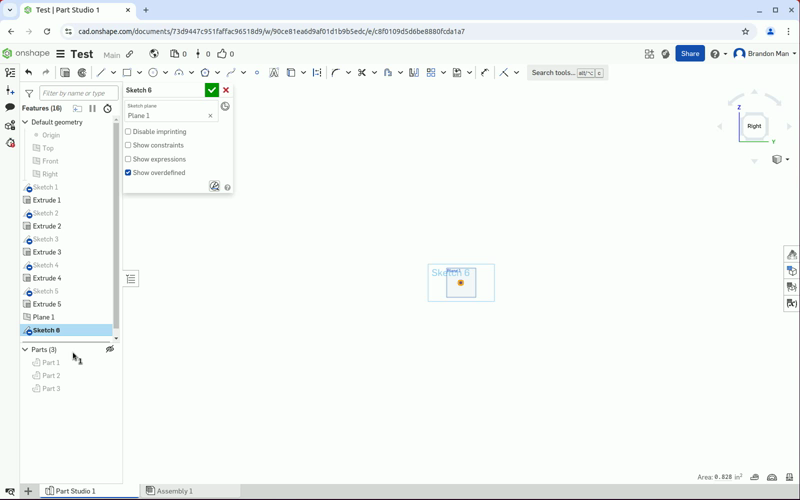
key(shift+y)
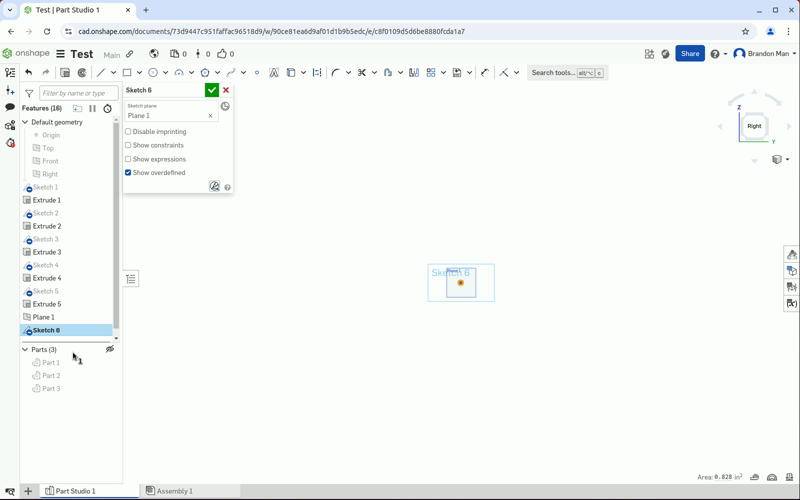
key(shift+e)
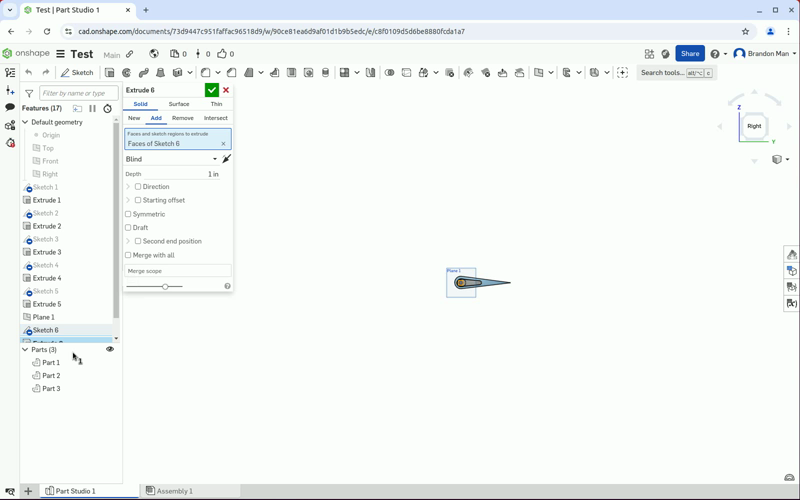
mouse_move(143, 106)
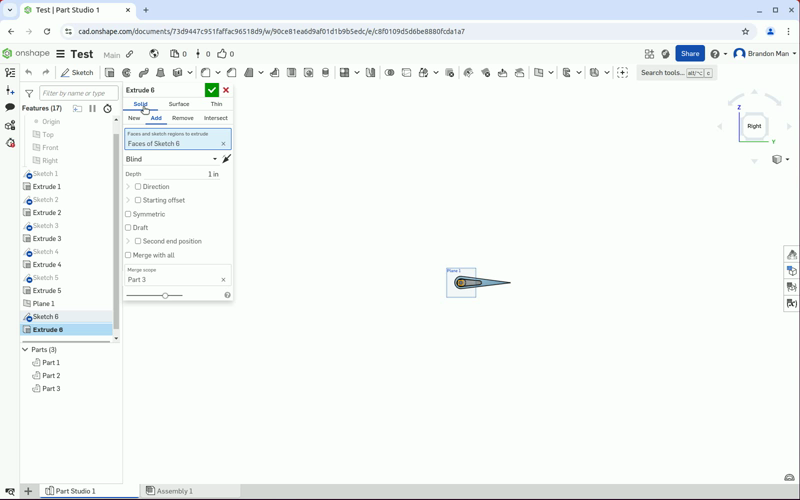
click(143, 106)
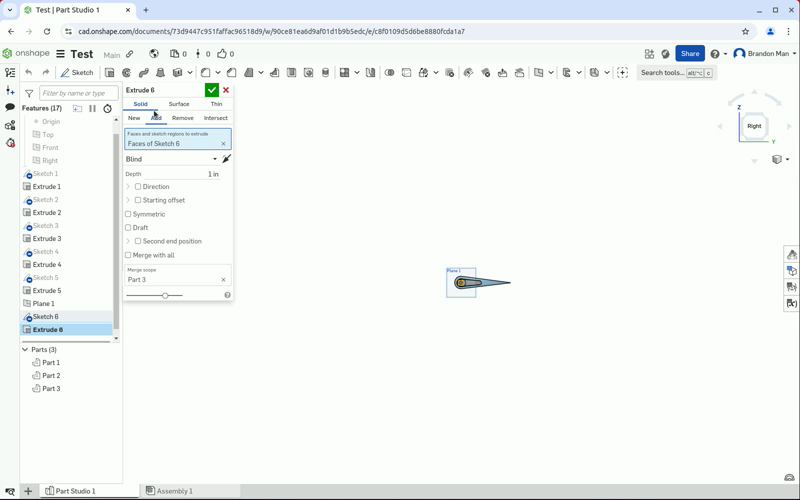
mouse_move(186, 120)
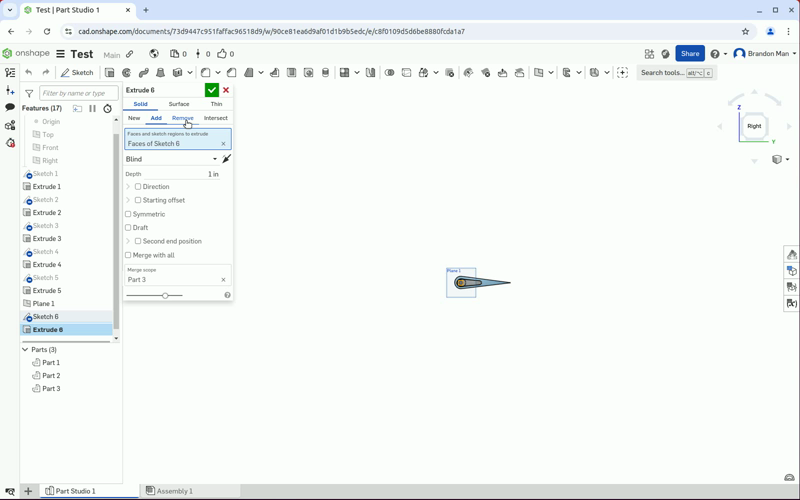
click(186, 120)
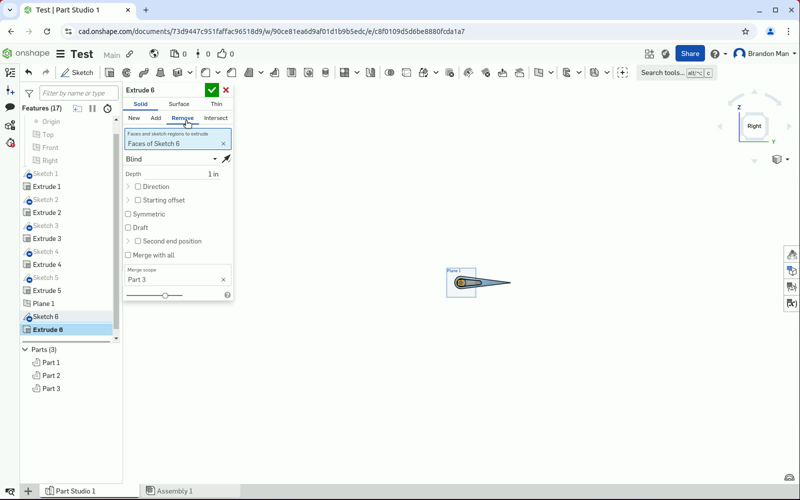
key(tab, 4)
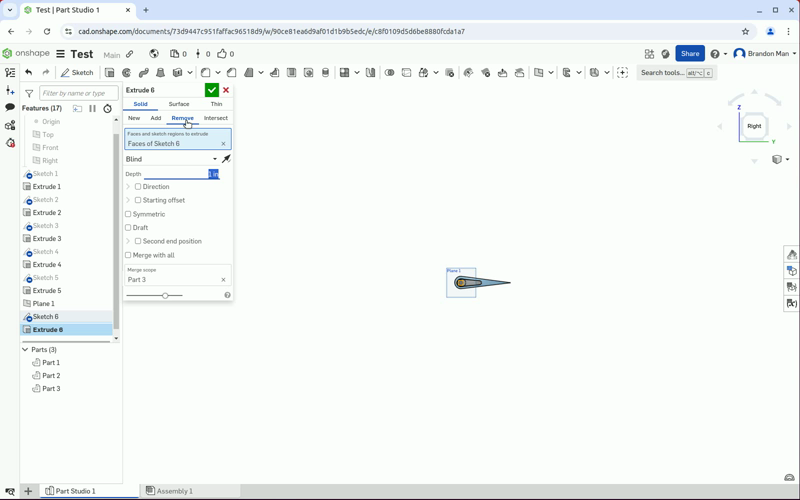
text(5.055)
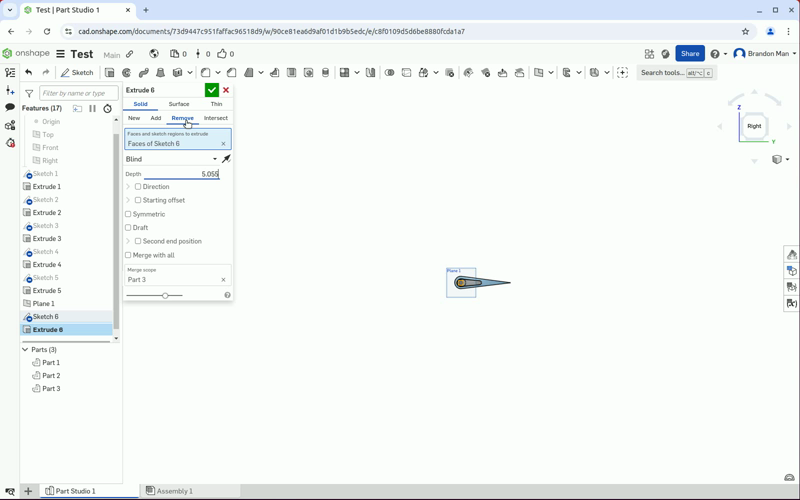
key(tab, 6)
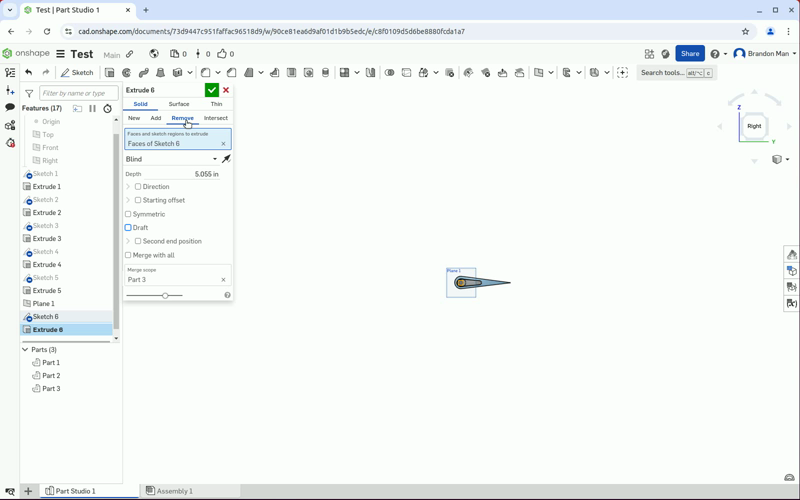
key(space)
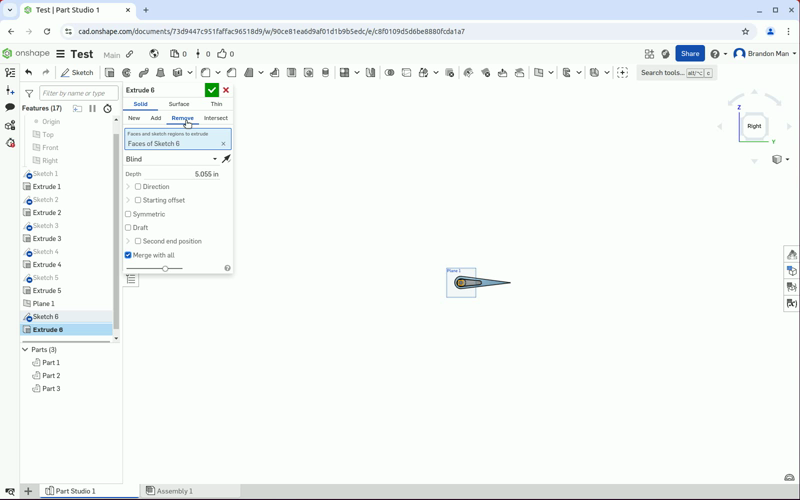
key(enter)
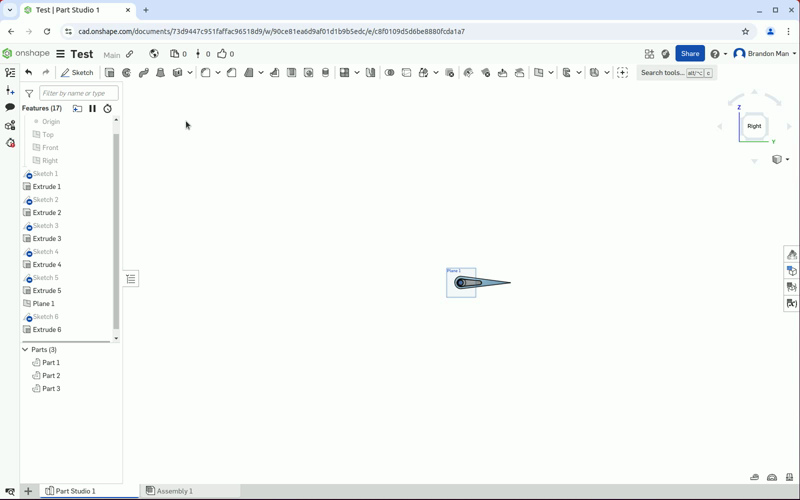
key(shift+h)
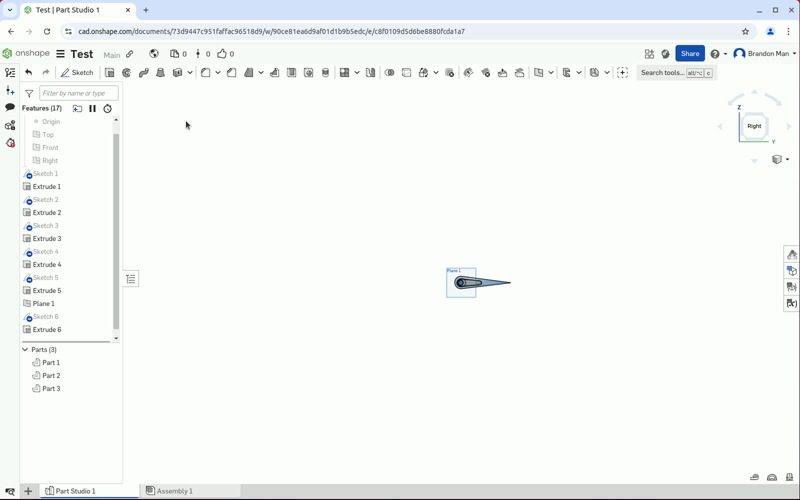
key(shift+h)
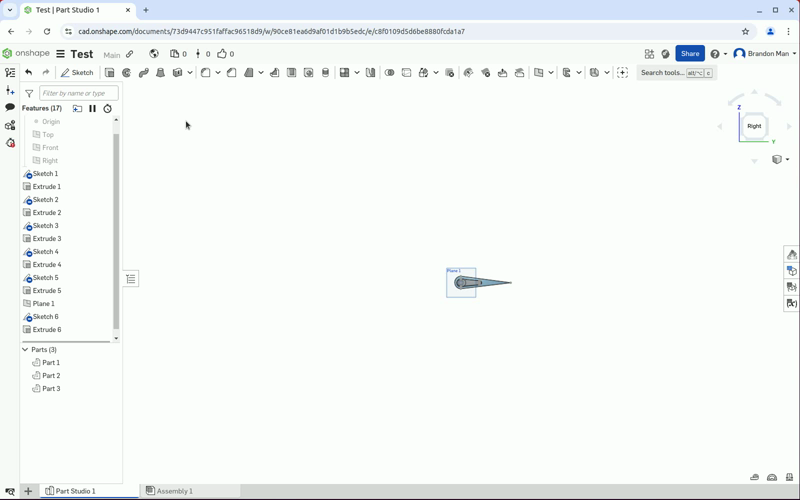
key(shift+7)
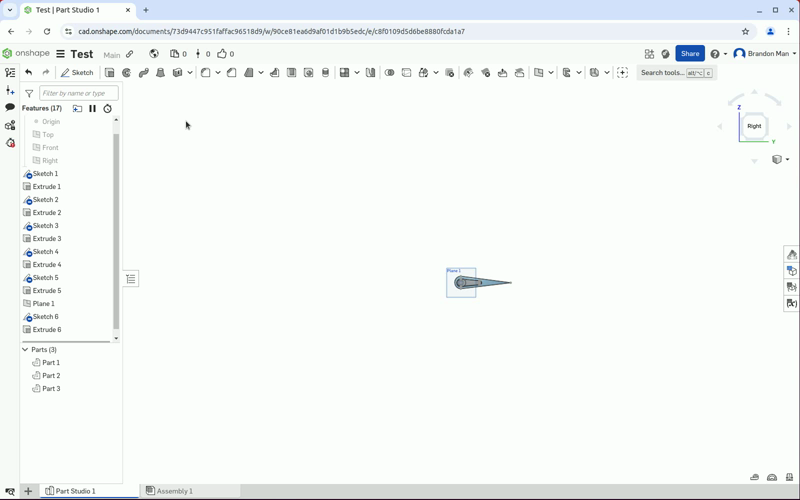
key(right, 2)
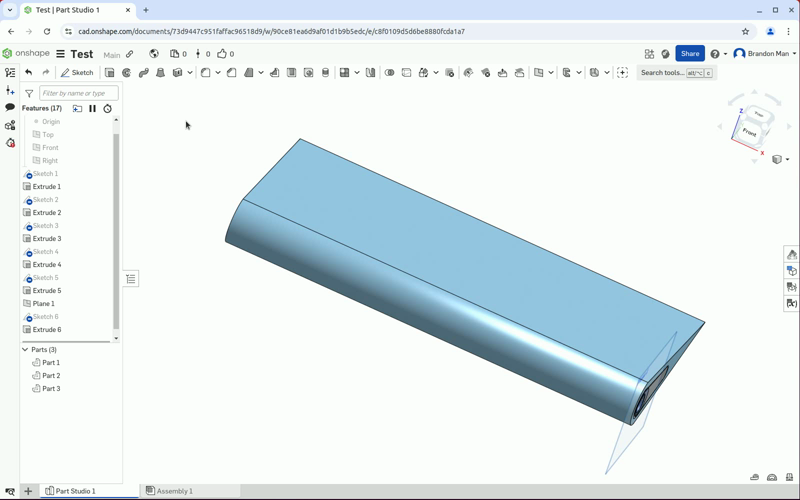
key(down, 2)
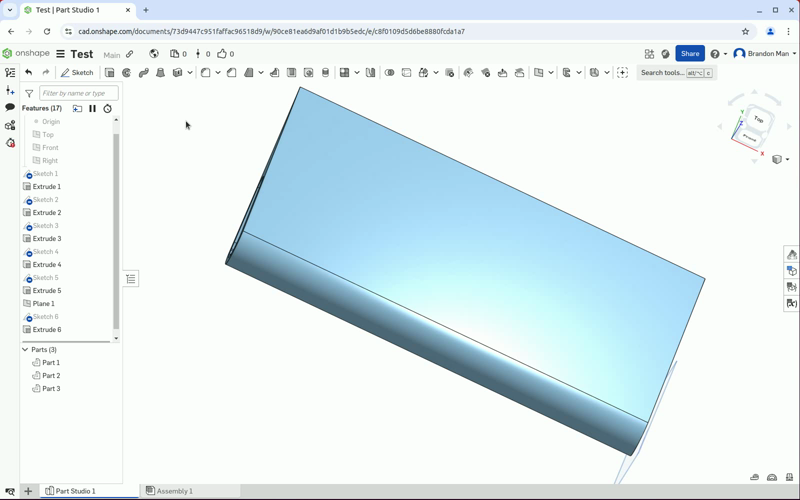
key(up, 2)
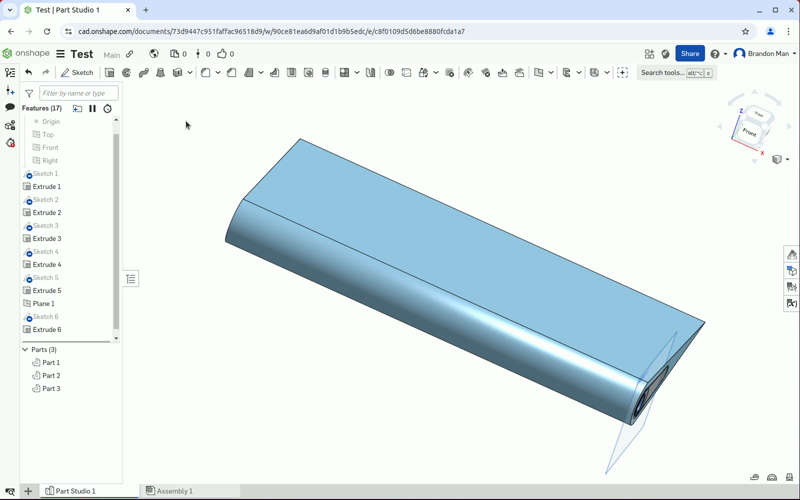
key(left, 2)
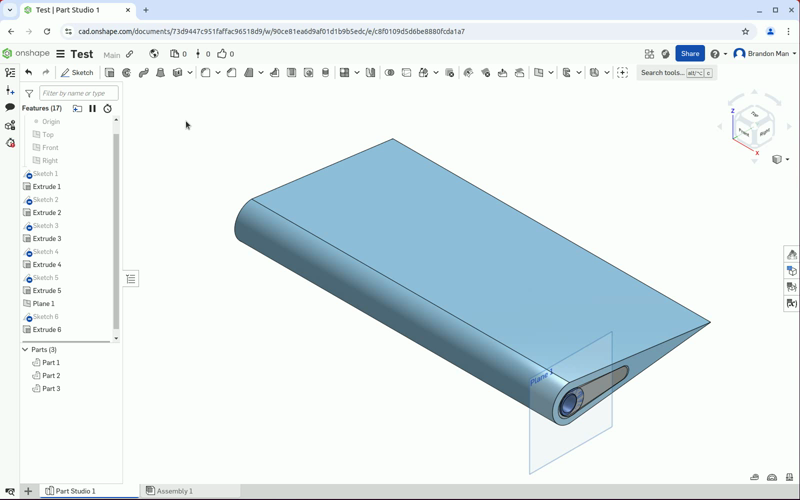
mouse_move(69, 176)
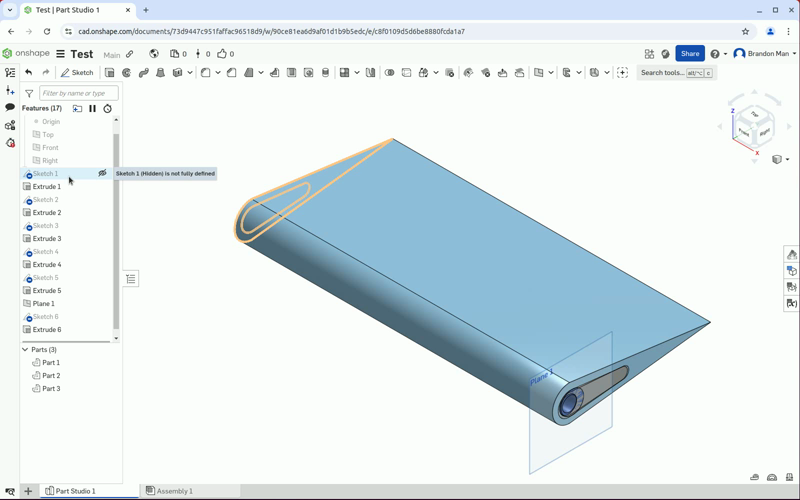
click(69, 176)